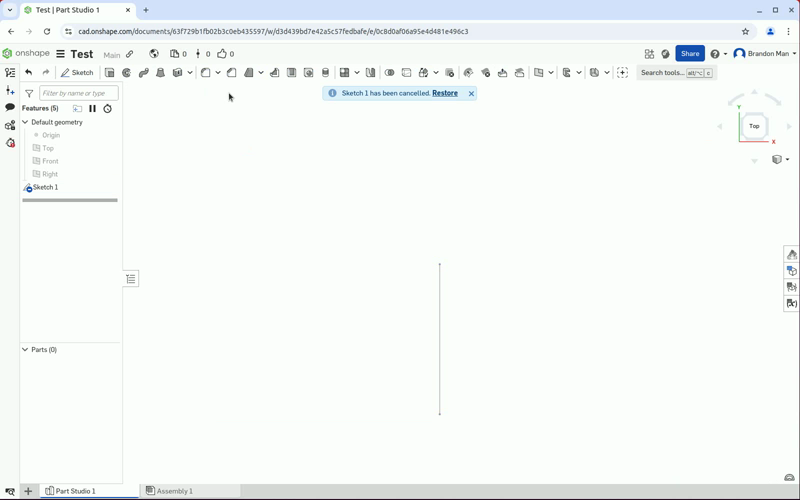
key(shift+h)
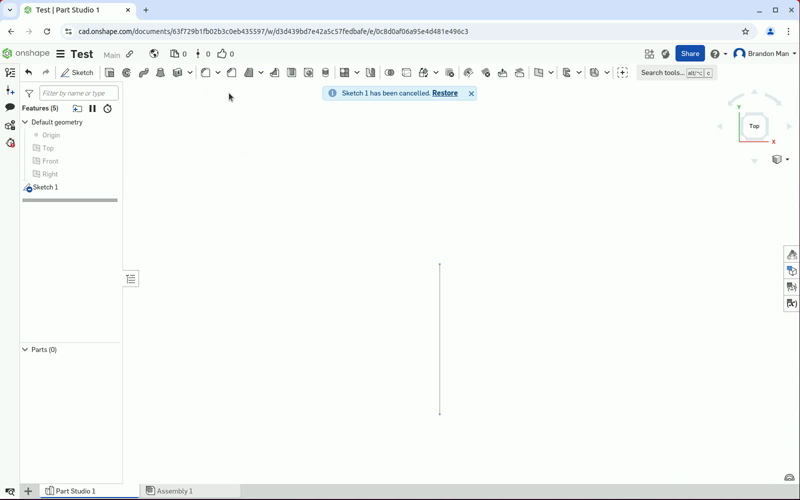
key(shift+s)
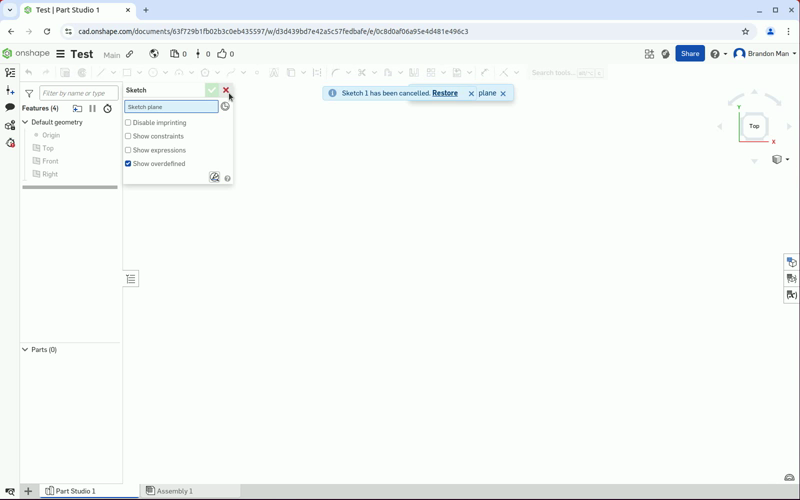
mouse_move(73, 150)
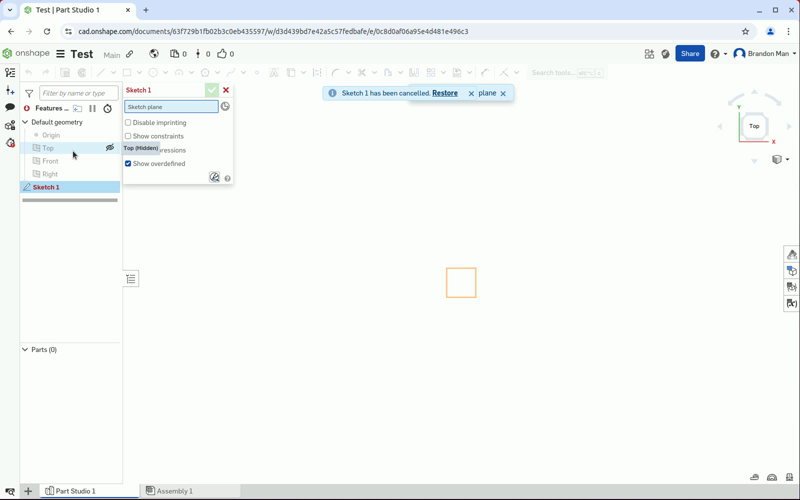
click(73, 150)
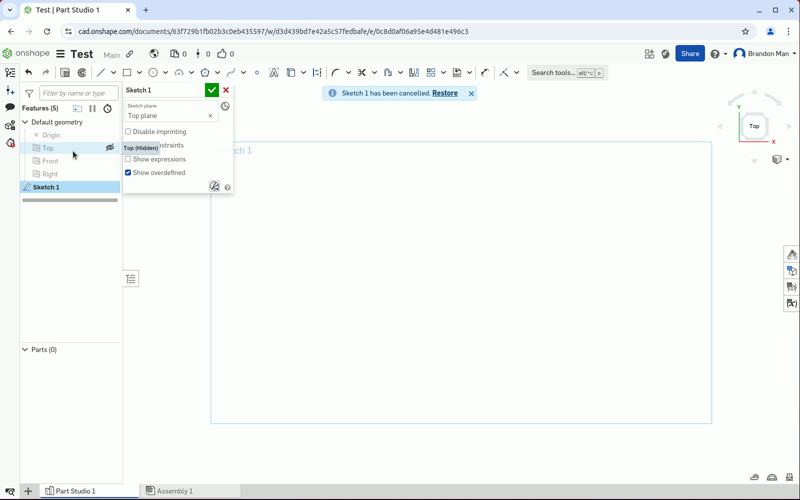
mouse_move(73, 352)
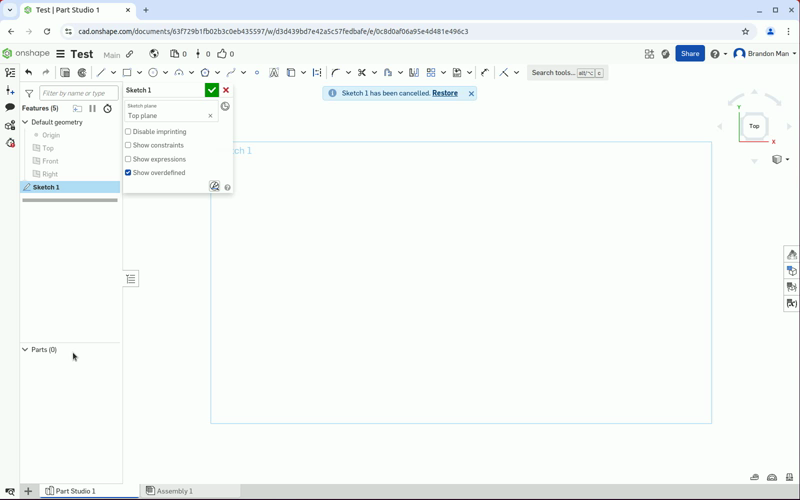
key(y)
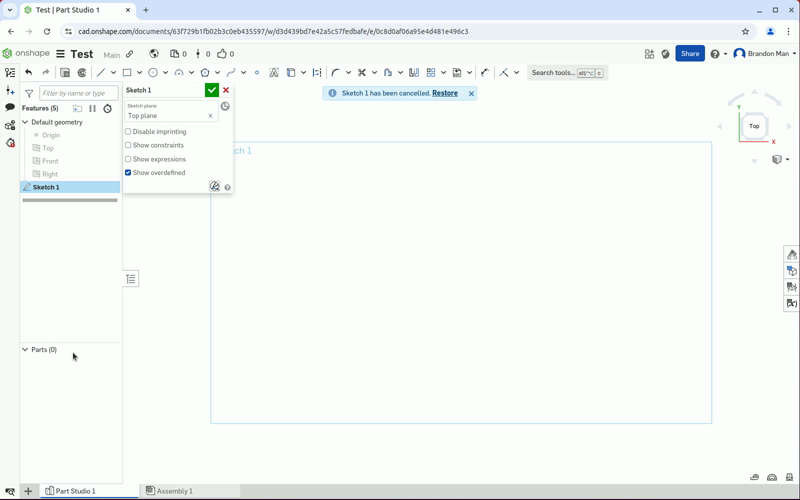
key(l)
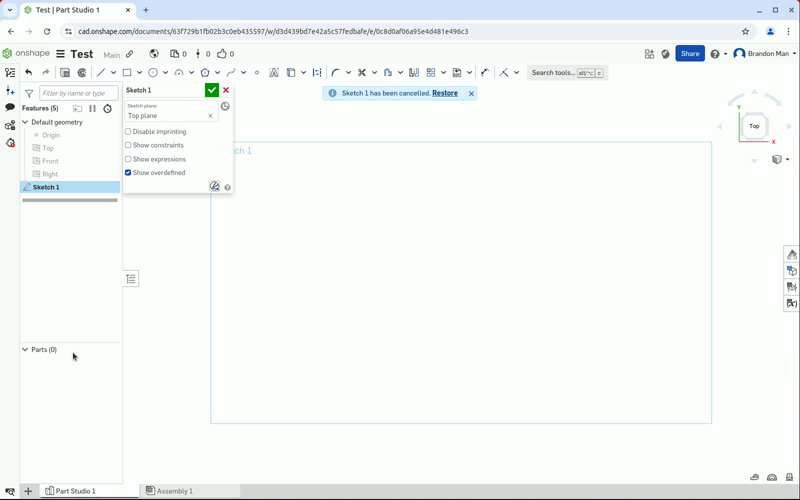
key_down(shift)
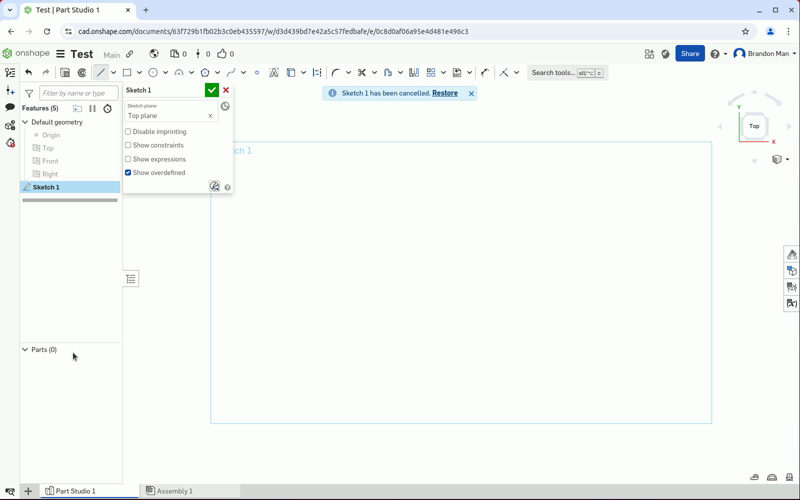
mouse_move(348, 282)
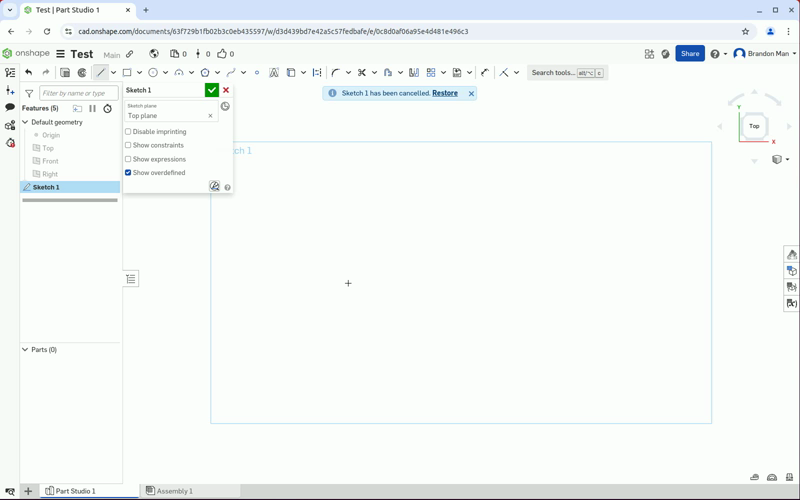
click(348, 282)
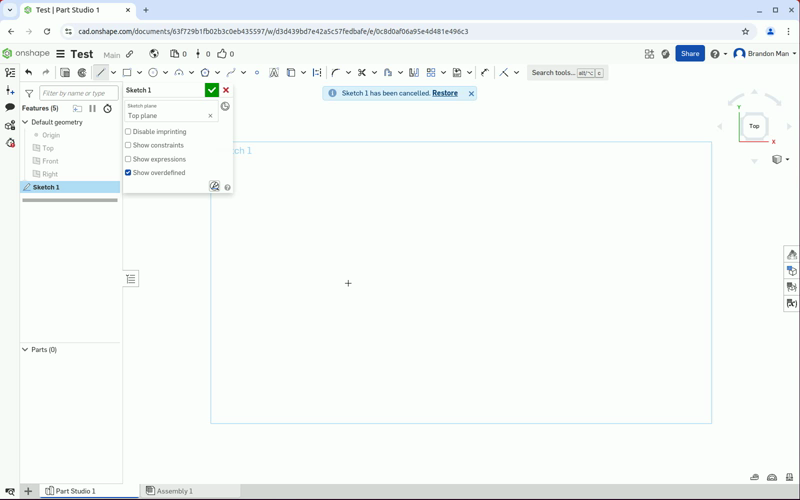
key_up(shift)
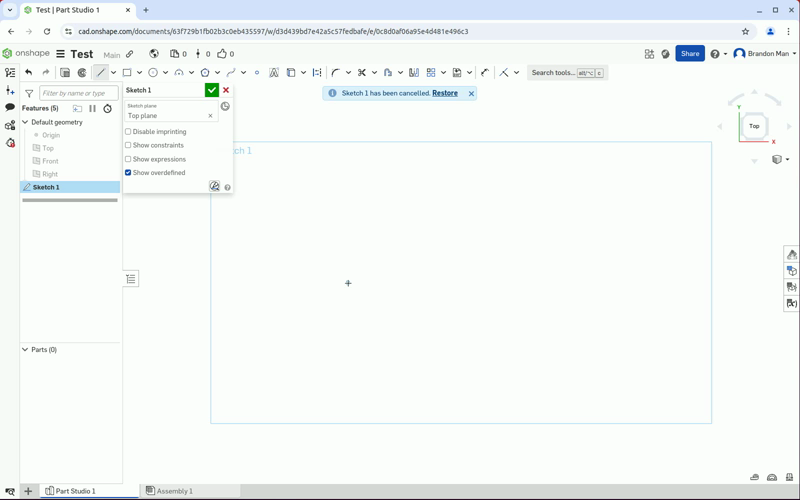
key_down(shift)
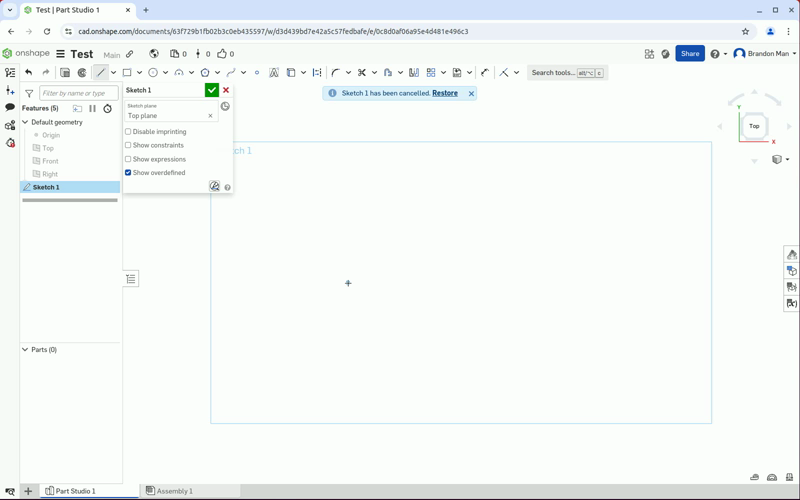
mouse_move(378, 282)
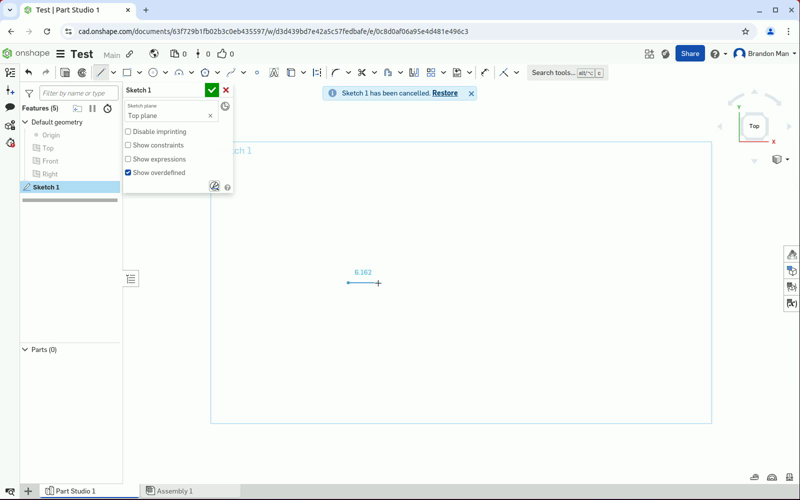
mouse_move(353, 282)
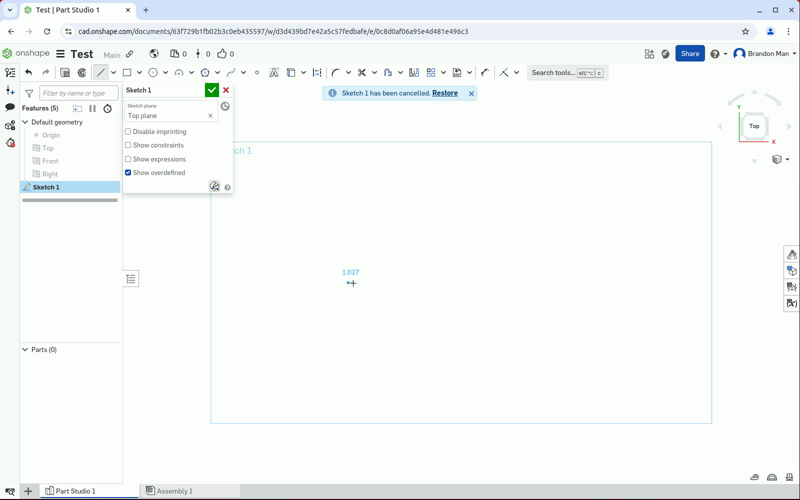
scroll(6)
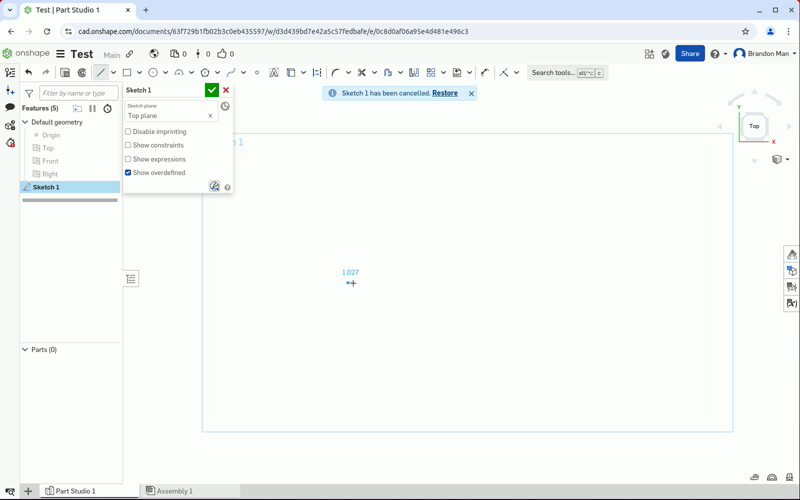
scroll(6)
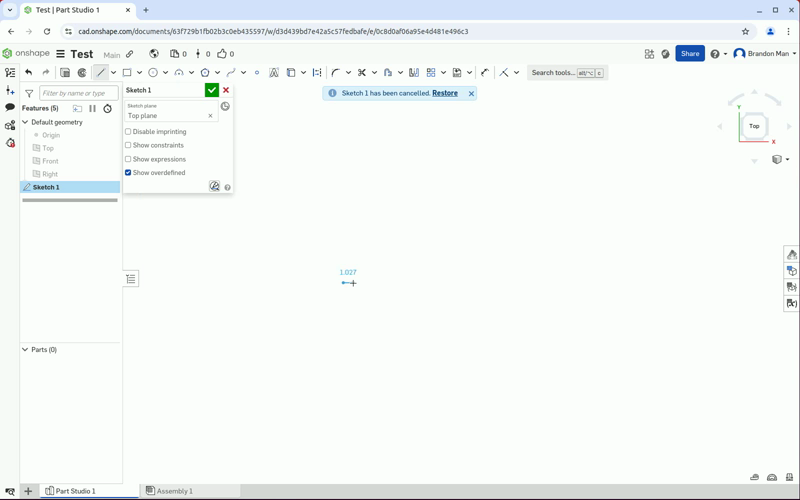
scroll(6)
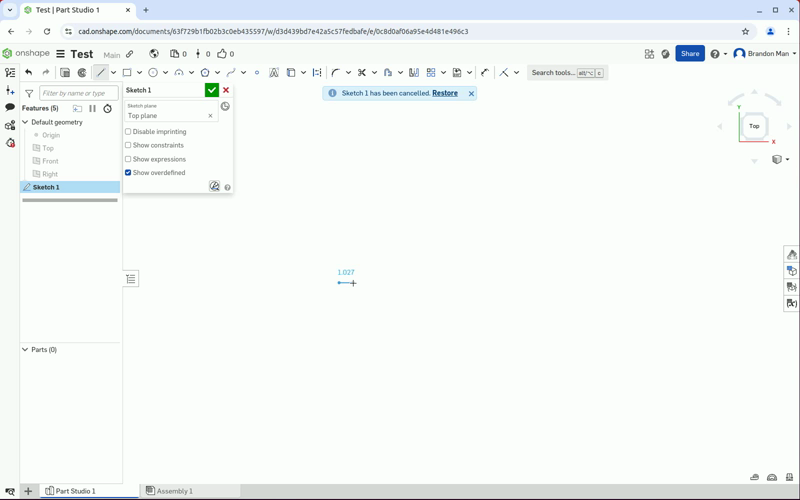
scroll(6)
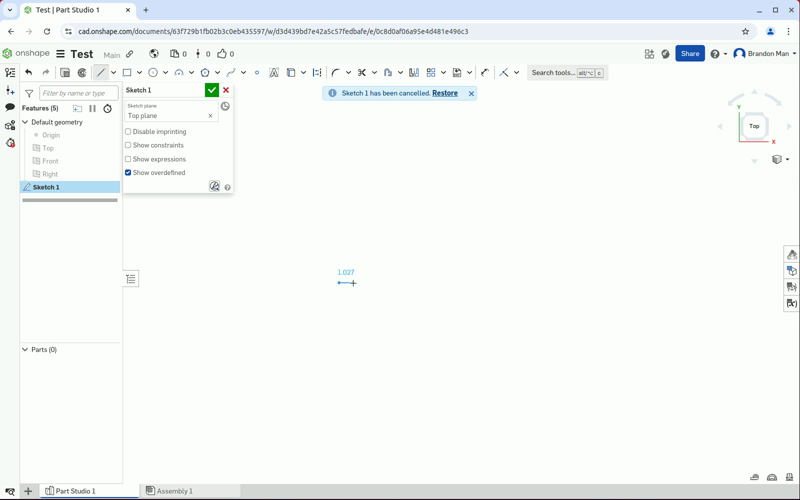
scroll(6)
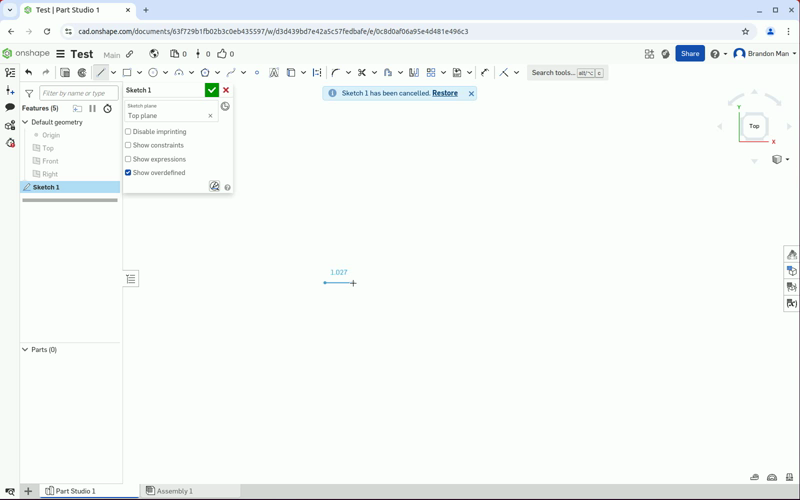
scroll(6)
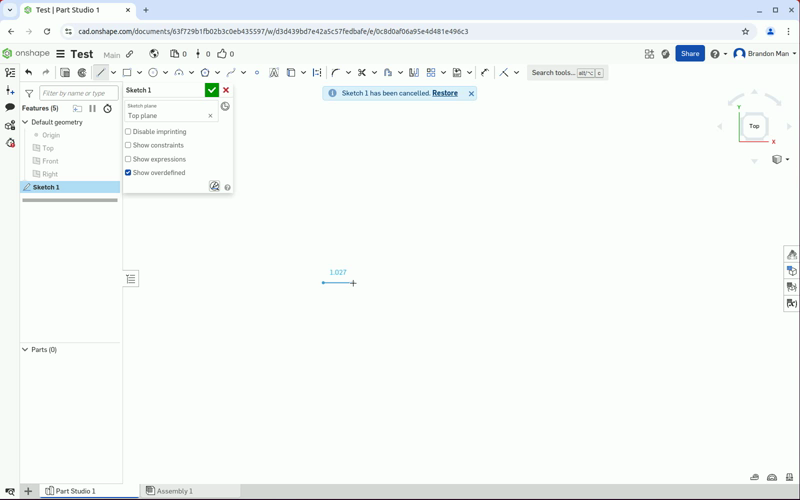
scroll(6)
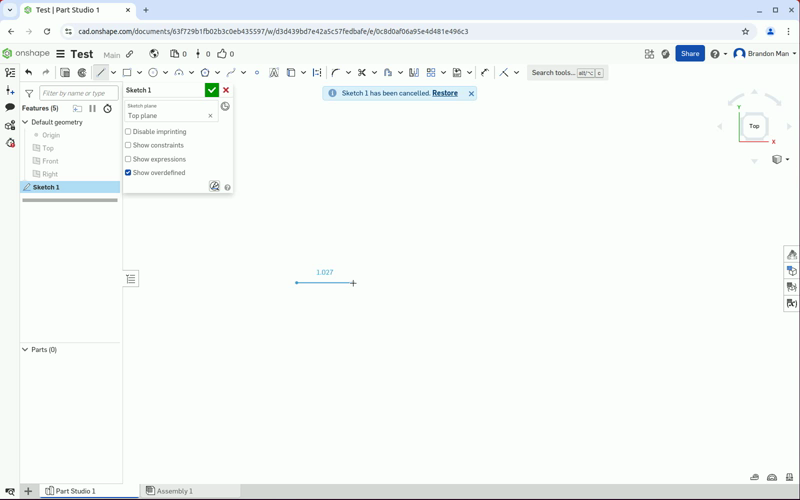
click(353, 282)
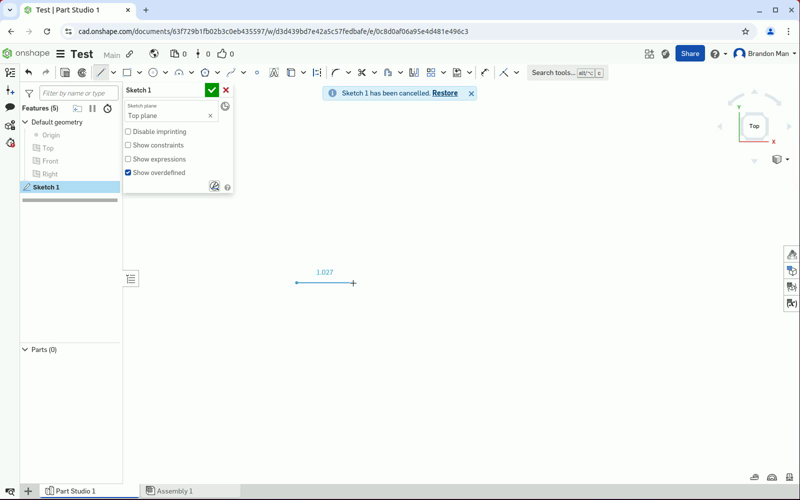
scroll(-6)
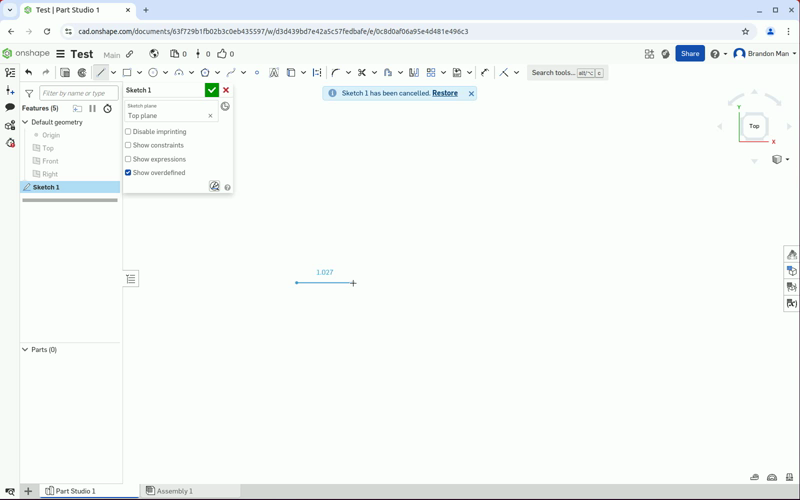
scroll(-6)
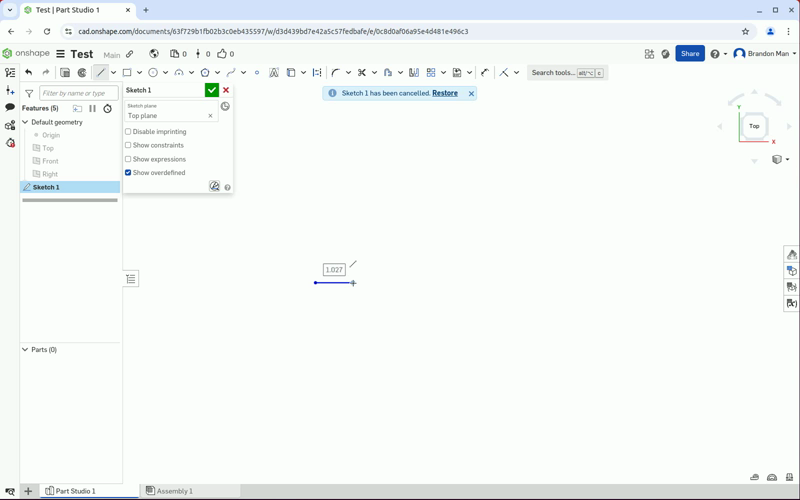
scroll(-6)
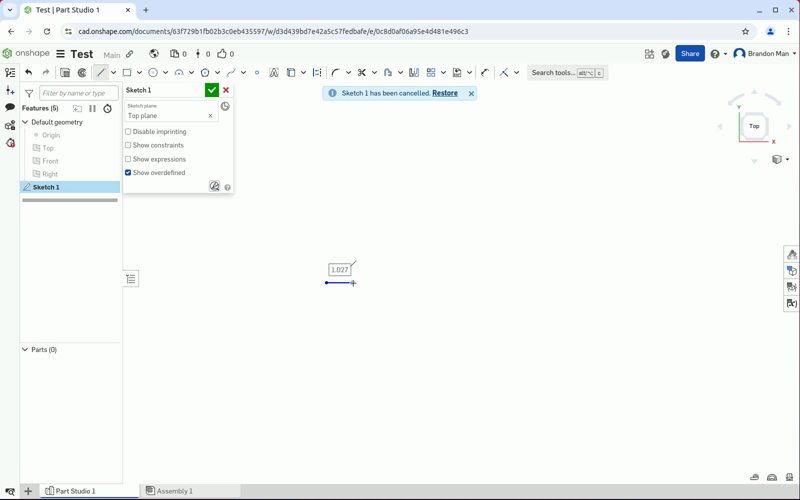
scroll(-6)
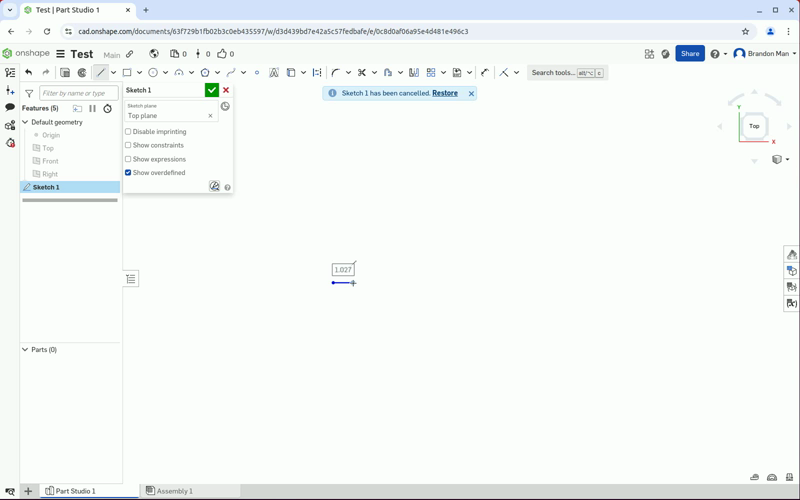
scroll(-6)
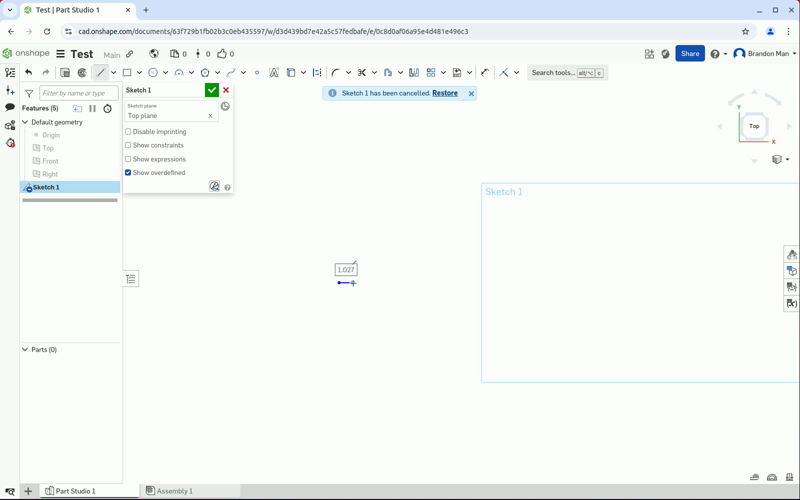
scroll(-6)
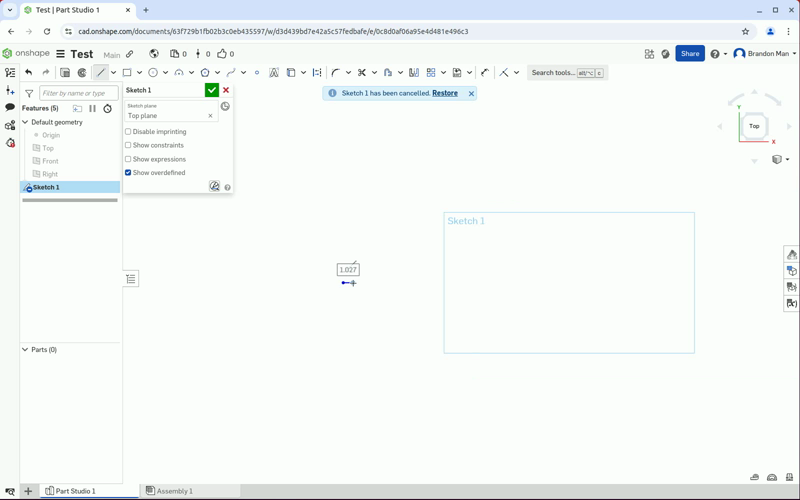
scroll(-6)
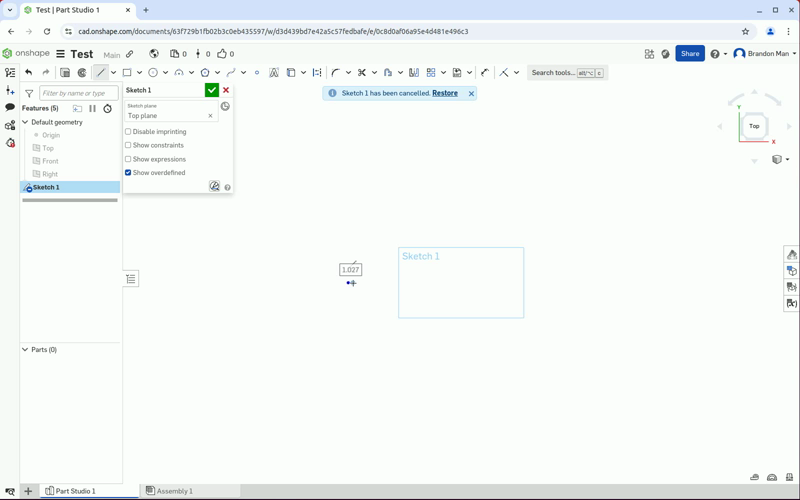
key_up(shift)
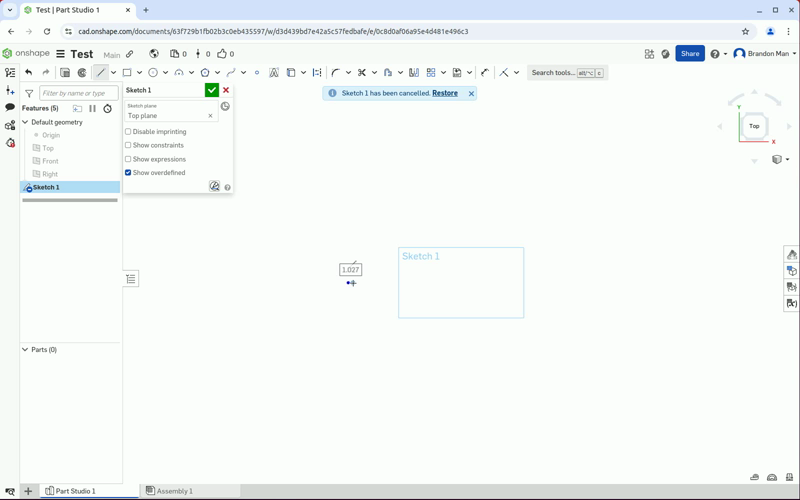
key(esc)
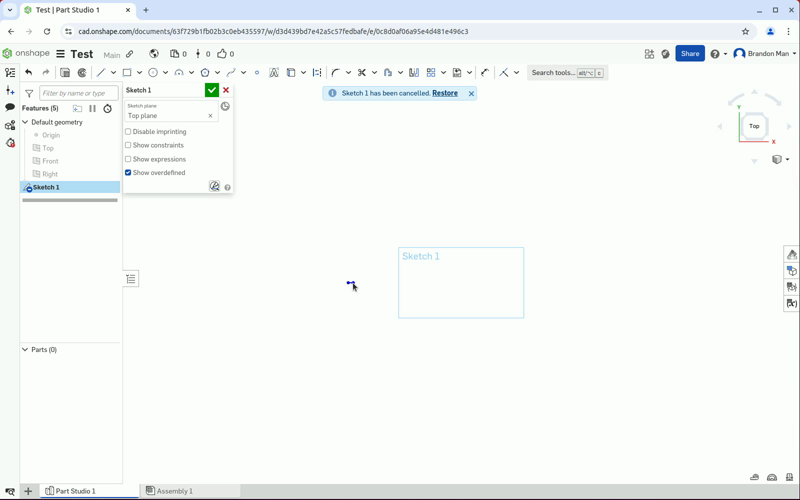
key(a)
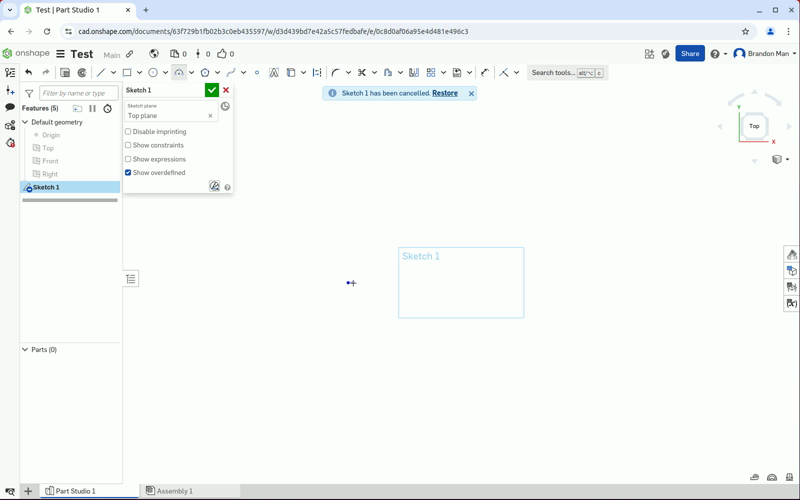
mouse_move(353, 282)
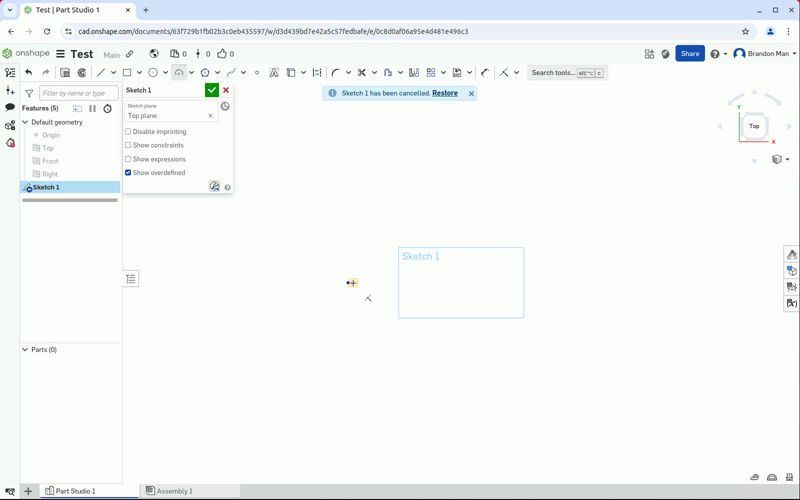
click(353, 282)
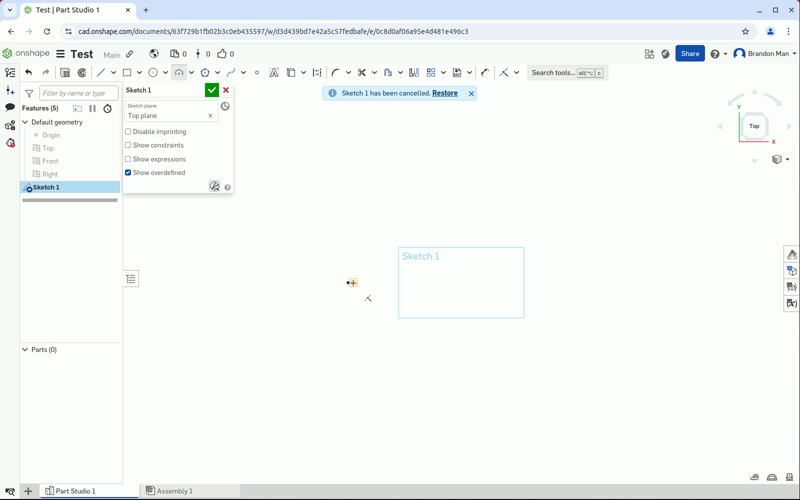
key_down(shift)
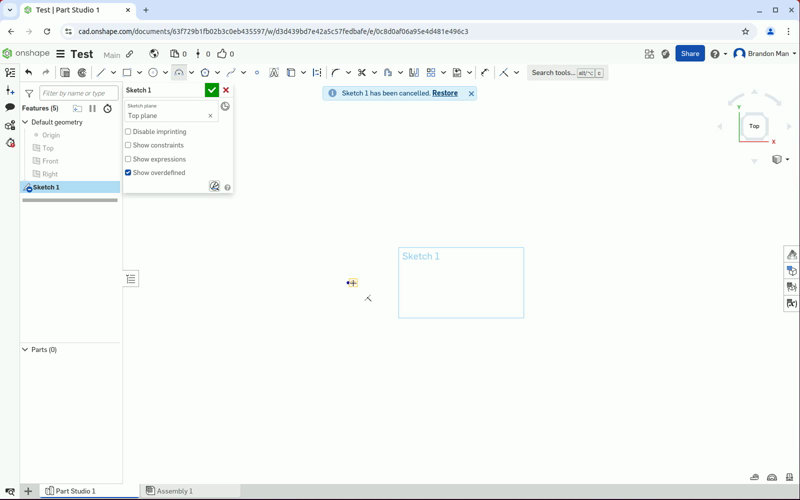
mouse_move(454, 282)
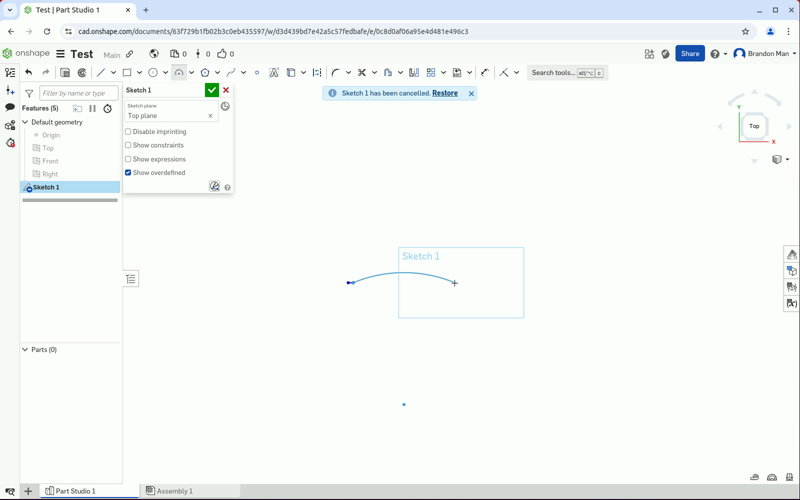
click(454, 282)
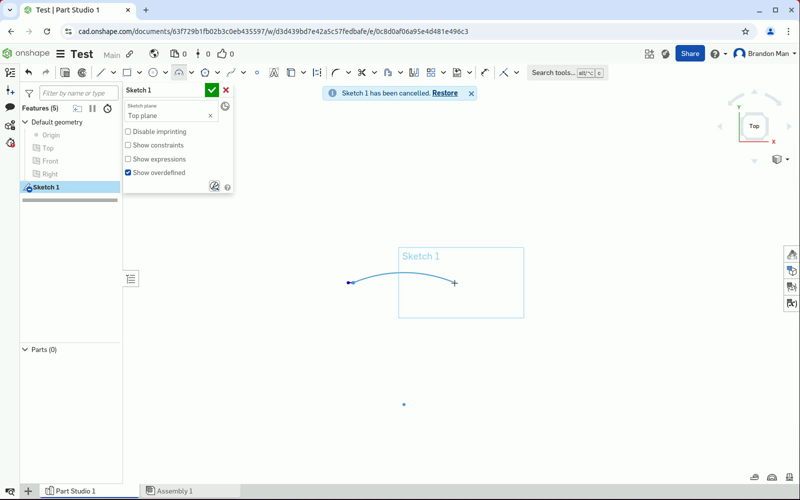
mouse_move(404, 231)
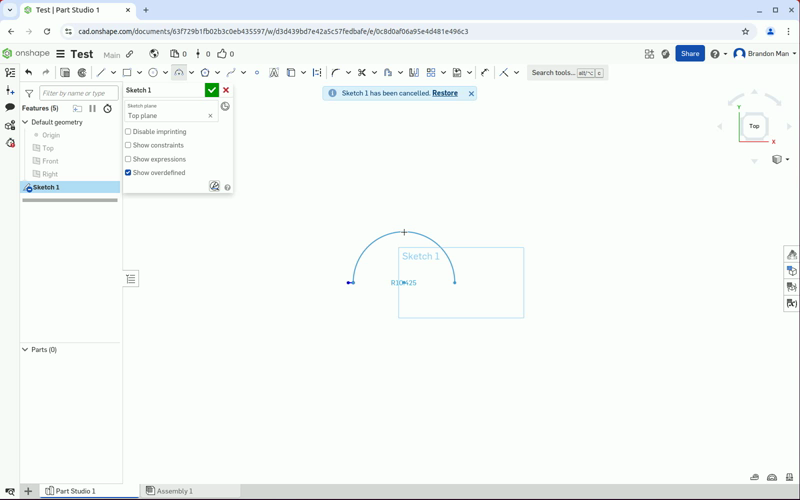
click(404, 231)
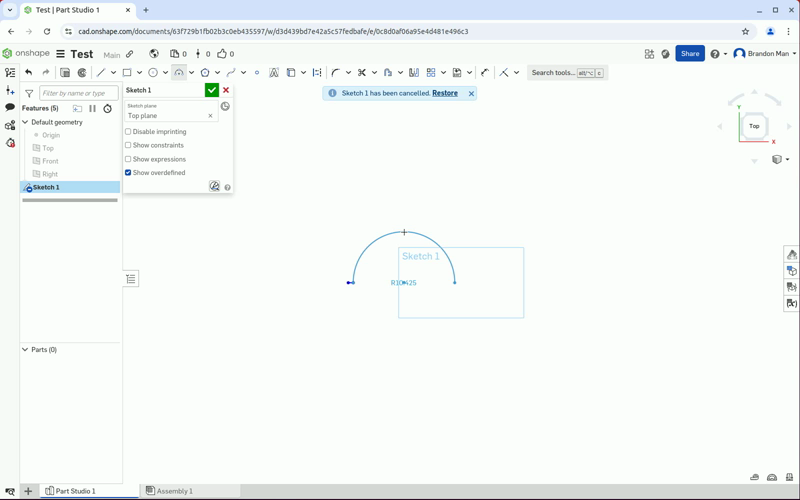
key_up(shift)
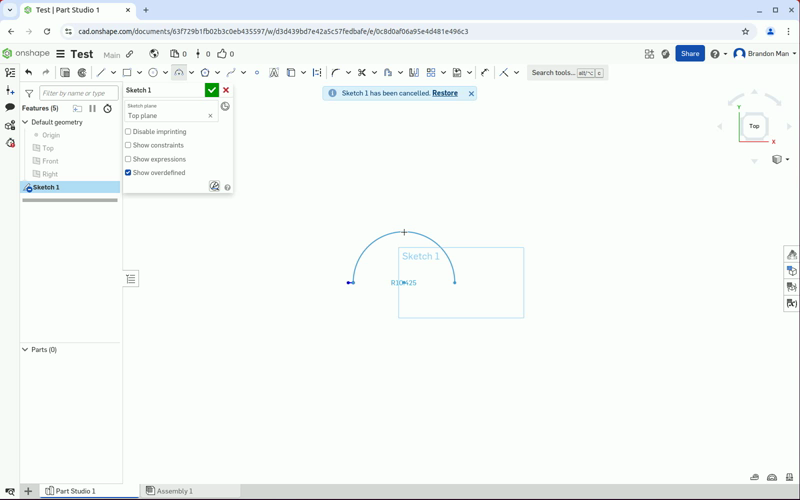
key(esc)
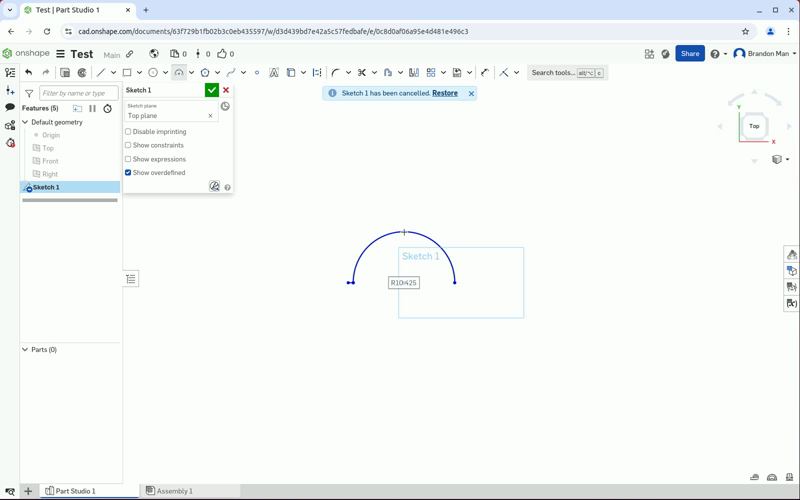
key(l)
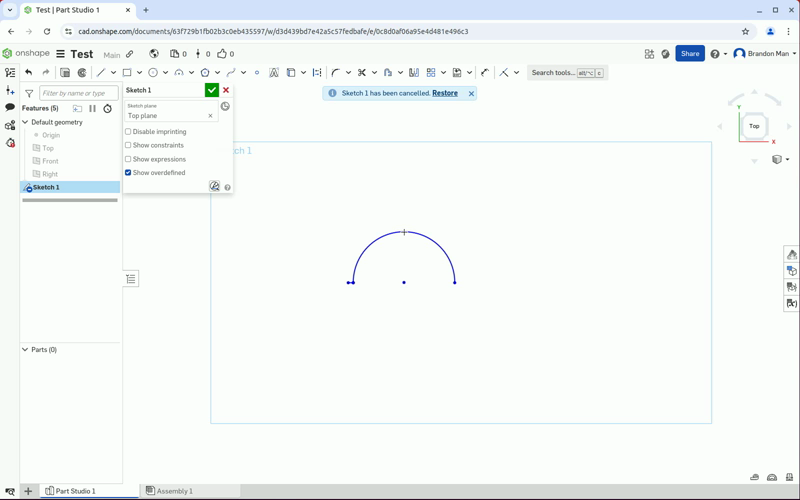
mouse_move(454, 282)
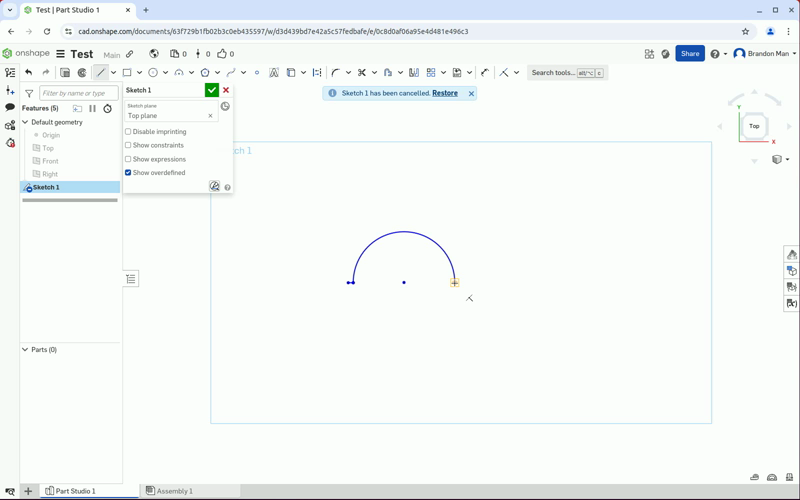
click(454, 282)
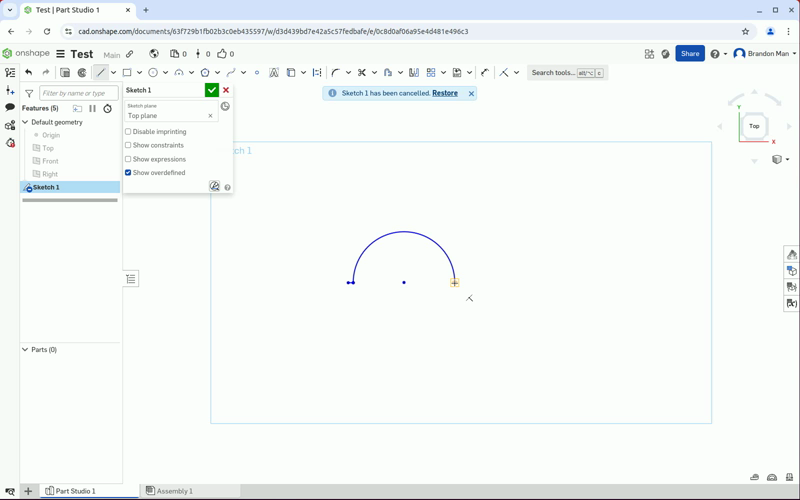
key_down(shift)
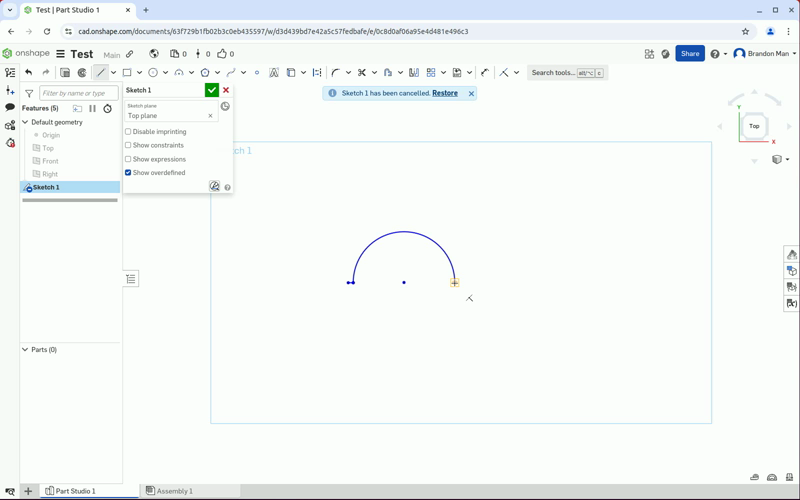
mouse_move(484, 282)
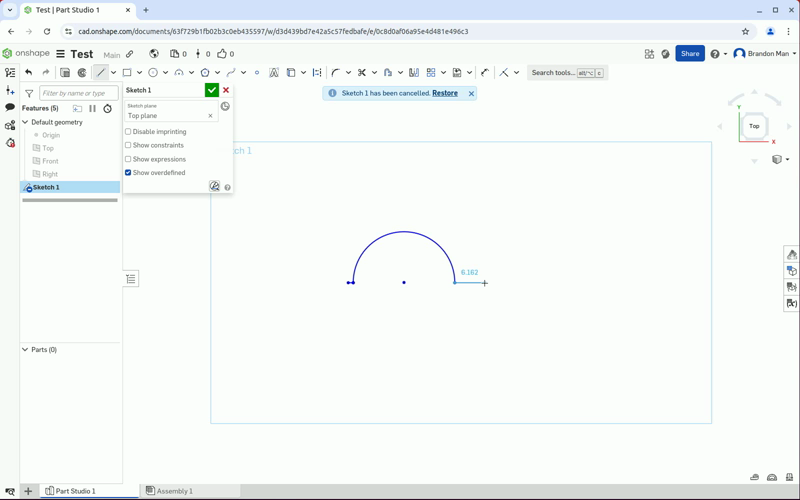
mouse_move(459, 282)
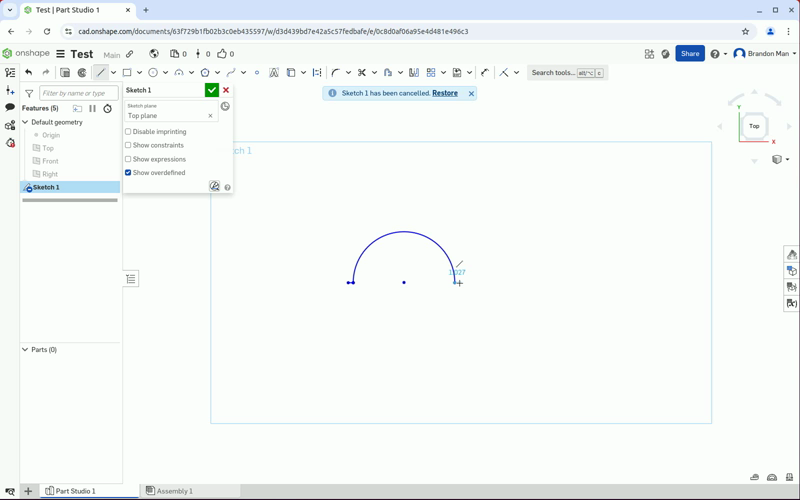
scroll(6)
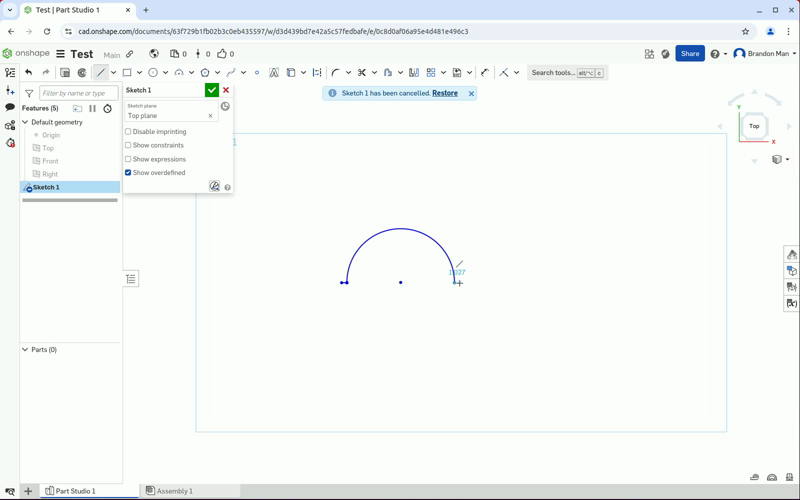
scroll(6)
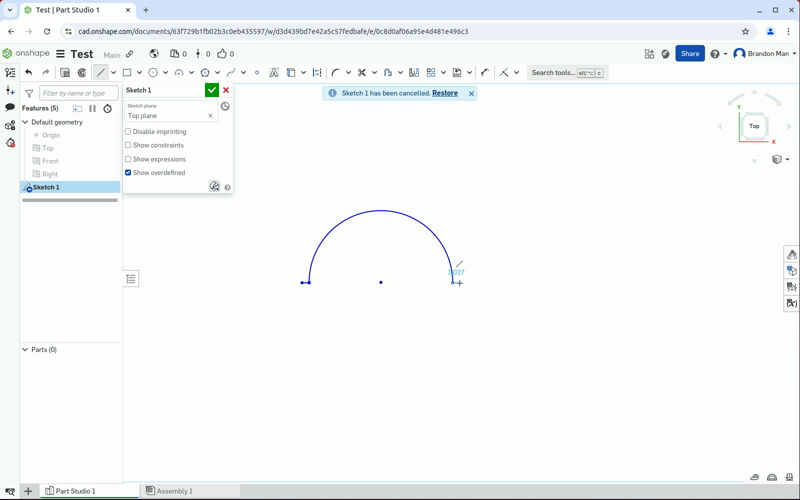
scroll(6)
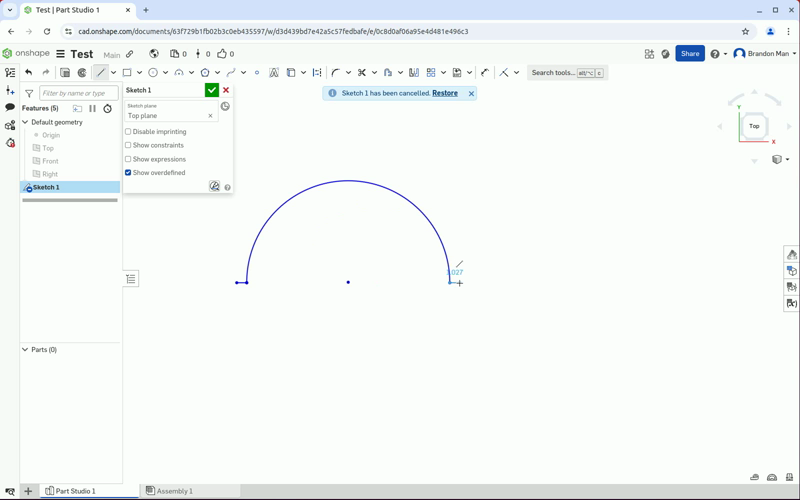
scroll(6)
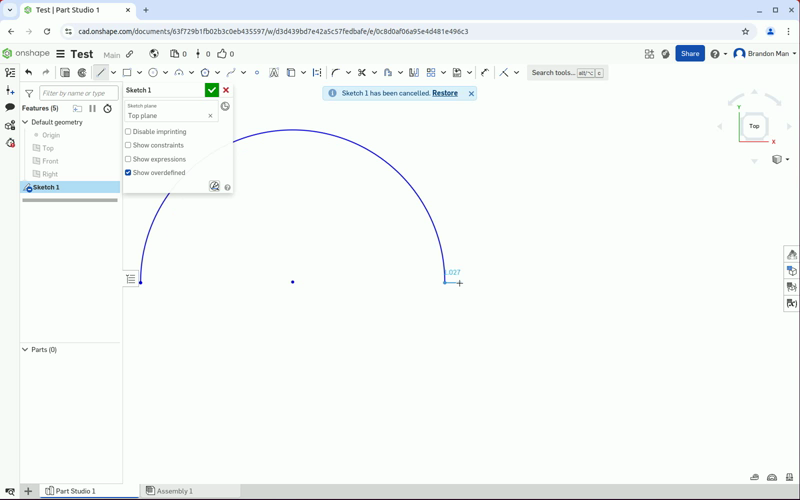
scroll(6)
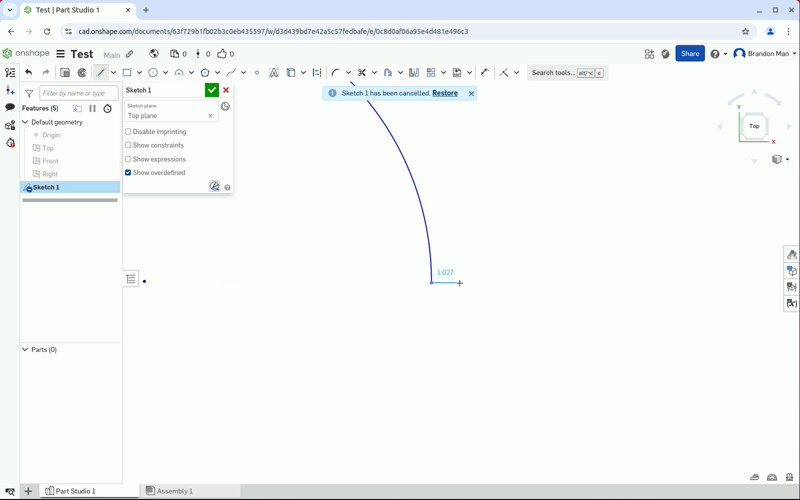
scroll(6)
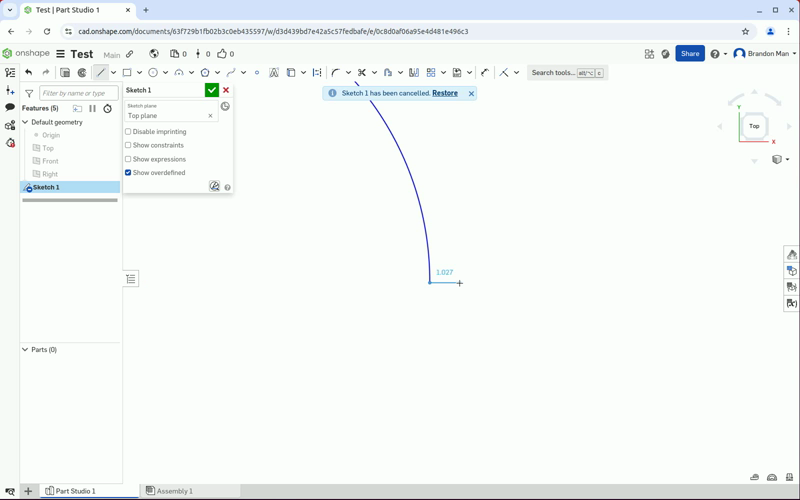
scroll(6)
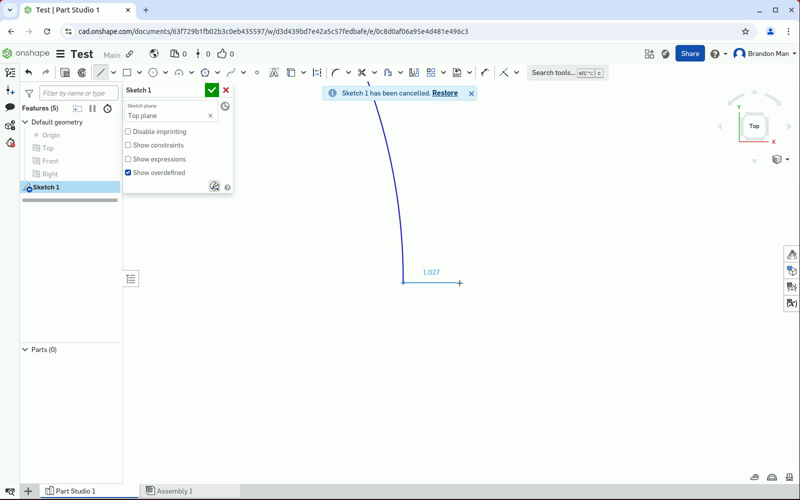
click(459, 282)
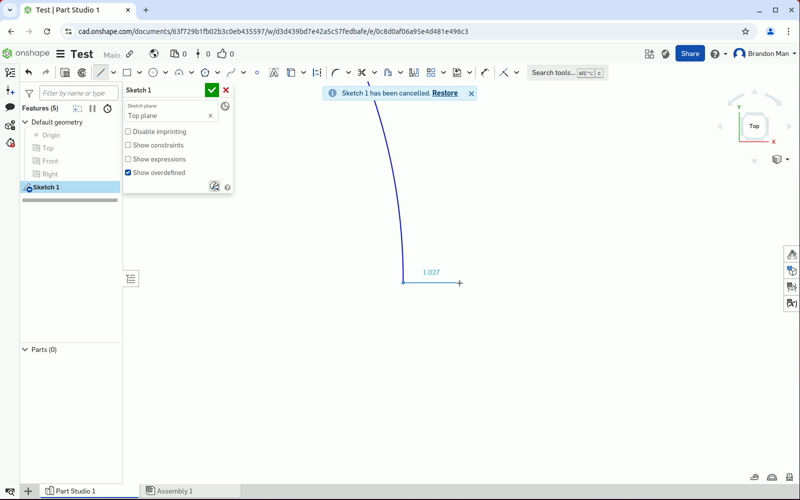
scroll(-6)
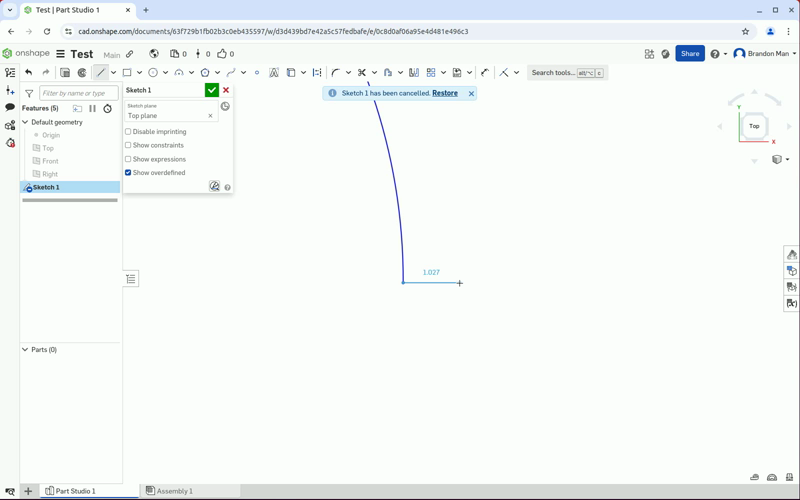
scroll(-6)
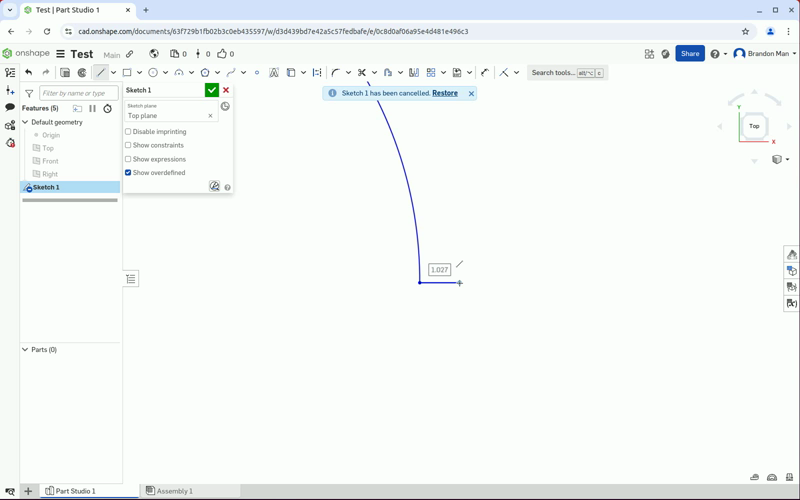
scroll(-6)
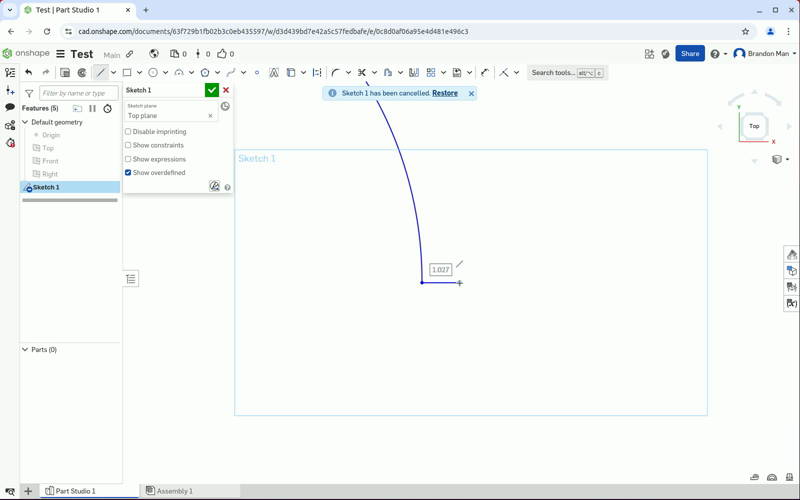
scroll(-6)
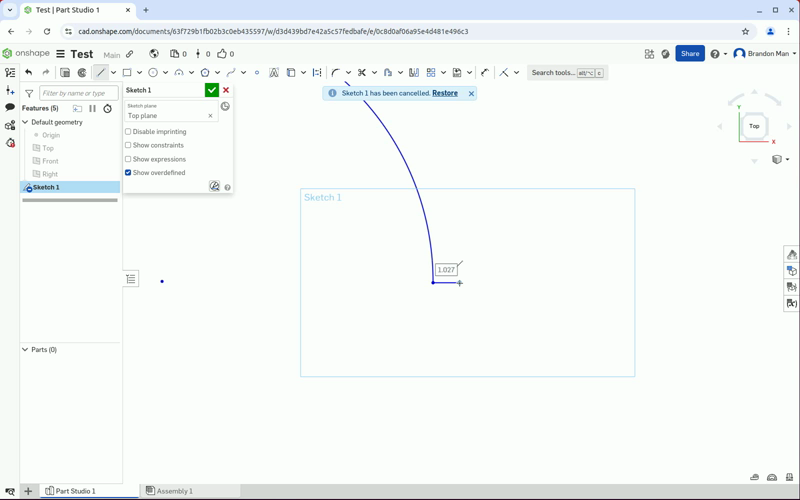
scroll(-6)
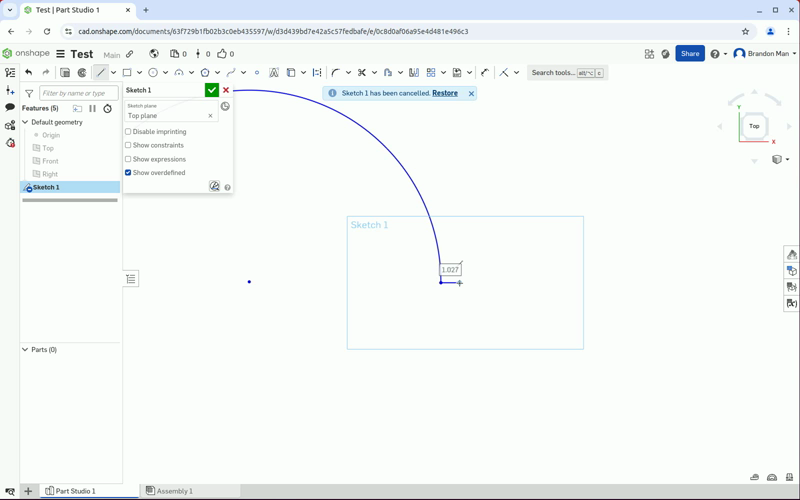
scroll(-6)
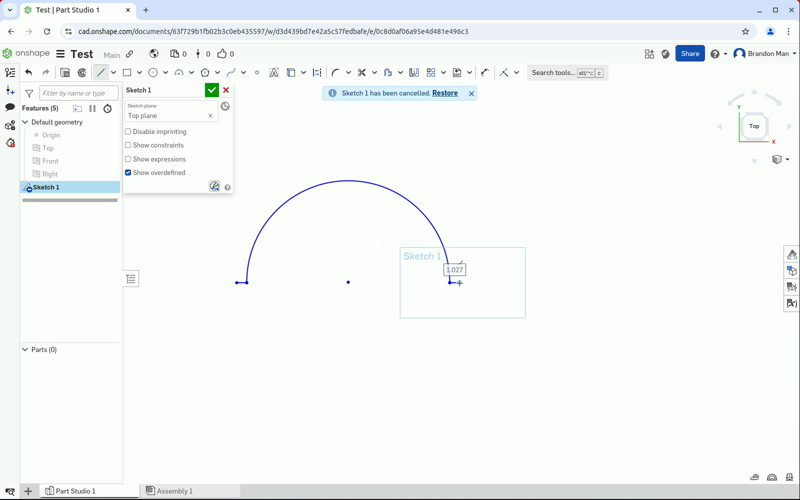
scroll(-6)
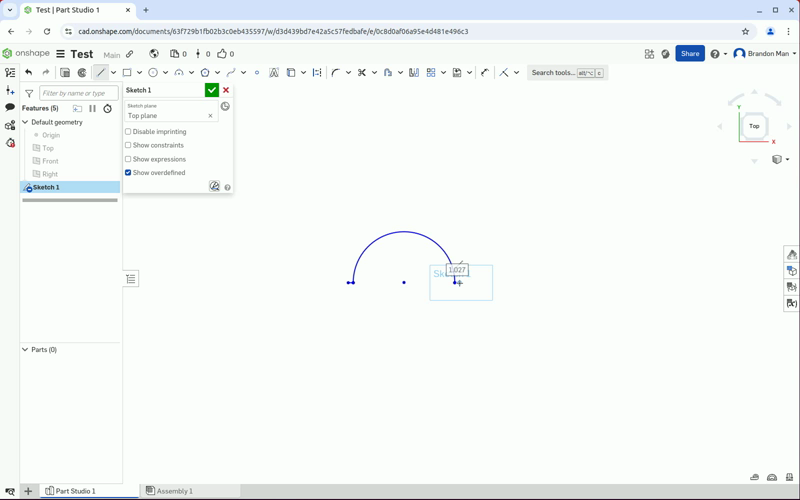
key_up(shift)
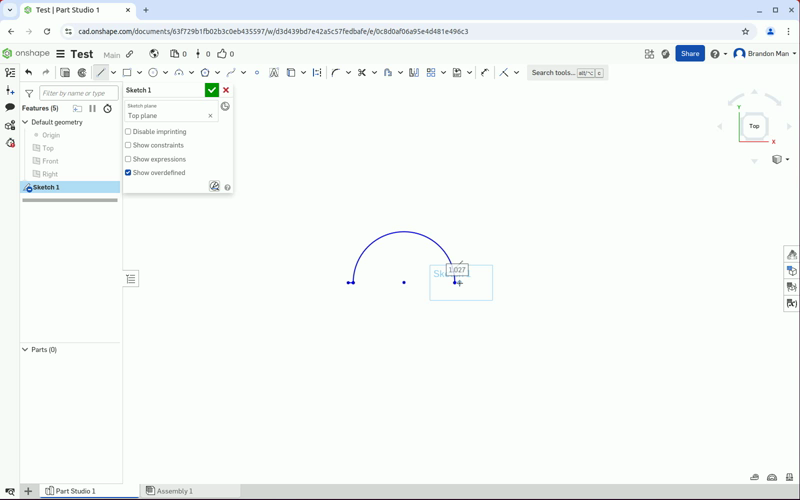
key(esc)
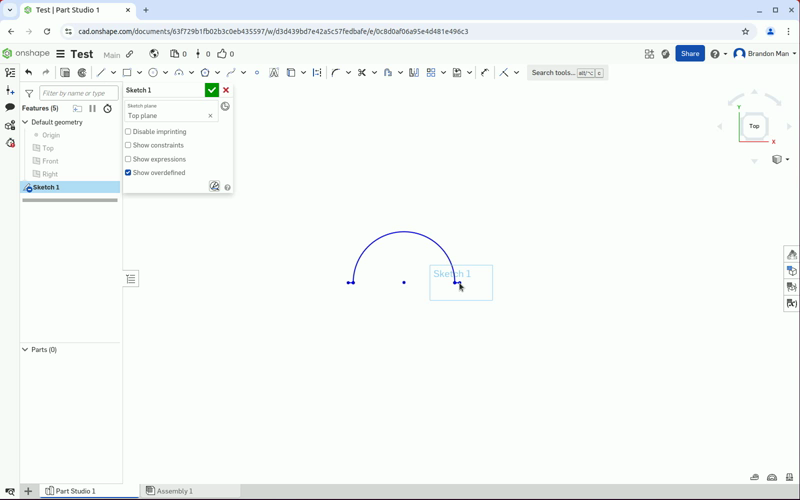
key(a)
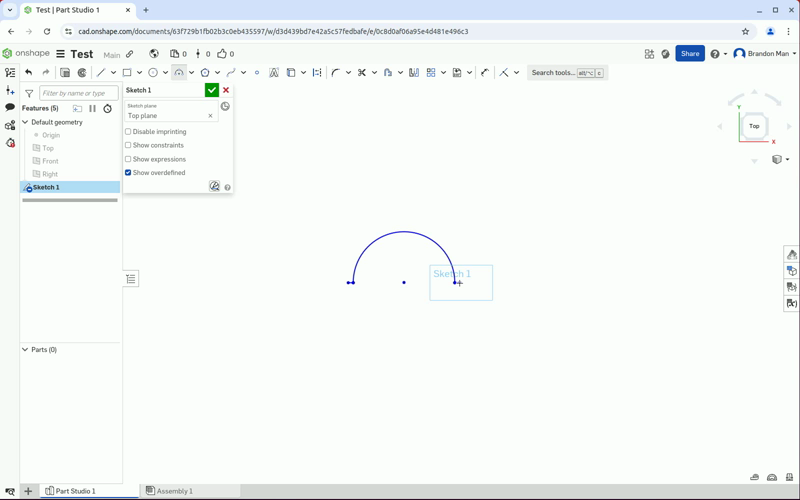
mouse_move(459, 282)
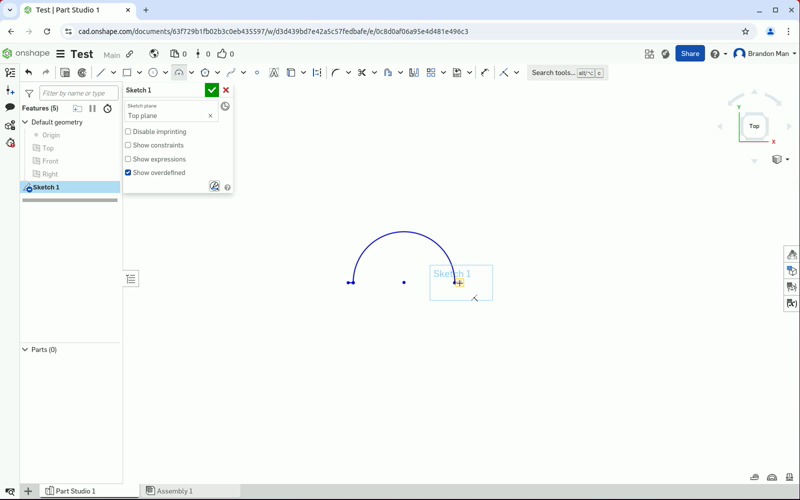
click(459, 282)
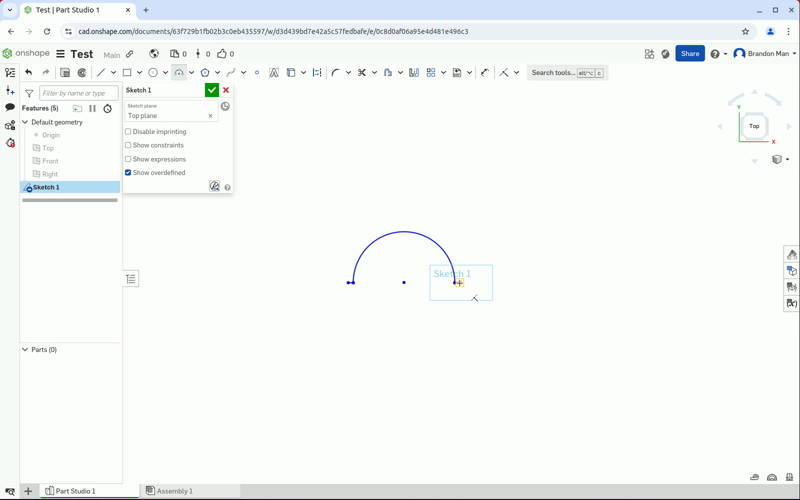
mouse_move(348, 282)
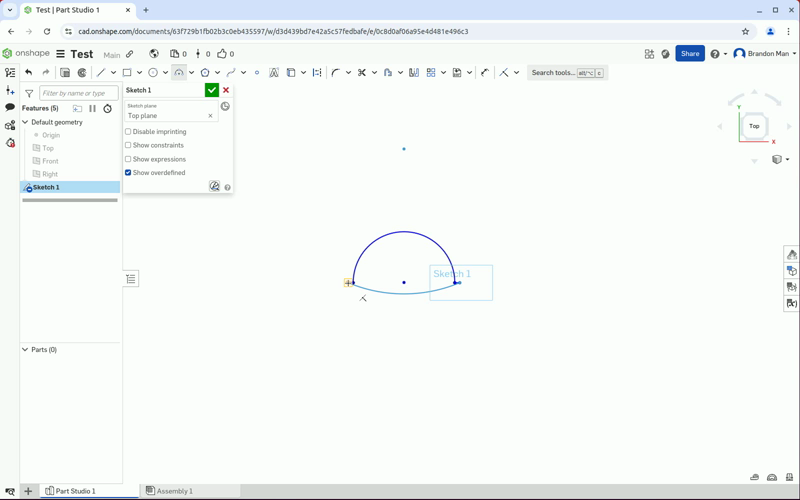
click(348, 282)
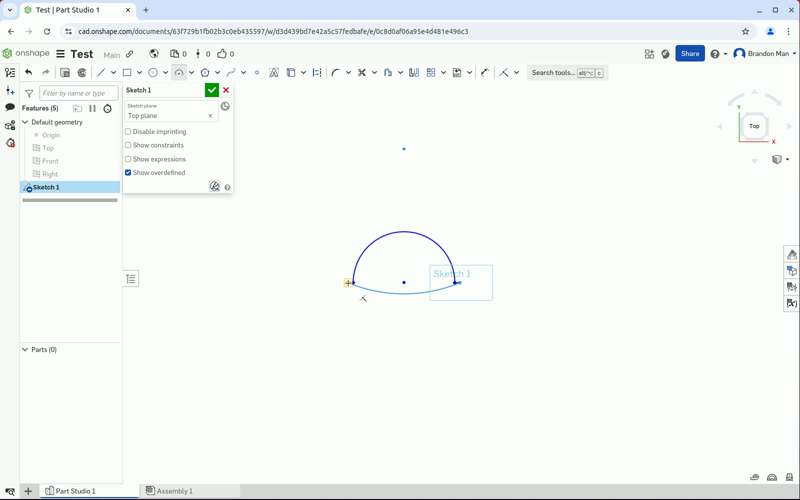
key_down(shift)
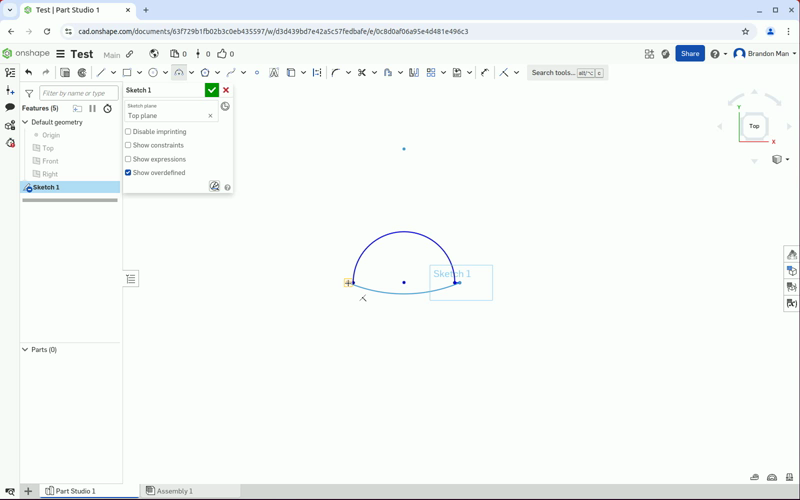
mouse_move(404, 227)
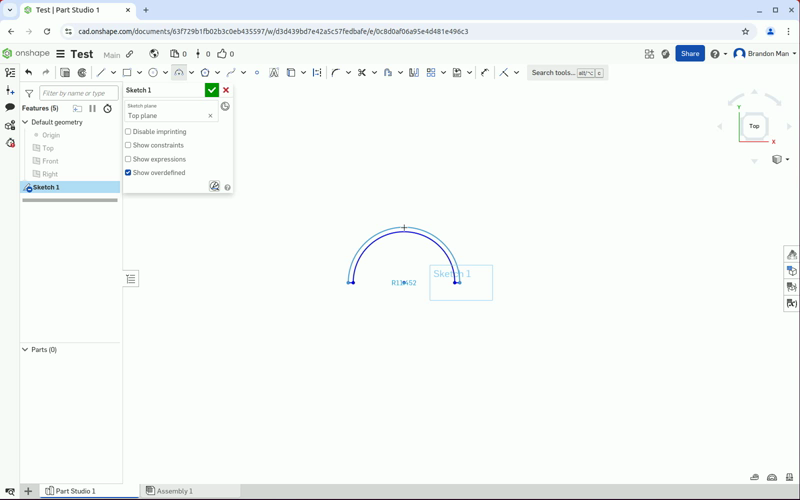
click(404, 227)
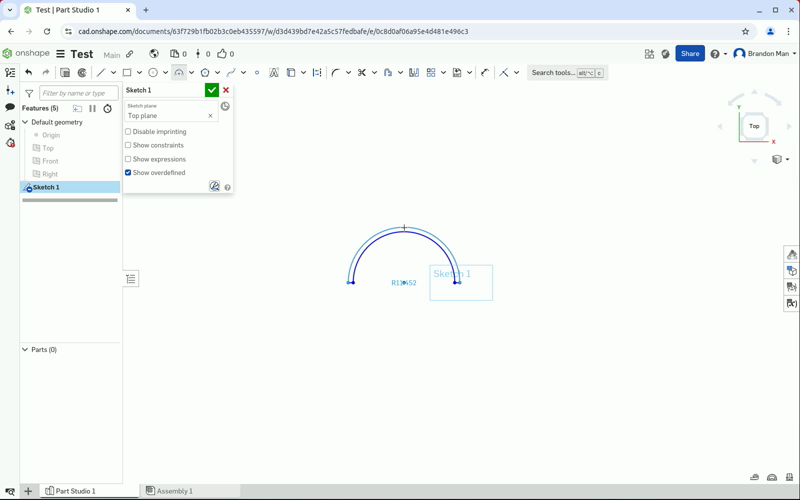
key_up(shift)
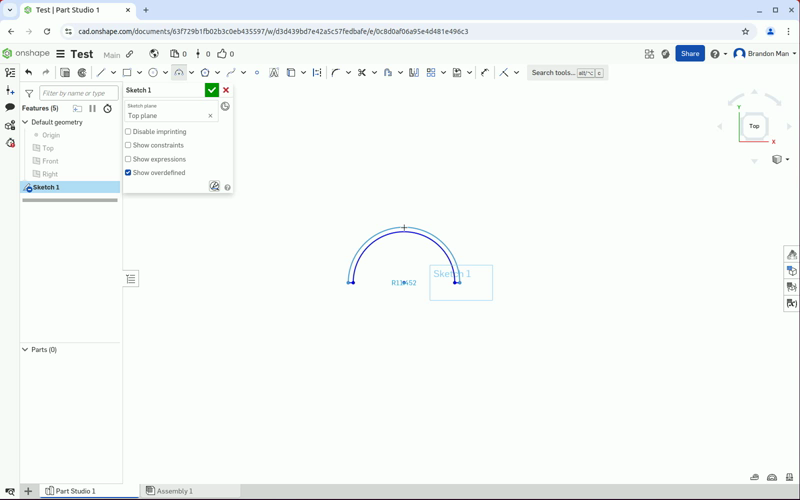
key(esc)
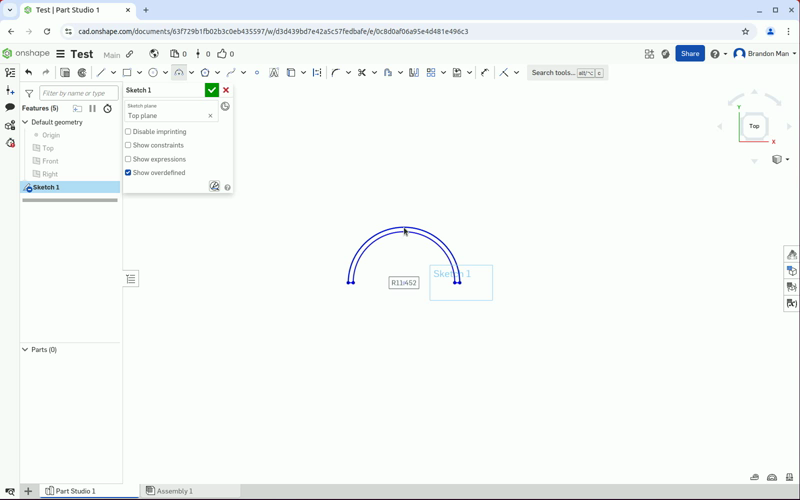
mouse_move(393, 249)
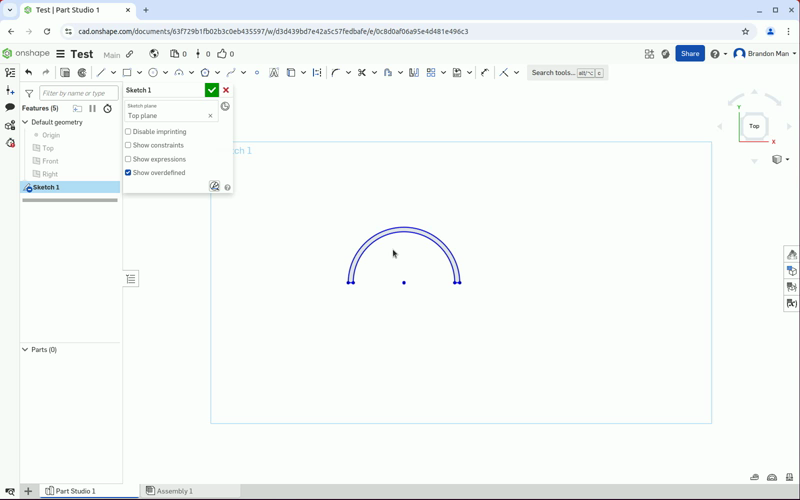
scroll(6)
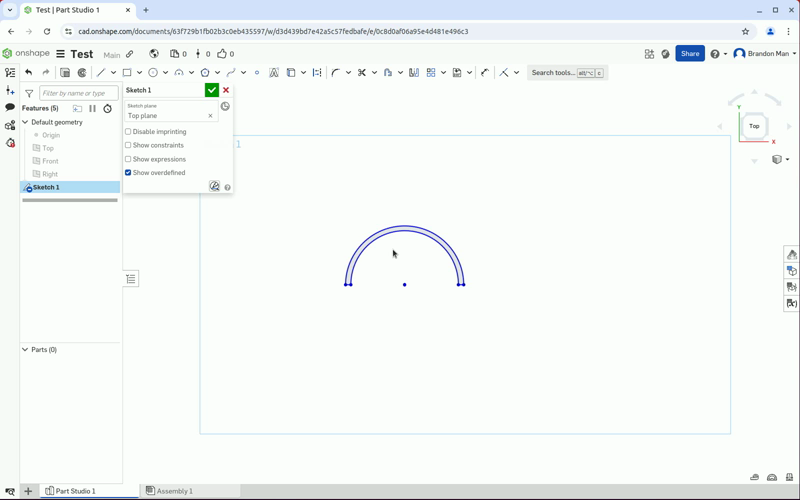
scroll(6)
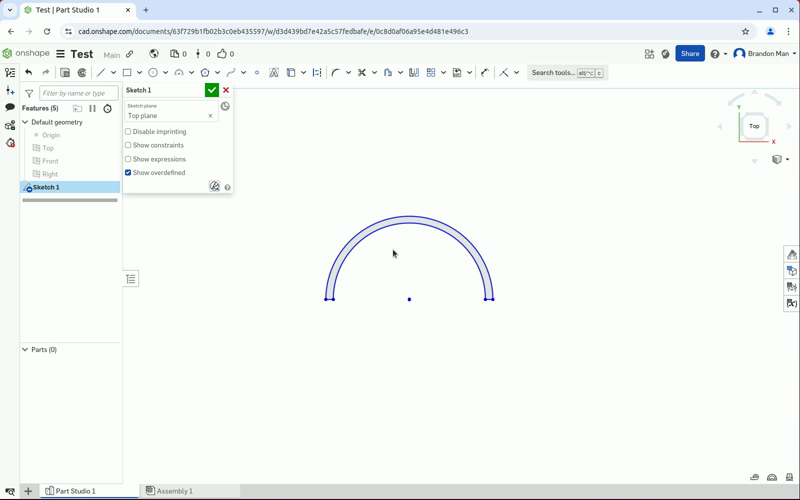
scroll(6)
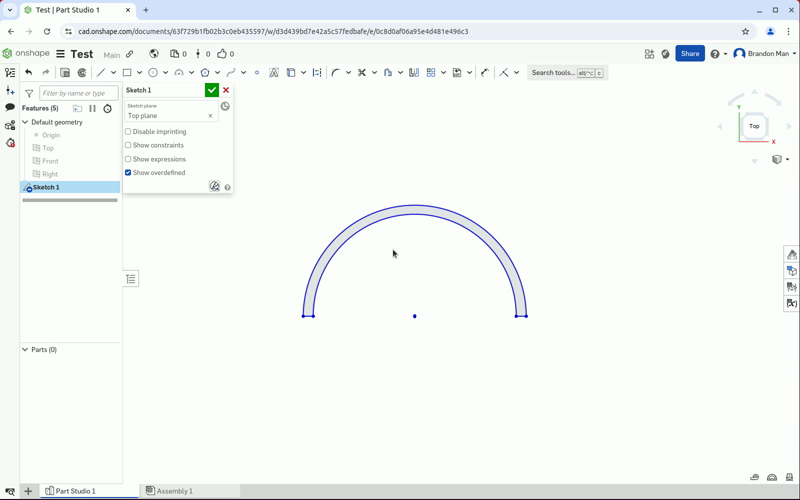
scroll(6)
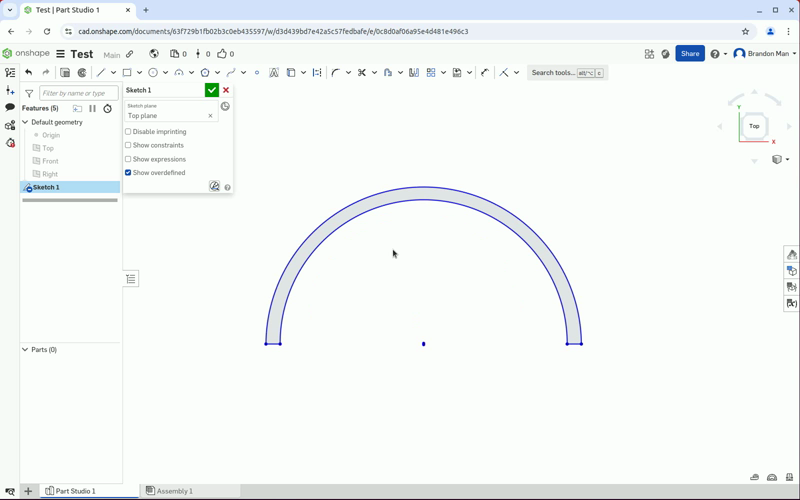
scroll(6)
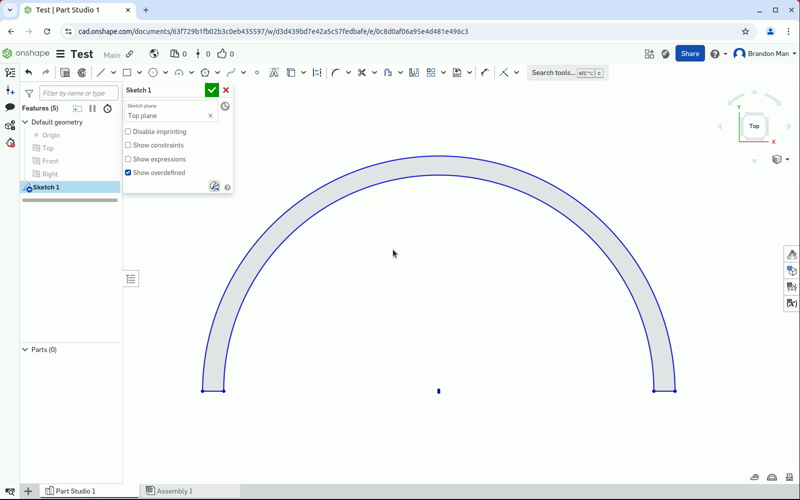
scroll(6)
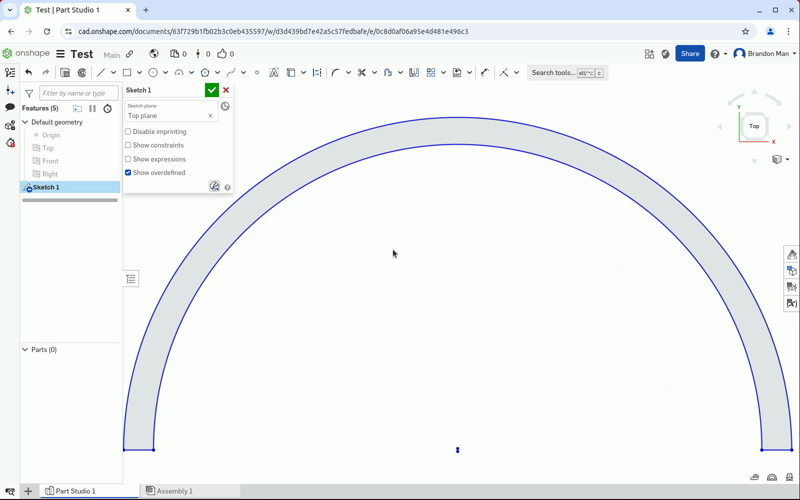
scroll(6)
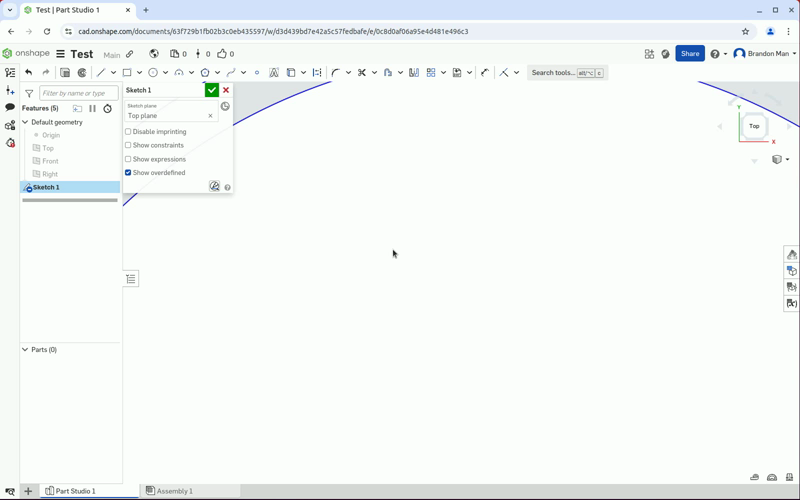
click(393, 249)
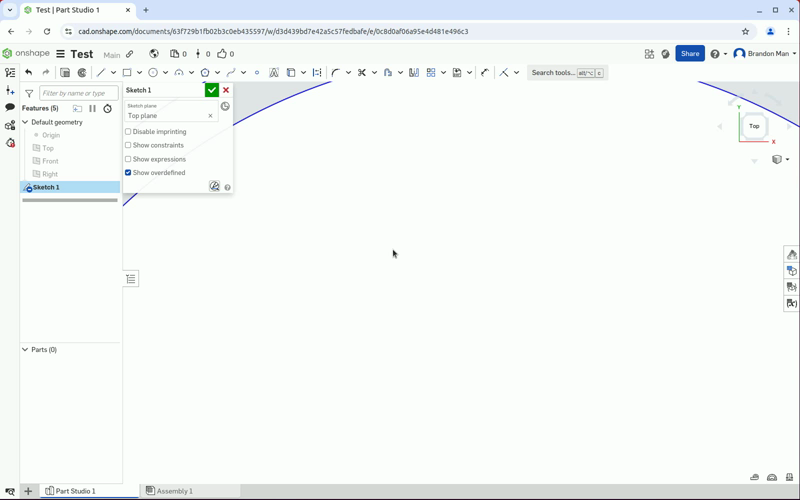
scroll(-6)
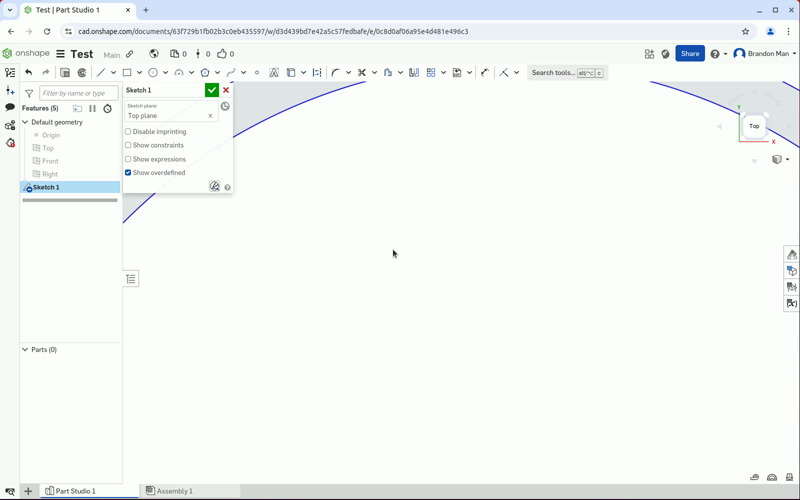
scroll(-6)
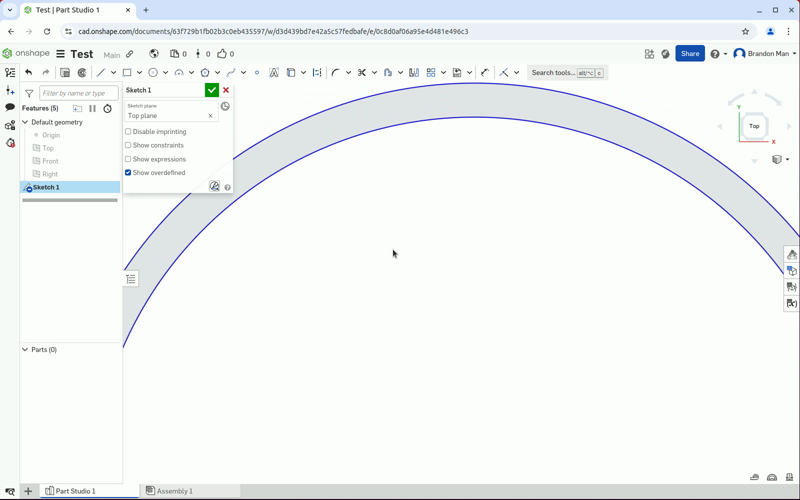
scroll(-6)
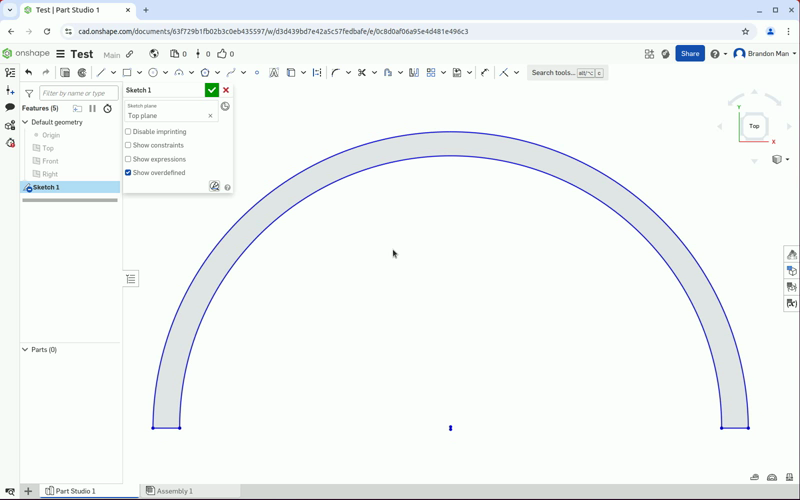
scroll(-6)
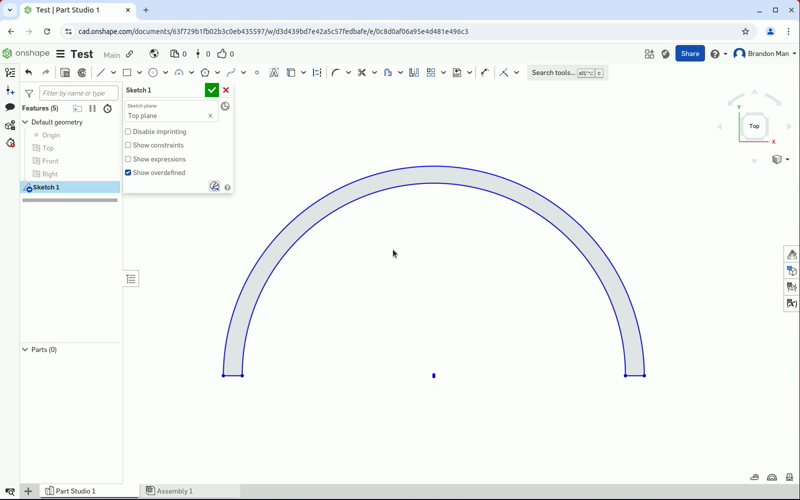
scroll(-6)
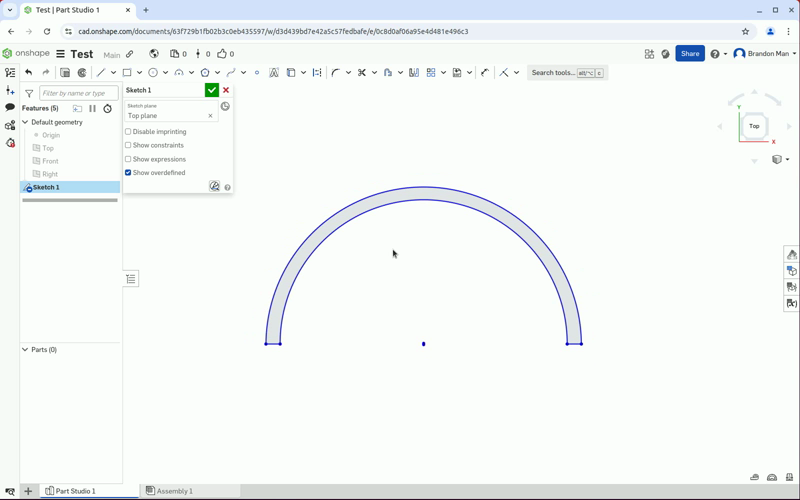
scroll(-6)
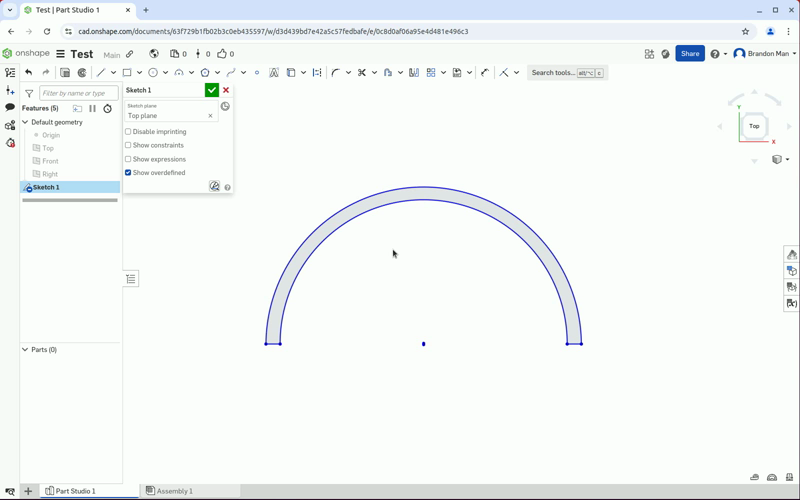
scroll(-6)
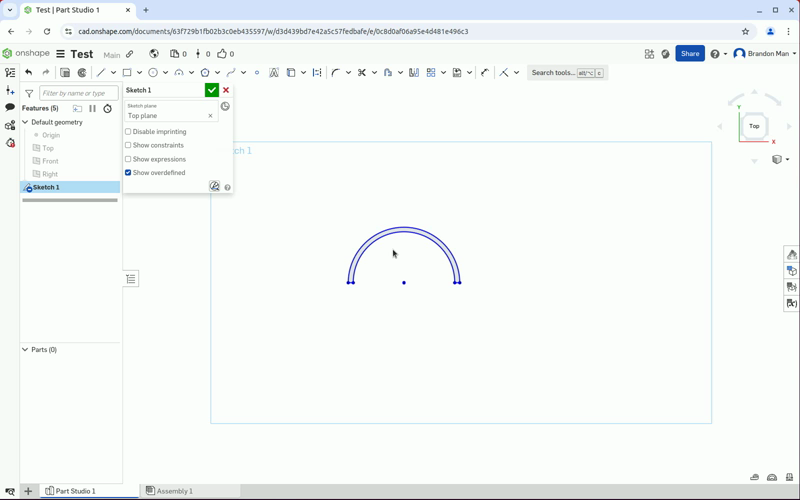
mouse_move(73, 352)
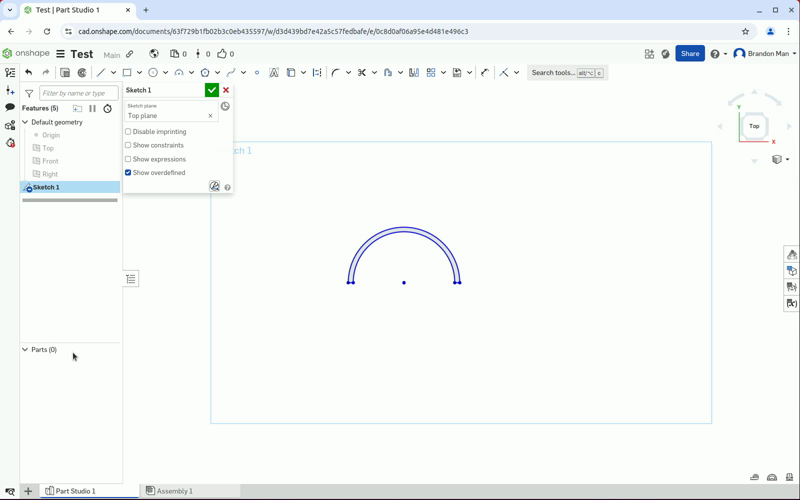
key(shift+y)
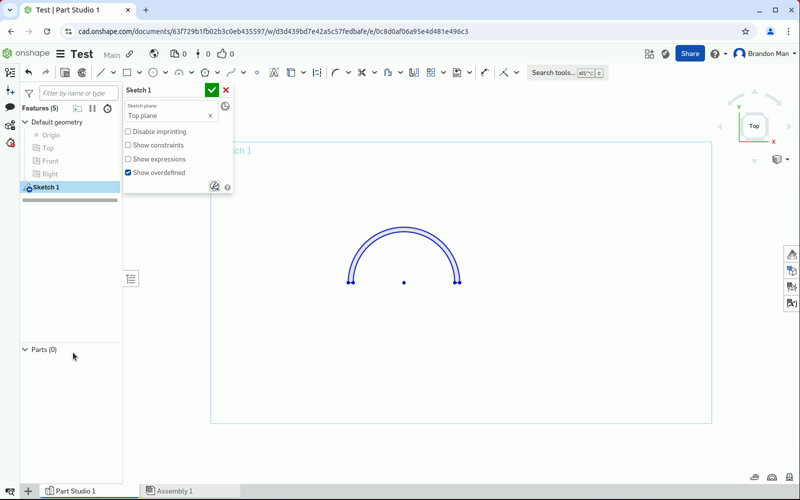
key(shift+e)
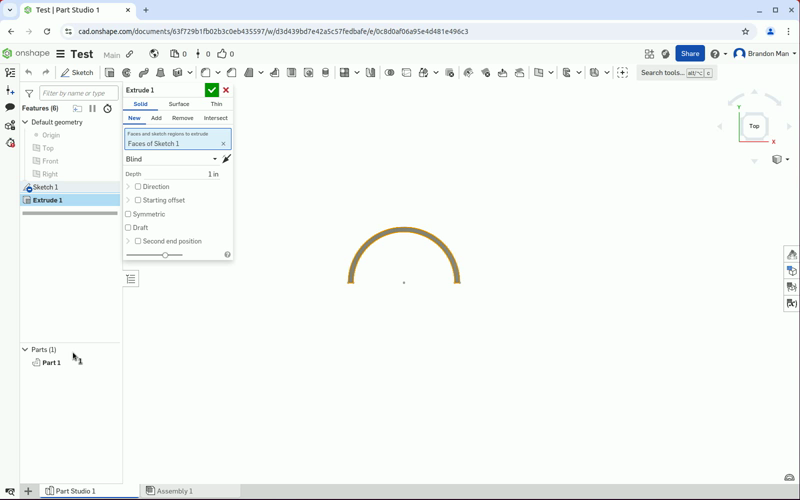
mouse_move(143, 106)
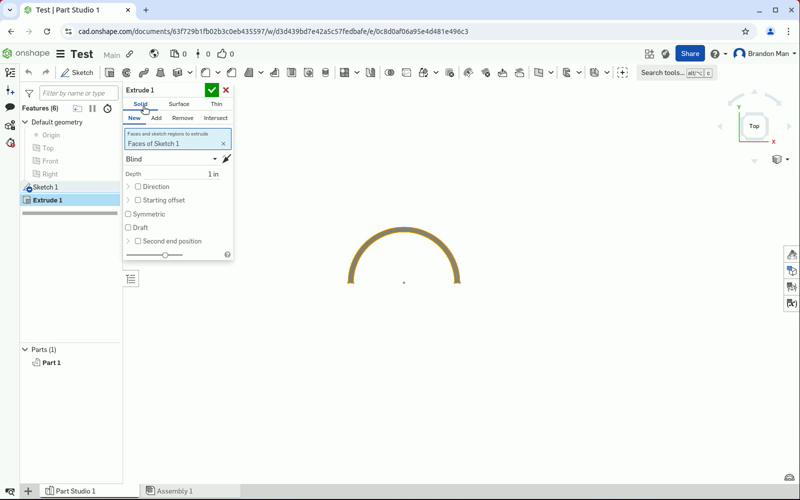
click(143, 106)
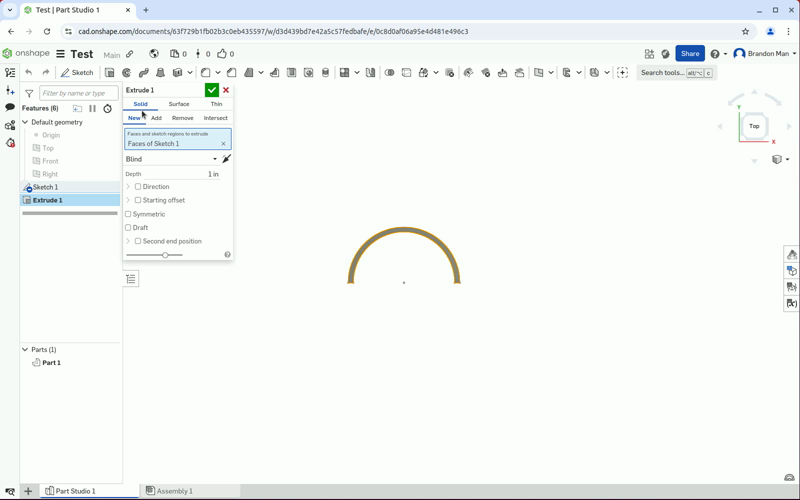
mouse_move(137, 120)
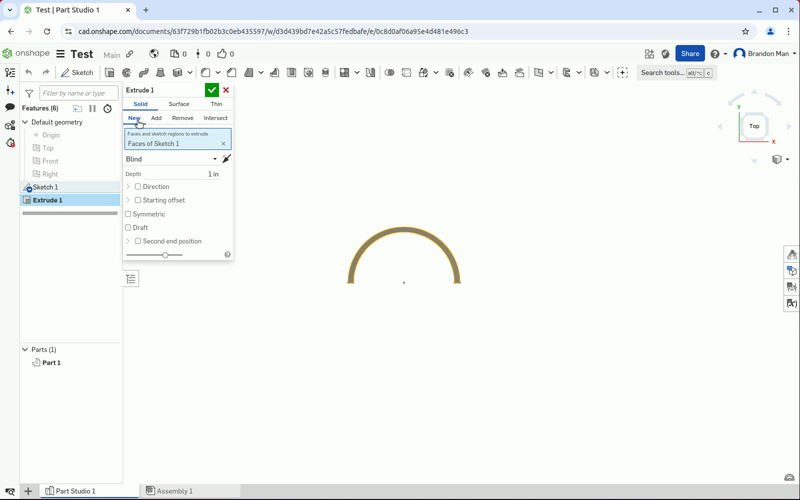
click(137, 120)
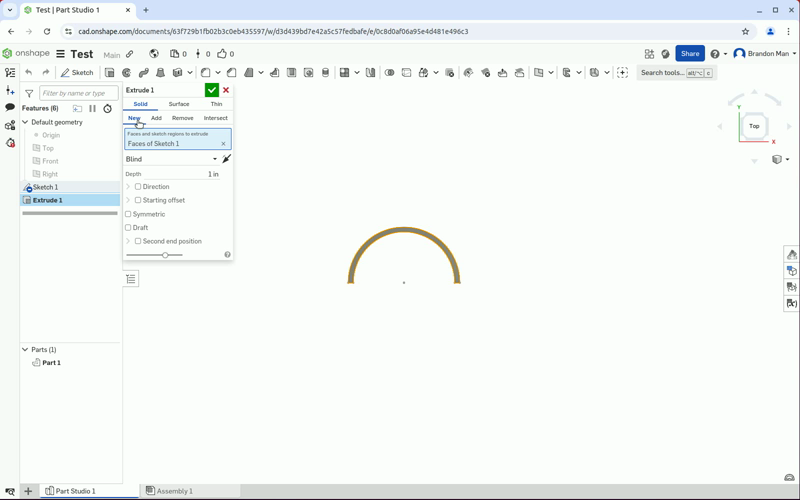
key(tab, 4)
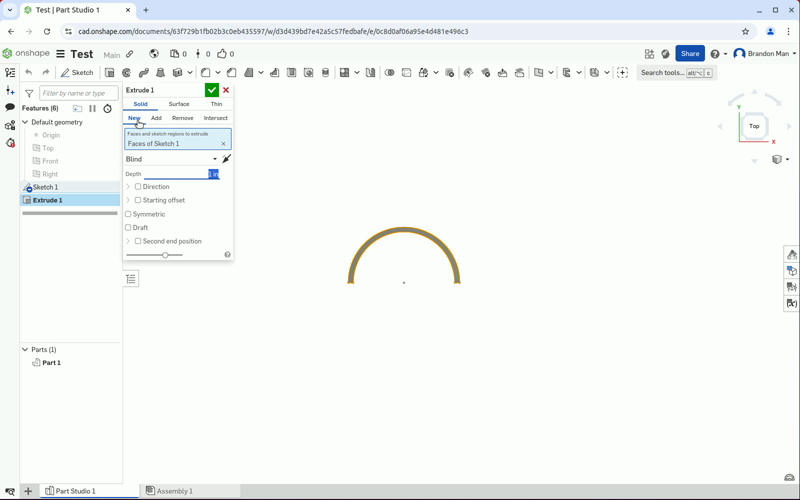
text(0.241)
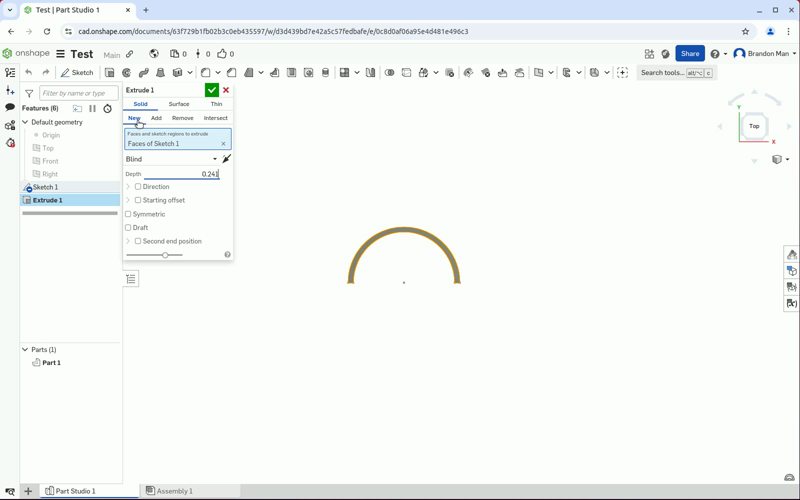
key(enter)
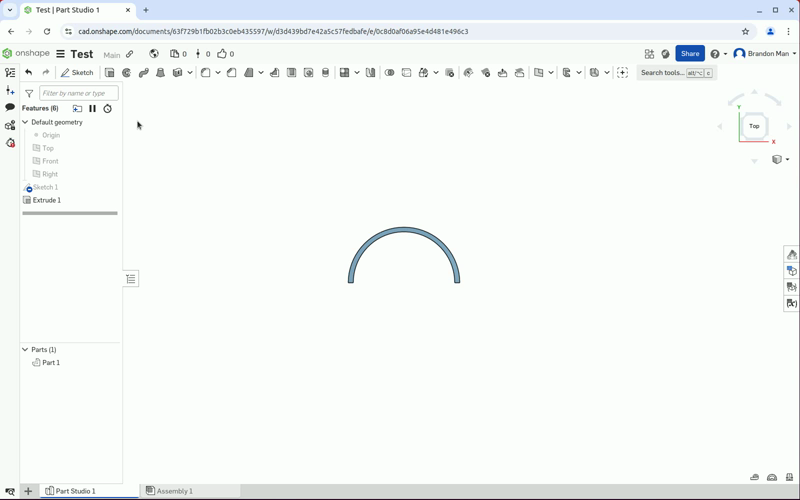
key(shift+h)
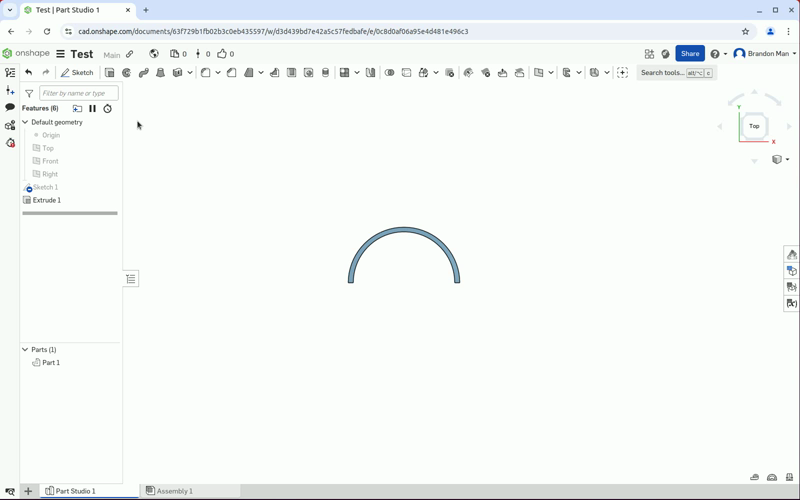
key(shift+h)
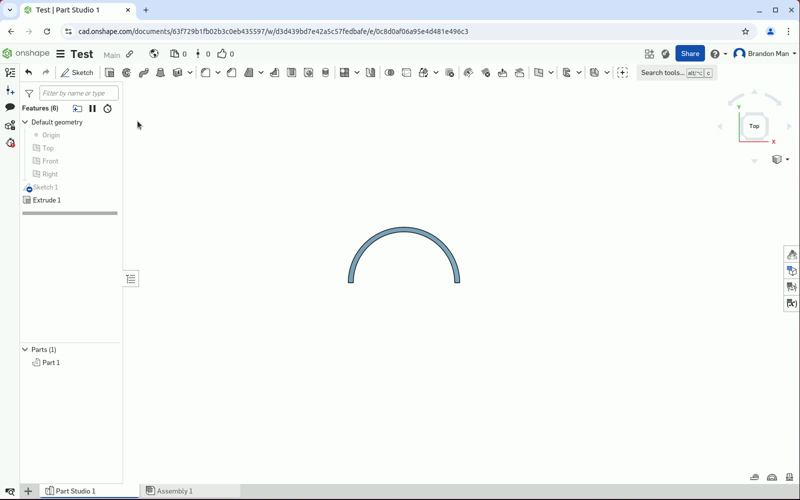
mouse_move(73, 189)
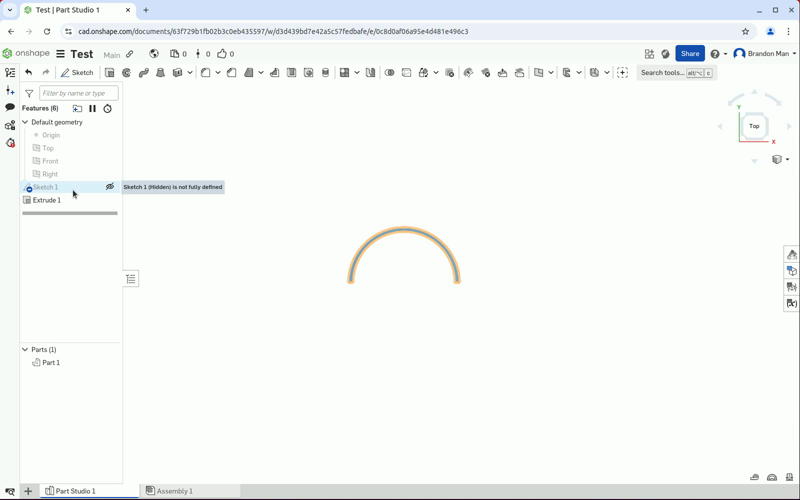
click(73, 189)
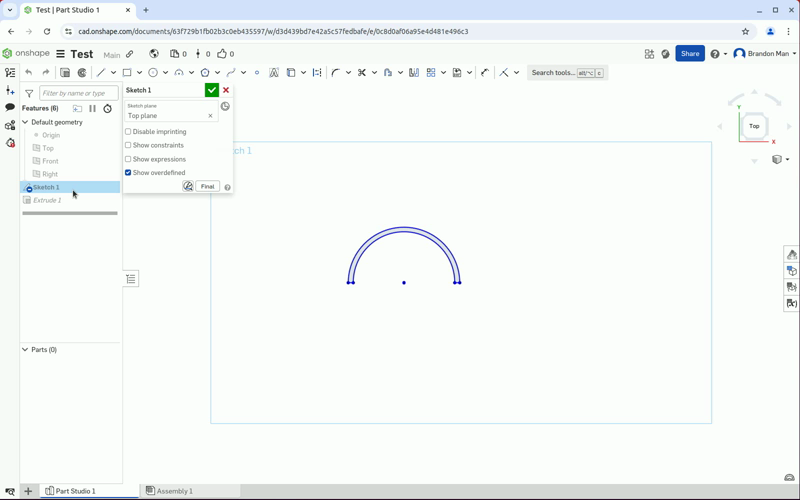
mouse_move(229, 92)
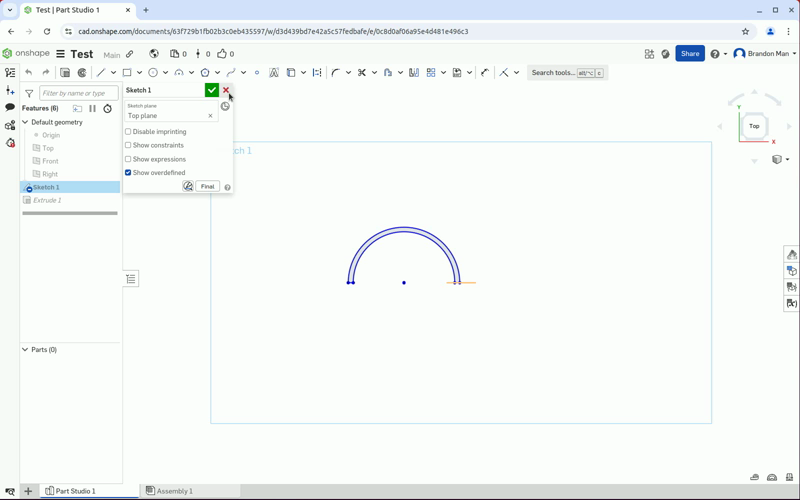
click(229, 92)
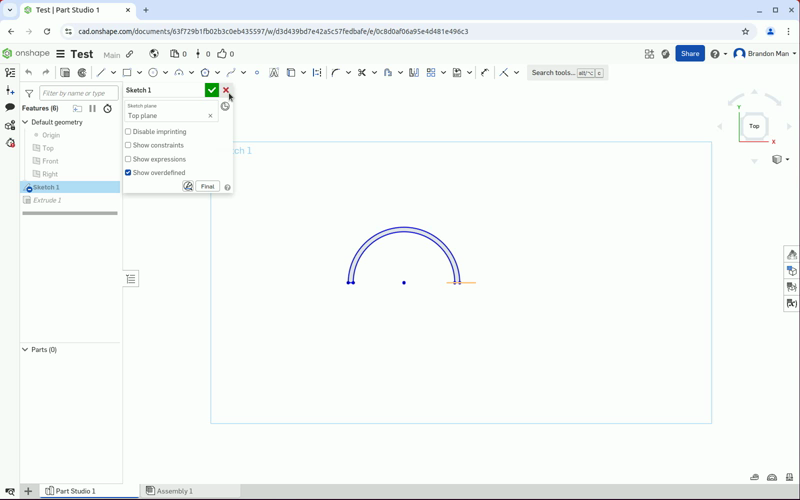
key(shift+s)
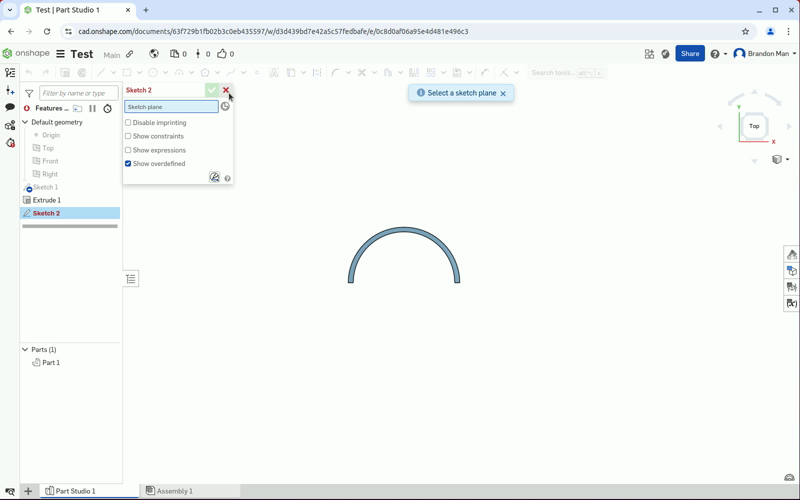
mouse_move(73, 150)
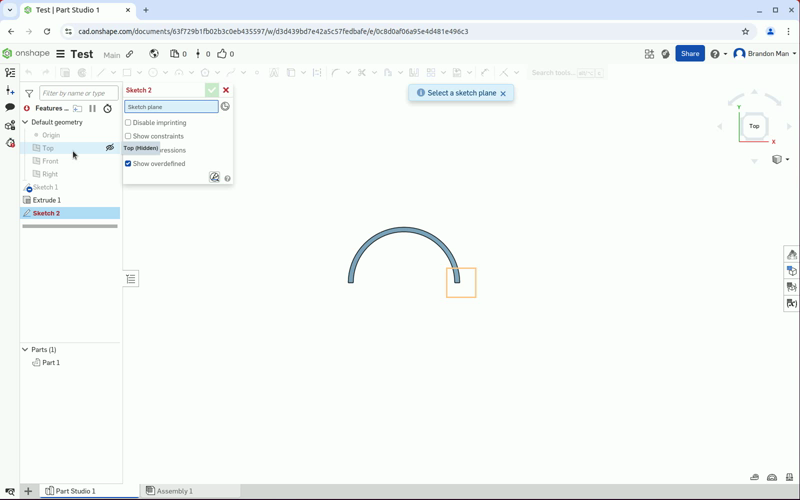
click(73, 150)
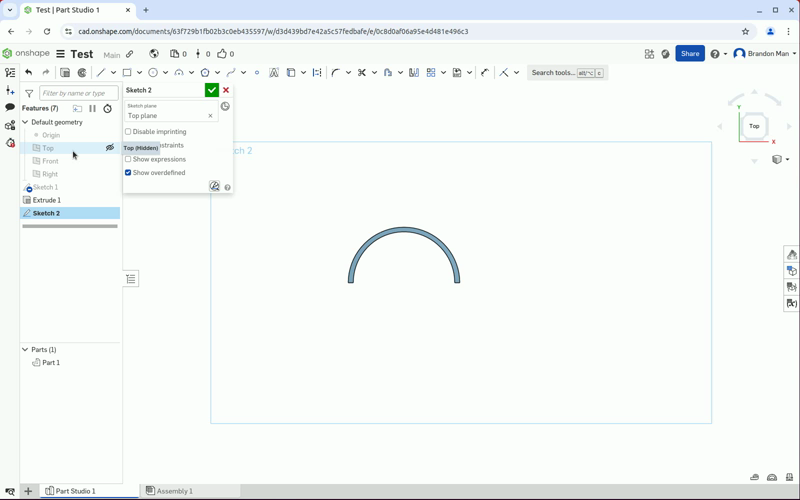
mouse_move(73, 352)
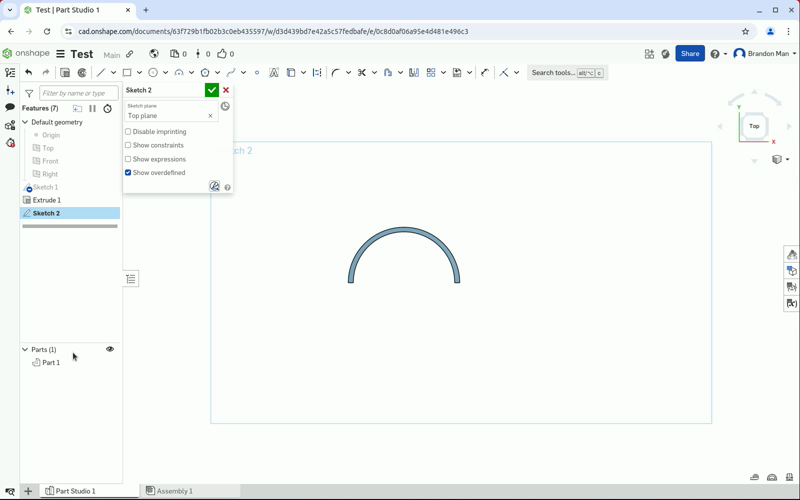
key(y)
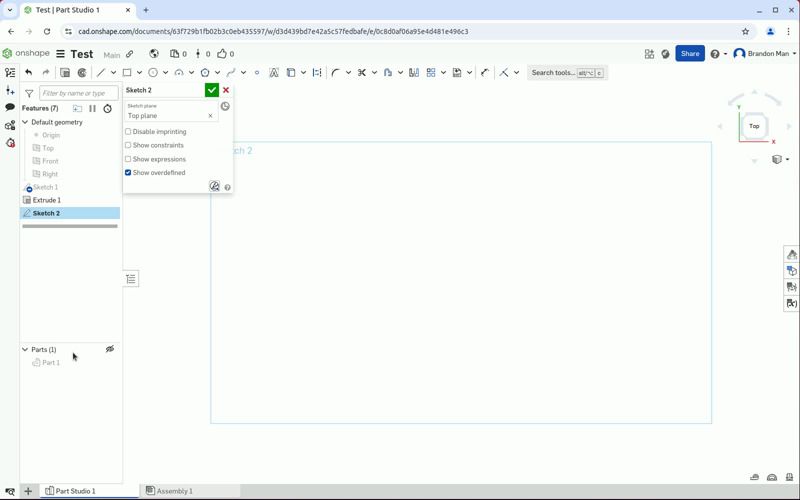
key(a)
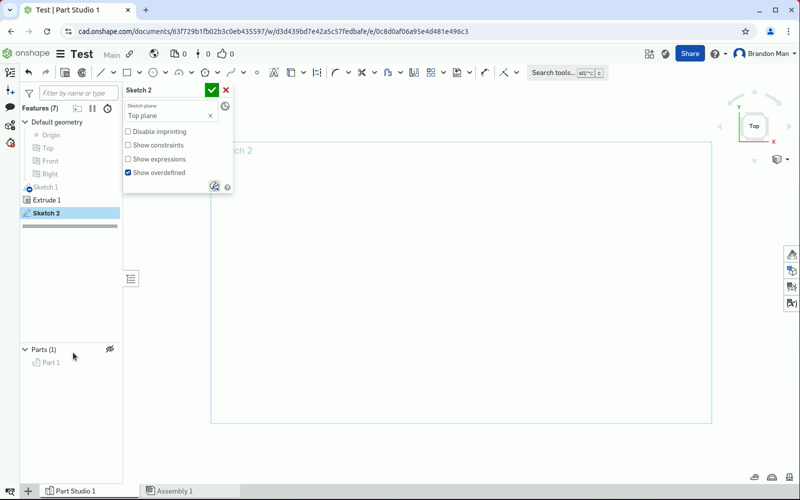
key_down(shift)
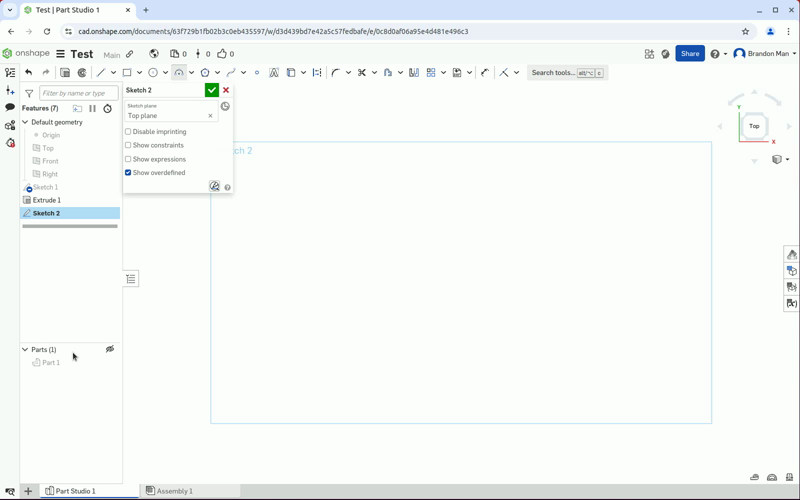
mouse_move(348, 282)
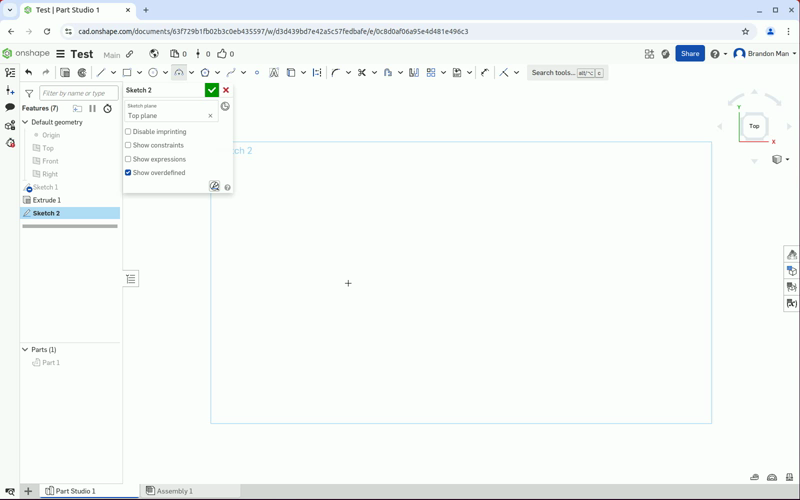
click(348, 282)
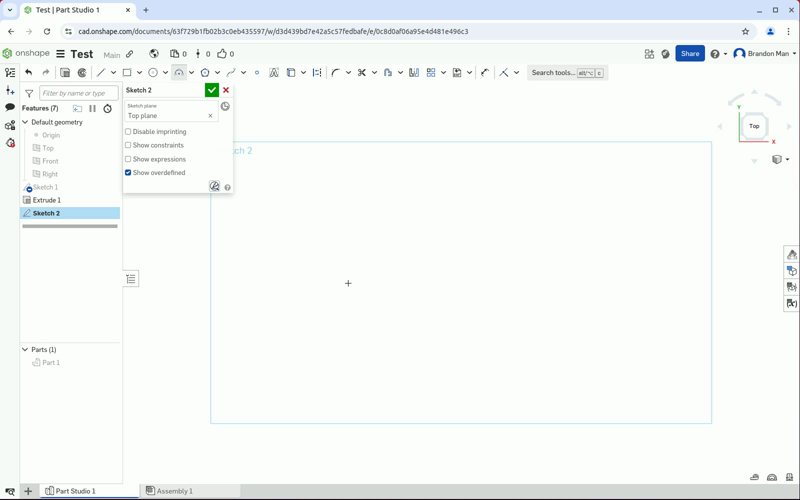
key_up(shift)
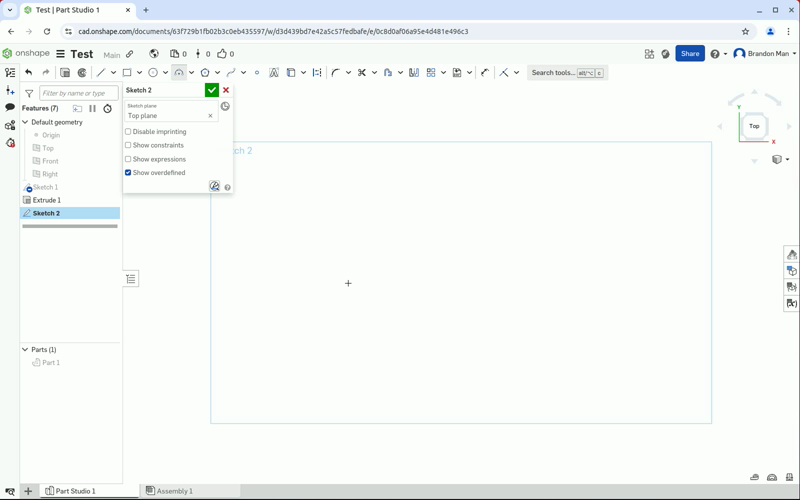
key_down(shift)
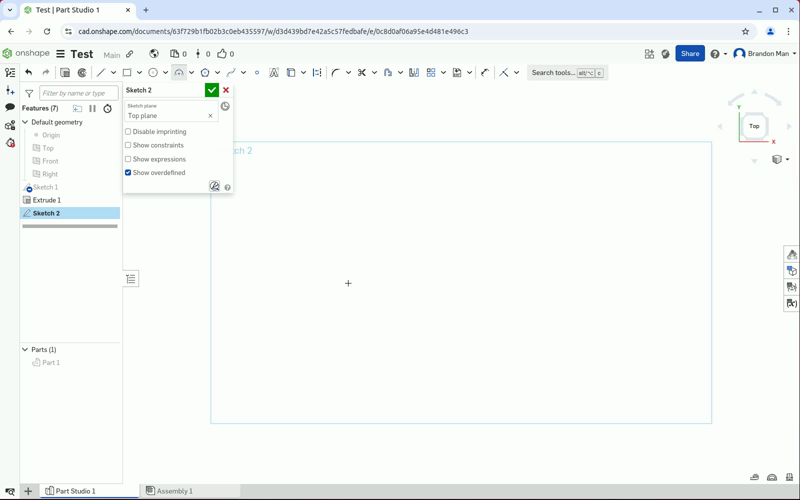
mouse_move(459, 282)
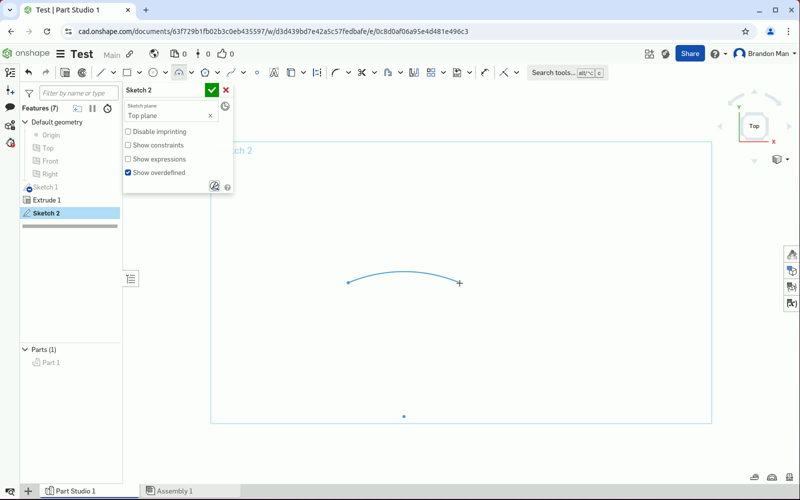
click(459, 282)
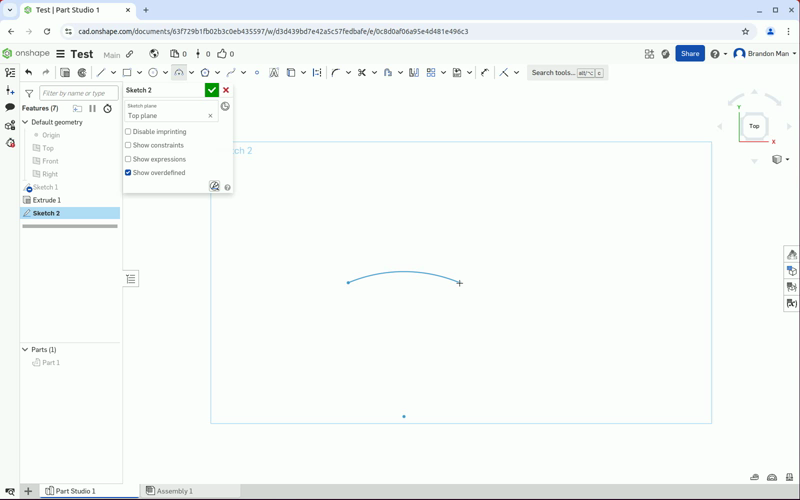
mouse_move(404, 338)
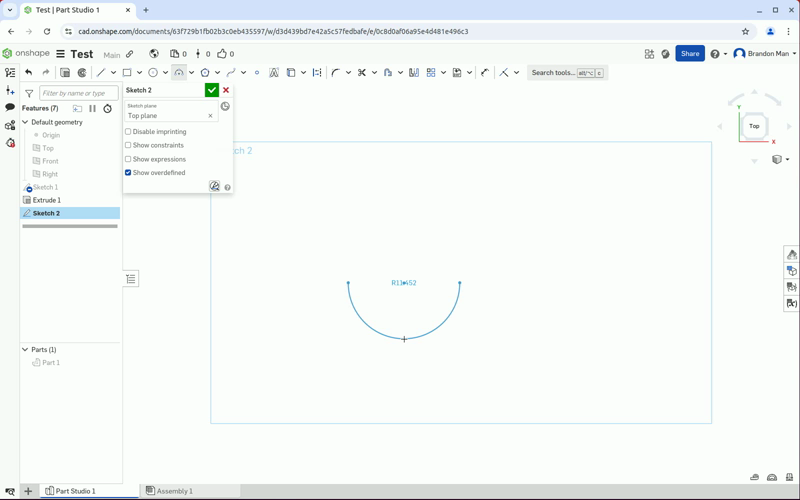
click(404, 338)
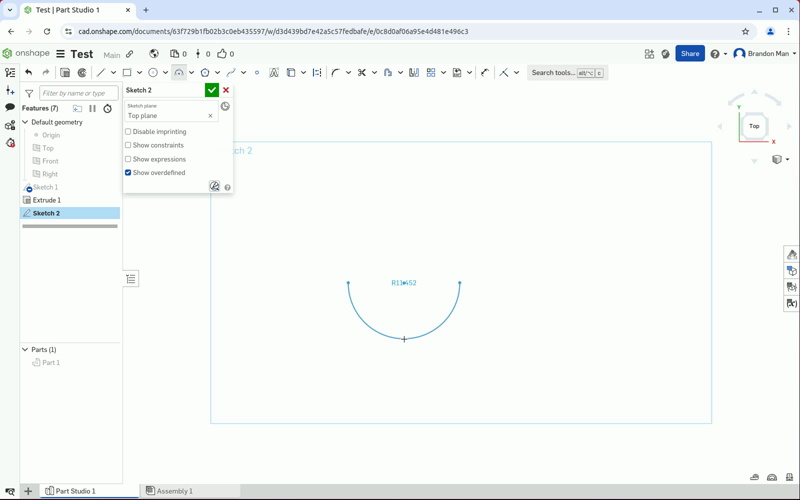
key_up(shift)
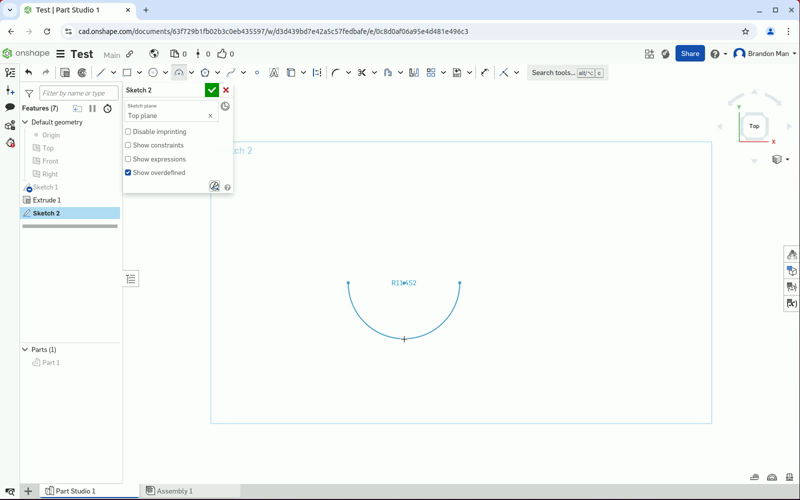
key(esc)
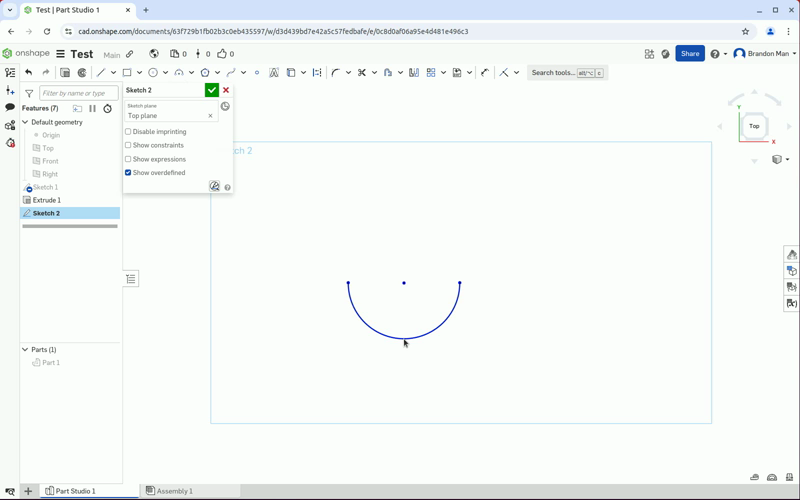
key(l)
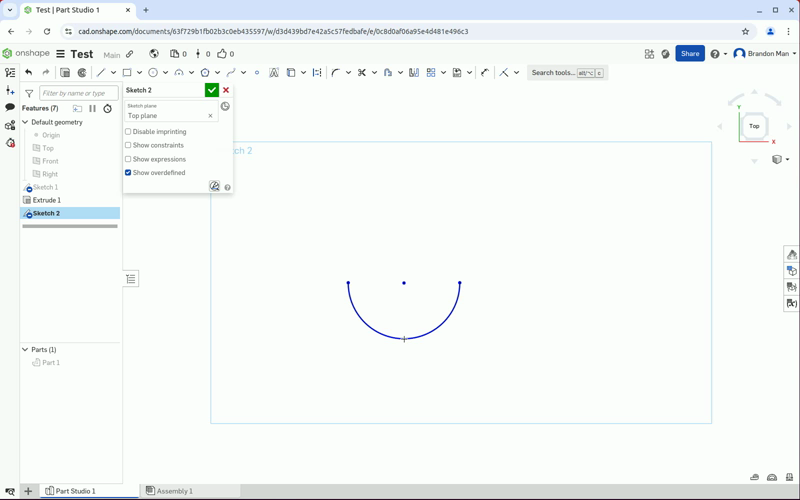
mouse_move(459, 282)
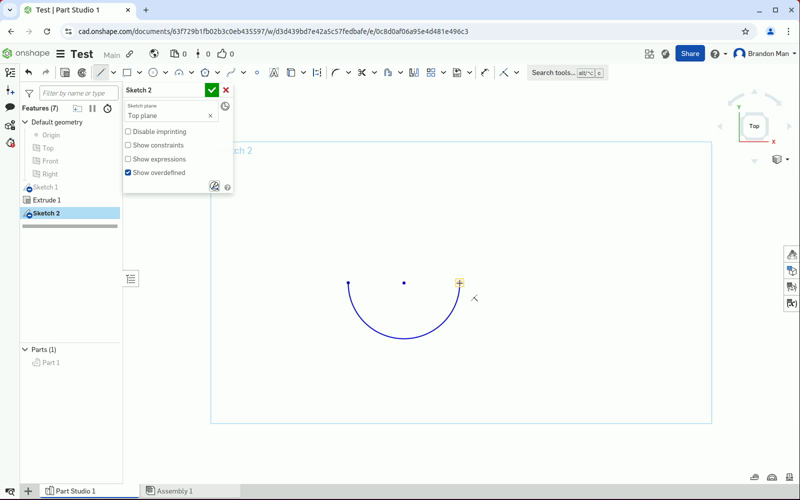
click(459, 282)
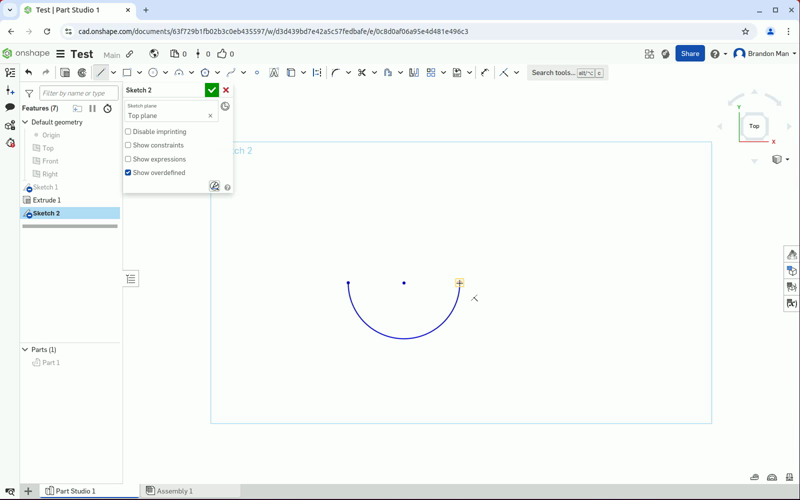
key_down(shift)
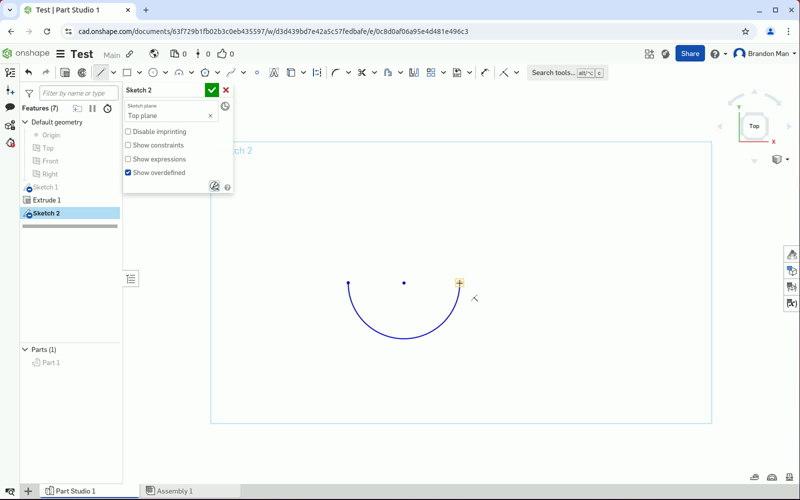
mouse_move(489, 282)
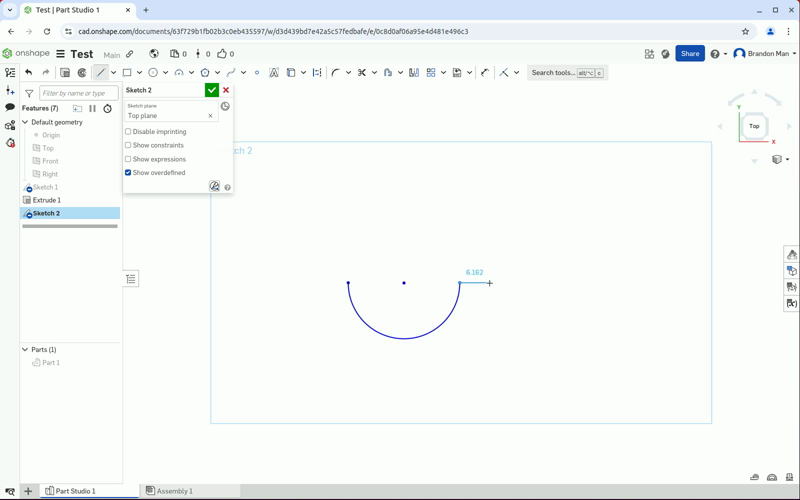
mouse_move(454, 282)
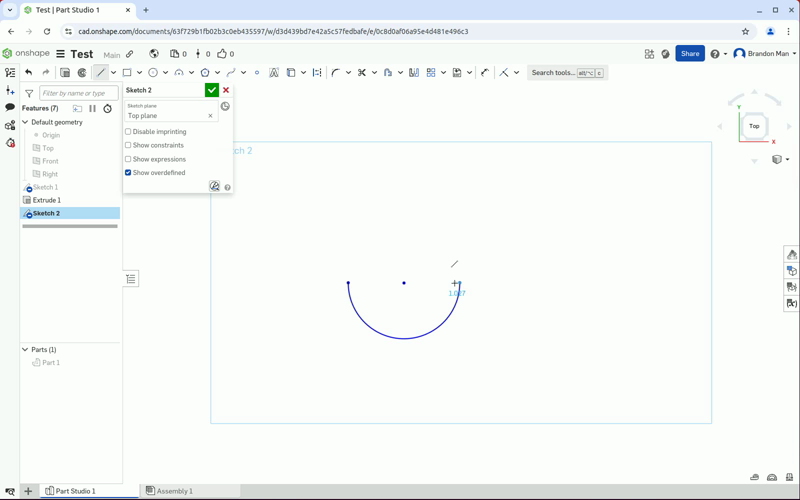
scroll(6)
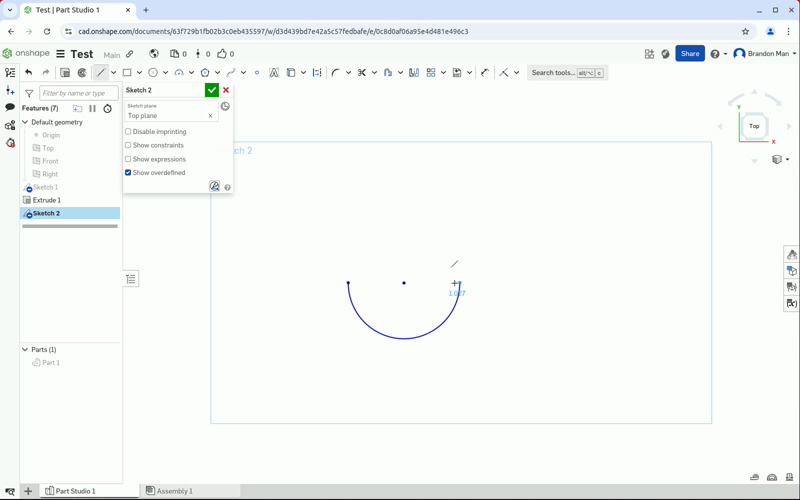
scroll(6)
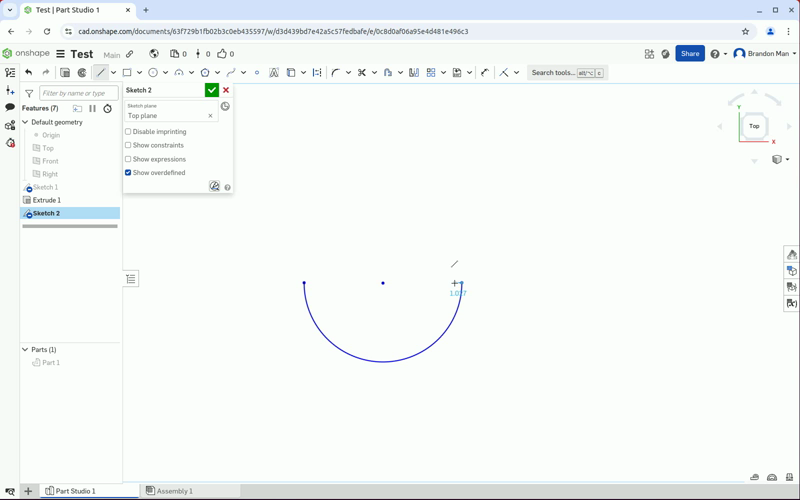
scroll(6)
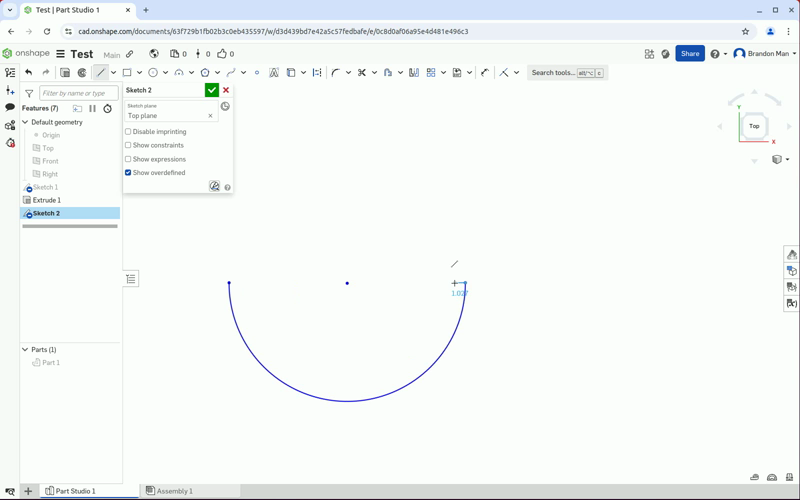
scroll(6)
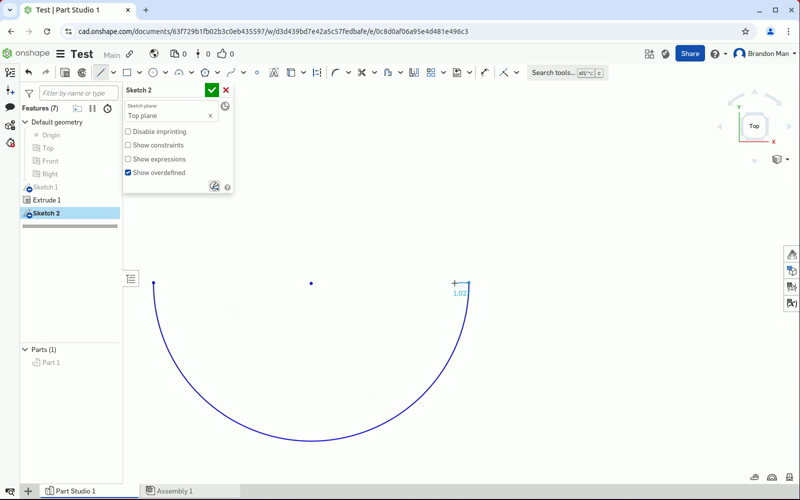
scroll(6)
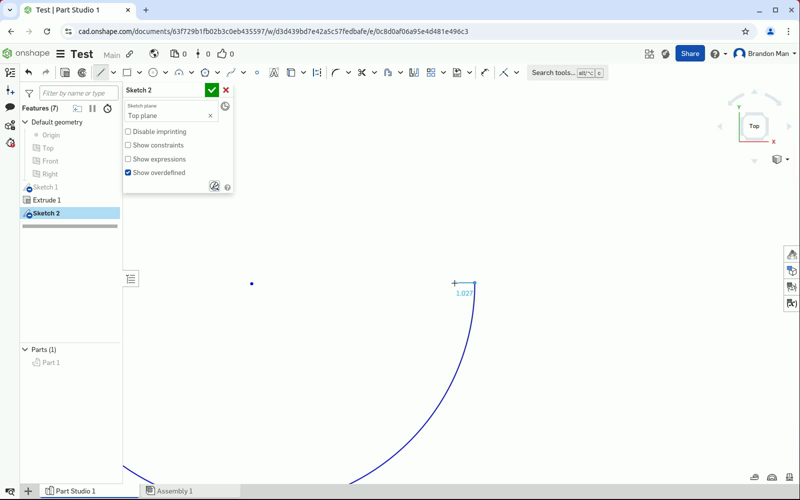
scroll(6)
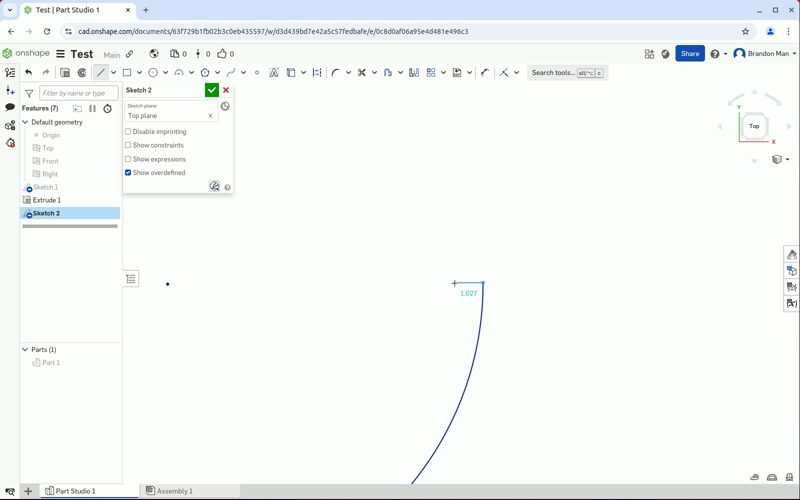
scroll(6)
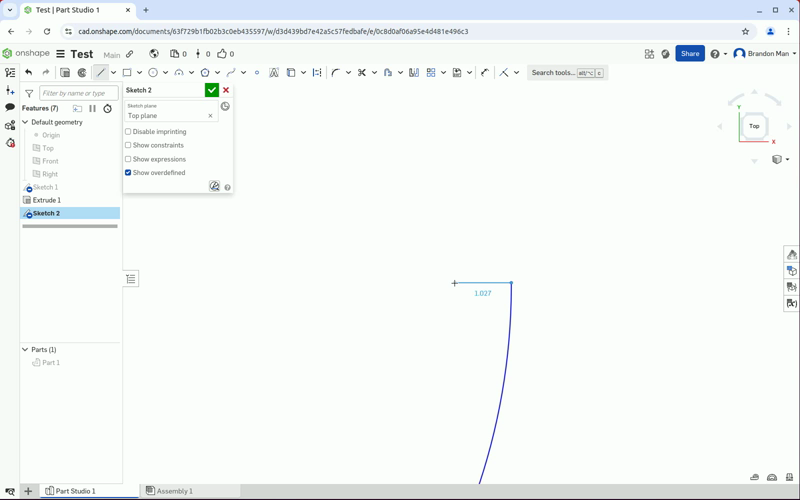
click(454, 282)
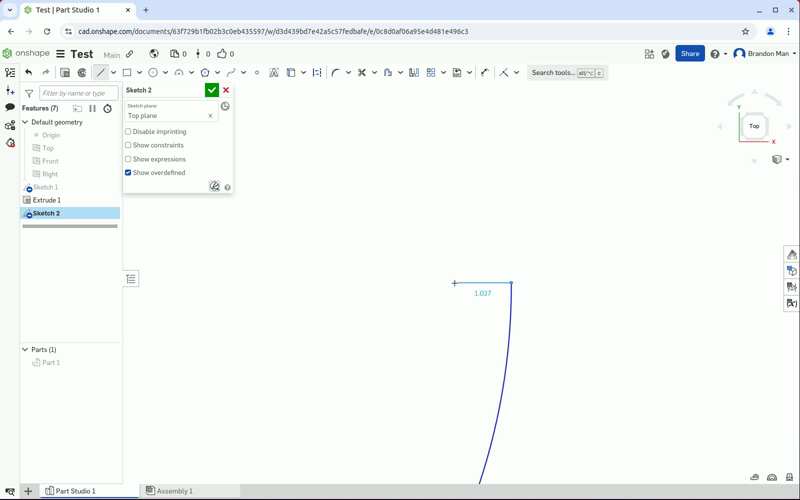
scroll(-6)
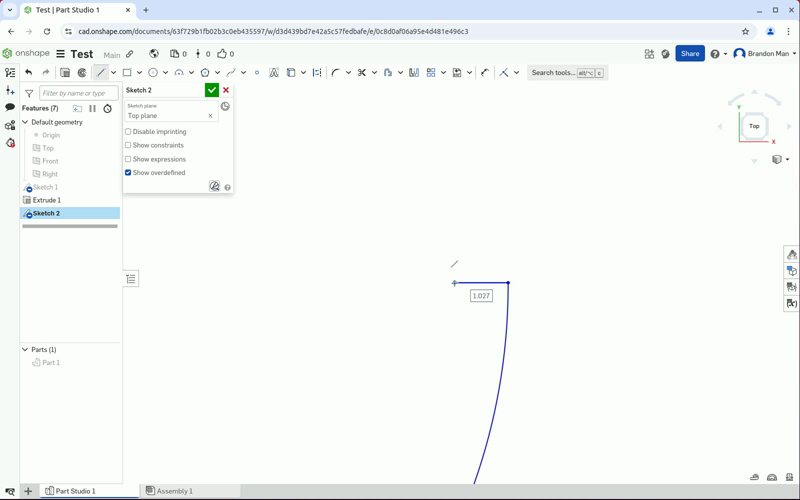
scroll(-6)
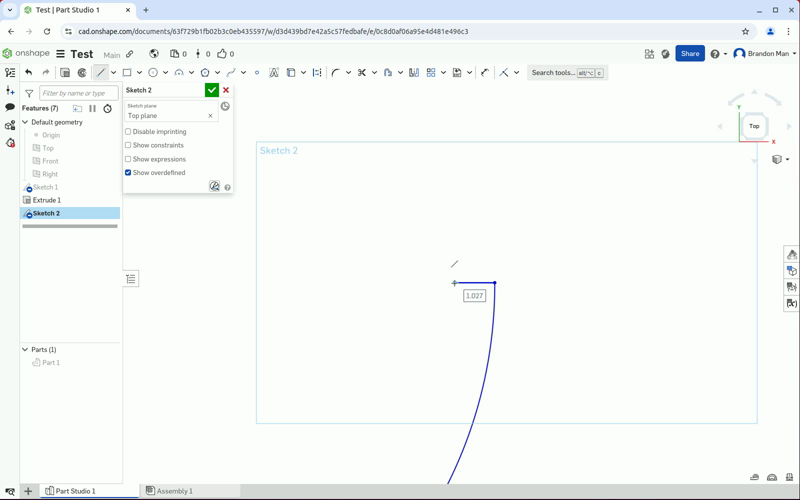
scroll(-6)
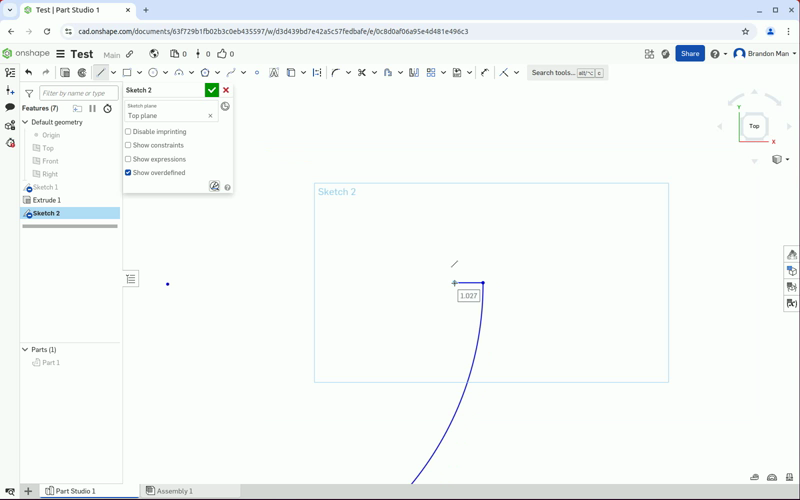
scroll(-6)
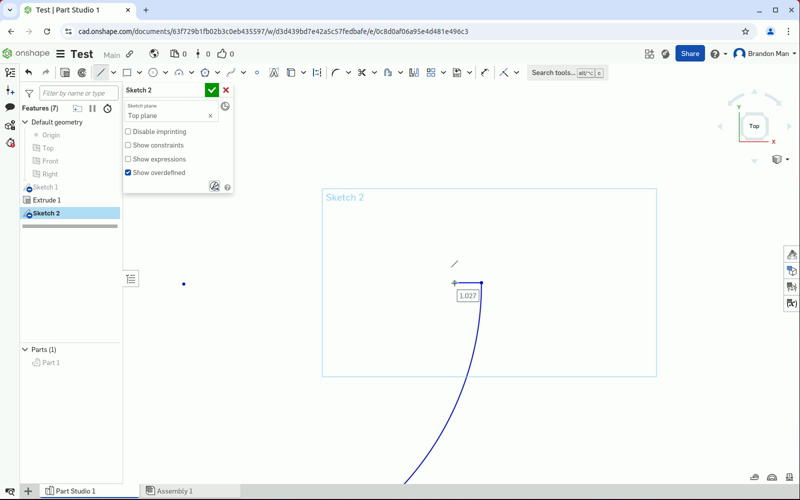
scroll(-6)
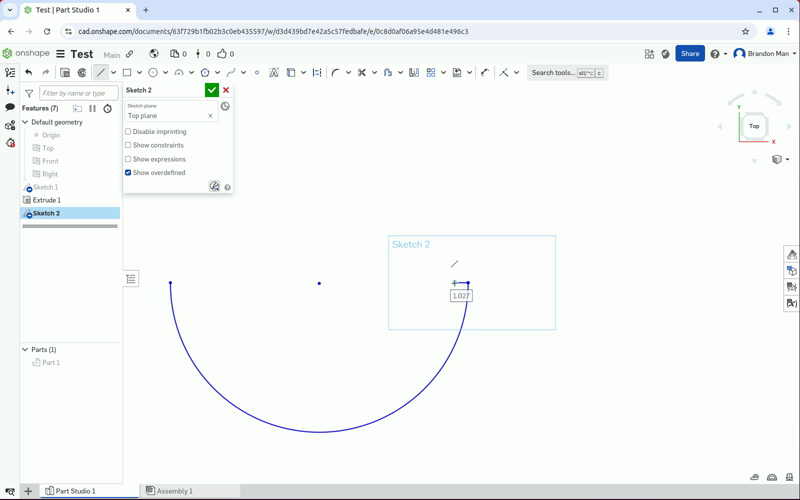
scroll(-6)
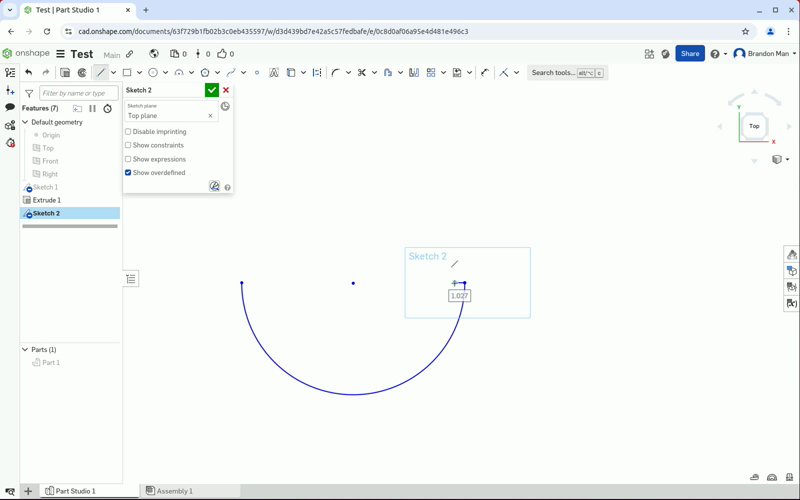
scroll(-6)
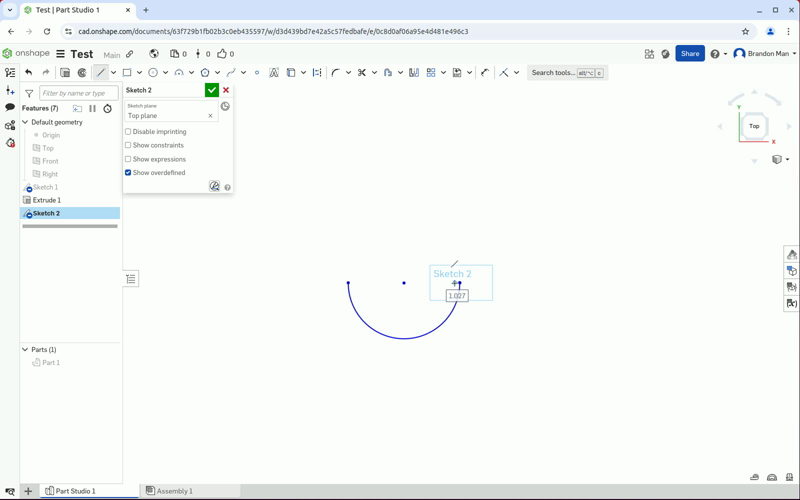
key_up(shift)
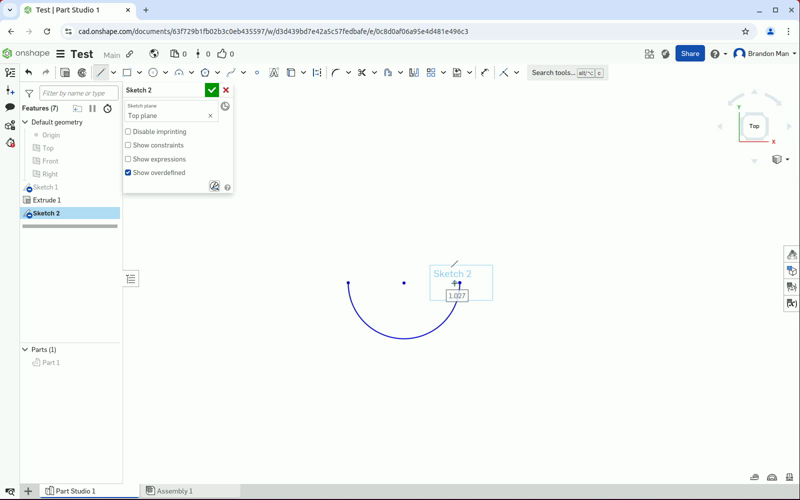
key(esc)
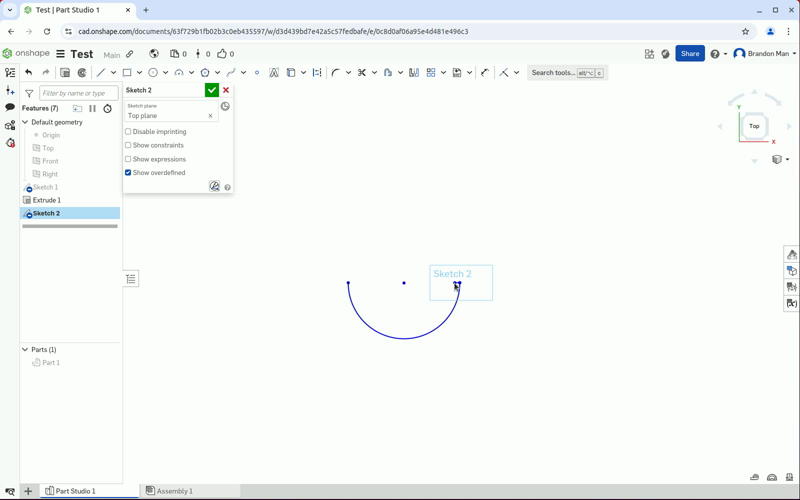
key(a)
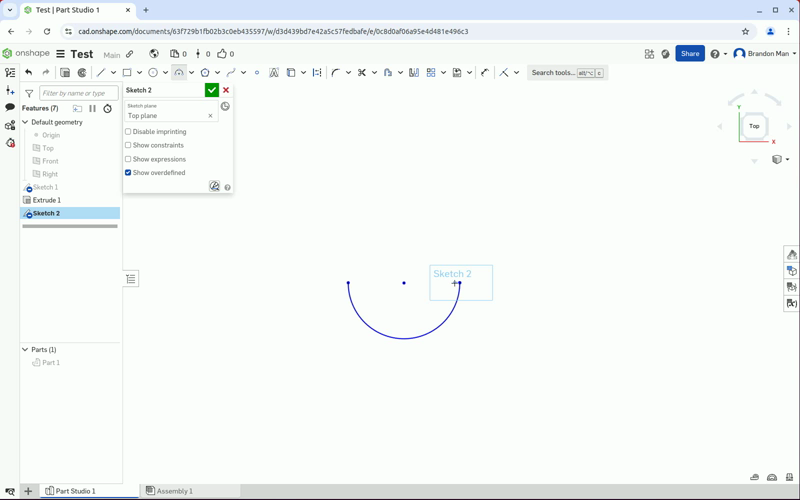
mouse_move(454, 282)
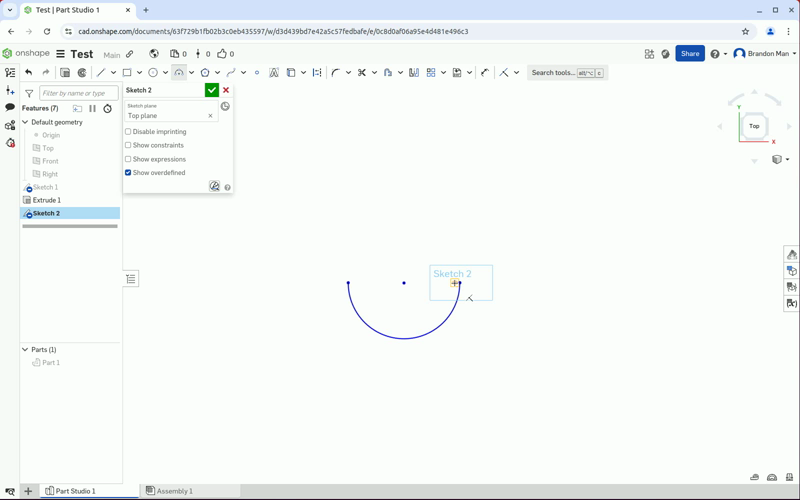
click(454, 282)
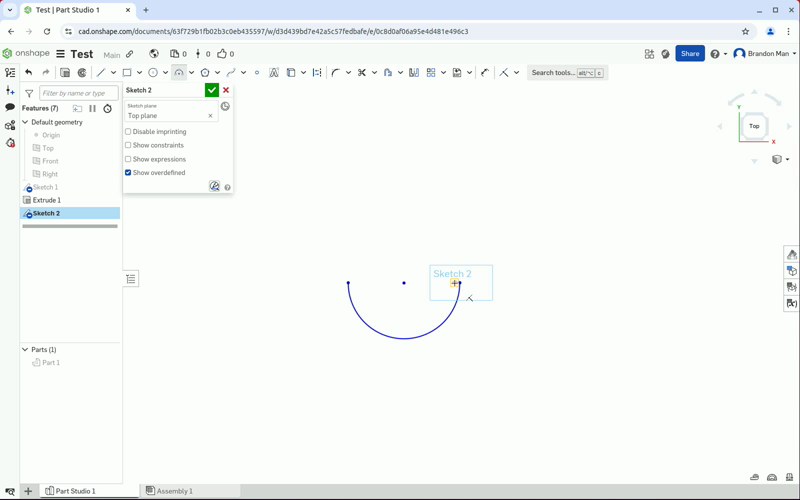
key_down(shift)
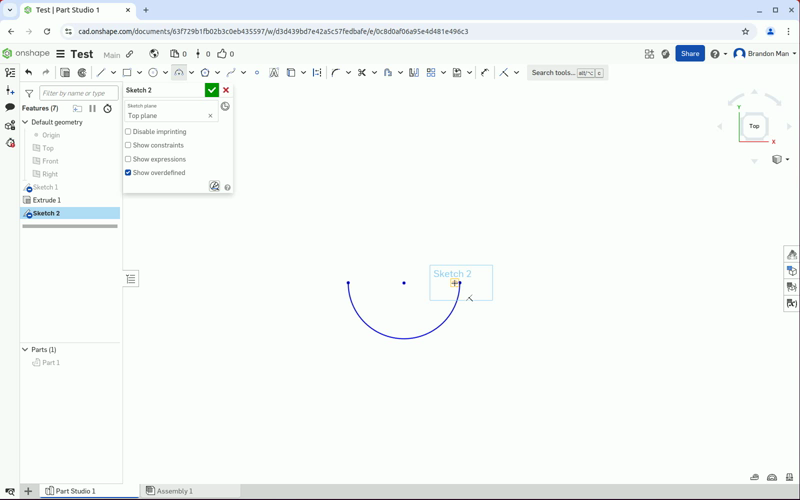
mouse_move(353, 282)
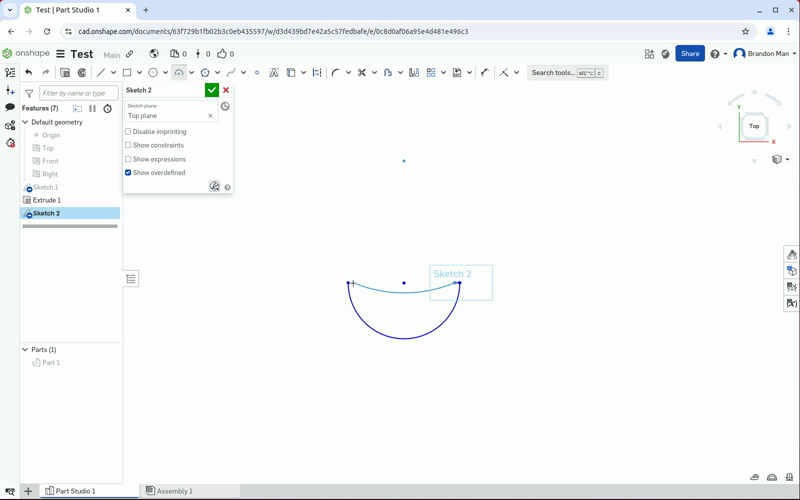
click(353, 282)
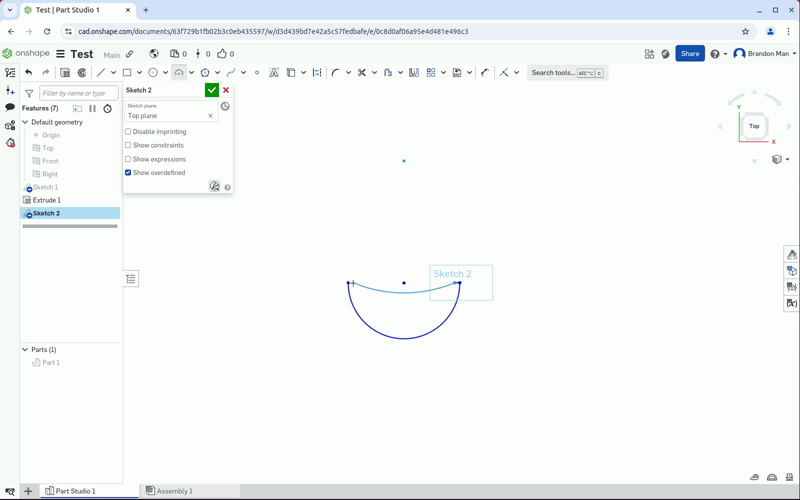
mouse_move(404, 333)
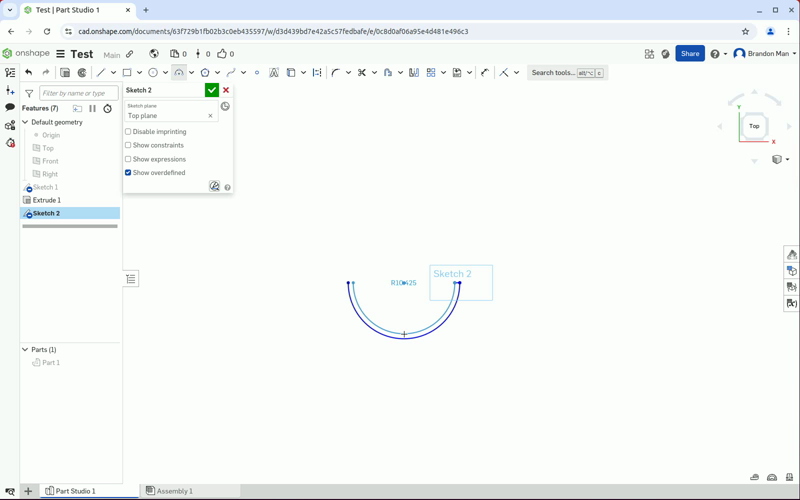
click(404, 333)
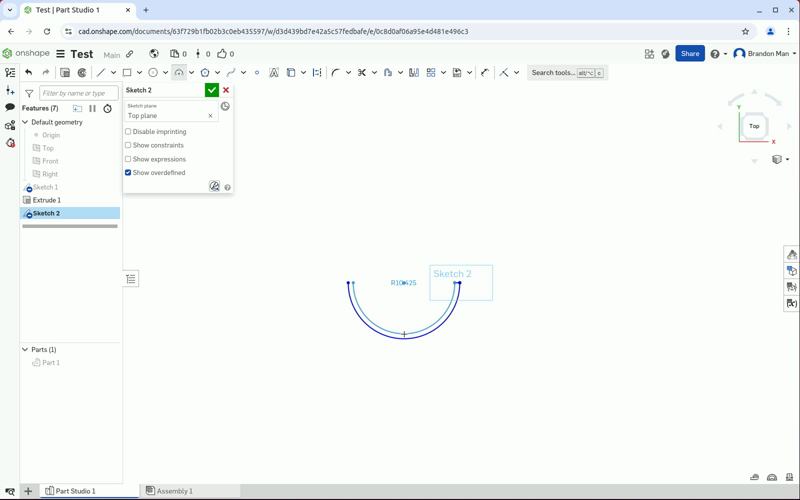
key_up(shift)
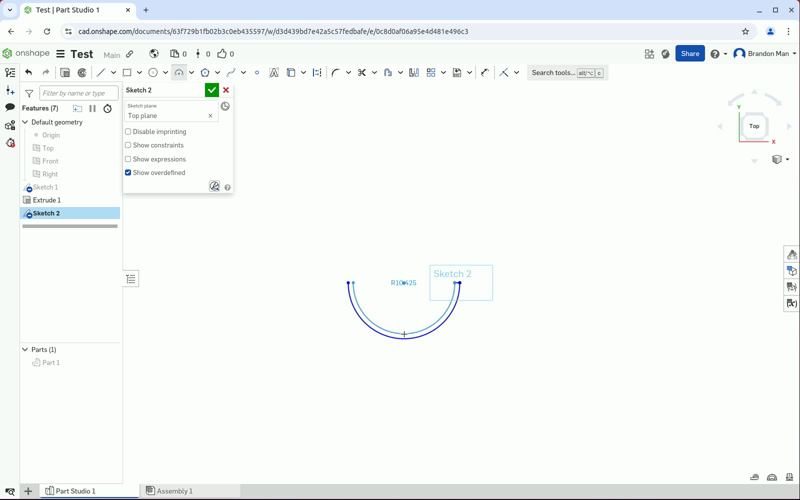
key(esc)
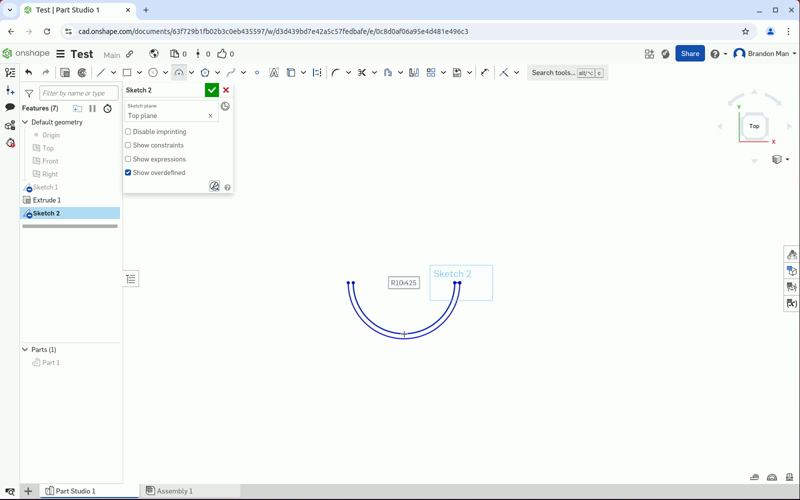
key(l)
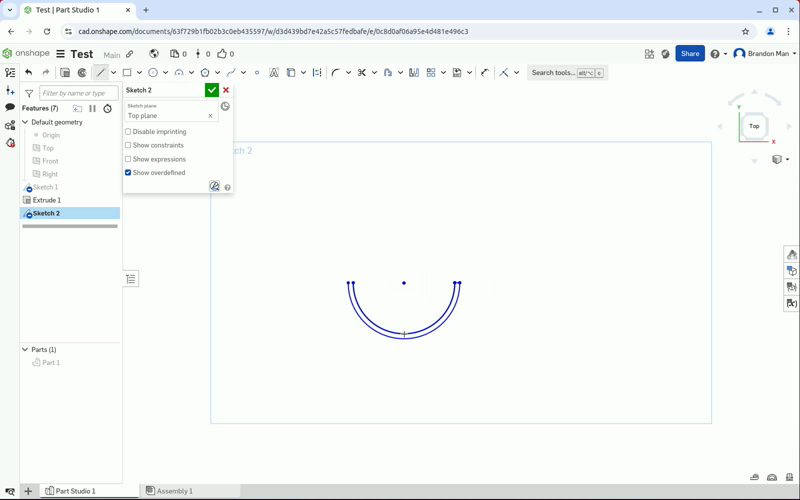
mouse_move(353, 282)
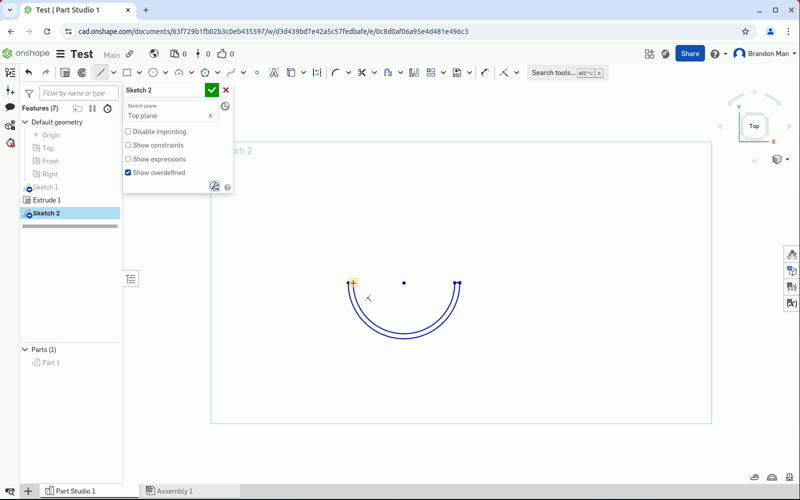
click(353, 282)
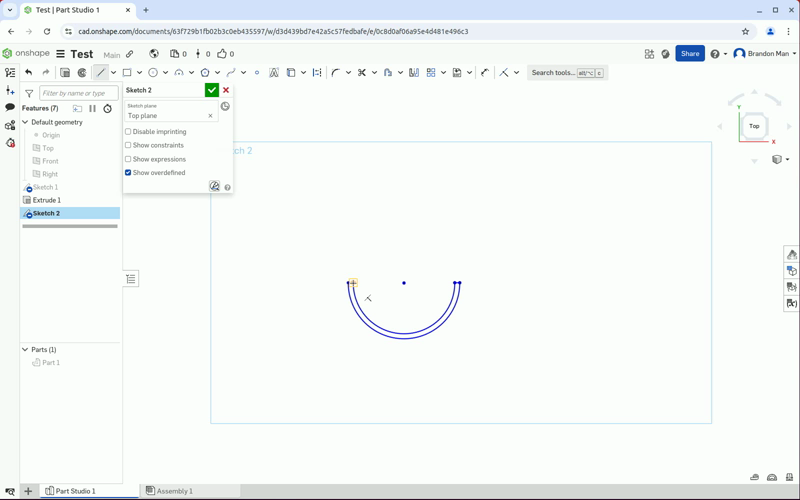
mouse_move(383, 282)
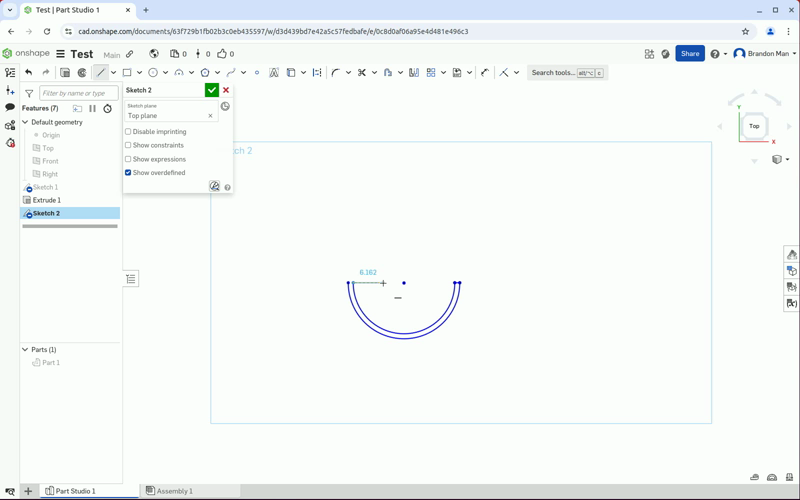
key_down(shift)
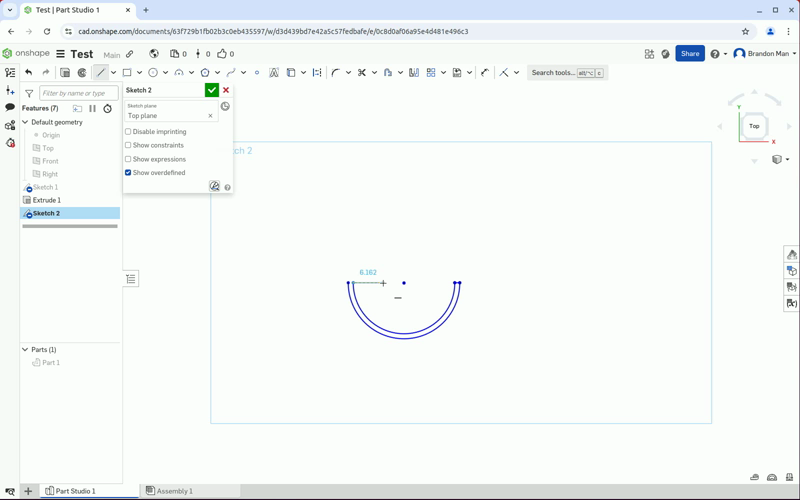
mouse_move(348, 282)
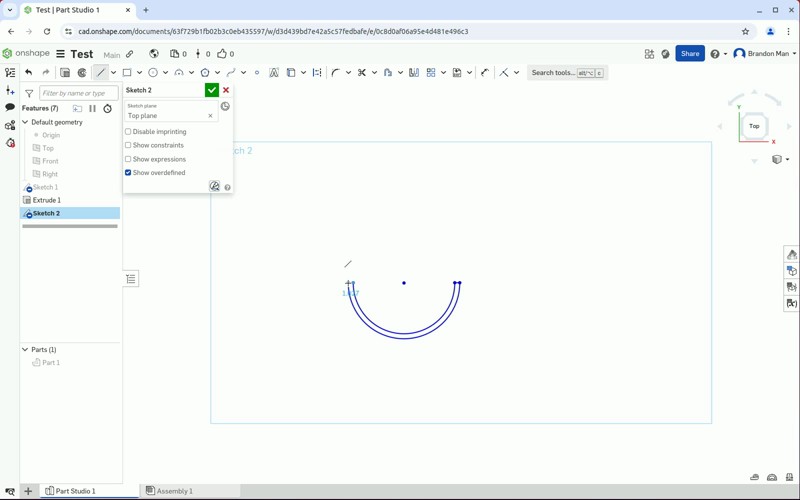
scroll(6)
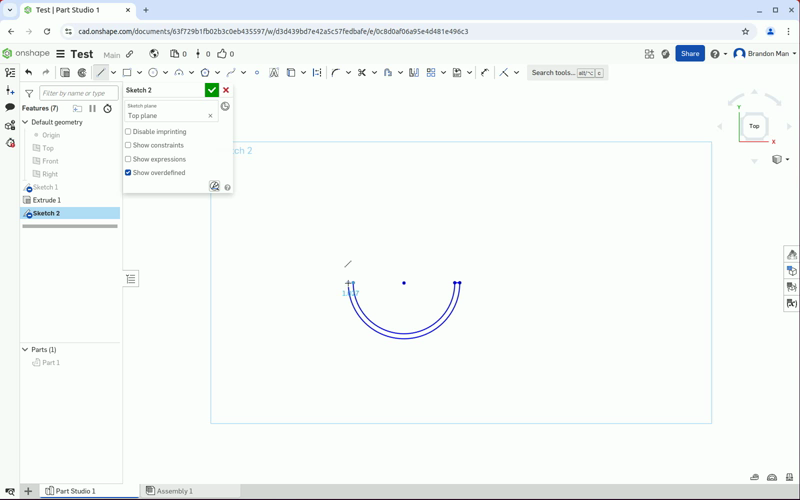
scroll(6)
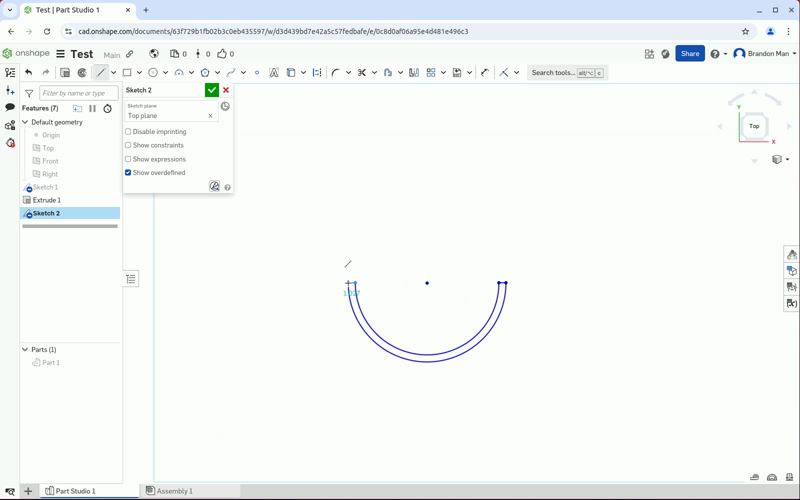
scroll(6)
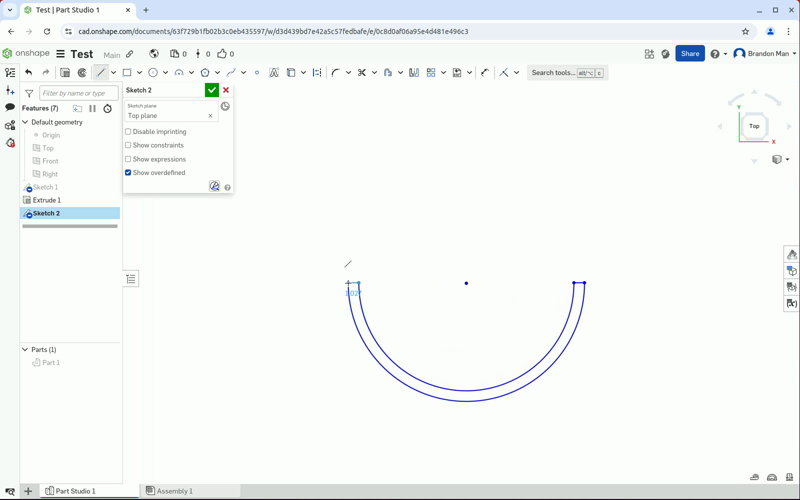
scroll(6)
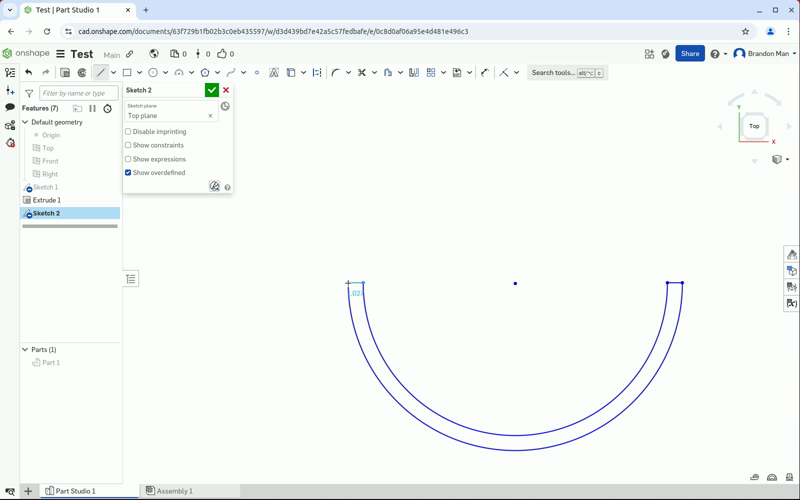
scroll(6)
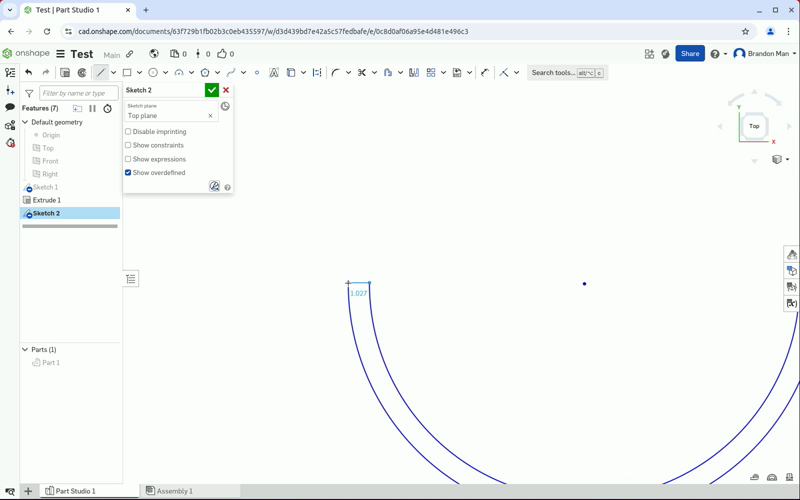
scroll(6)
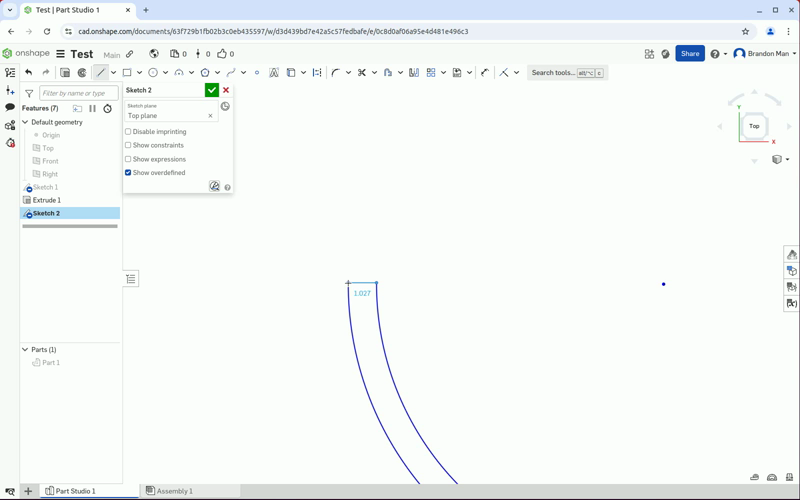
scroll(6)
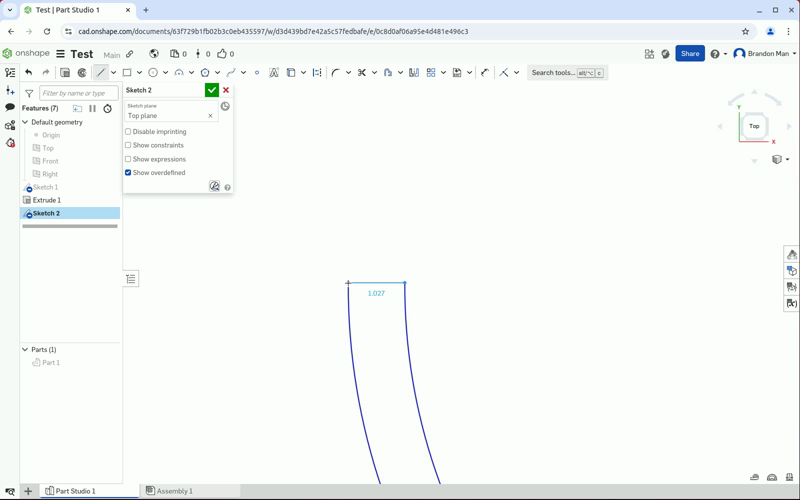
key_up(shift)
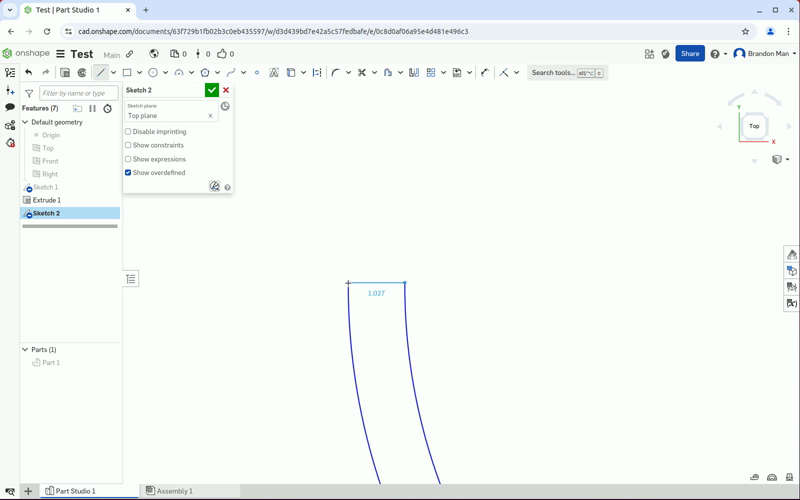
click(348, 282)
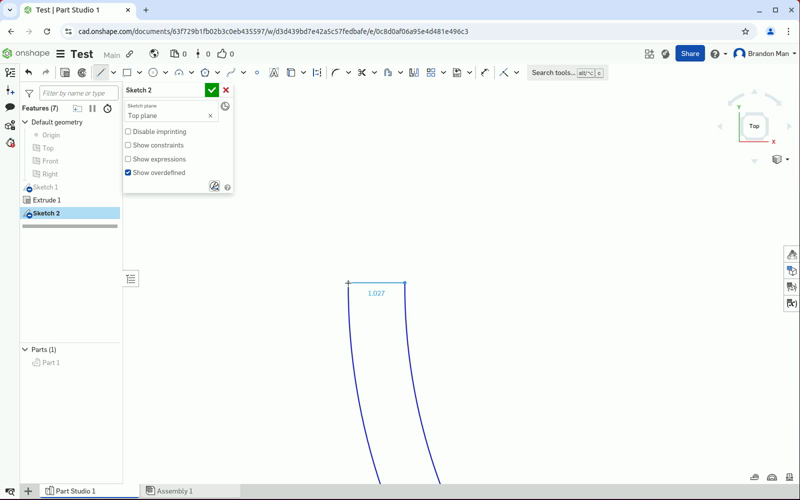
scroll(-6)
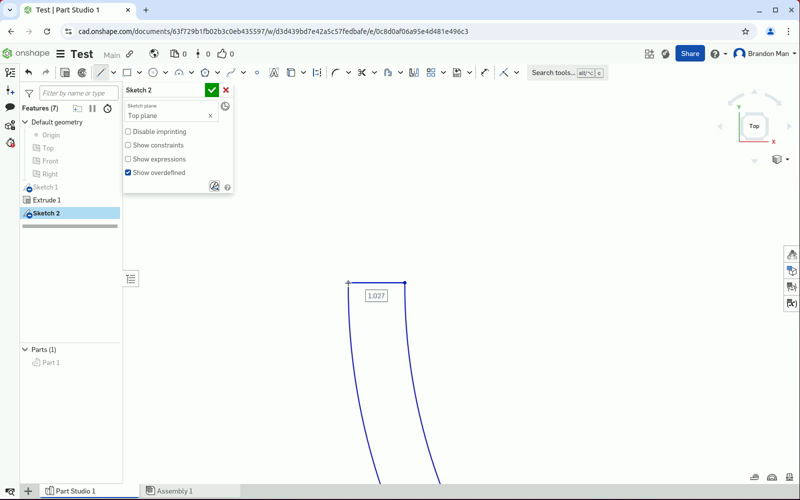
scroll(-6)
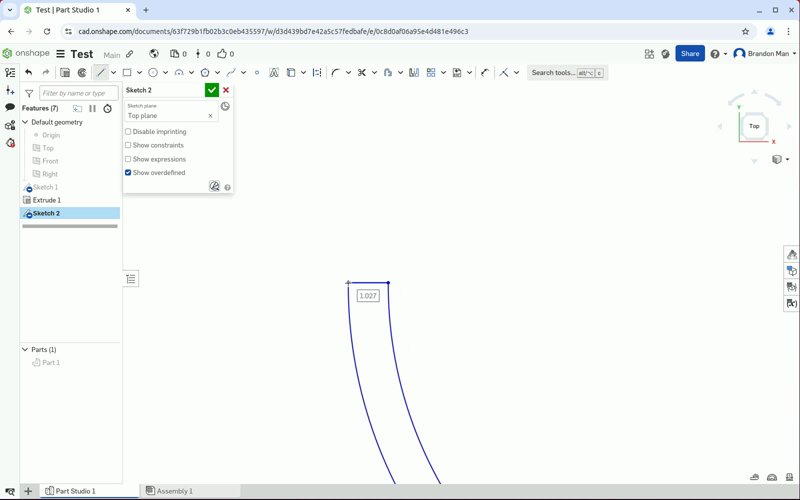
scroll(-6)
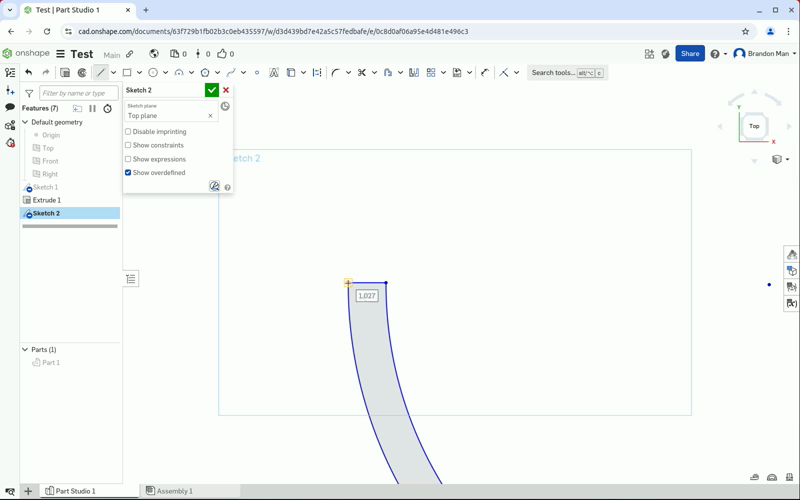
scroll(-6)
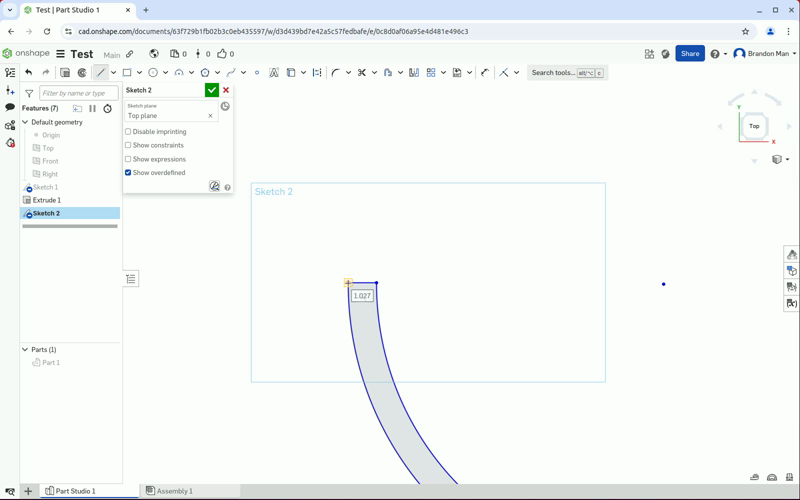
scroll(-6)
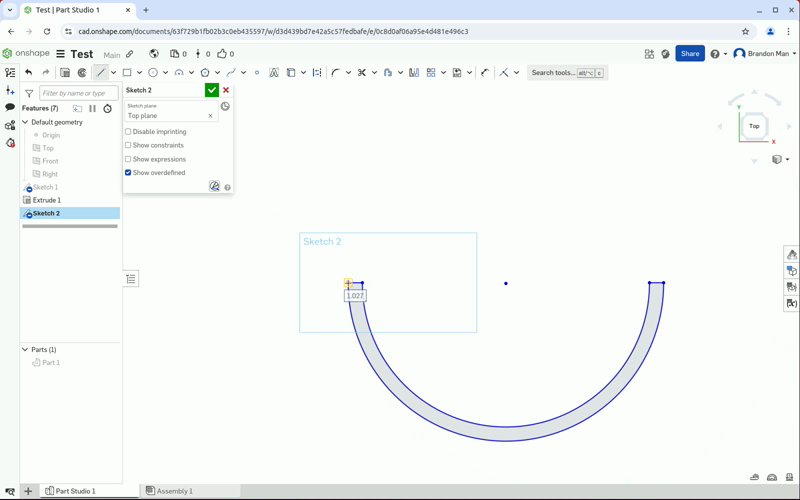
scroll(-6)
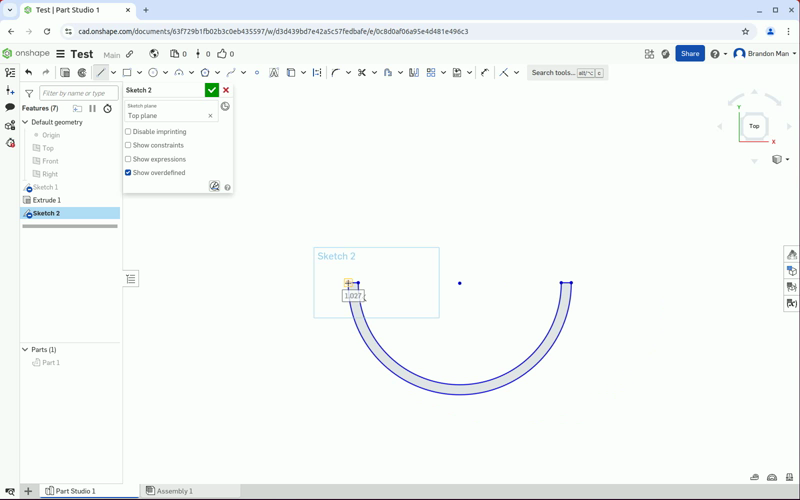
scroll(-6)
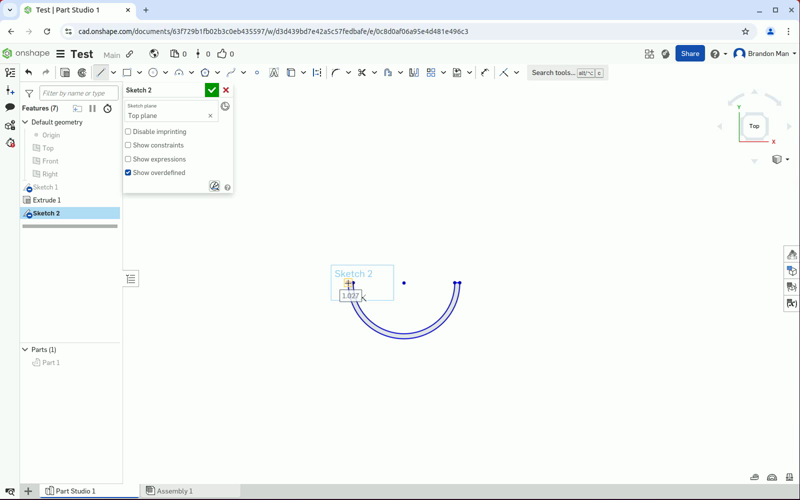
key(esc)
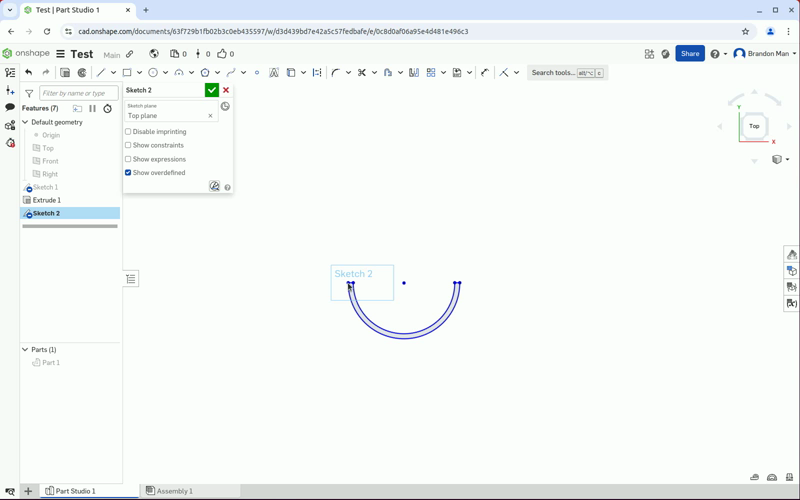
mouse_move(373, 320)
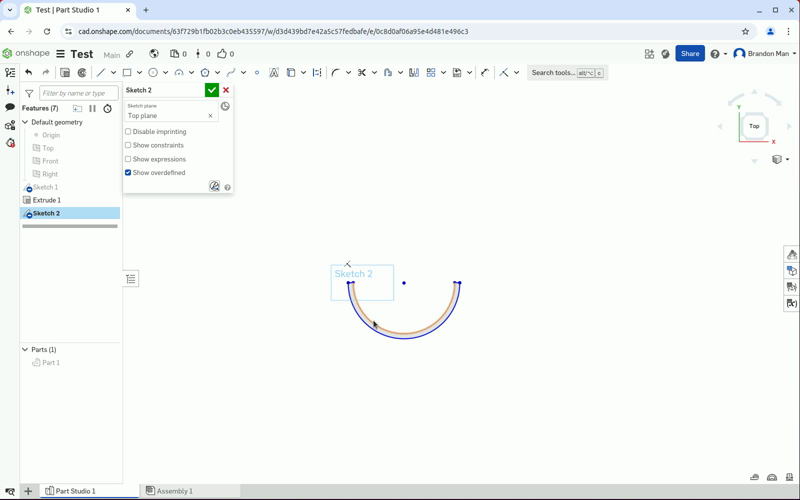
scroll(6)
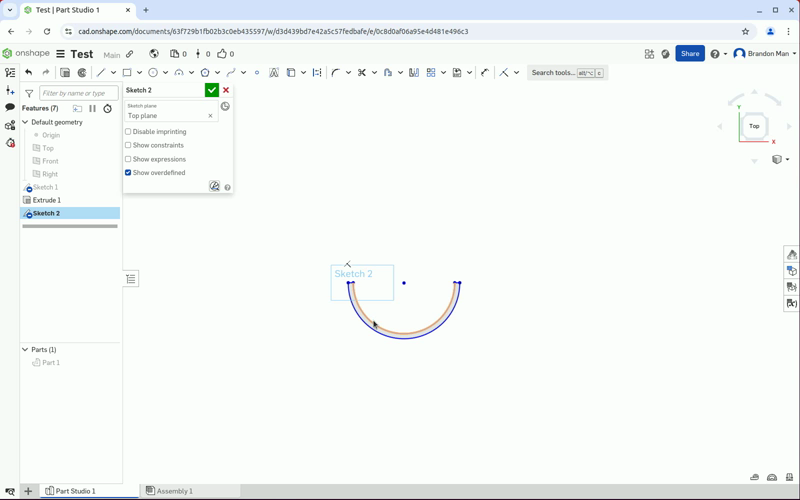
scroll(6)
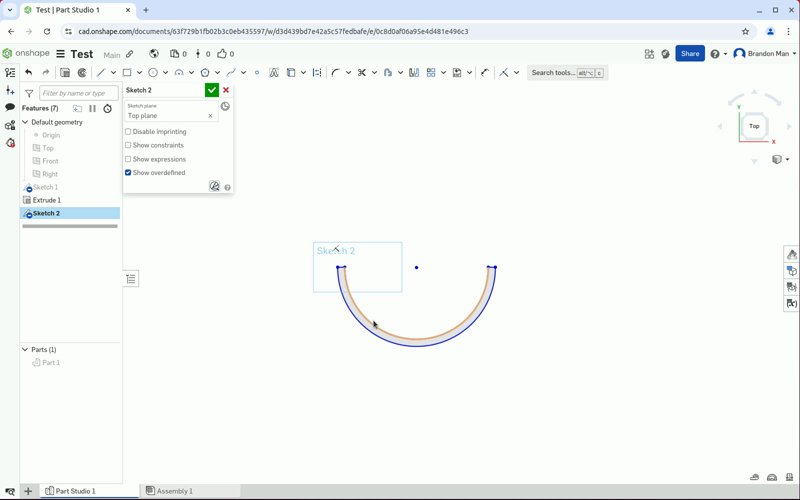
scroll(6)
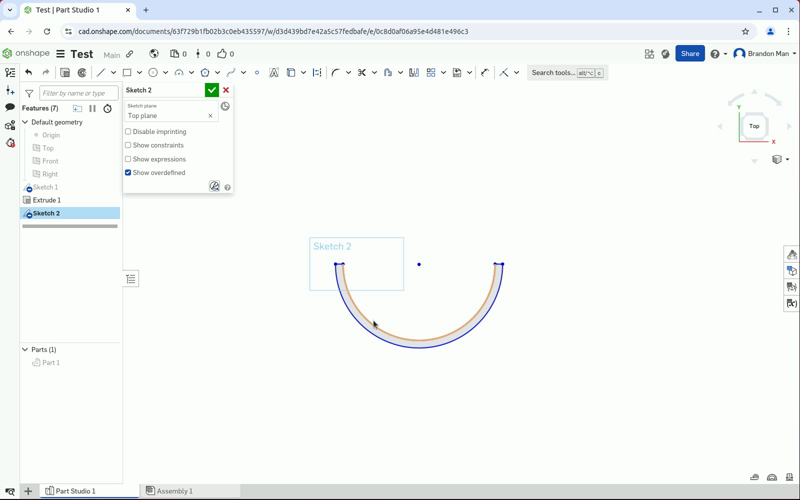
scroll(6)
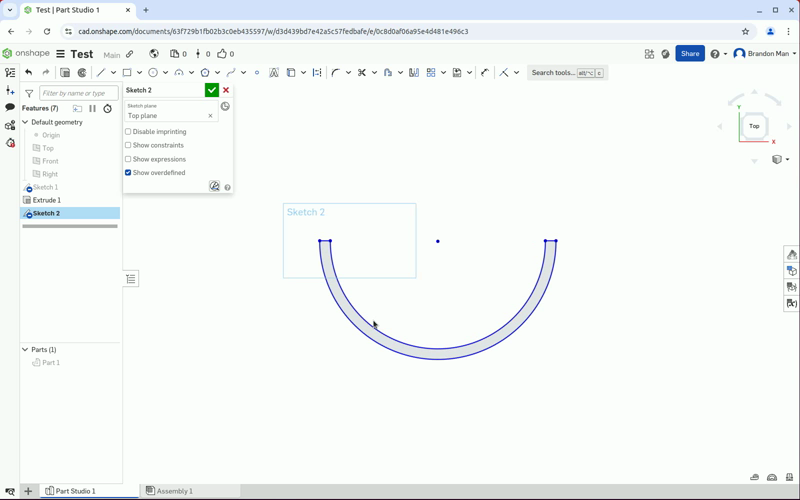
scroll(6)
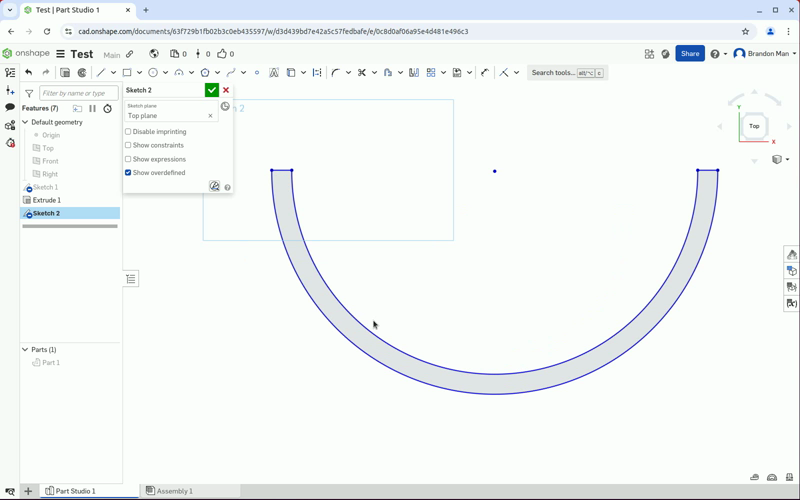
scroll(6)
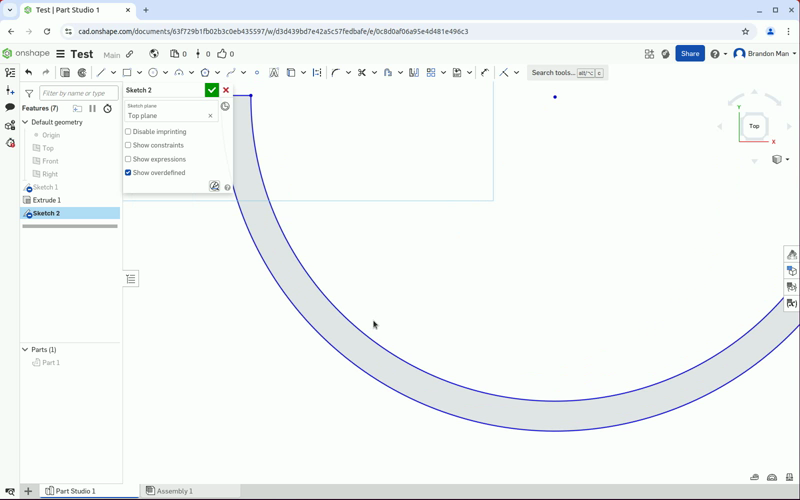
scroll(6)
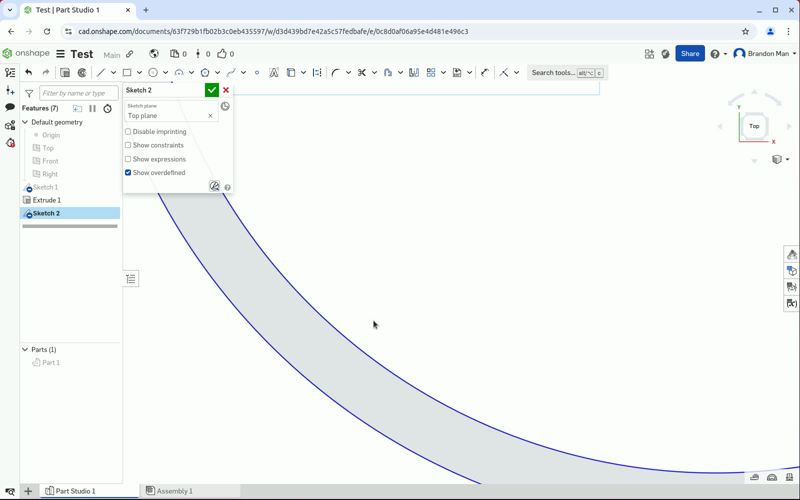
click(373, 320)
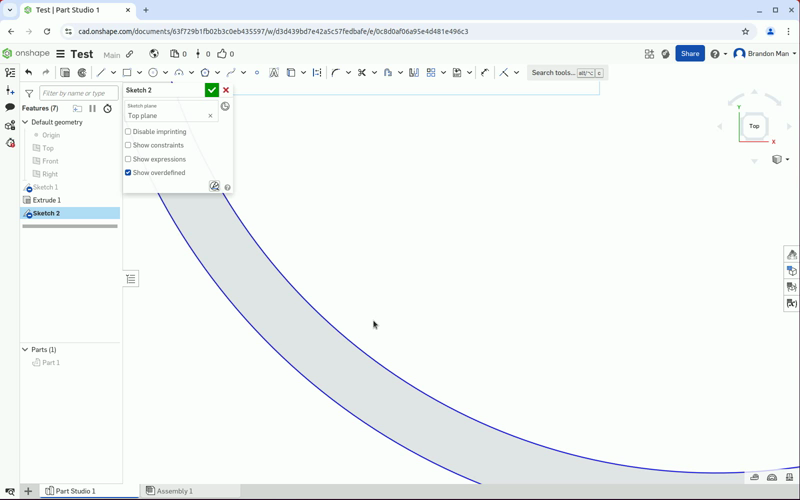
scroll(-6)
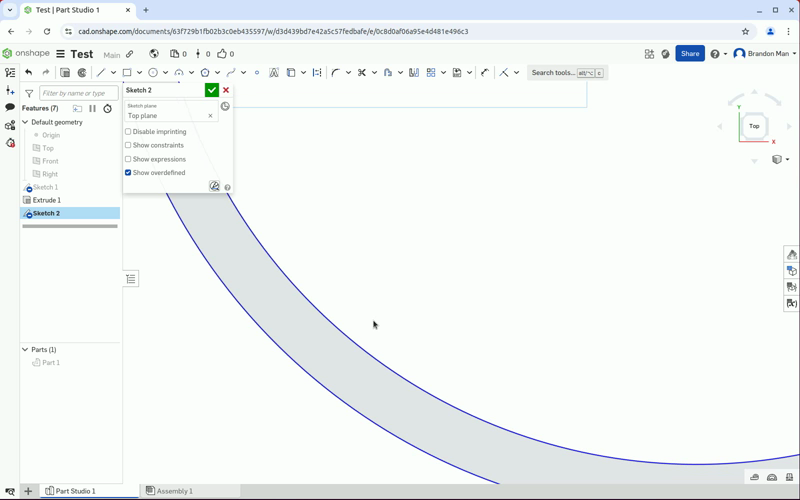
scroll(-6)
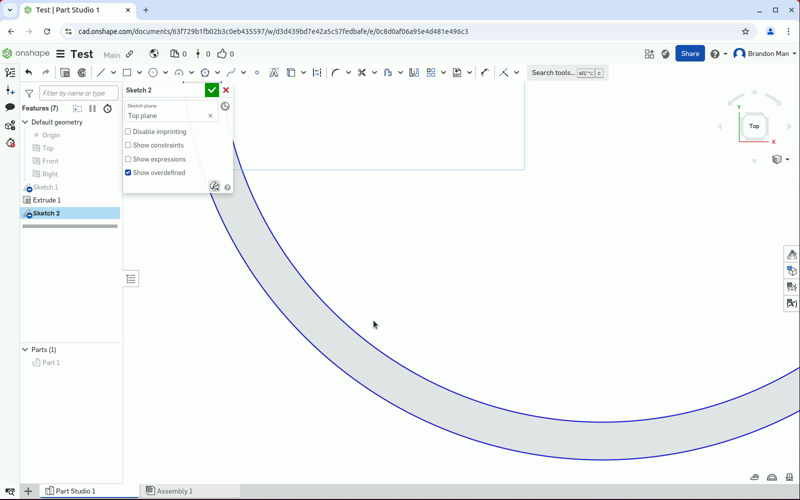
scroll(-6)
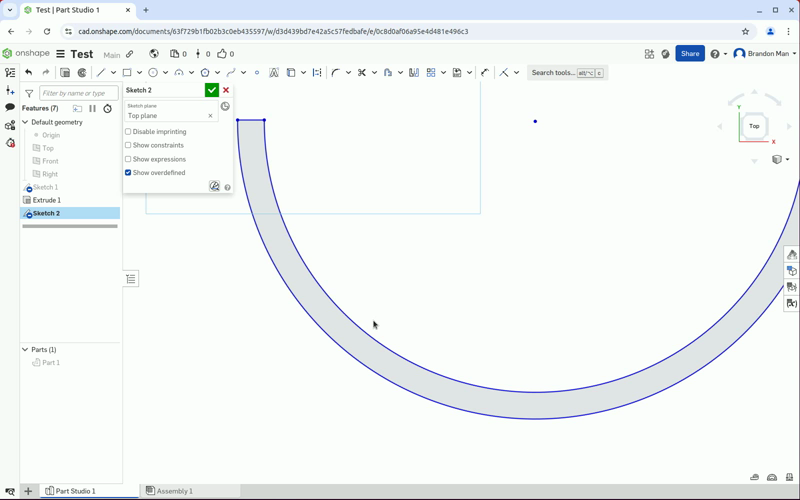
scroll(-6)
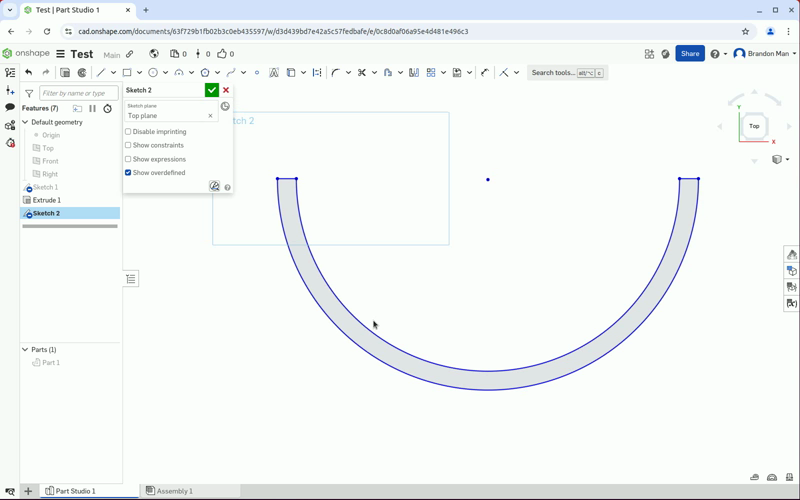
scroll(-6)
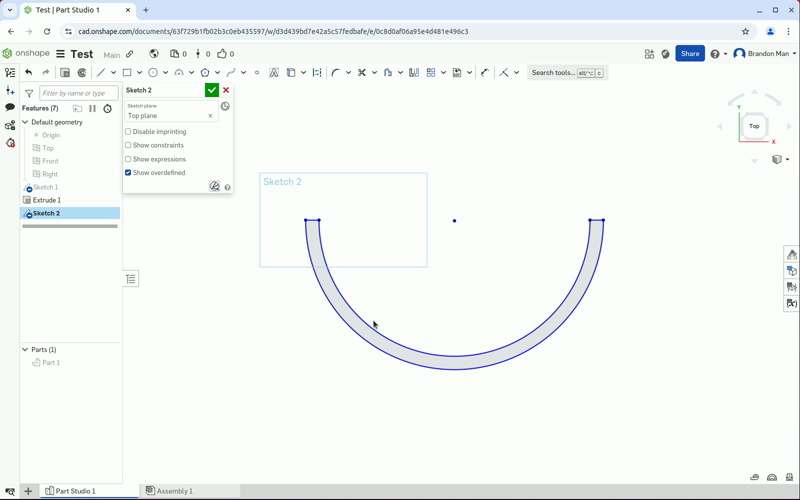
scroll(-6)
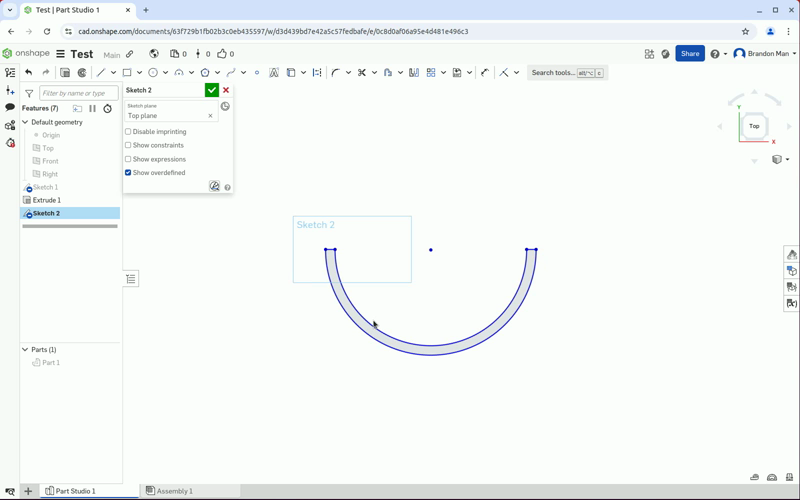
scroll(-6)
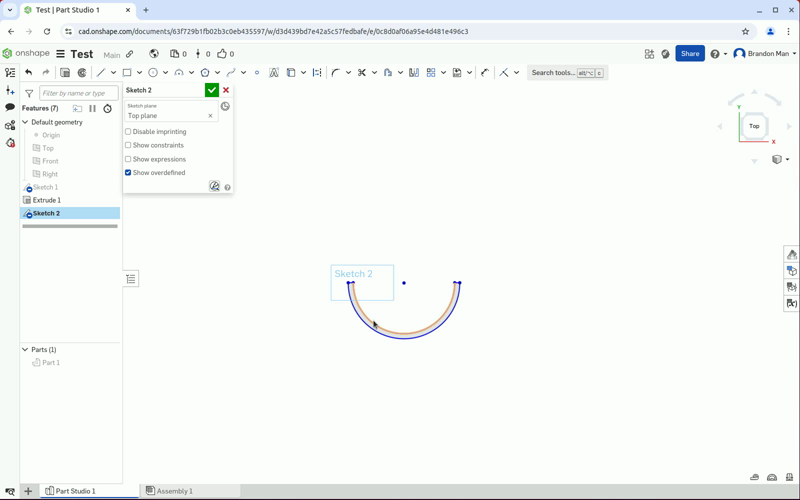
mouse_move(73, 352)
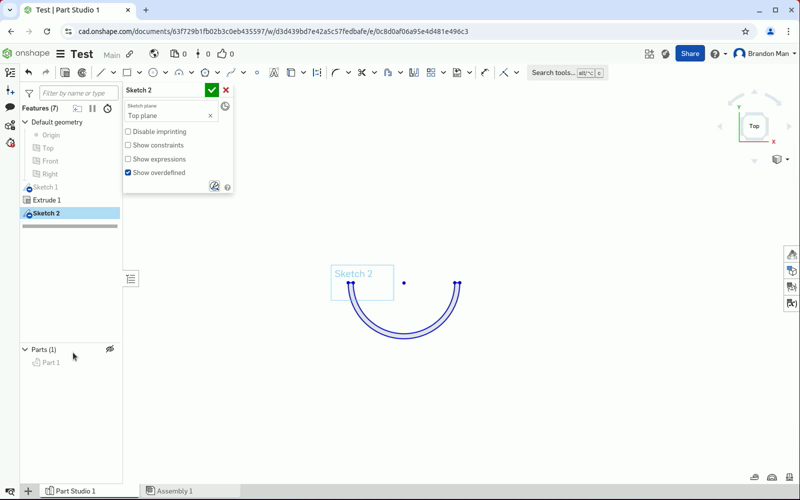
key(shift+y)
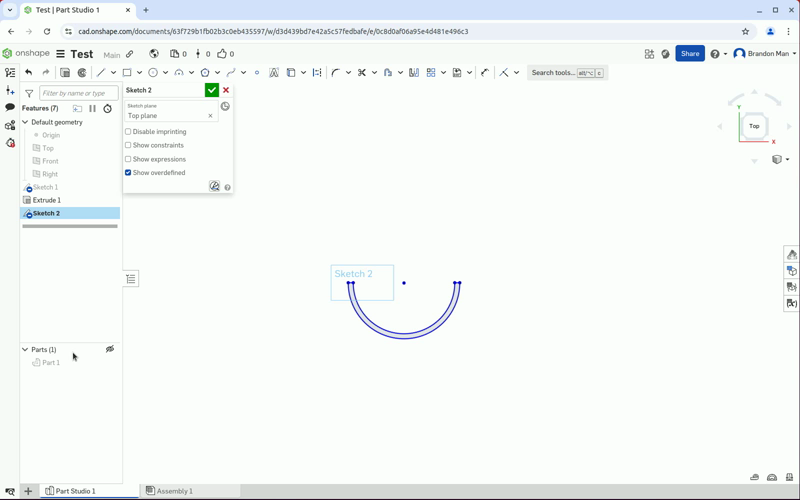
key(shift+e)
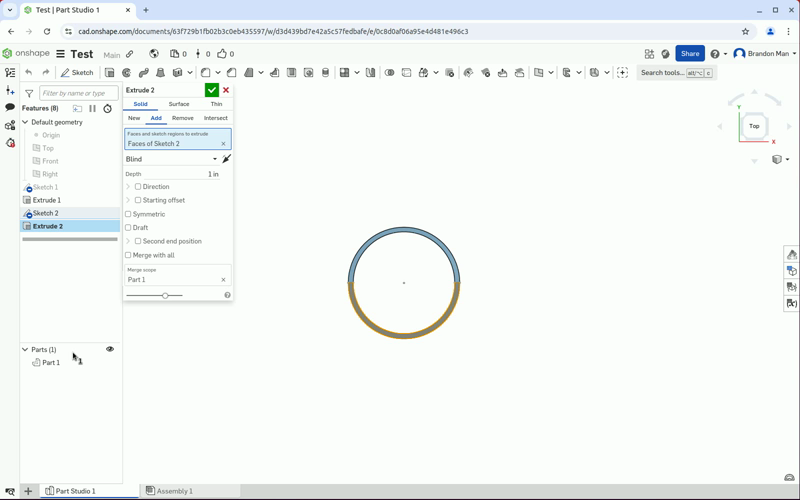
mouse_move(143, 106)
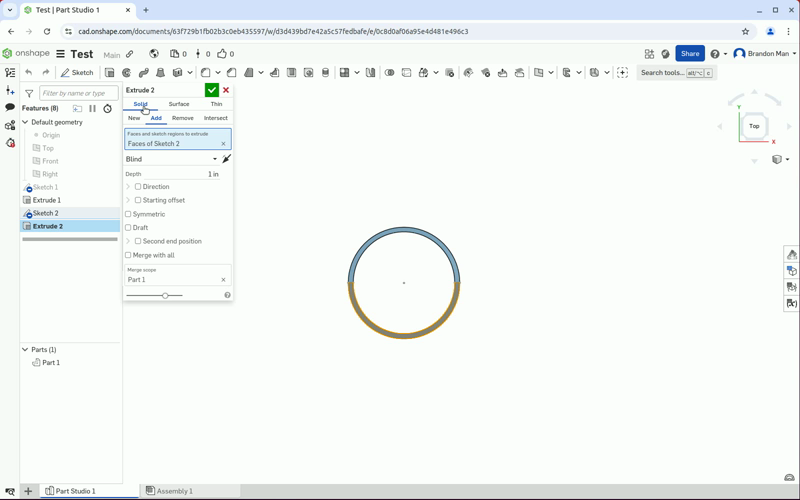
click(143, 106)
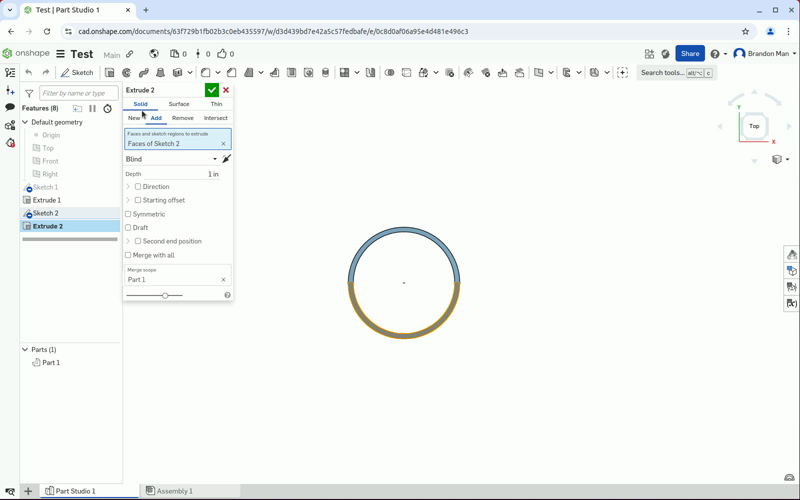
mouse_move(137, 120)
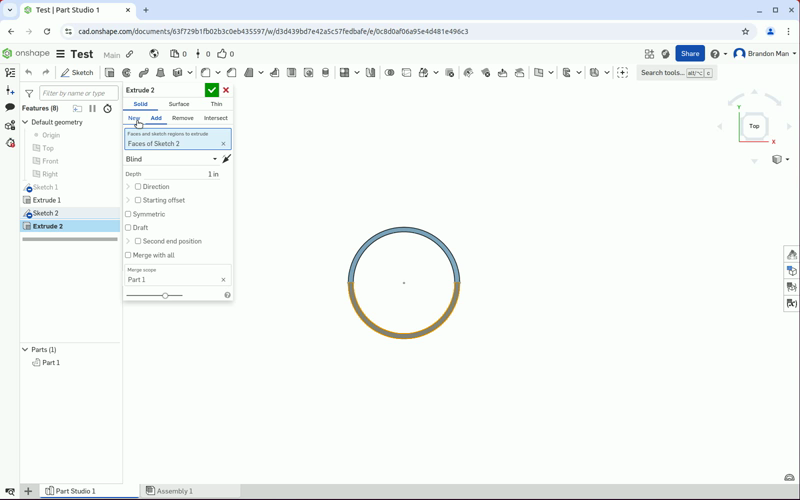
click(137, 120)
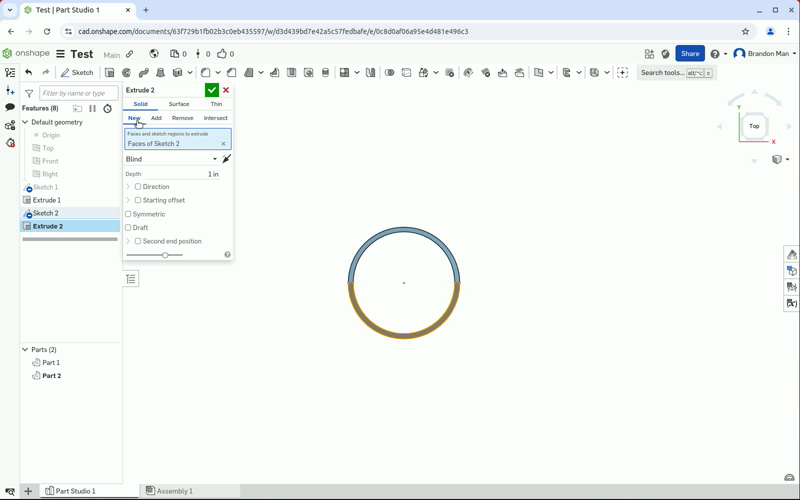
key(tab, 4)
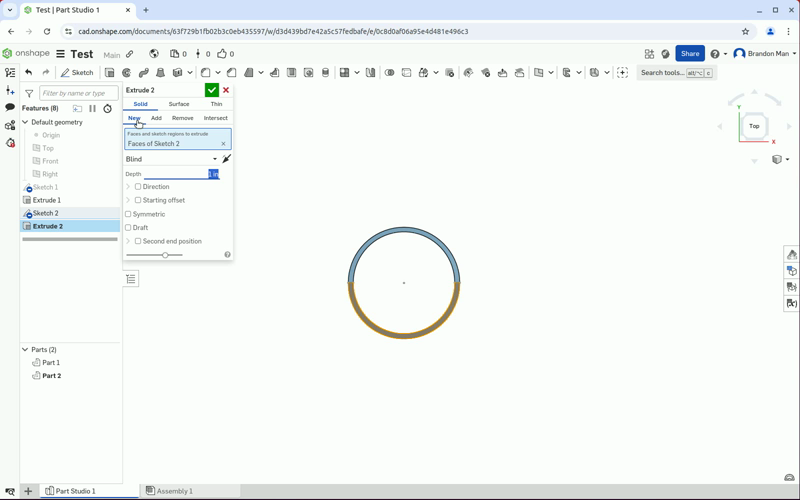
text(0.241)
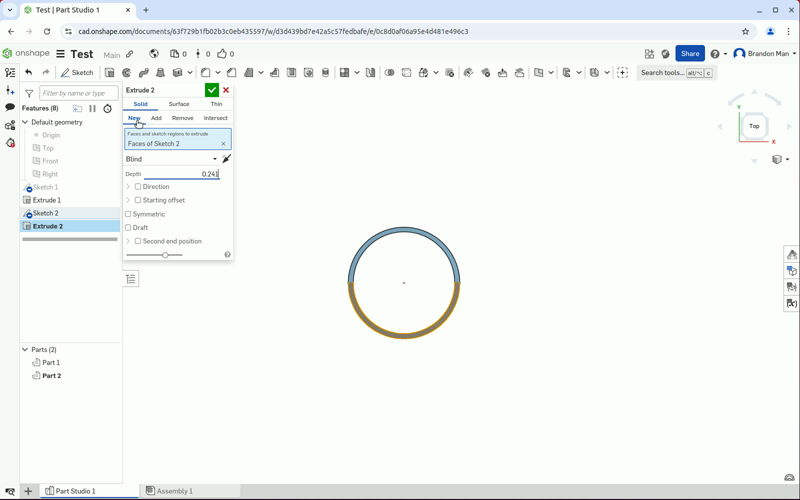
key(enter)
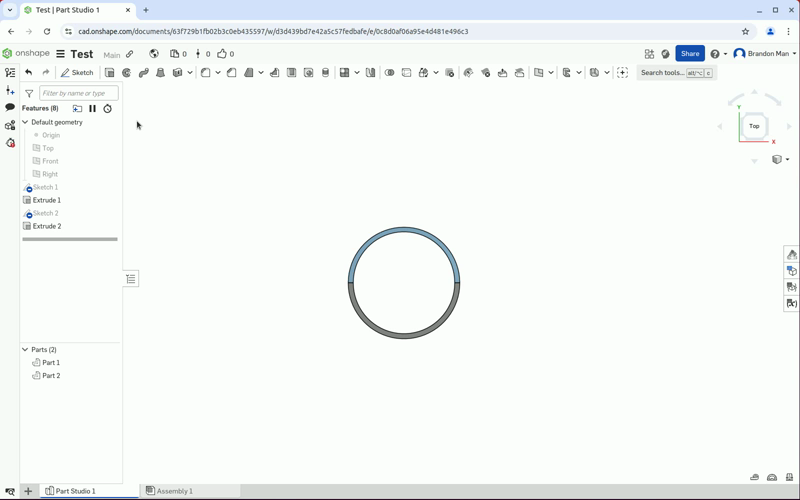
key(shift+h)
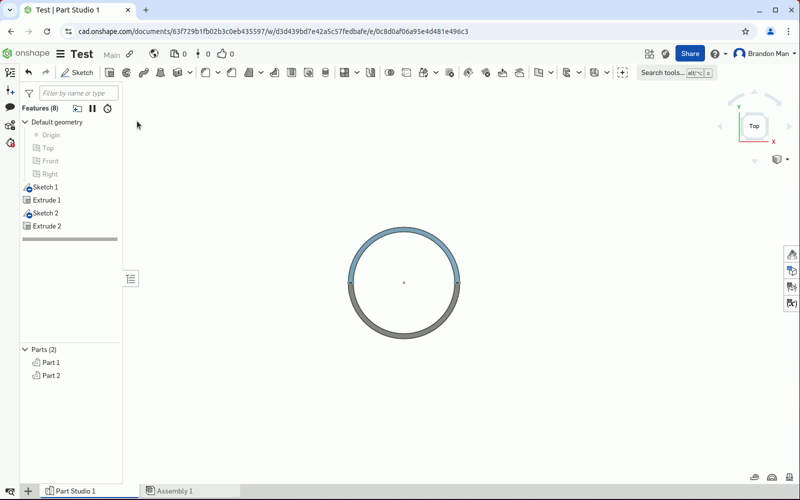
key(shift+h)
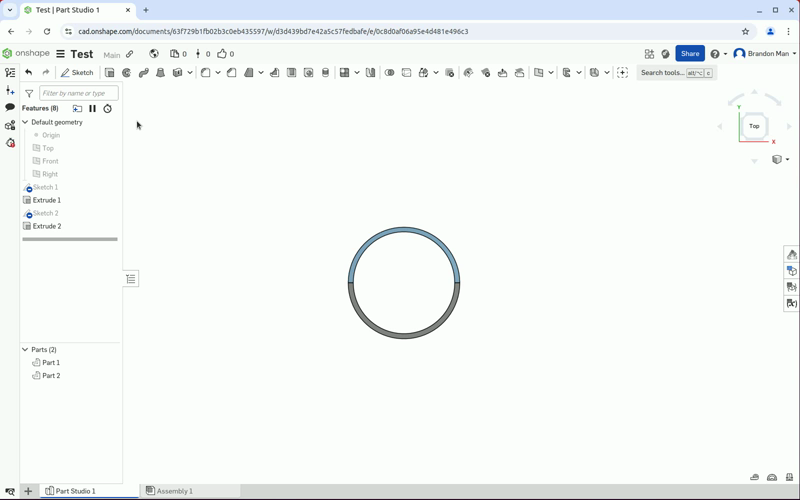
mouse_move(73, 189)
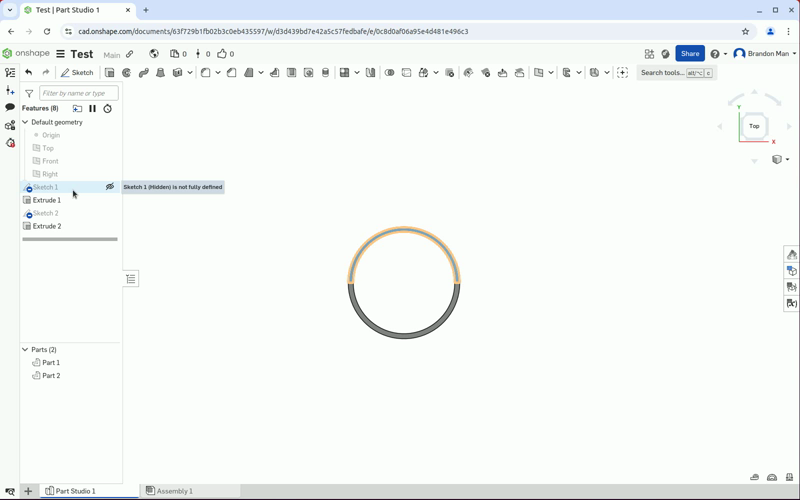
click(73, 189)
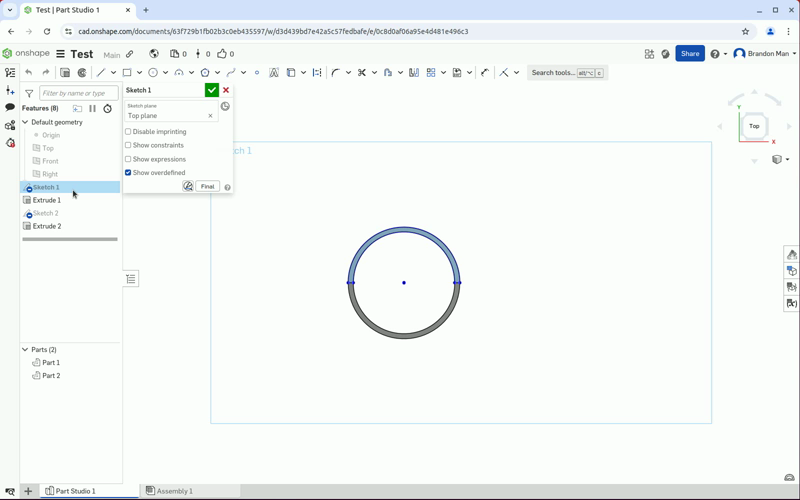
mouse_move(229, 92)
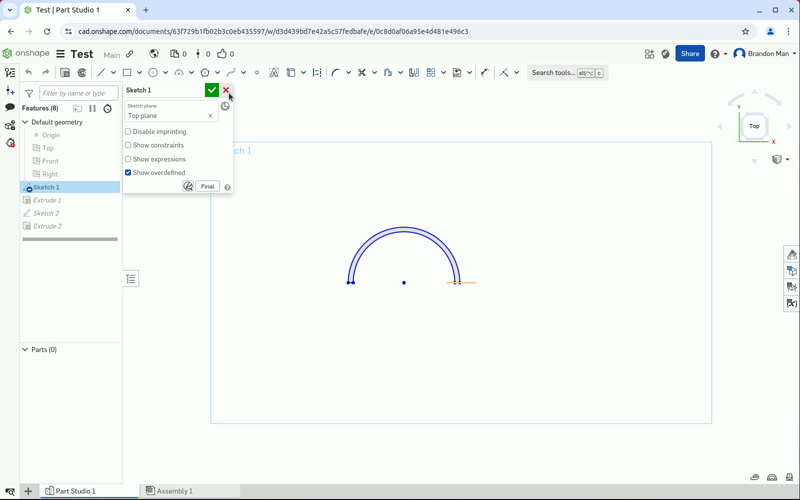
click(229, 92)
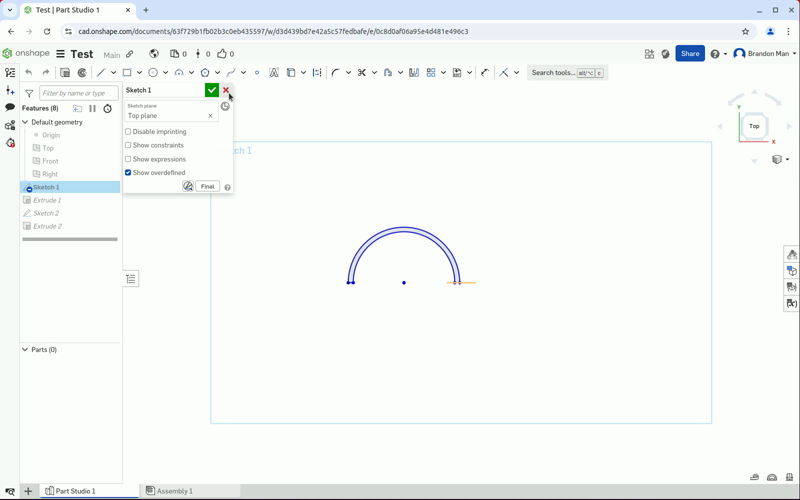
key(shift+s)
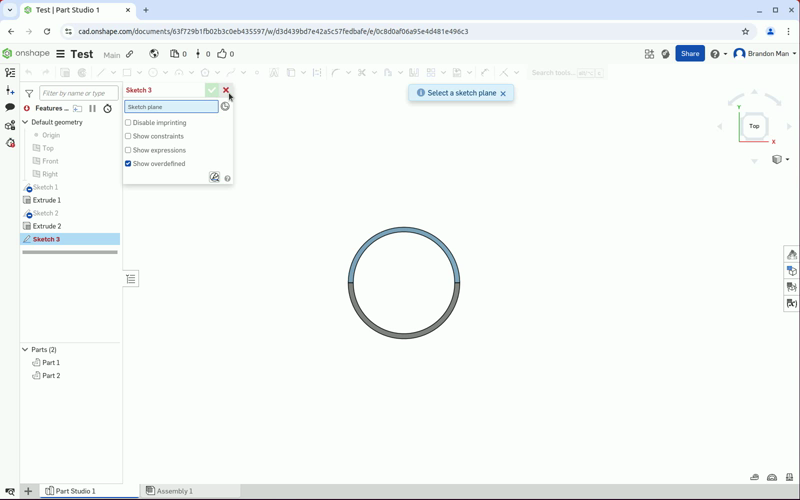
mouse_move(73, 150)
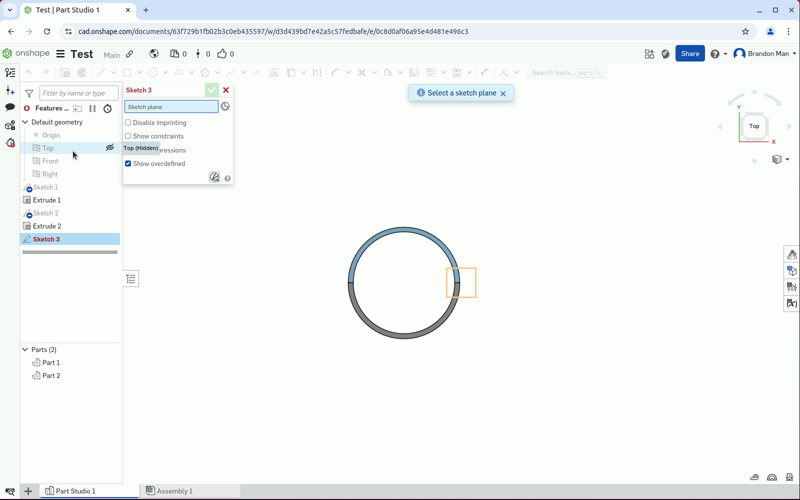
click(73, 150)
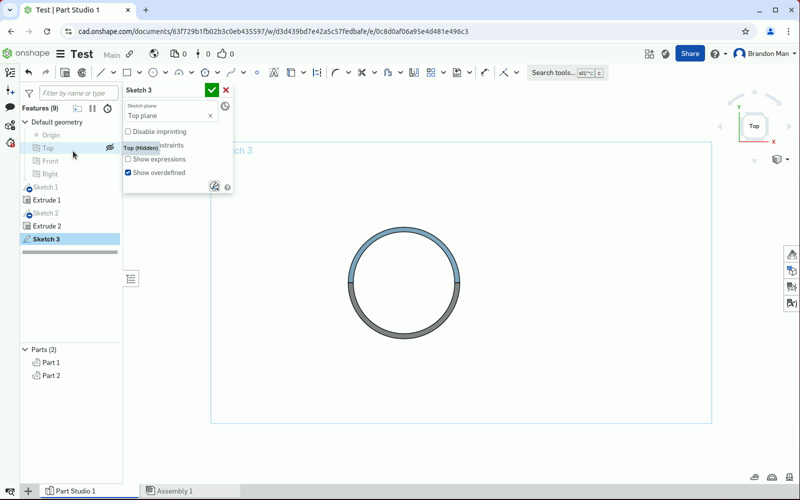
mouse_move(73, 352)
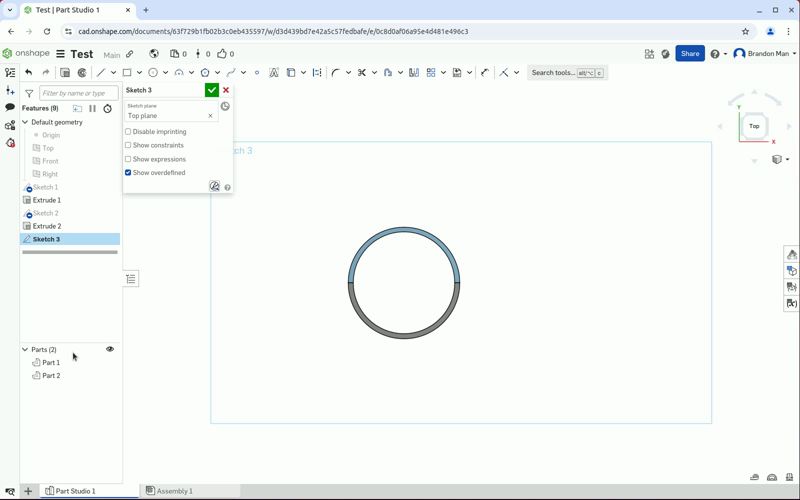
key(y)
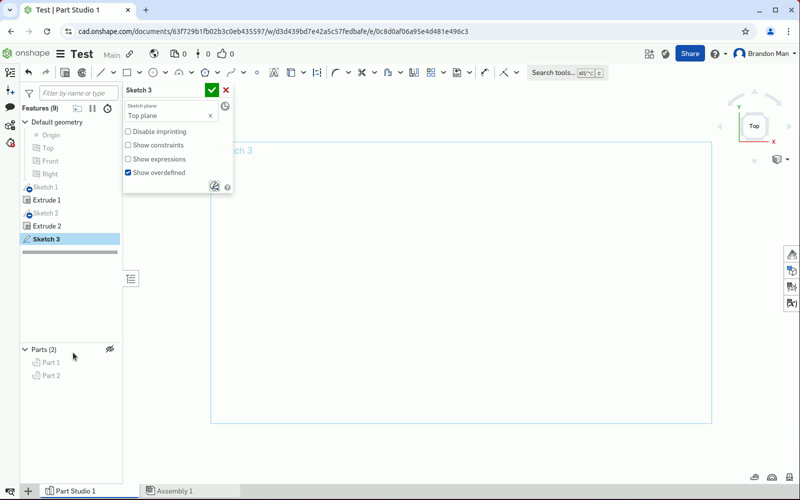
key(l)
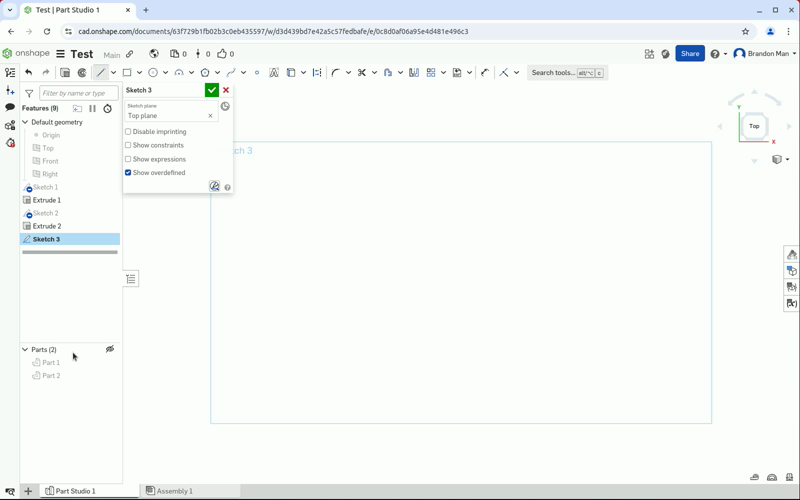
key_down(shift)
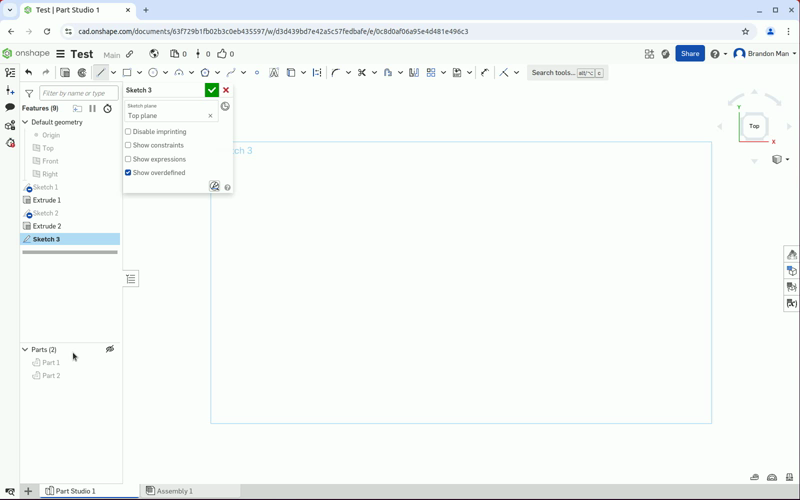
mouse_move(348, 282)
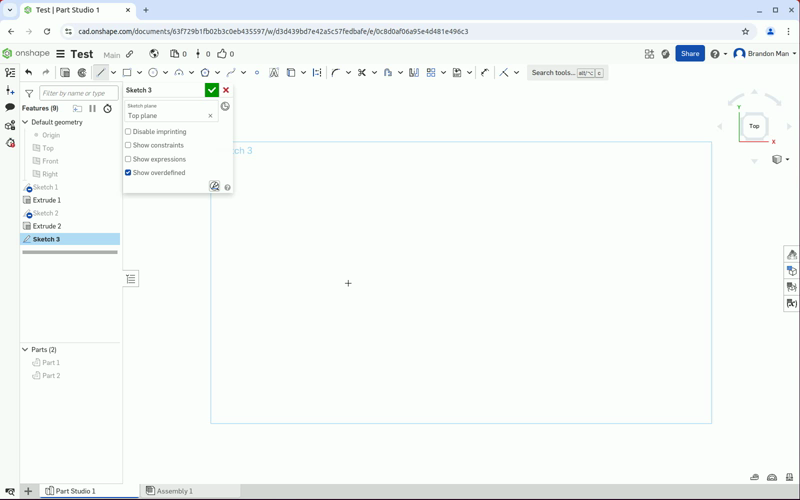
click(348, 282)
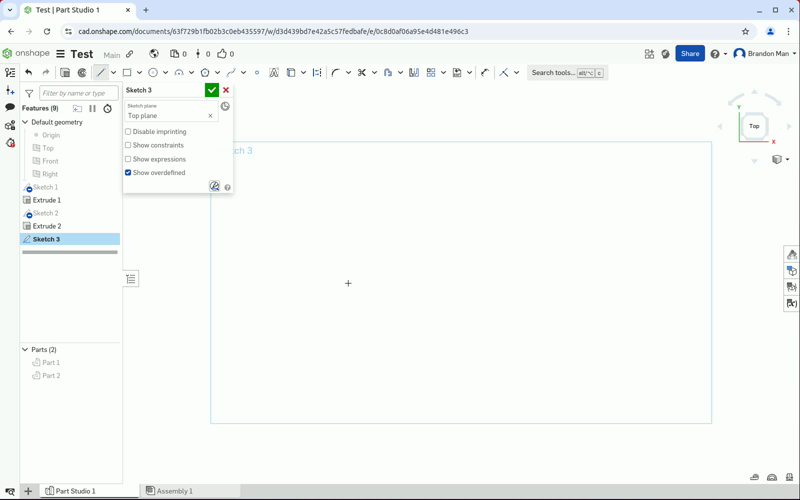
key_up(shift)
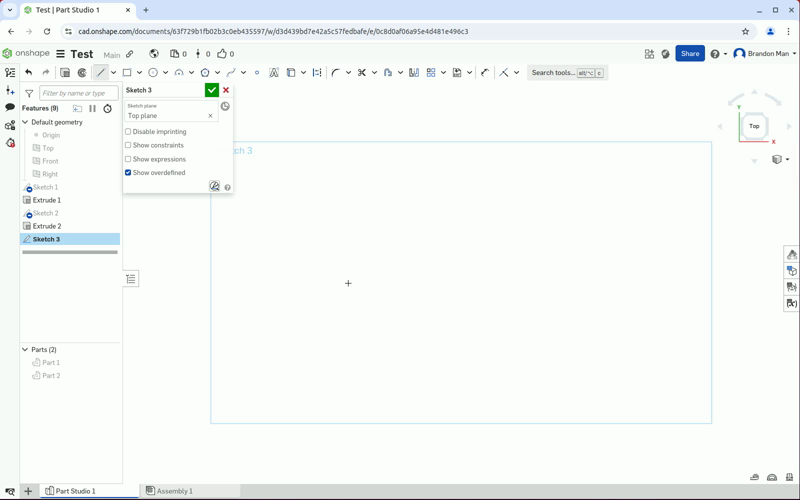
key_down(shift)
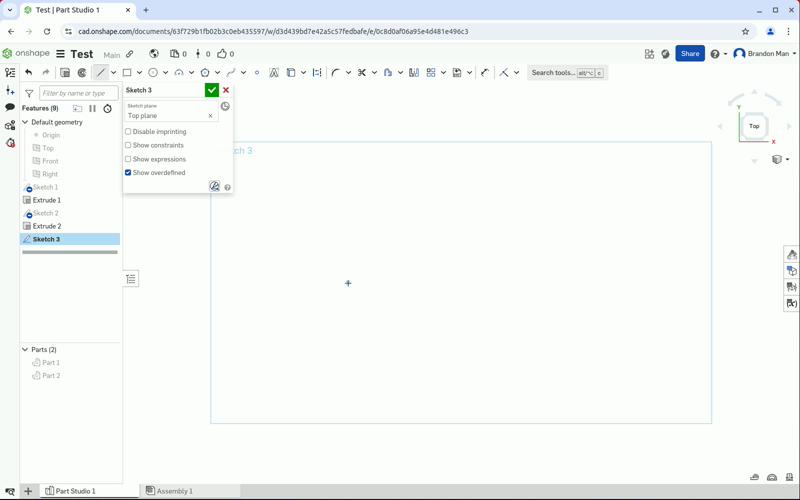
mouse_move(378, 282)
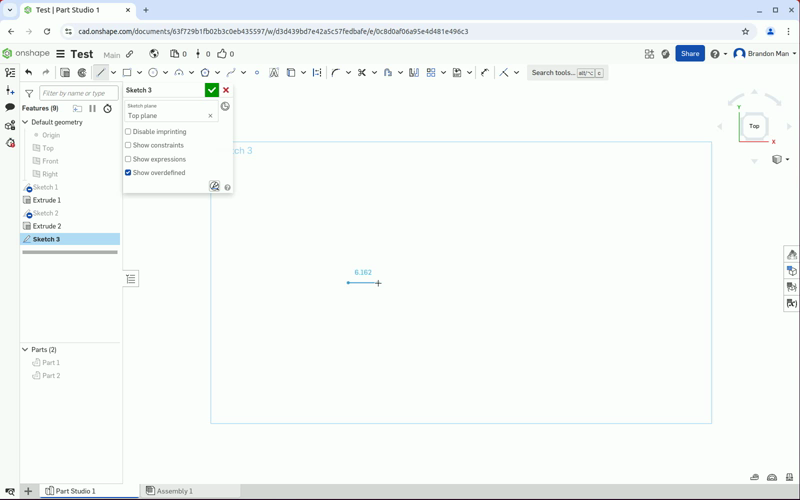
mouse_move(353, 282)
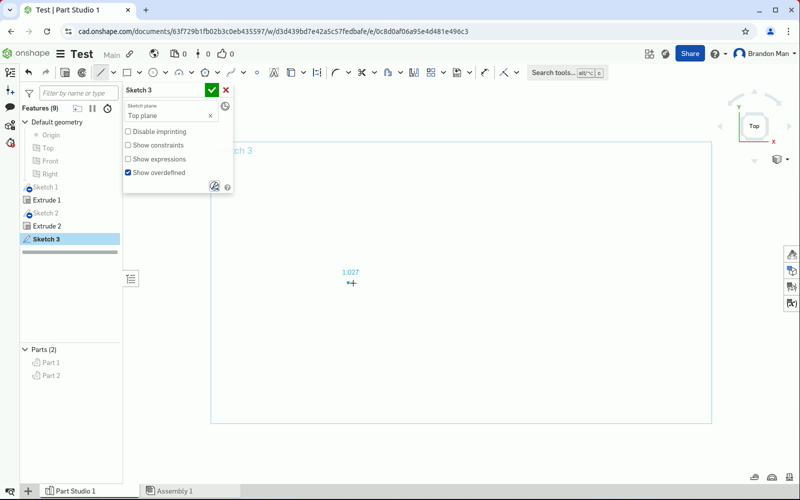
scroll(6)
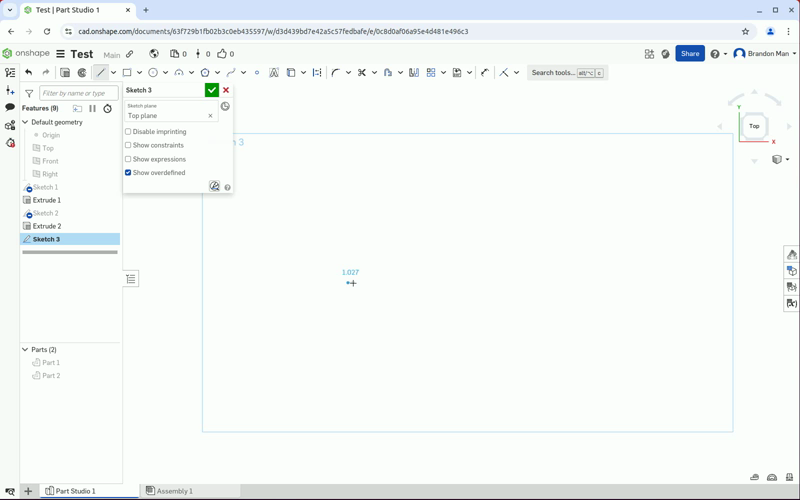
scroll(6)
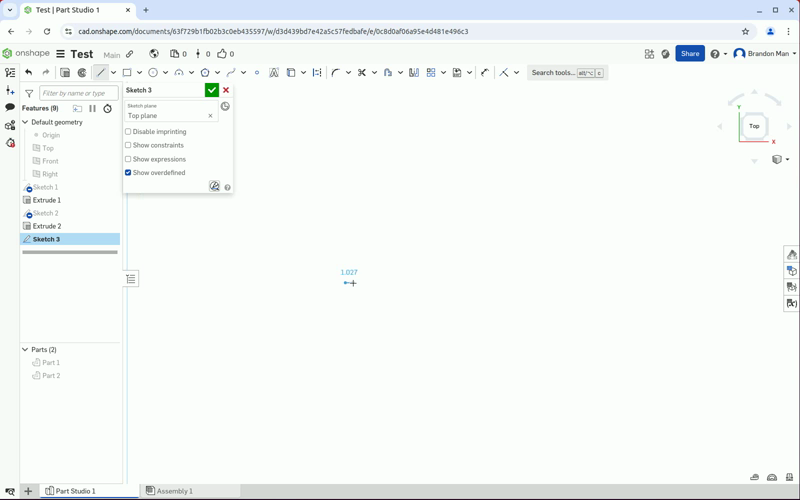
scroll(6)
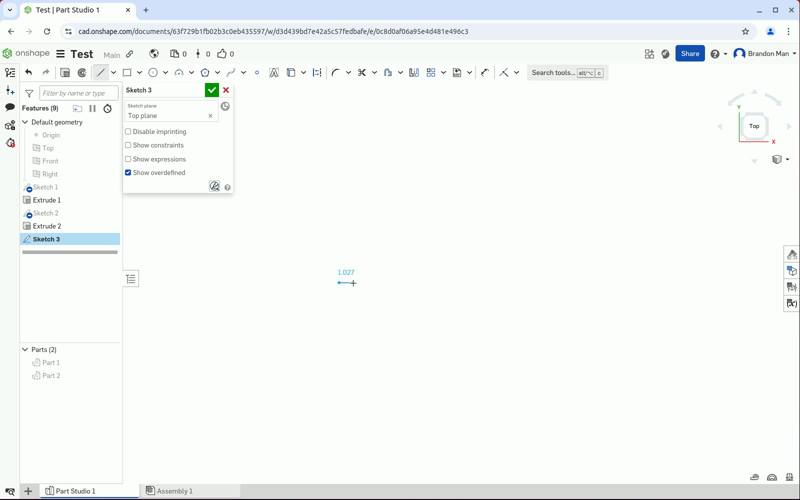
scroll(6)
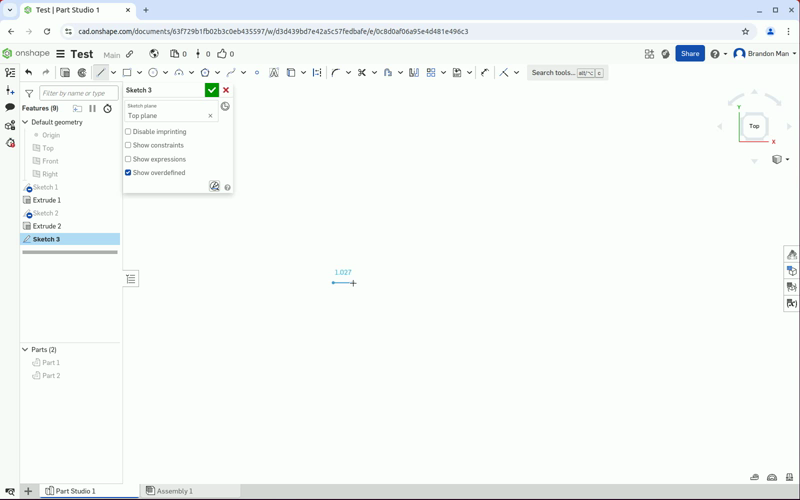
scroll(6)
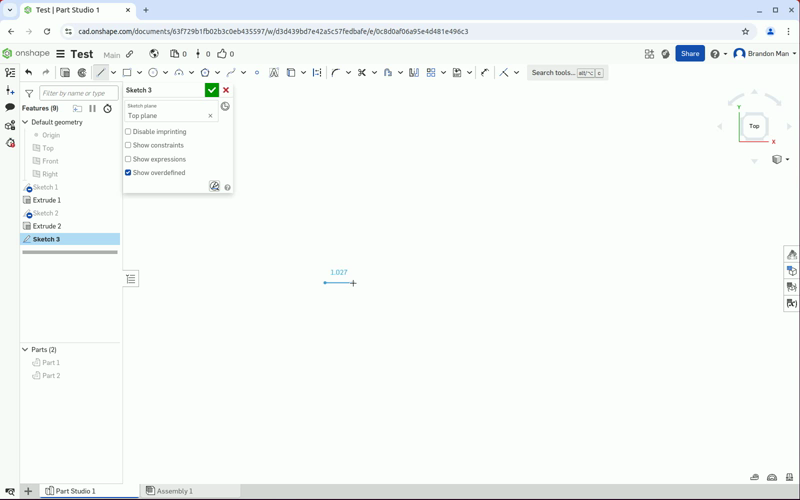
scroll(6)
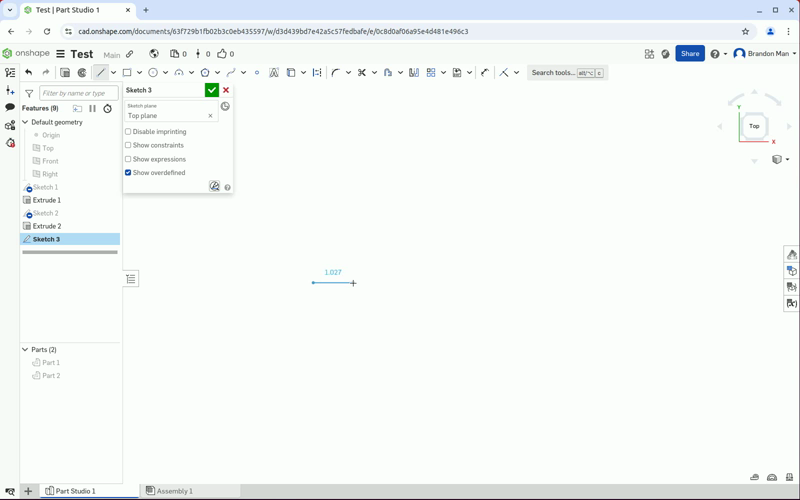
scroll(6)
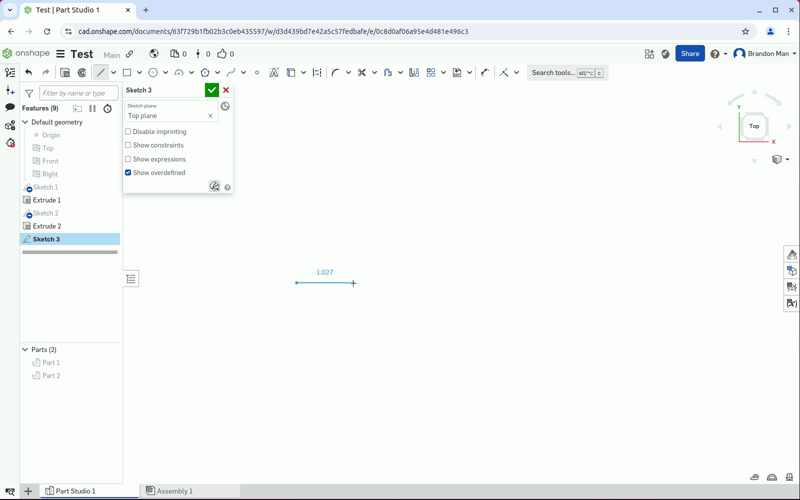
click(353, 282)
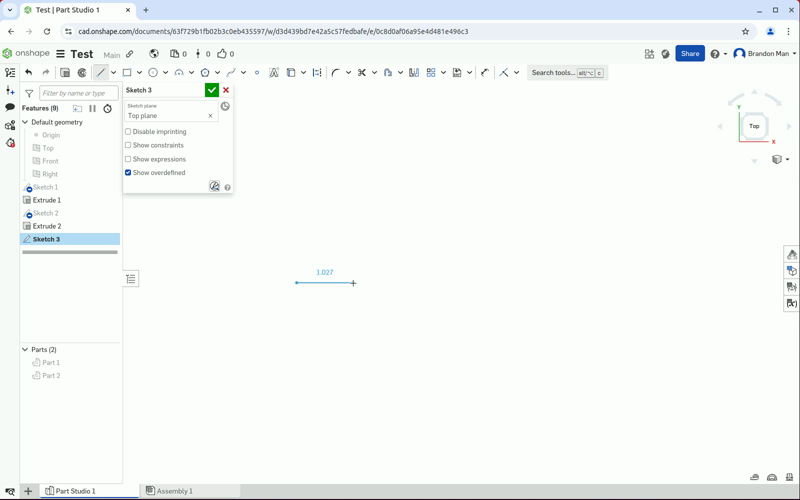
scroll(-6)
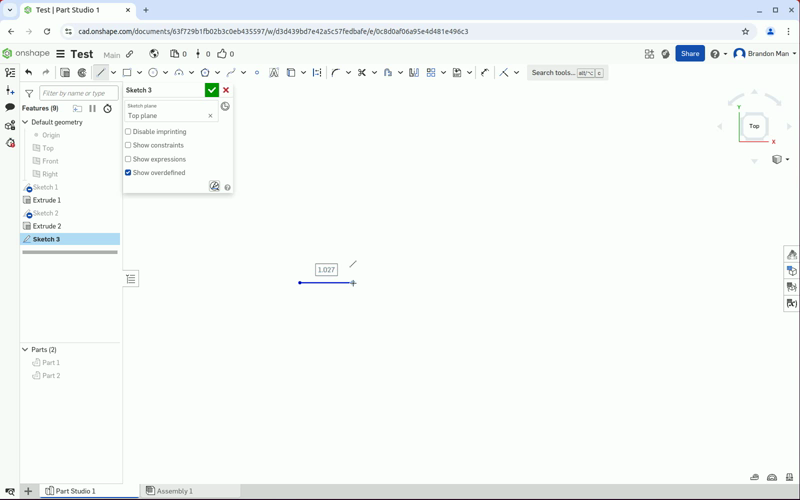
scroll(-6)
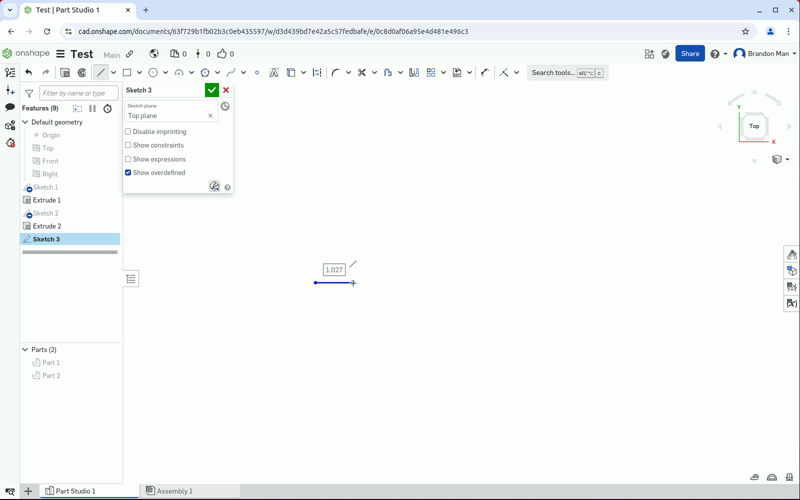
scroll(-6)
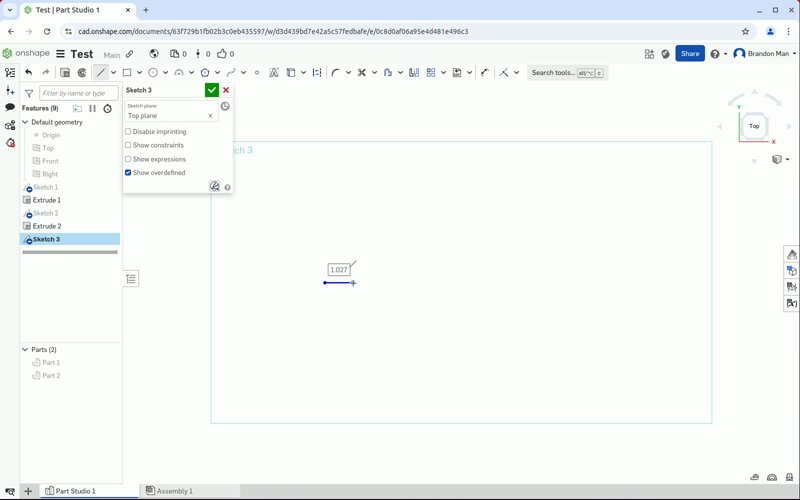
scroll(-6)
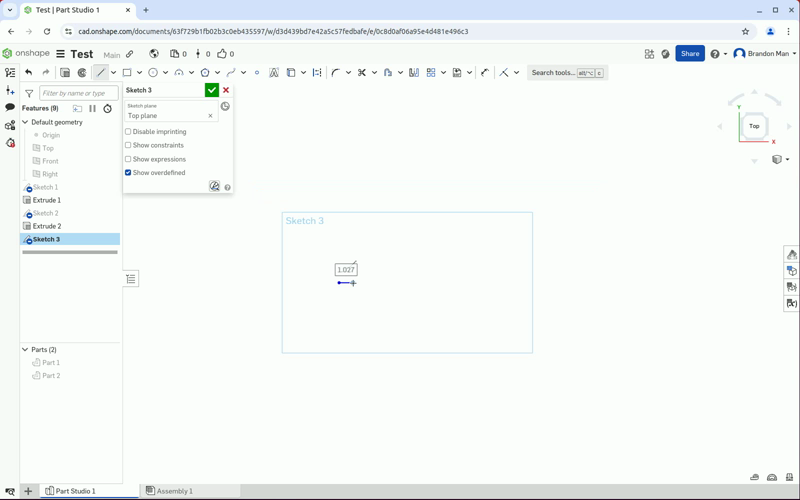
scroll(-6)
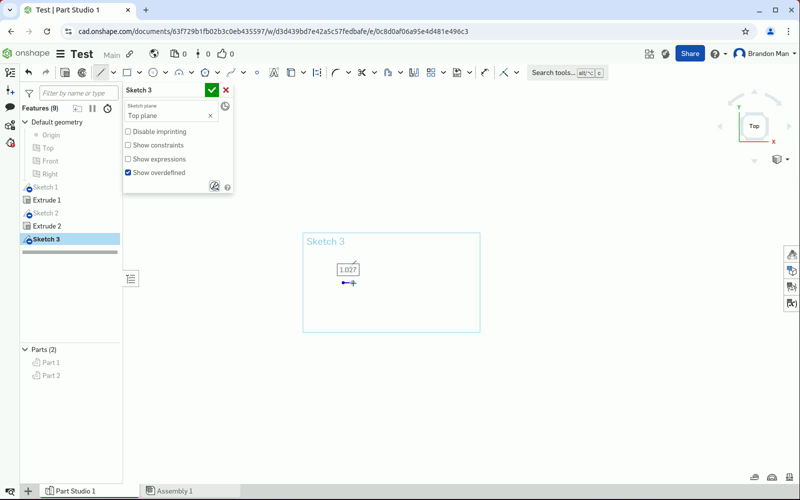
scroll(-6)
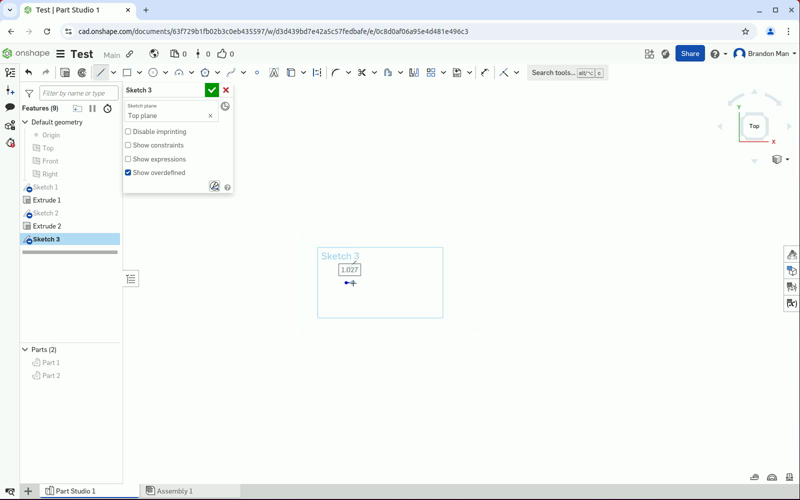
scroll(-6)
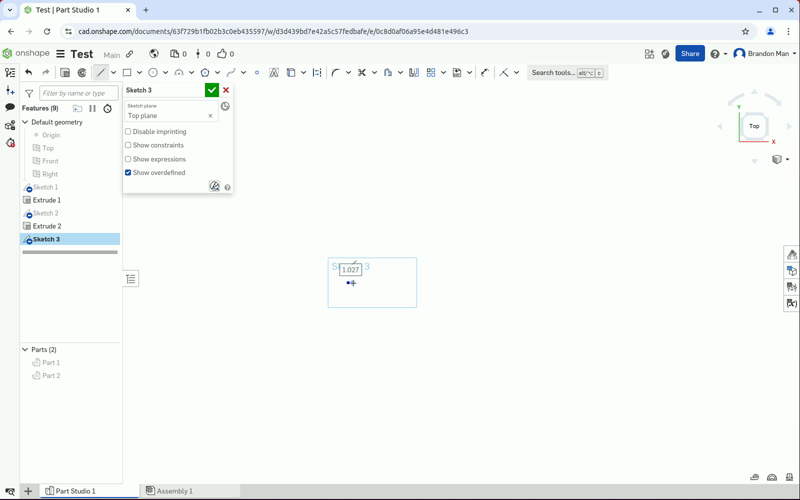
key_up(shift)
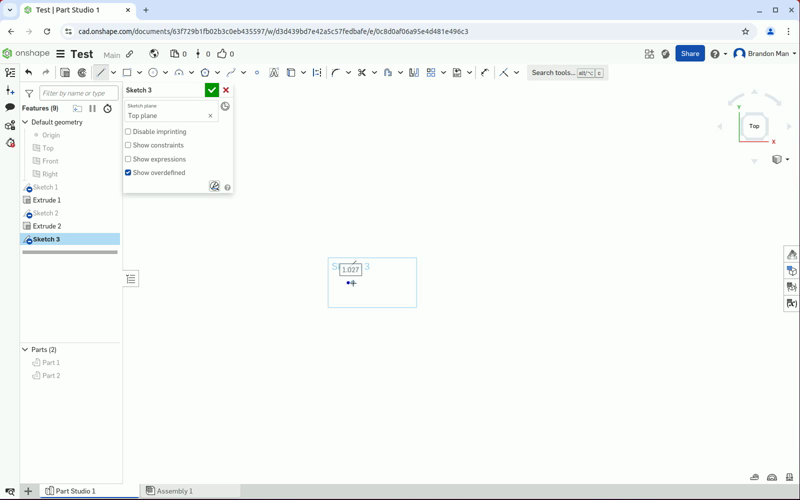
key(esc)
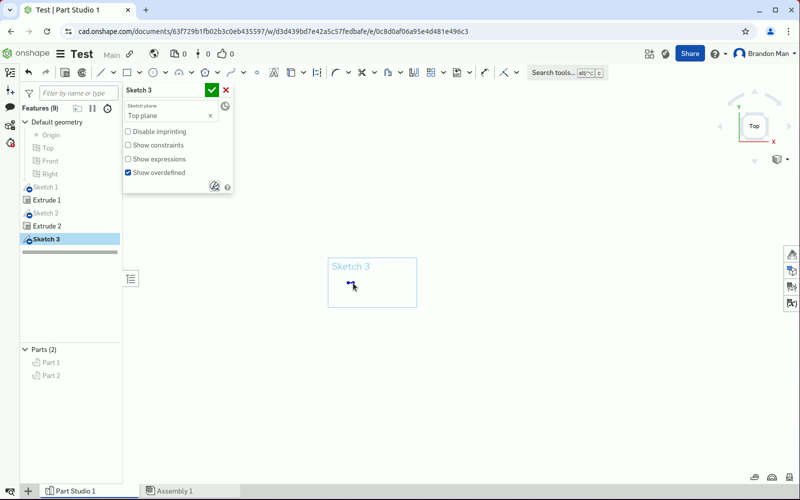
key(a)
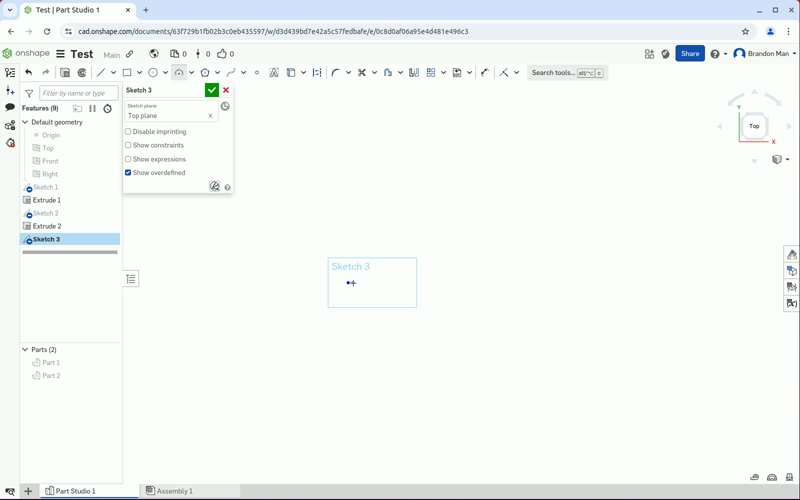
mouse_move(353, 282)
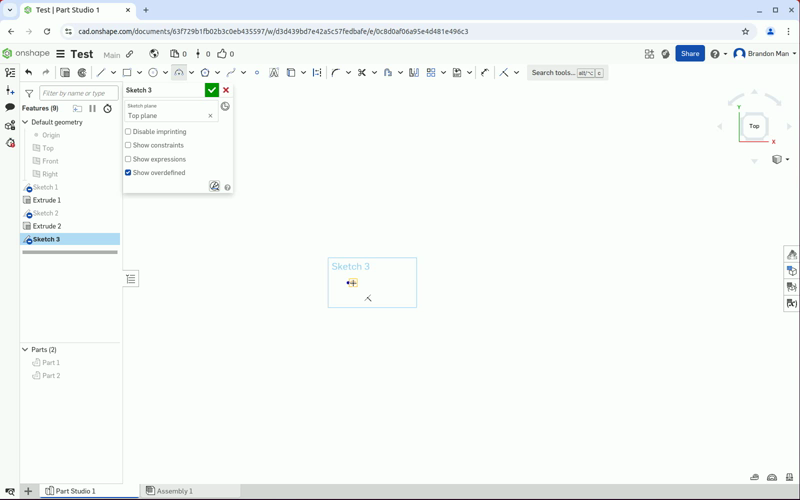
click(353, 282)
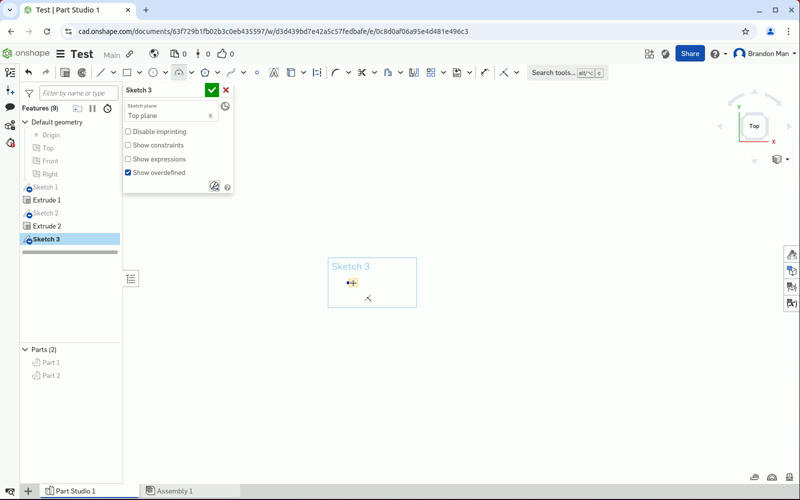
key_down(shift)
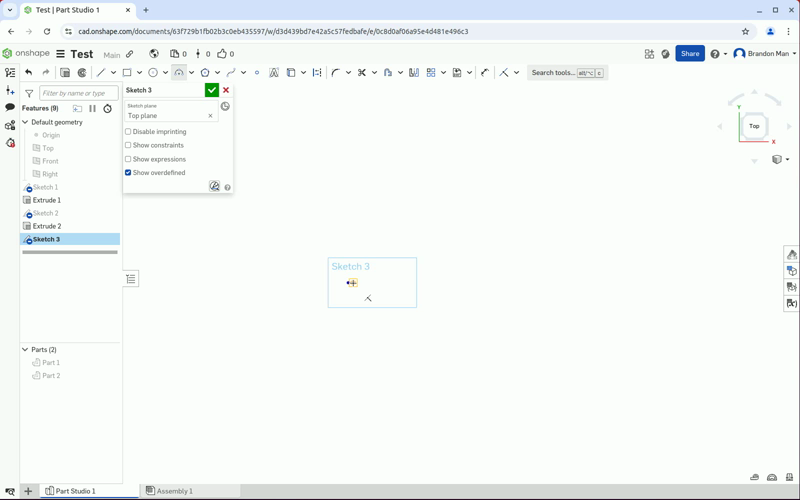
mouse_move(454, 282)
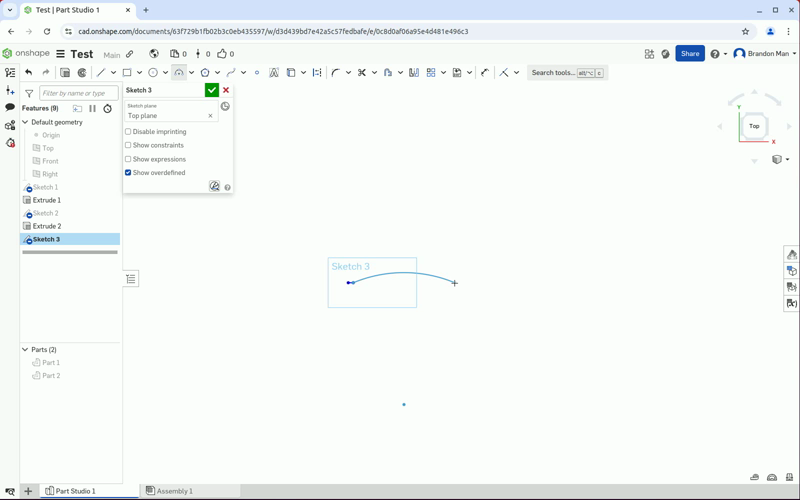
click(454, 282)
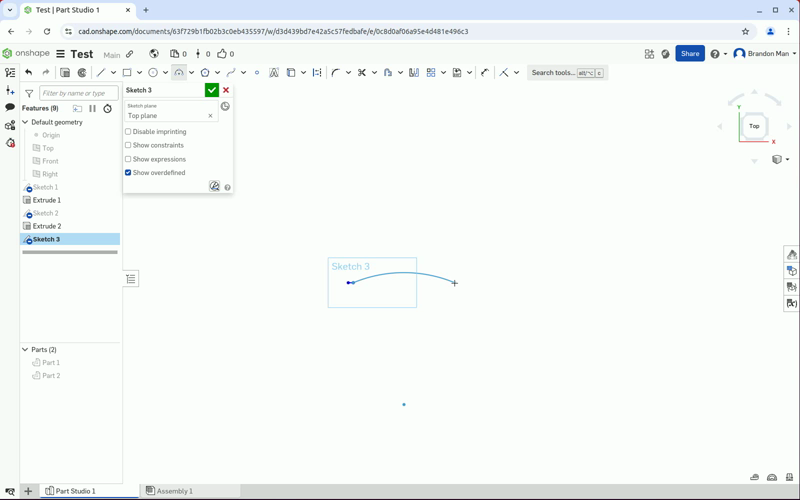
mouse_move(404, 231)
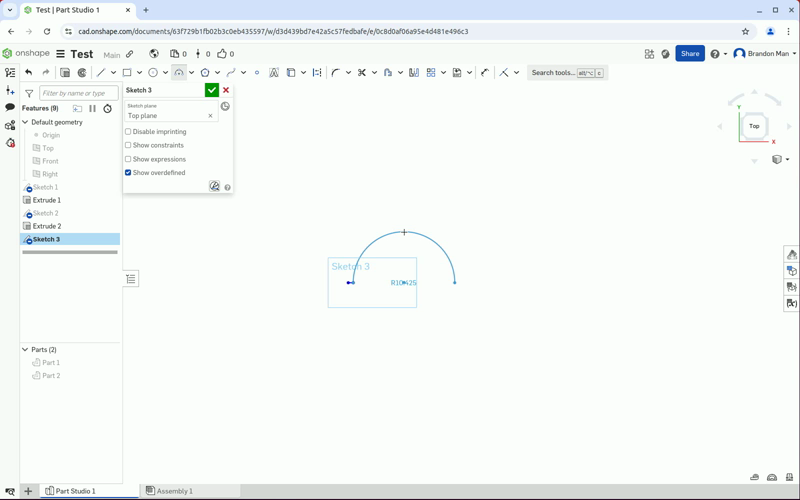
click(404, 231)
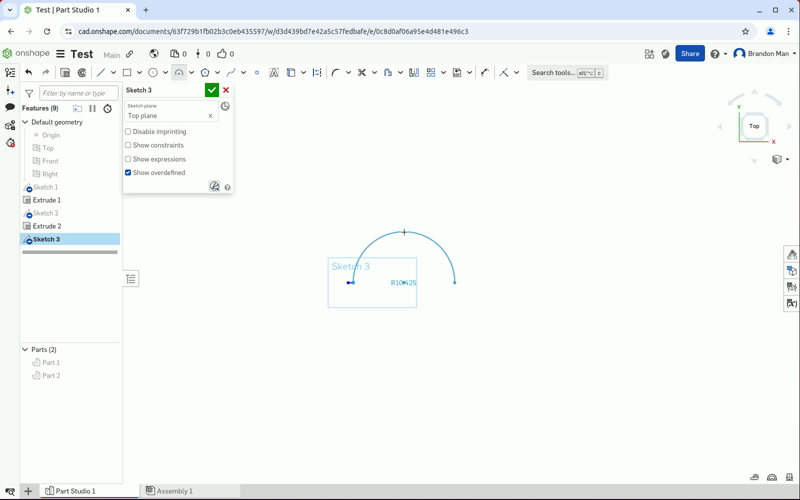
key_up(shift)
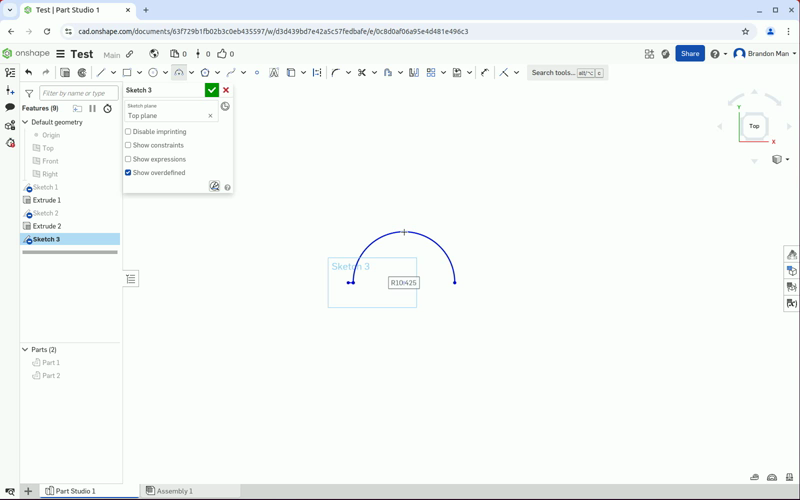
key(esc)
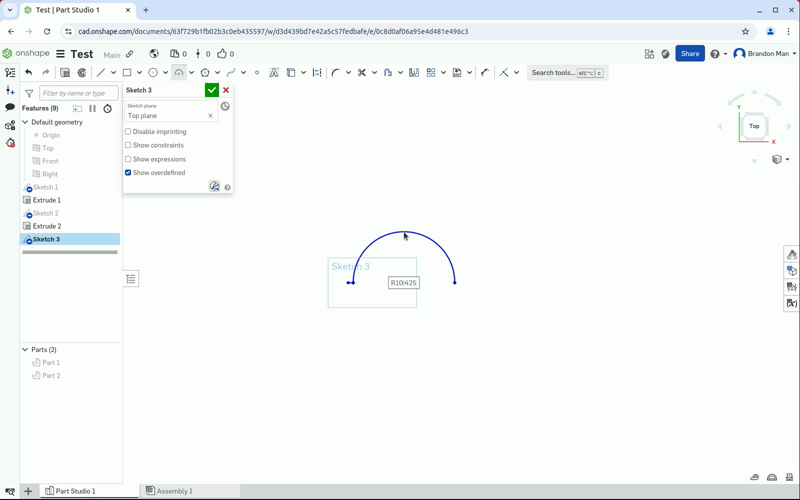
key(l)
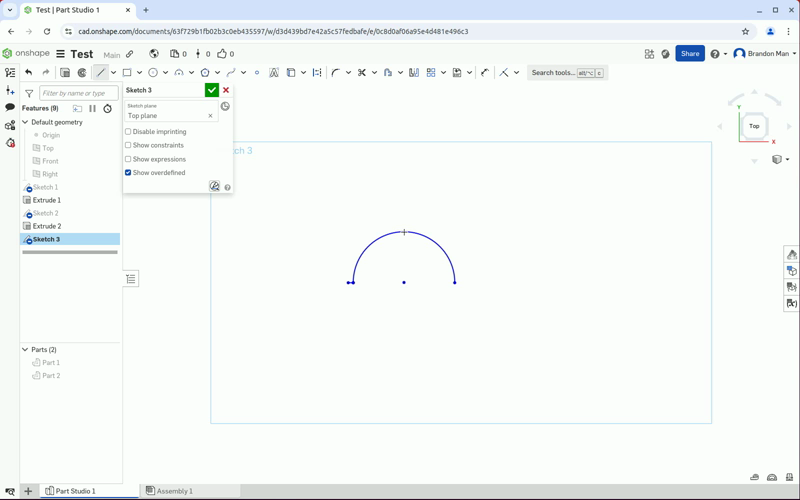
mouse_move(454, 282)
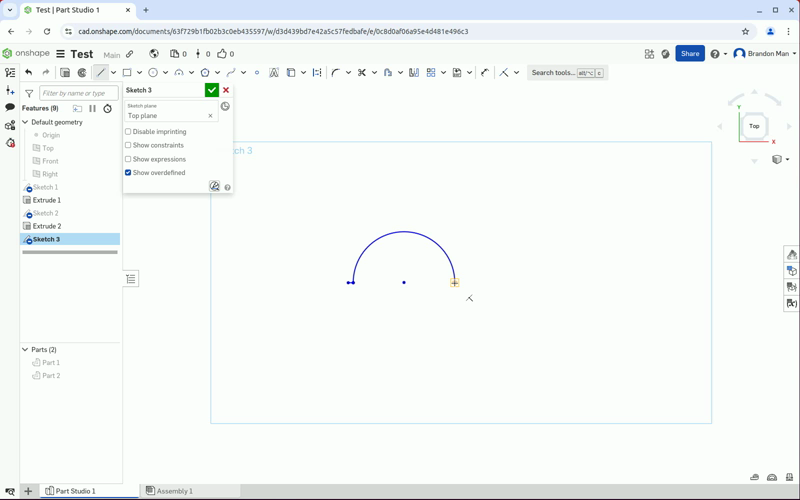
click(454, 282)
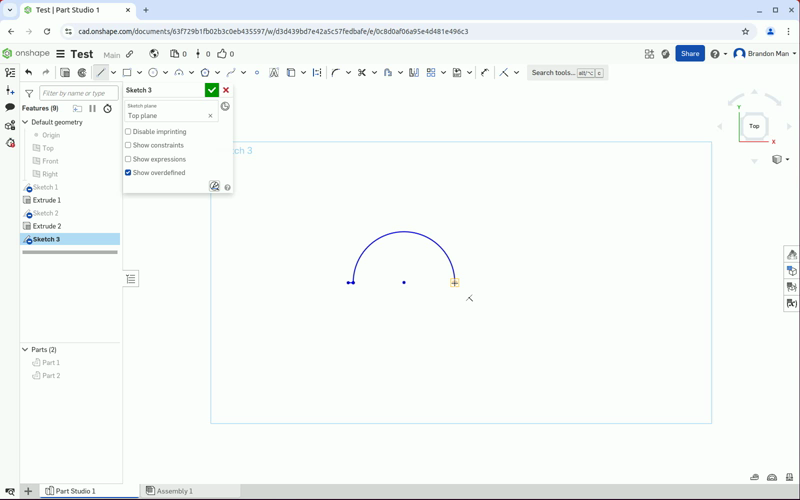
key_down(shift)
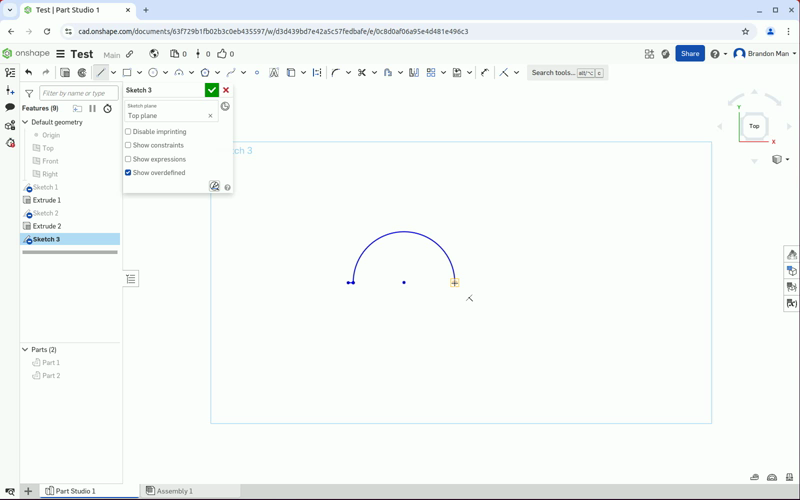
mouse_move(484, 282)
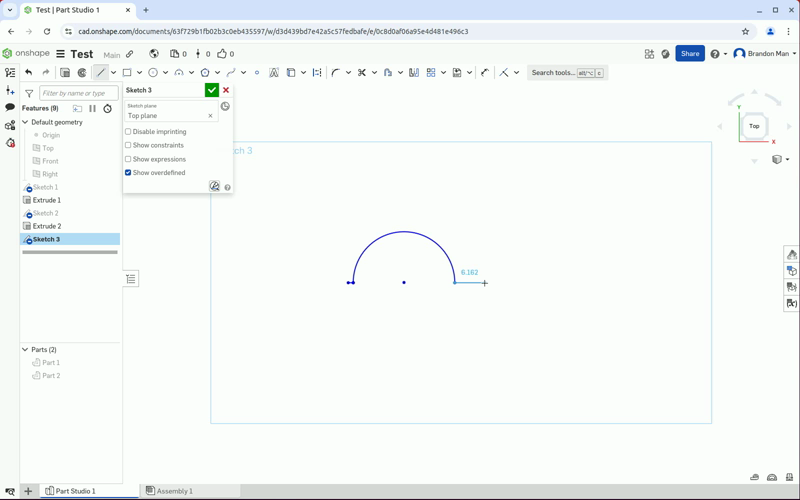
mouse_move(459, 282)
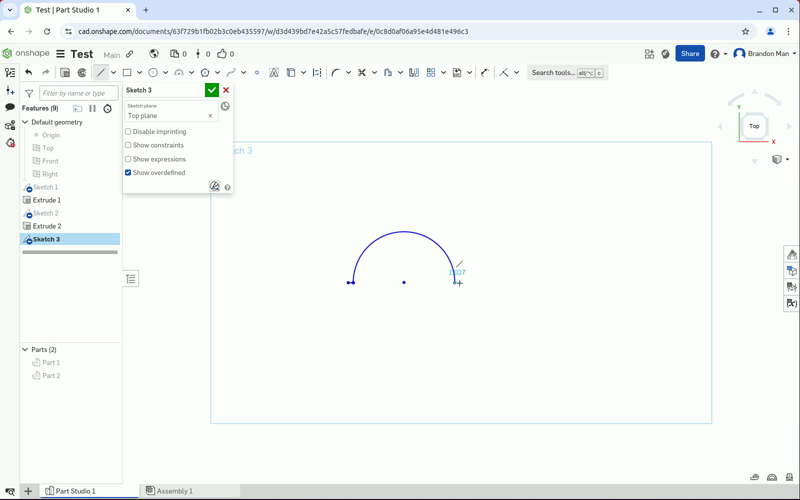
scroll(6)
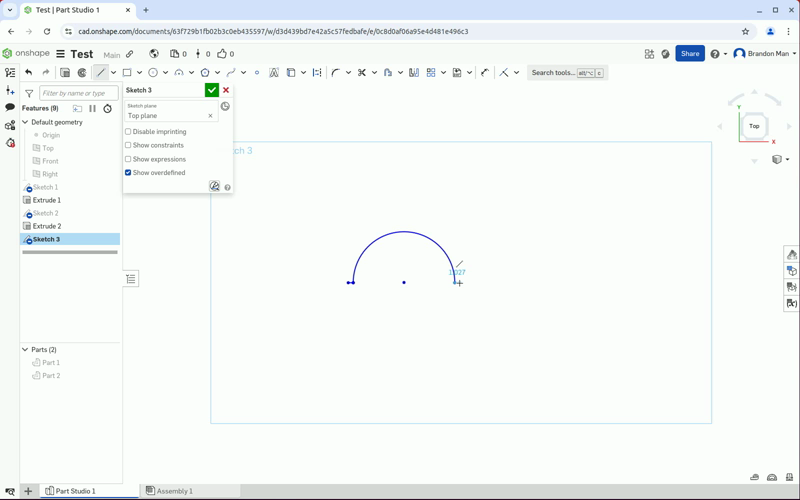
scroll(6)
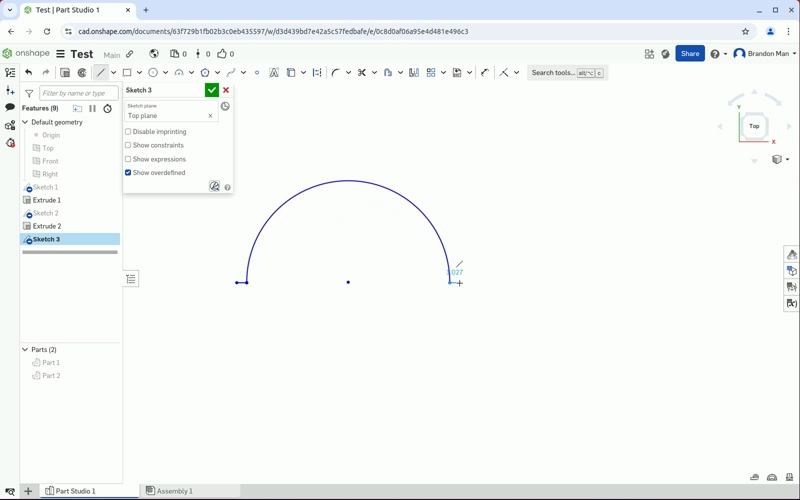
scroll(6)
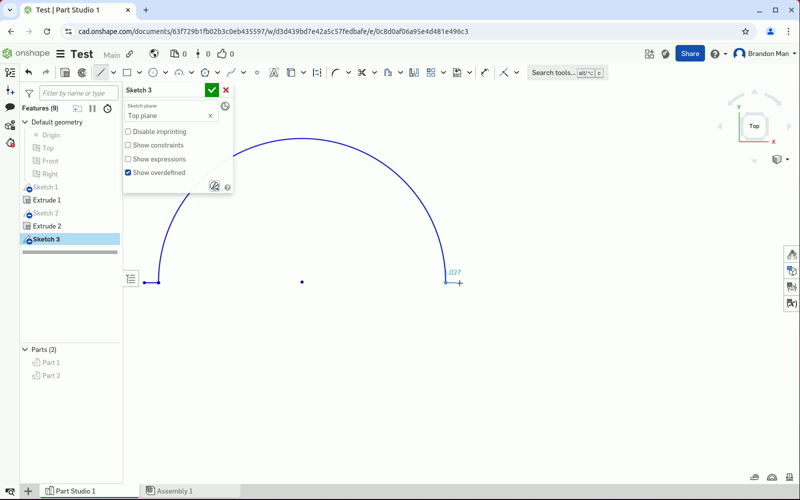
scroll(6)
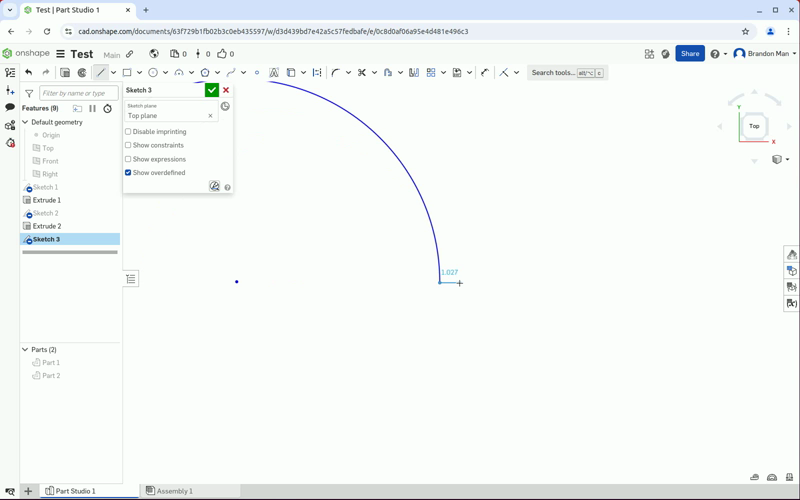
scroll(6)
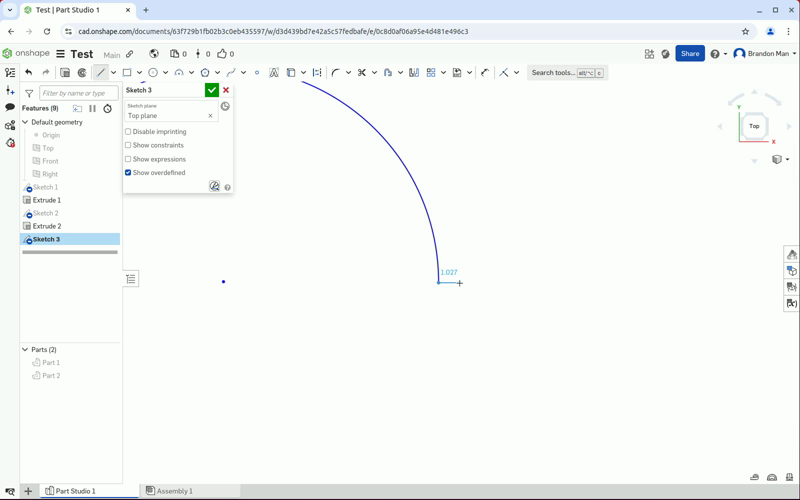
scroll(6)
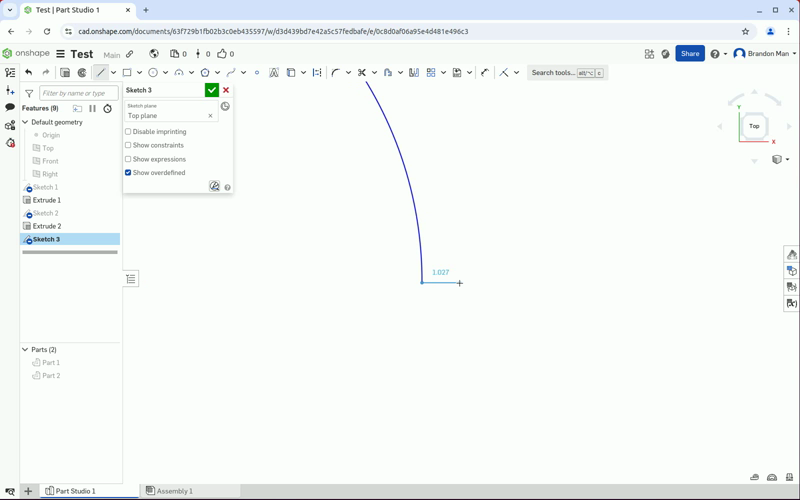
scroll(6)
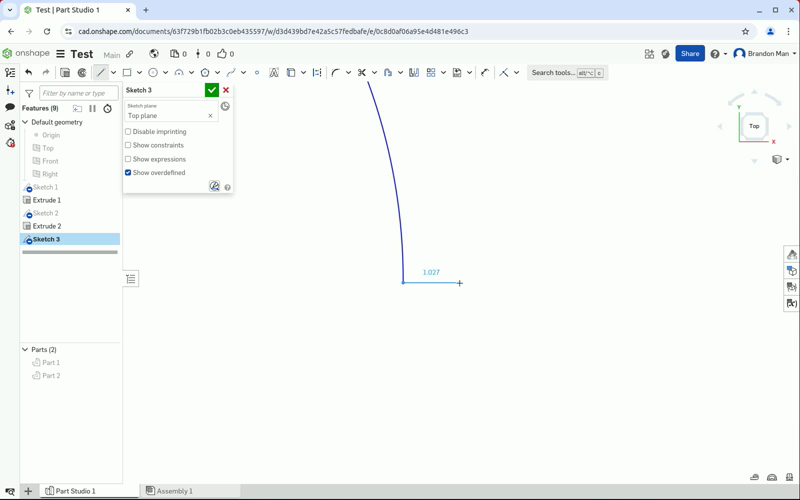
click(459, 282)
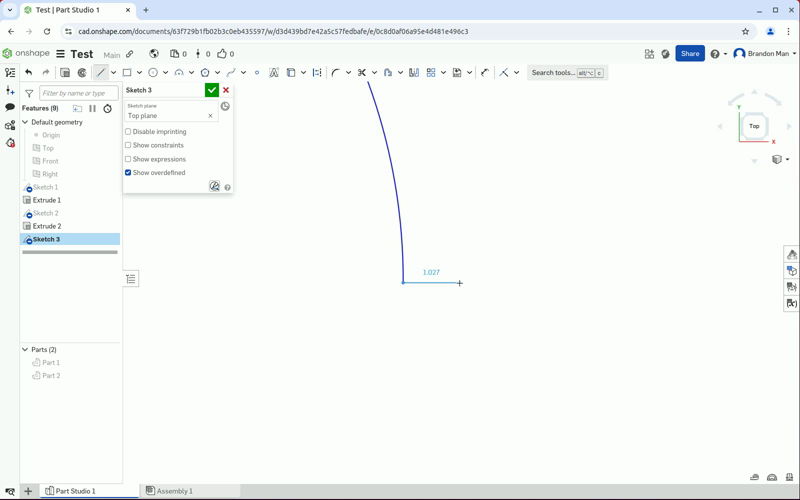
scroll(-6)
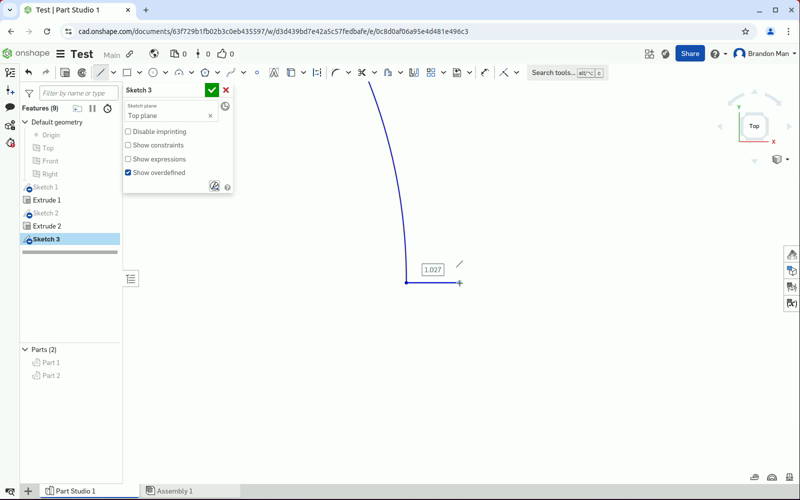
scroll(-6)
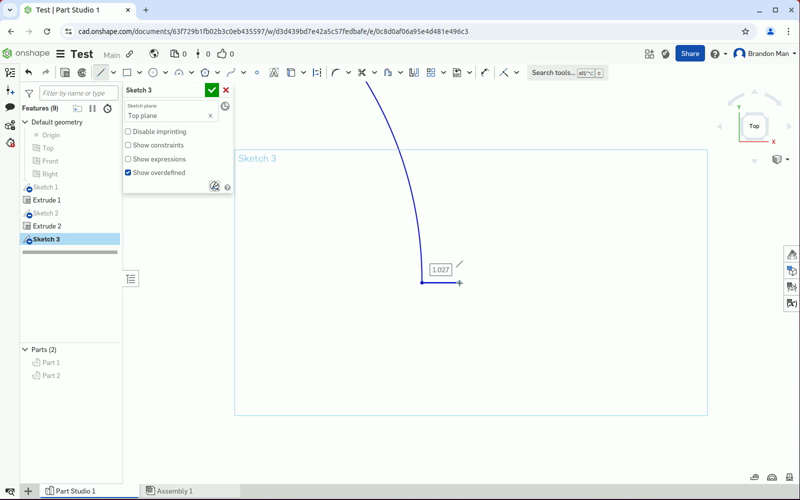
scroll(-6)
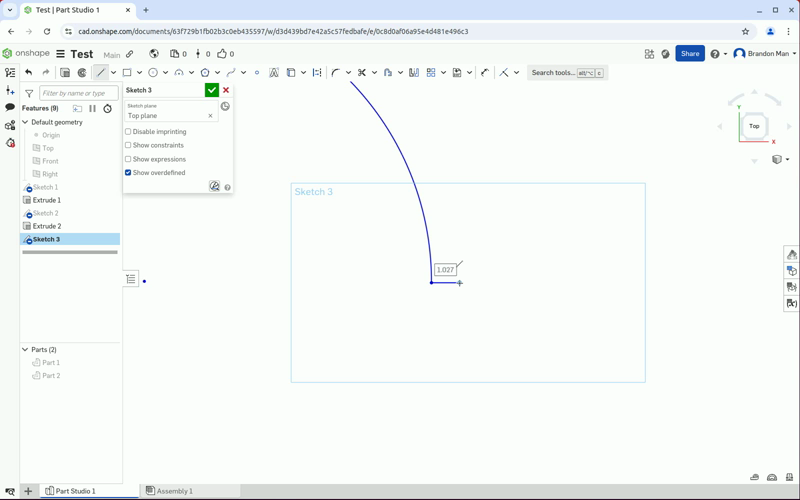
scroll(-6)
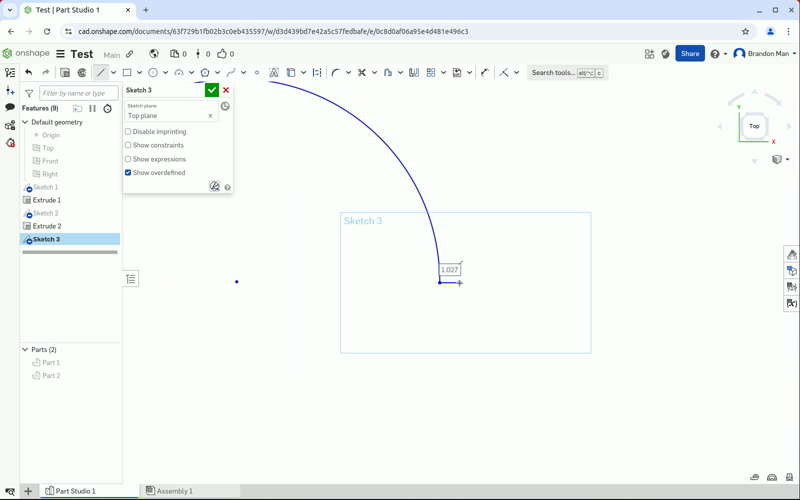
scroll(-6)
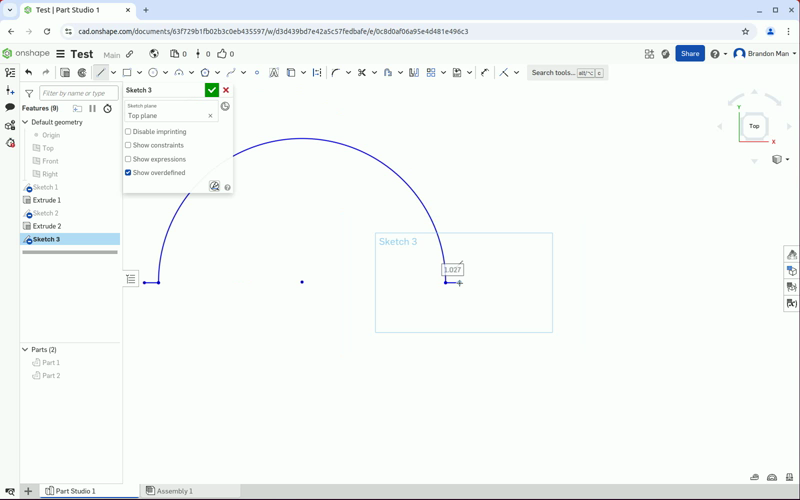
scroll(-6)
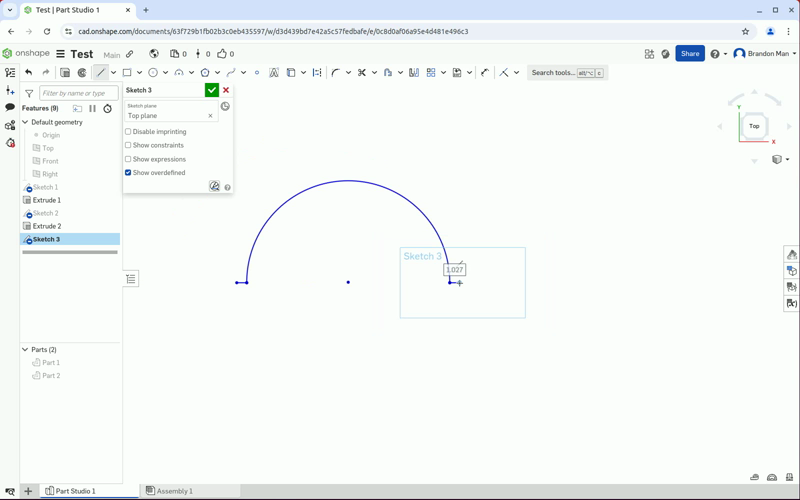
scroll(-6)
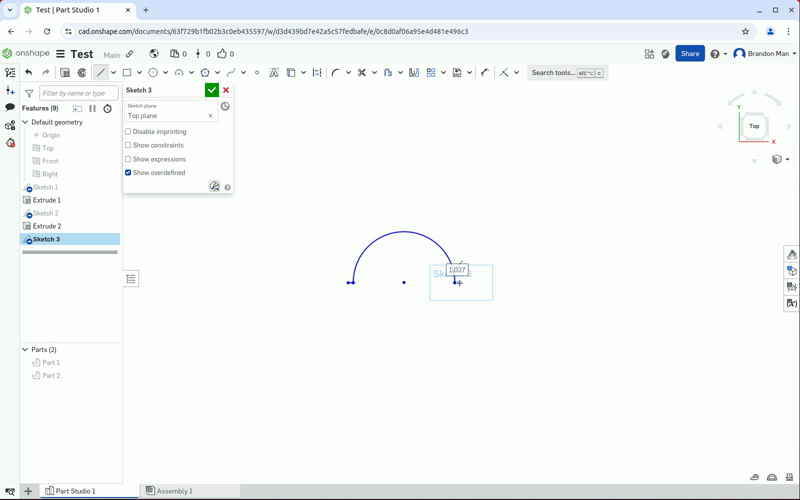
key_up(shift)
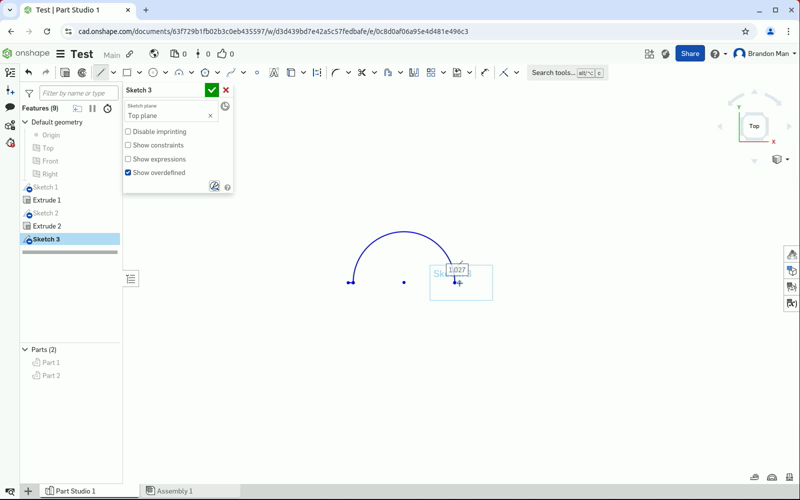
key(esc)
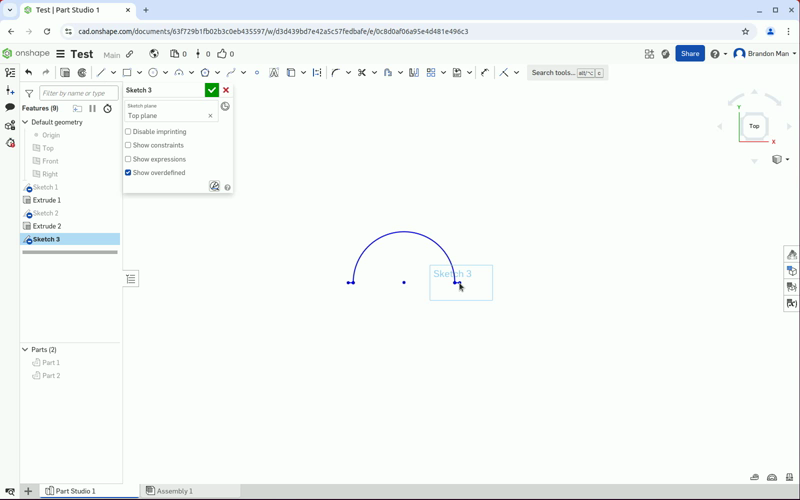
key(a)
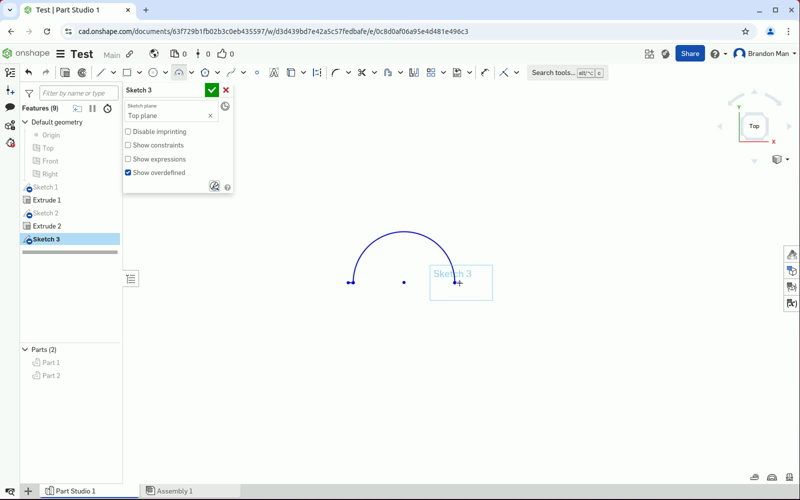
mouse_move(459, 282)
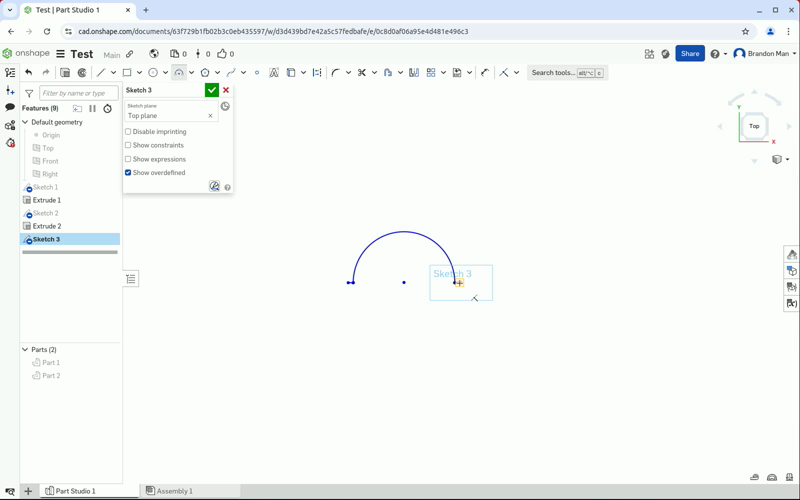
click(459, 282)
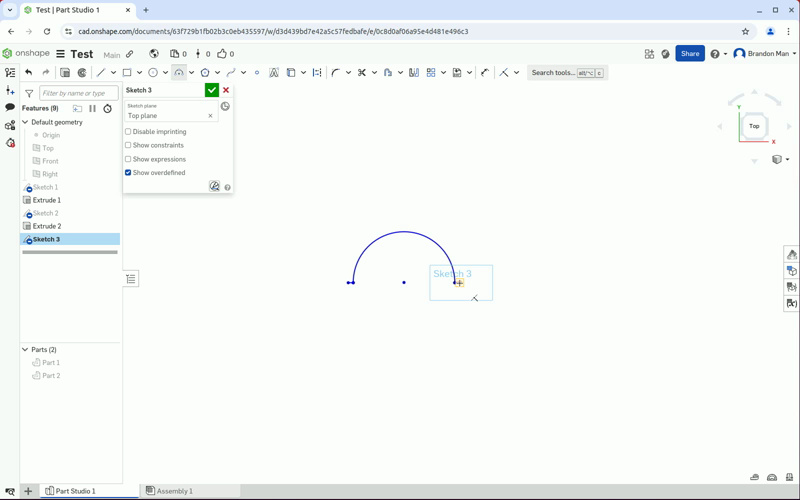
mouse_move(348, 282)
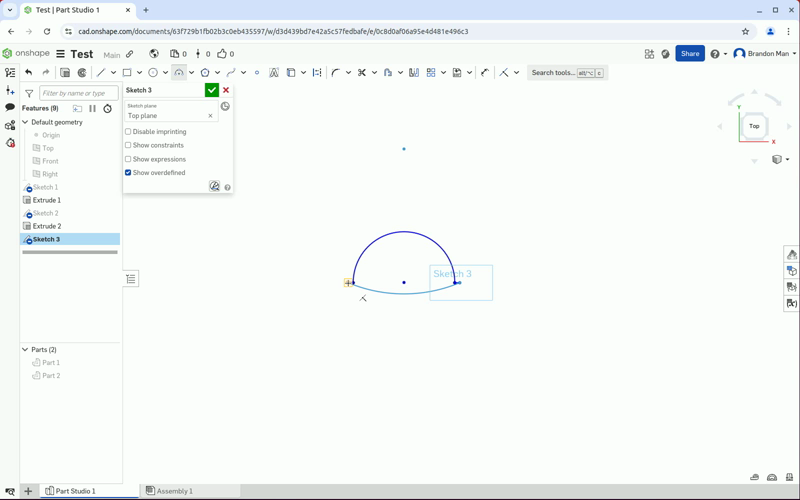
click(348, 282)
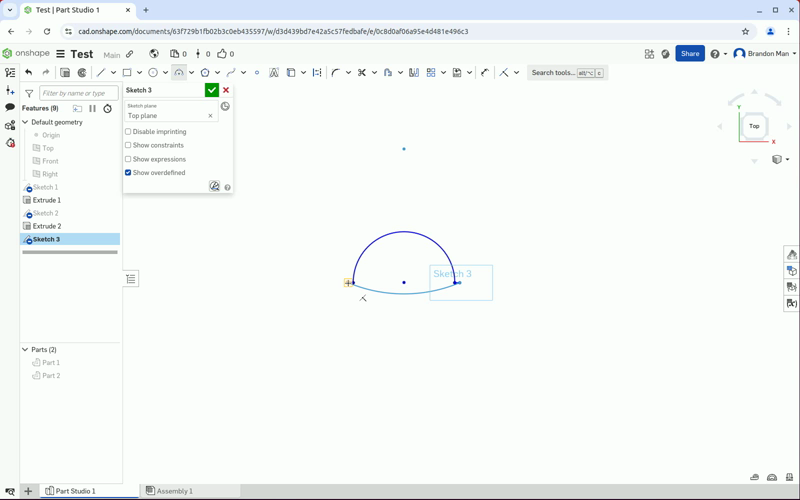
key_down(shift)
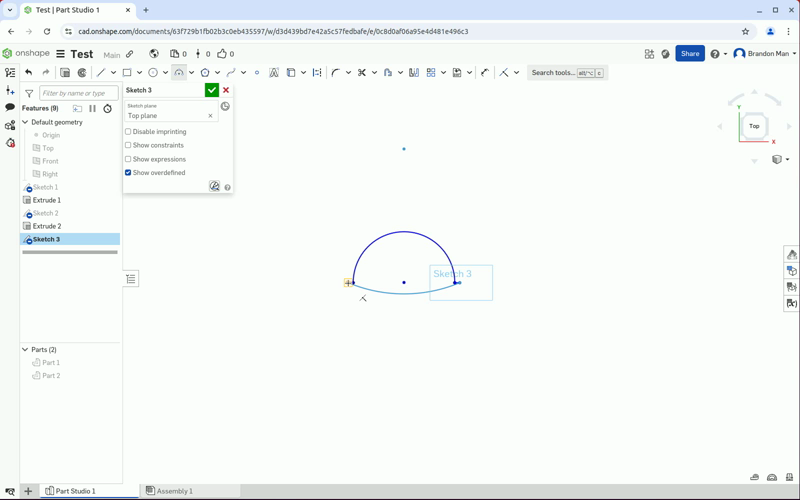
mouse_move(404, 227)
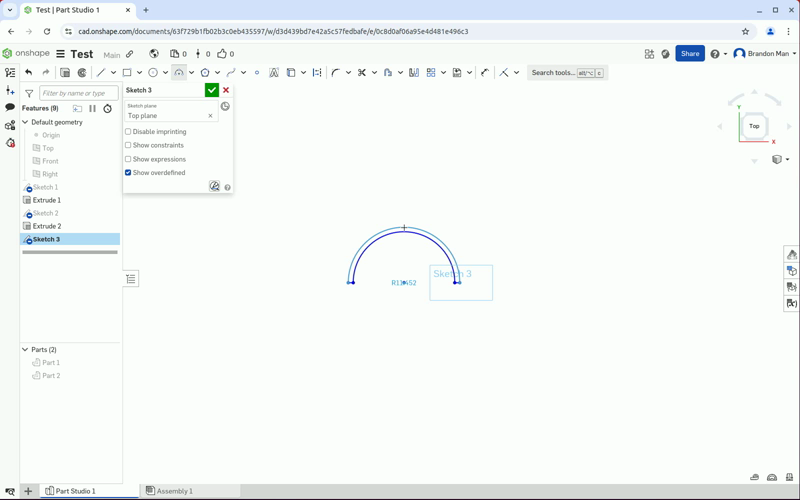
click(404, 227)
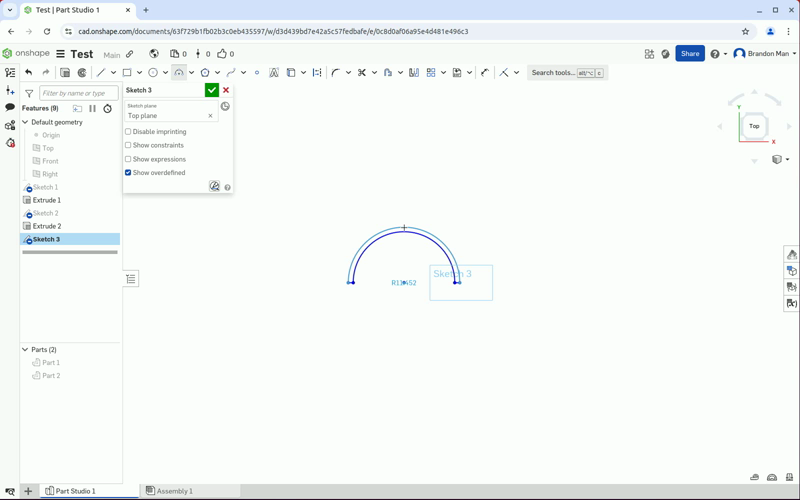
key_up(shift)
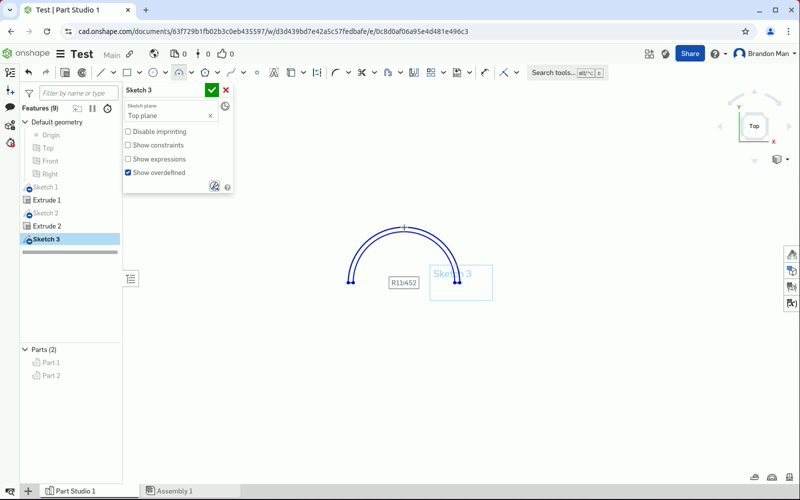
key(esc)
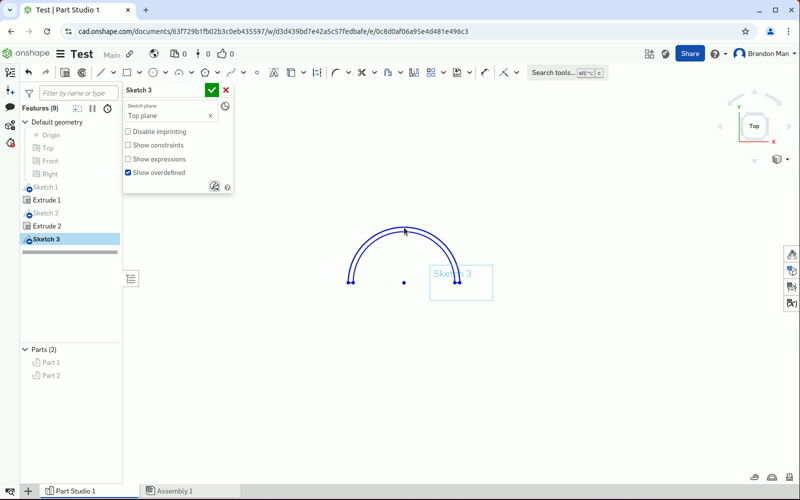
mouse_move(392, 231)
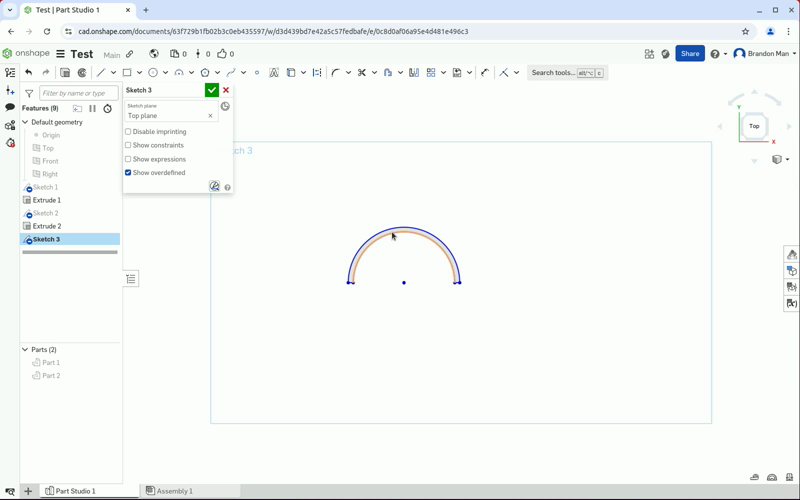
scroll(6)
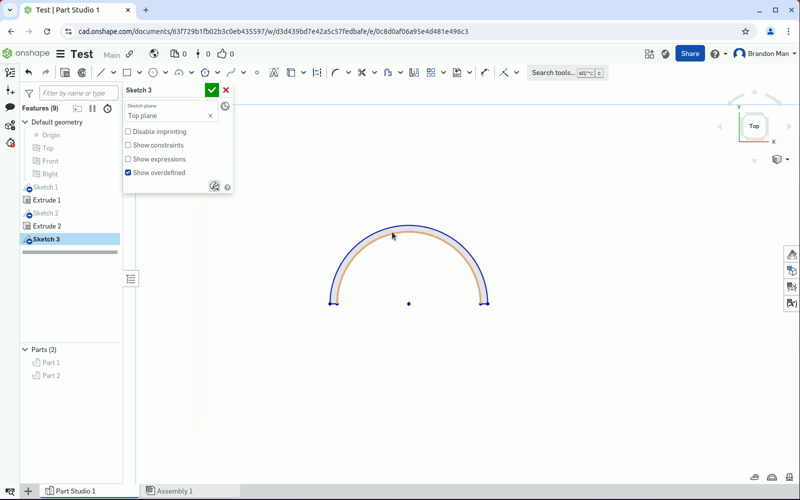
scroll(6)
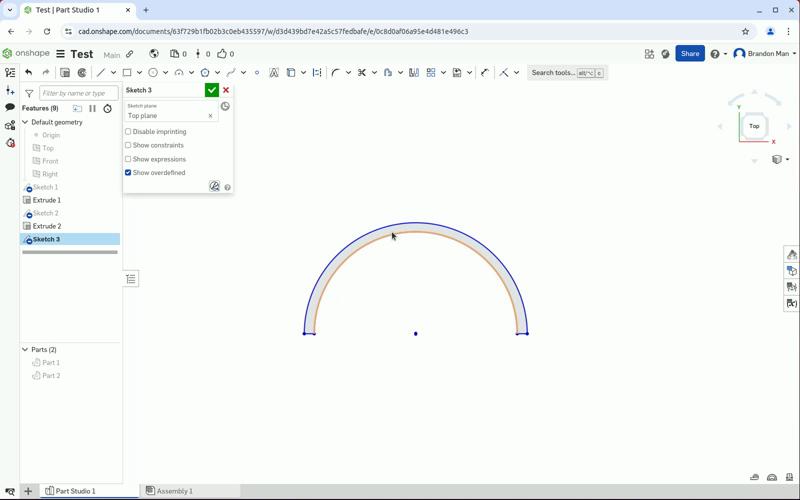
scroll(6)
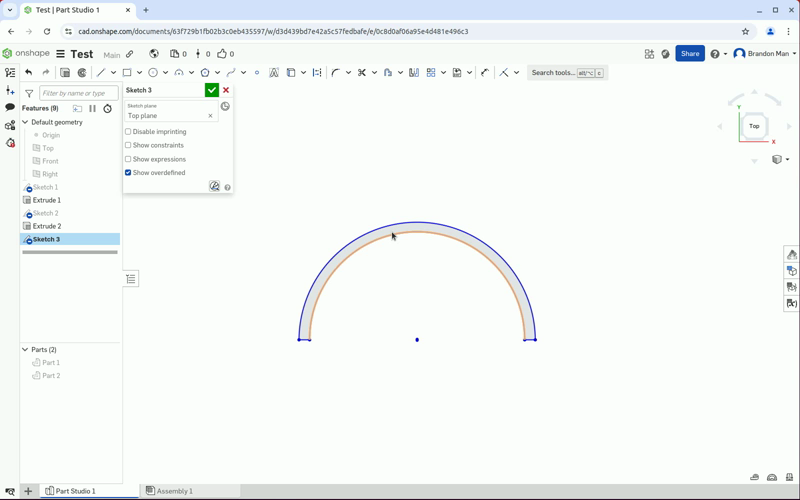
scroll(6)
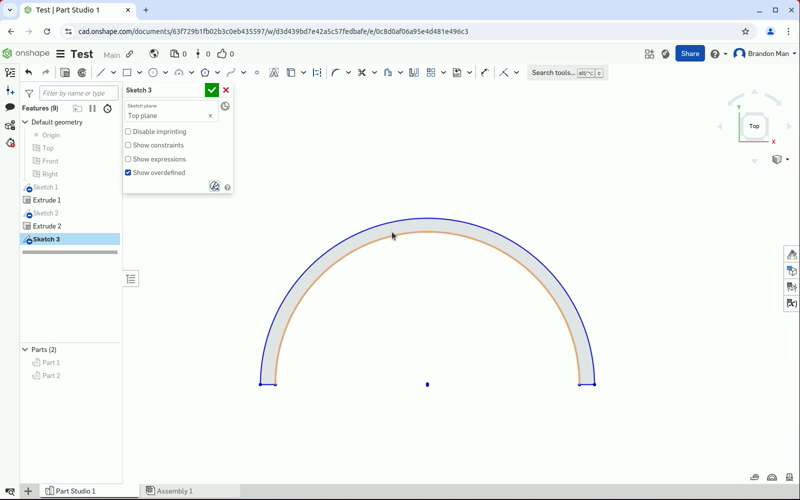
scroll(6)
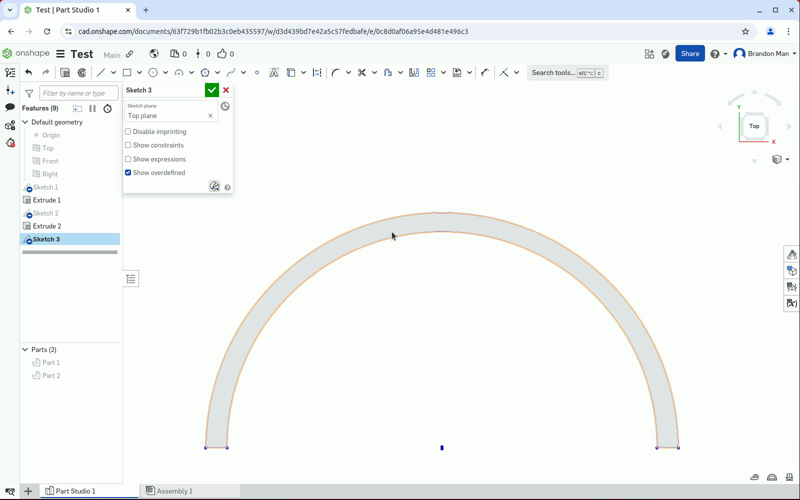
scroll(6)
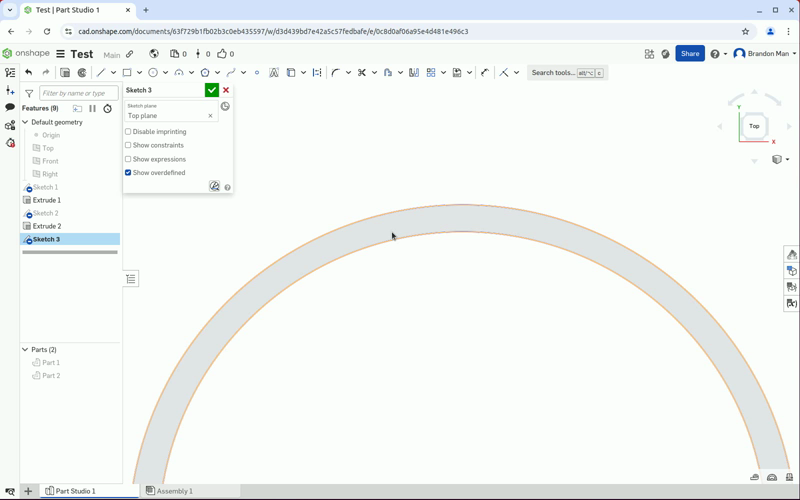
scroll(6)
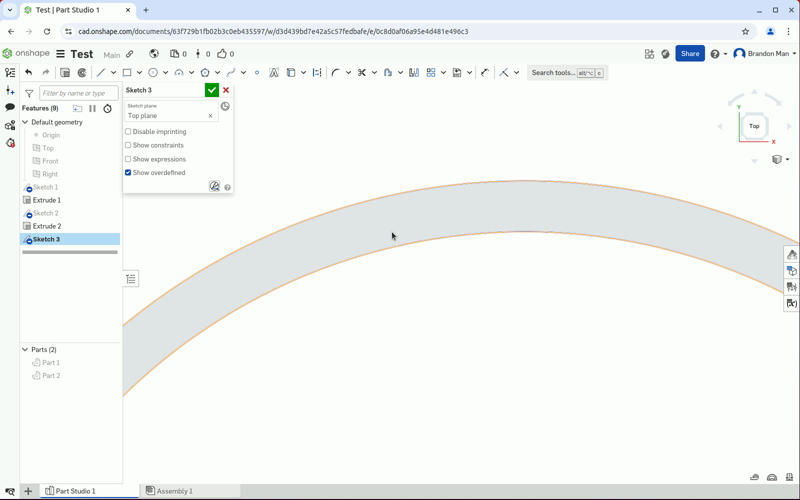
click(392, 231)
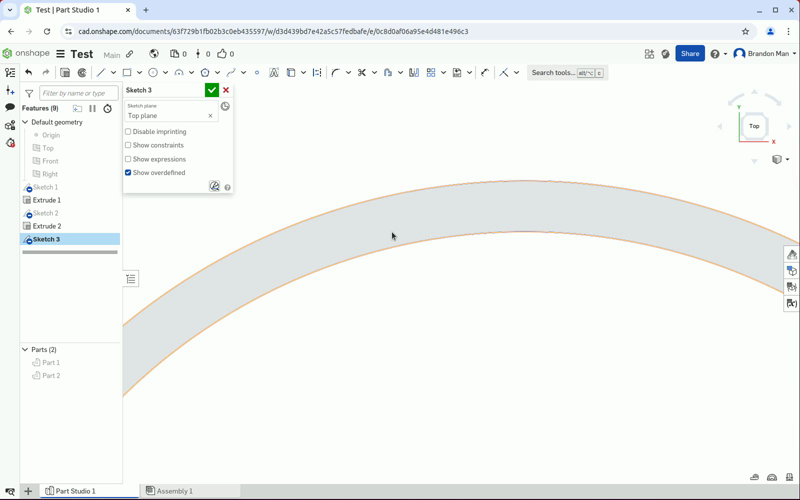
scroll(-6)
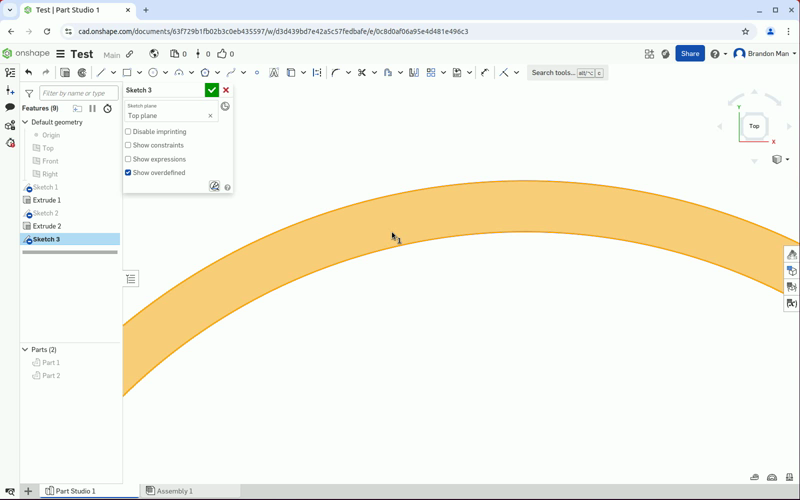
scroll(-6)
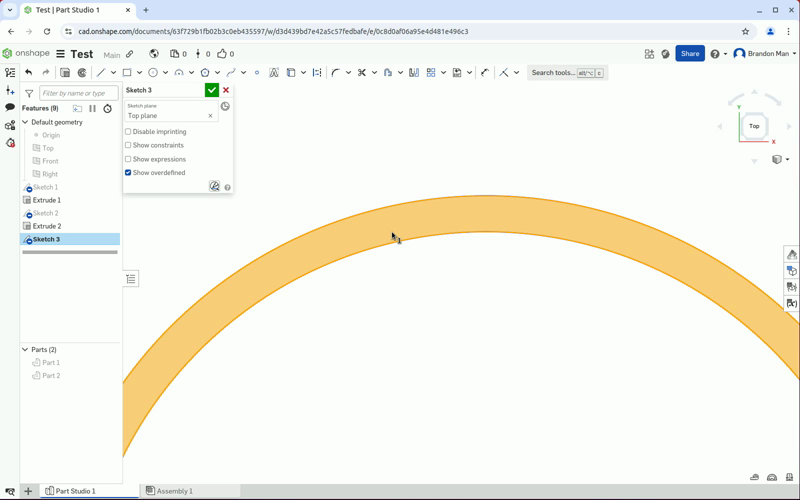
scroll(-6)
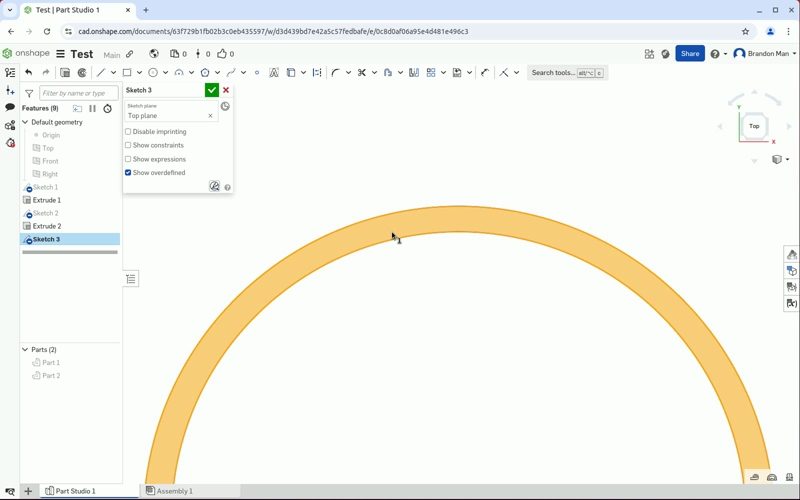
scroll(-6)
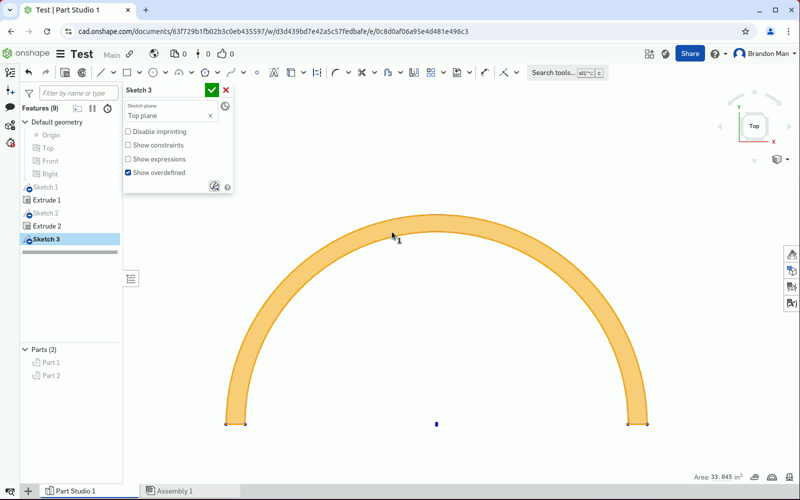
scroll(-6)
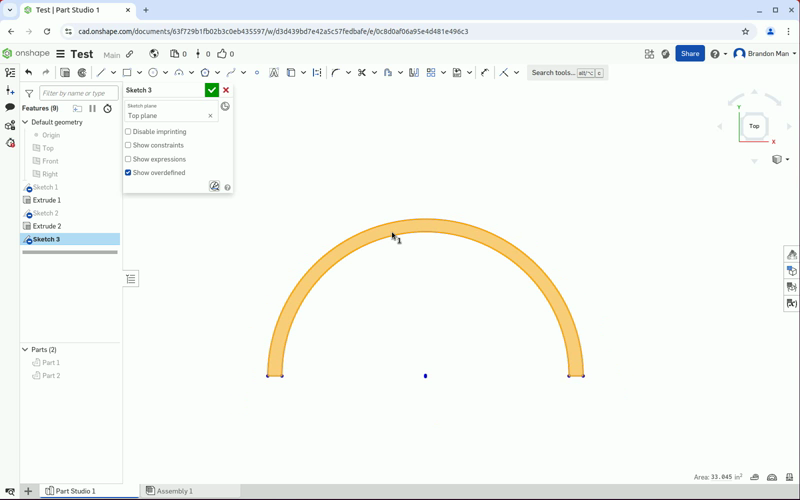
scroll(-6)
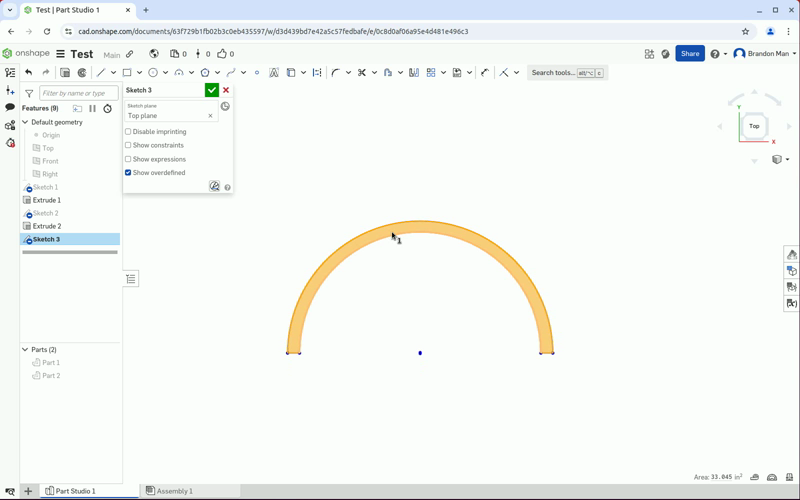
scroll(-6)
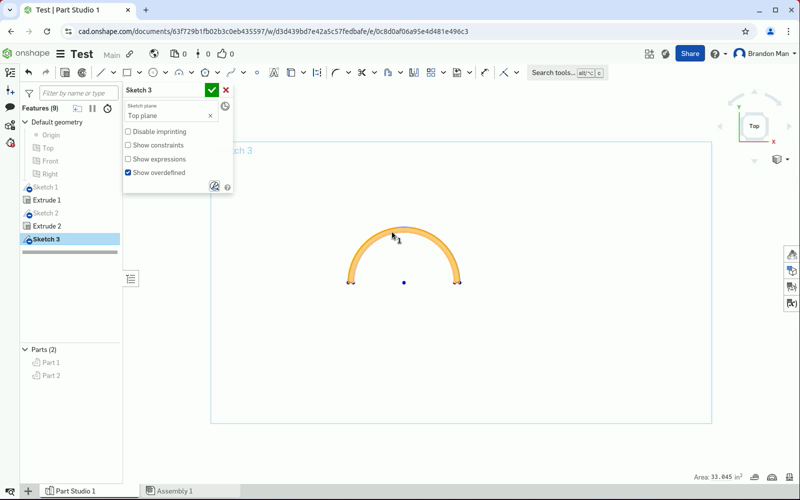
mouse_move(73, 352)
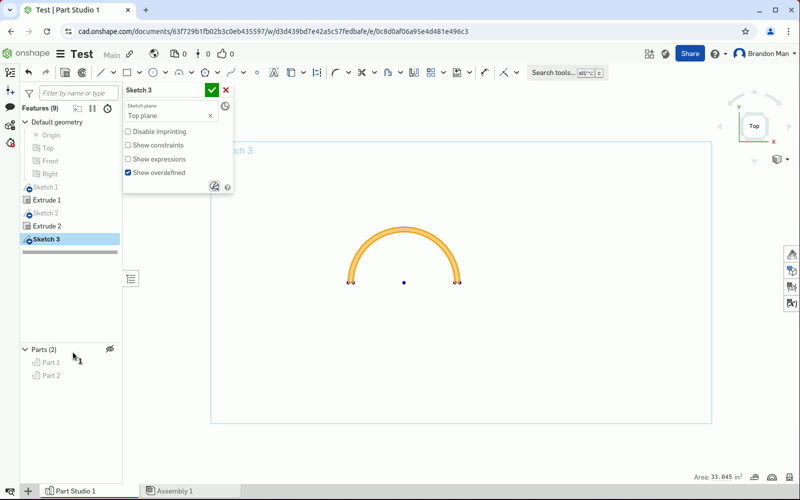
key(shift+y)
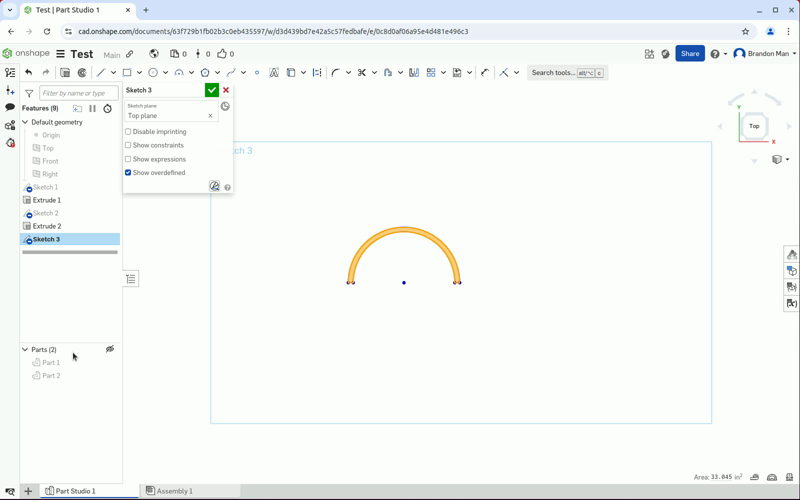
key(shift+e)
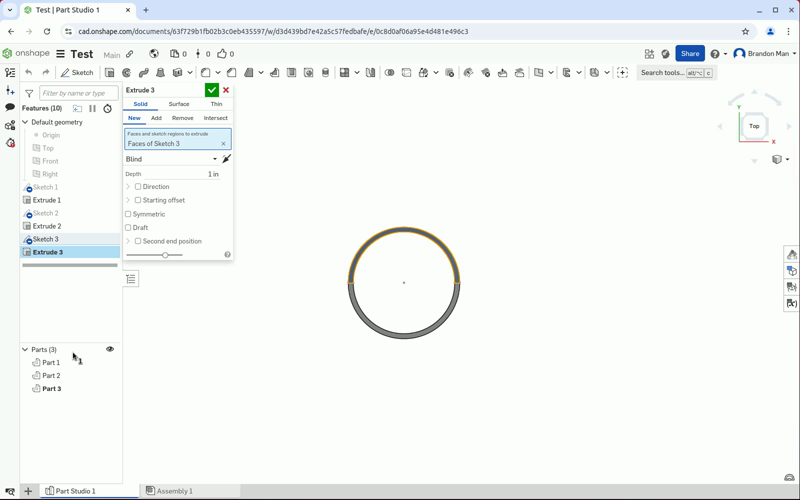
mouse_move(143, 106)
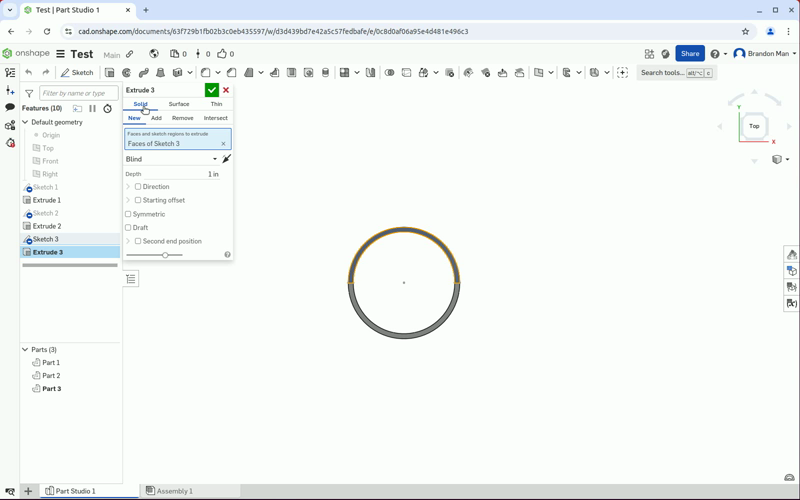
click(143, 106)
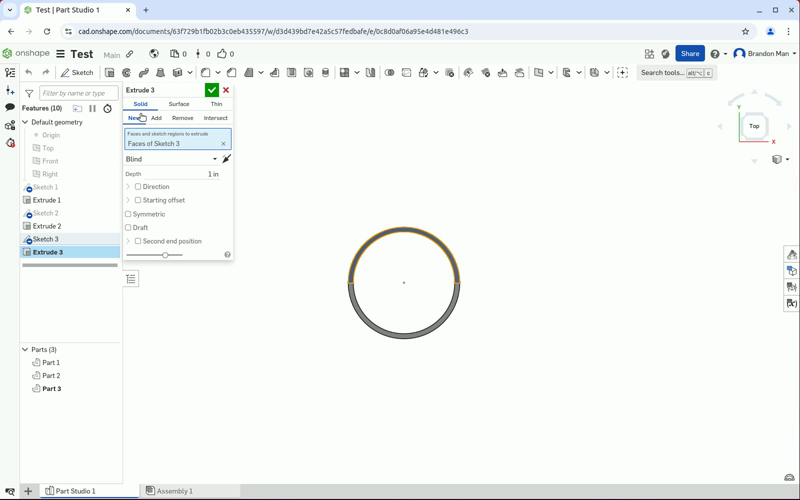
mouse_move(137, 120)
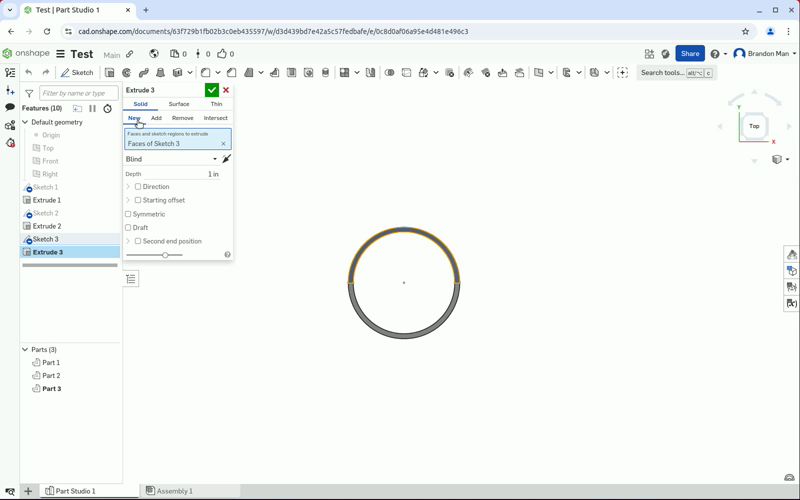
click(137, 120)
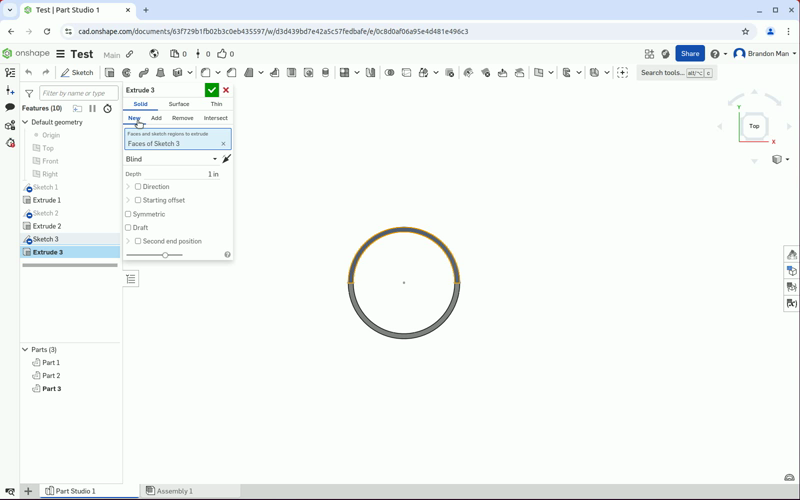
key(tab, 4)
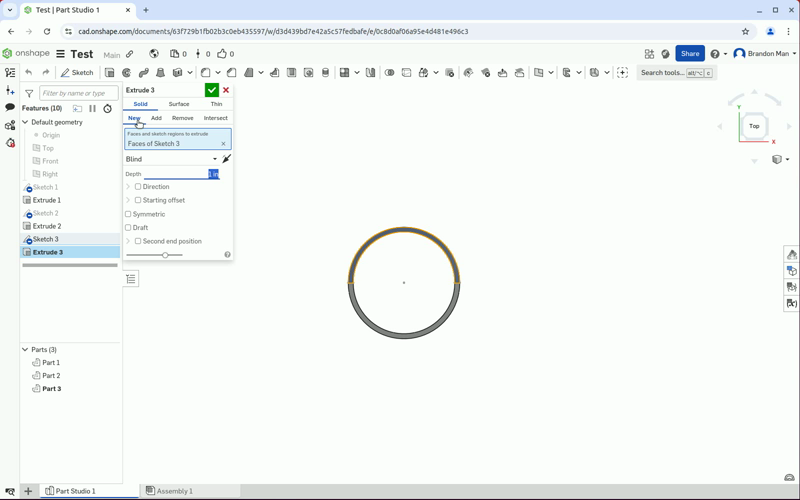
text(0.241)
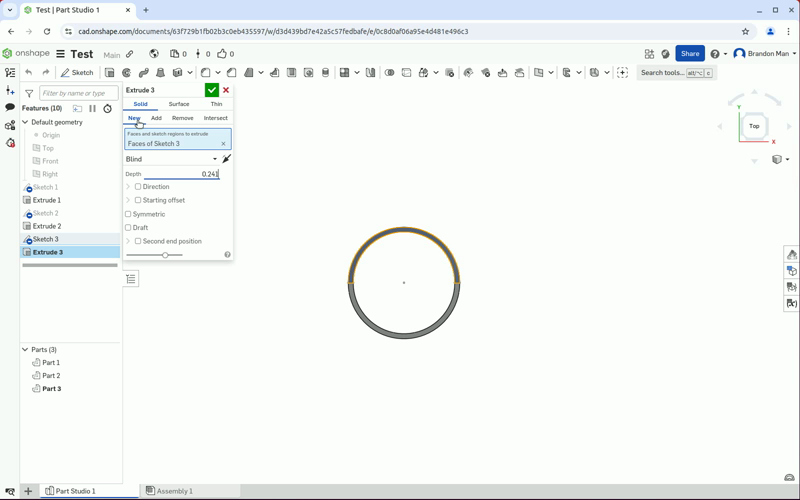
key(enter)
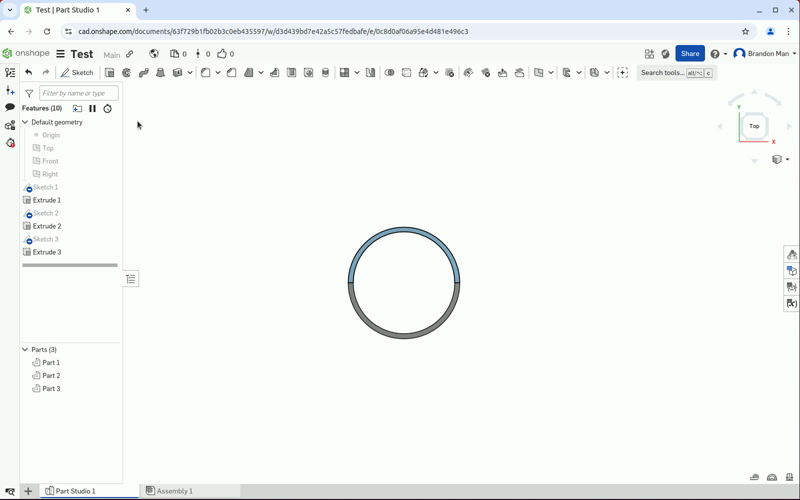
key(shift+h)
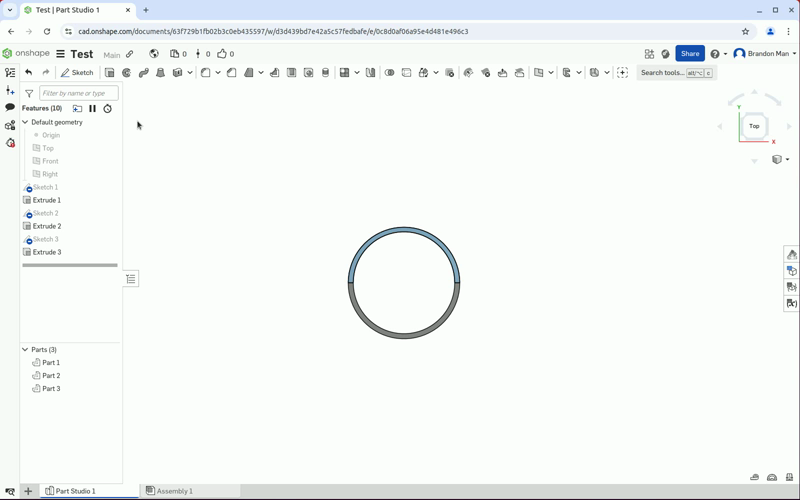
key(shift+h)
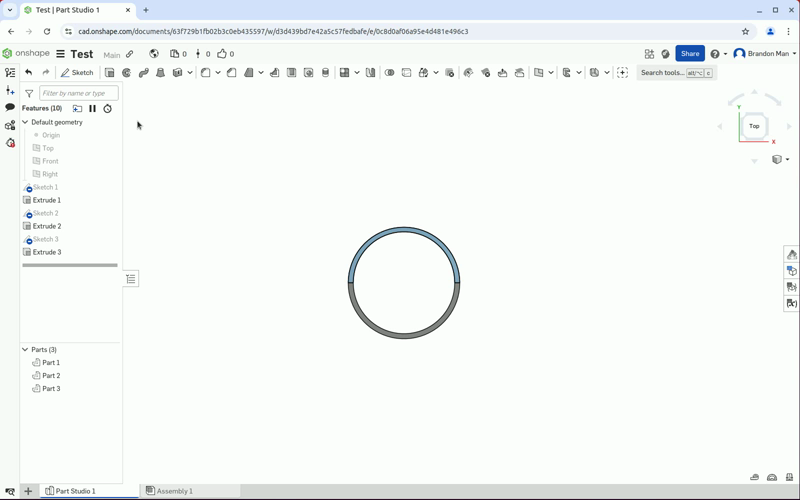
mouse_move(73, 189)
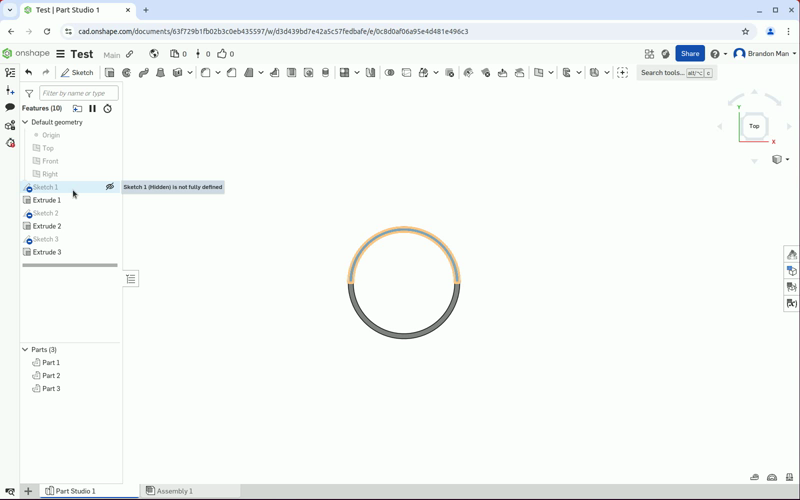
click(73, 189)
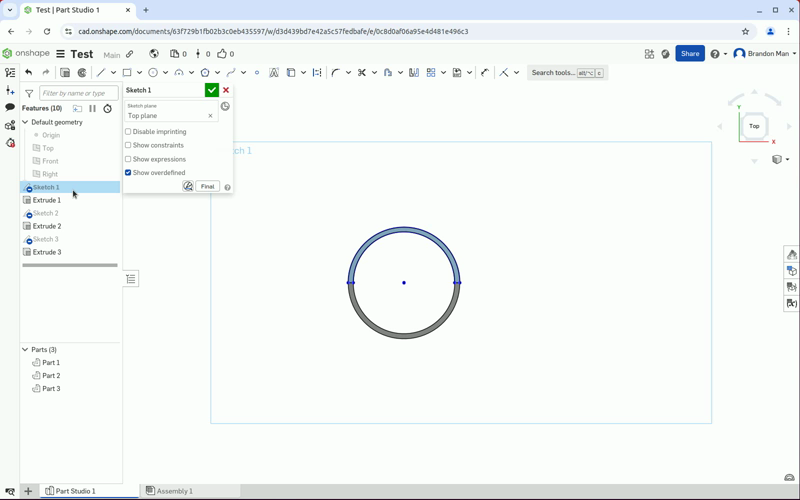
mouse_move(229, 92)
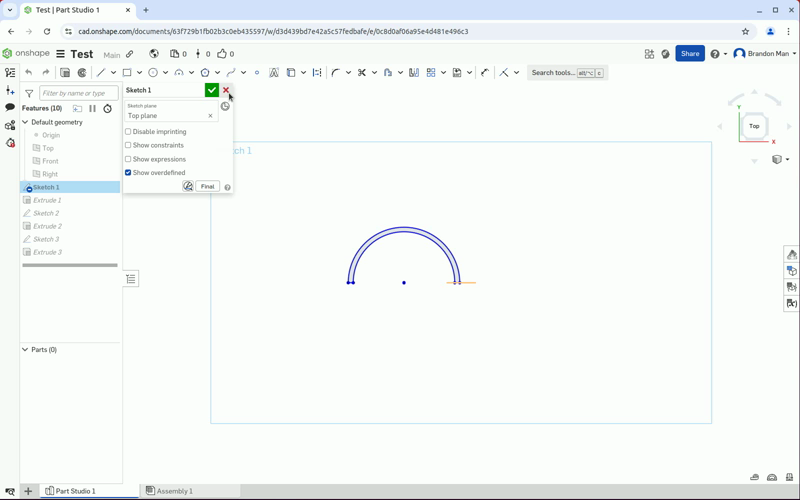
click(229, 92)
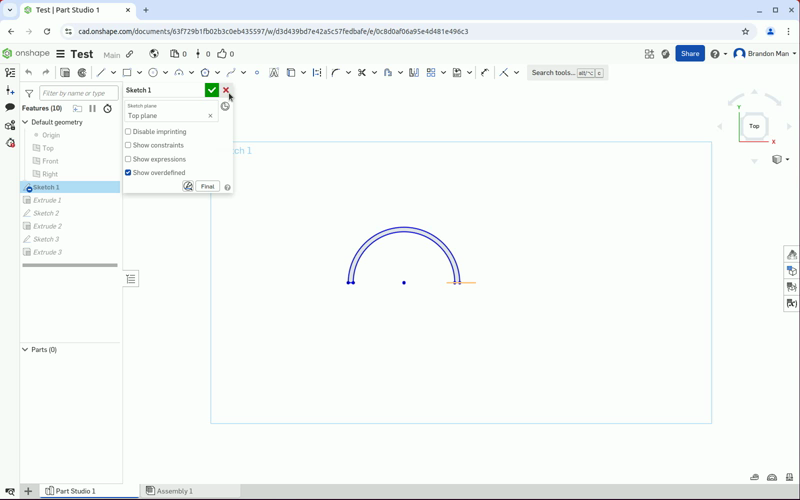
key(shift+s)
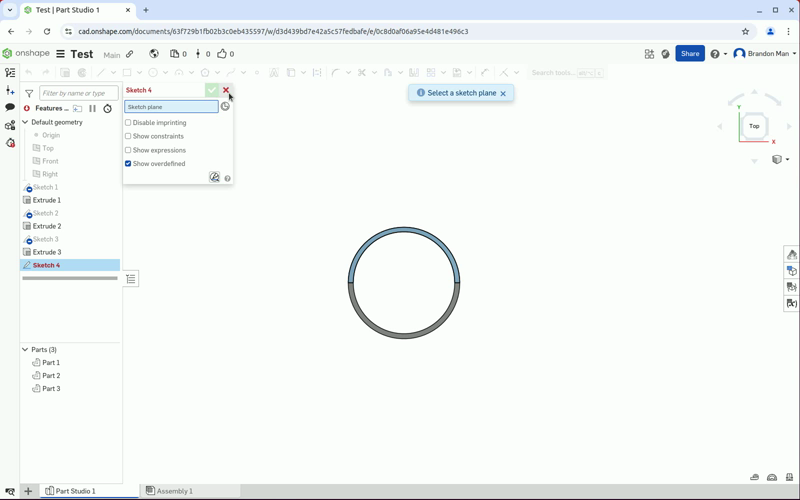
mouse_move(73, 150)
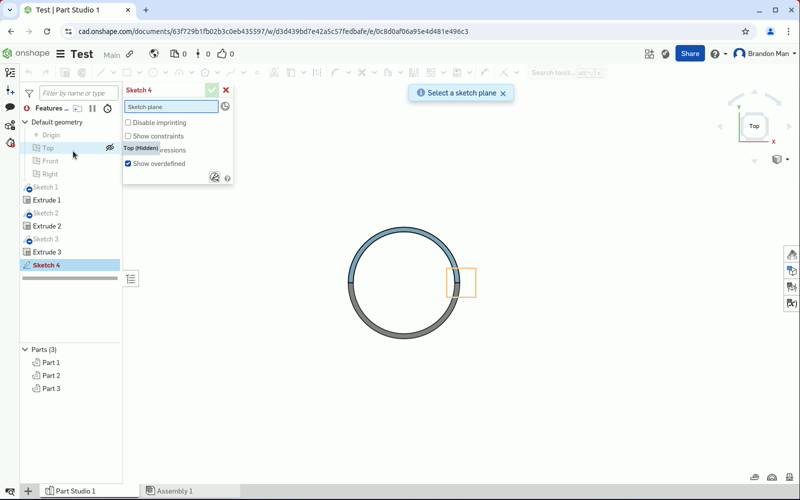
click(73, 150)
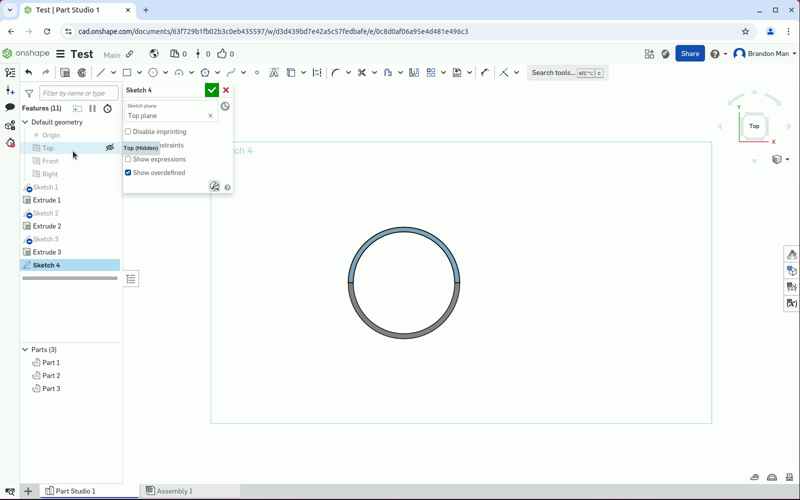
mouse_move(73, 352)
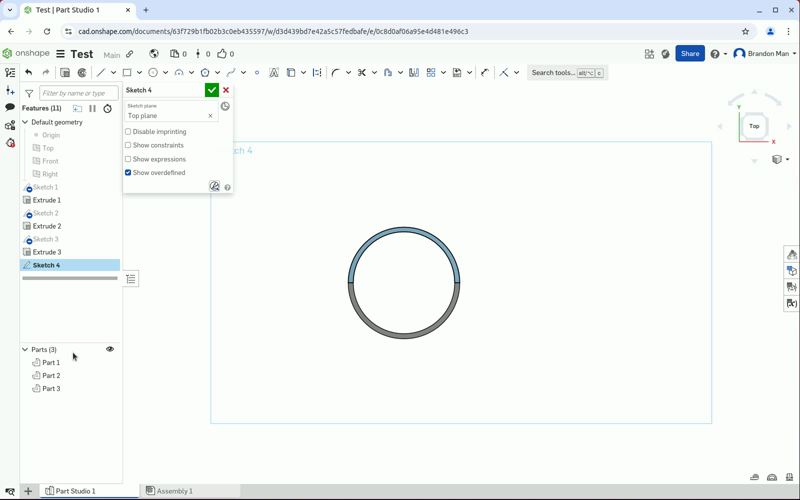
key(y)
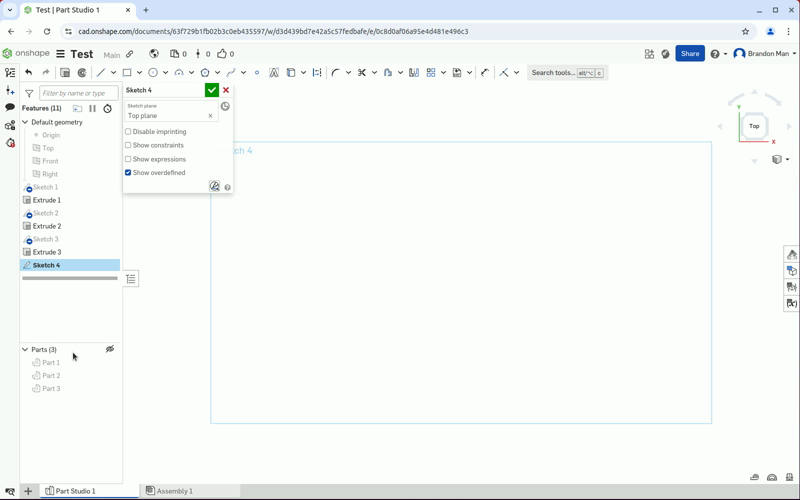
key(a)
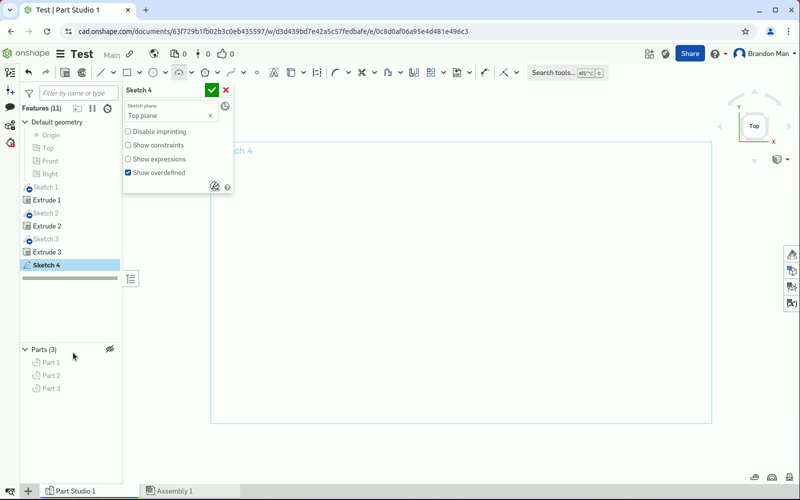
key_down(shift)
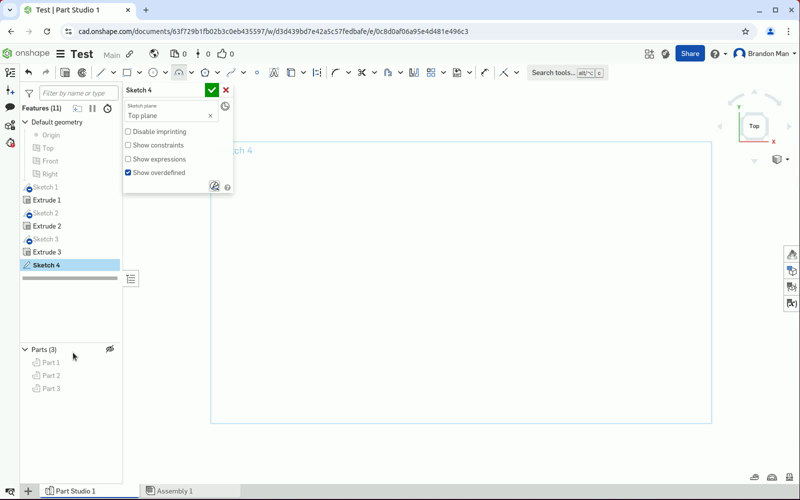
mouse_move(348, 282)
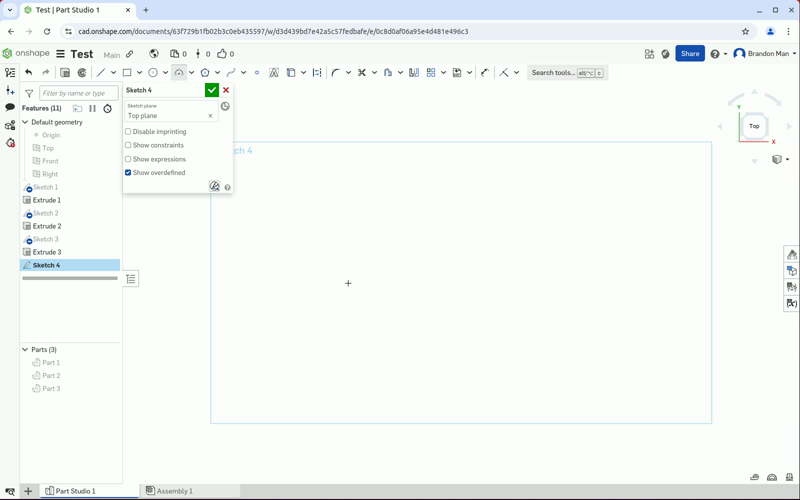
click(348, 282)
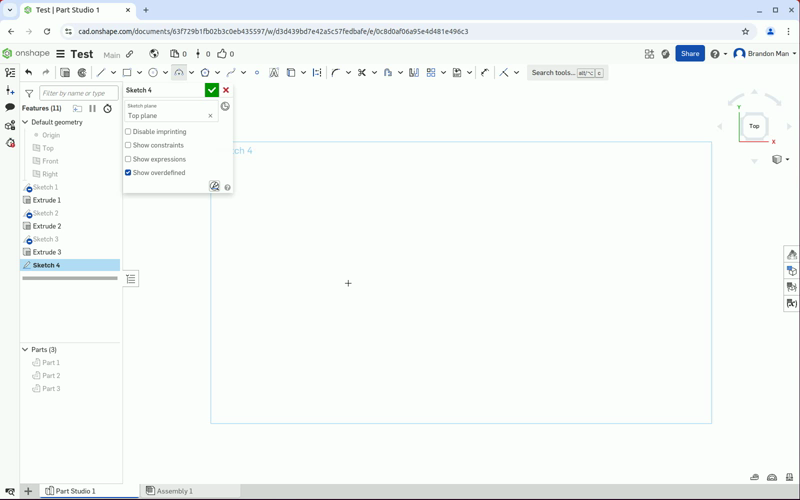
key_up(shift)
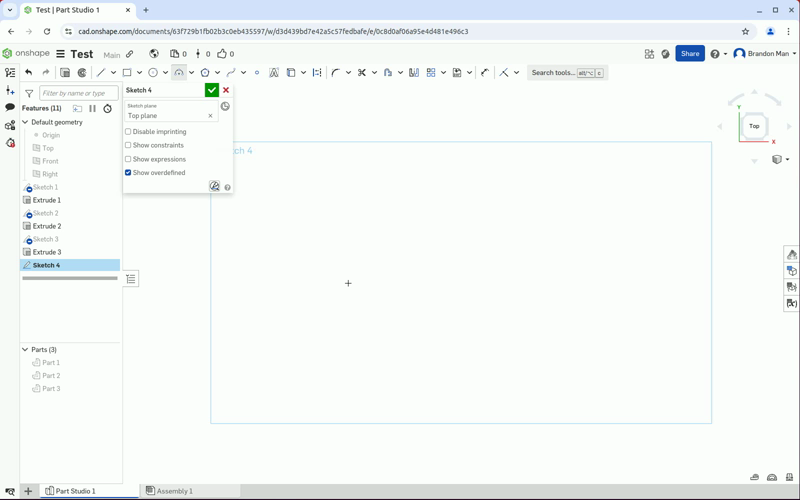
key_down(shift)
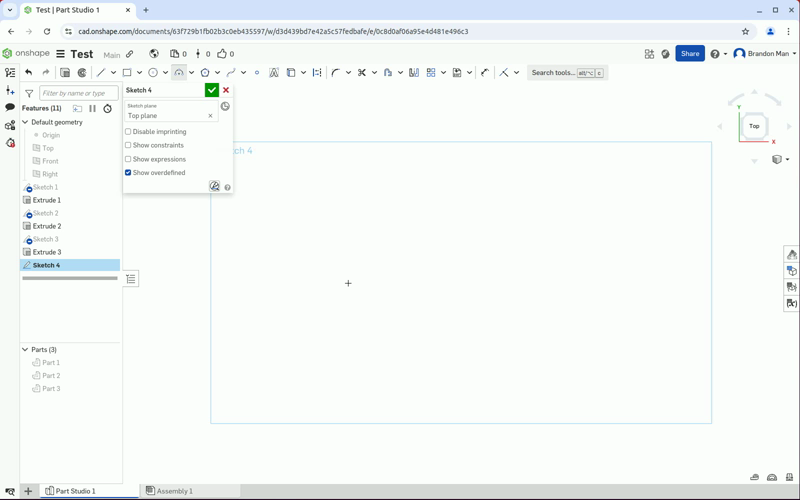
mouse_move(459, 282)
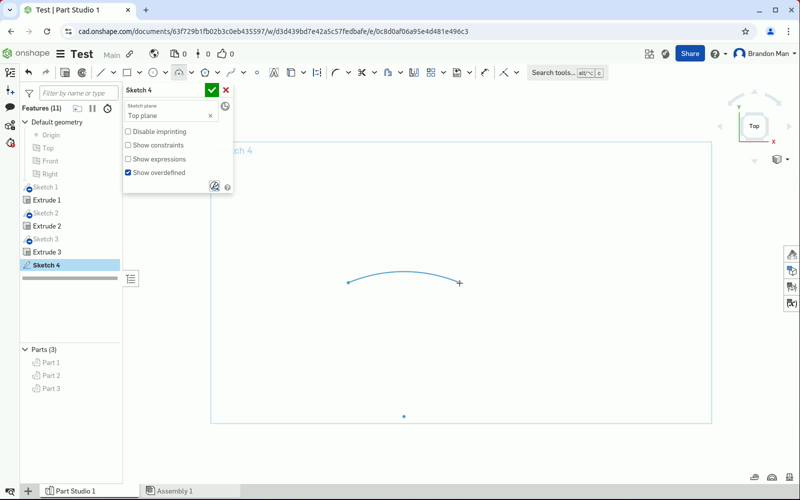
click(459, 282)
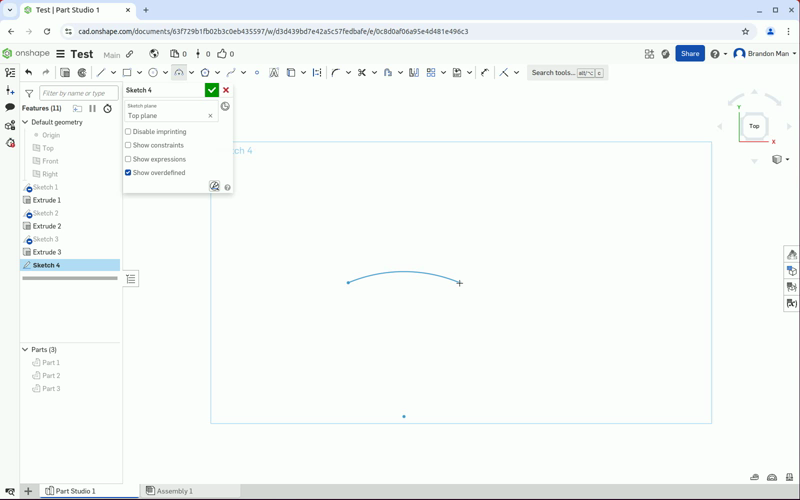
mouse_move(404, 338)
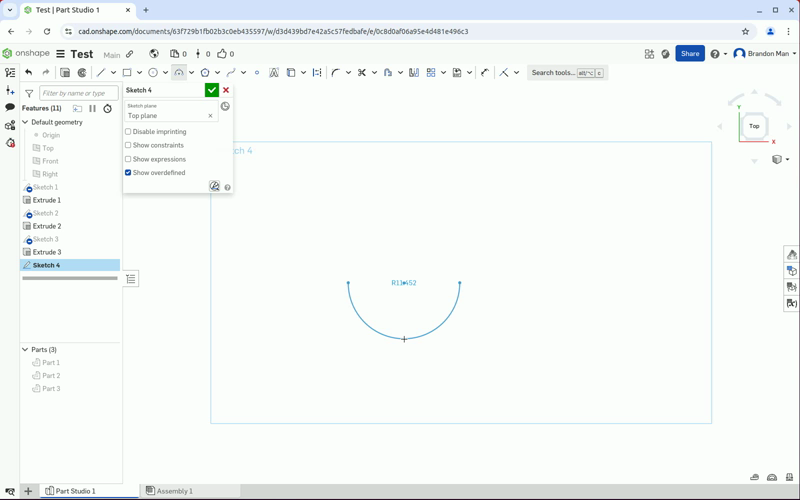
click(404, 338)
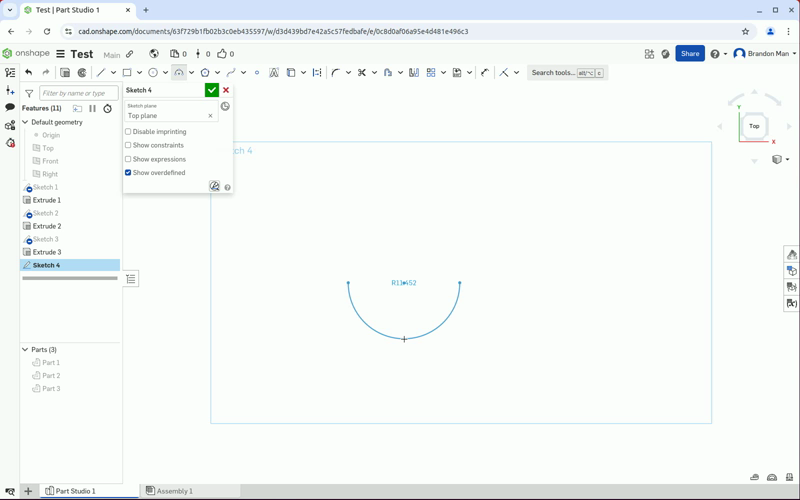
key_up(shift)
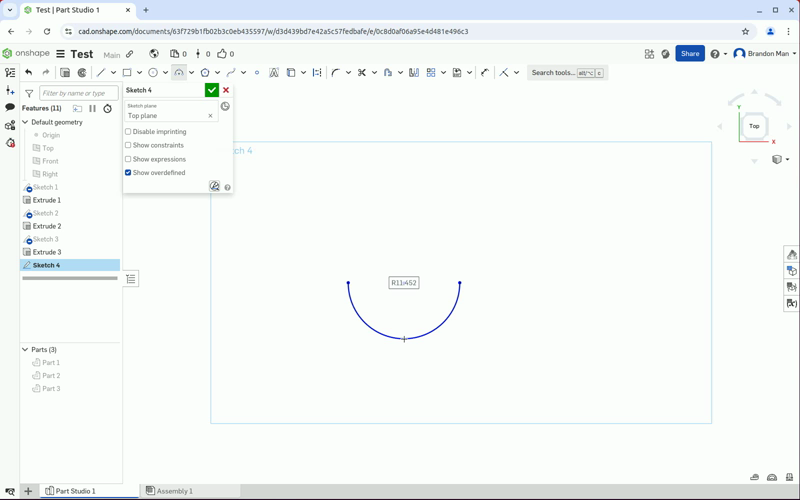
key(esc)
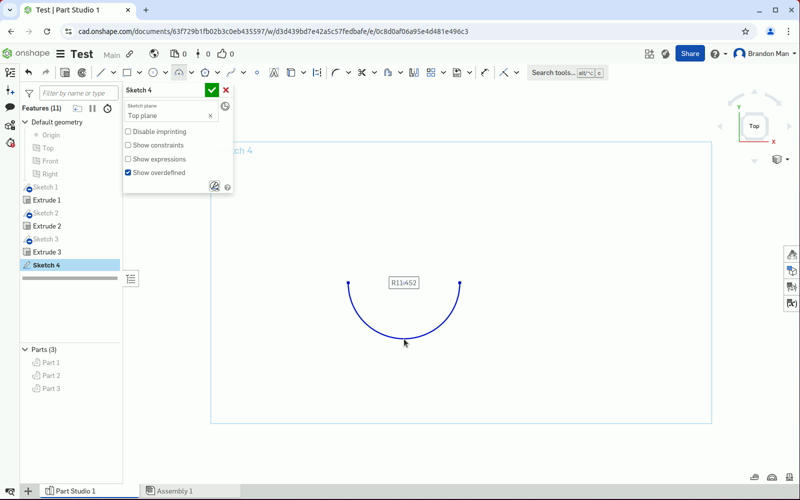
key(l)
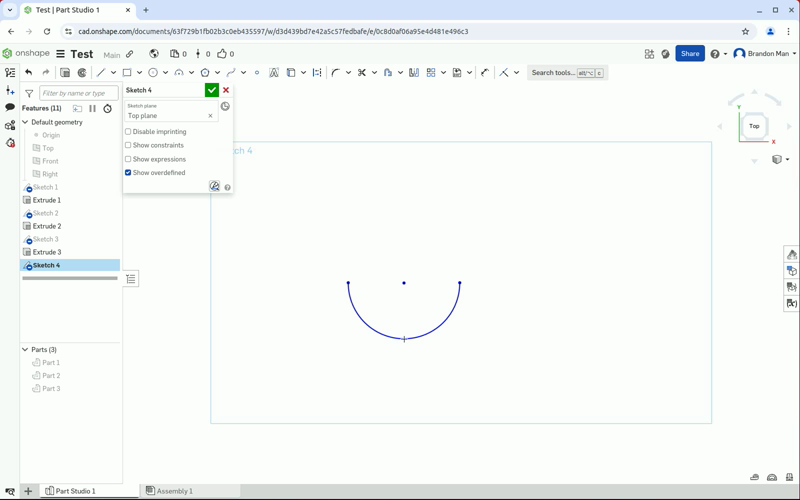
mouse_move(459, 282)
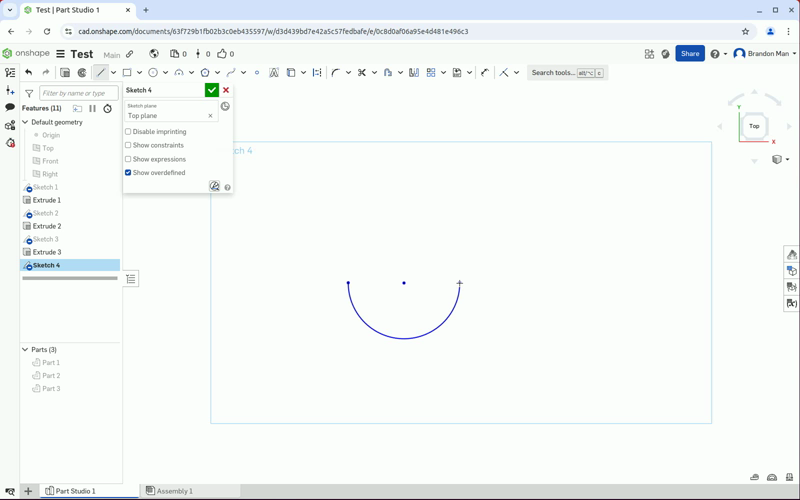
click(459, 282)
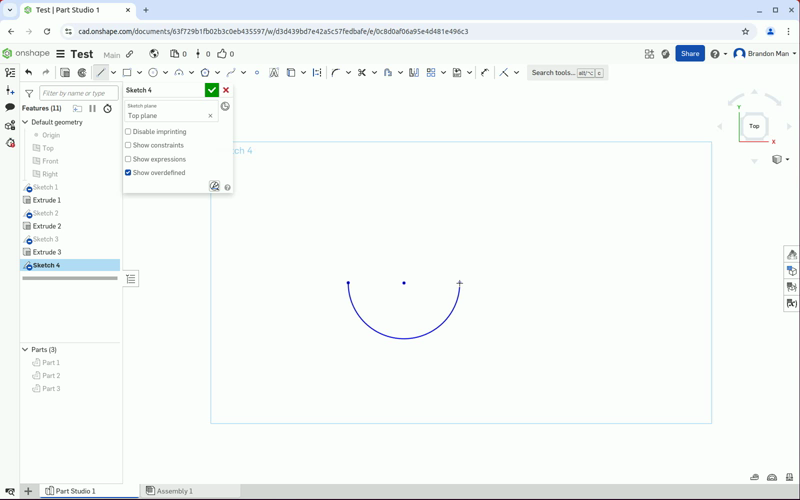
key_down(shift)
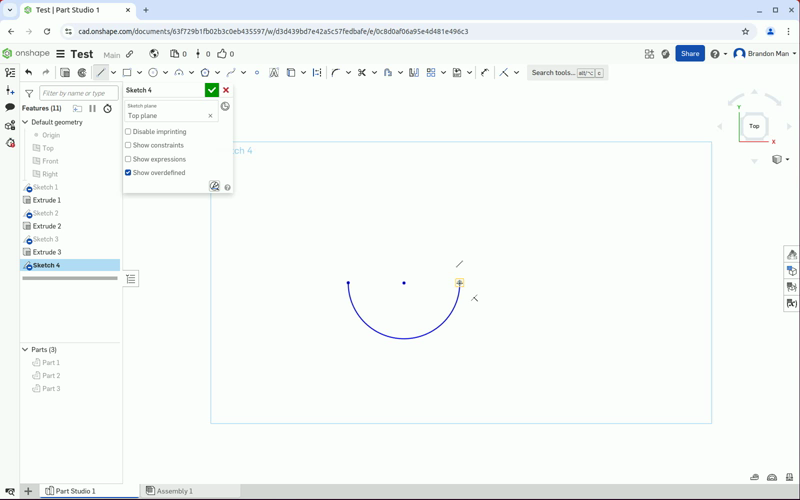
mouse_move(489, 282)
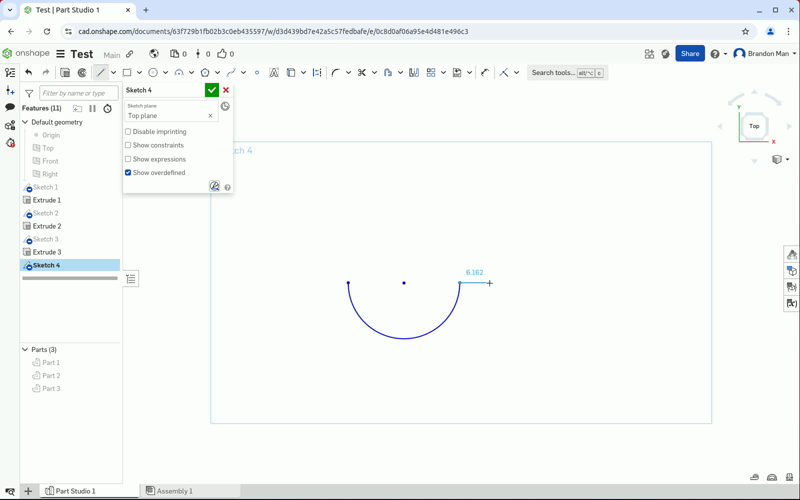
mouse_move(454, 282)
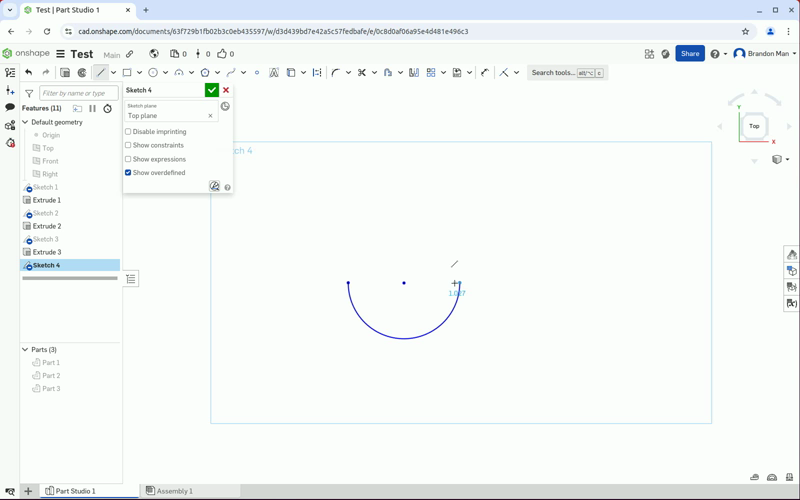
scroll(6)
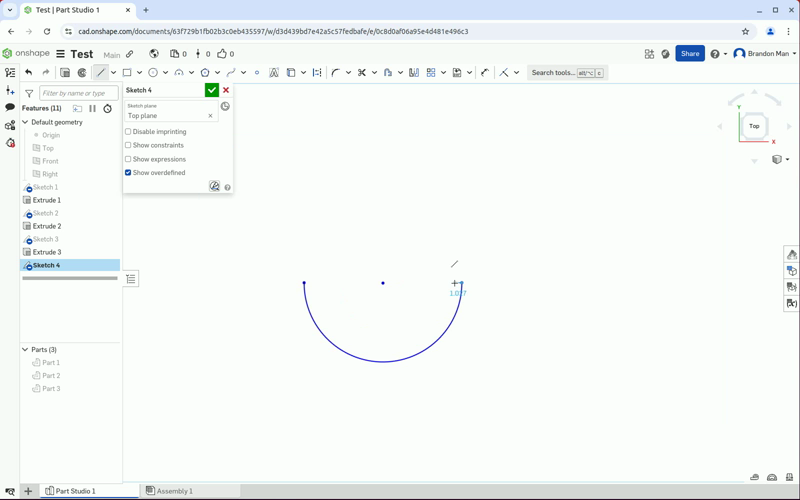
scroll(6)
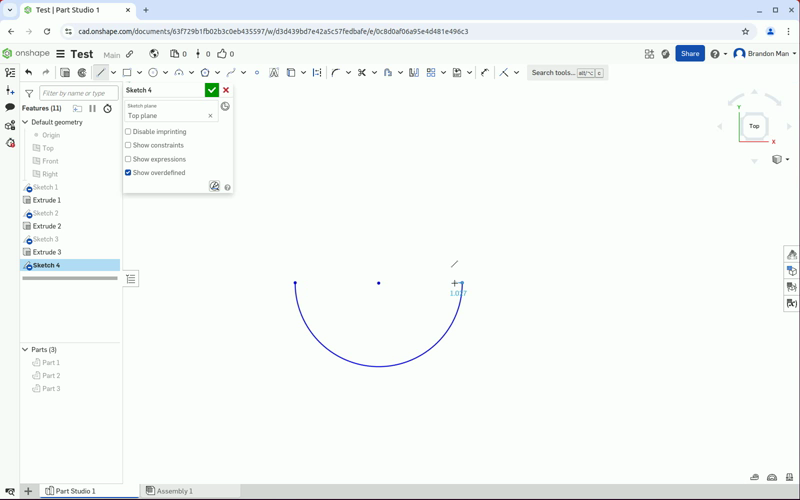
scroll(6)
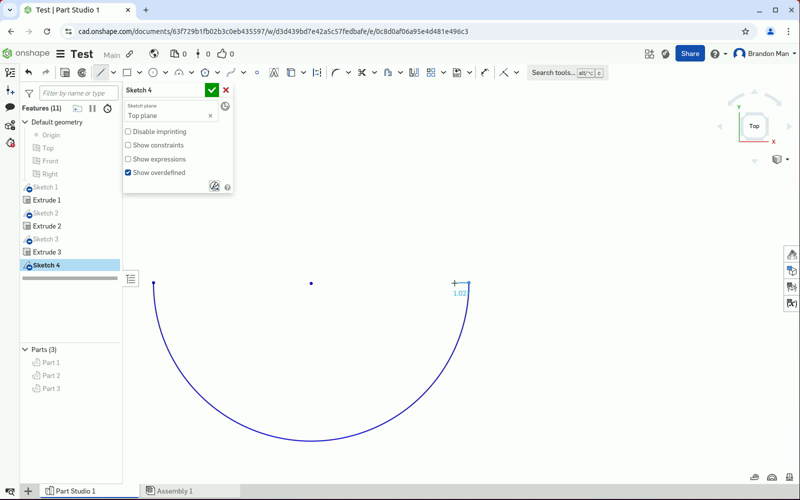
scroll(6)
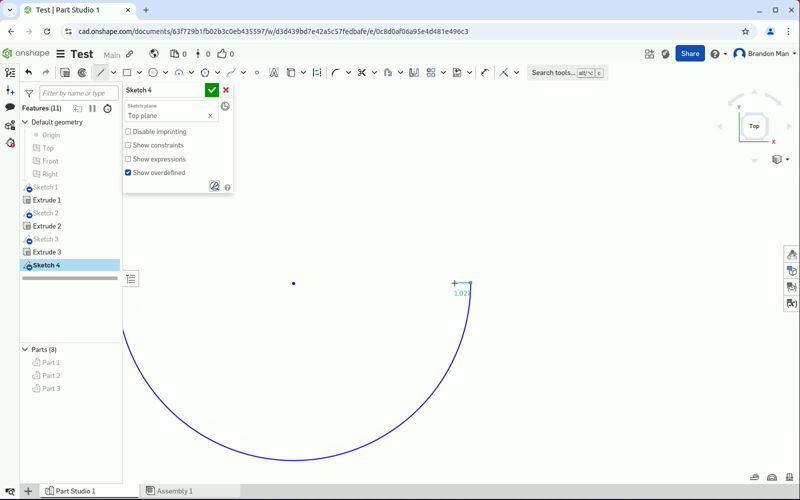
scroll(6)
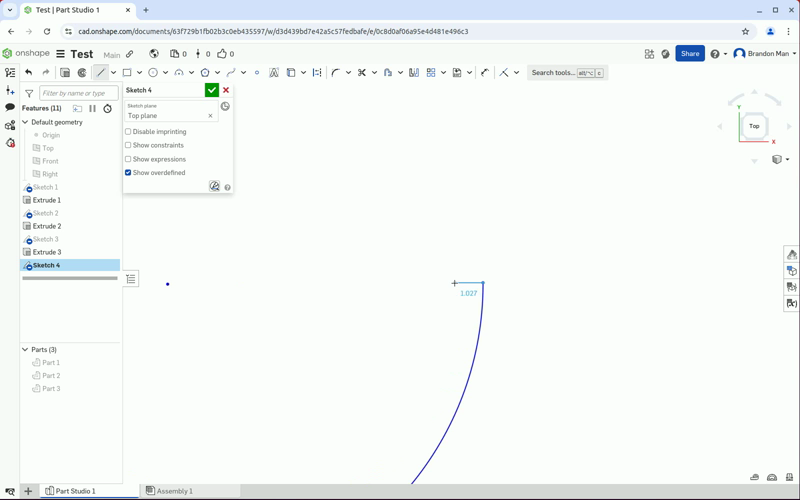
scroll(6)
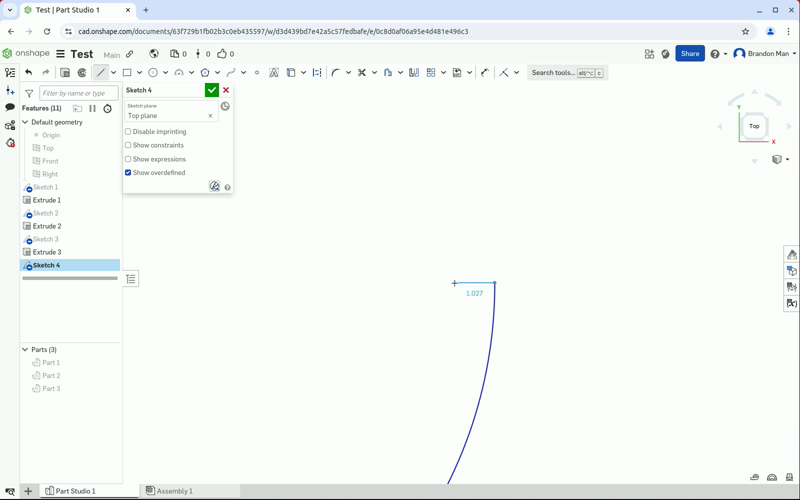
scroll(6)
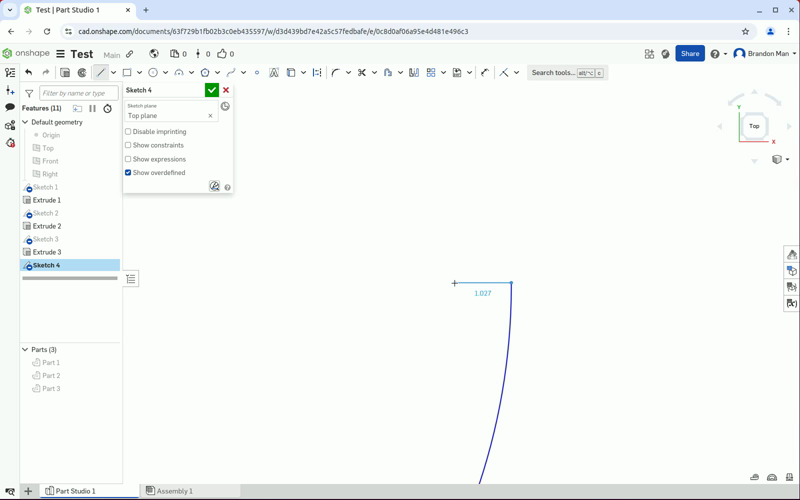
click(454, 282)
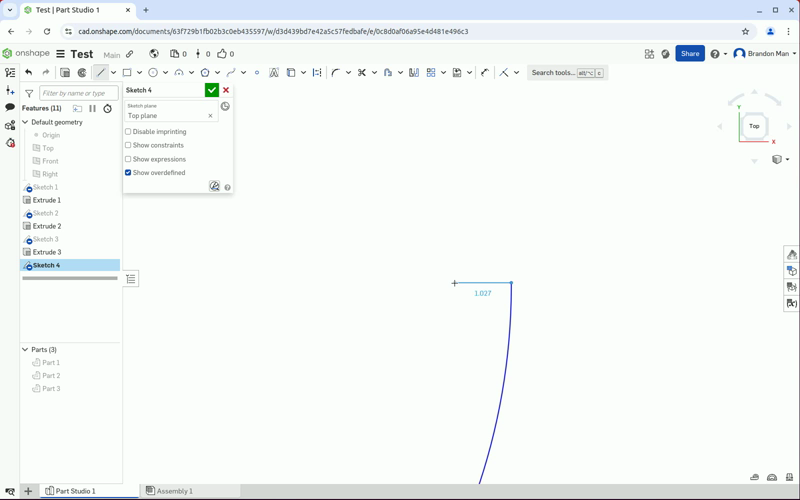
scroll(-6)
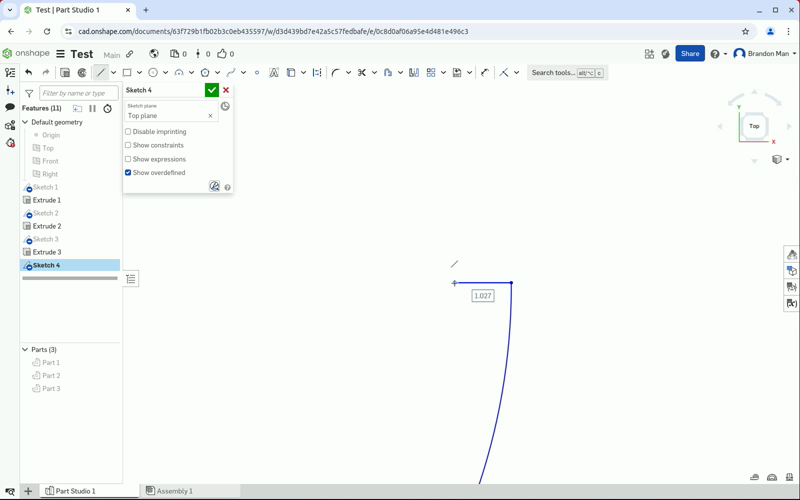
scroll(-6)
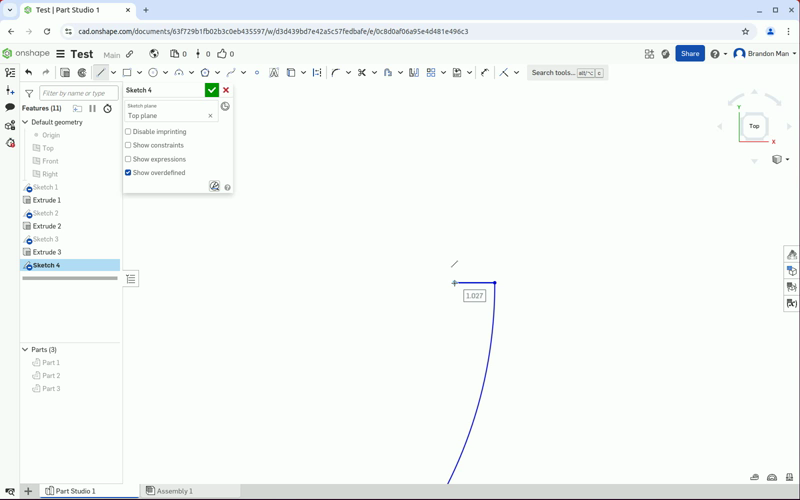
scroll(-6)
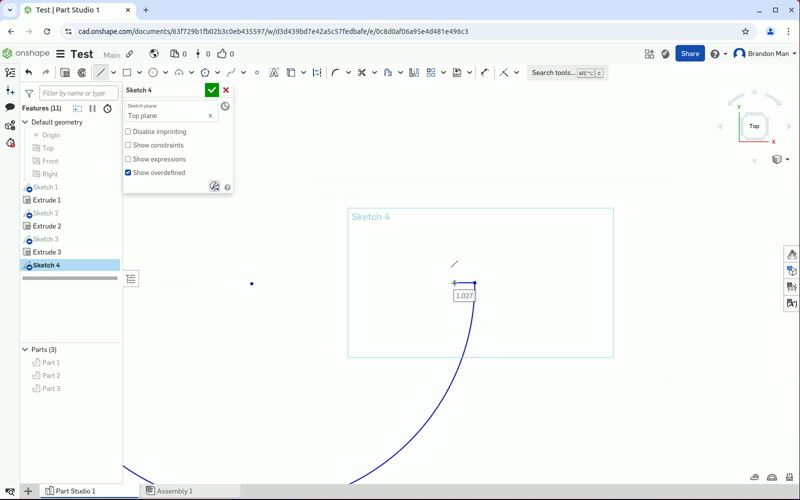
scroll(-6)
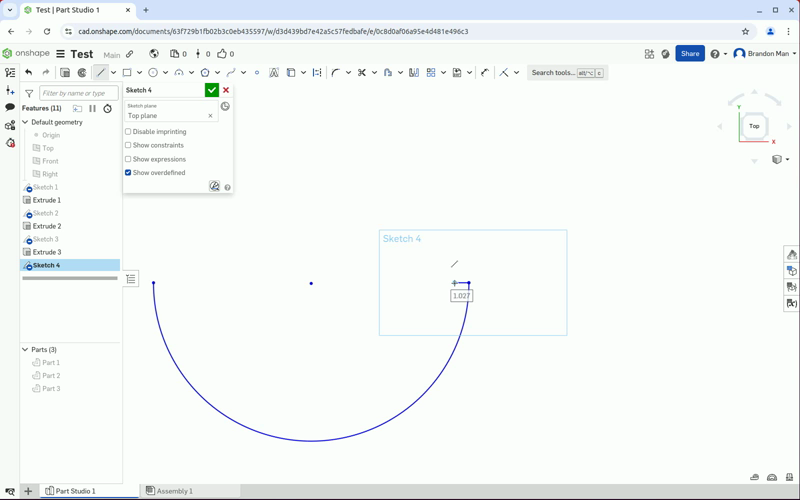
scroll(-6)
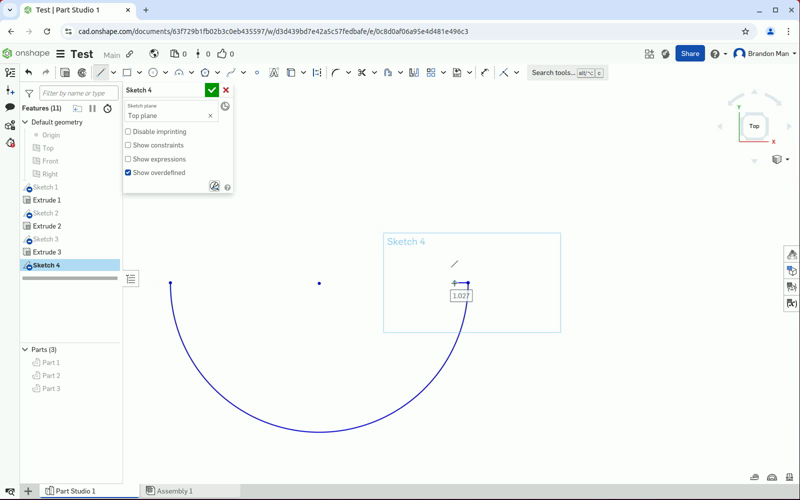
scroll(-6)
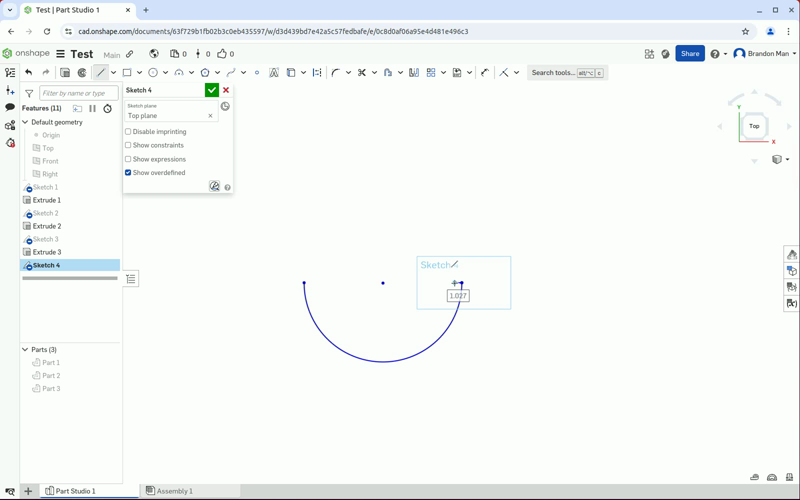
scroll(-6)
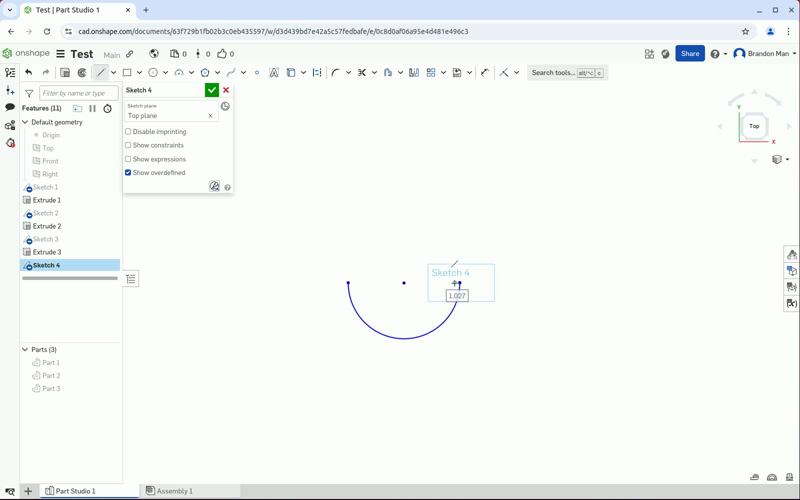
key_up(shift)
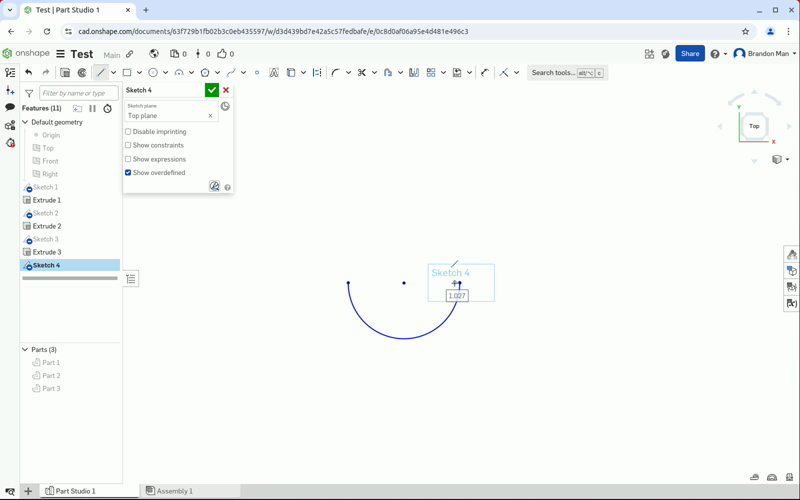
key(esc)
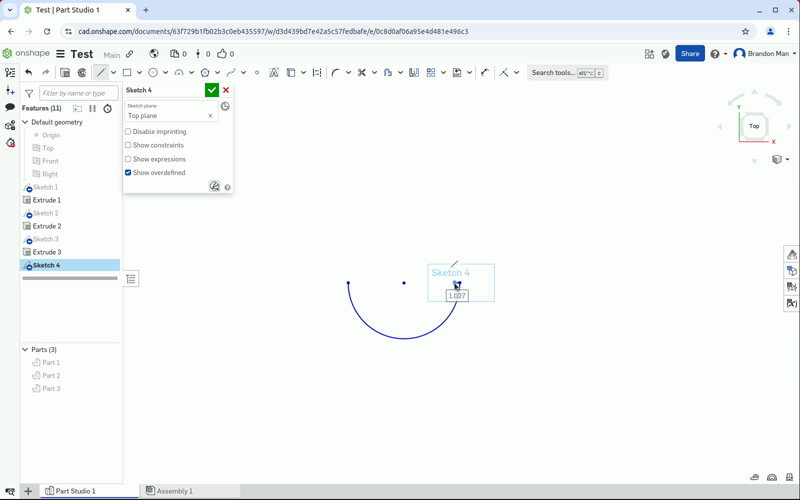
key(a)
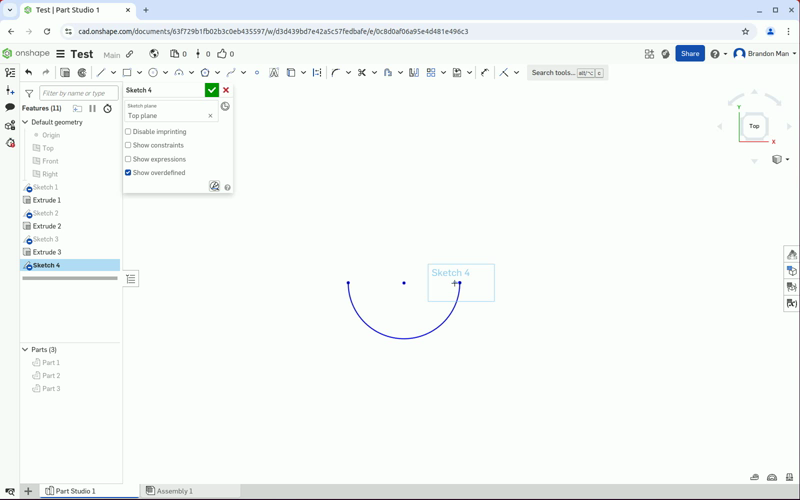
mouse_move(454, 282)
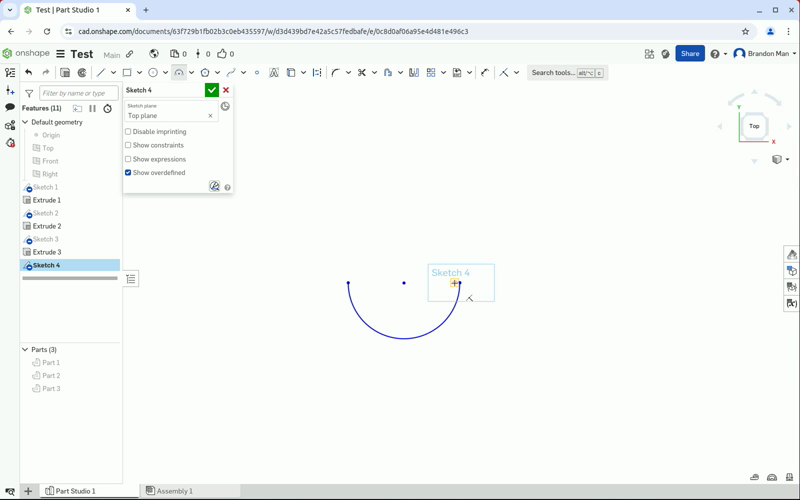
click(454, 282)
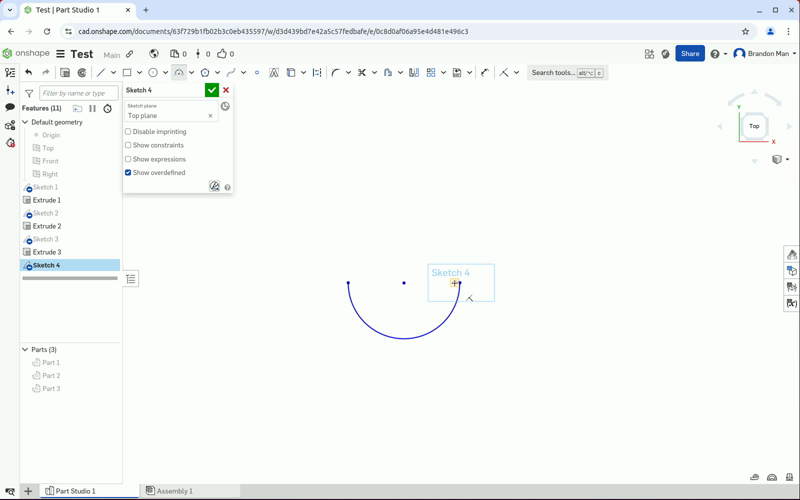
key_down(shift)
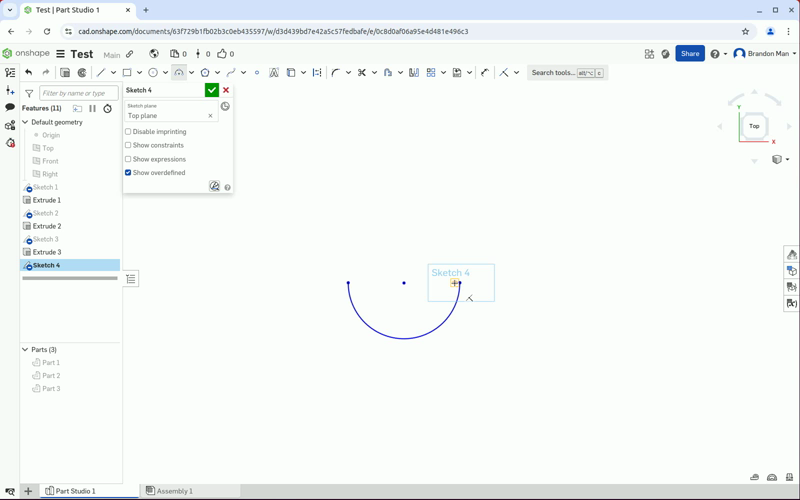
mouse_move(353, 282)
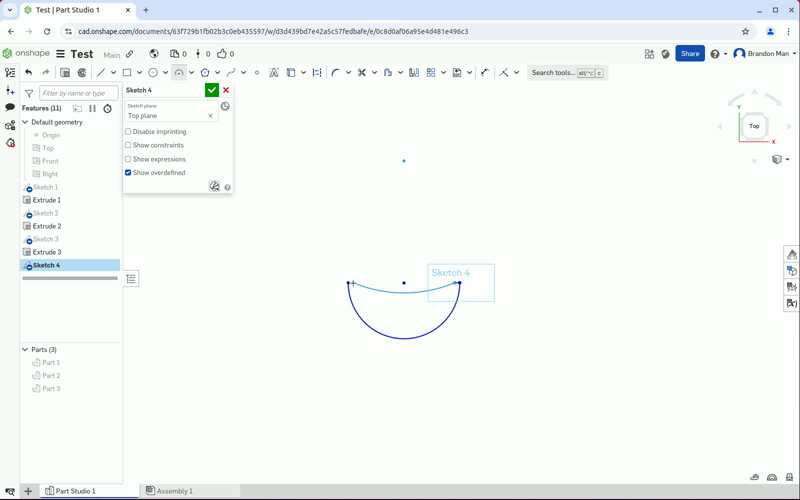
click(353, 282)
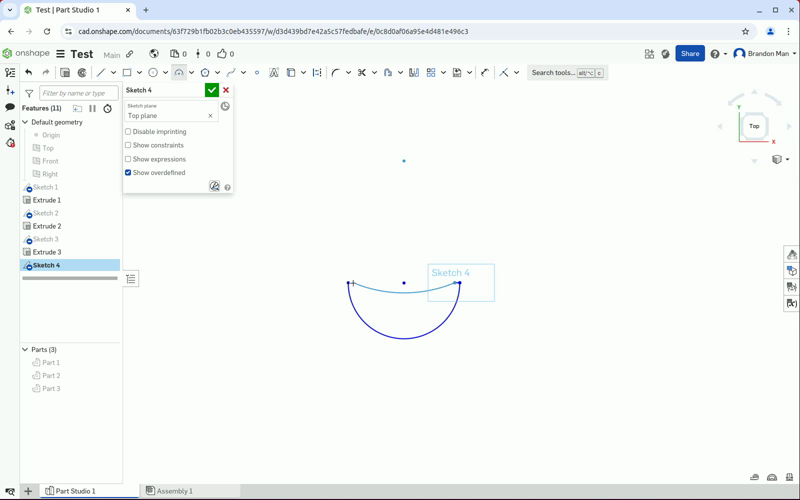
mouse_move(404, 333)
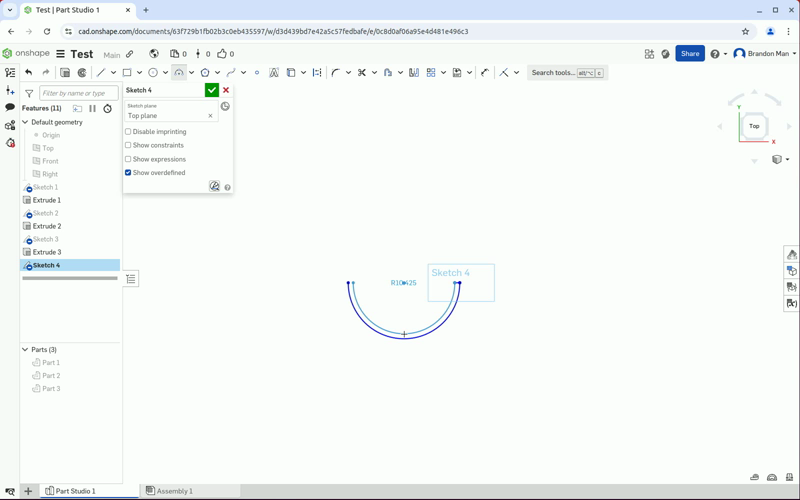
click(404, 333)
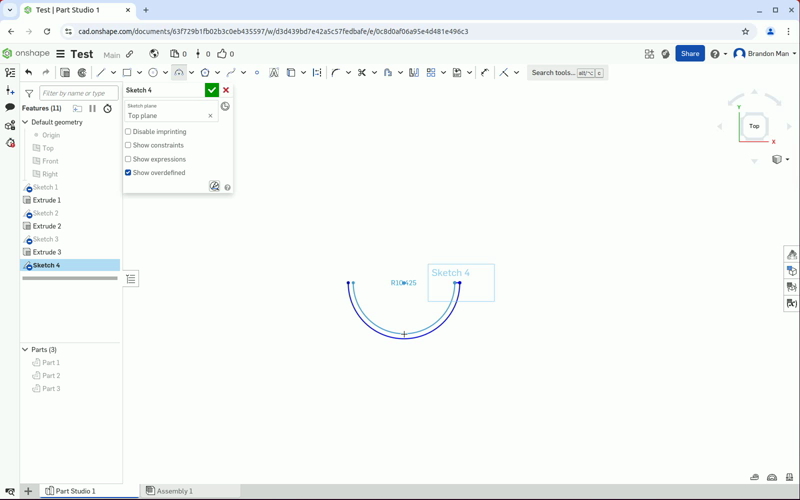
key_up(shift)
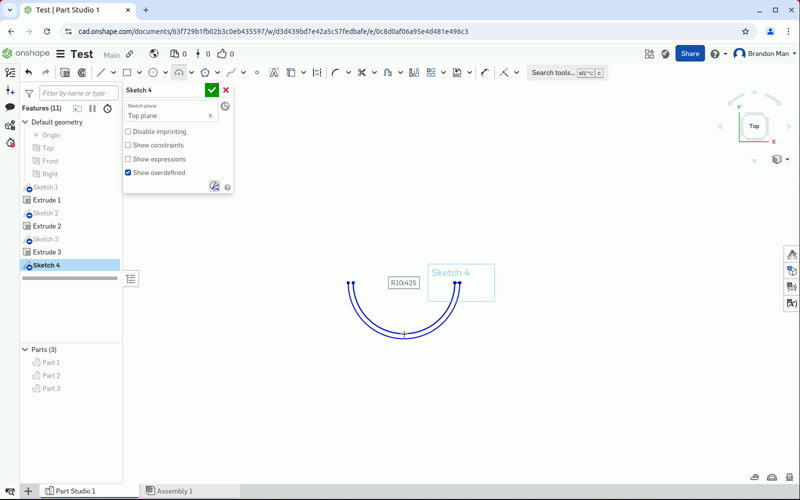
key(esc)
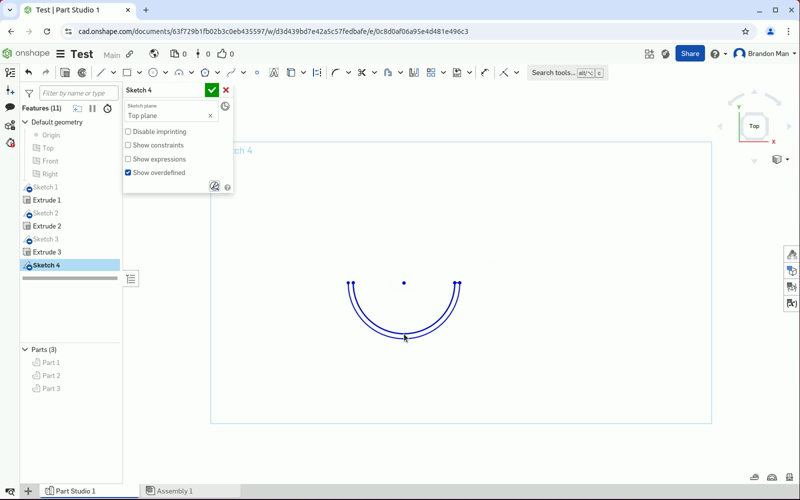
key(l)
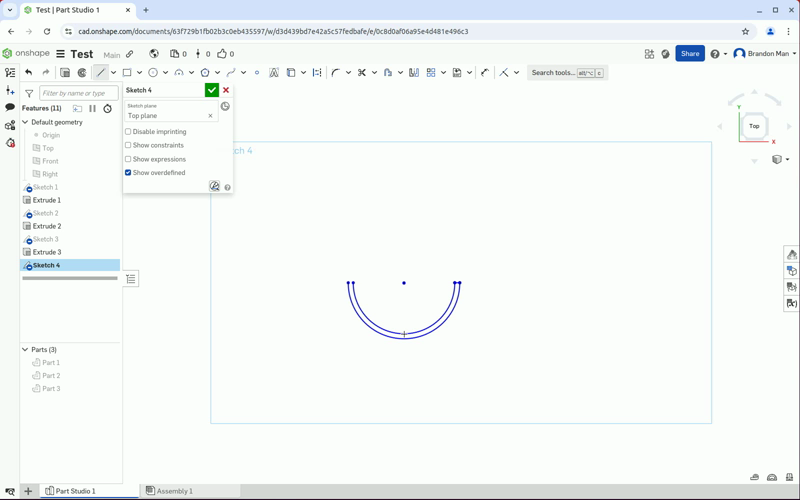
mouse_move(353, 282)
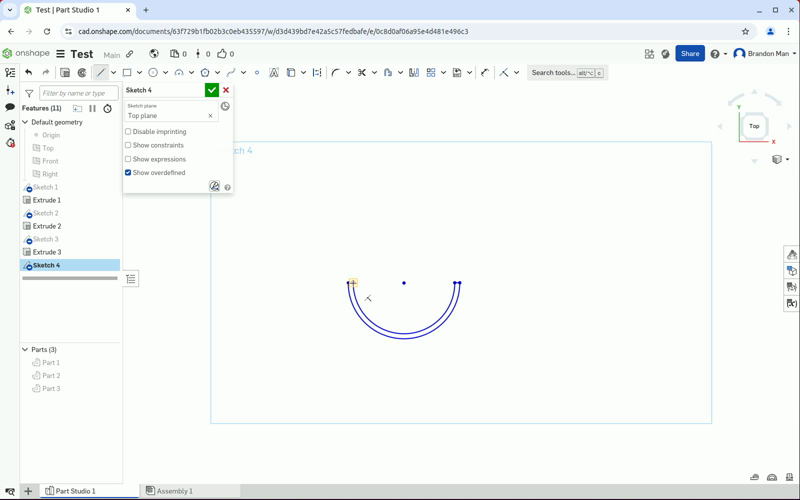
click(353, 282)
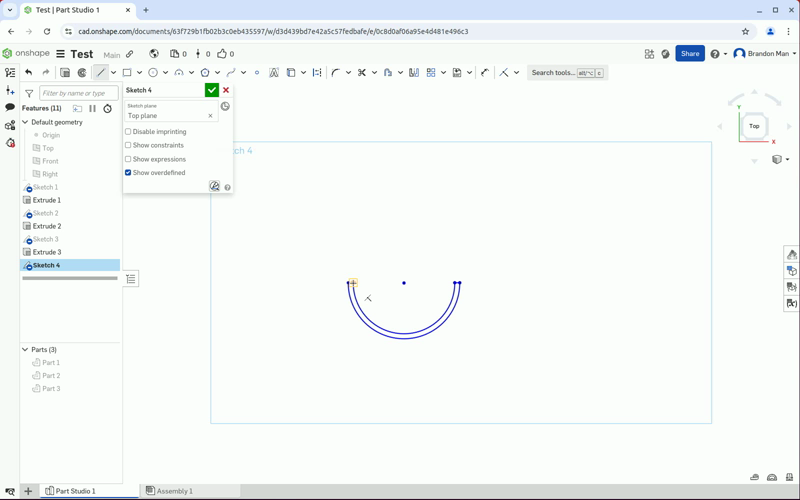
mouse_move(383, 282)
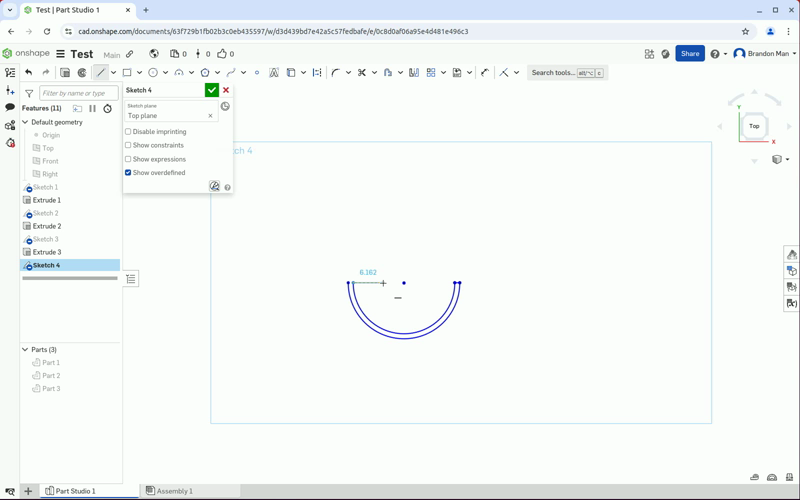
key_down(shift)
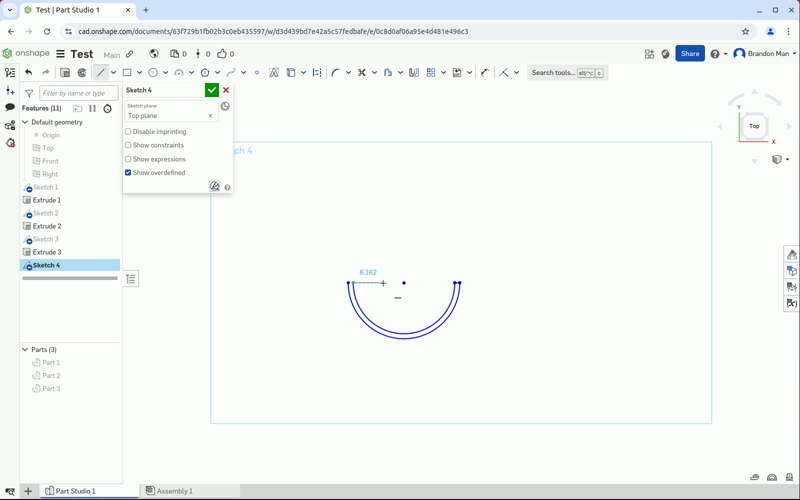
mouse_move(348, 282)
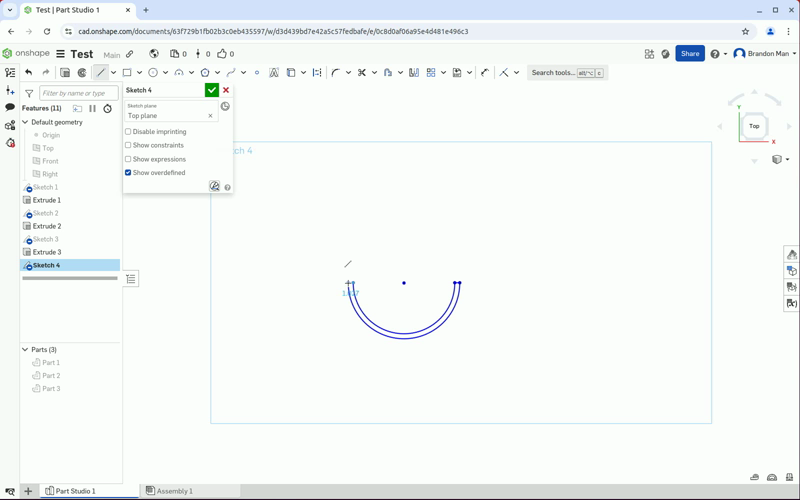
scroll(6)
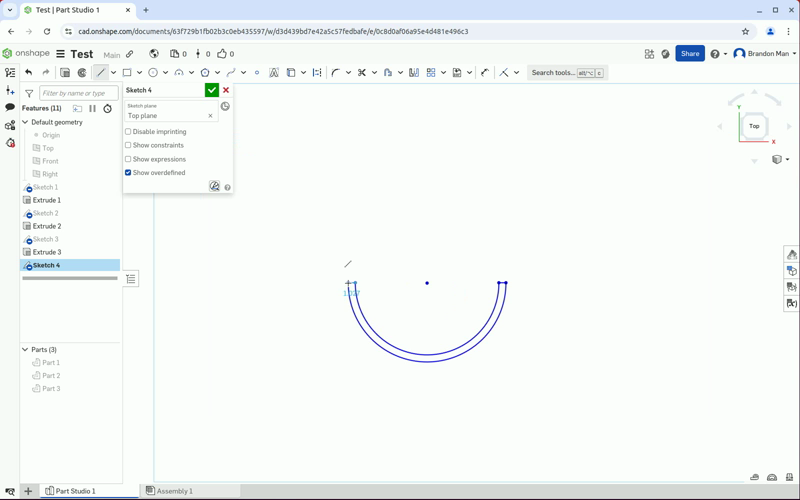
scroll(6)
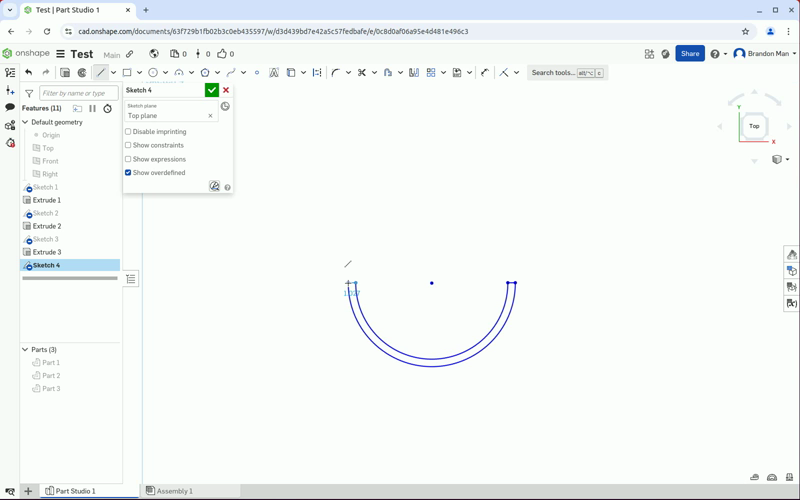
scroll(6)
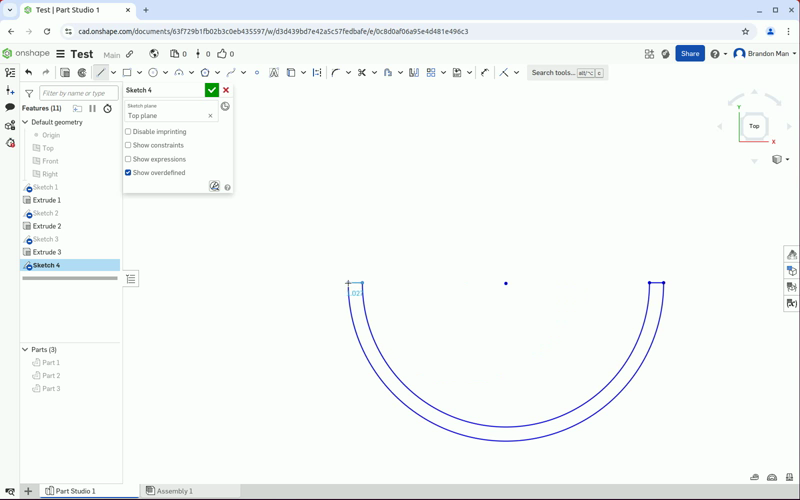
scroll(6)
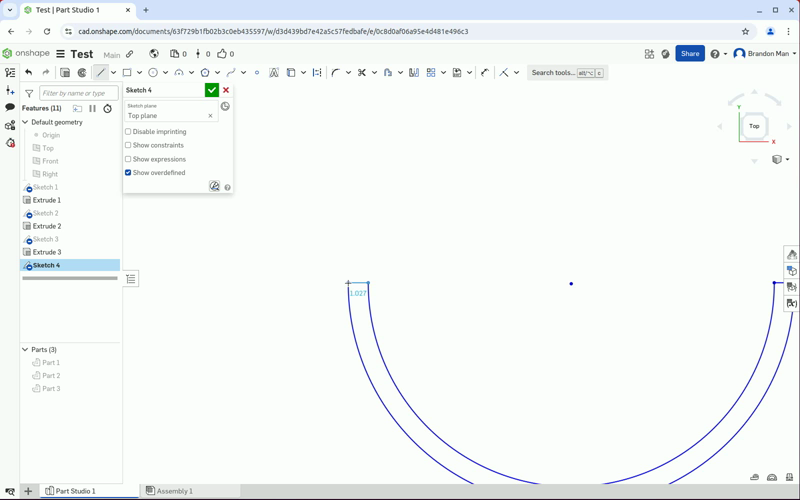
scroll(6)
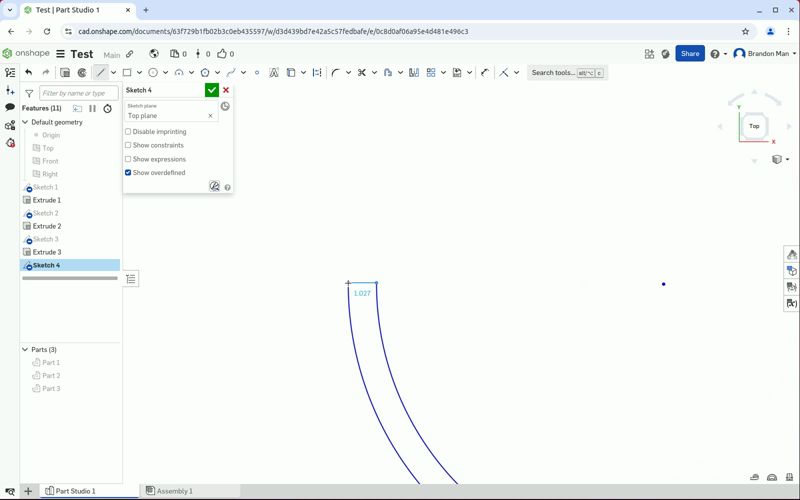
scroll(6)
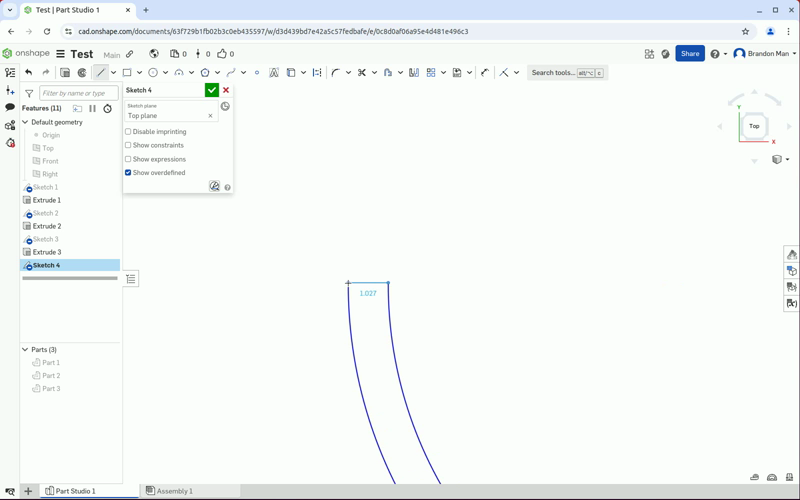
scroll(6)
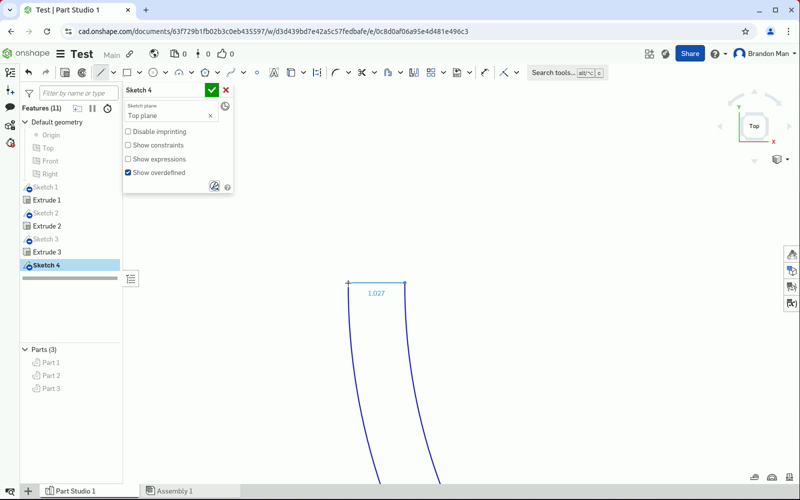
key_up(shift)
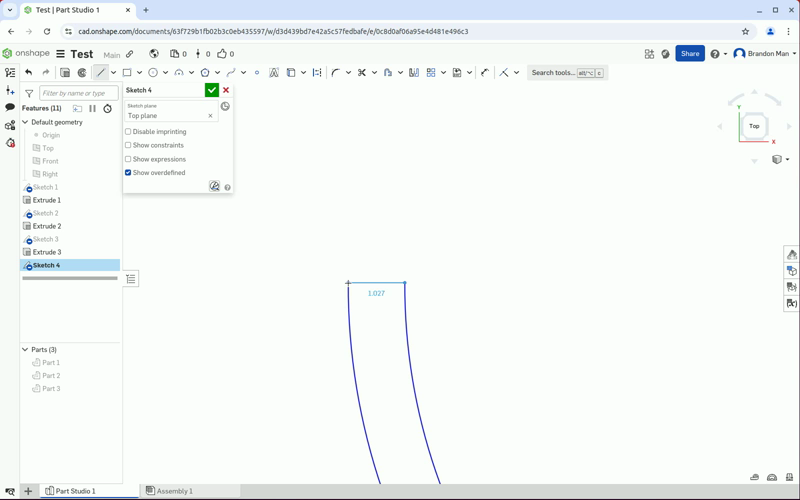
click(348, 282)
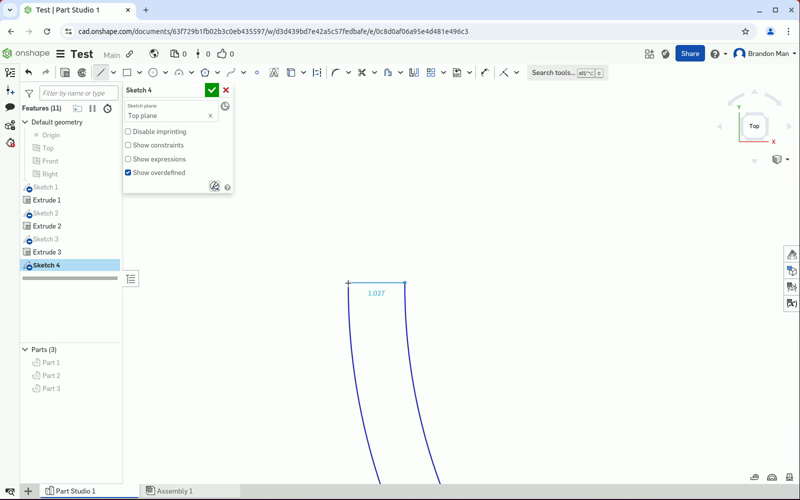
scroll(-6)
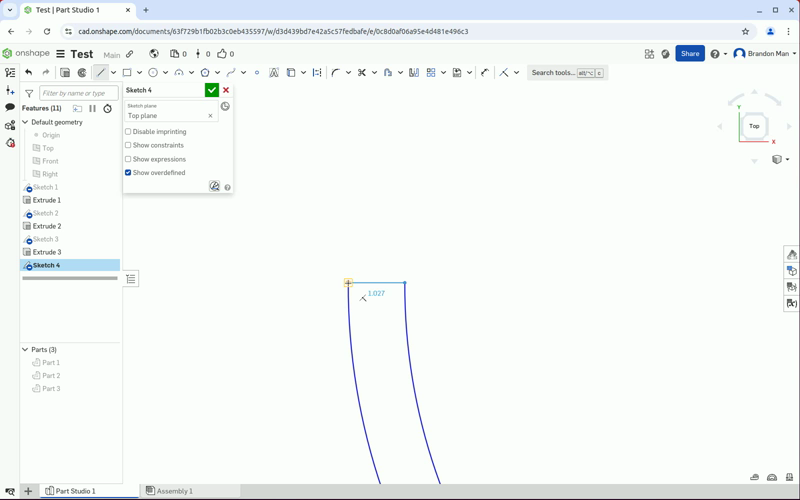
scroll(-6)
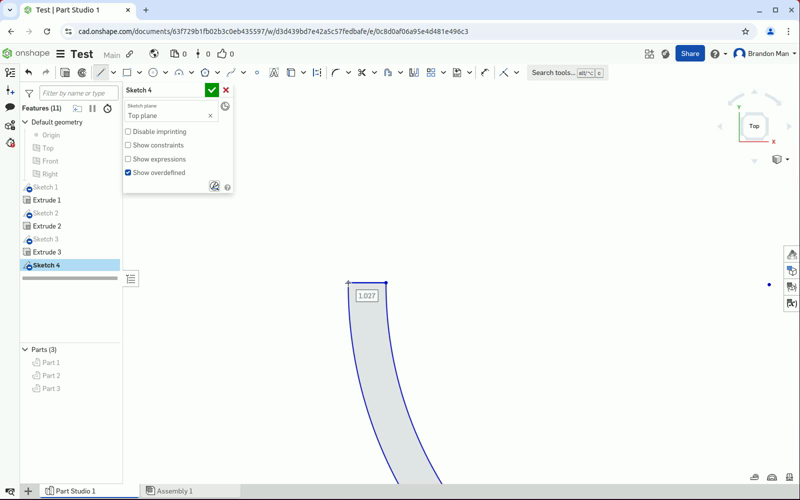
scroll(-6)
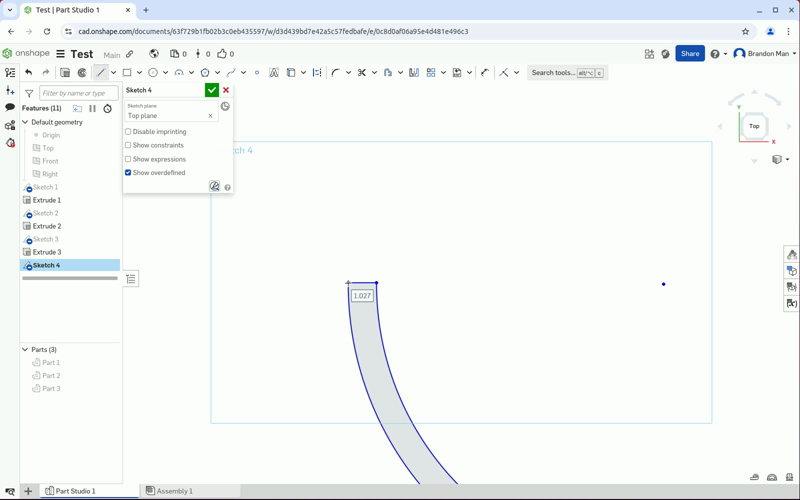
scroll(-6)
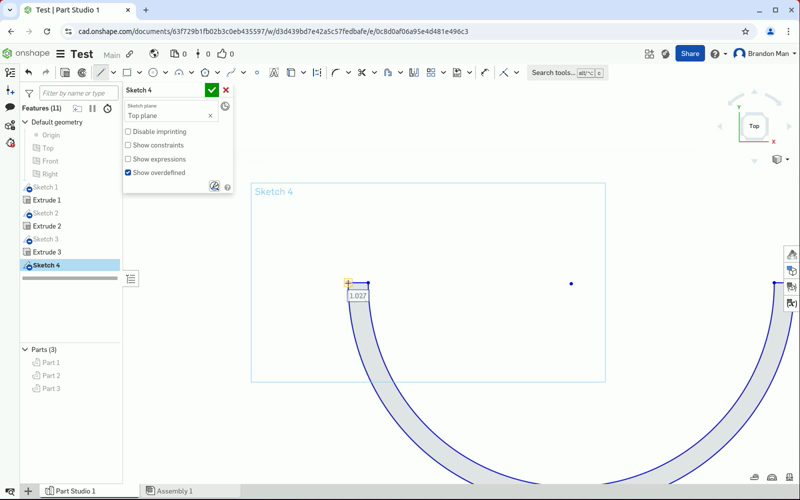
scroll(-6)
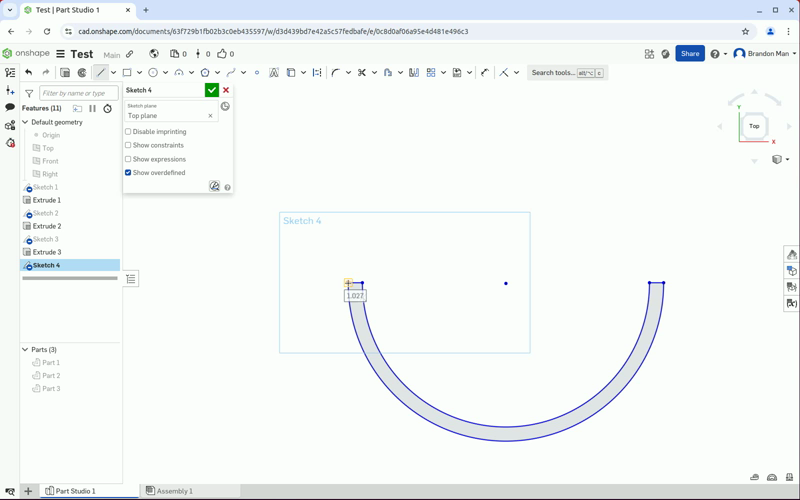
scroll(-6)
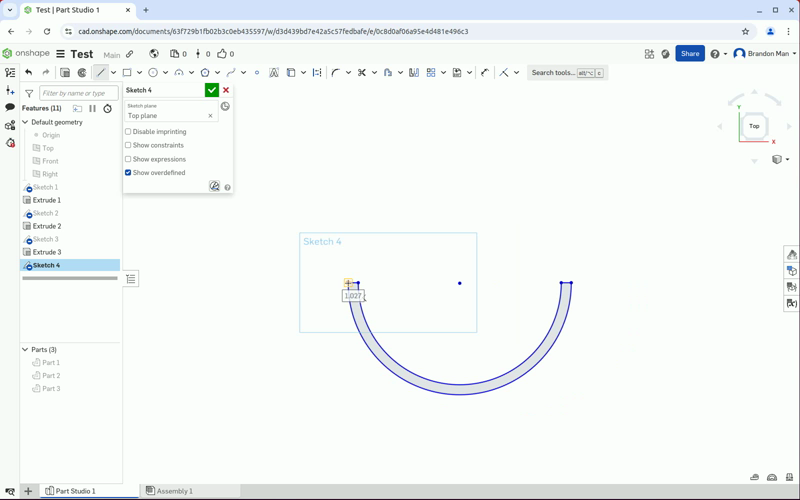
scroll(-6)
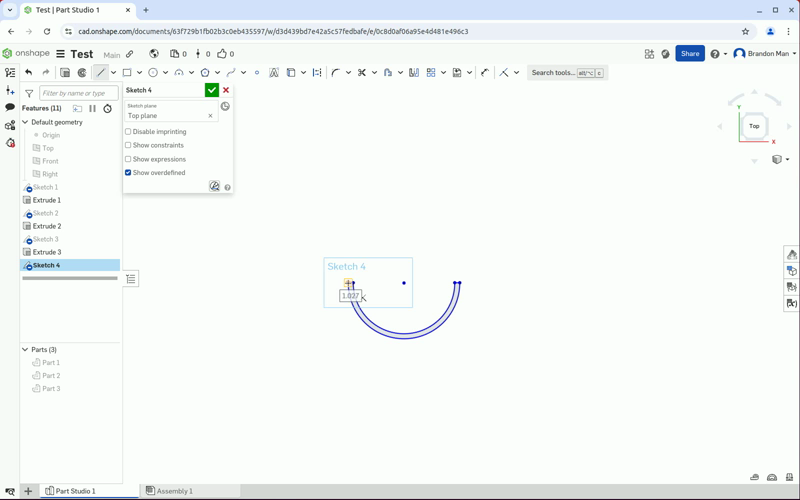
key(esc)
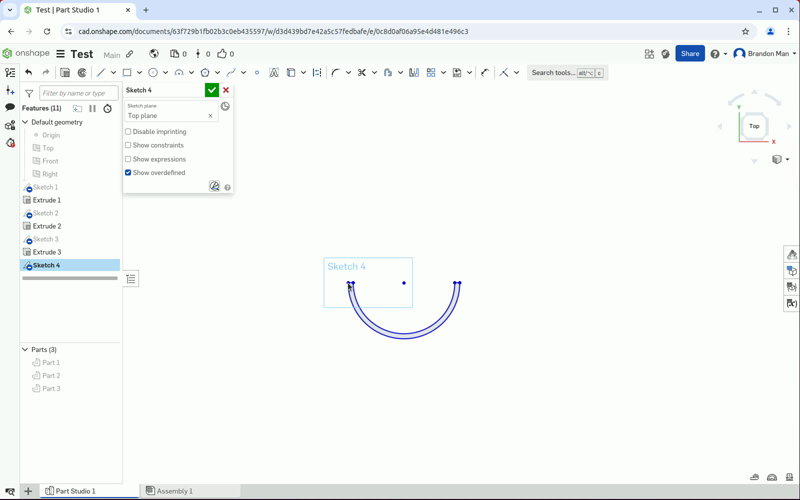
mouse_move(361, 305)
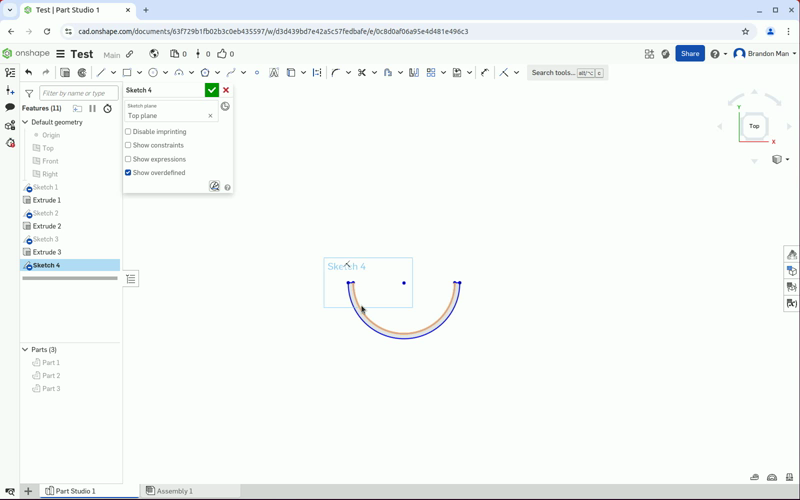
scroll(6)
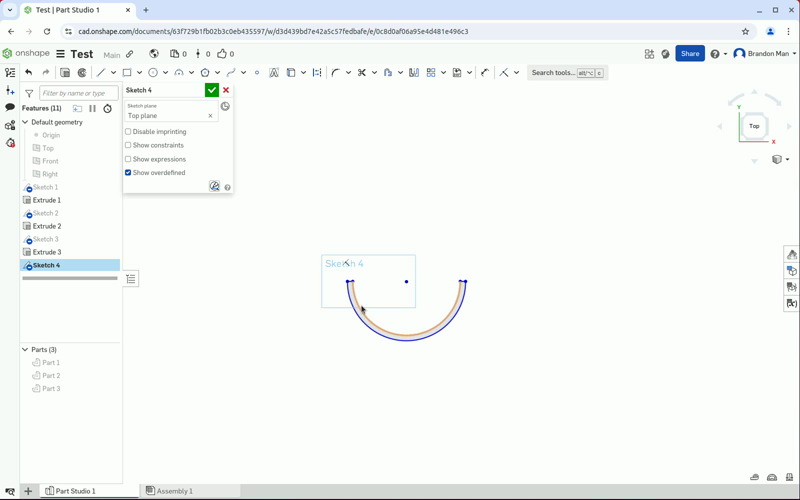
scroll(6)
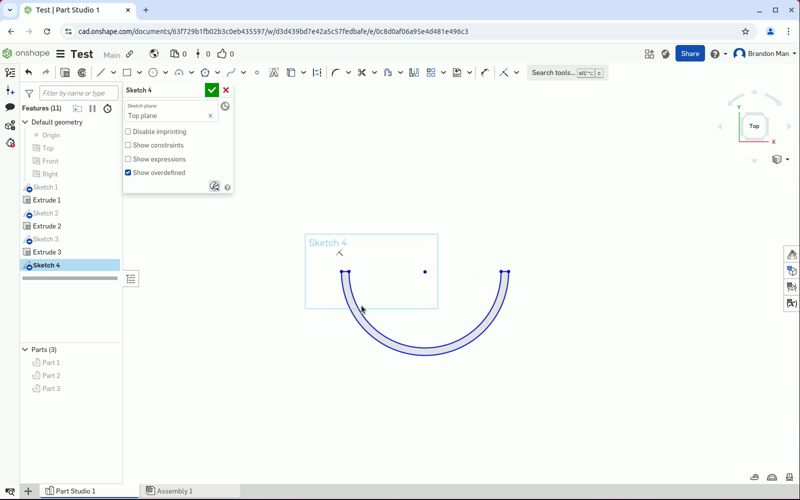
scroll(6)
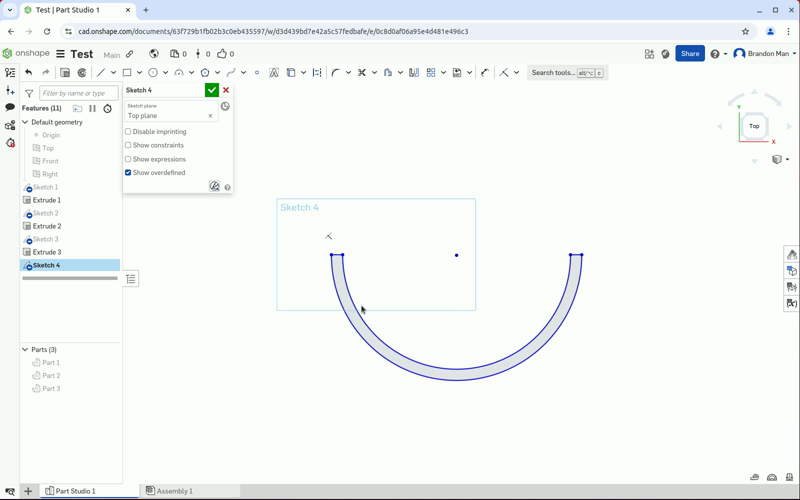
scroll(6)
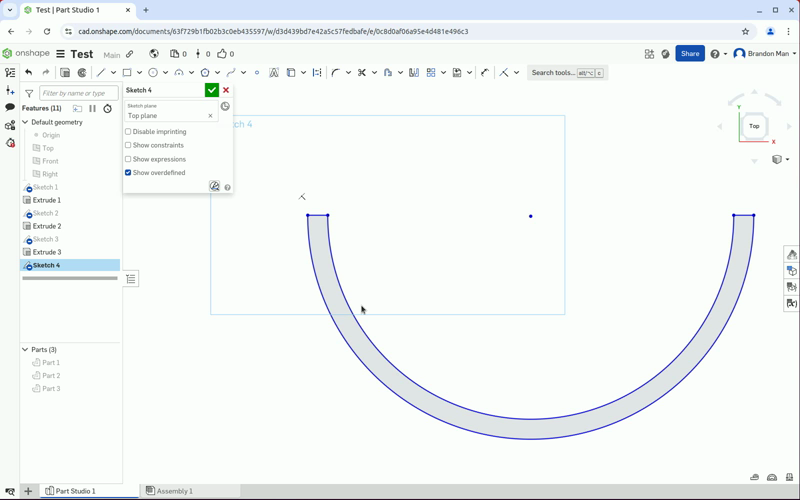
scroll(6)
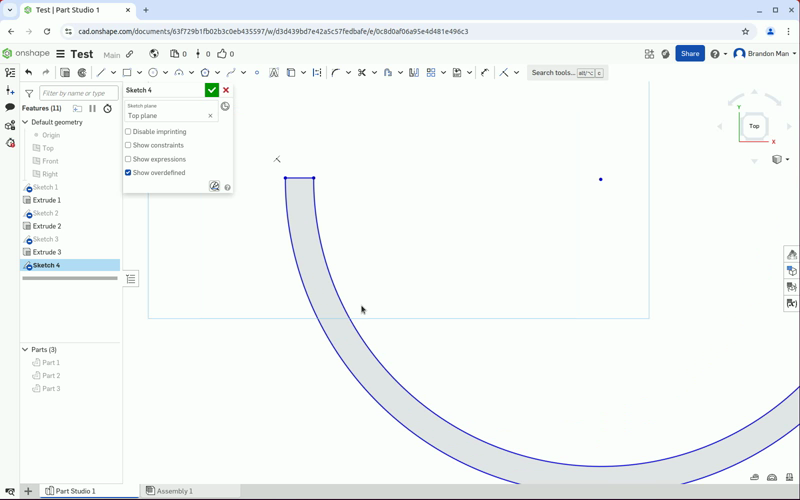
scroll(6)
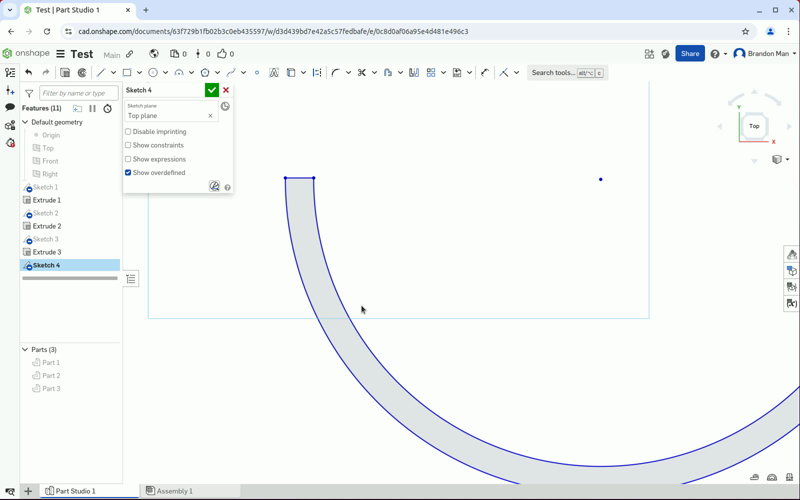
scroll(6)
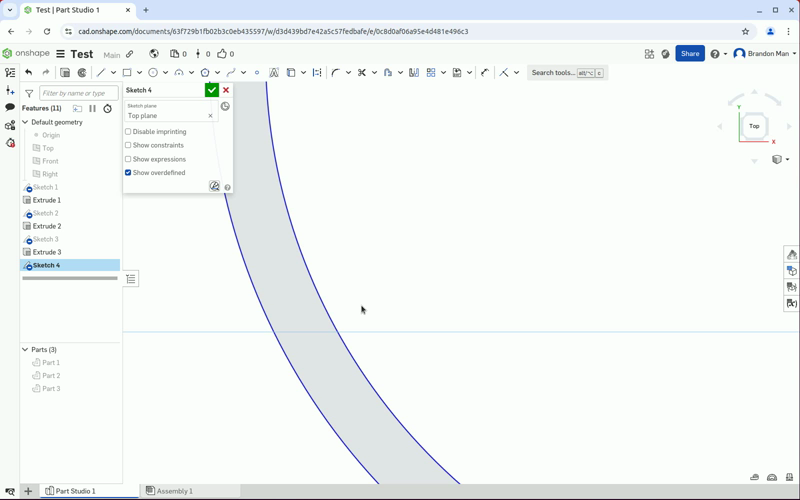
click(361, 305)
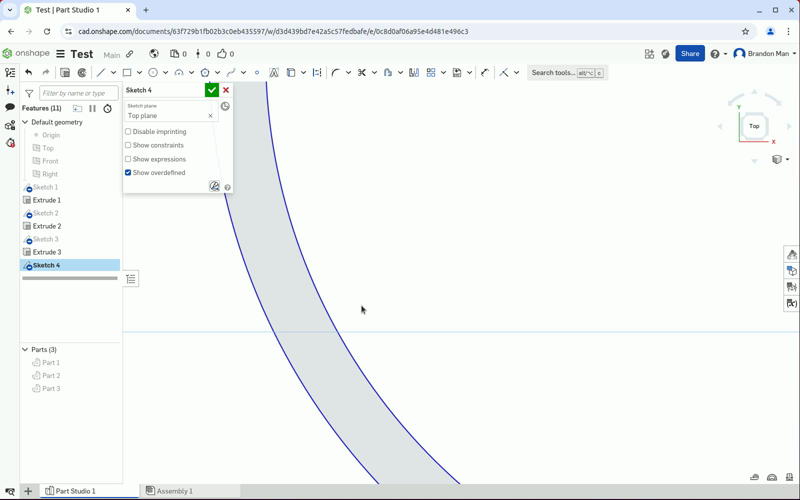
scroll(-6)
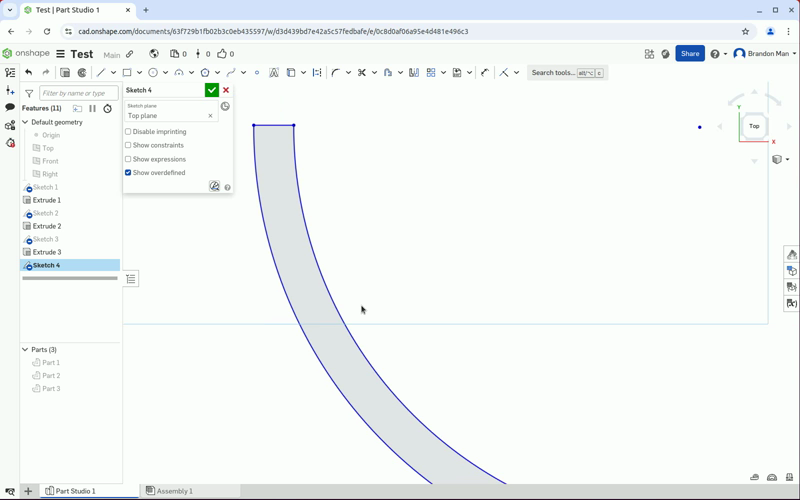
scroll(-6)
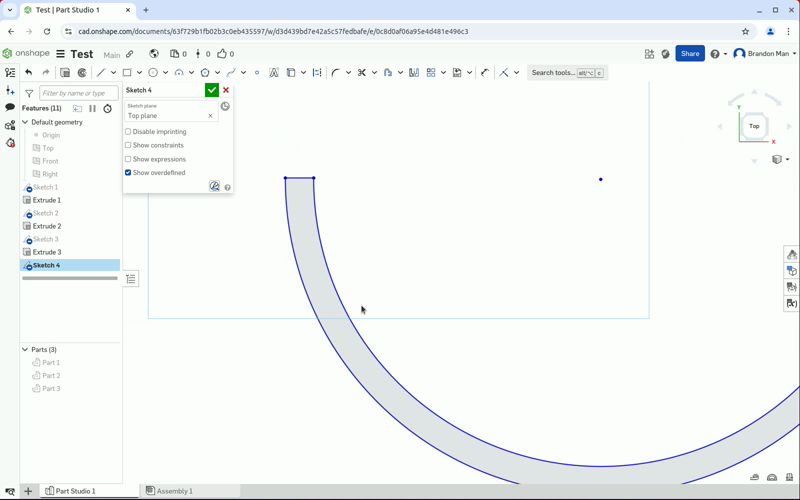
scroll(-6)
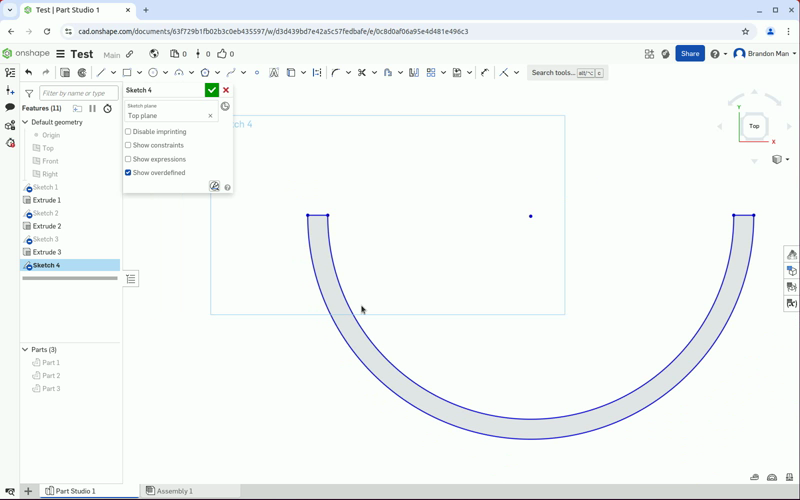
scroll(-6)
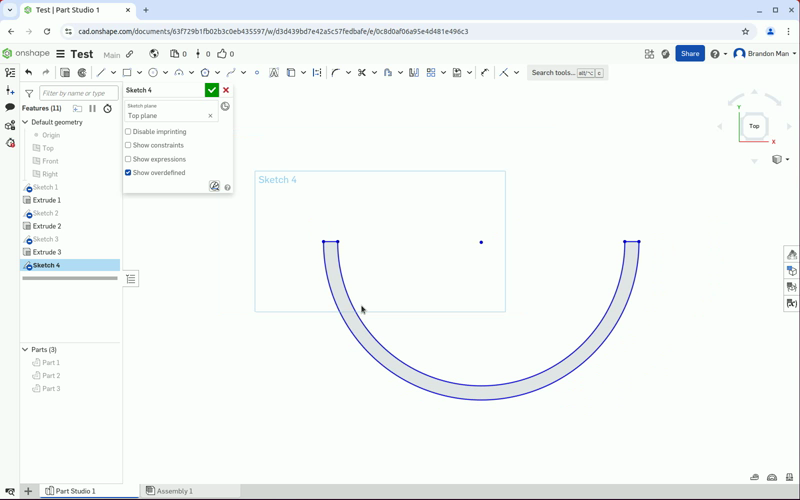
scroll(-6)
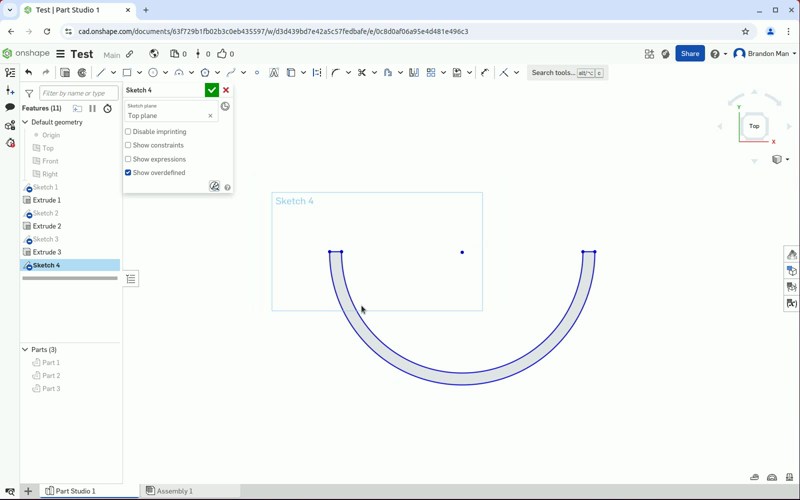
scroll(-6)
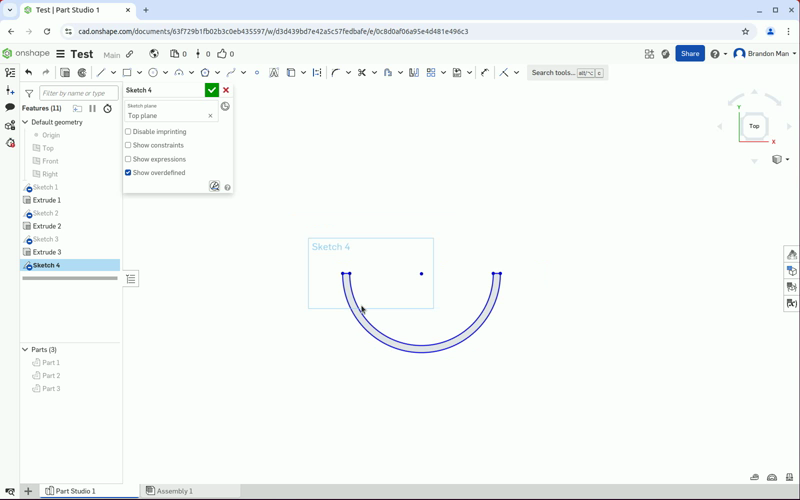
scroll(-6)
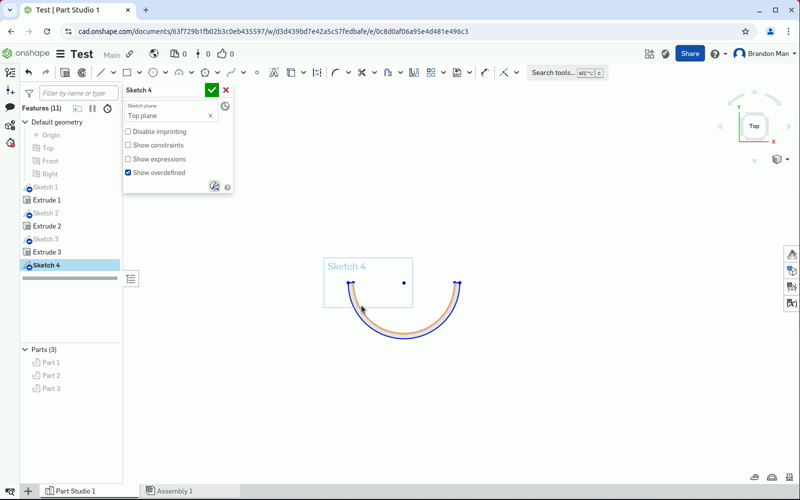
mouse_move(73, 352)
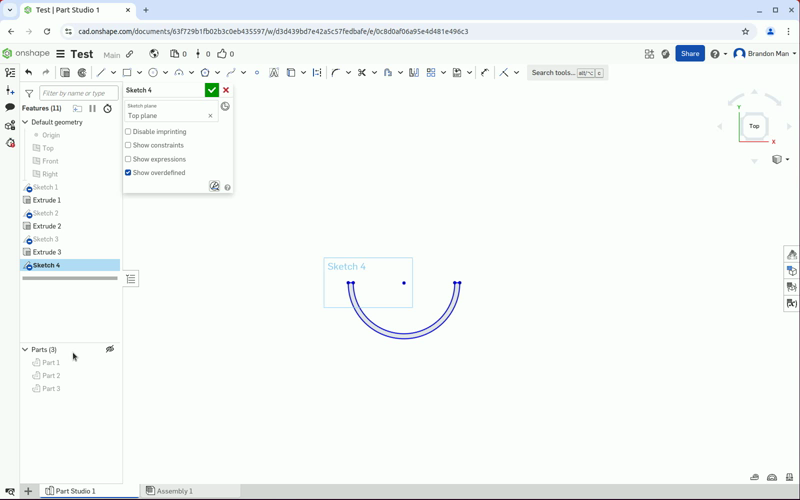
key(shift+y)
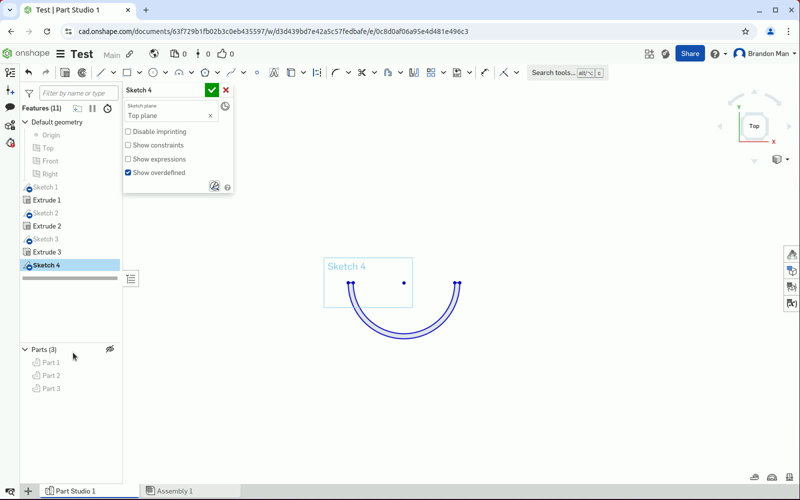
key(shift+e)
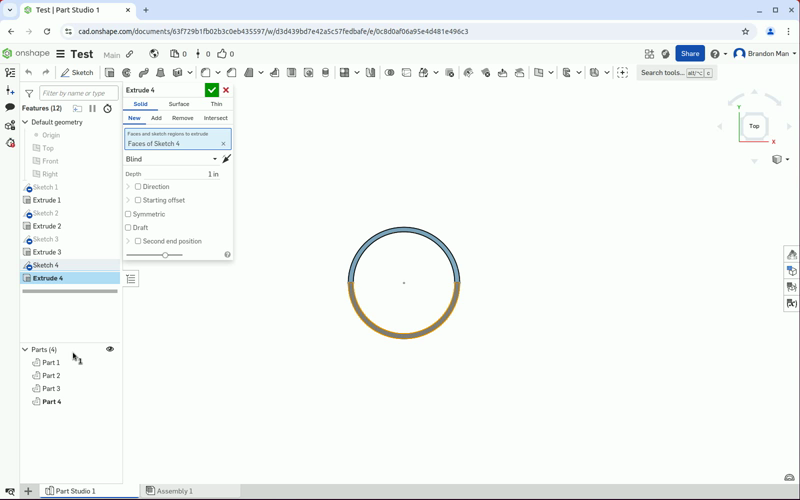
mouse_move(143, 106)
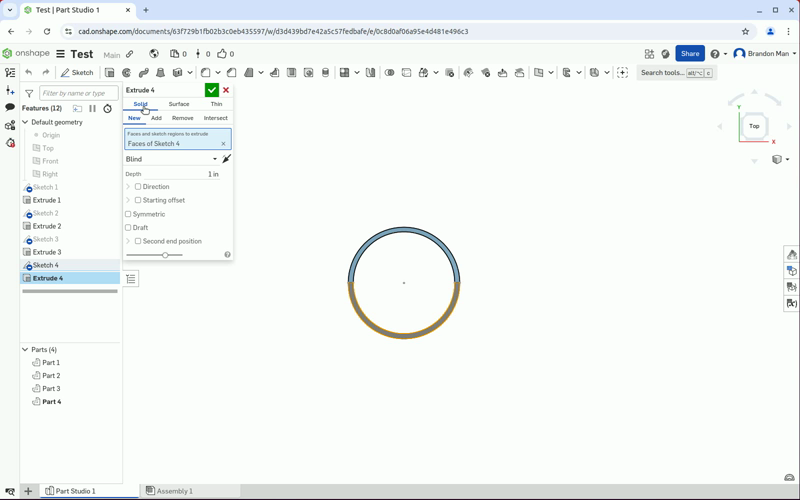
click(143, 106)
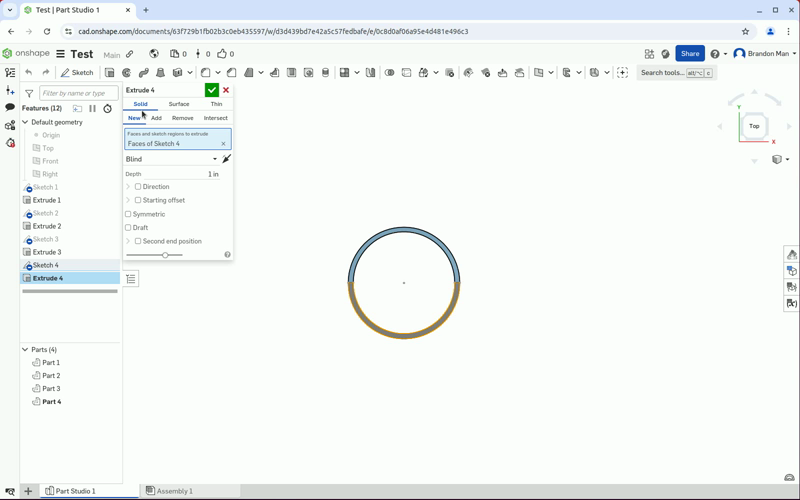
mouse_move(137, 120)
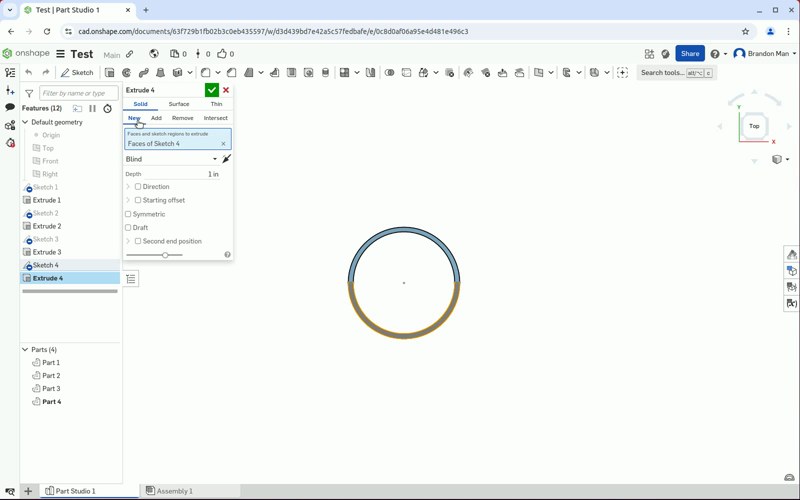
click(137, 120)
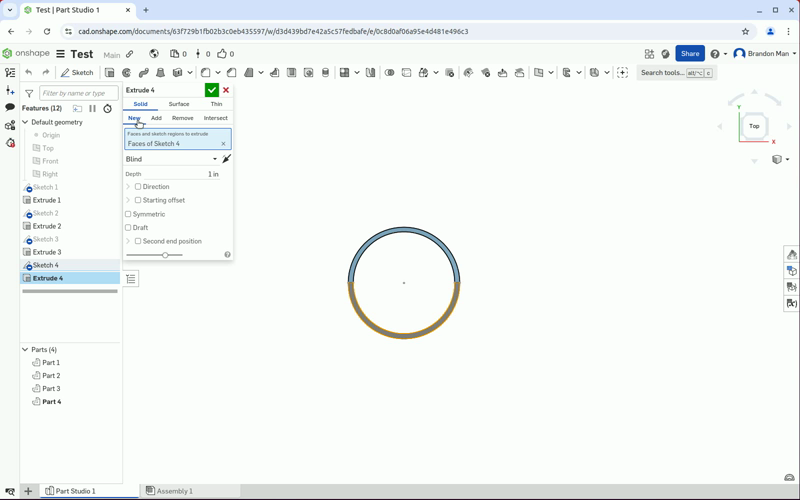
key(tab, 4)
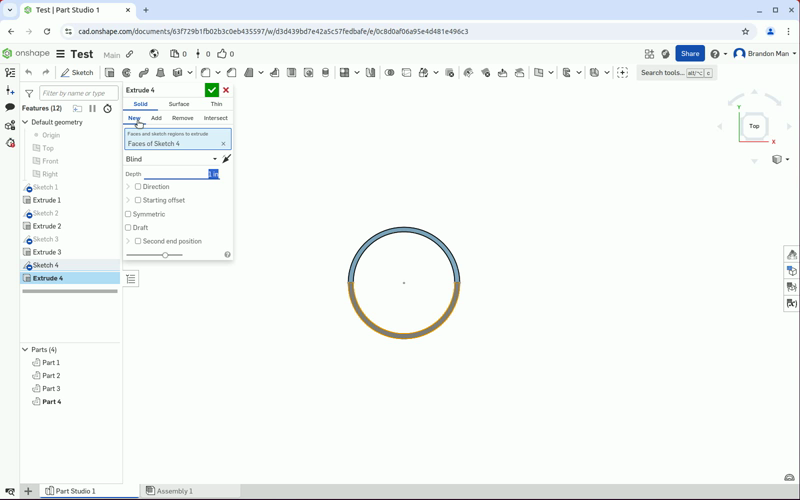
text(0.241)
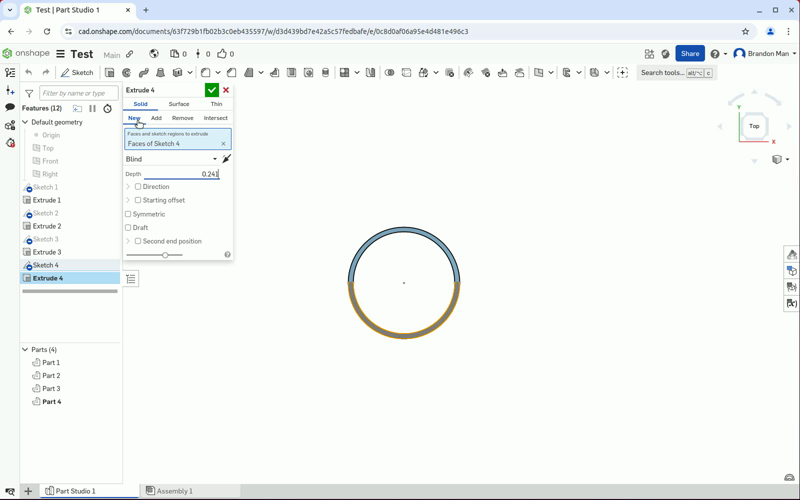
key(enter)
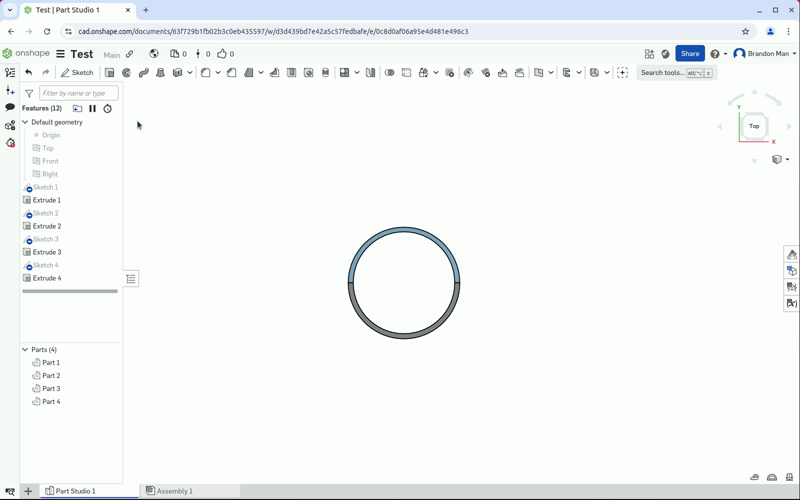
key(shift+h)
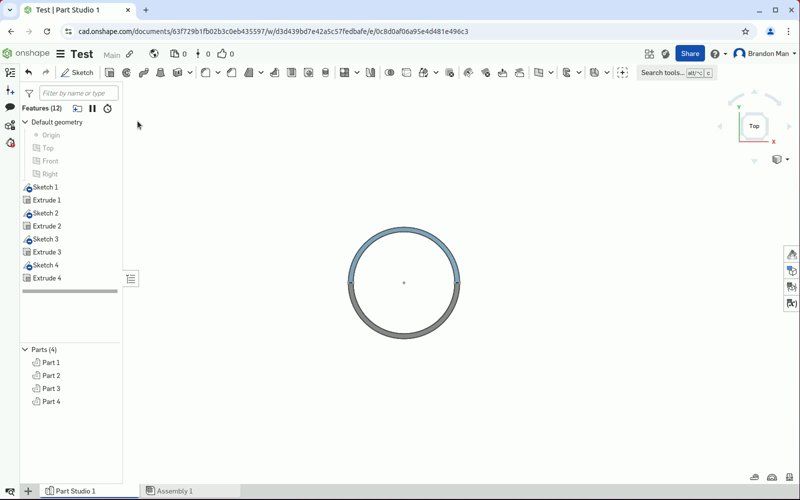
key(shift+h)
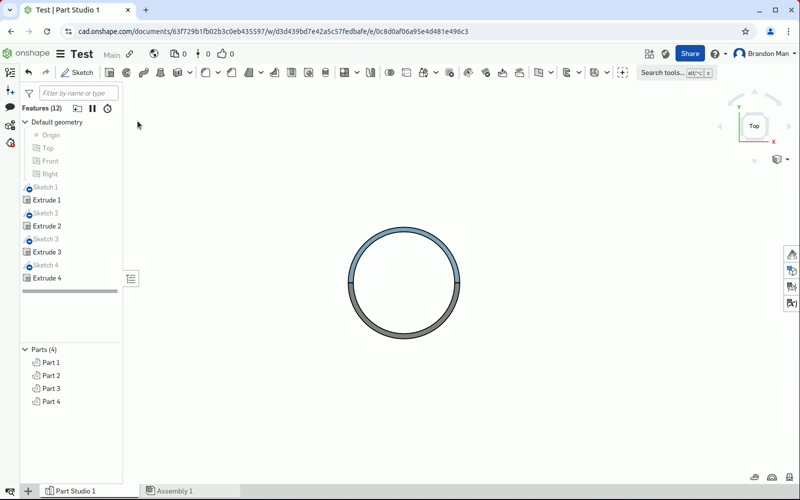
mouse_move(73, 189)
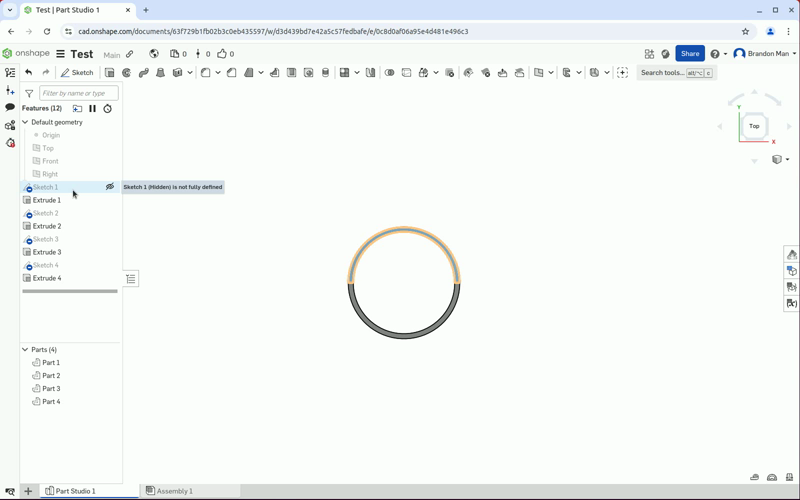
click(73, 189)
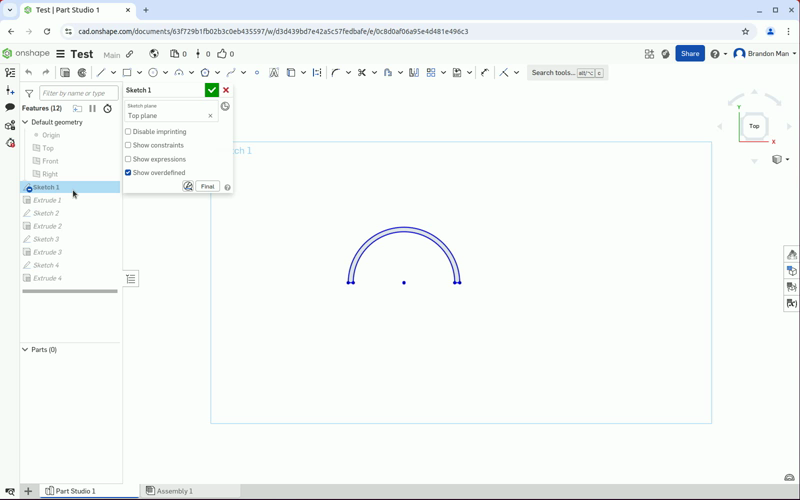
mouse_move(229, 92)
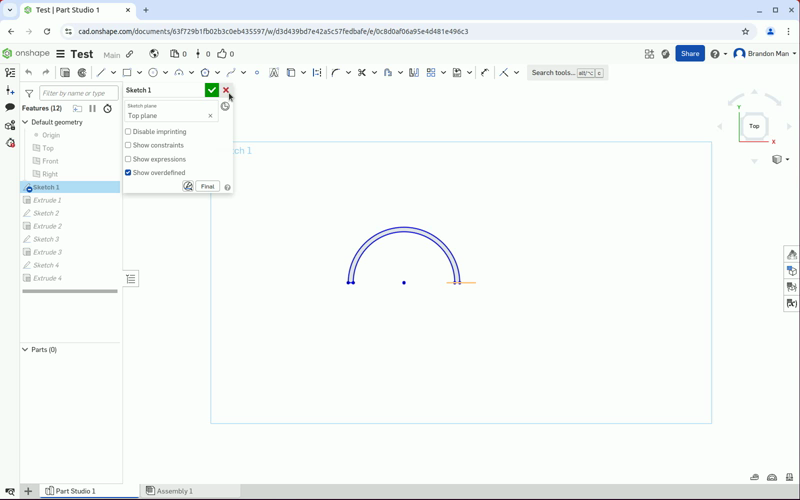
click(229, 92)
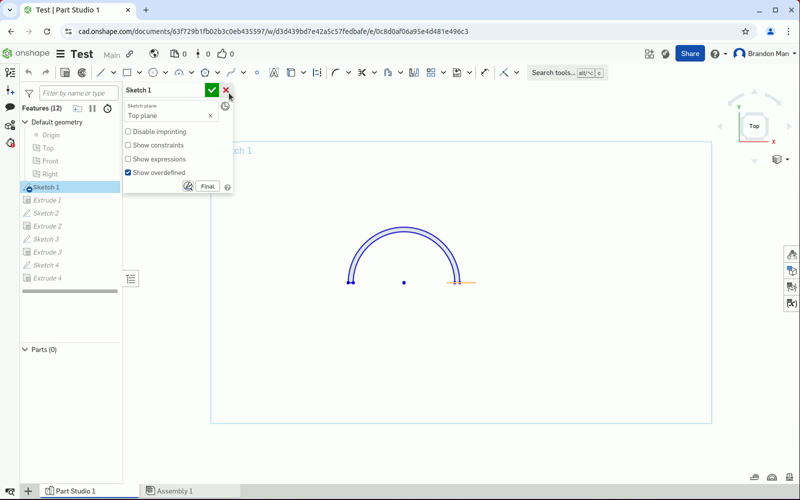
key(shift+s)
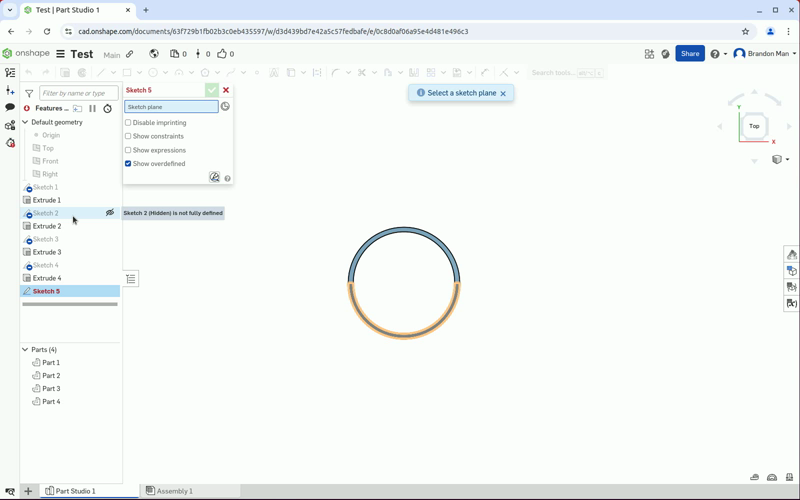
scroll(3)
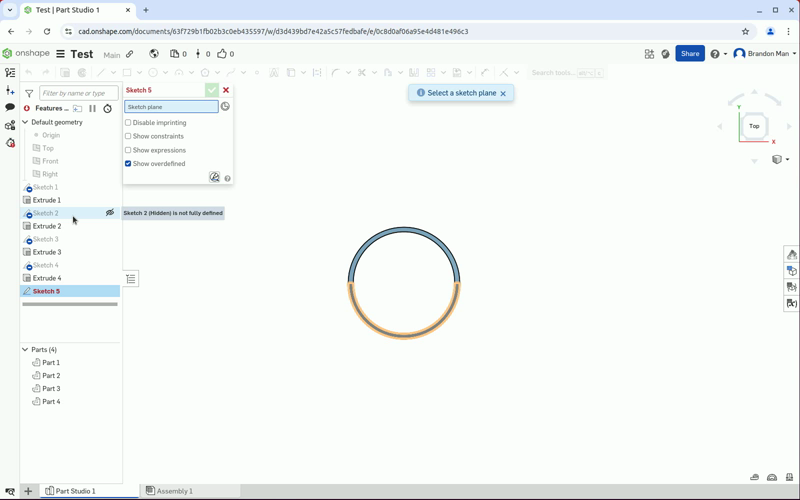
mouse_move(73, 150)
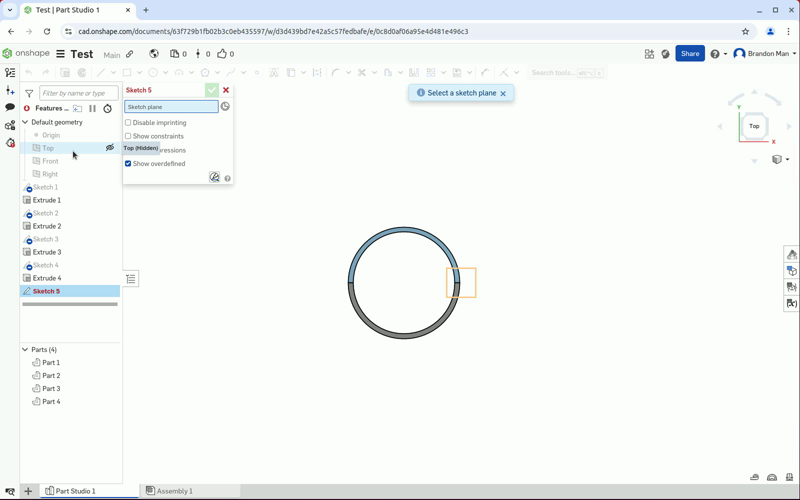
click(73, 150)
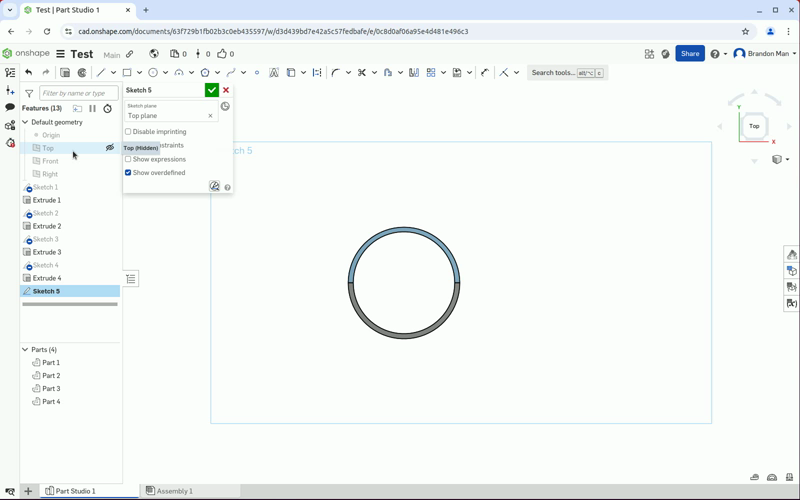
mouse_move(73, 352)
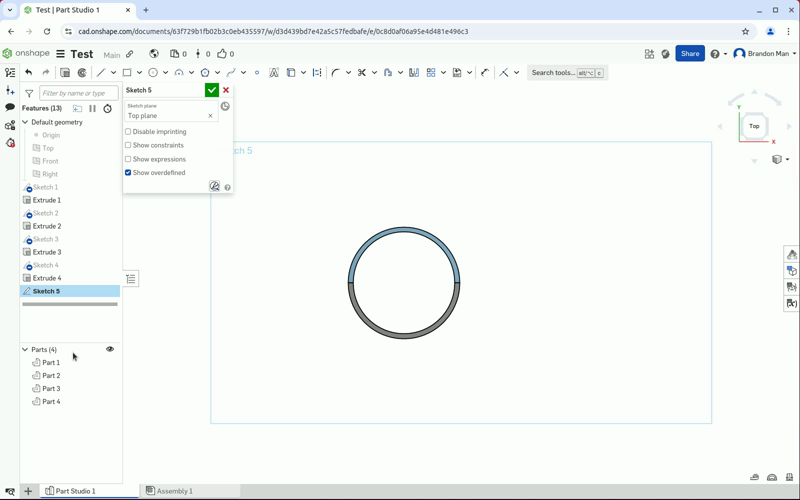
key(y)
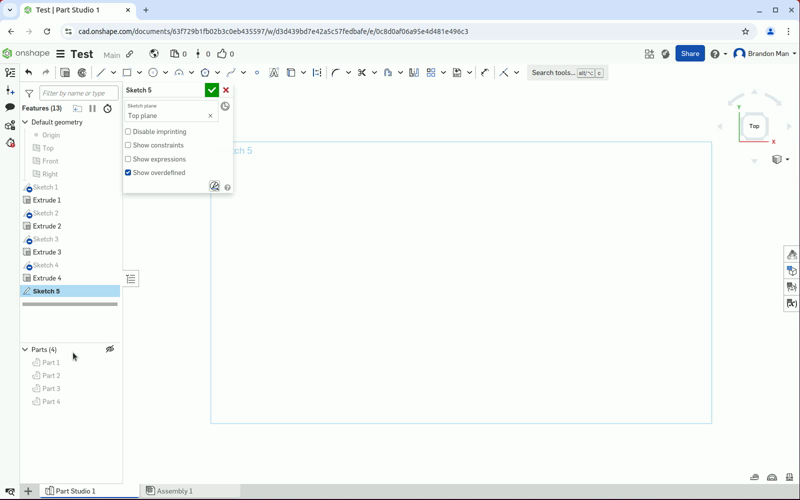
key(c)
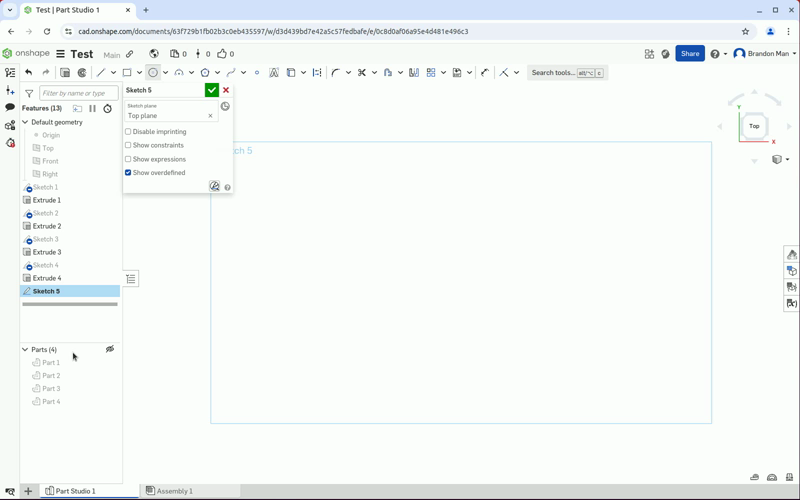
key_down(shift)
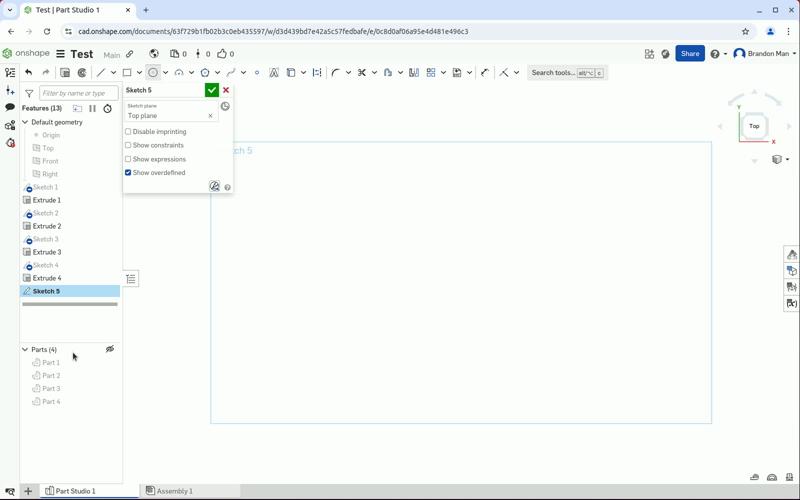
mouse_move(518, 282)
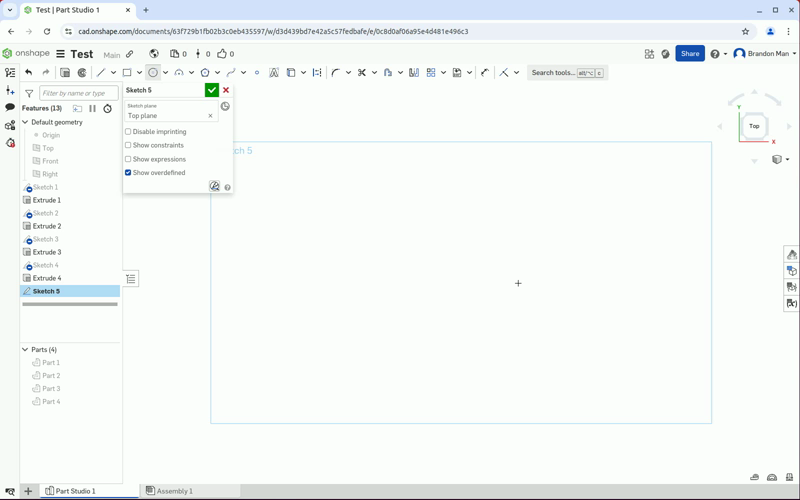
click(518, 282)
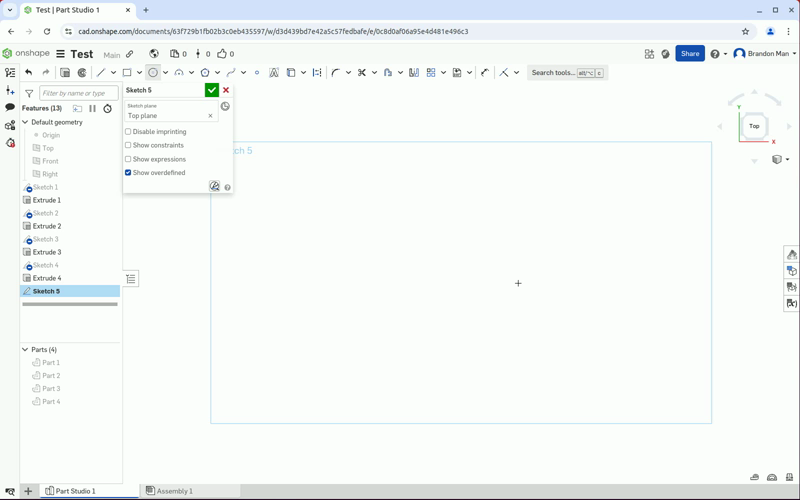
key_up(shift)
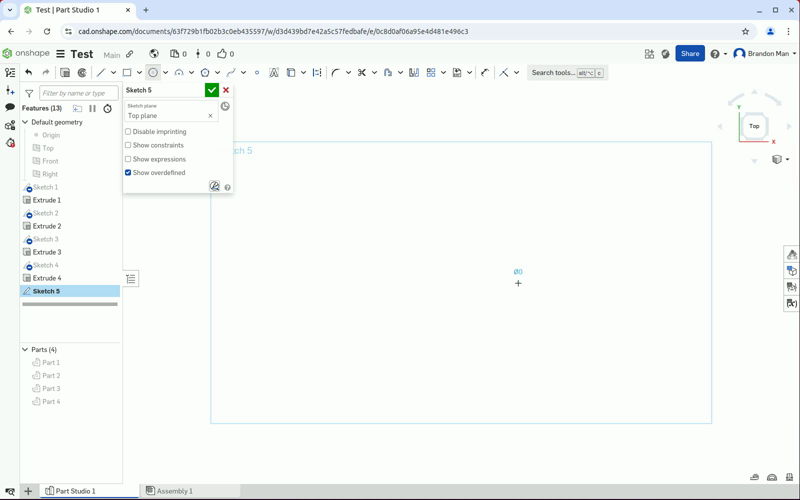
mouse_move(574, 282)
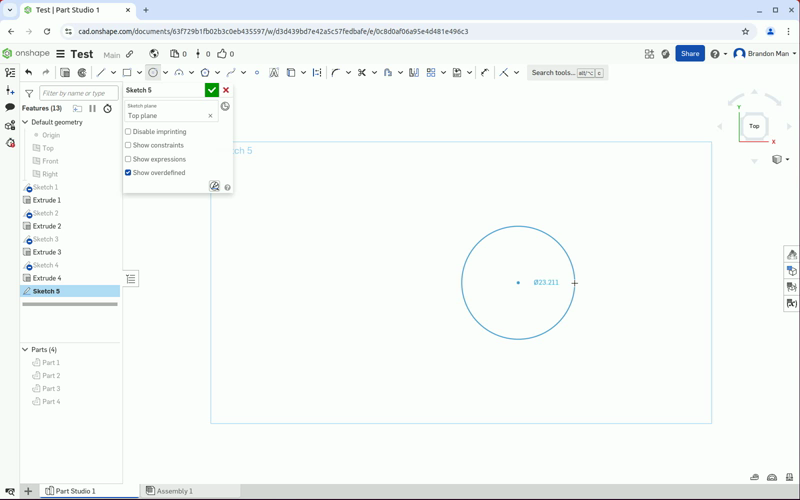
click(574, 282)
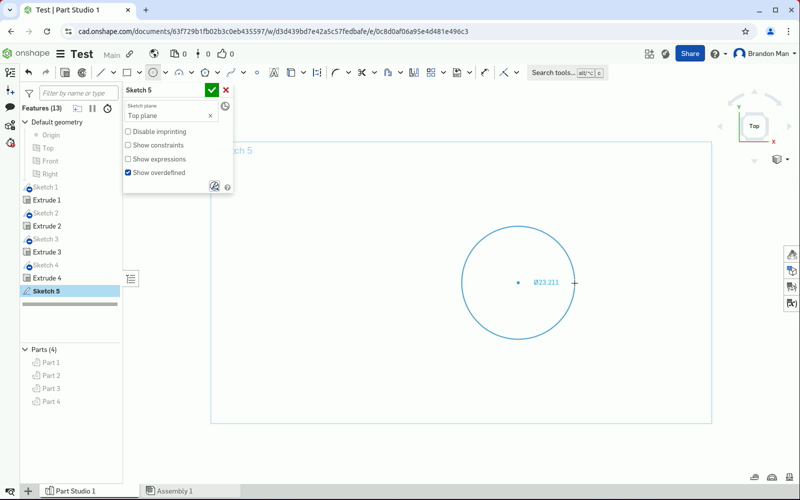
key(esc)
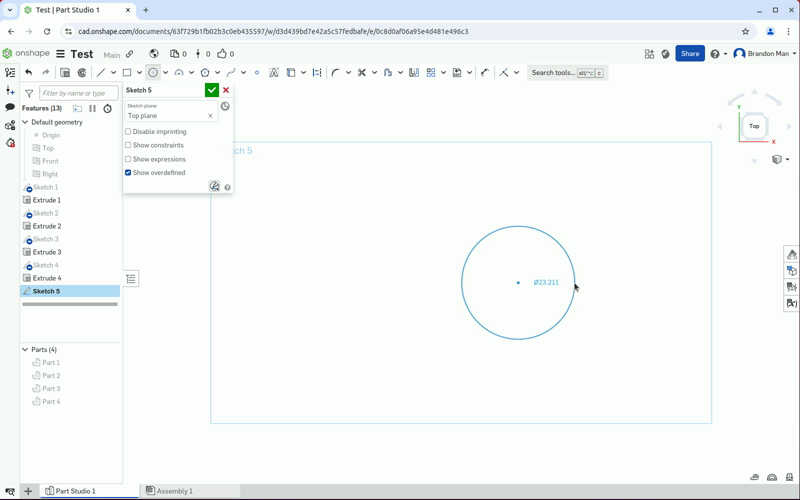
key(c)
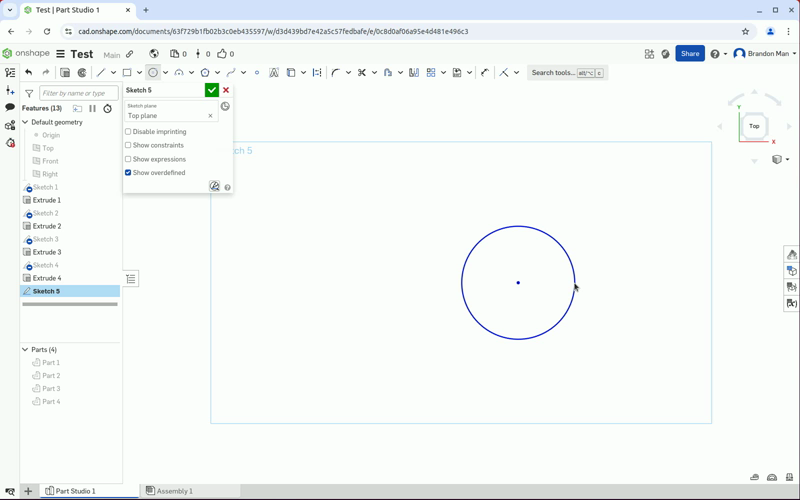
key_down(shift)
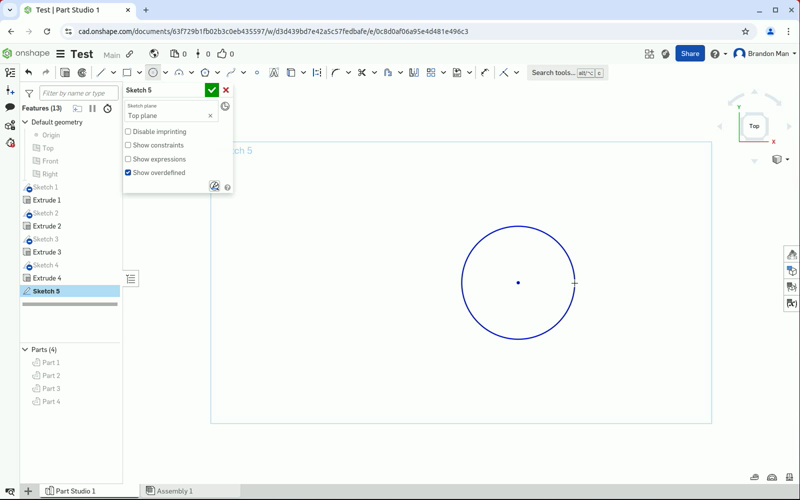
mouse_move(518, 282)
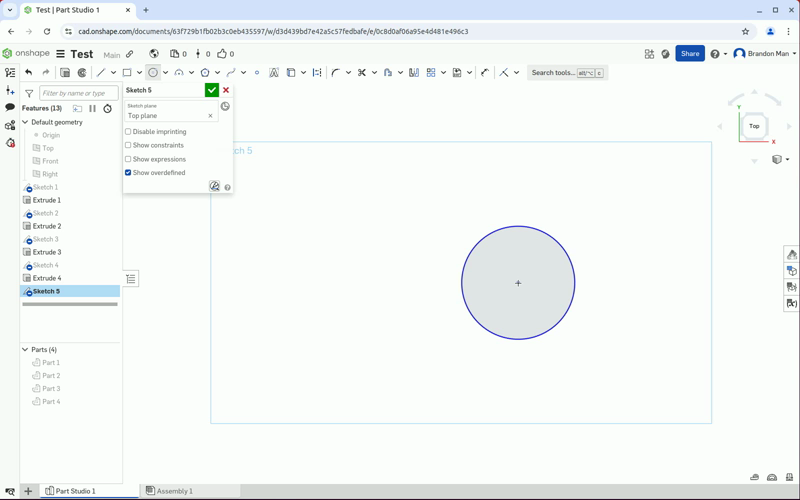
click(518, 282)
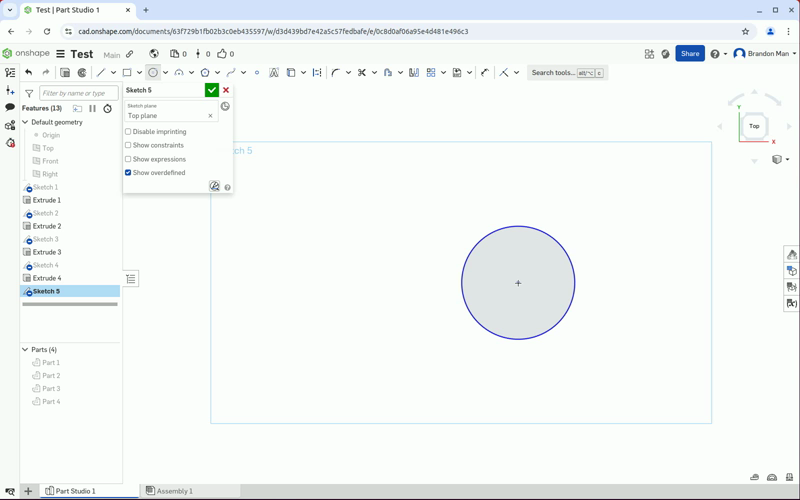
key_up(shift)
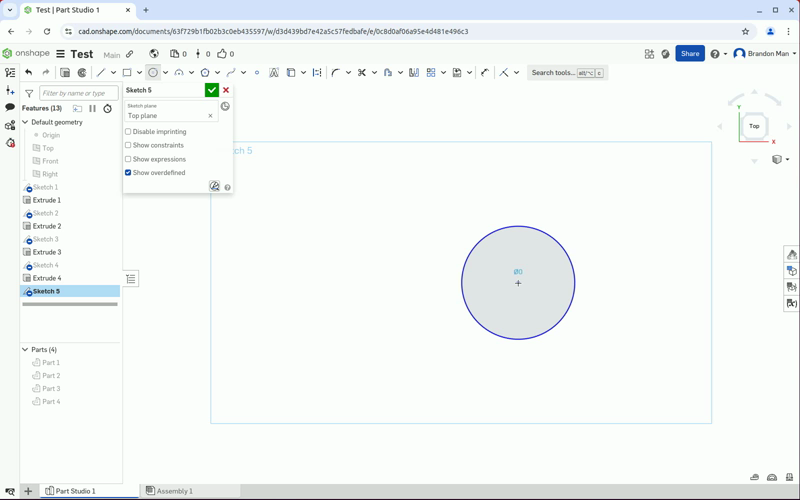
mouse_move(569, 282)
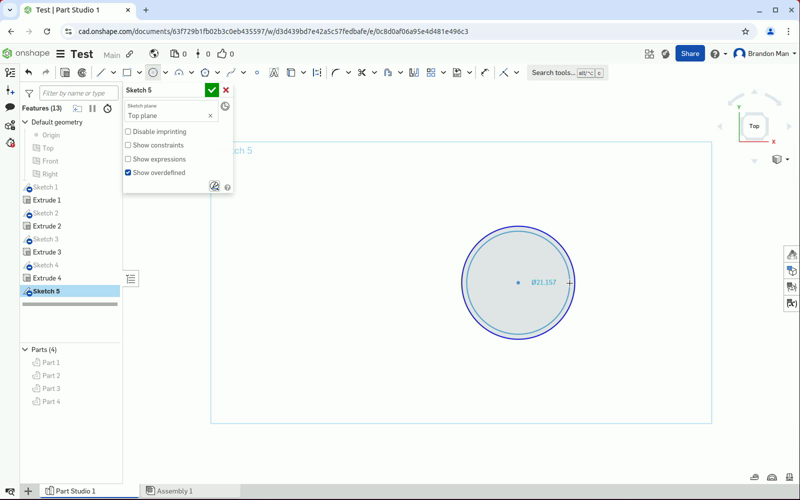
click(569, 282)
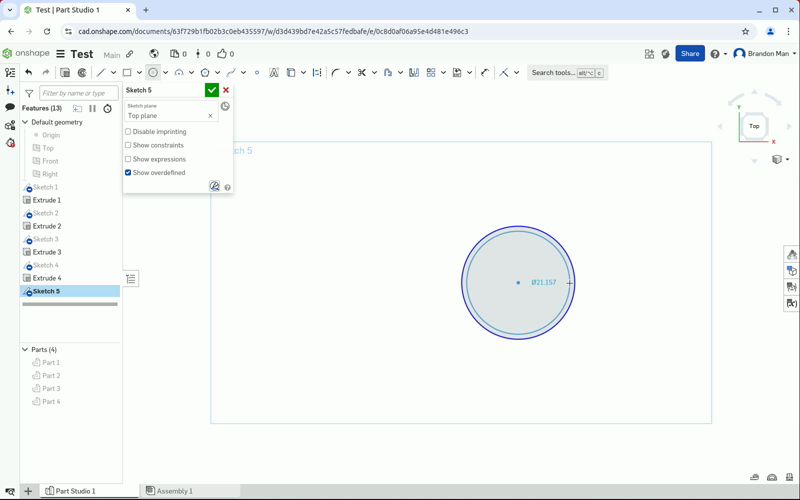
key(esc)
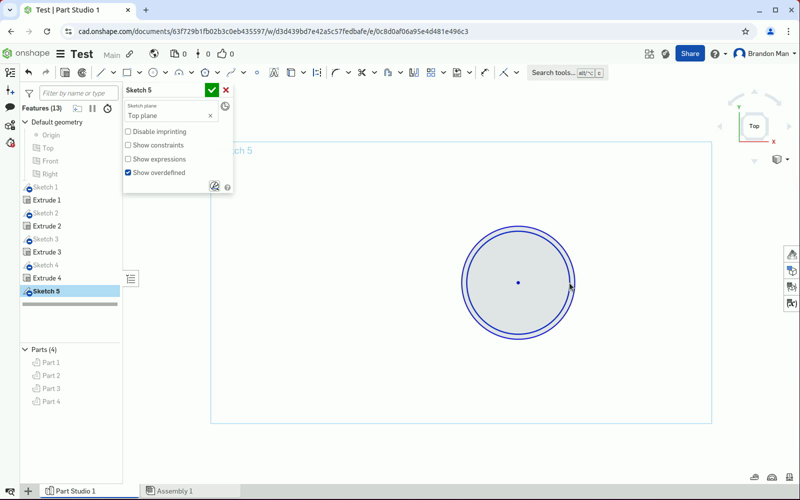
mouse_move(497, 332)
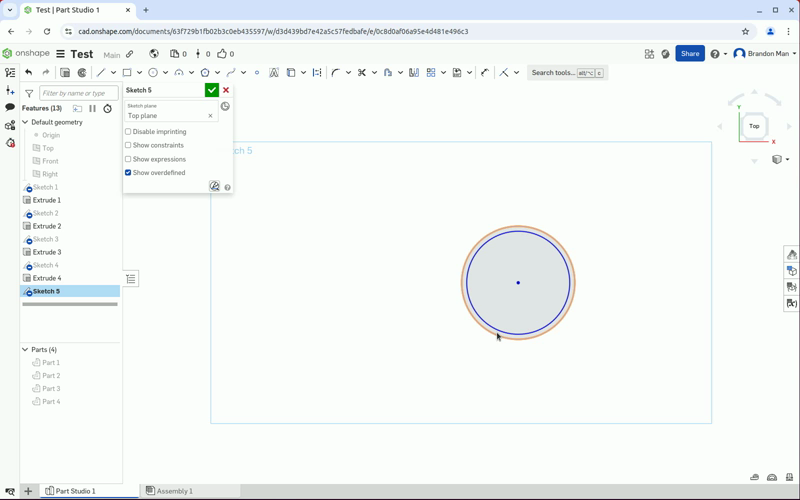
scroll(6)
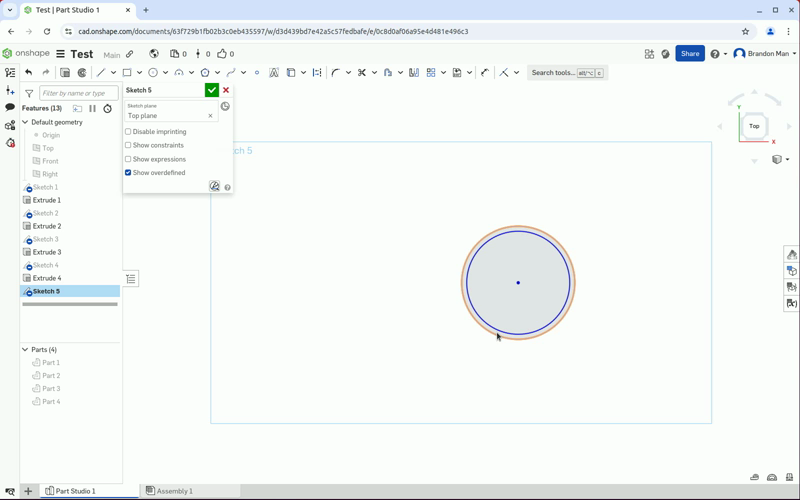
scroll(6)
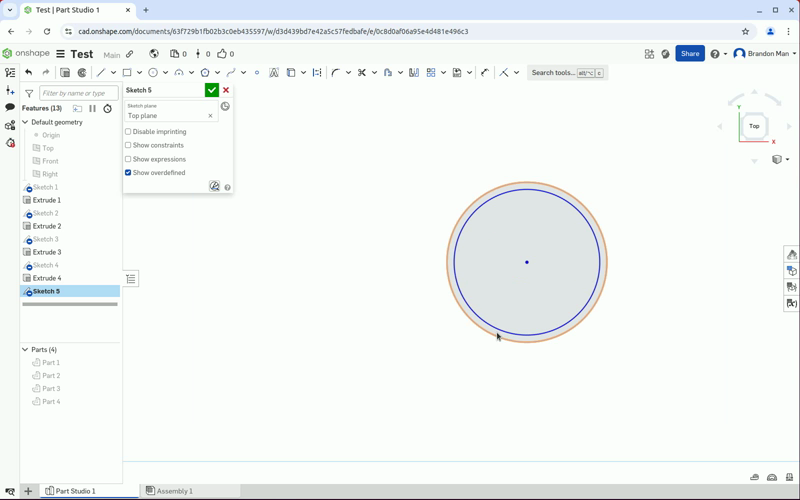
scroll(6)
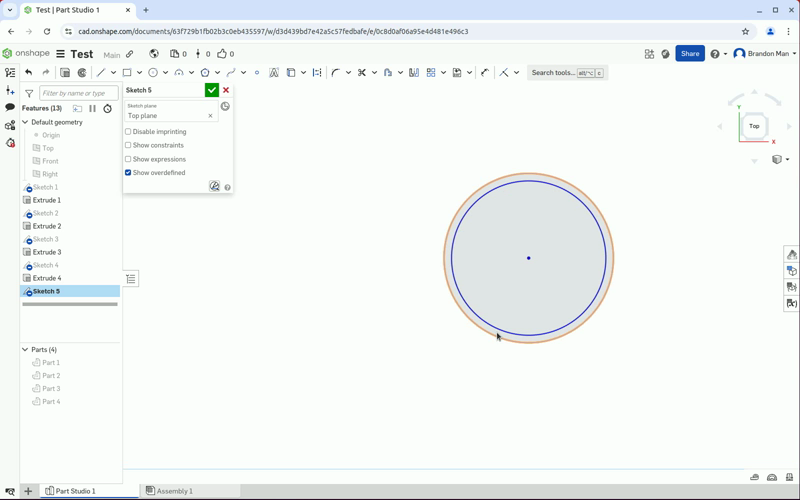
scroll(6)
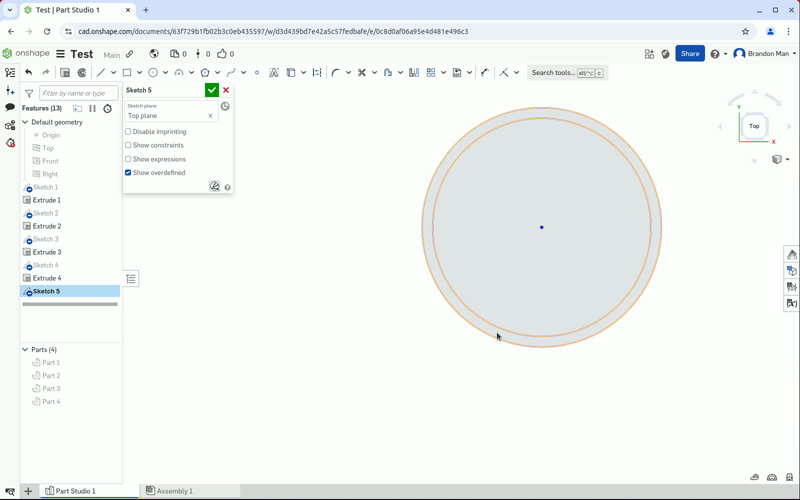
scroll(6)
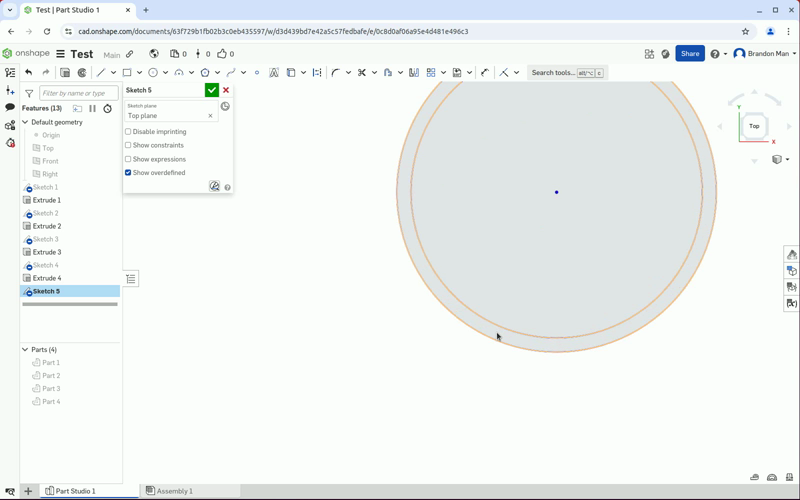
scroll(6)
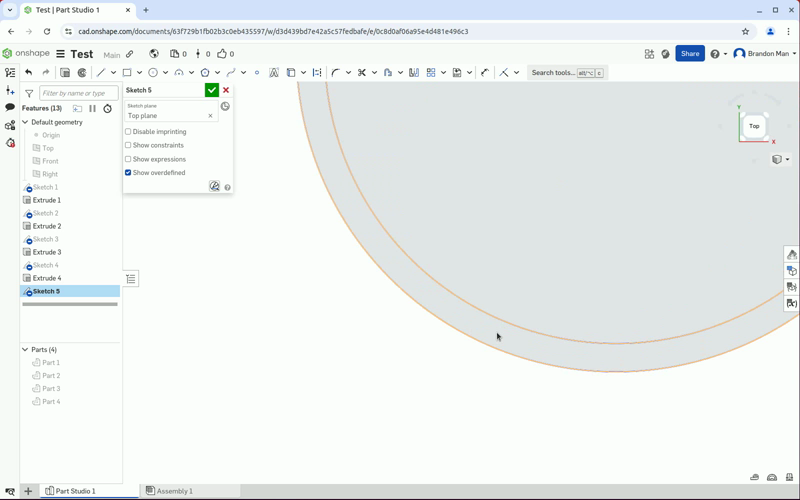
scroll(6)
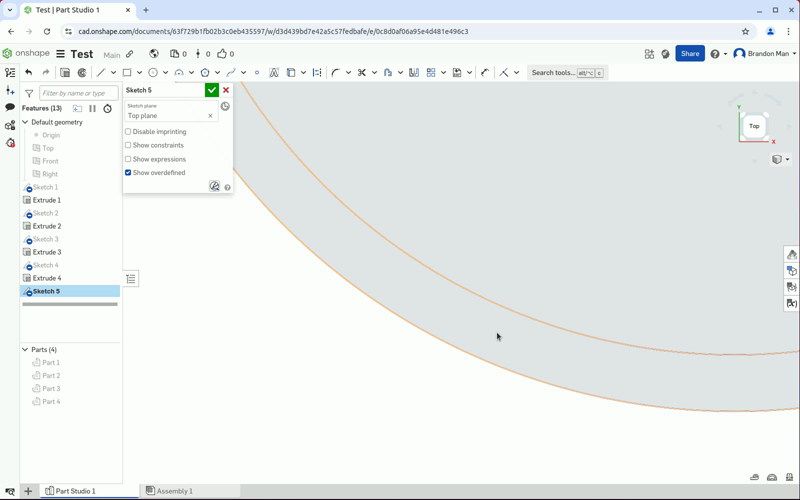
click(497, 332)
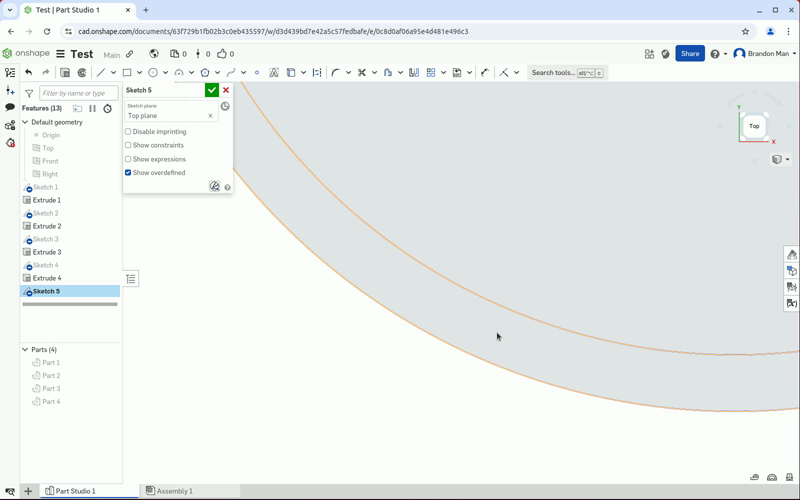
scroll(-6)
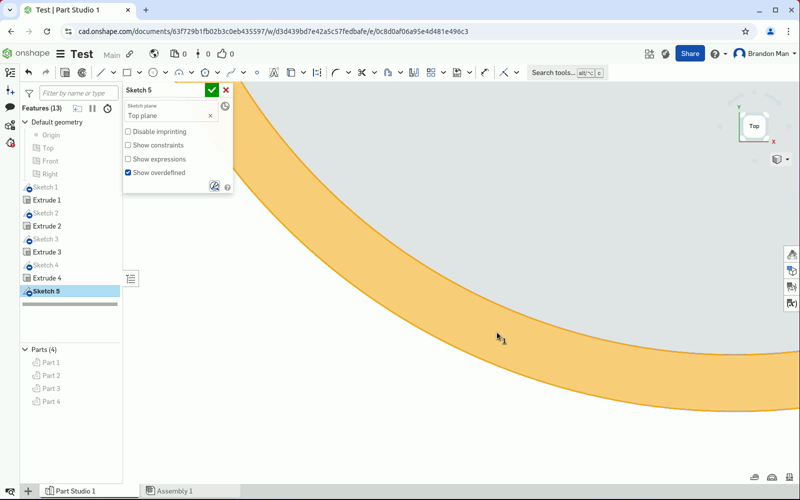
scroll(-6)
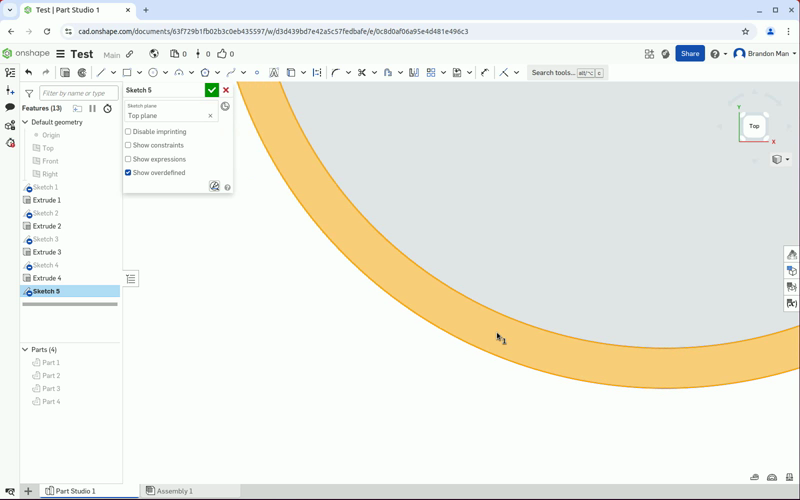
scroll(-6)
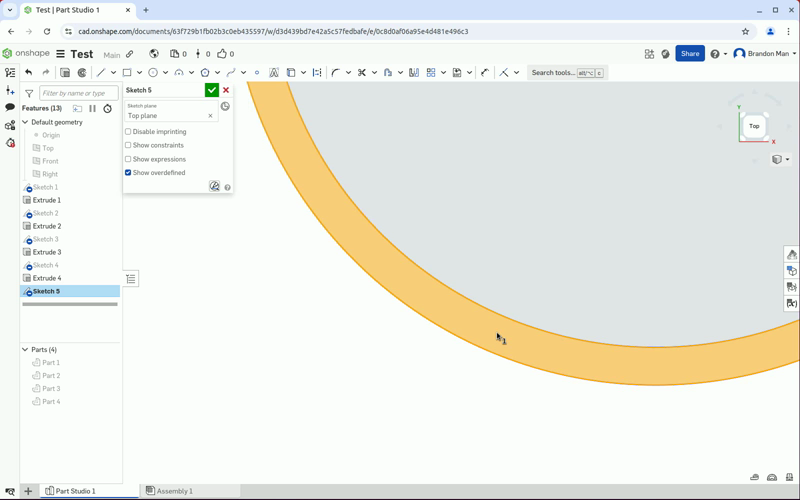
scroll(-6)
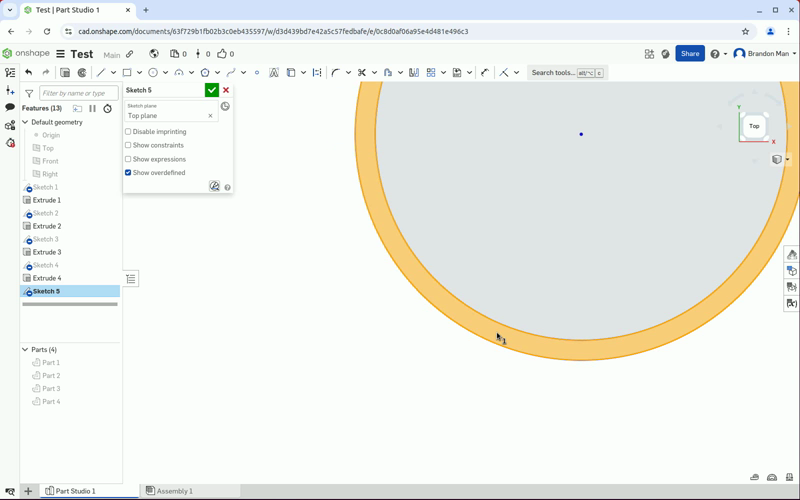
scroll(-6)
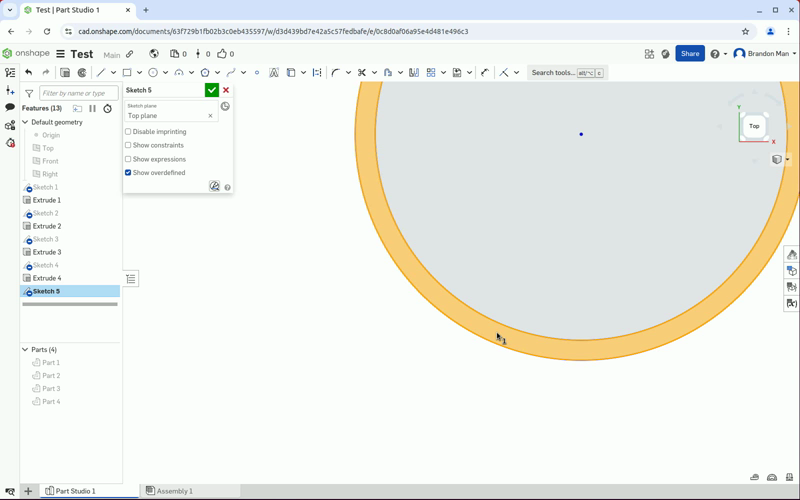
scroll(-6)
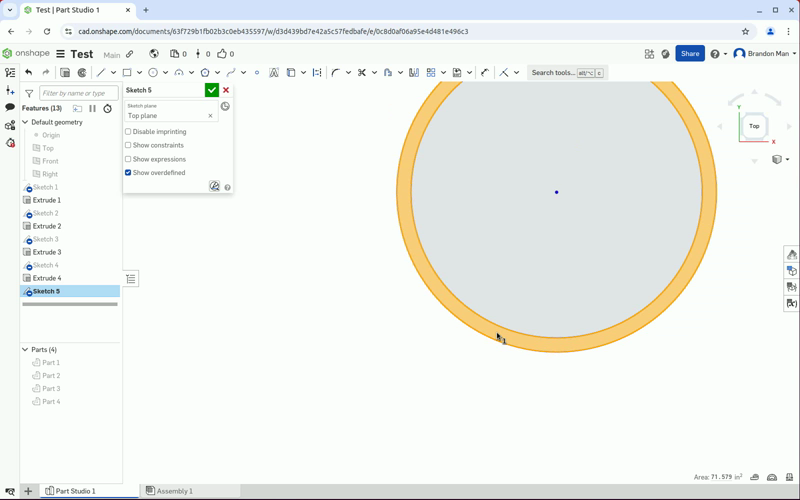
scroll(-6)
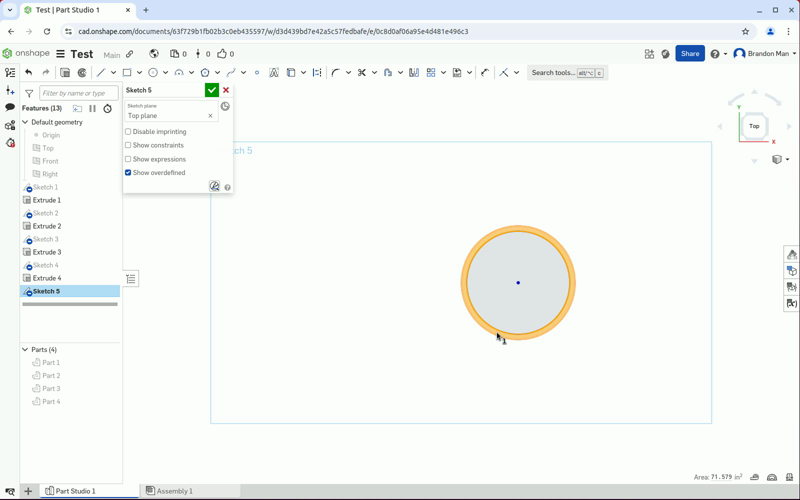
mouse_move(73, 352)
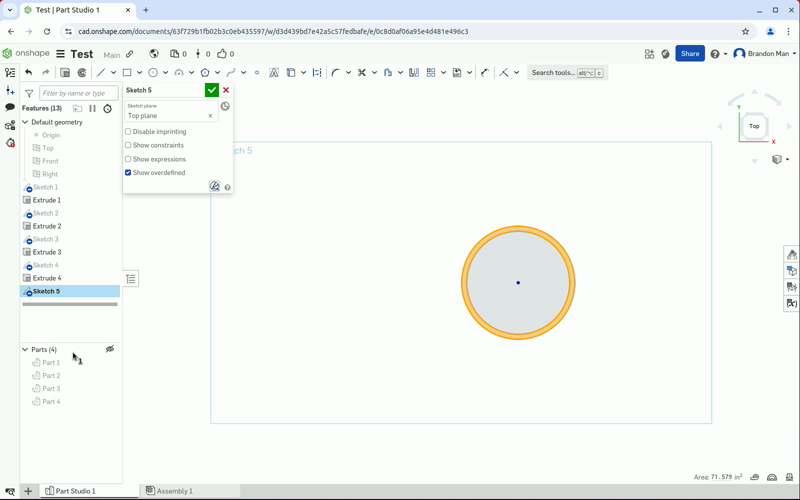
key(shift+y)
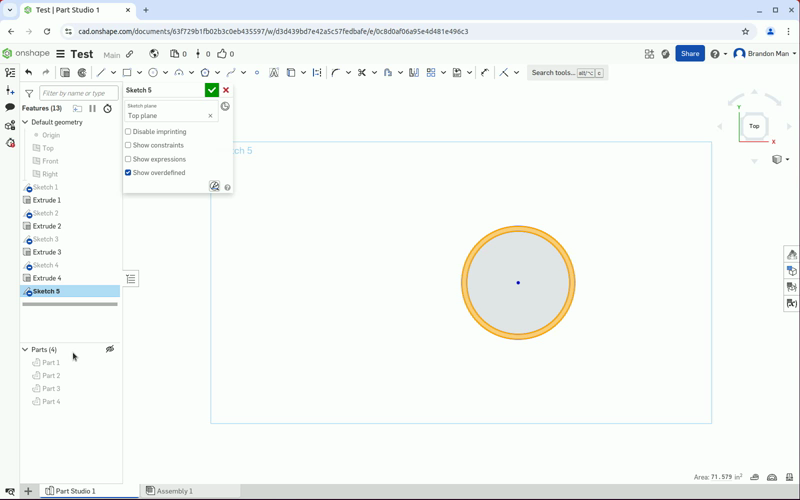
key(shift+e)
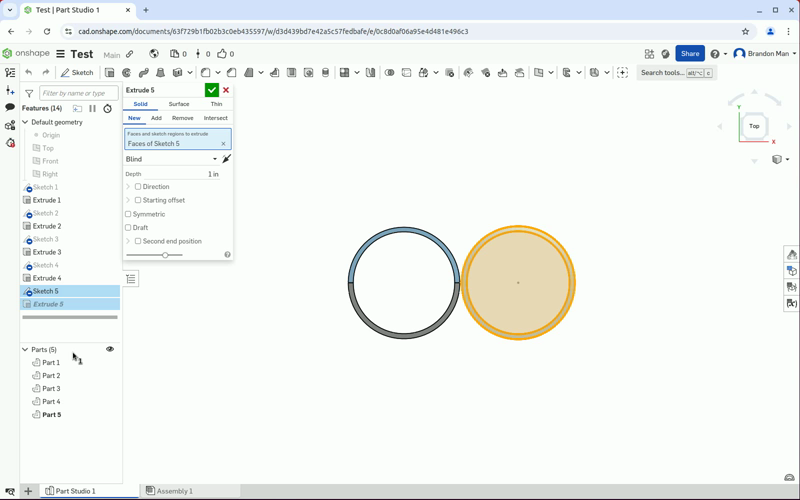
mouse_move(143, 106)
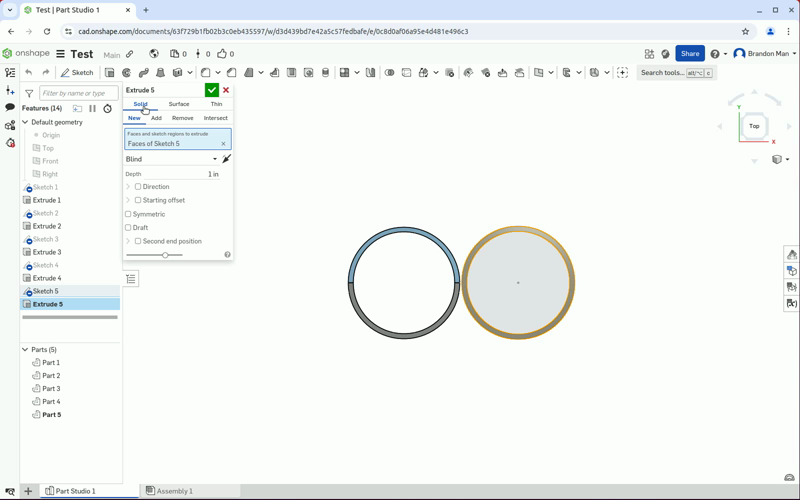
click(143, 106)
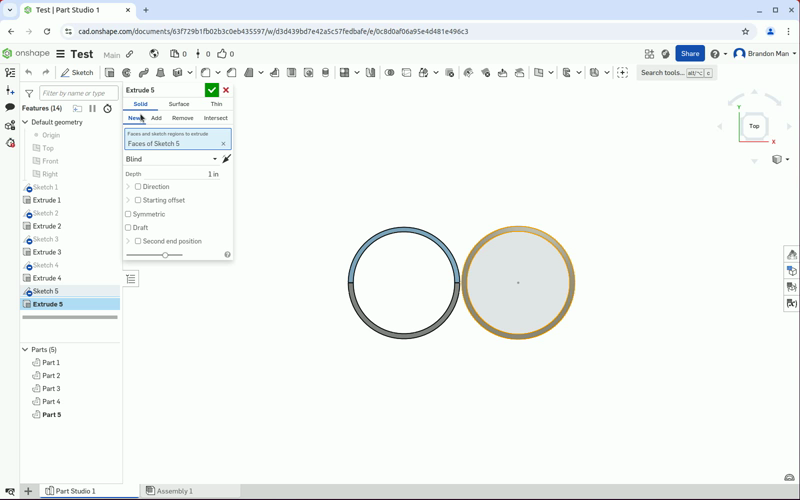
mouse_move(137, 120)
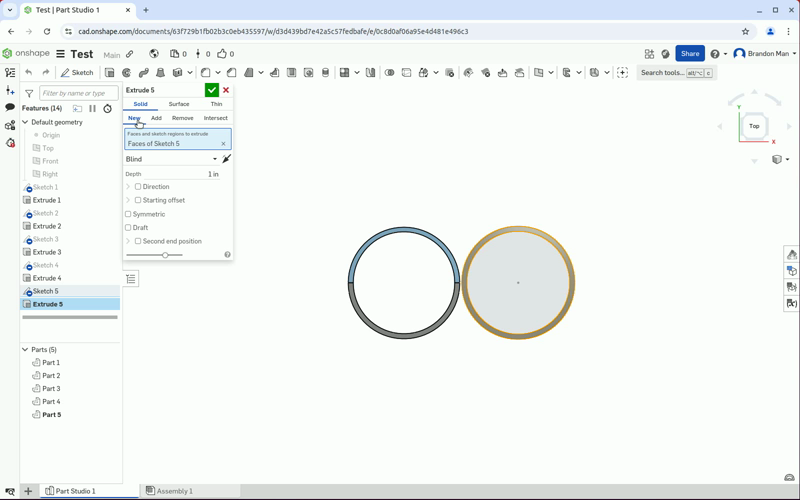
click(137, 120)
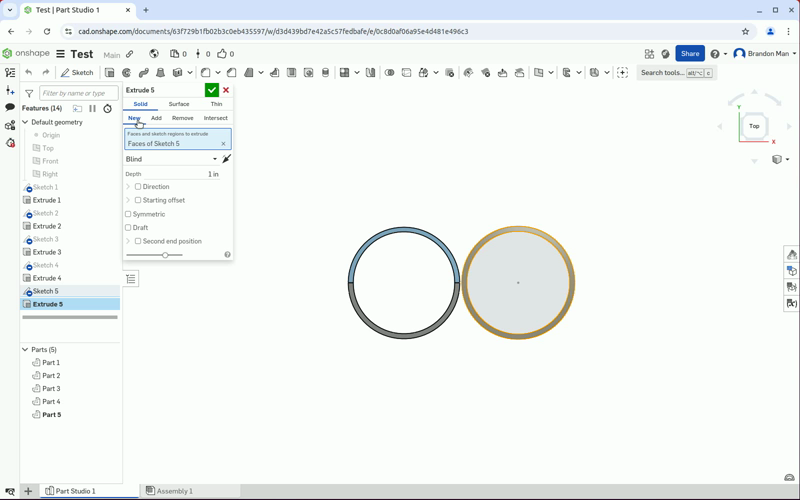
key(tab, 4)
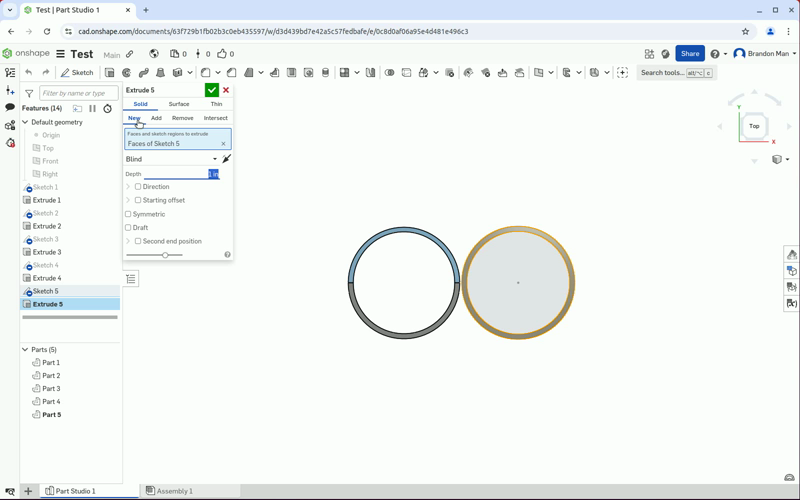
text(0.241)
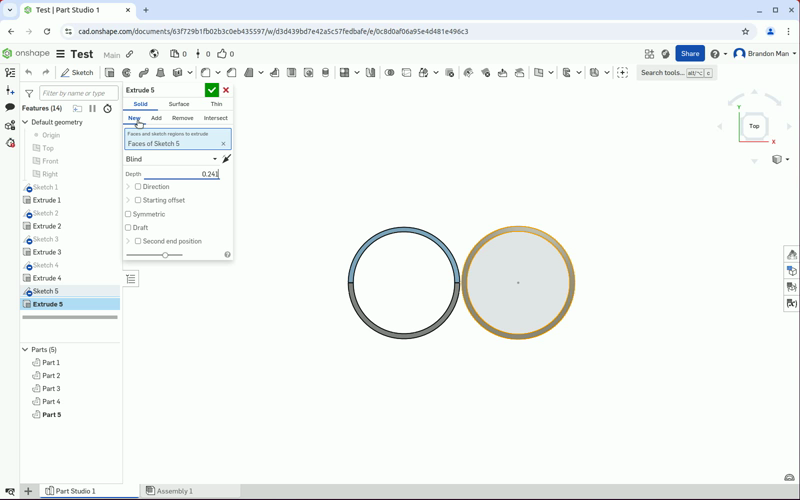
key(enter)
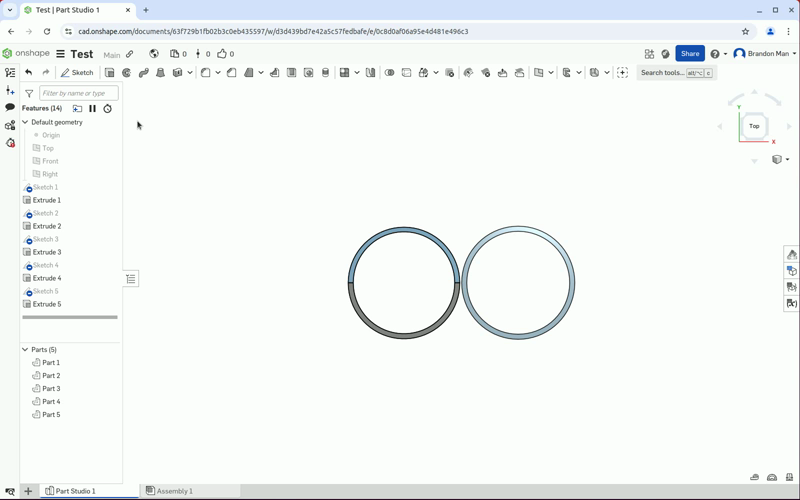
key(shift+h)
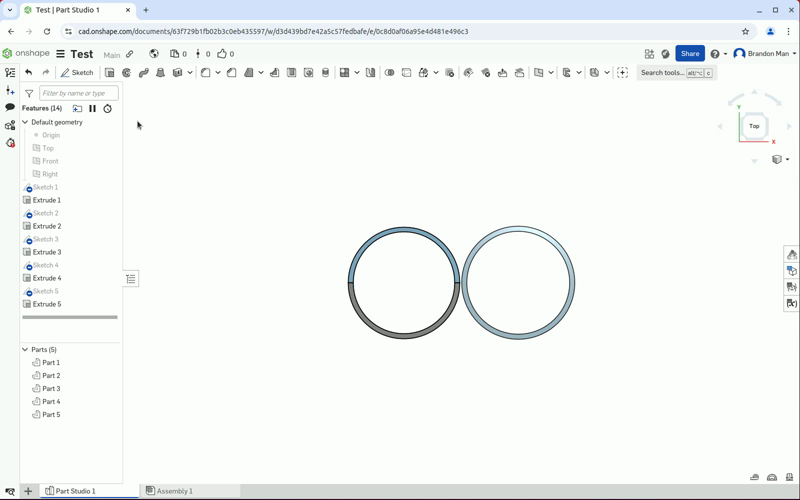
key(shift+h)
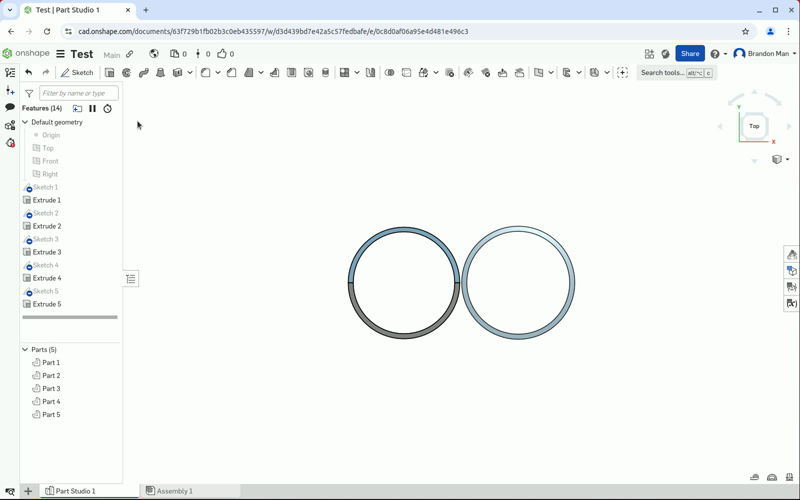
mouse_move(73, 189)
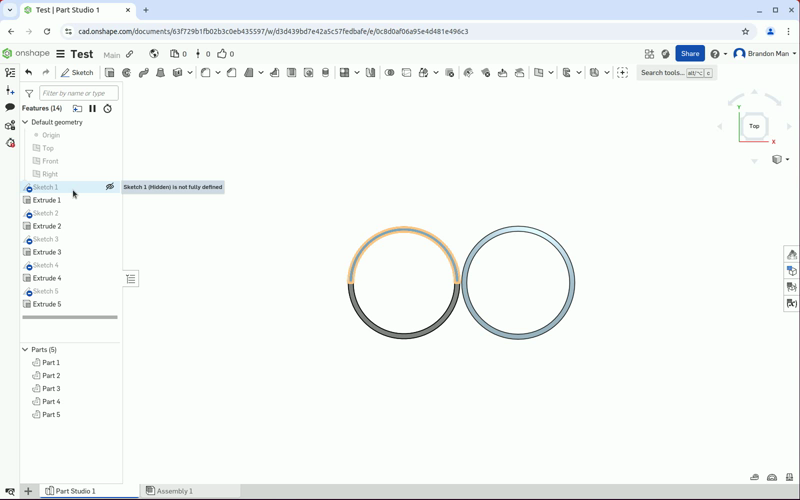
click(73, 189)
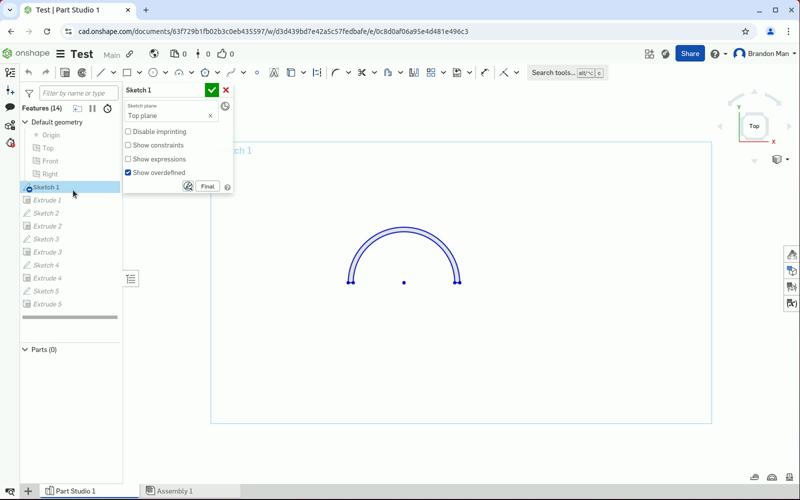
mouse_move(229, 92)
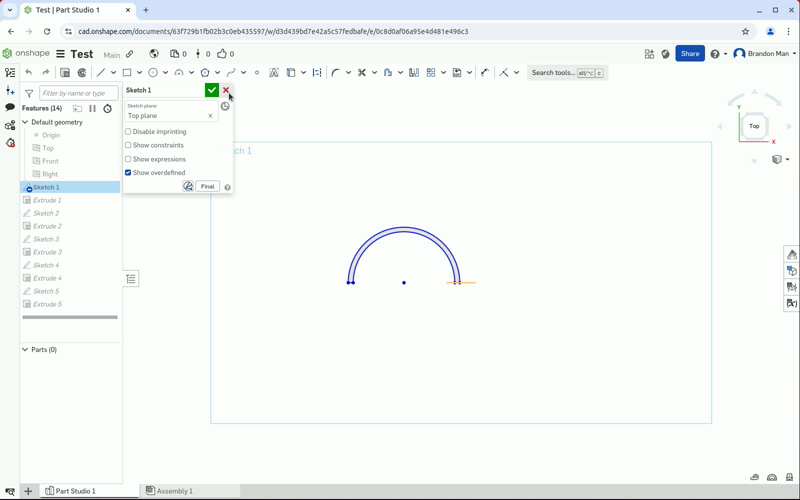
click(229, 92)
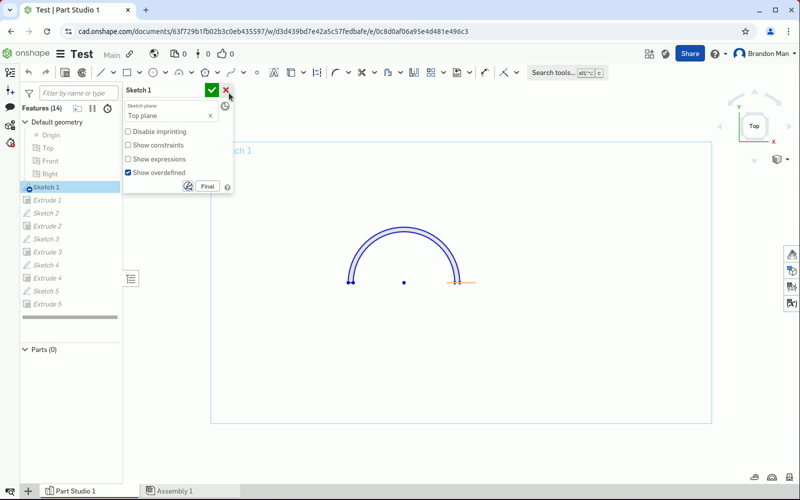
key(shift+s)
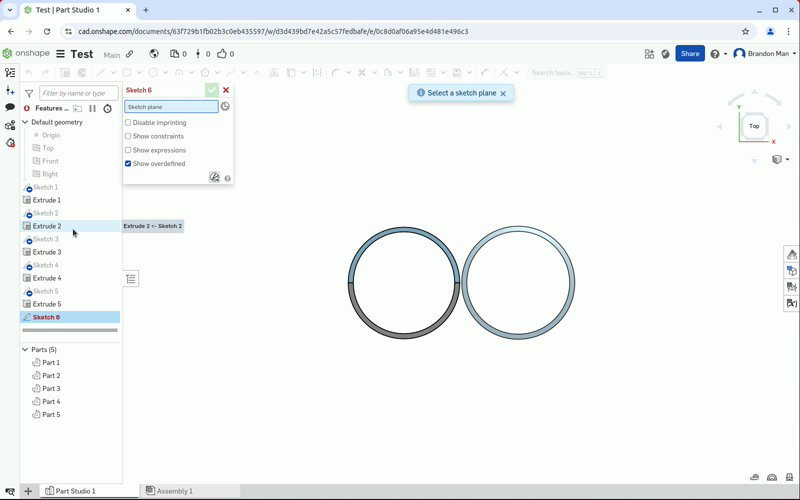
scroll(3)
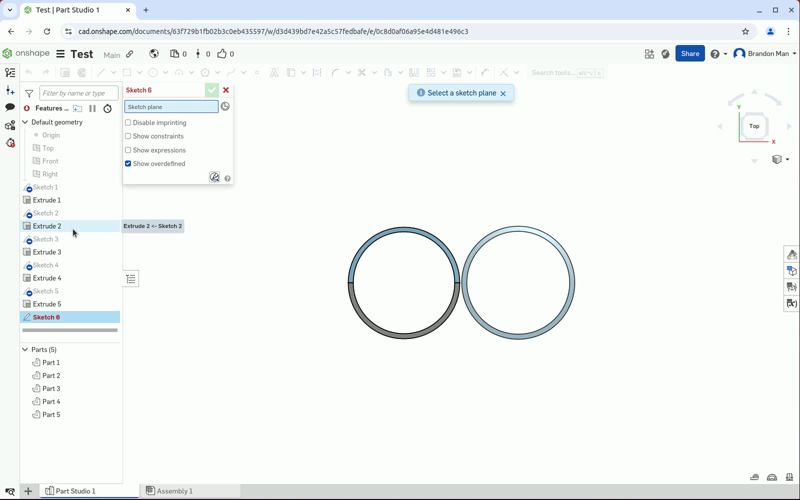
mouse_move(73, 150)
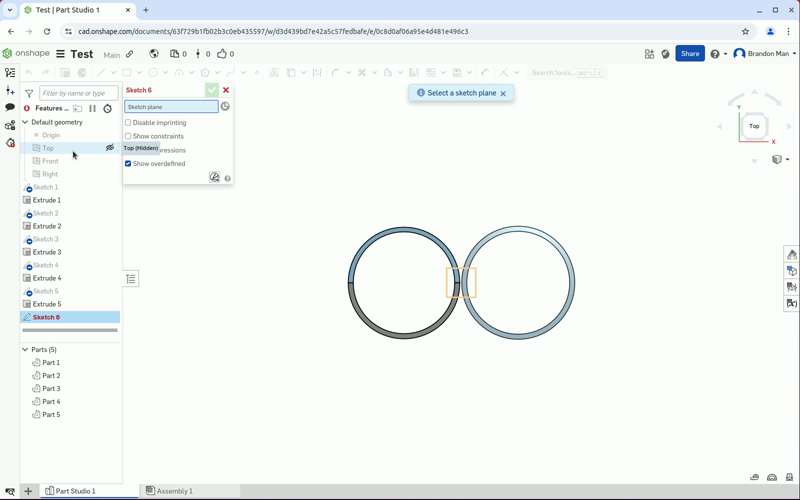
click(73, 150)
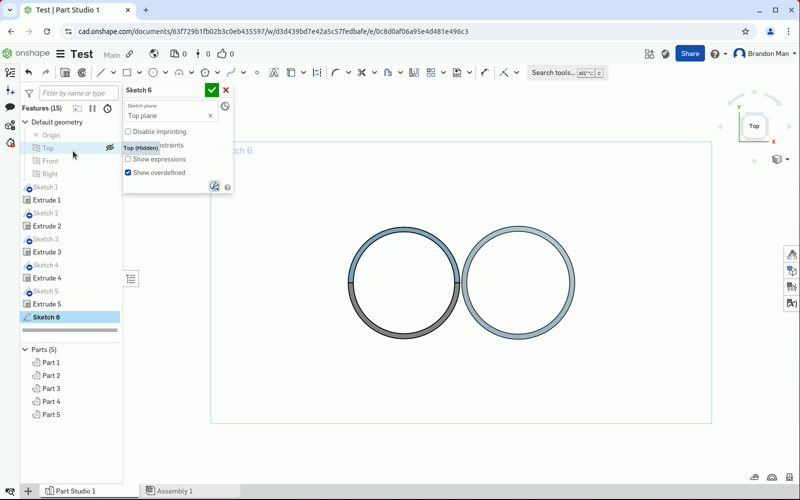
mouse_move(73, 352)
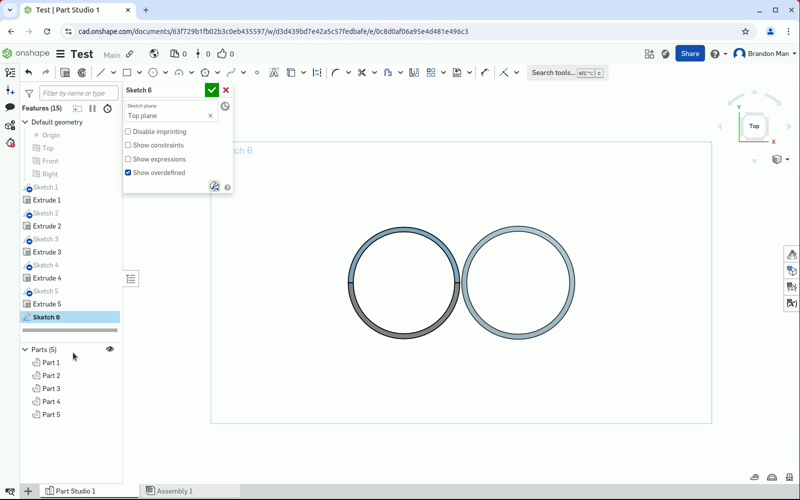
key(y)
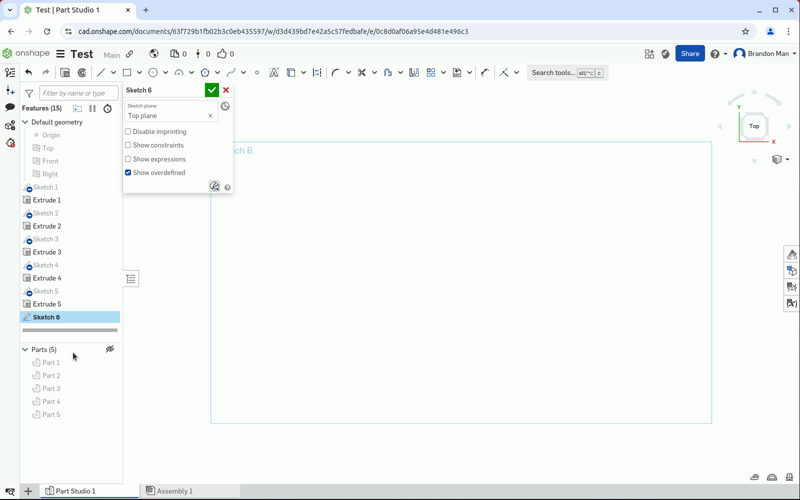
key(l)
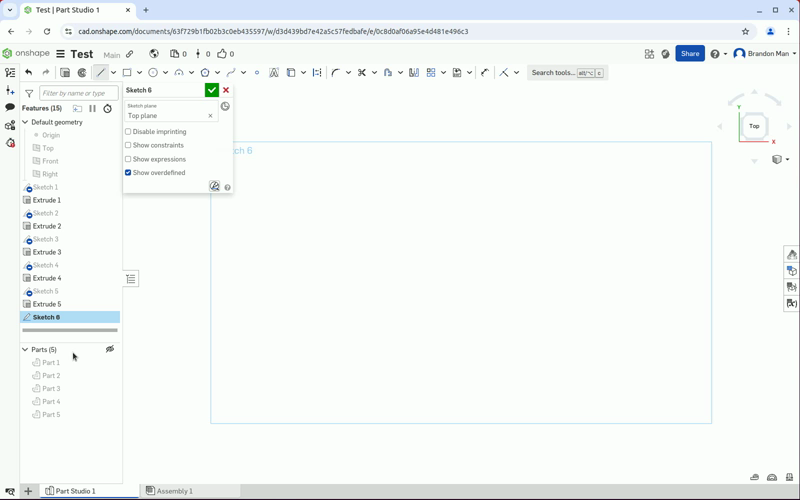
key_down(shift)
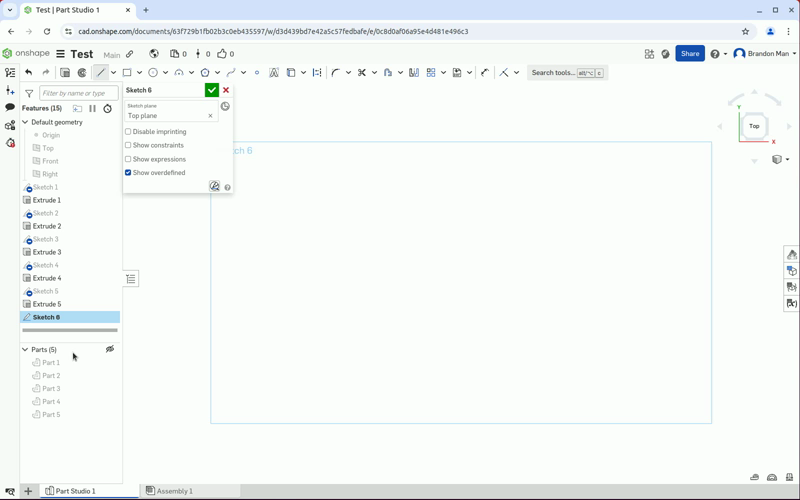
mouse_move(353, 282)
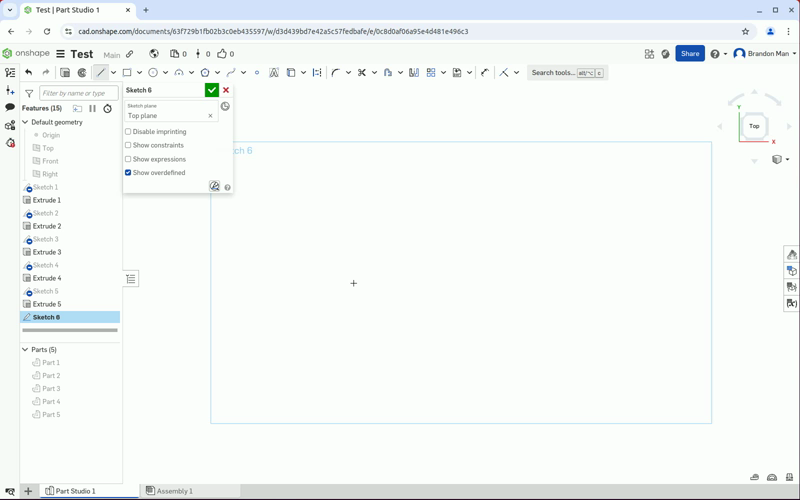
click(353, 282)
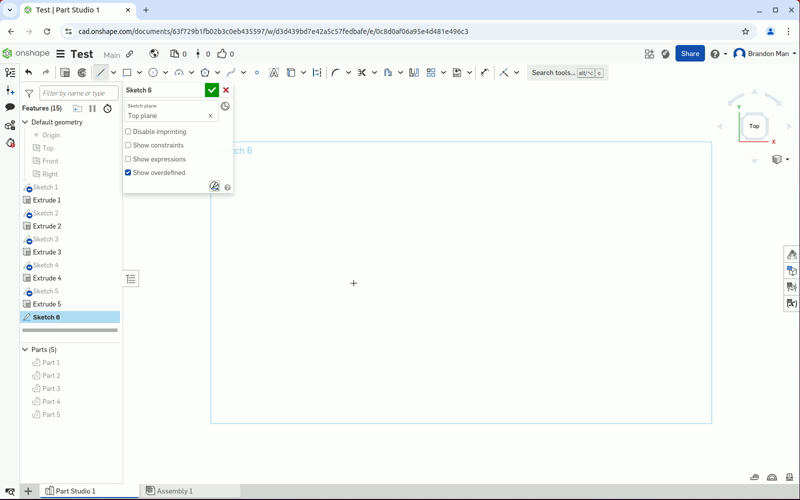
key_up(shift)
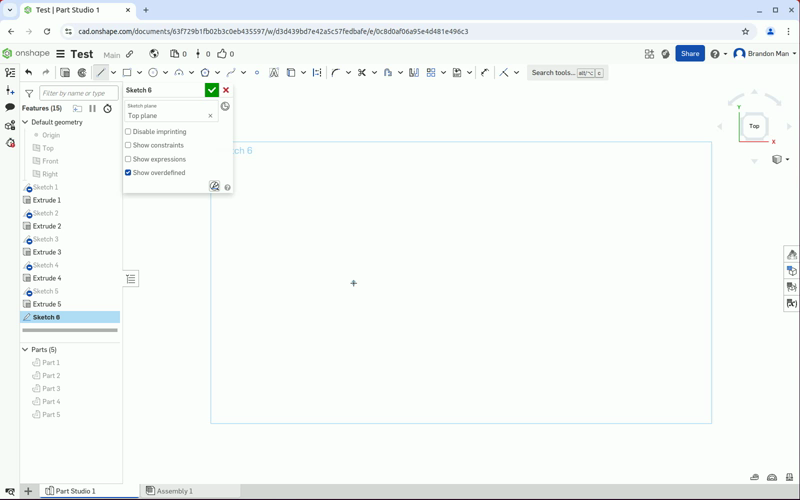
key_down(shift)
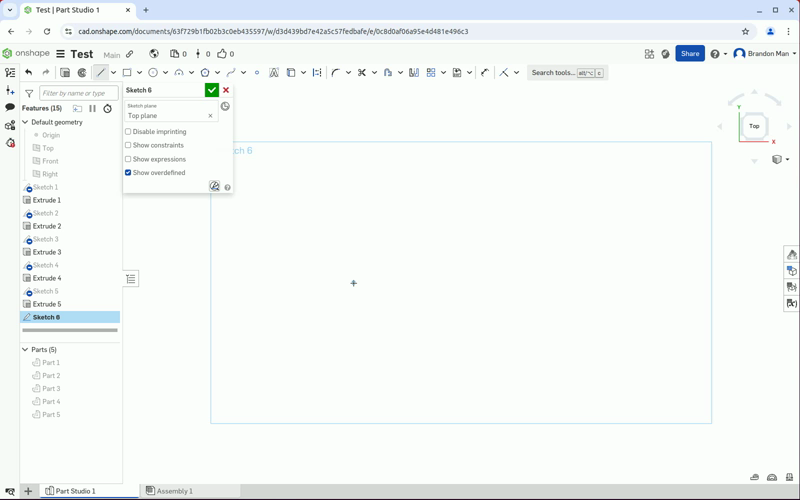
mouse_move(383, 282)
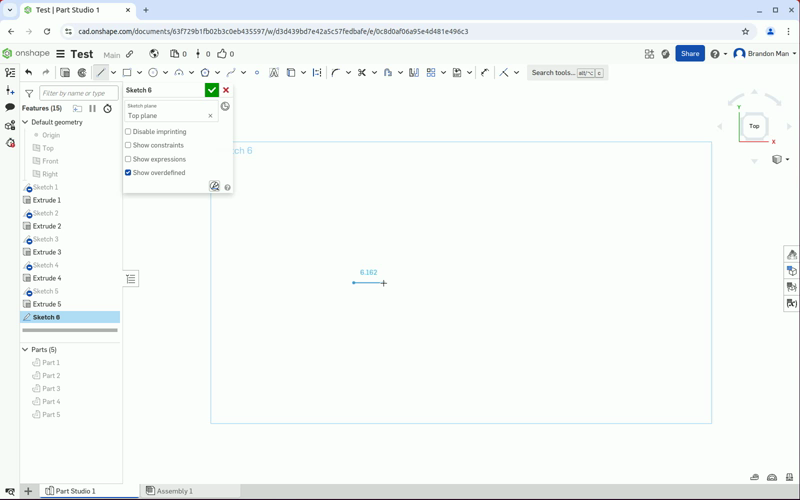
mouse_move(358, 282)
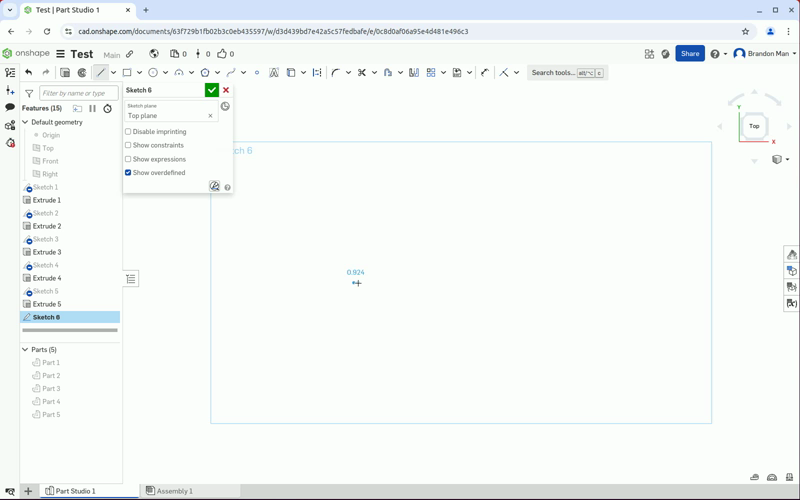
scroll(6)
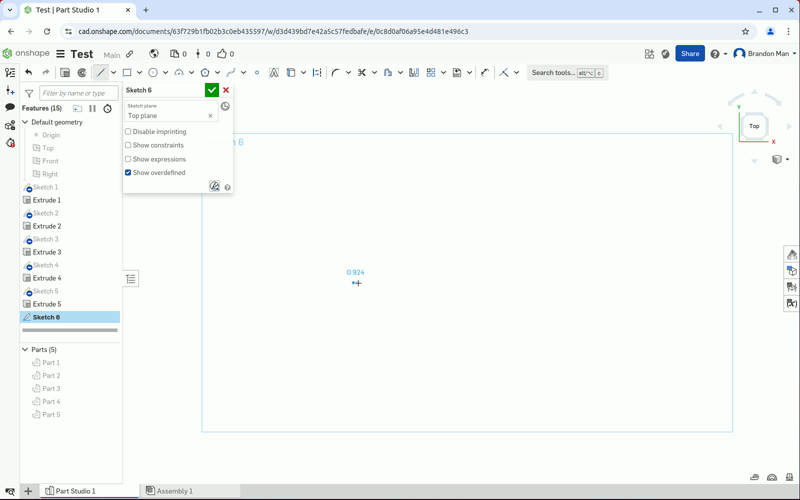
scroll(6)
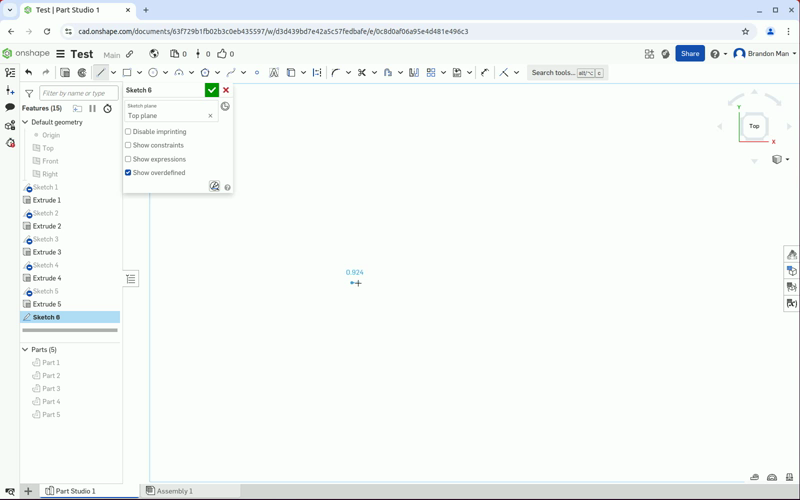
scroll(6)
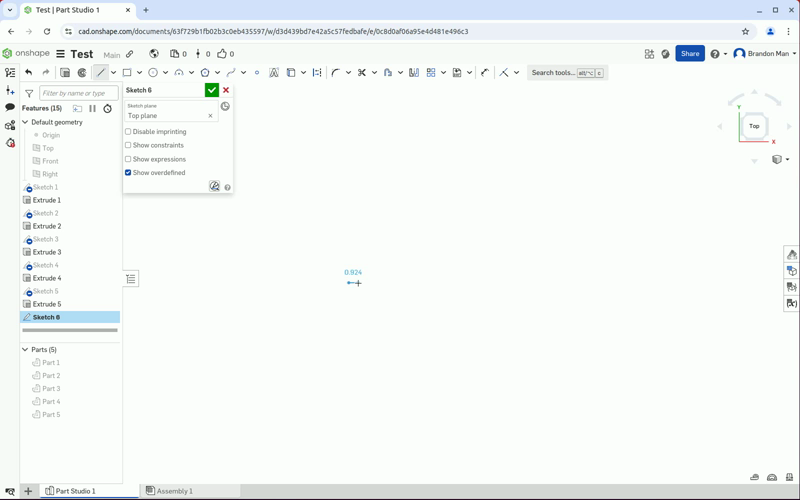
scroll(6)
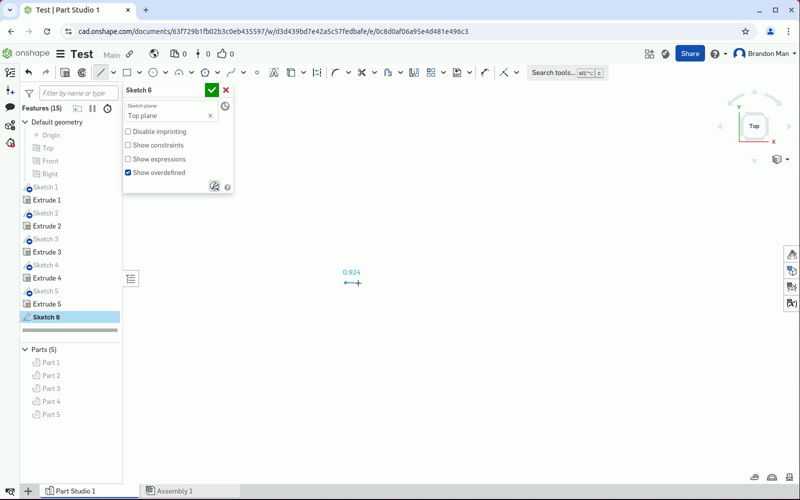
scroll(6)
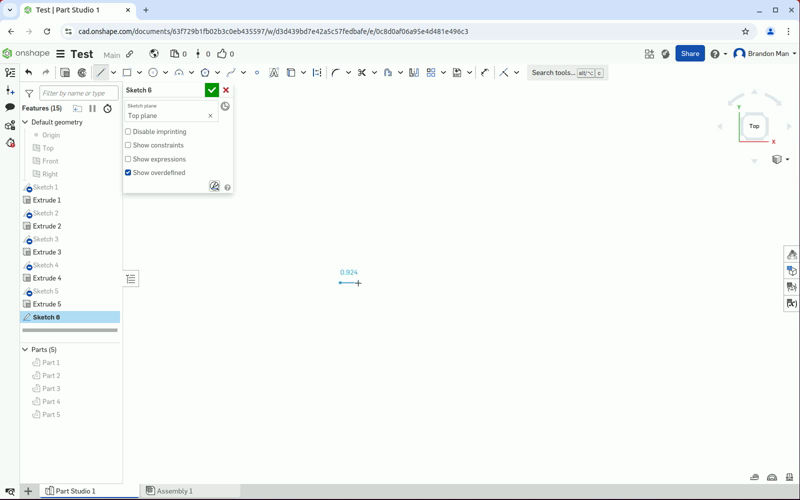
scroll(6)
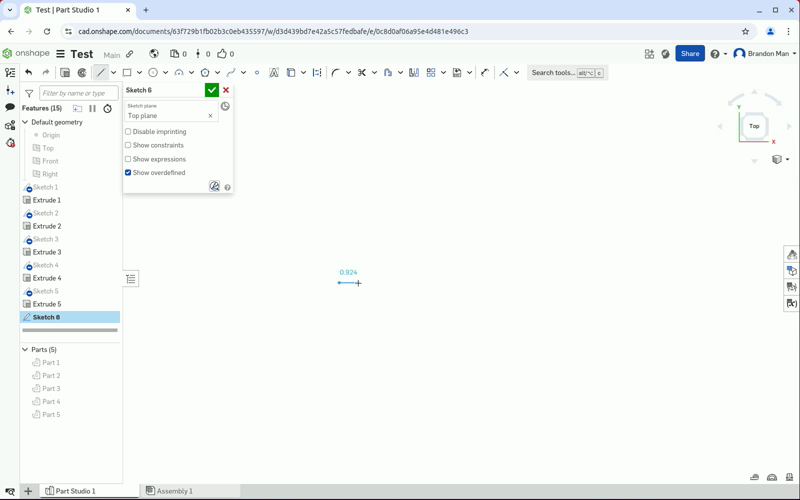
scroll(6)
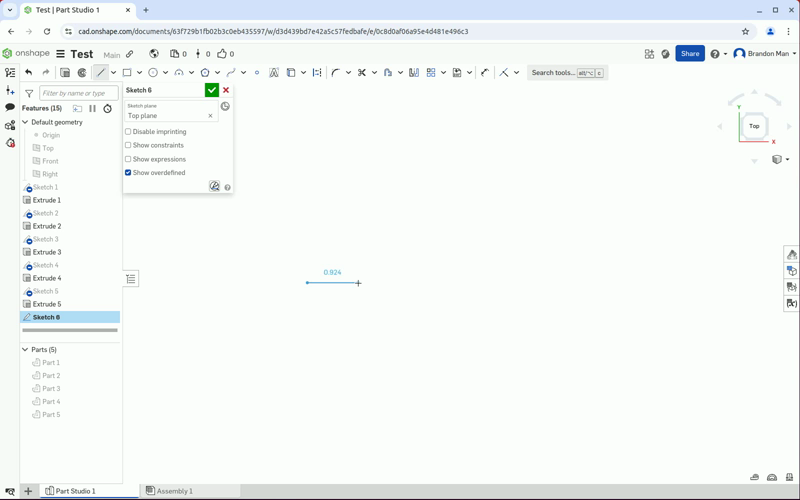
click(358, 282)
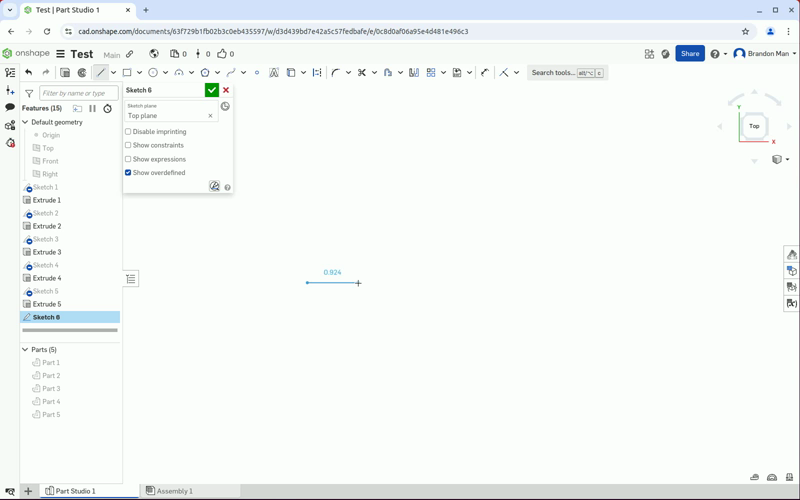
scroll(-6)
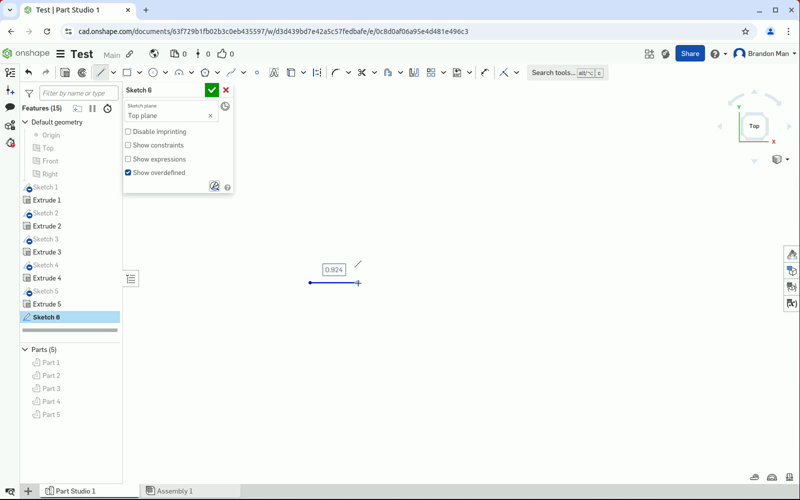
scroll(-6)
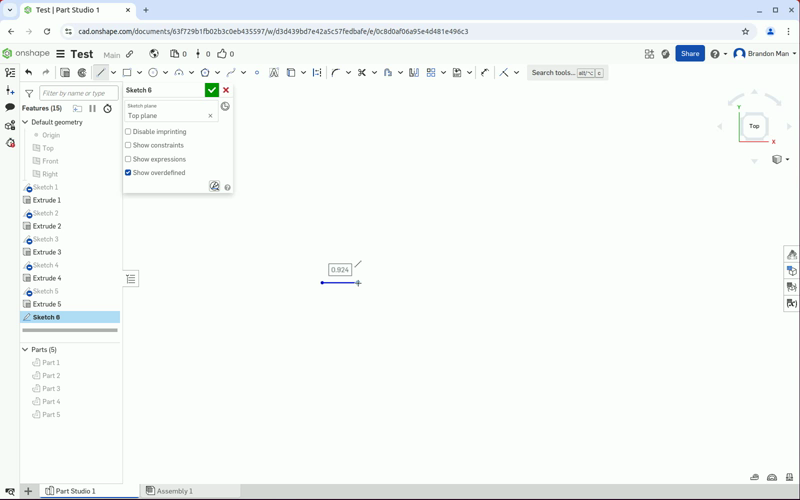
scroll(-6)
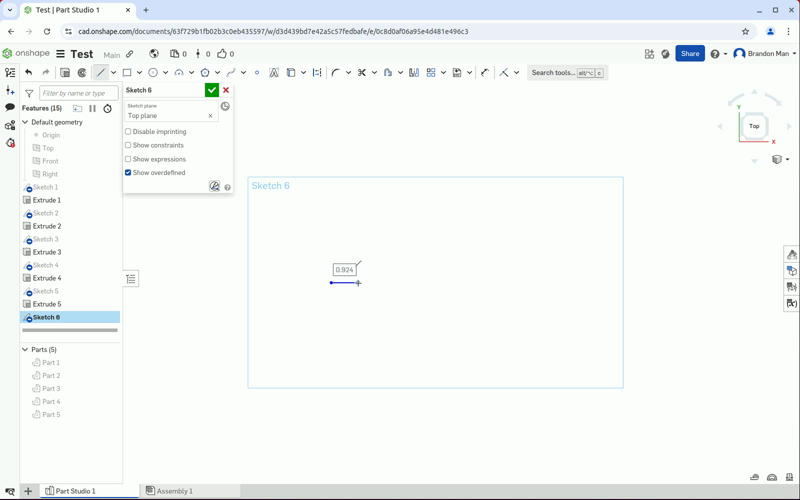
scroll(-6)
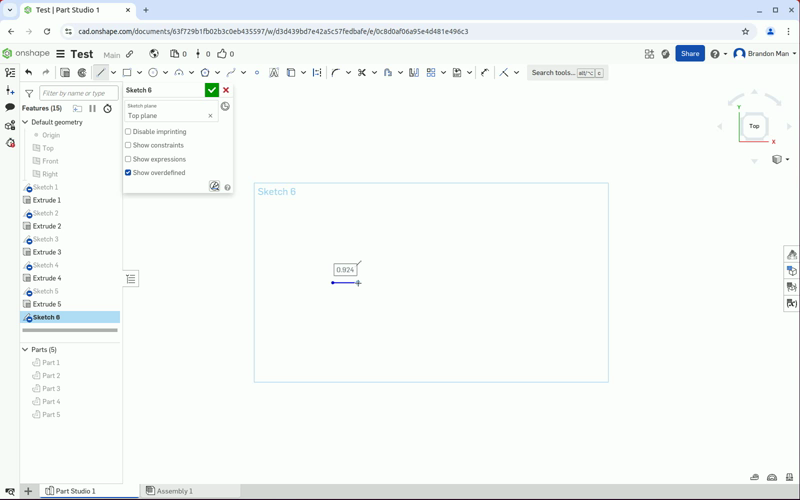
scroll(-6)
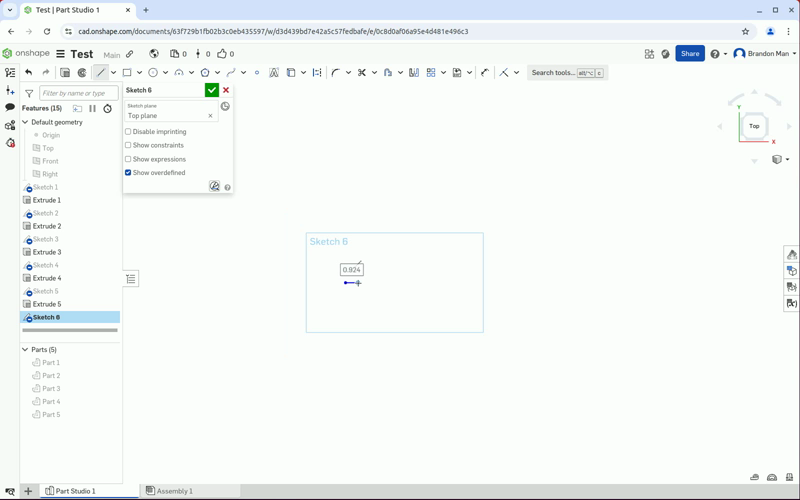
scroll(-6)
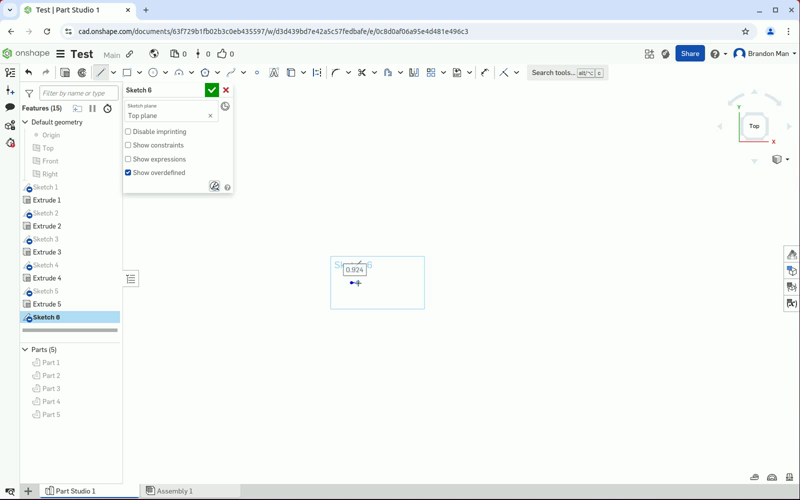
scroll(-6)
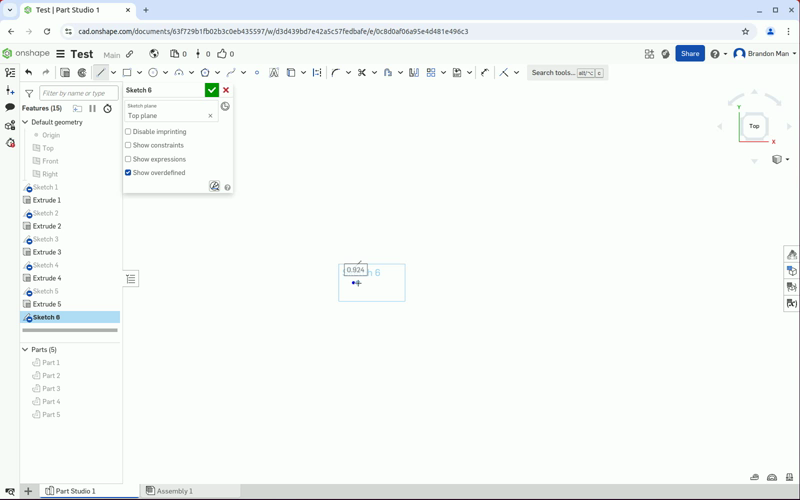
key_up(shift)
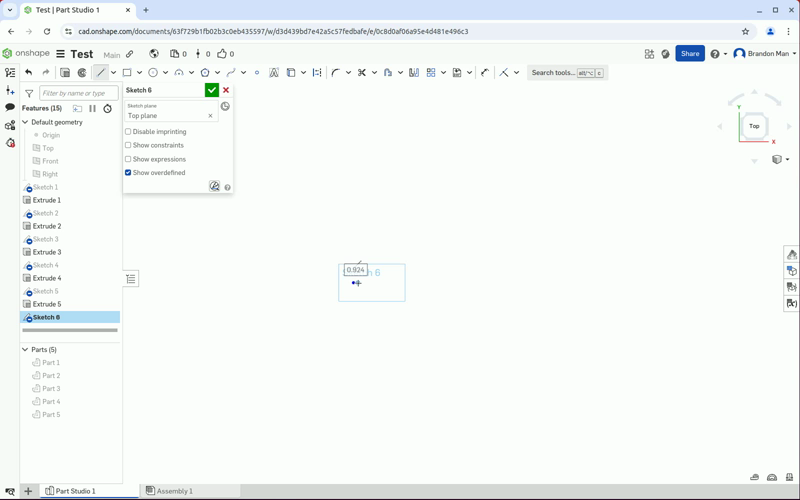
key(esc)
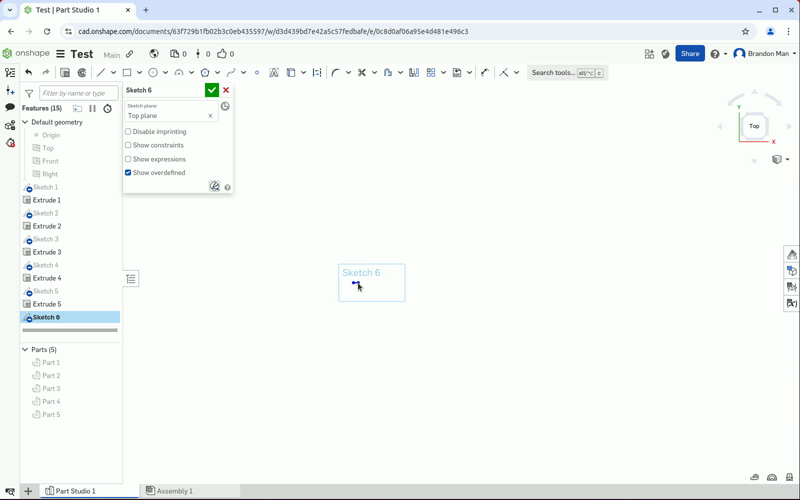
key(a)
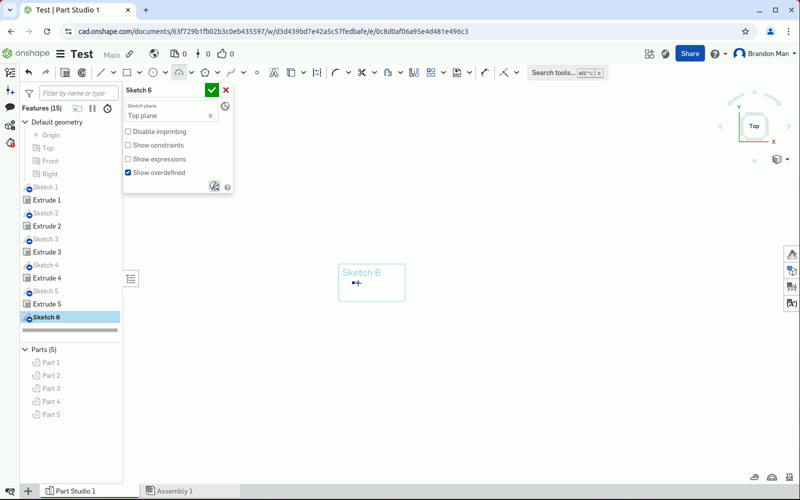
mouse_move(358, 282)
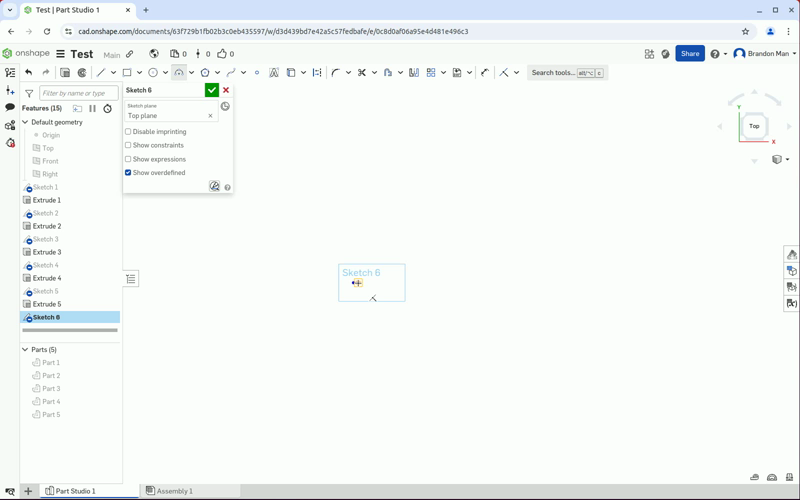
click(358, 282)
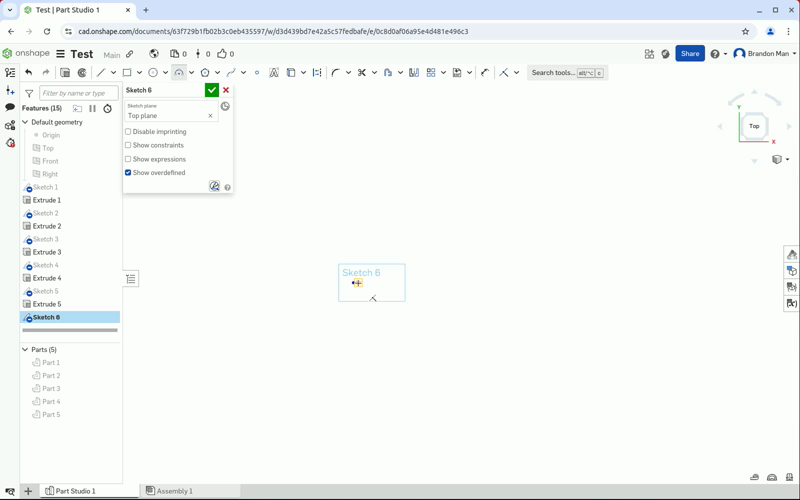
key_down(shift)
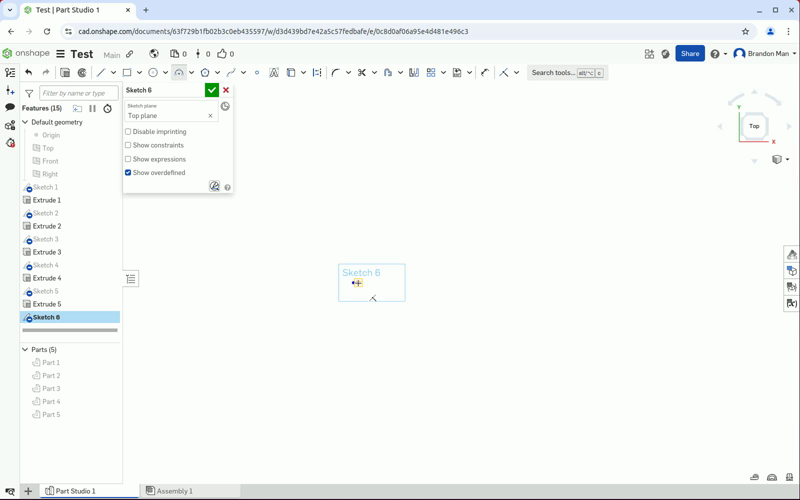
mouse_move(450, 282)
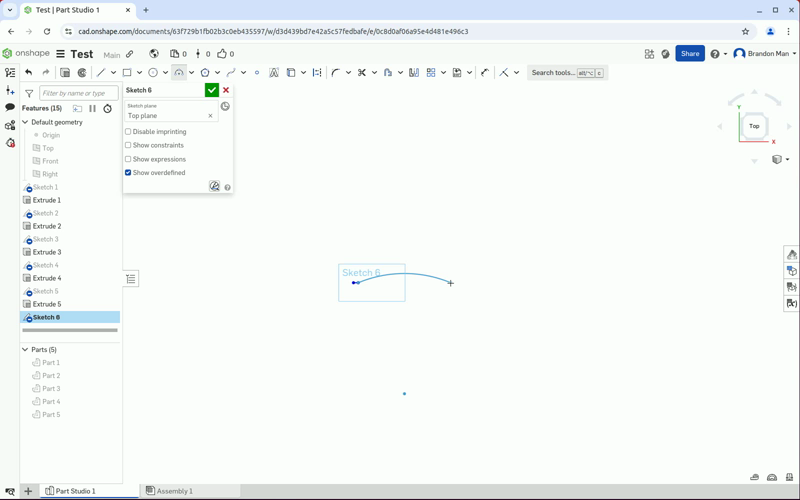
click(450, 282)
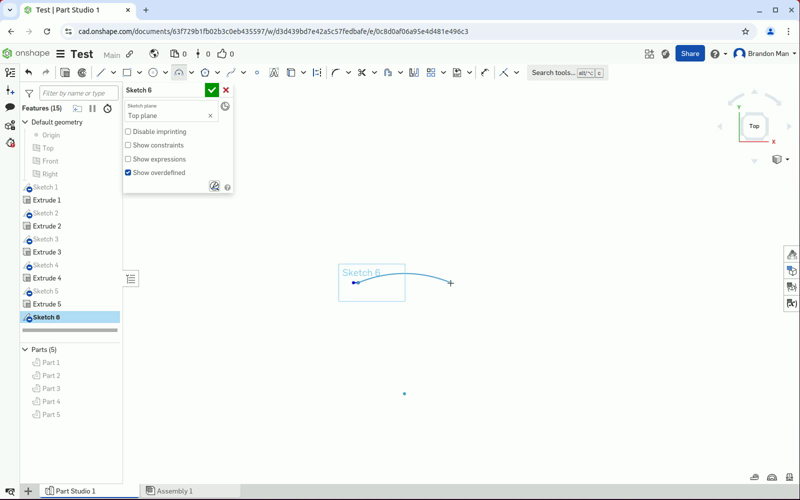
mouse_move(404, 236)
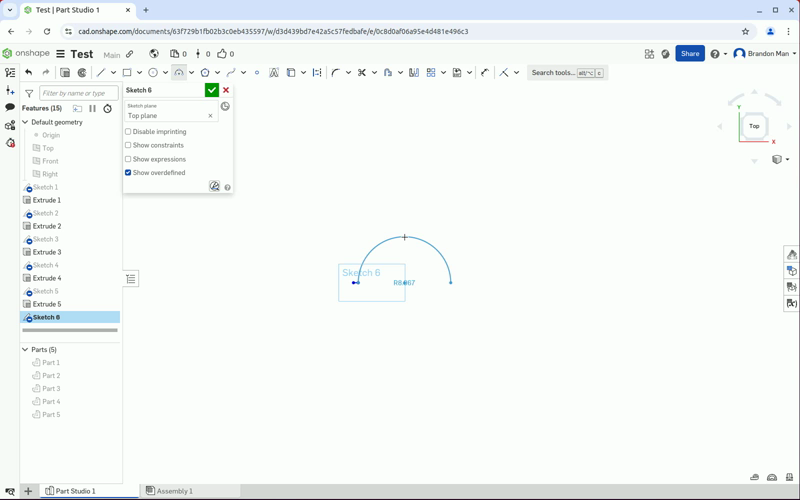
click(404, 236)
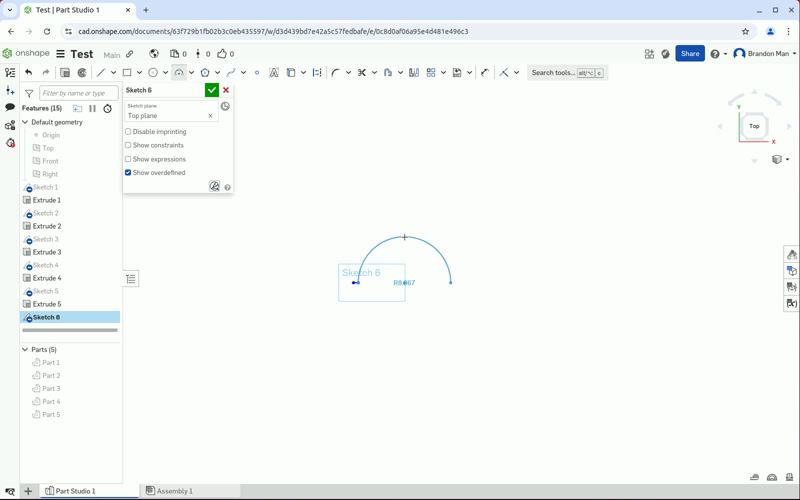
key_up(shift)
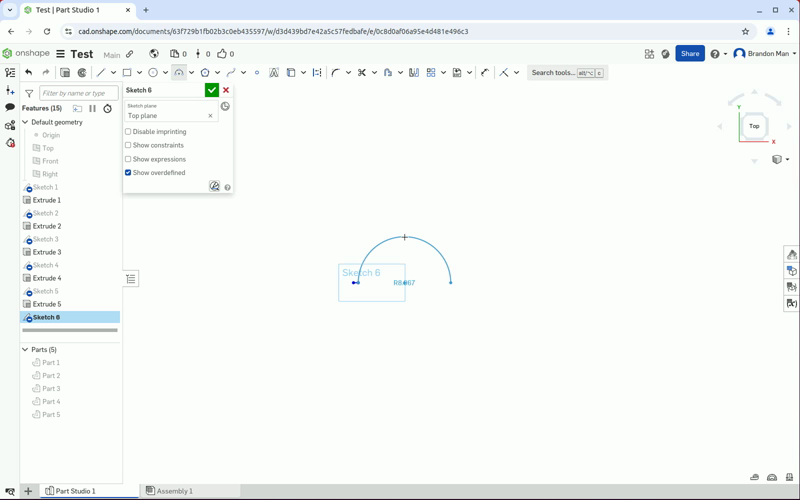
key(esc)
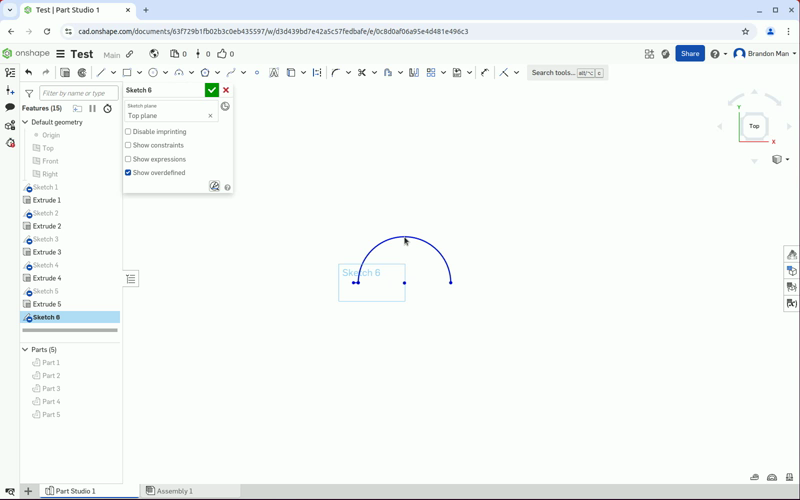
key(l)
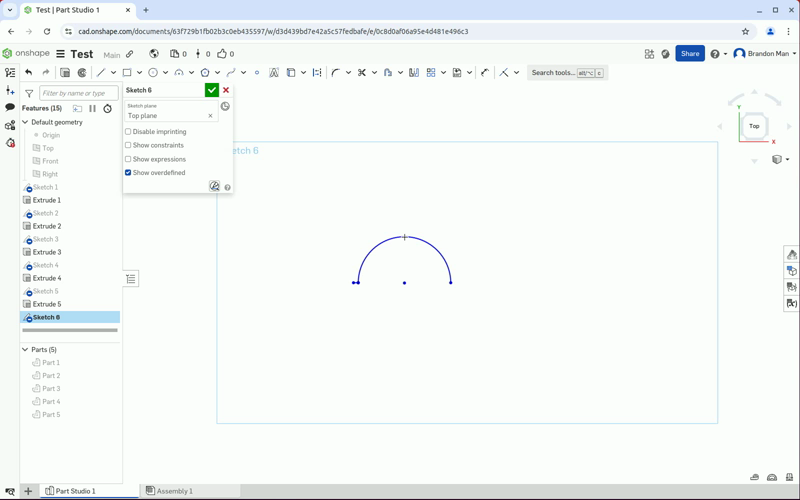
mouse_move(450, 282)
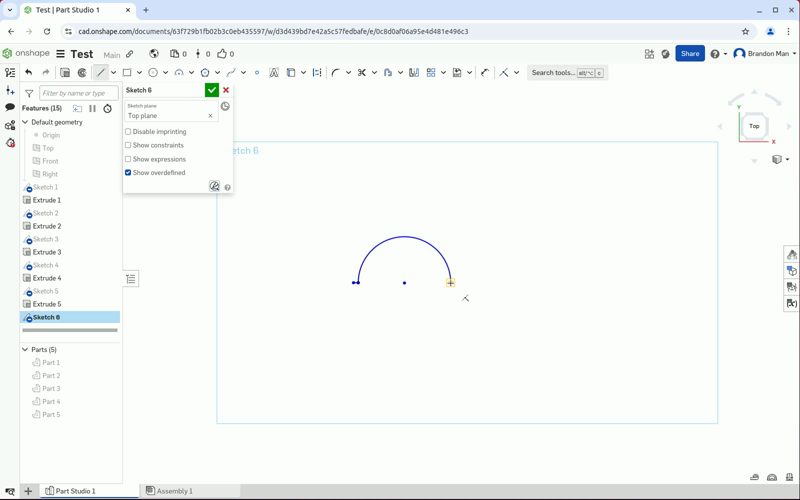
click(450, 282)
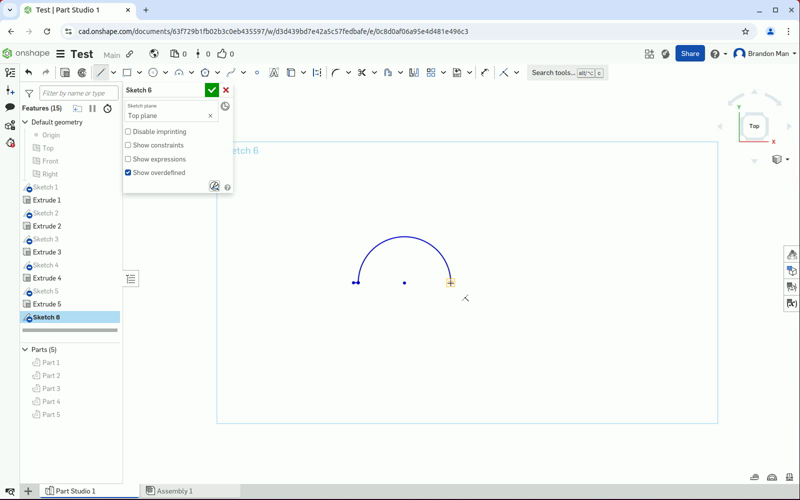
key_down(shift)
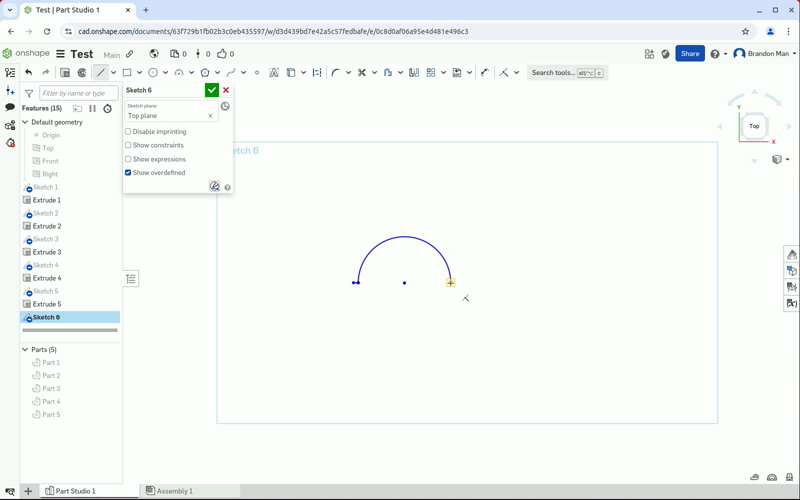
mouse_move(480, 282)
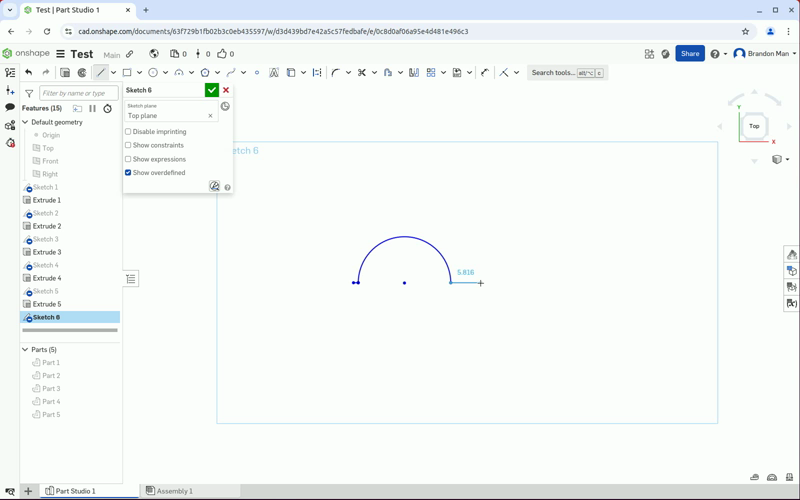
mouse_move(455, 282)
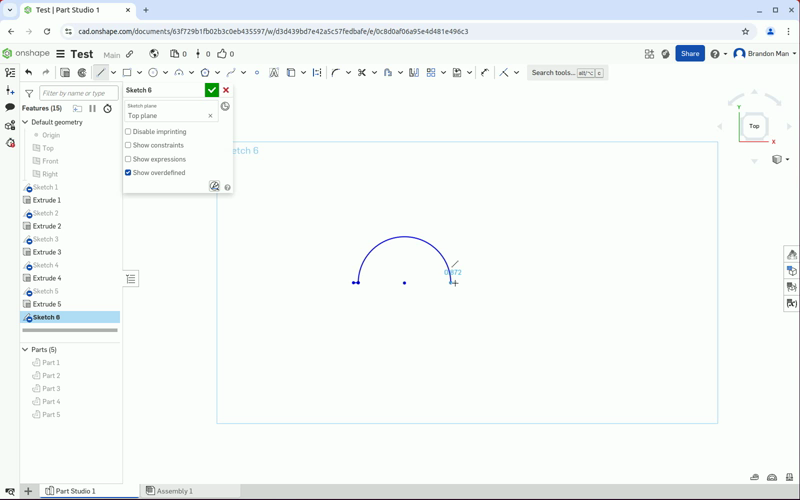
scroll(6)
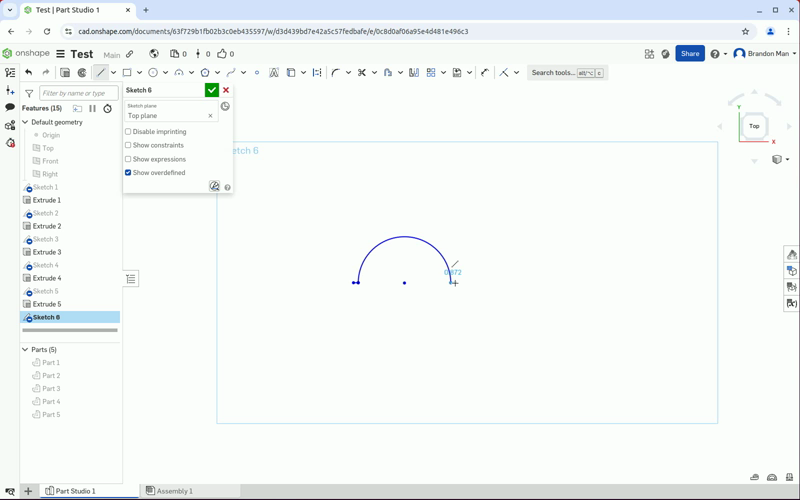
scroll(6)
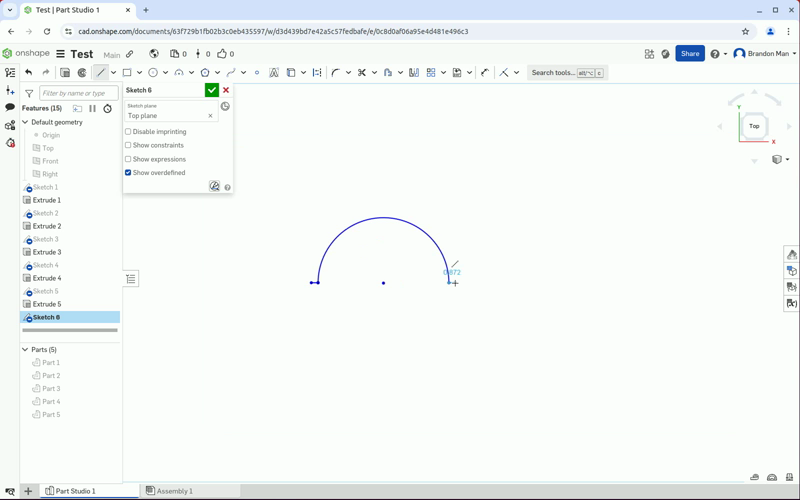
scroll(6)
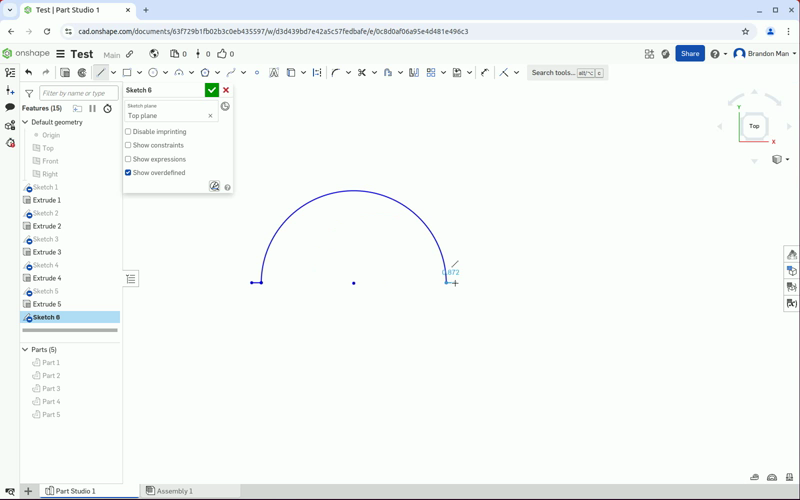
scroll(6)
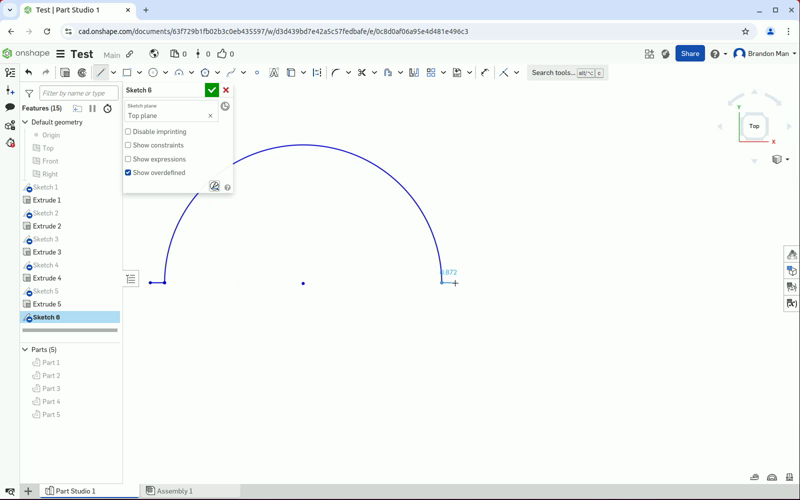
scroll(6)
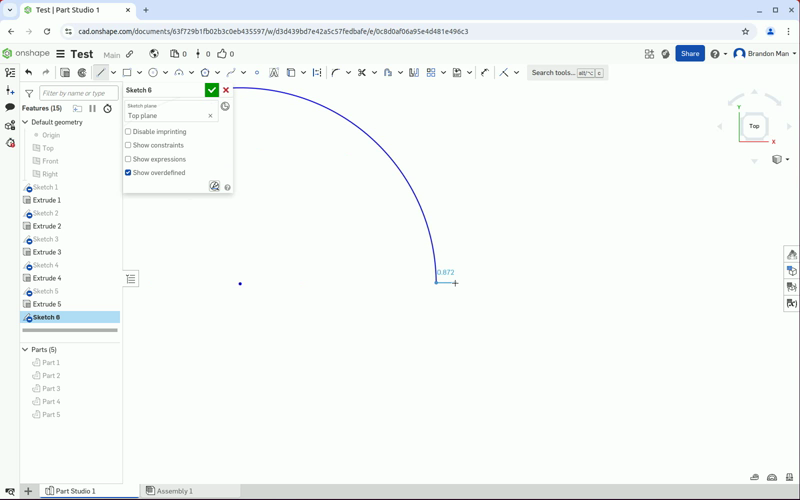
scroll(6)
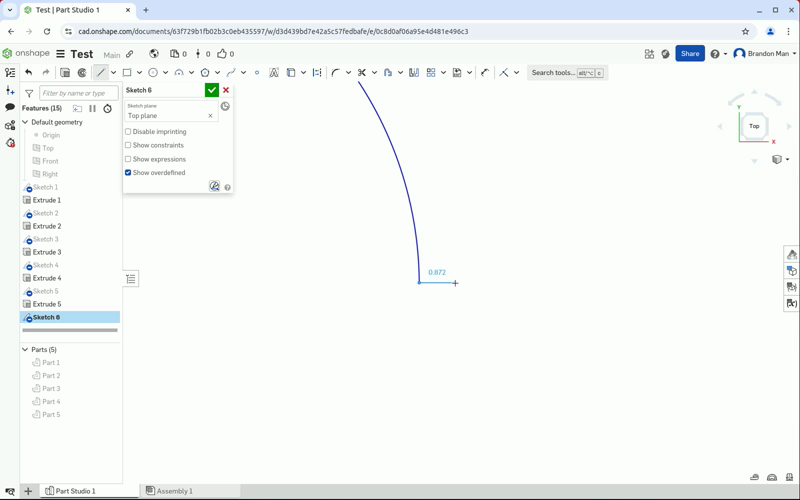
scroll(6)
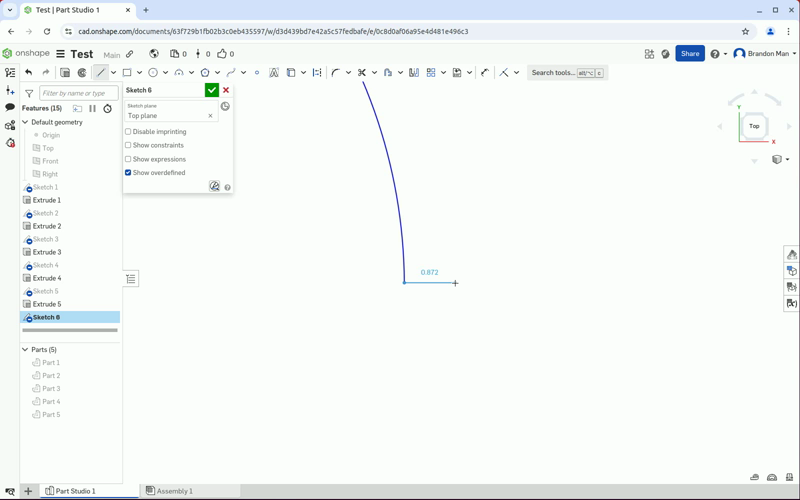
click(455, 282)
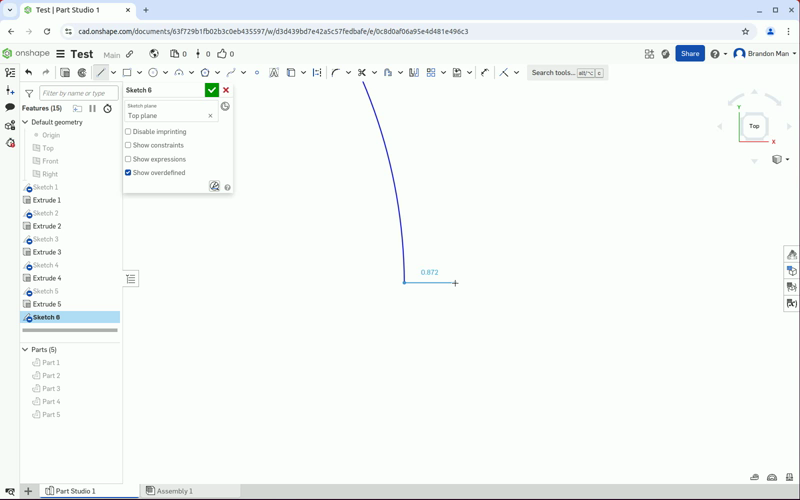
scroll(-6)
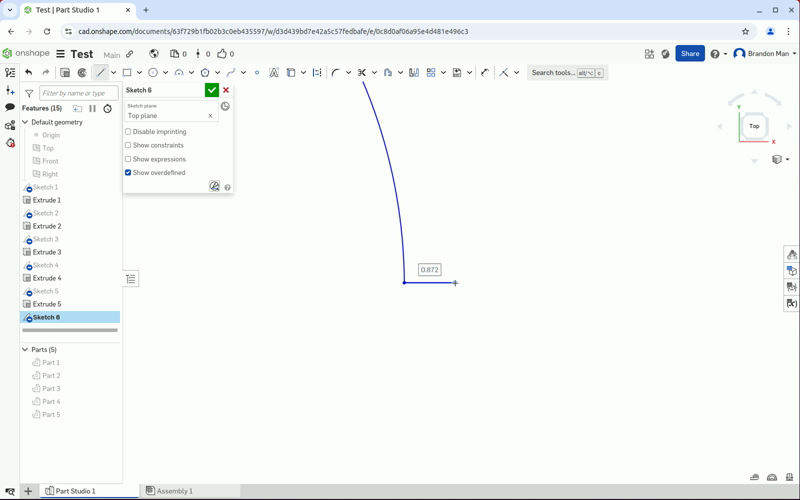
scroll(-6)
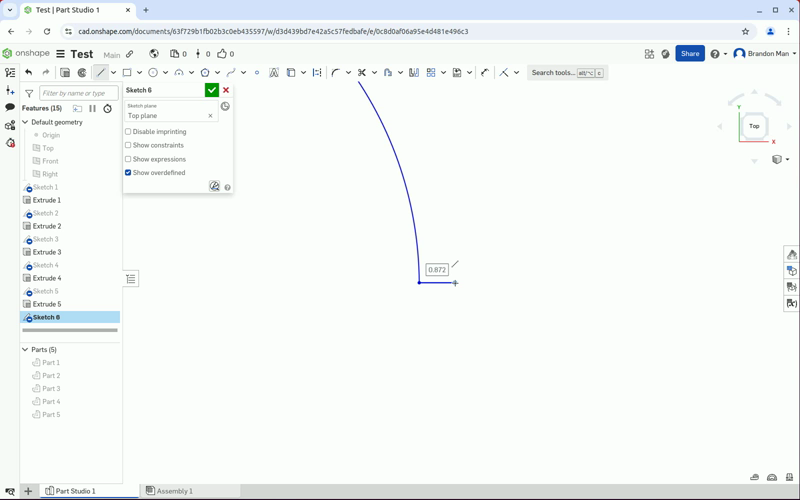
scroll(-6)
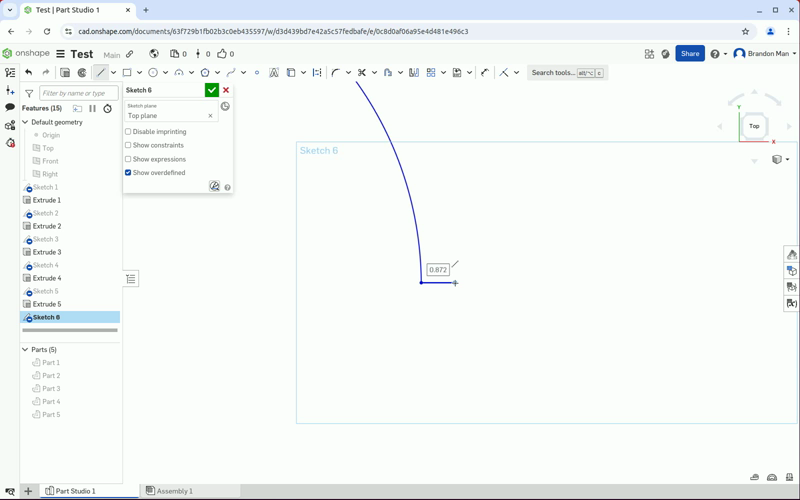
scroll(-6)
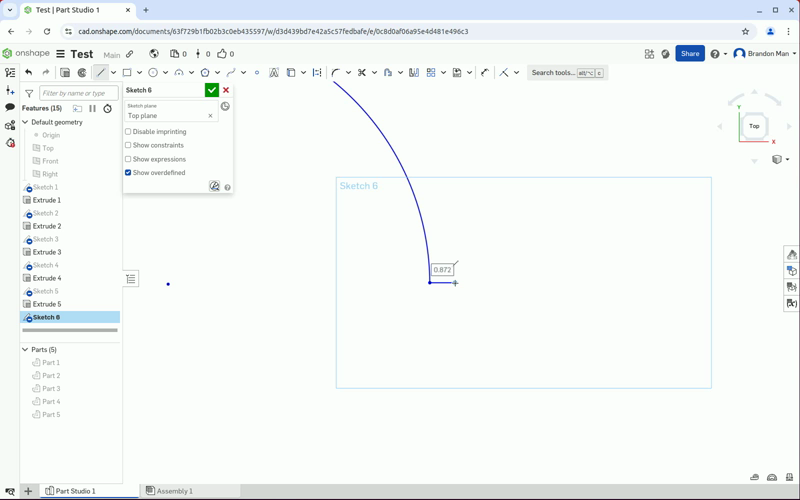
scroll(-6)
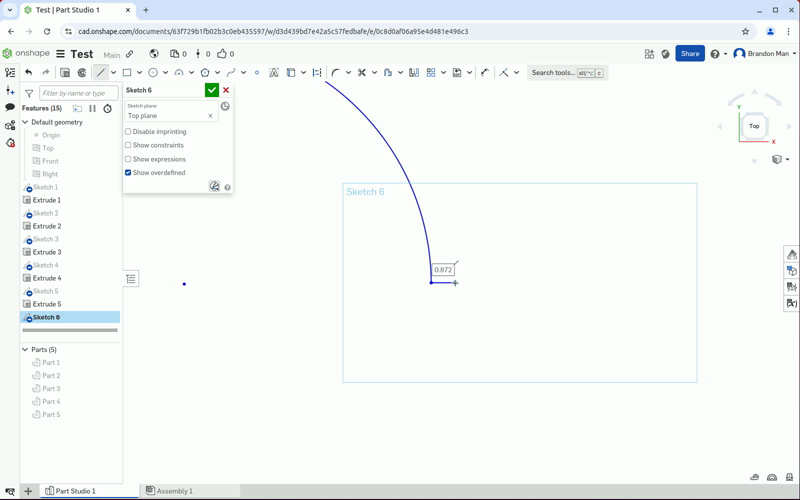
scroll(-6)
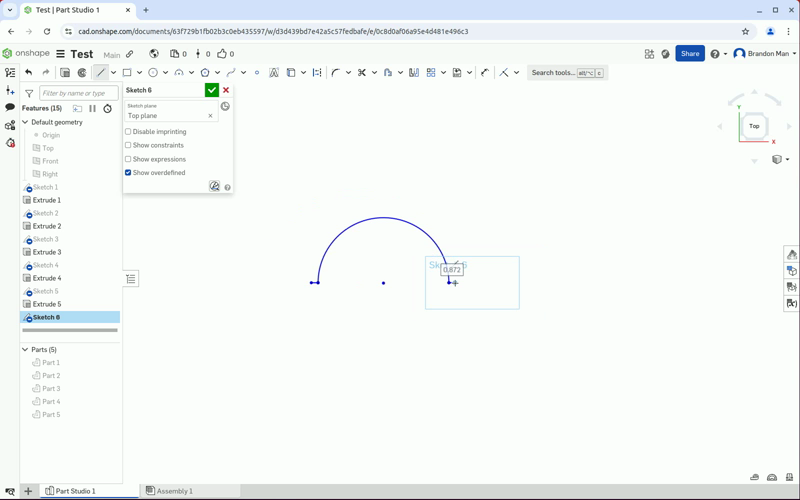
scroll(-6)
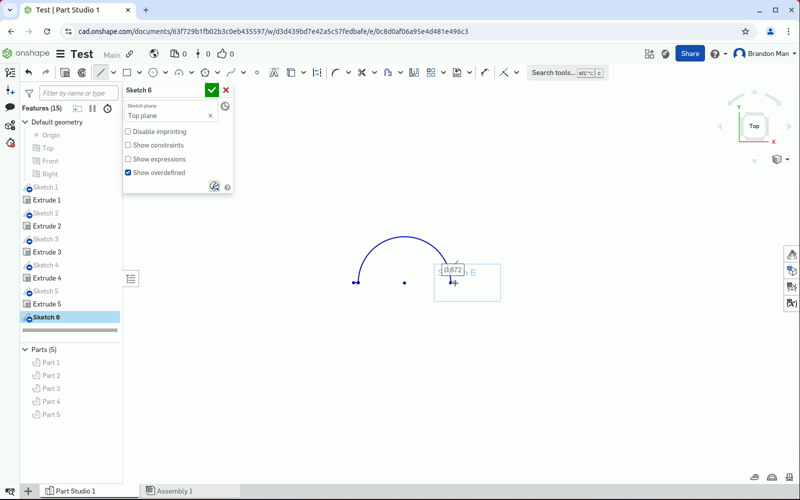
key_up(shift)
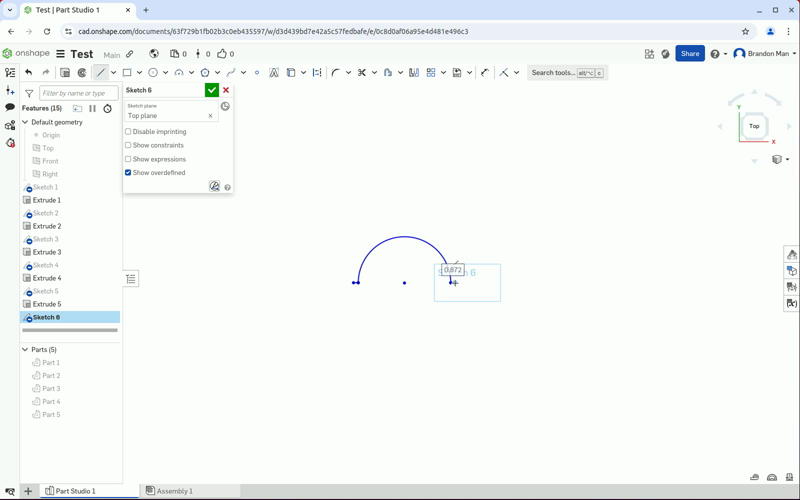
key(esc)
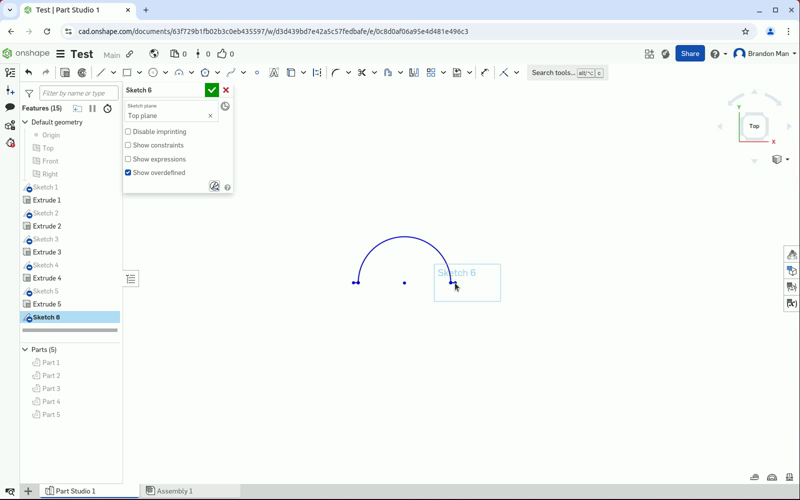
key(a)
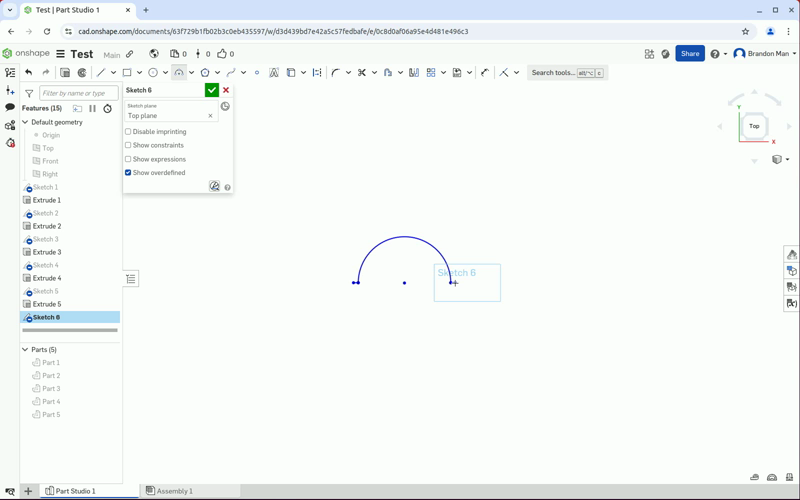
mouse_move(455, 282)
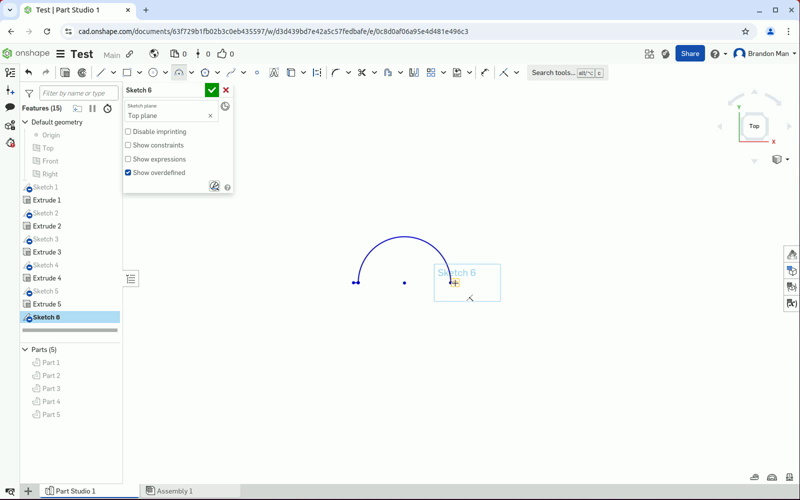
scroll(6)
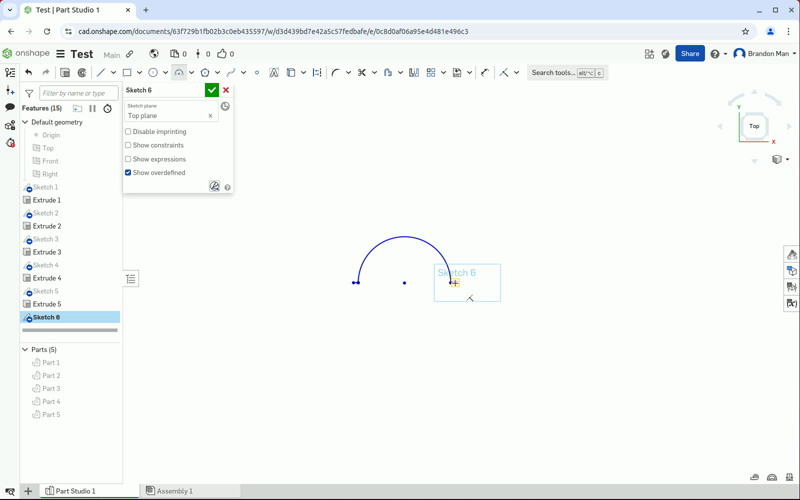
scroll(6)
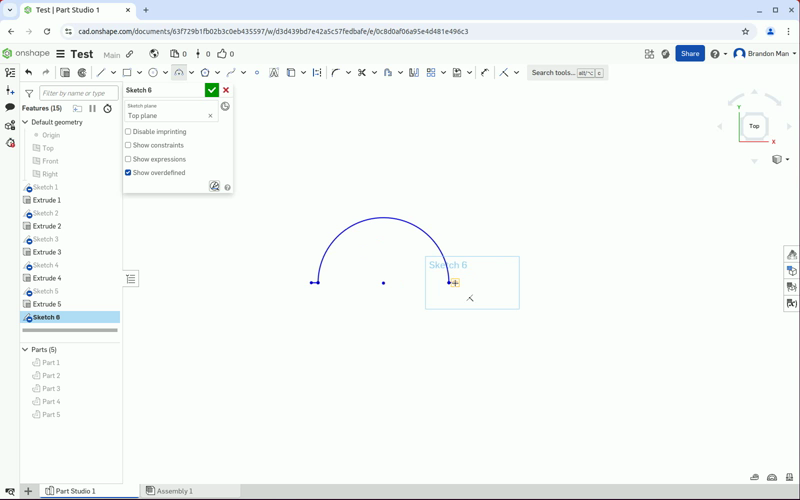
scroll(6)
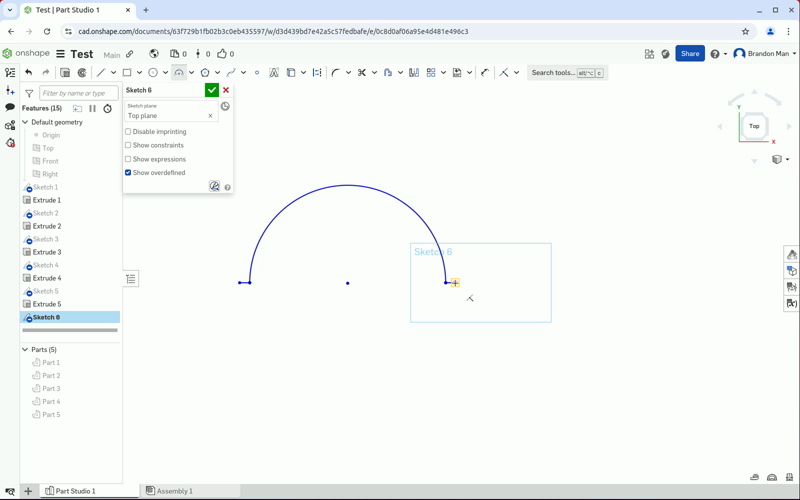
scroll(6)
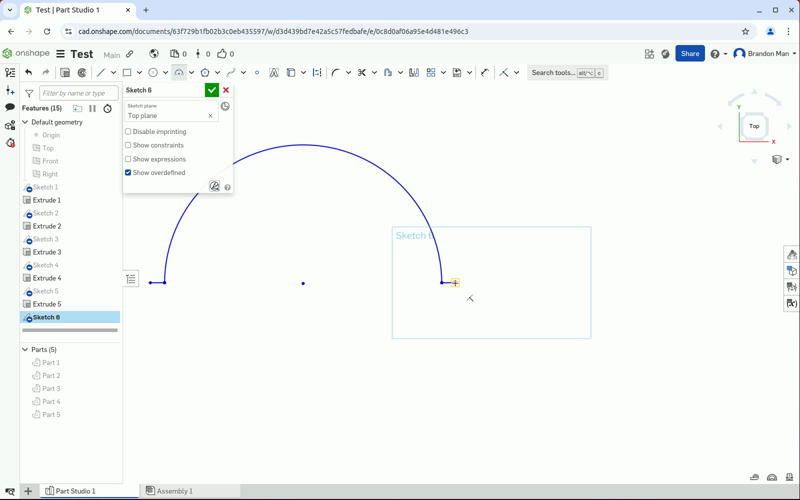
scroll(6)
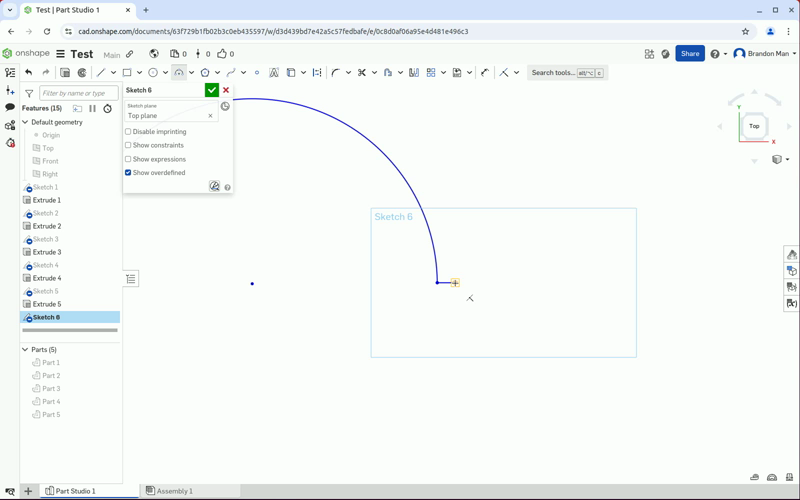
scroll(6)
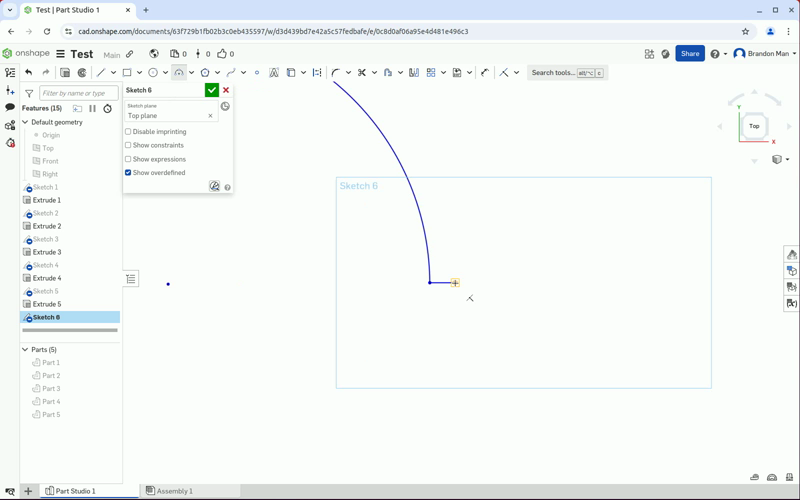
scroll(6)
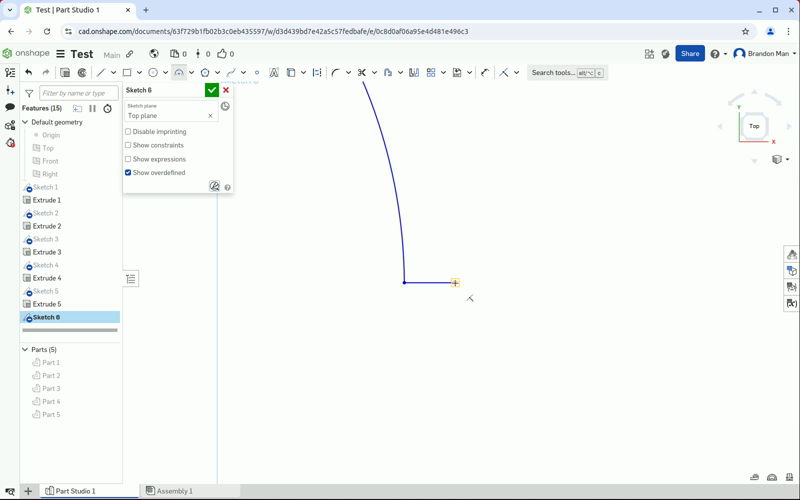
click(455, 282)
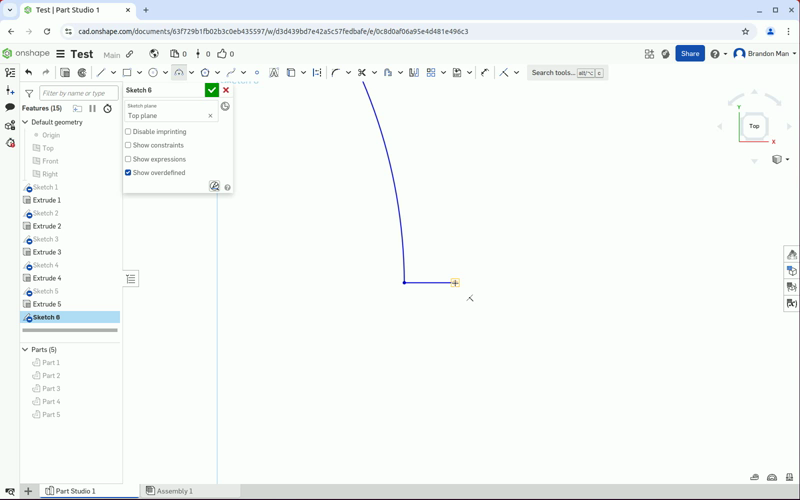
scroll(-6)
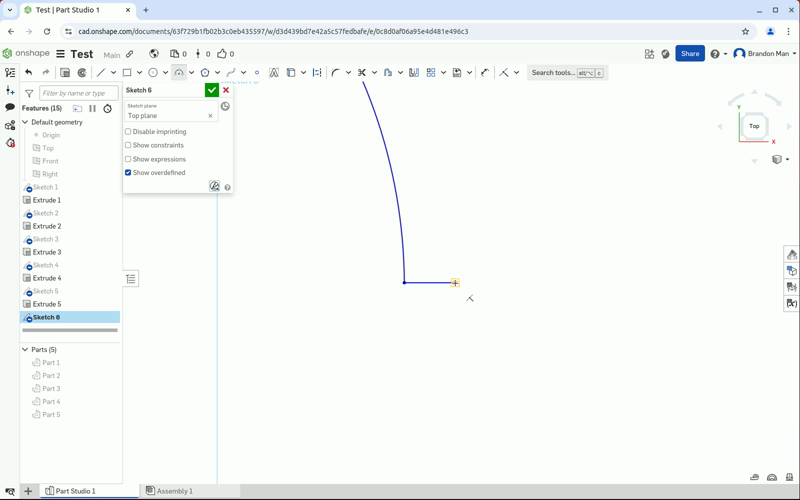
scroll(-6)
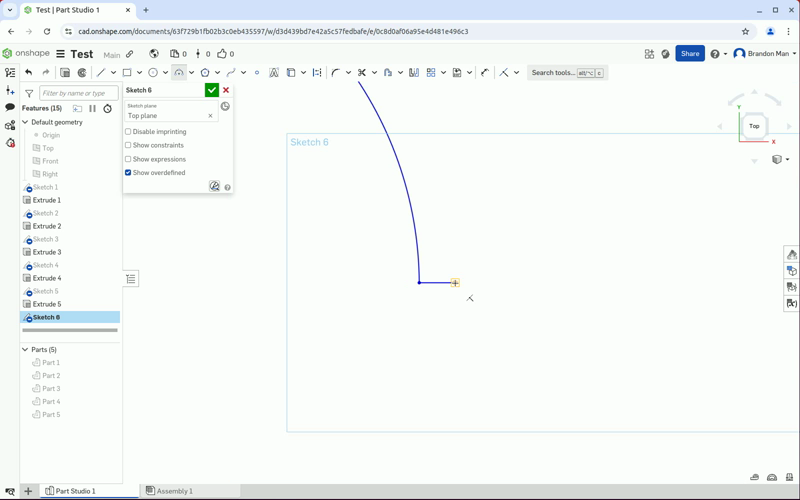
scroll(-6)
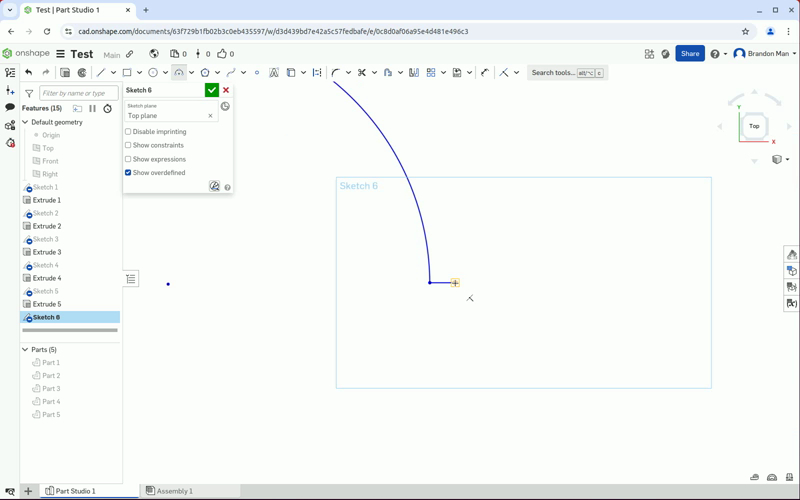
scroll(-6)
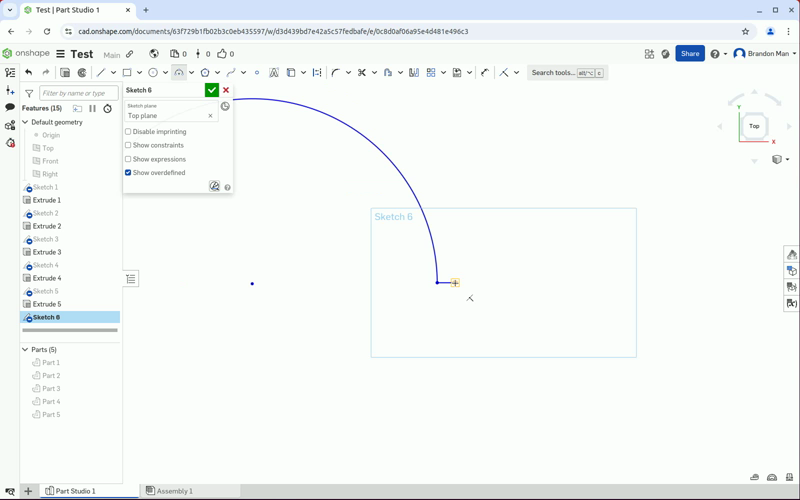
scroll(-6)
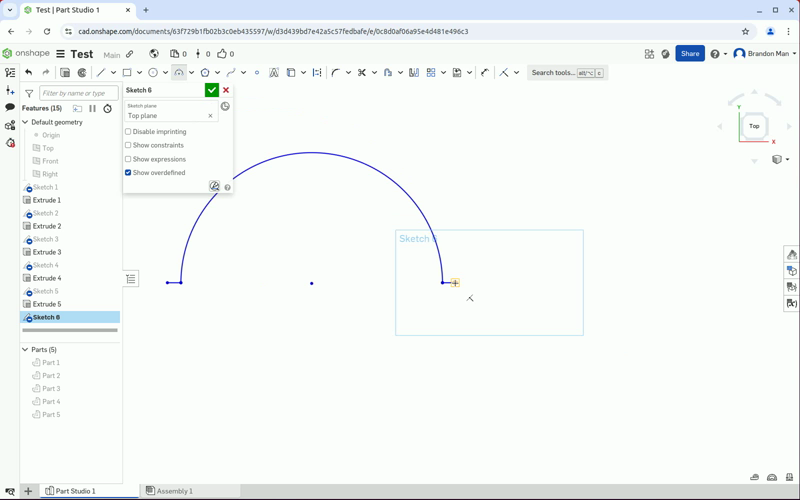
scroll(-6)
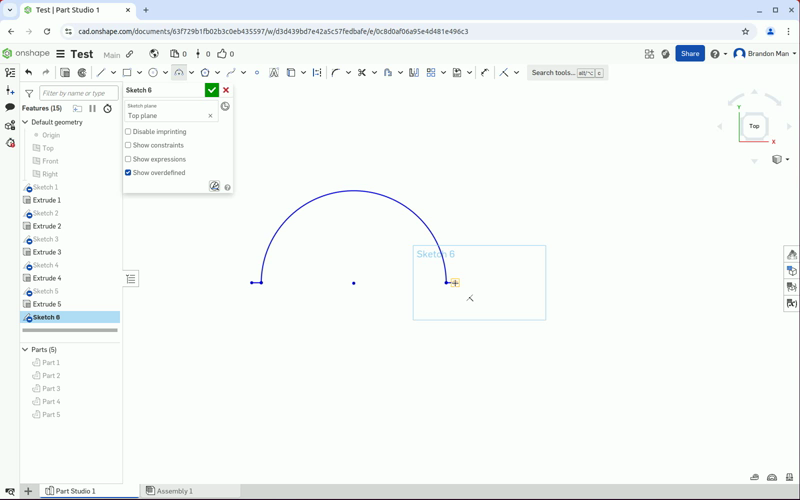
scroll(-6)
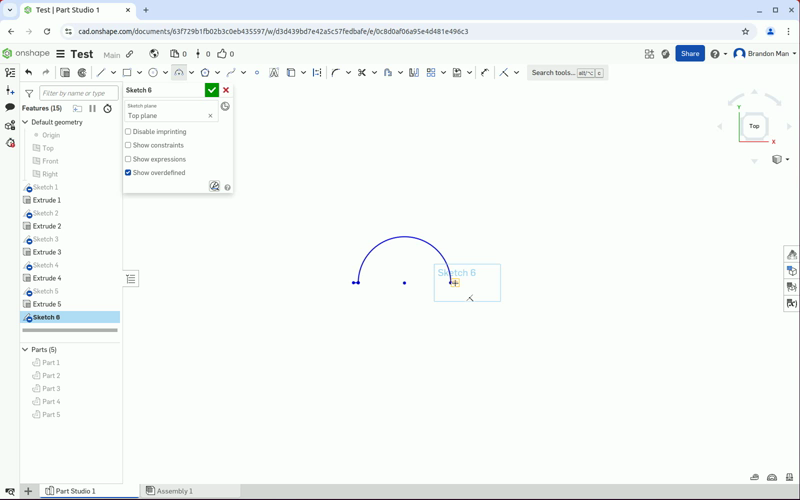
mouse_move(353, 282)
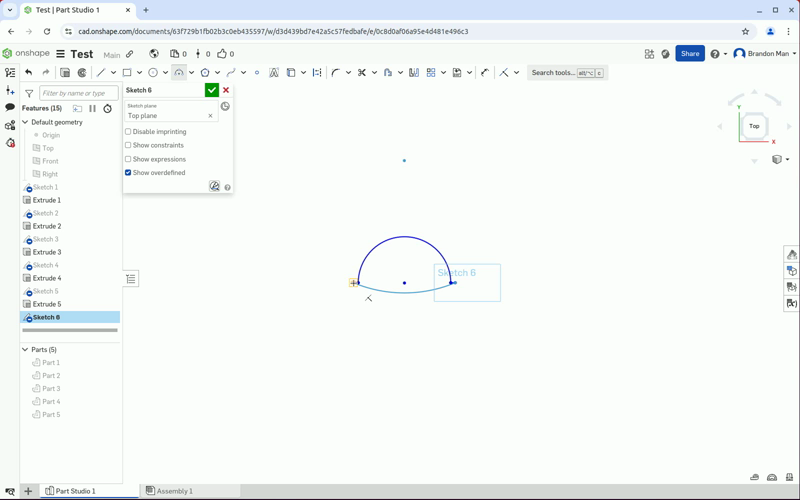
click(353, 282)
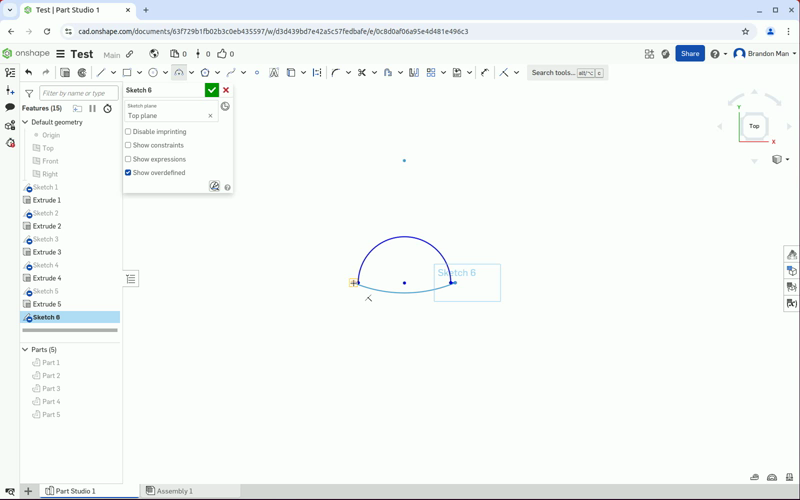
key_down(shift)
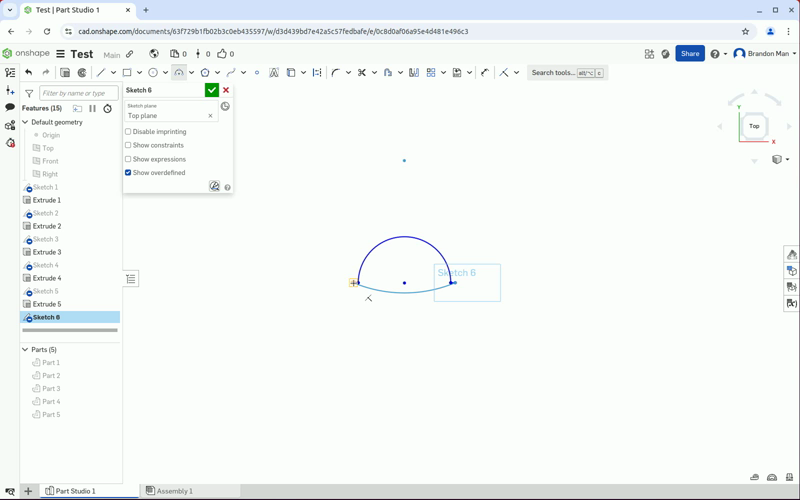
mouse_move(404, 232)
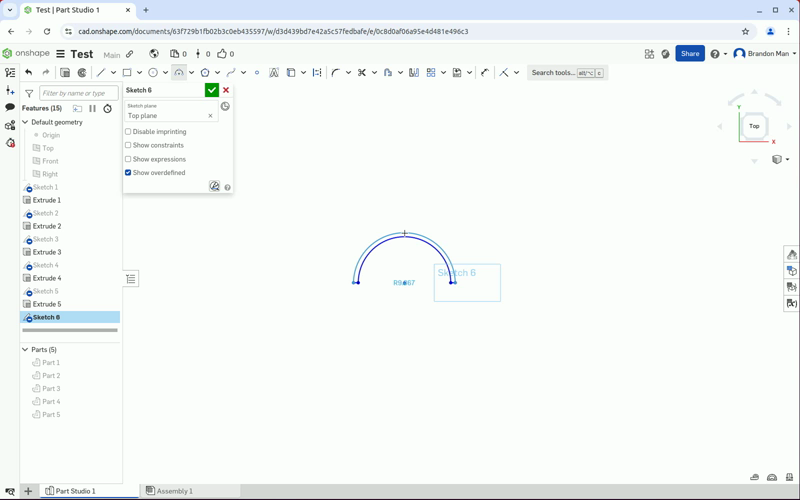
scroll(6)
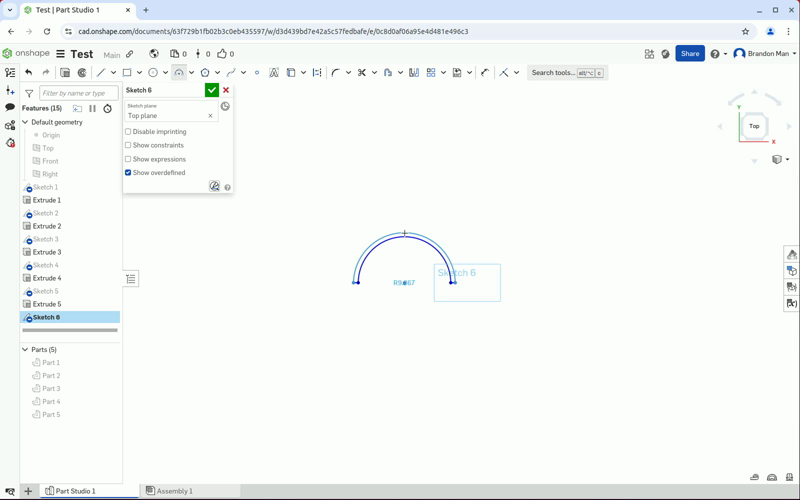
scroll(6)
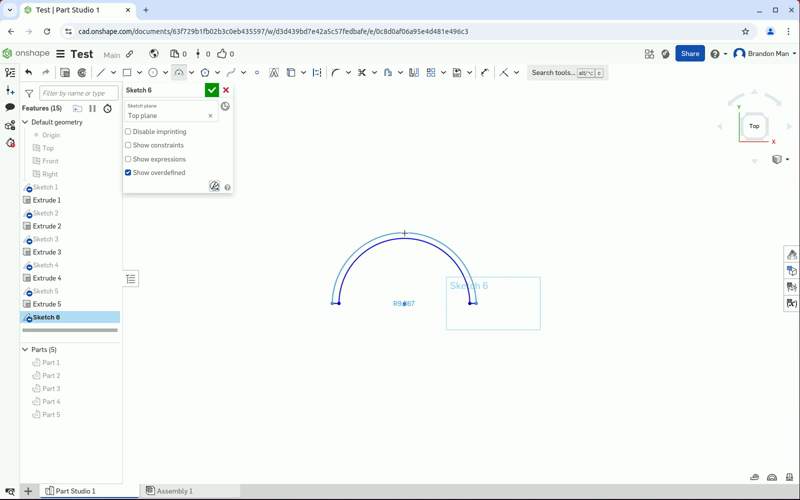
scroll(6)
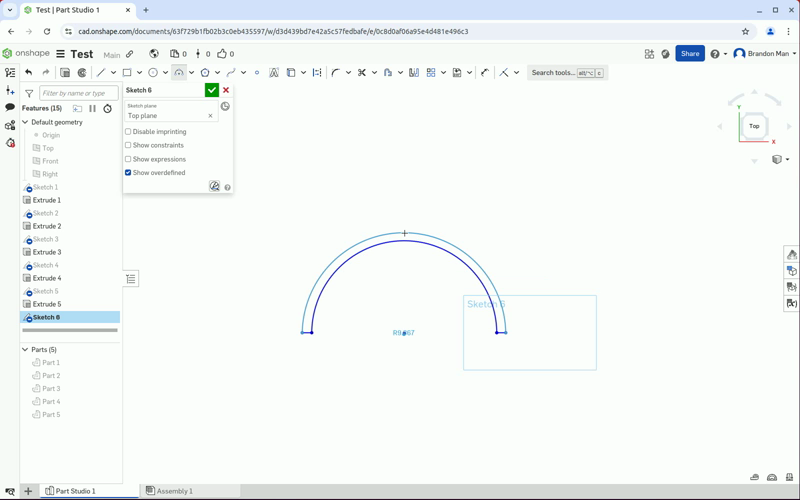
scroll(6)
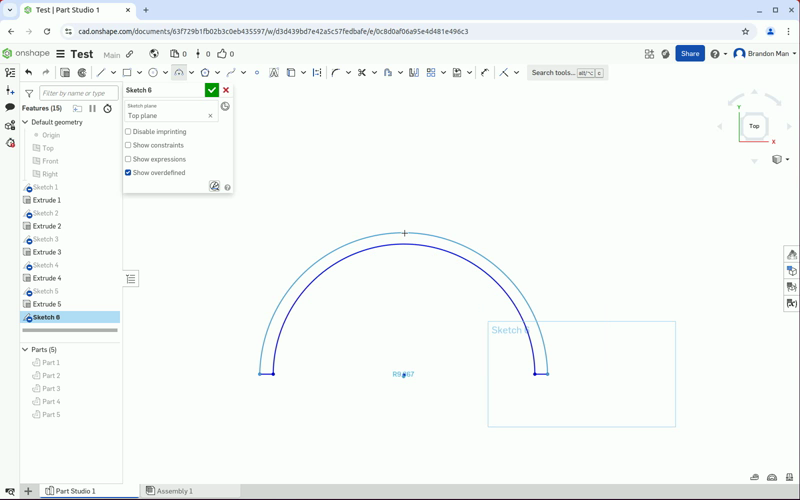
scroll(6)
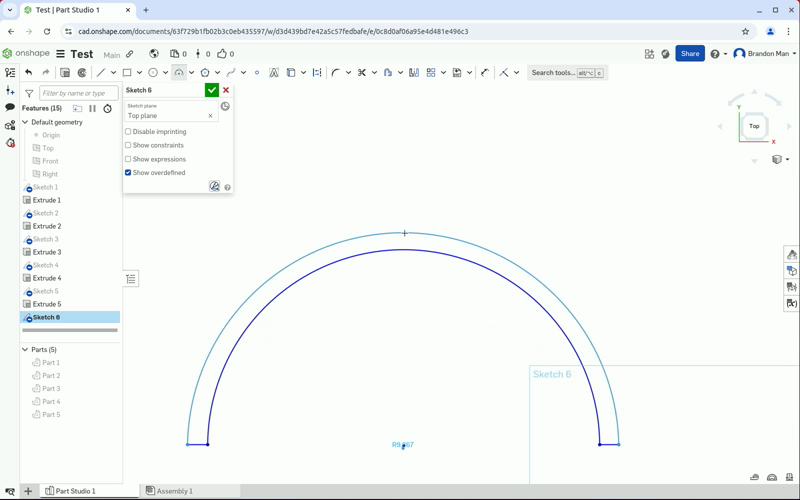
scroll(6)
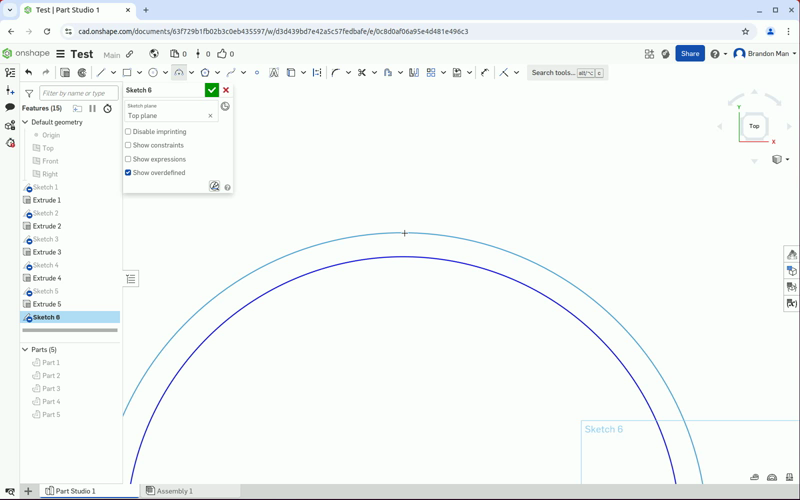
scroll(6)
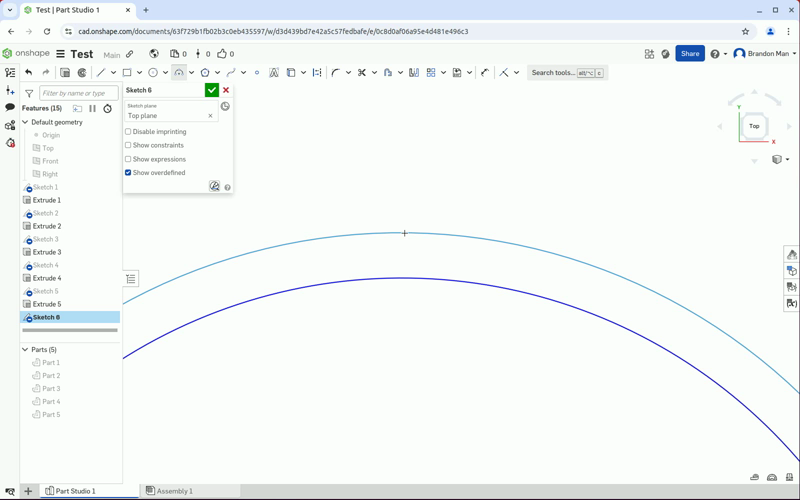
click(404, 232)
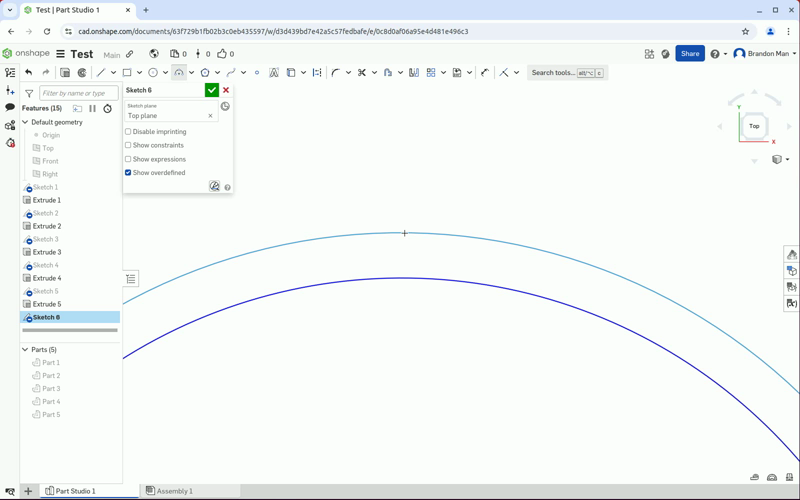
scroll(-6)
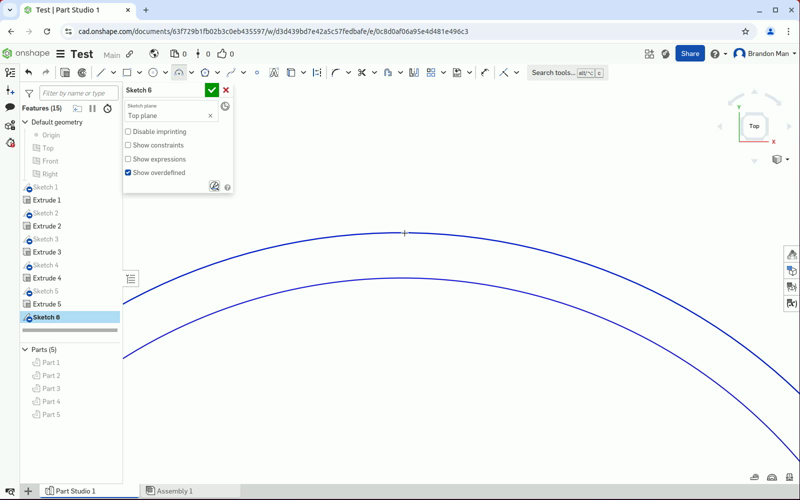
scroll(-6)
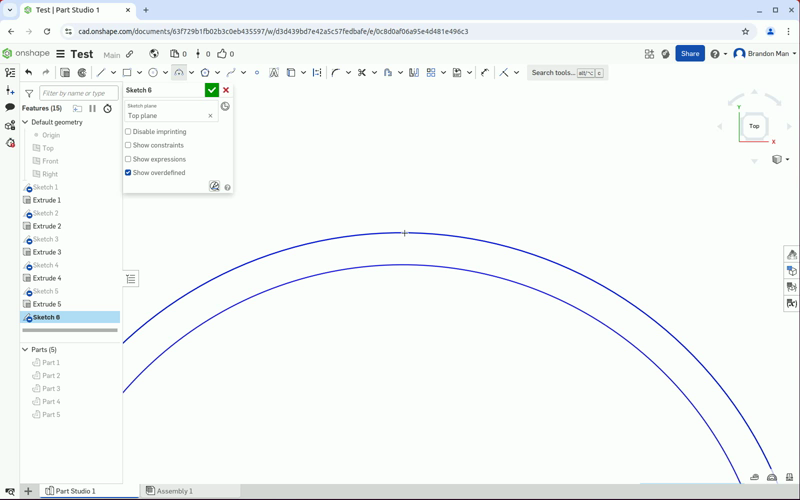
scroll(-6)
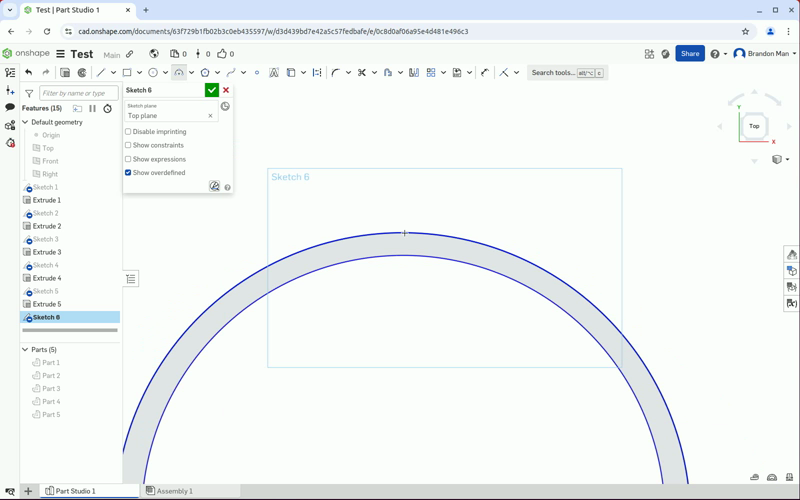
scroll(-6)
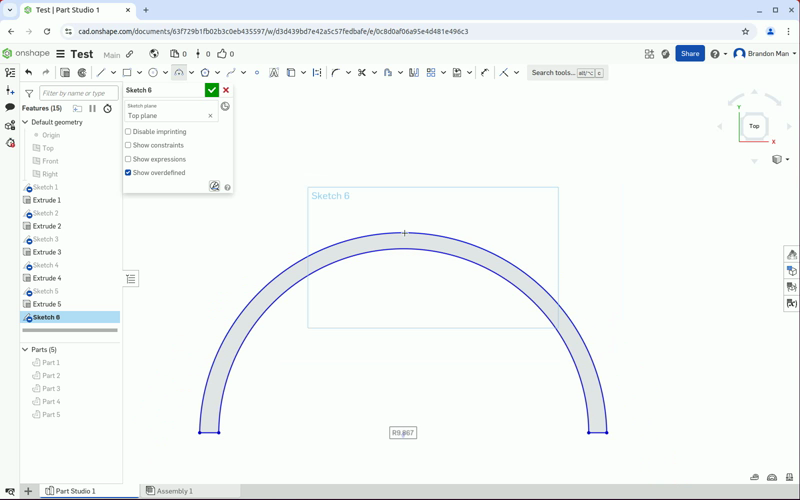
scroll(-6)
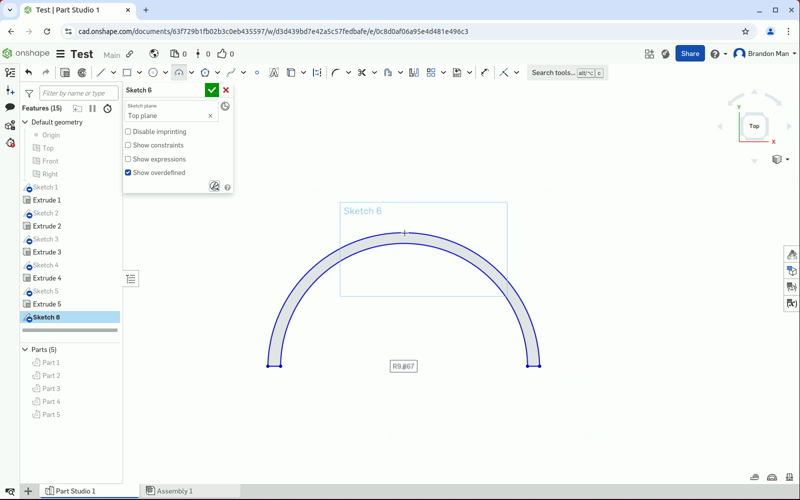
scroll(-6)
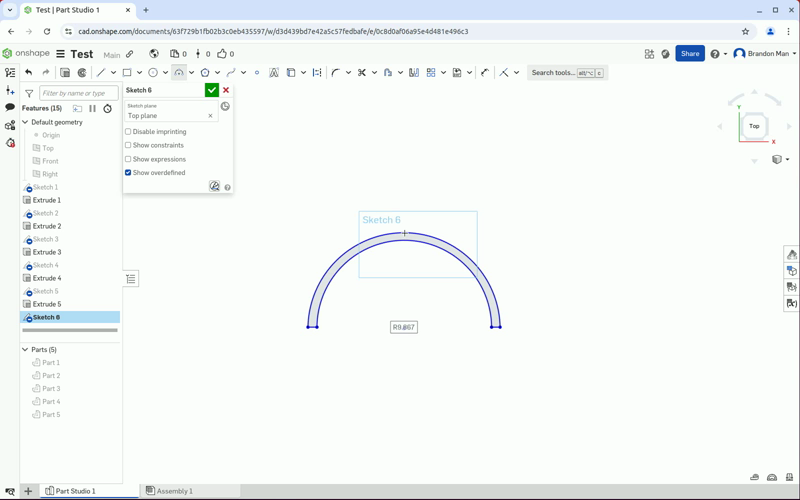
scroll(-6)
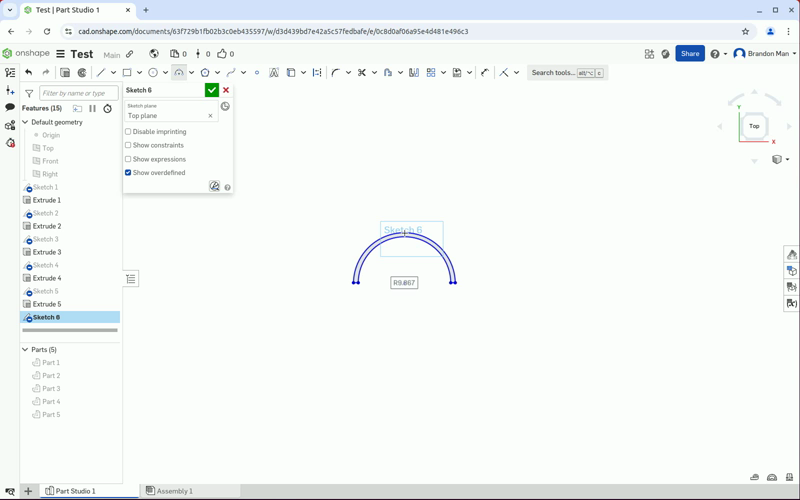
key_up(shift)
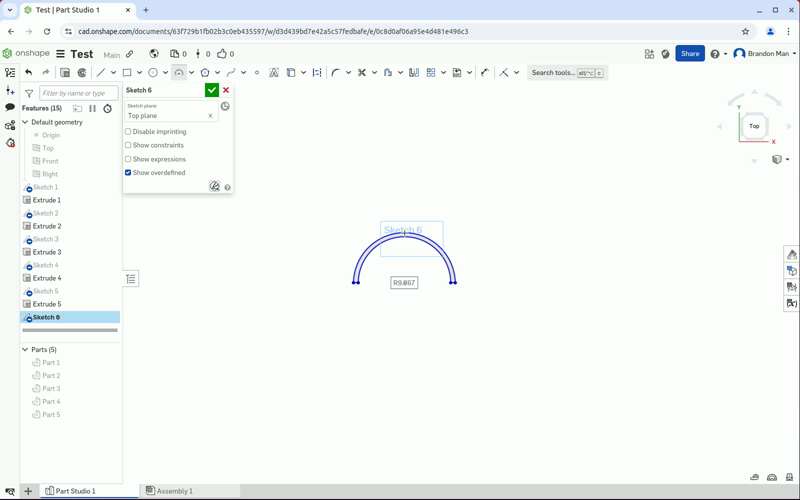
key(esc)
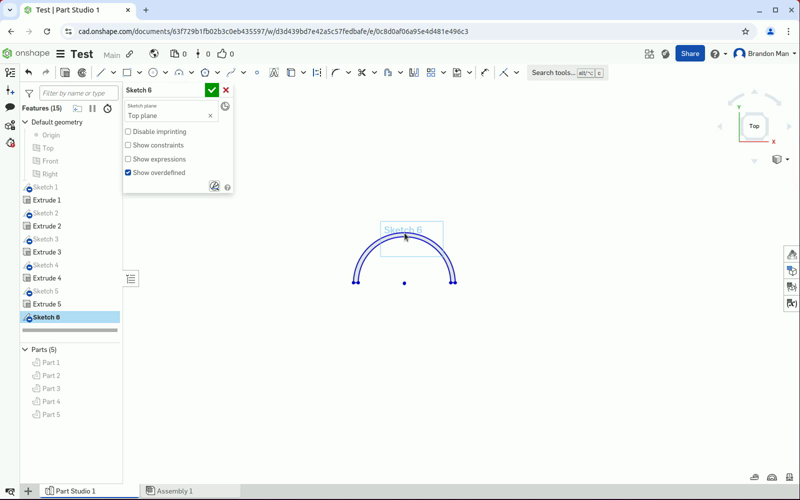
mouse_move(426, 243)
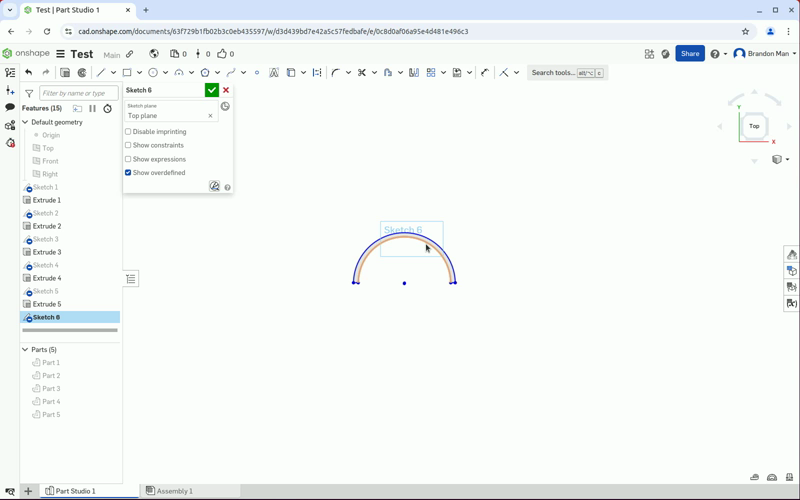
scroll(6)
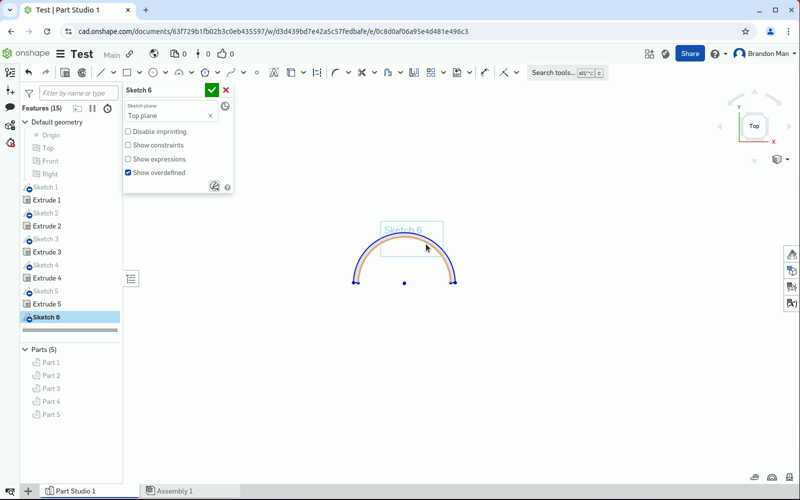
scroll(6)
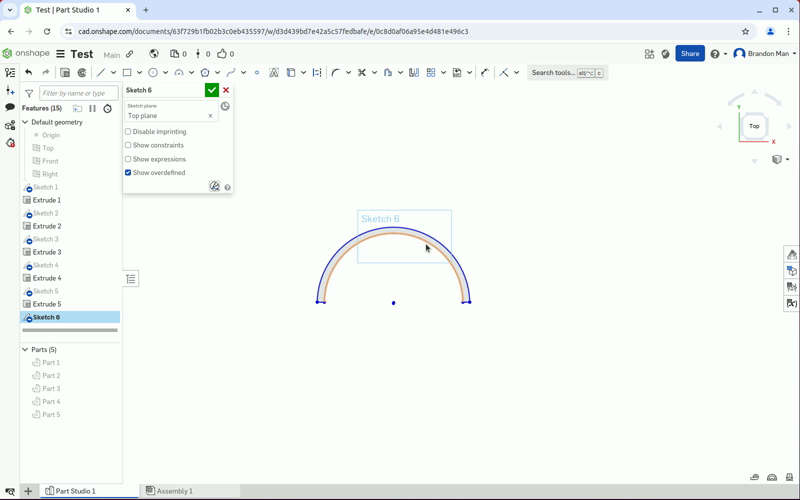
scroll(6)
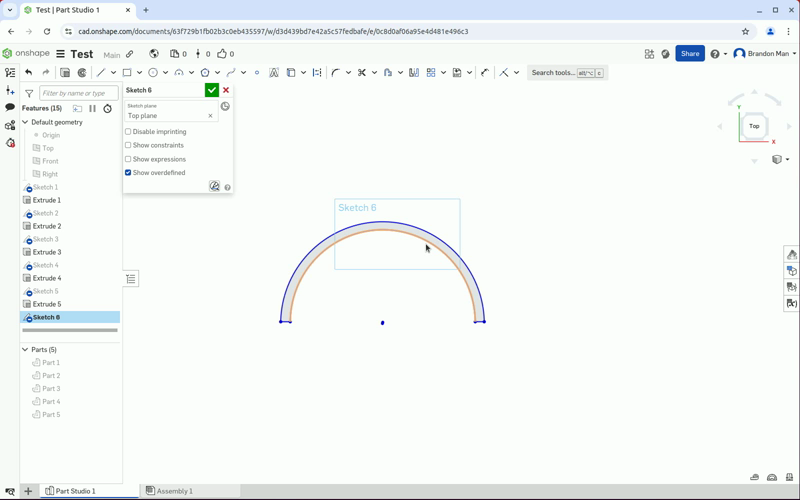
scroll(6)
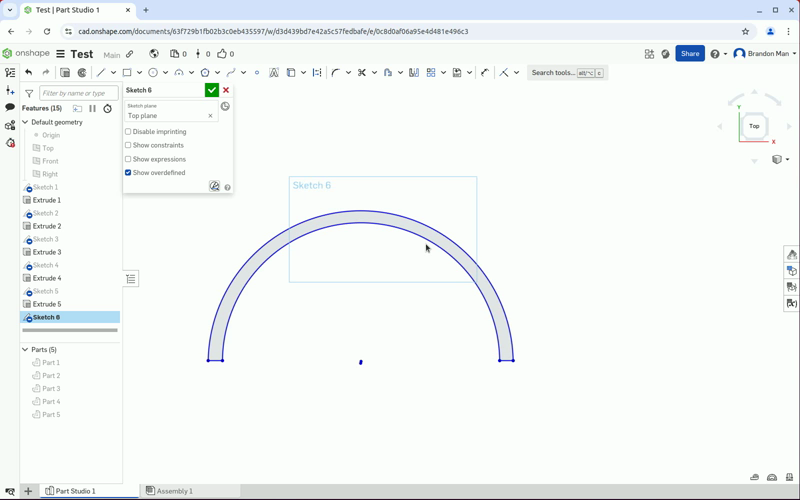
scroll(6)
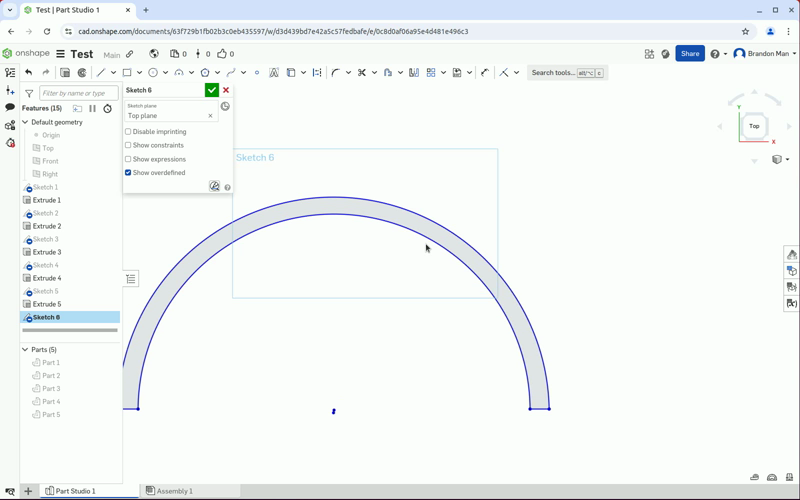
scroll(6)
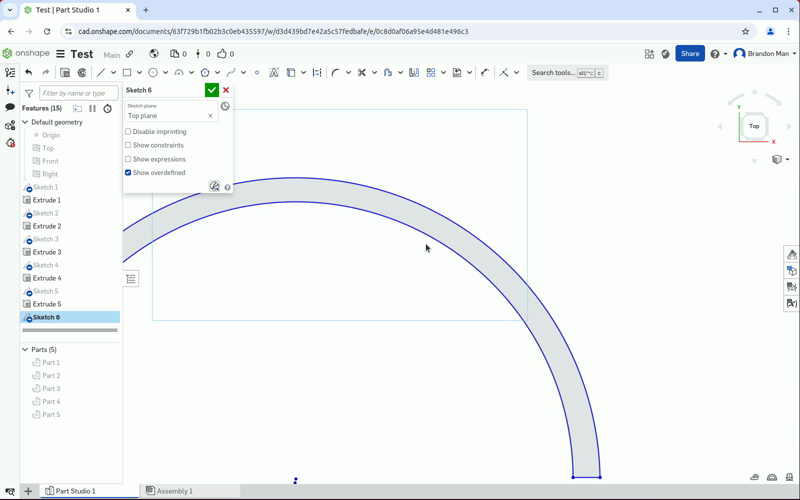
scroll(6)
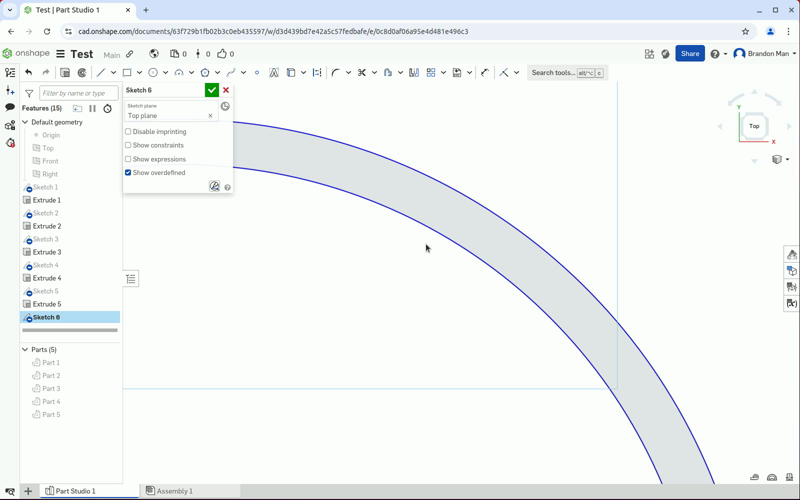
click(426, 243)
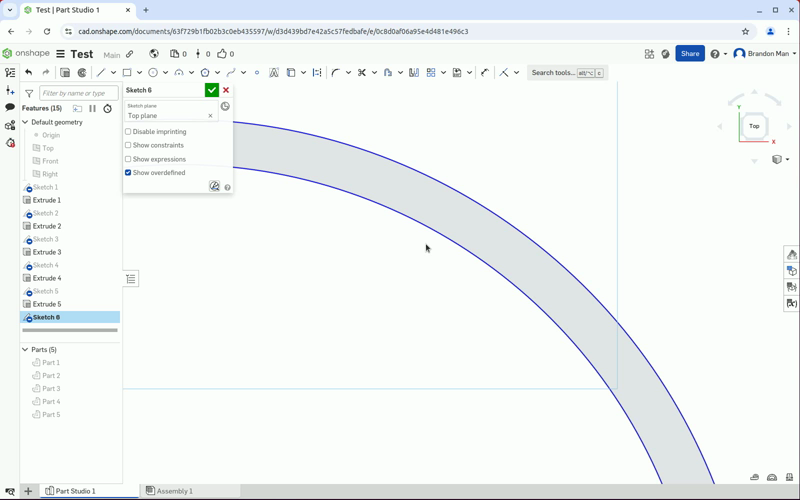
scroll(-6)
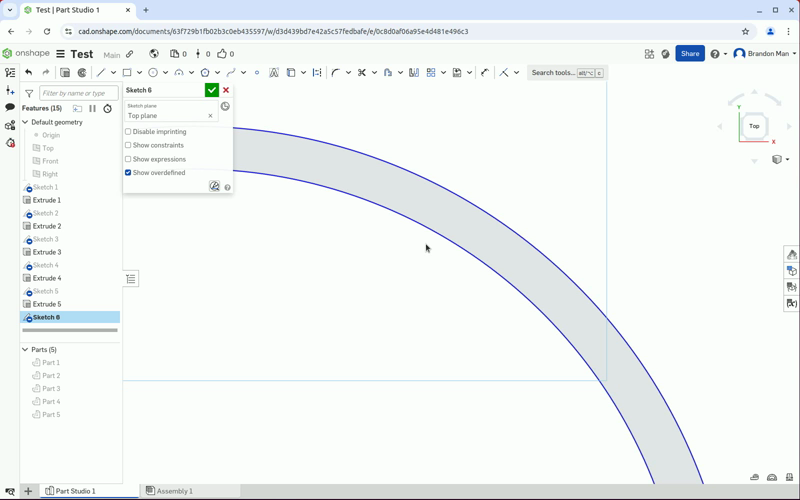
scroll(-6)
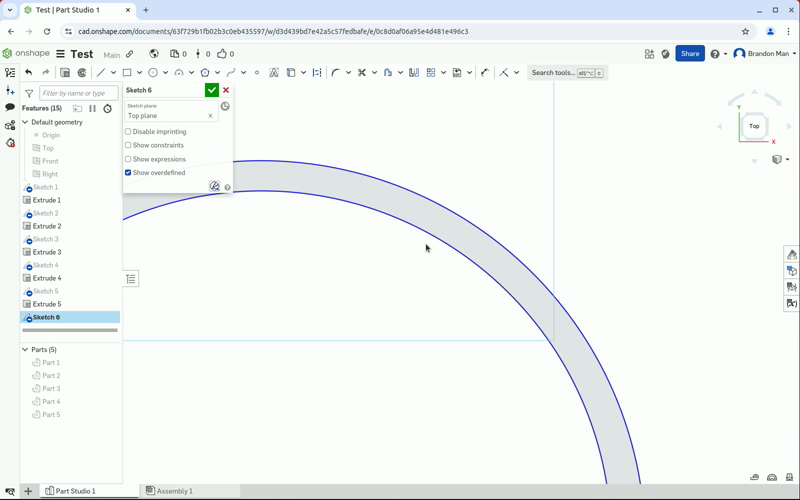
scroll(-6)
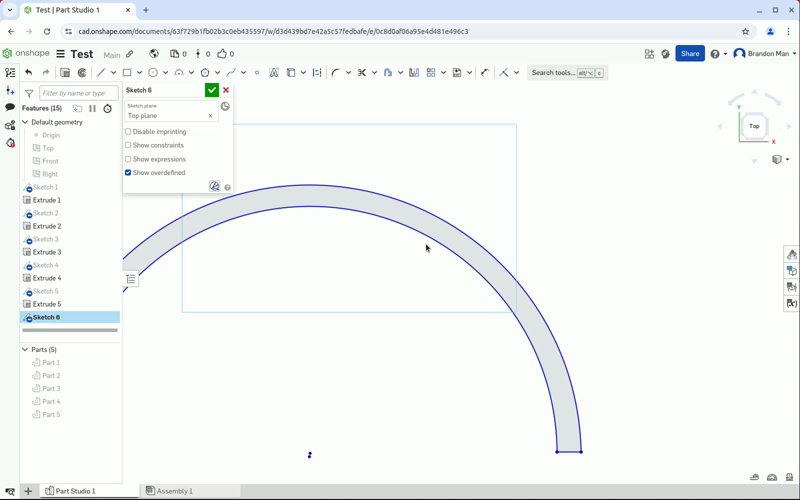
scroll(-6)
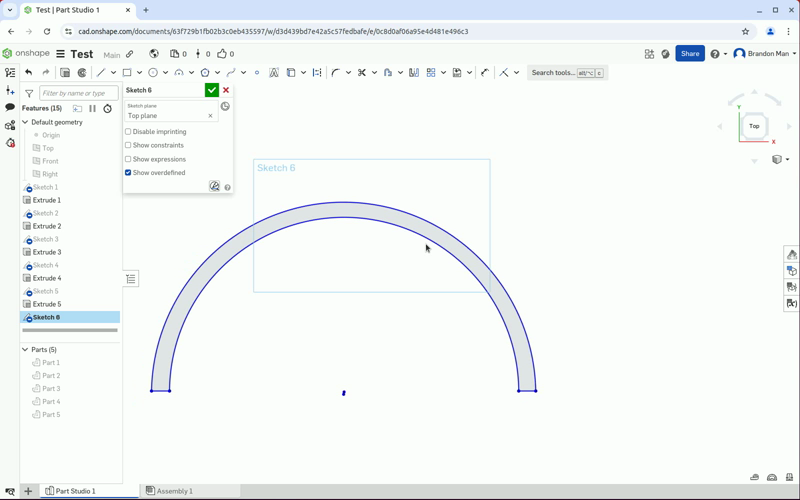
scroll(-6)
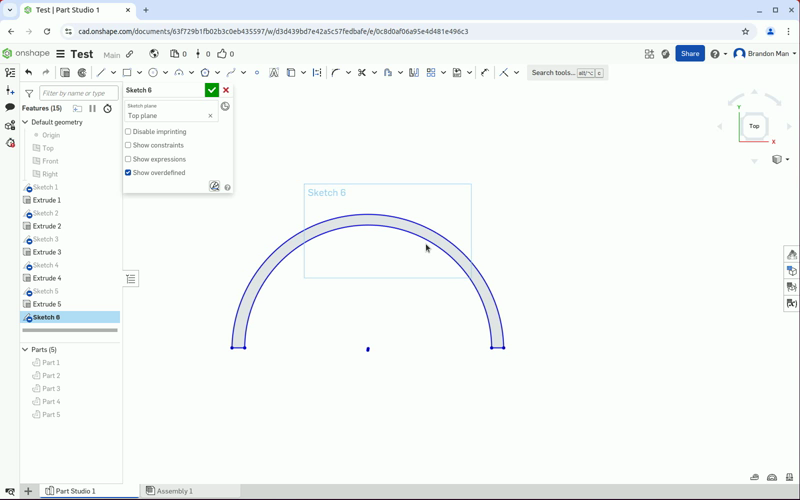
scroll(-6)
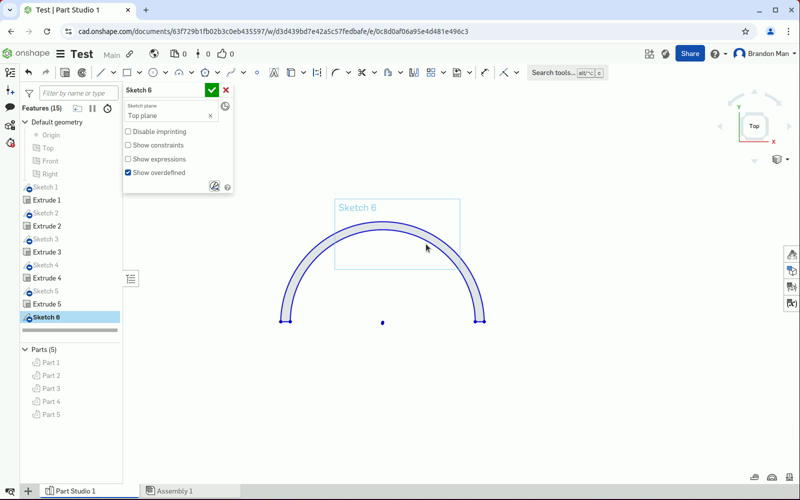
scroll(-6)
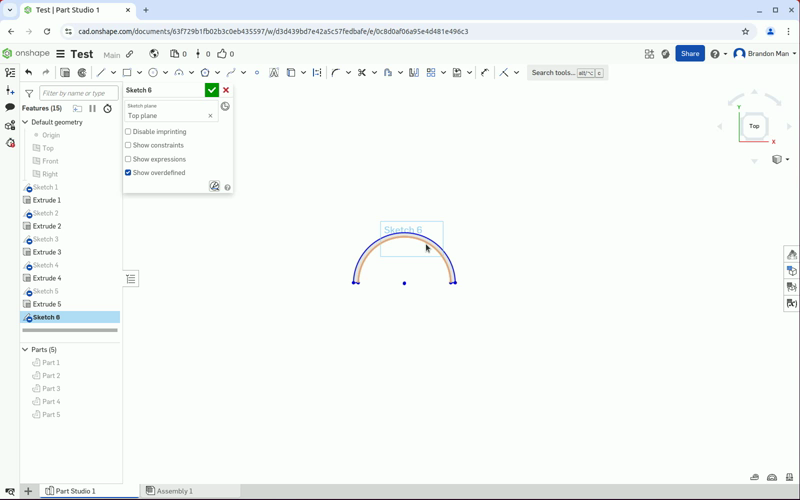
mouse_move(73, 352)
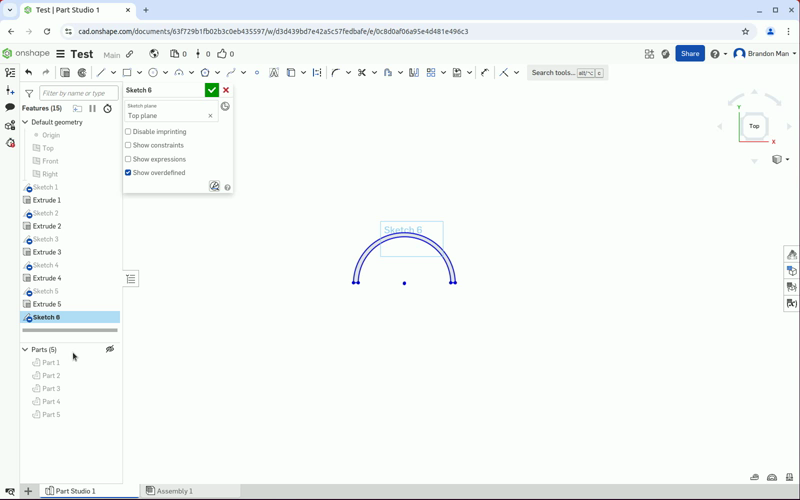
key(shift+y)
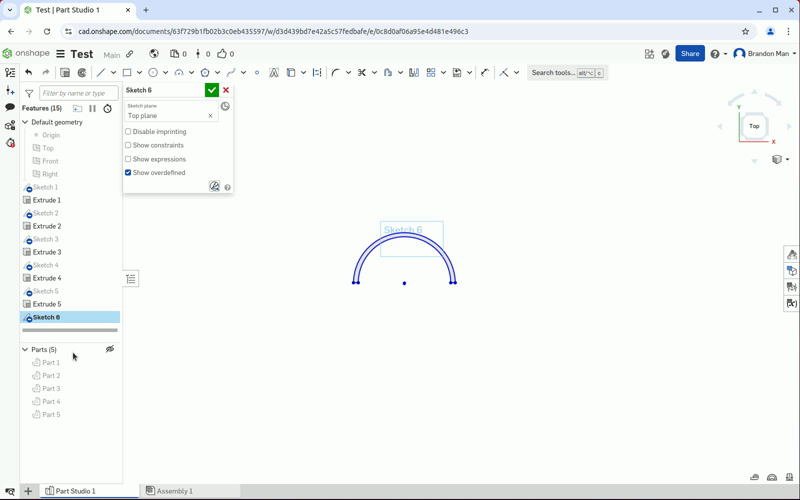
key(shift+e)
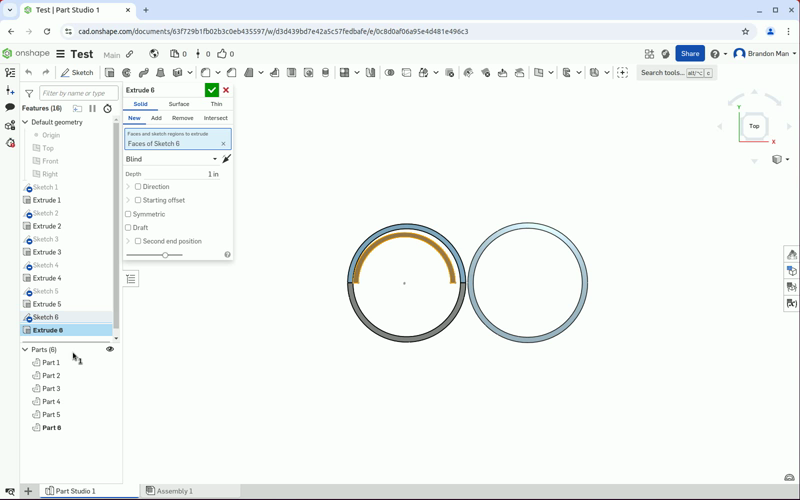
mouse_move(143, 106)
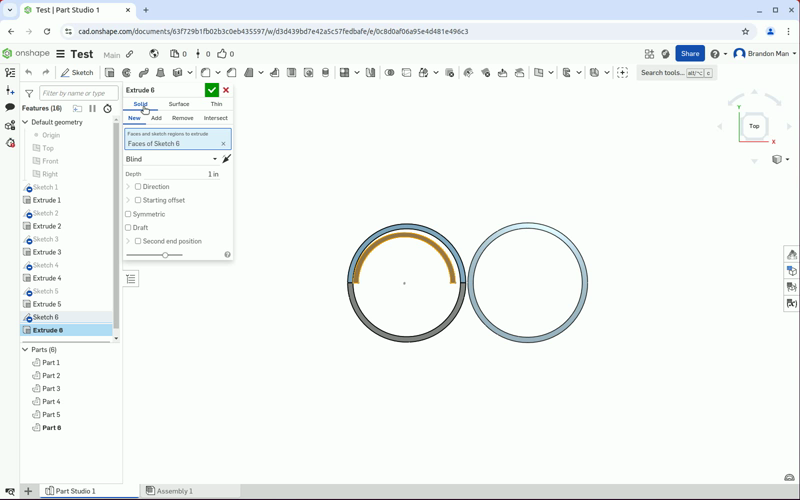
click(143, 106)
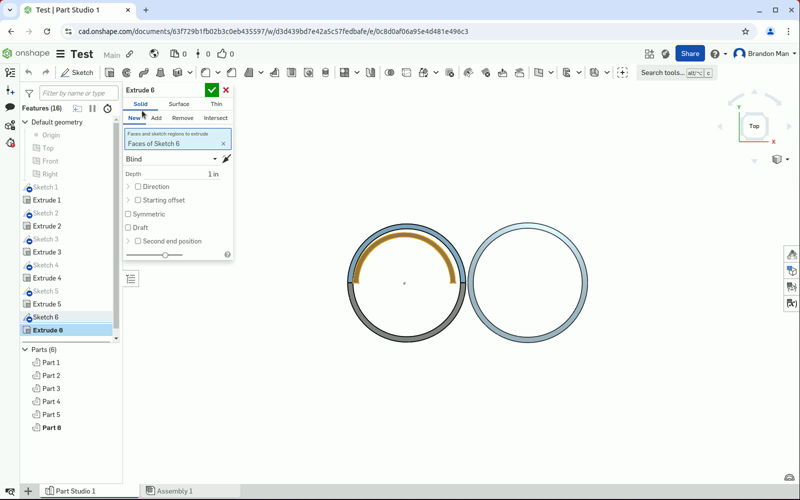
mouse_move(137, 120)
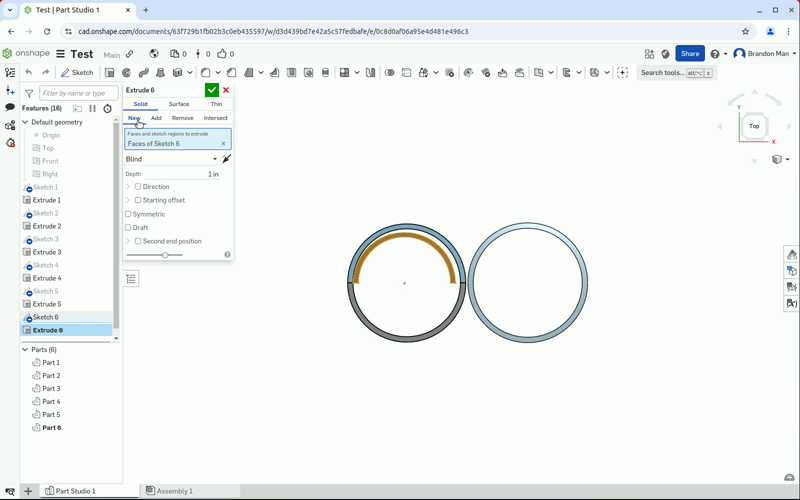
click(137, 120)
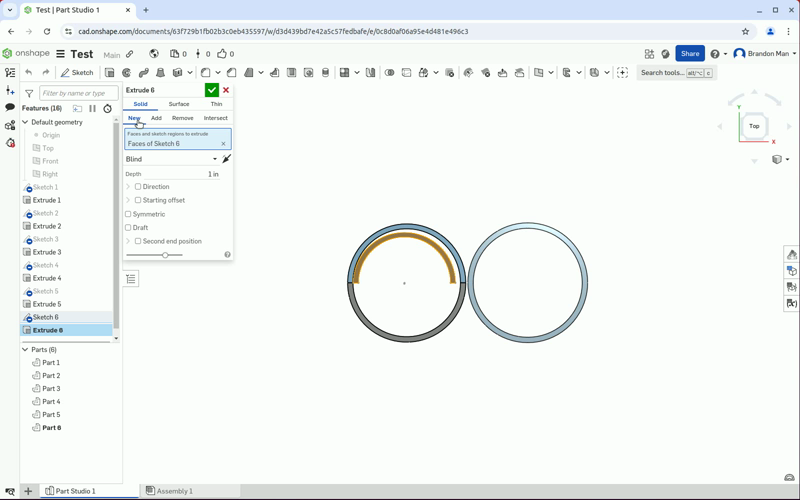
key(tab, 4)
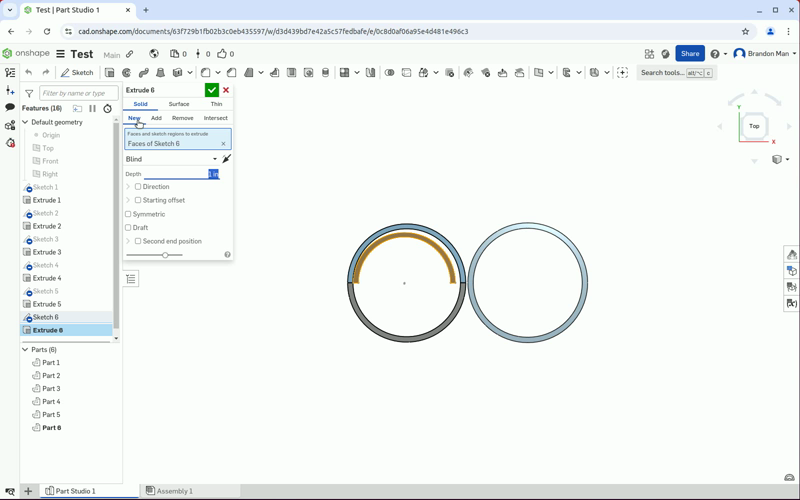
text(0.241)
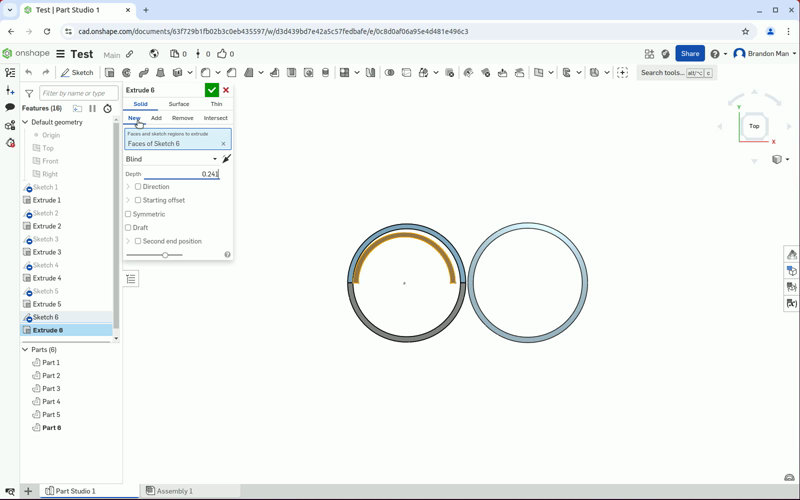
key(enter)
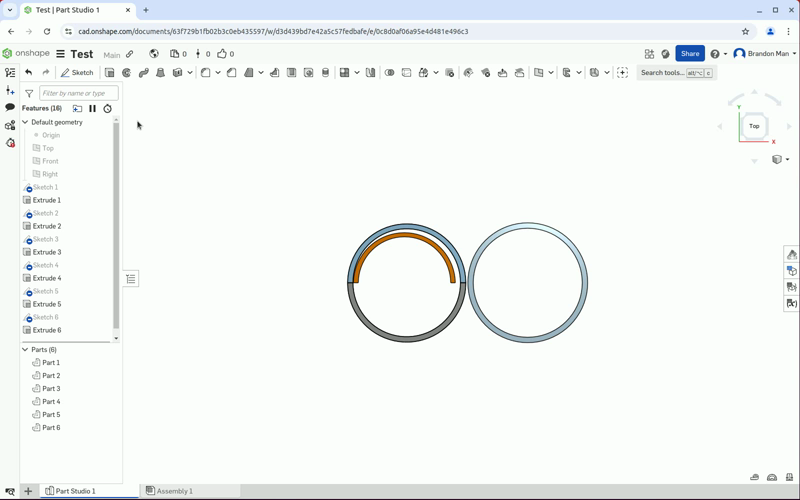
key(shift+h)
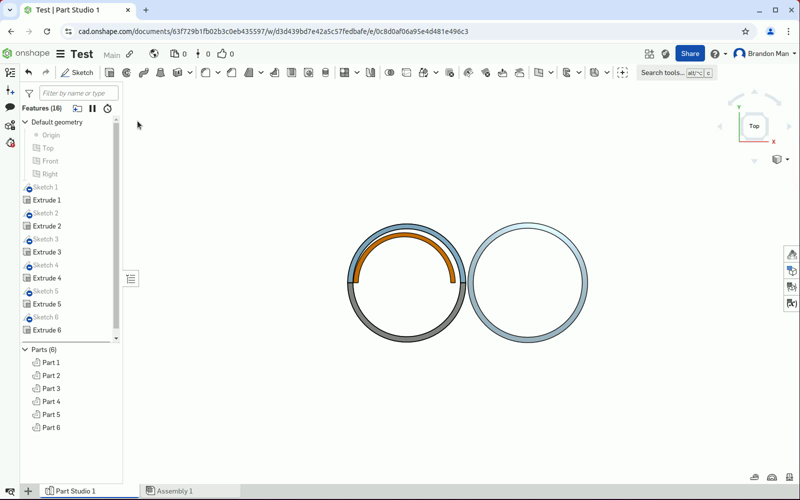
key(shift+h)
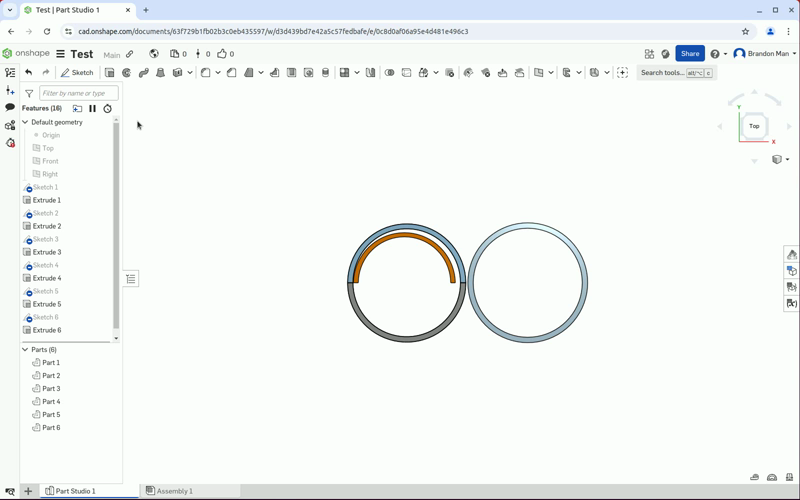
mouse_move(69, 189)
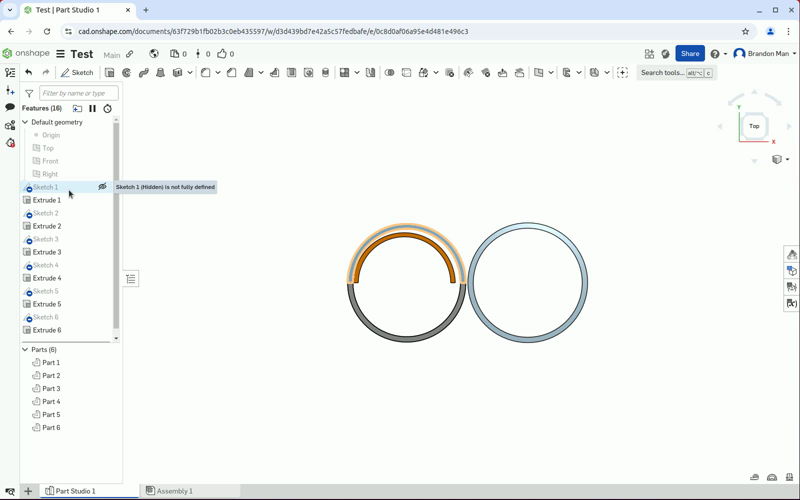
click(69, 189)
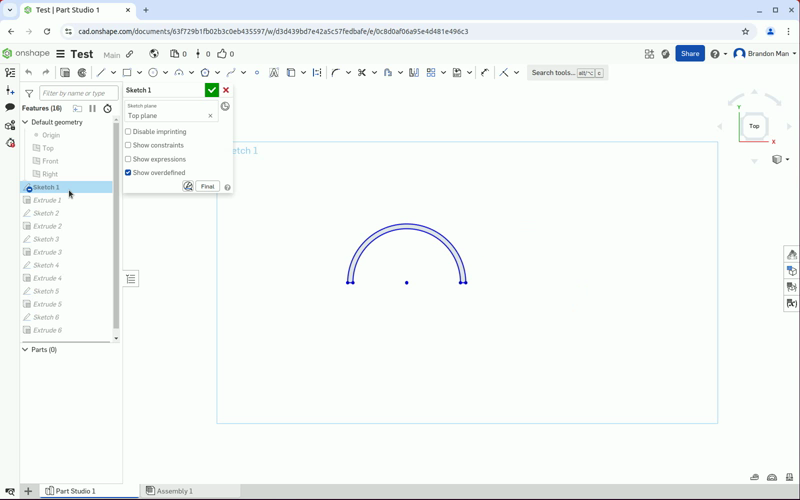
mouse_move(229, 92)
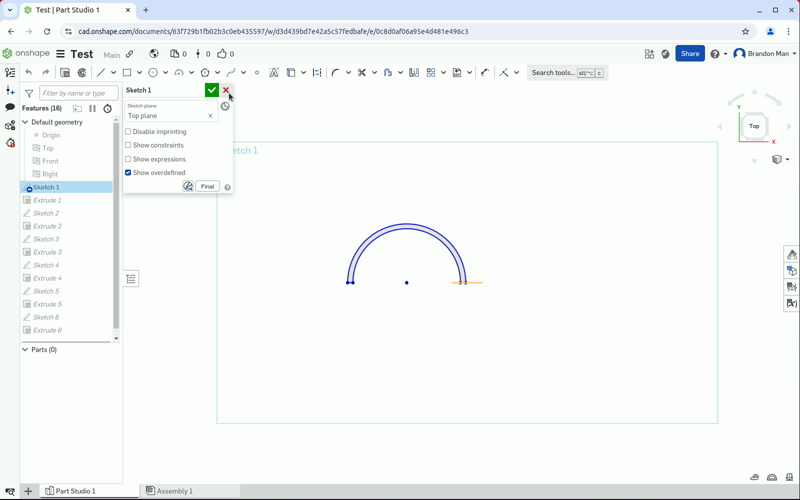
click(229, 92)
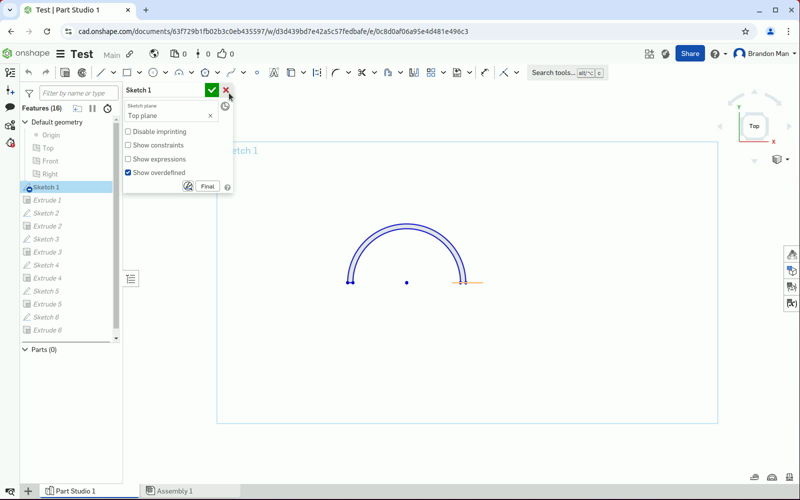
key(shift+s)
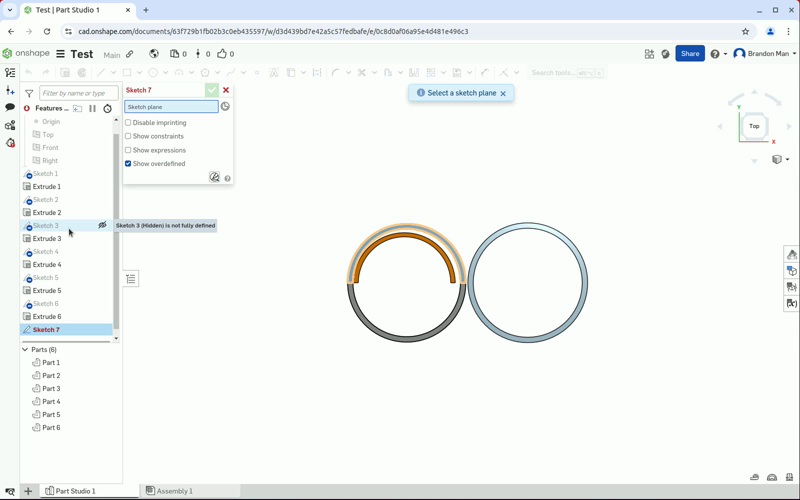
scroll(3)
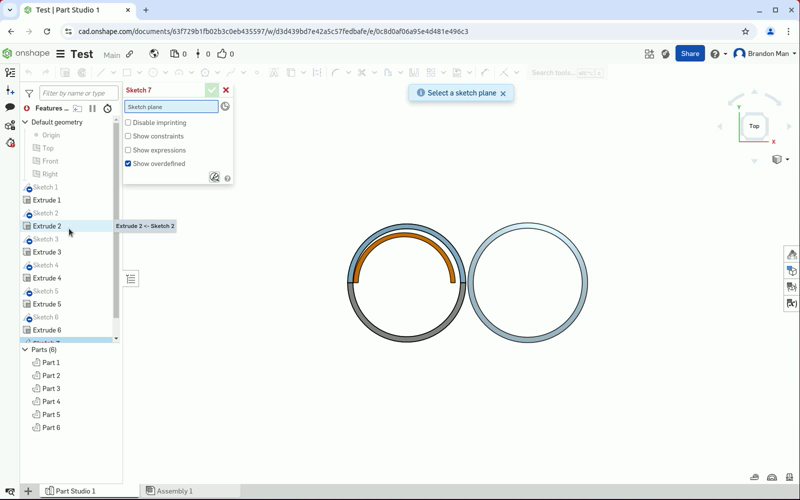
mouse_move(69, 150)
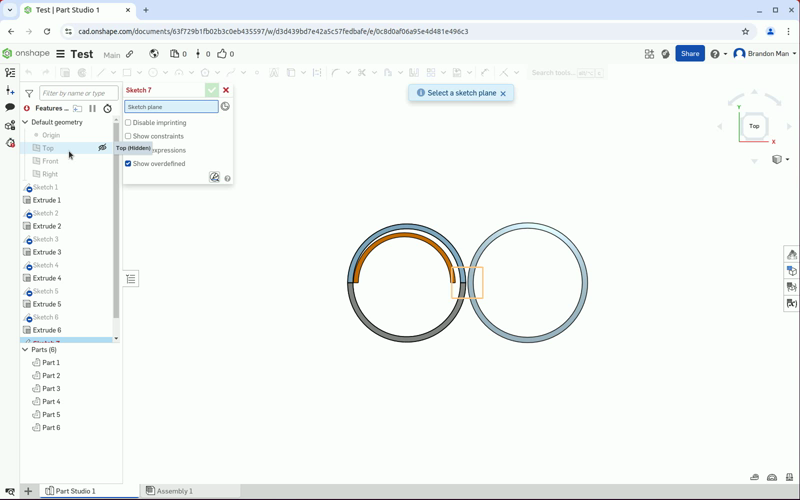
click(69, 150)
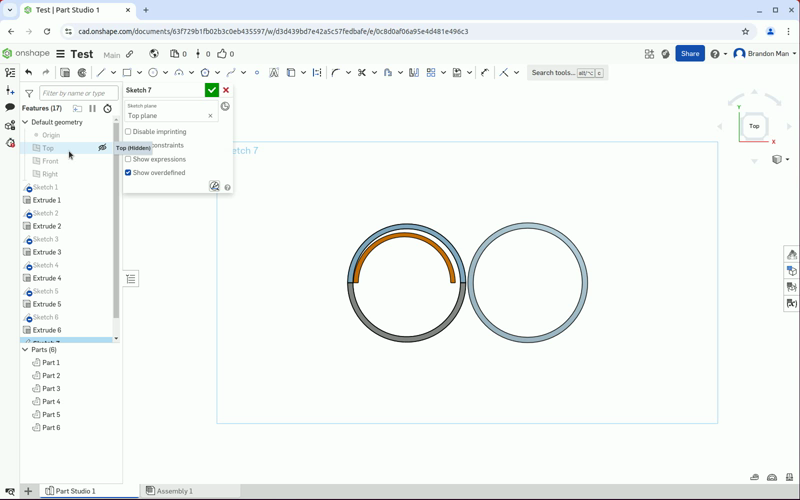
mouse_move(73, 352)
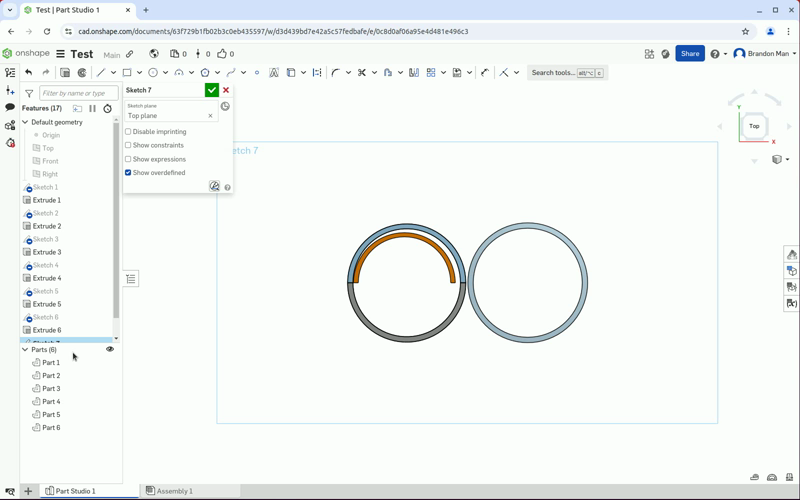
key(y)
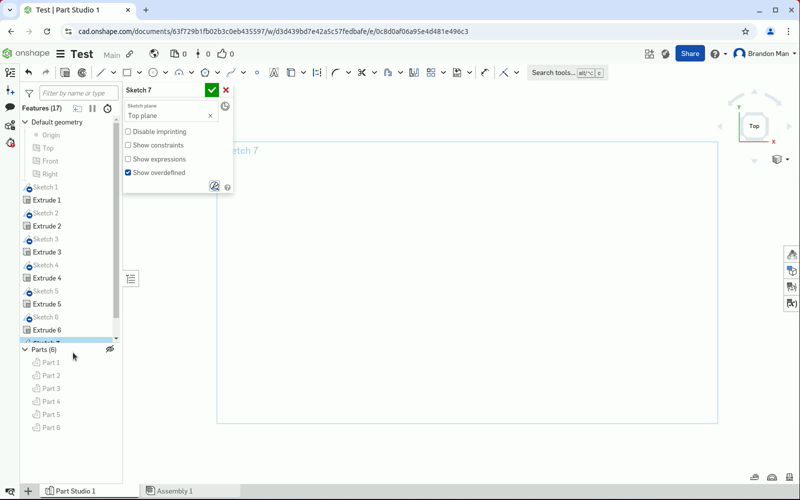
key(a)
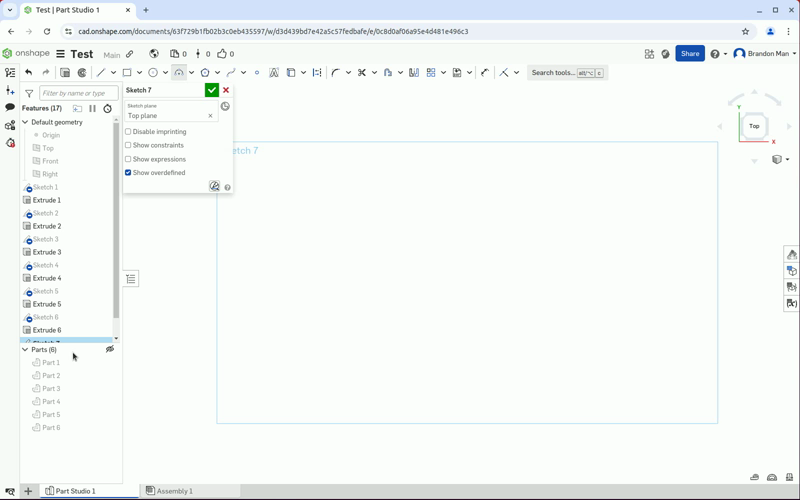
key_down(shift)
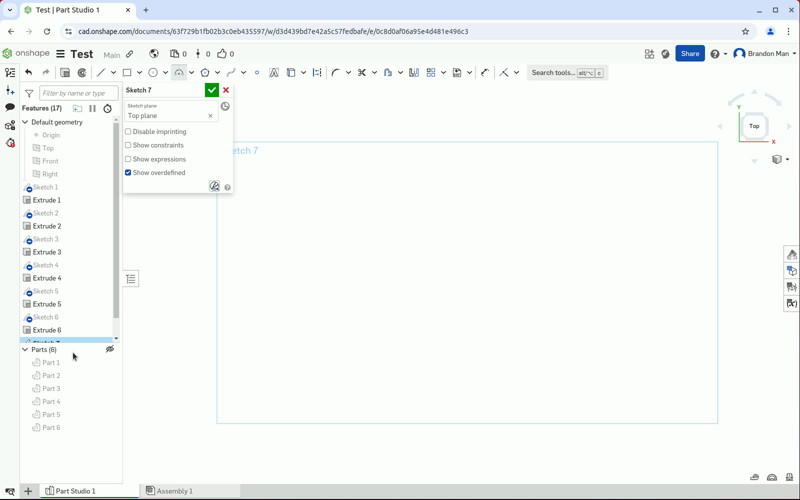
mouse_move(353, 282)
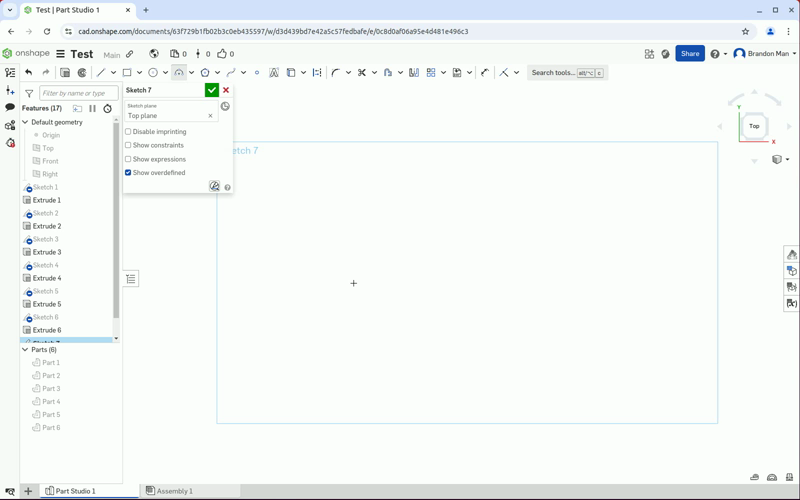
click(353, 282)
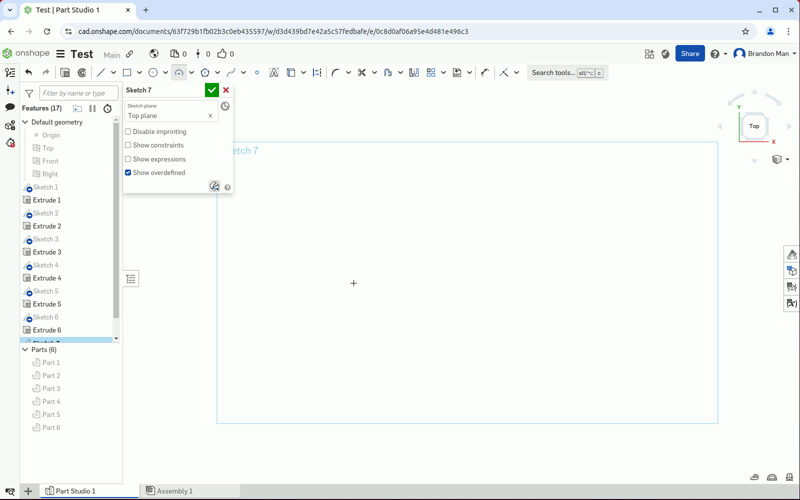
key_up(shift)
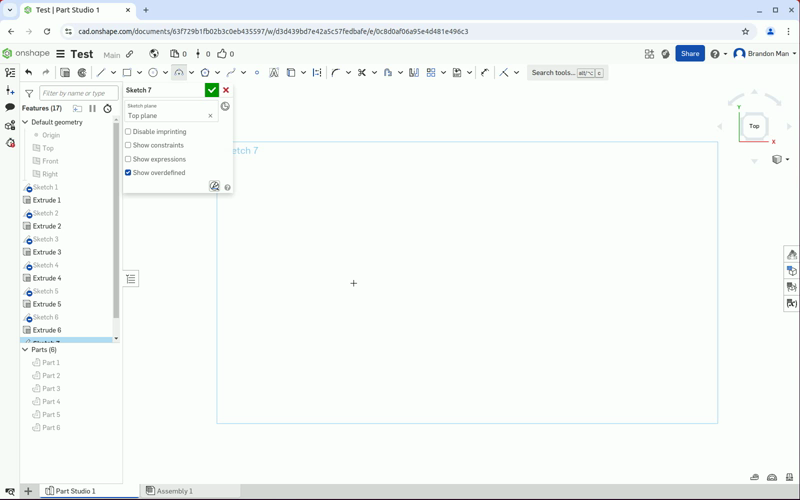
key_down(shift)
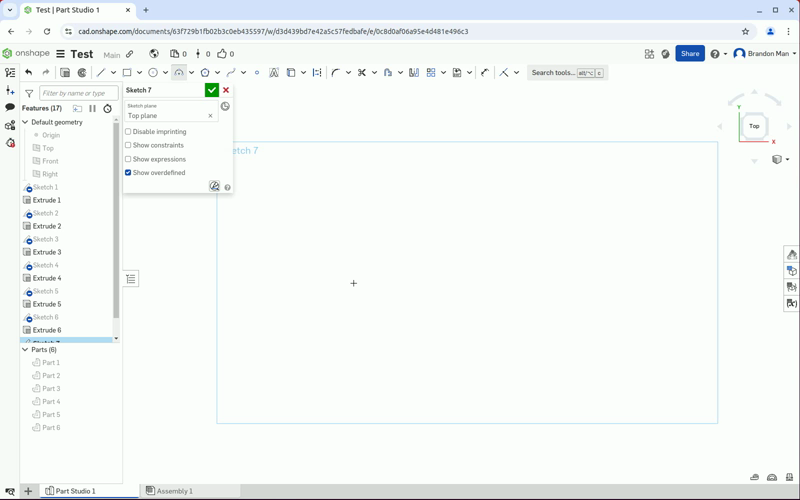
mouse_move(455, 282)
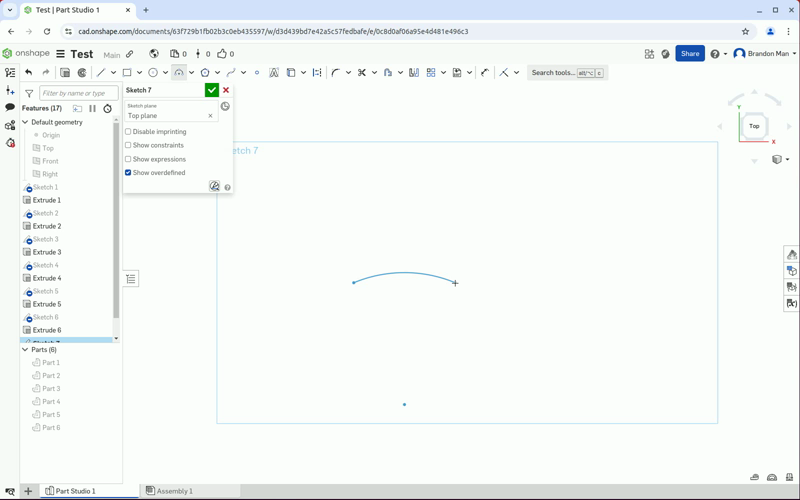
click(455, 282)
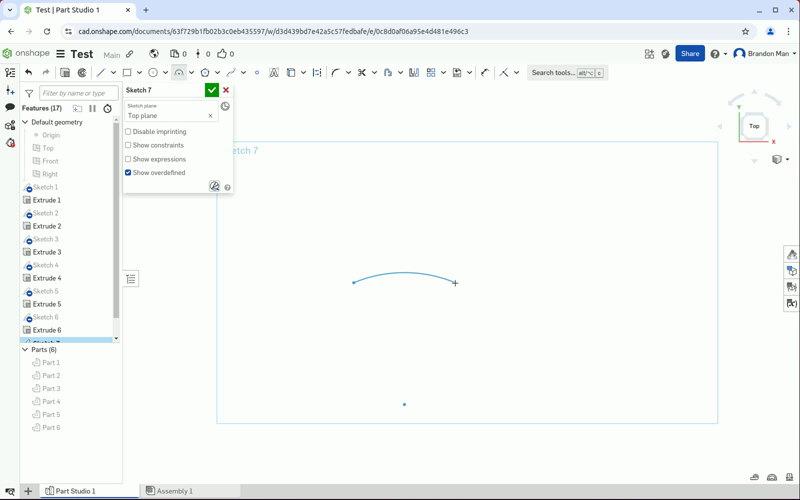
mouse_move(404, 333)
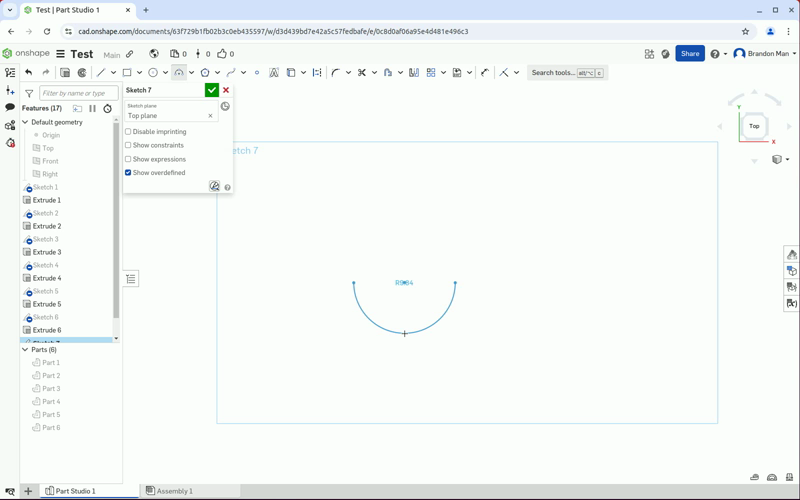
click(404, 333)
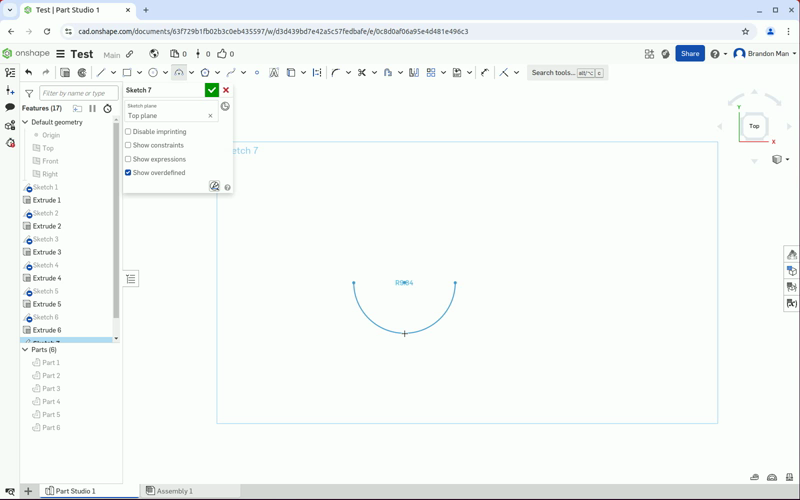
key_up(shift)
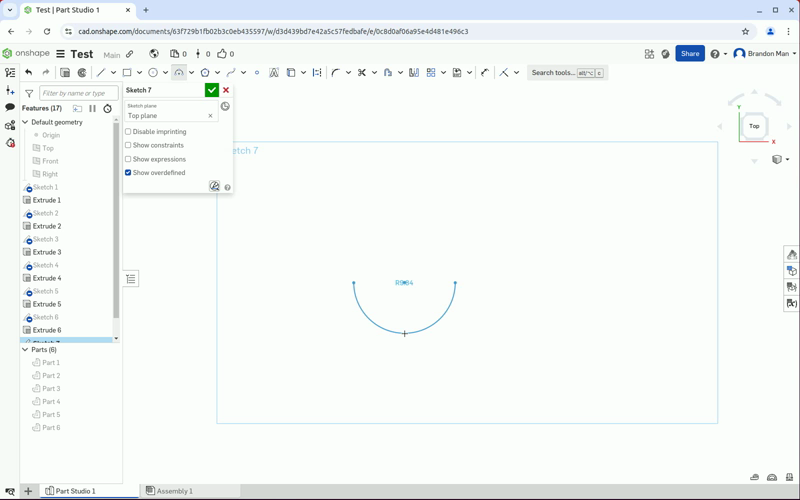
key(esc)
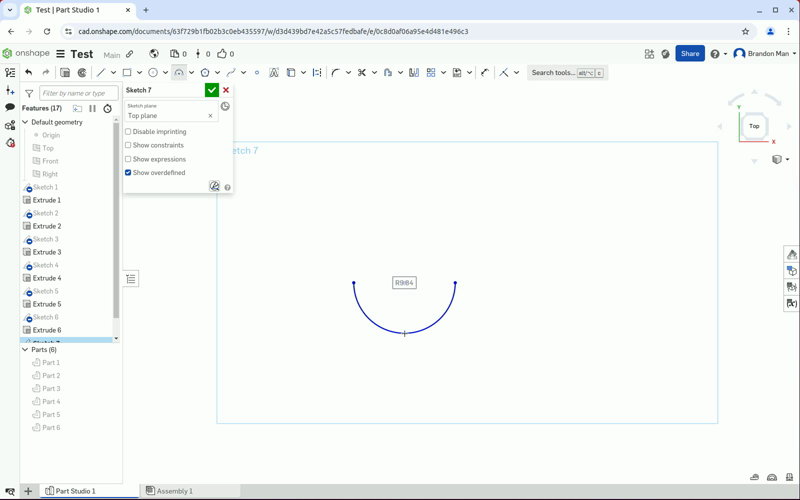
key(l)
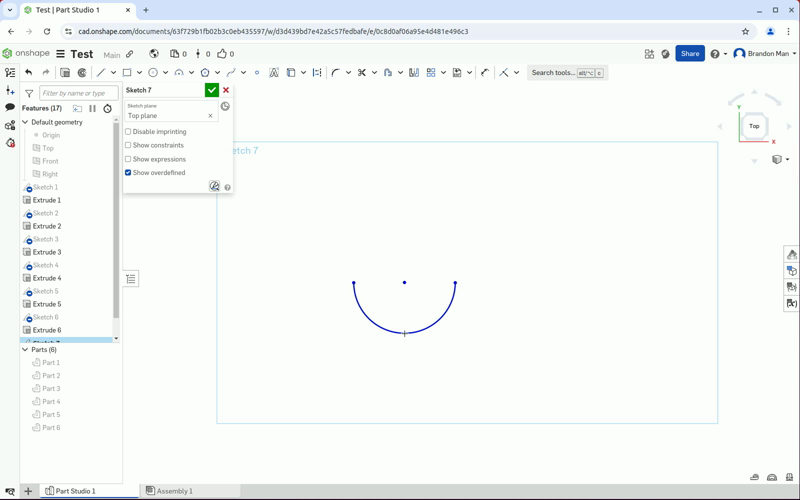
mouse_move(455, 282)
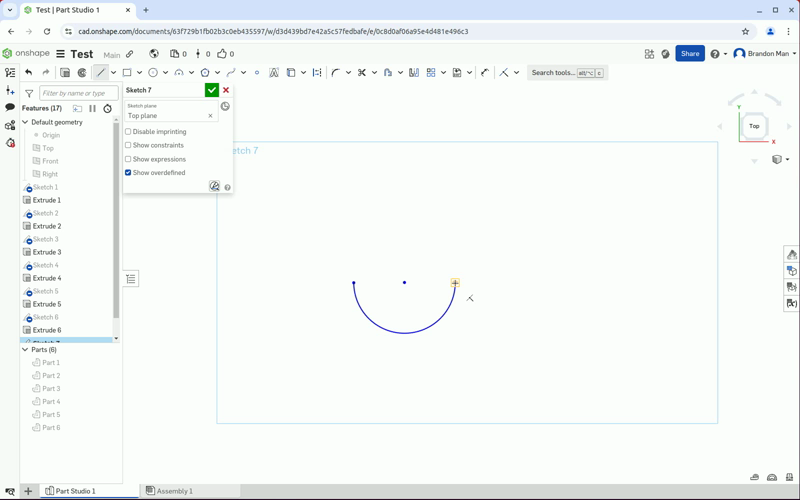
click(455, 282)
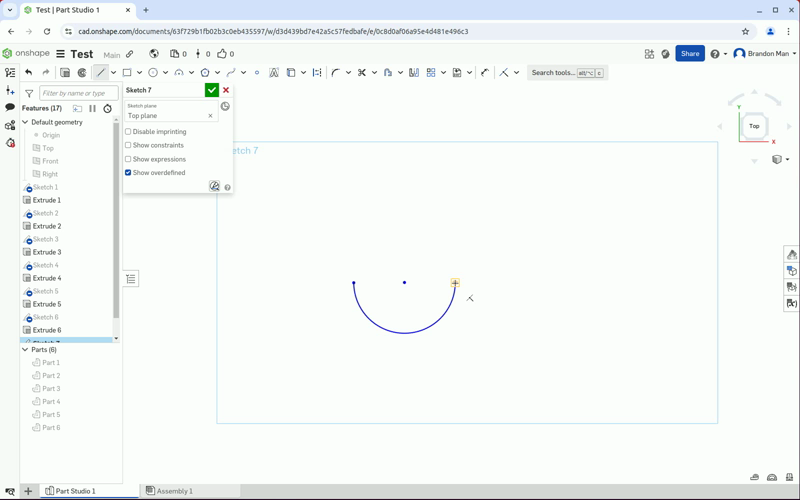
key_down(shift)
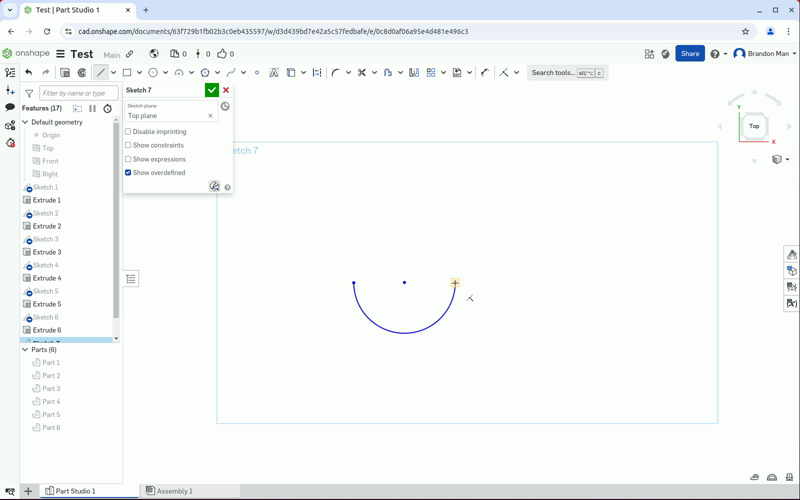
mouse_move(485, 282)
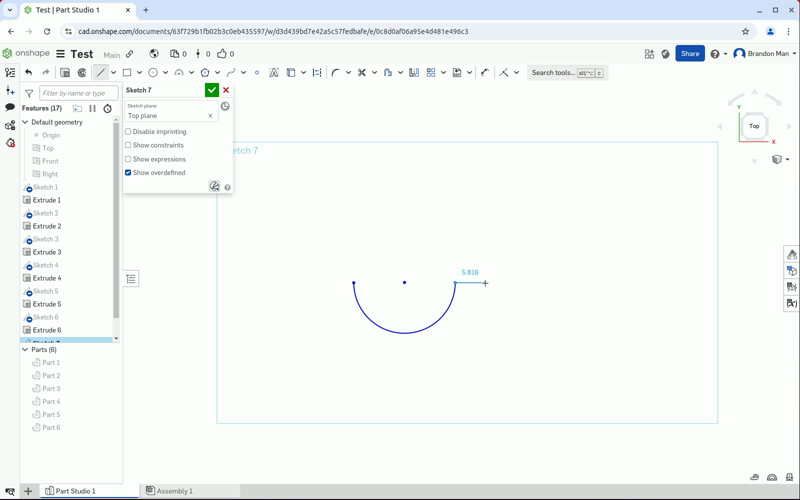
mouse_move(450, 282)
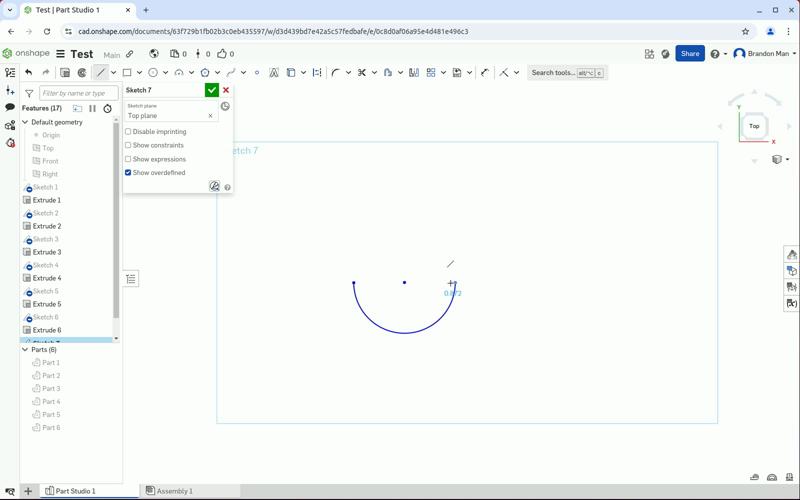
scroll(6)
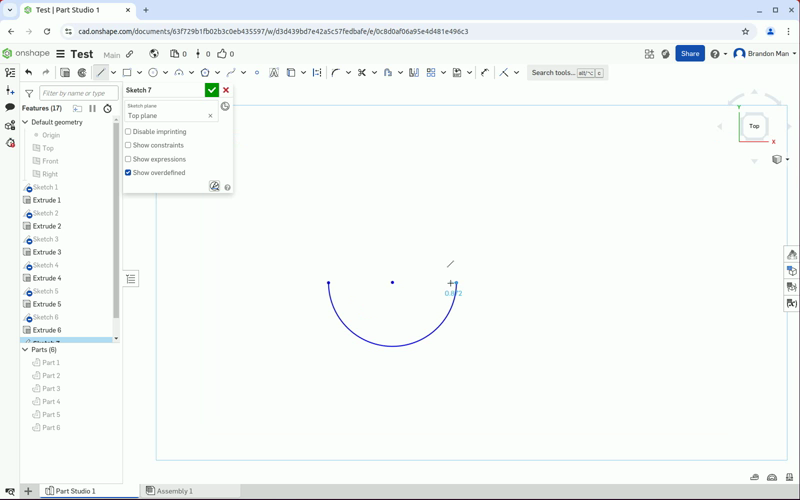
scroll(6)
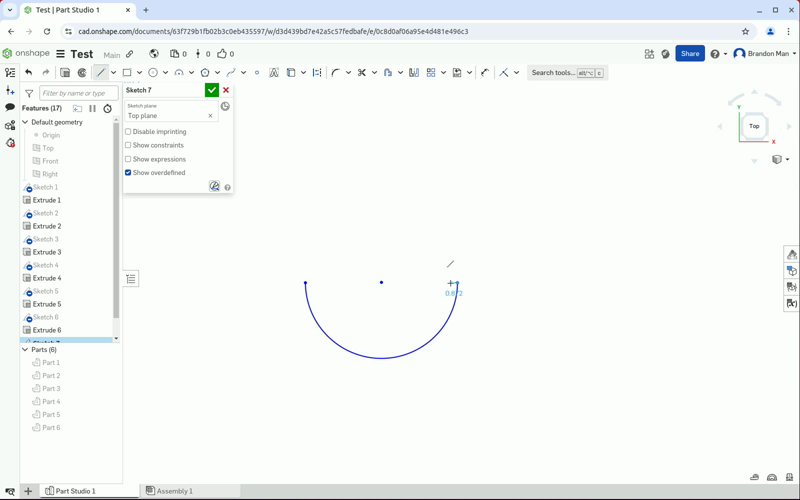
scroll(6)
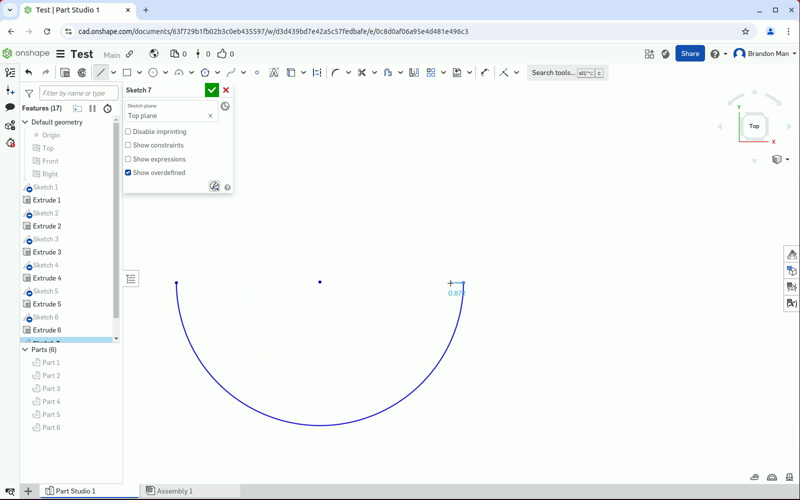
scroll(6)
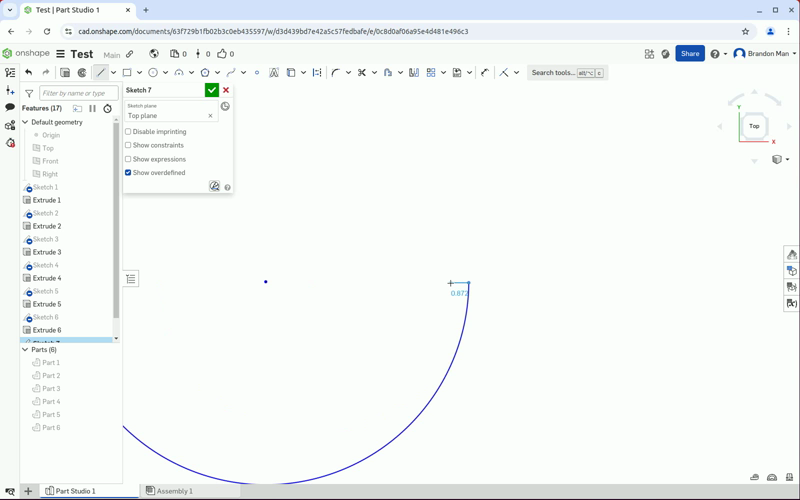
scroll(6)
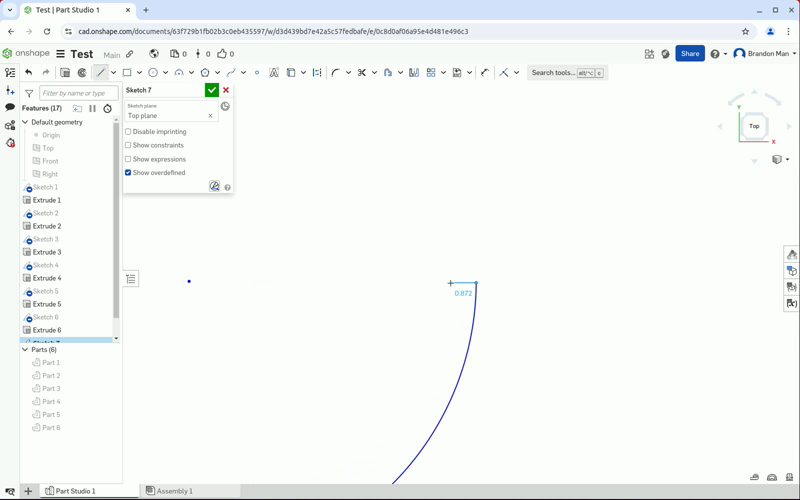
scroll(6)
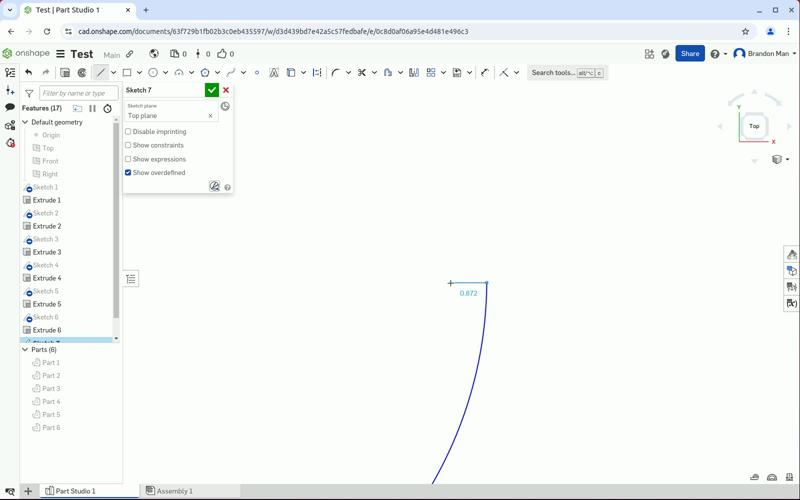
scroll(6)
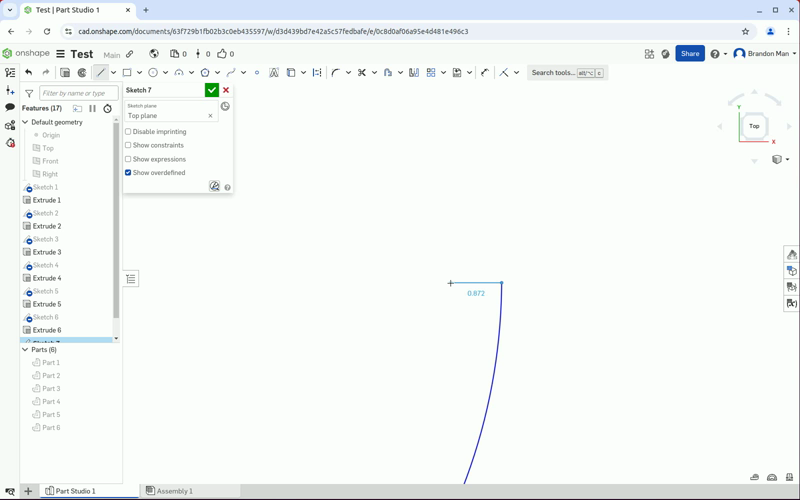
click(450, 282)
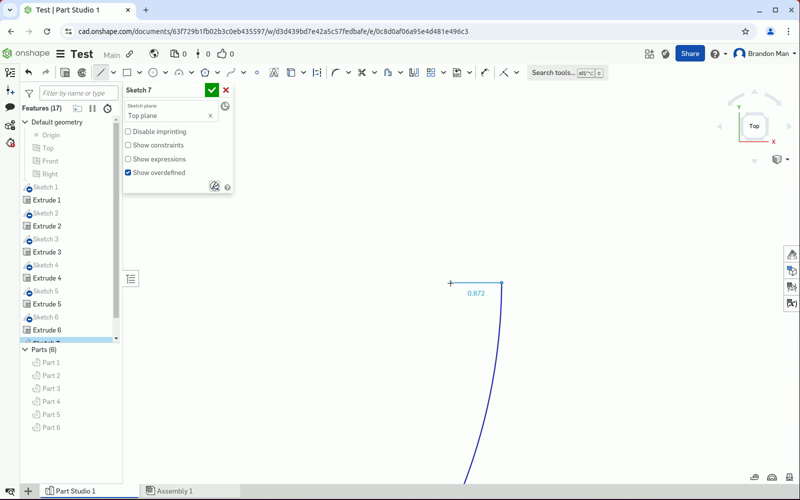
scroll(-6)
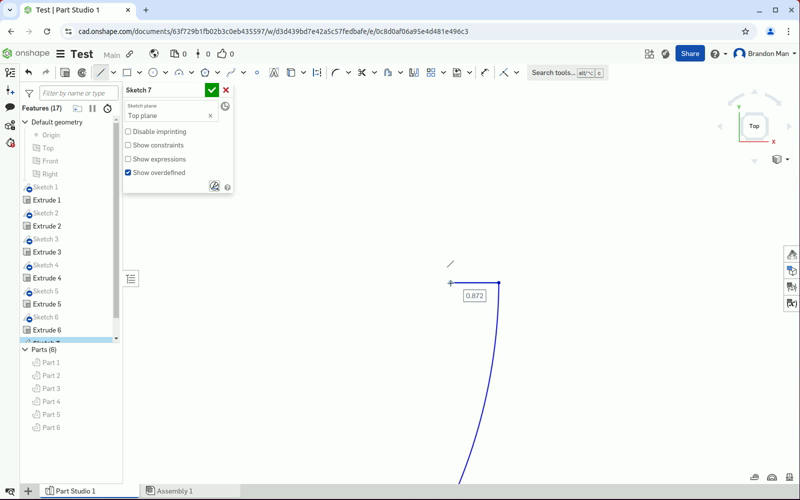
scroll(-6)
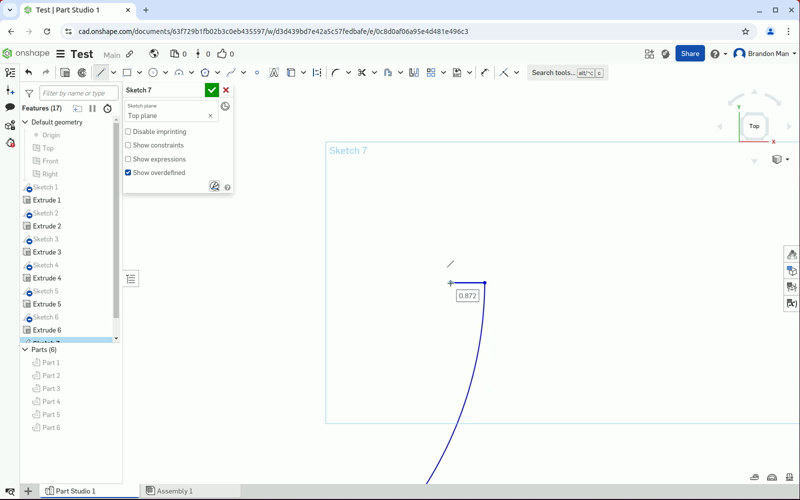
scroll(-6)
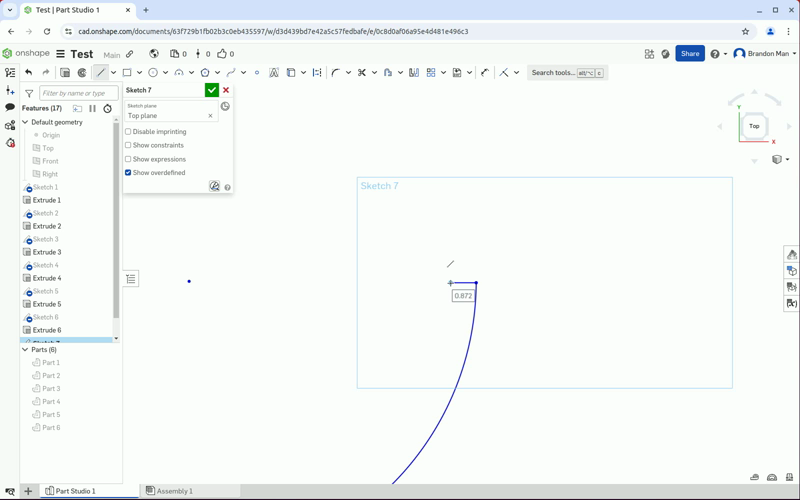
scroll(-6)
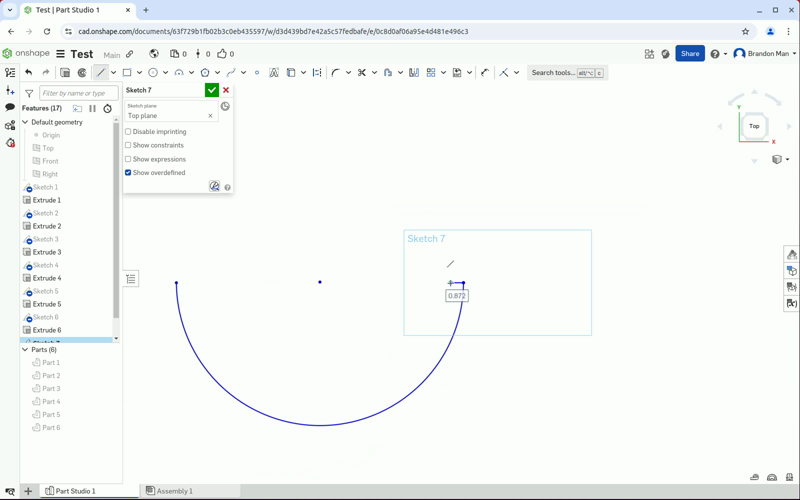
scroll(-6)
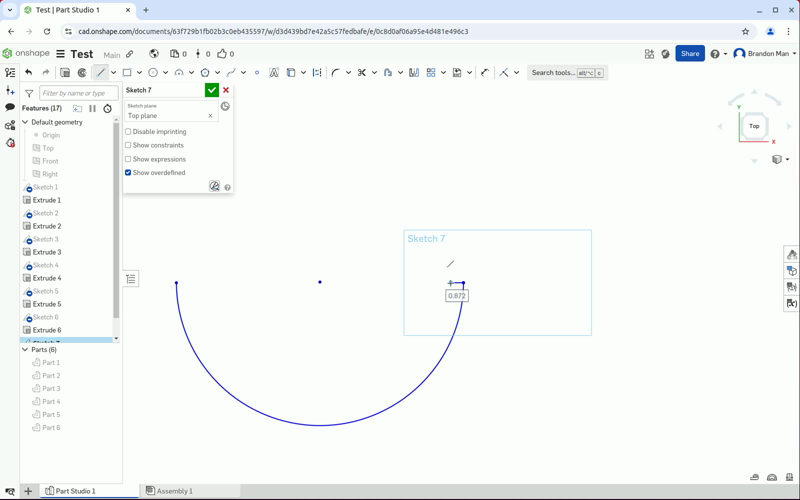
scroll(-6)
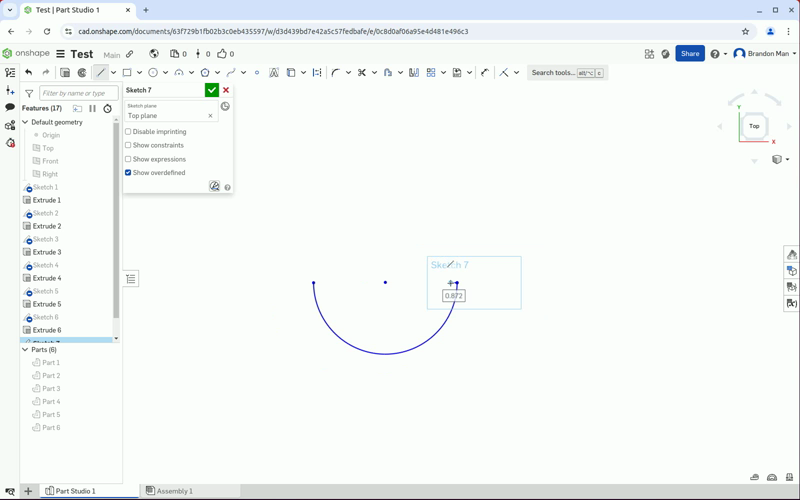
scroll(-6)
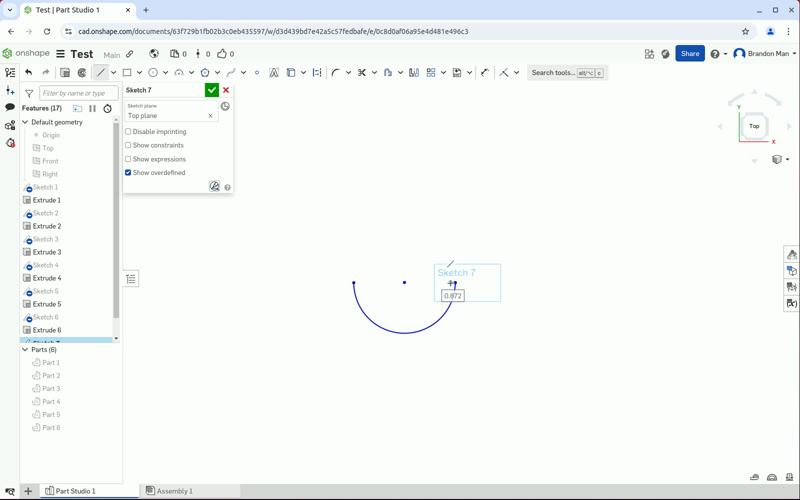
key_up(shift)
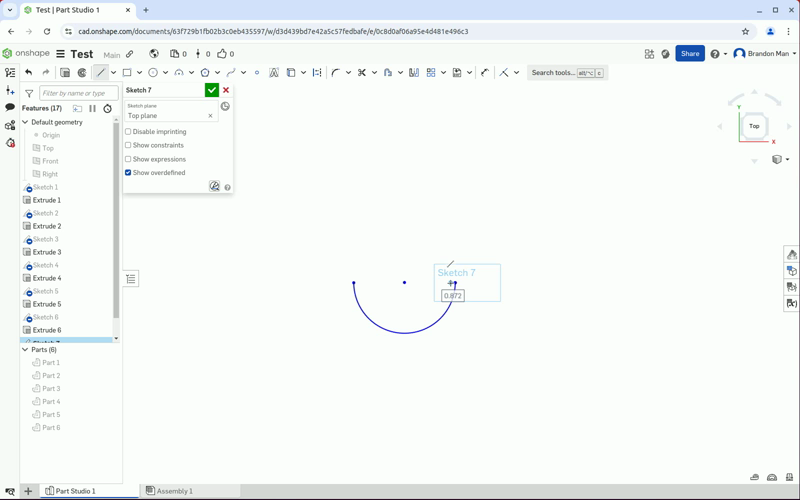
key(esc)
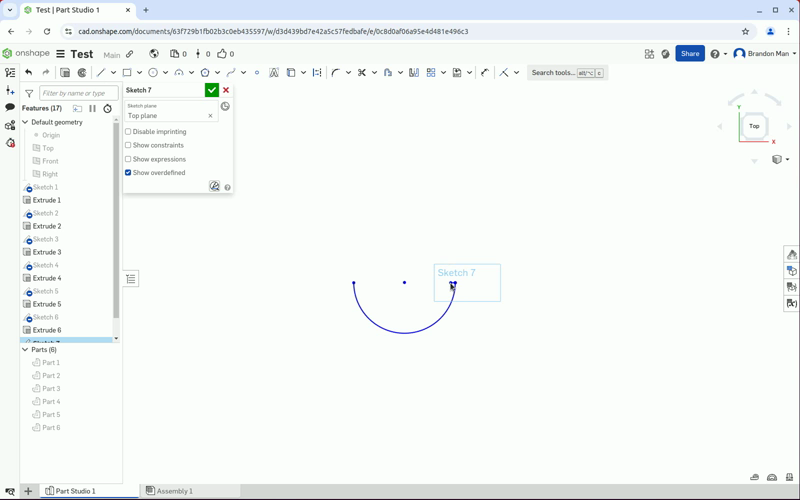
key(a)
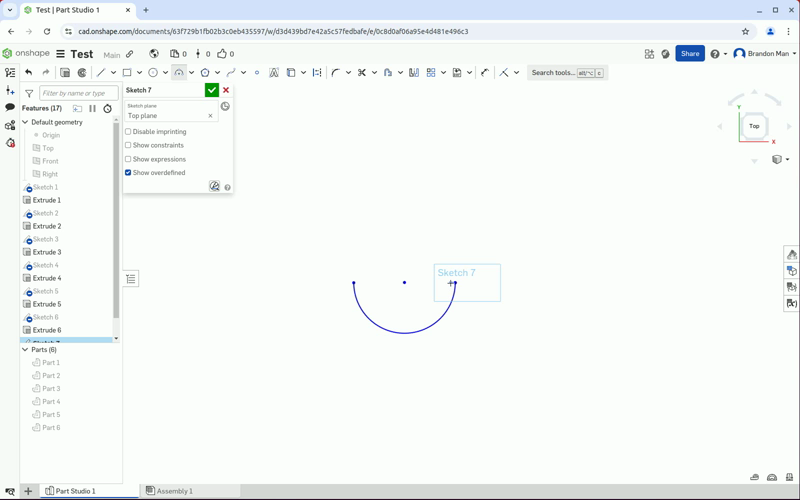
mouse_move(450, 282)
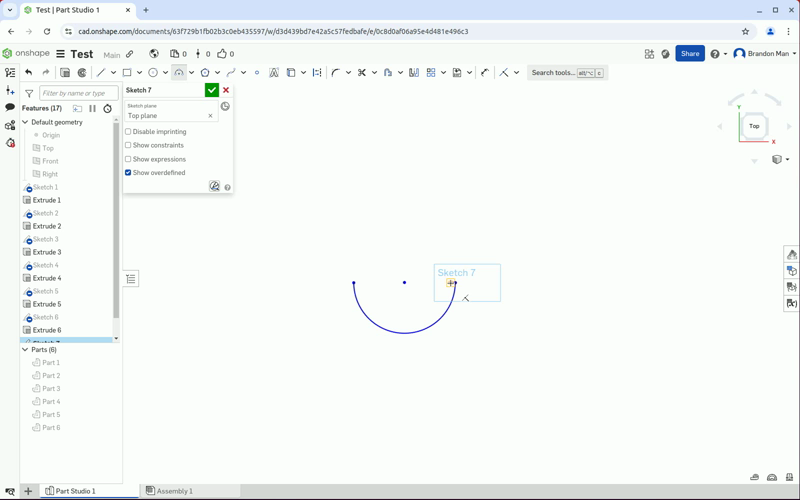
scroll(6)
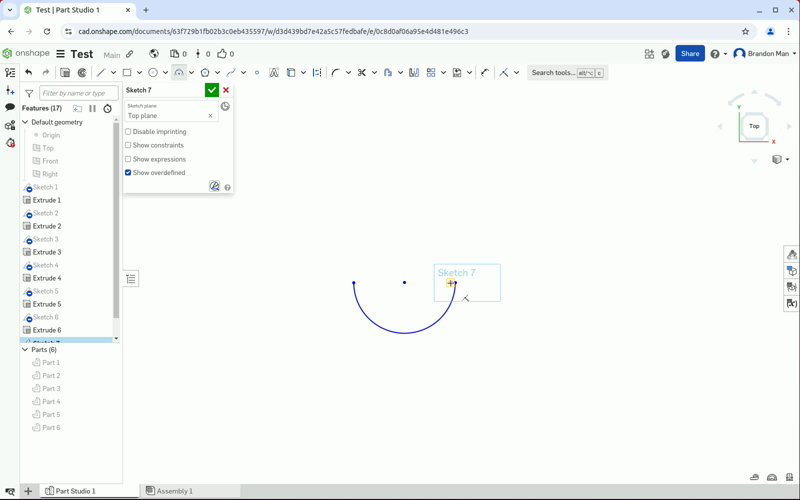
scroll(6)
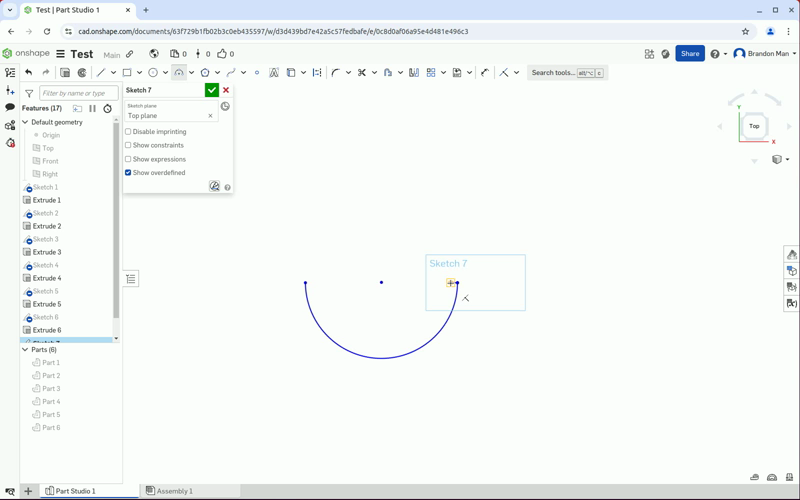
scroll(6)
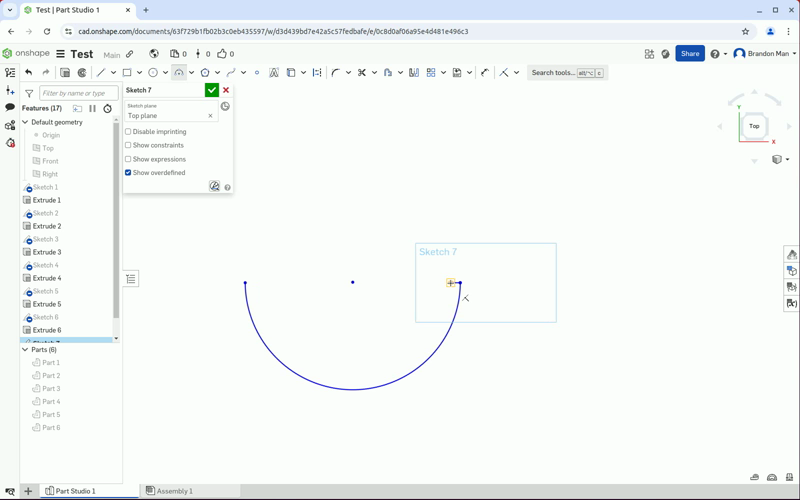
scroll(6)
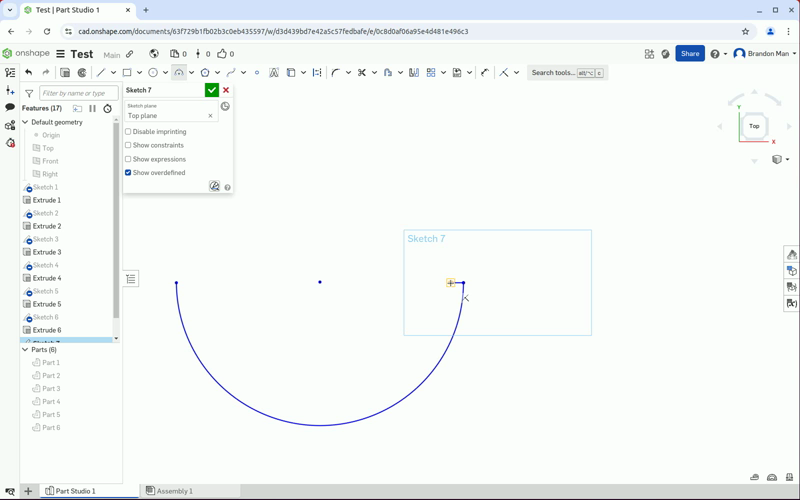
scroll(6)
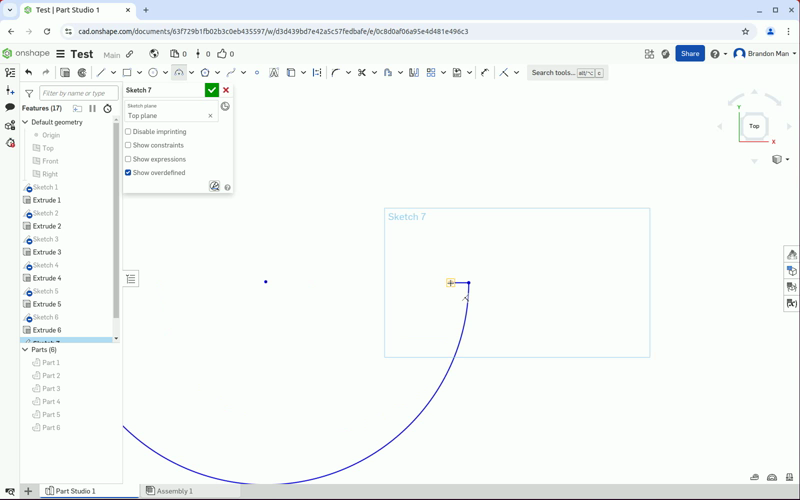
scroll(6)
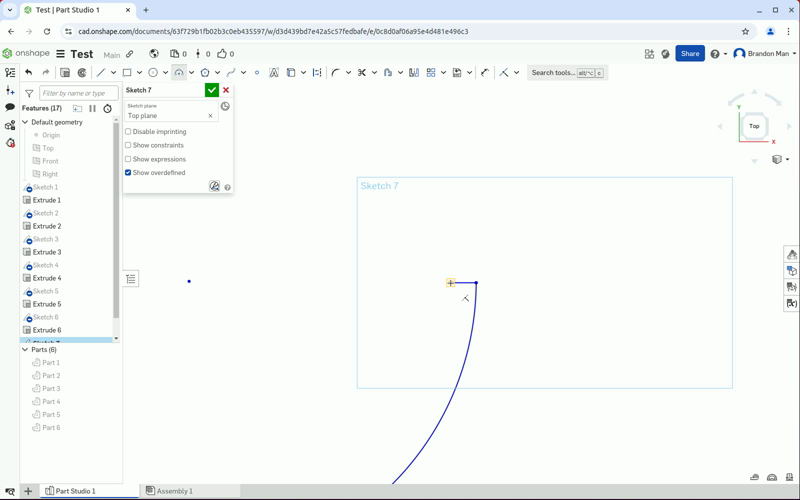
scroll(6)
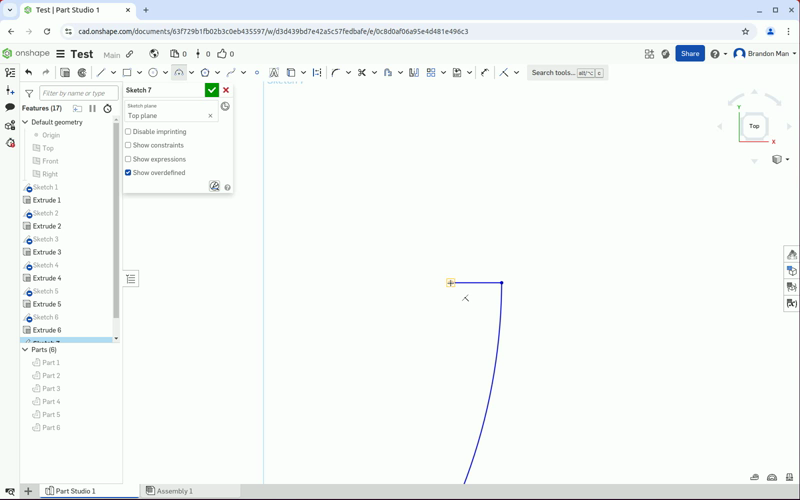
click(450, 282)
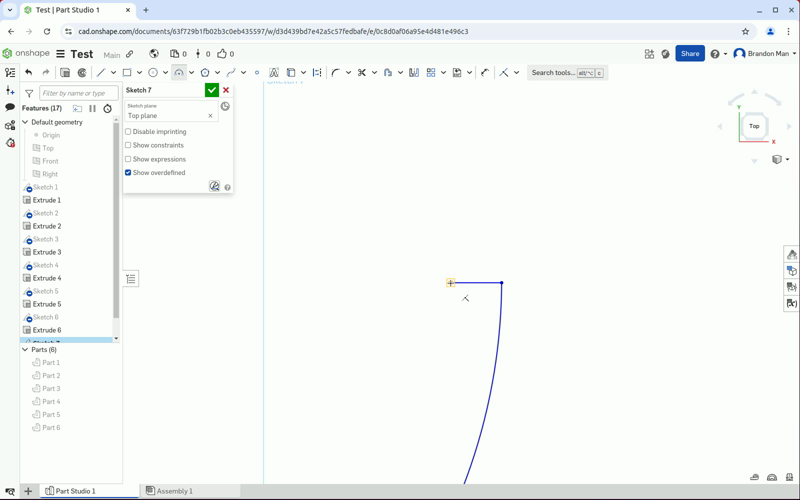
scroll(-6)
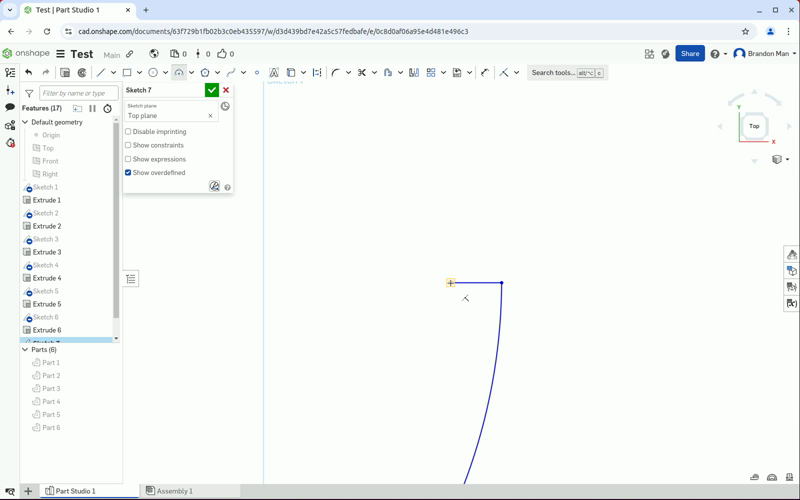
scroll(-6)
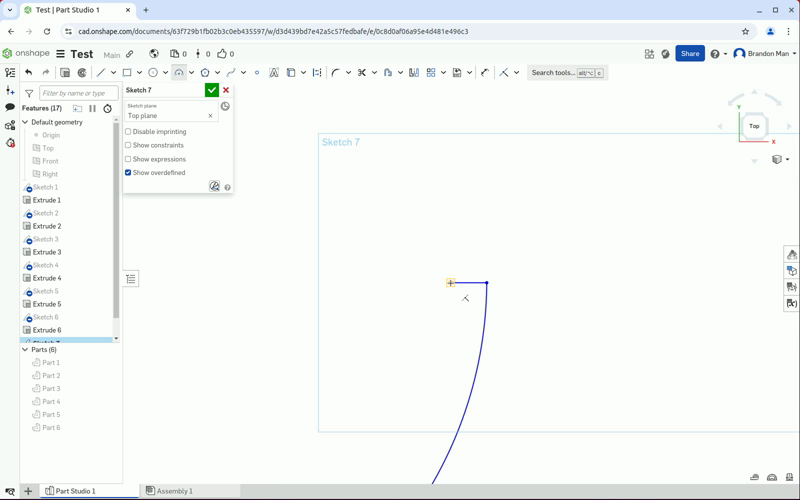
scroll(-6)
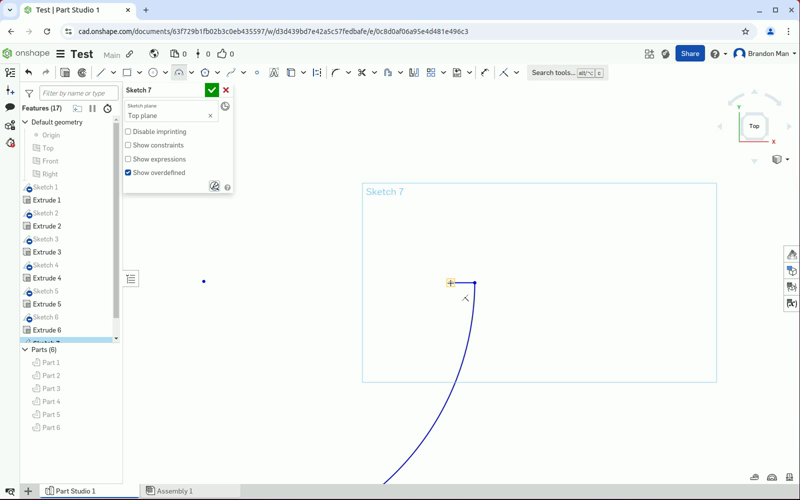
scroll(-6)
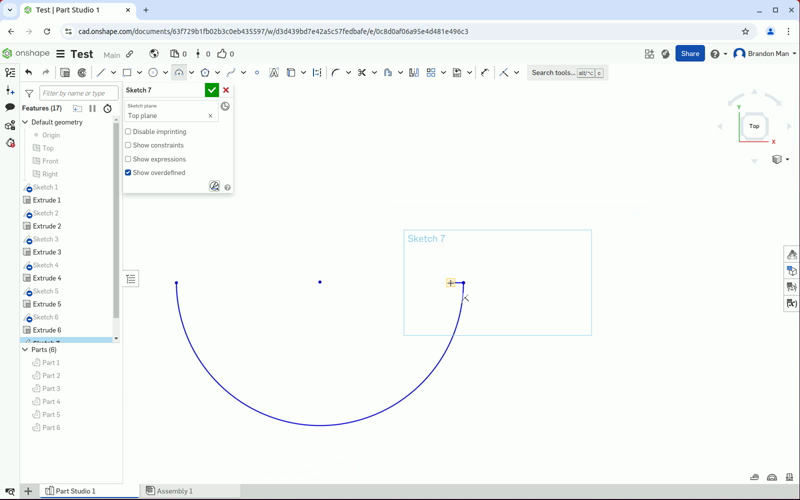
scroll(-6)
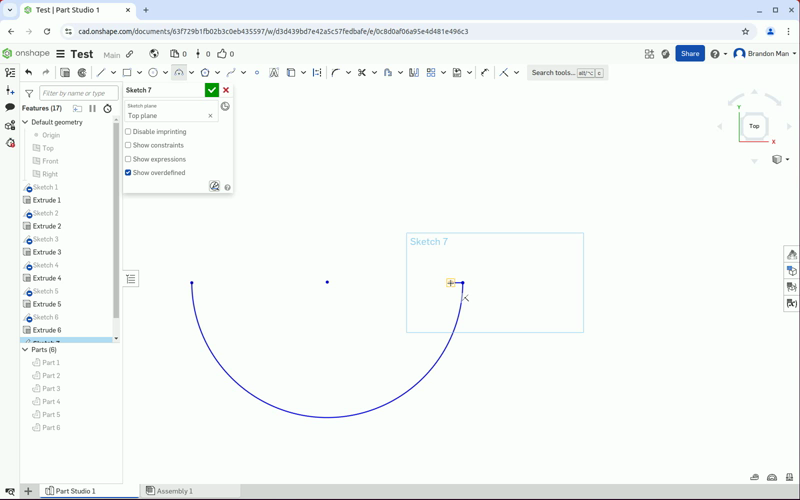
scroll(-6)
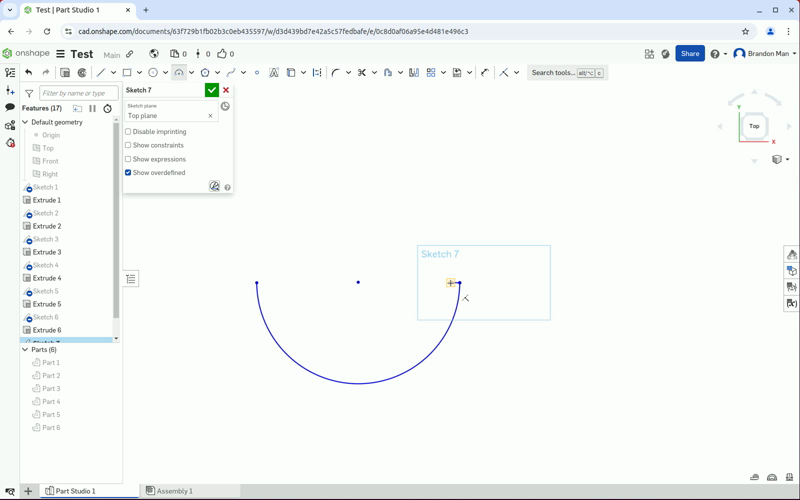
scroll(-6)
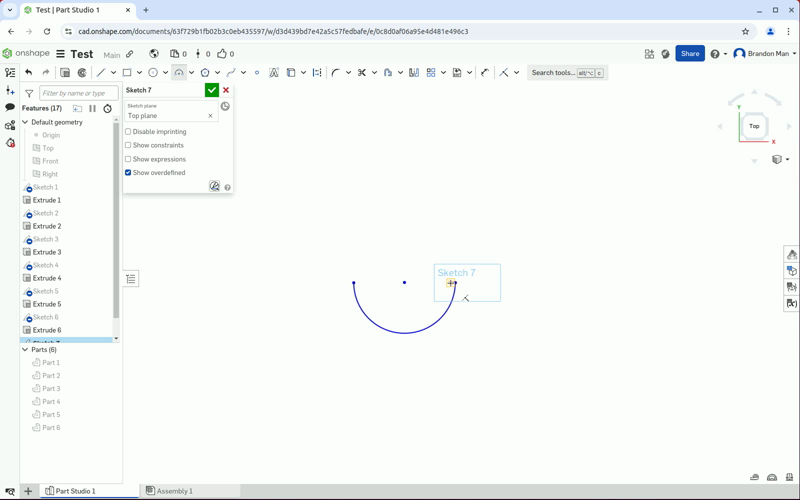
key_down(shift)
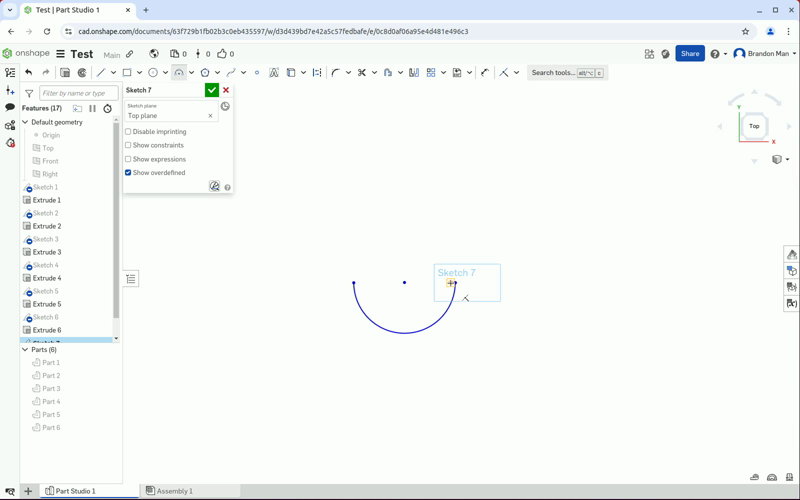
mouse_move(358, 282)
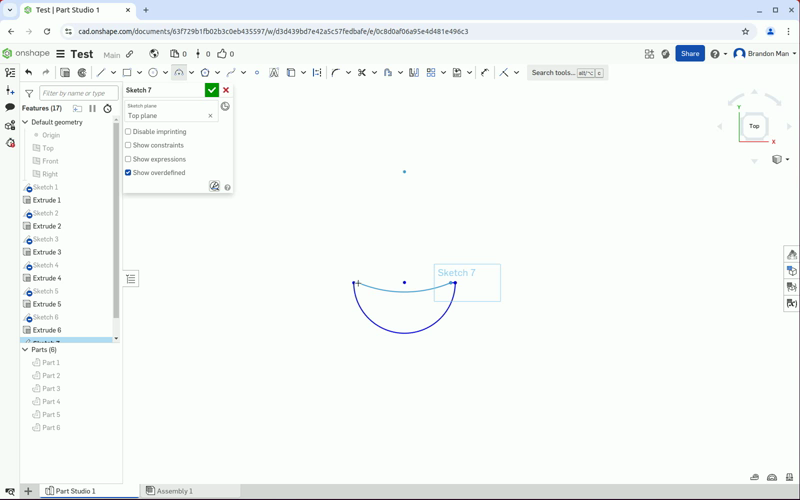
click(358, 282)
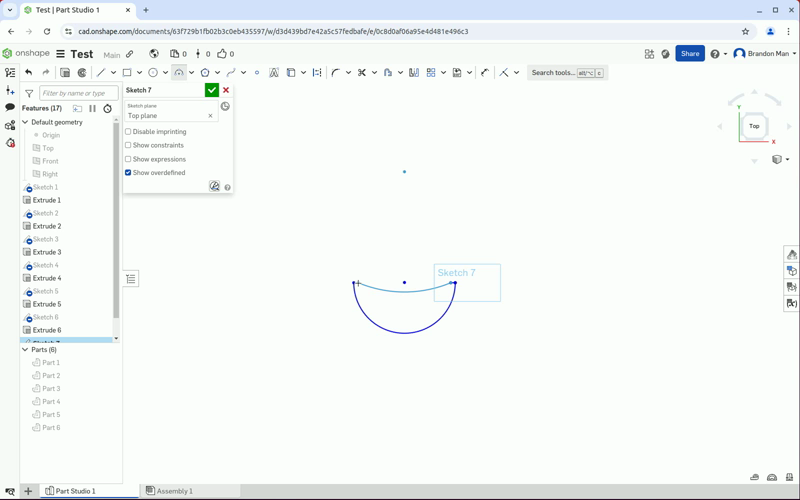
mouse_move(404, 329)
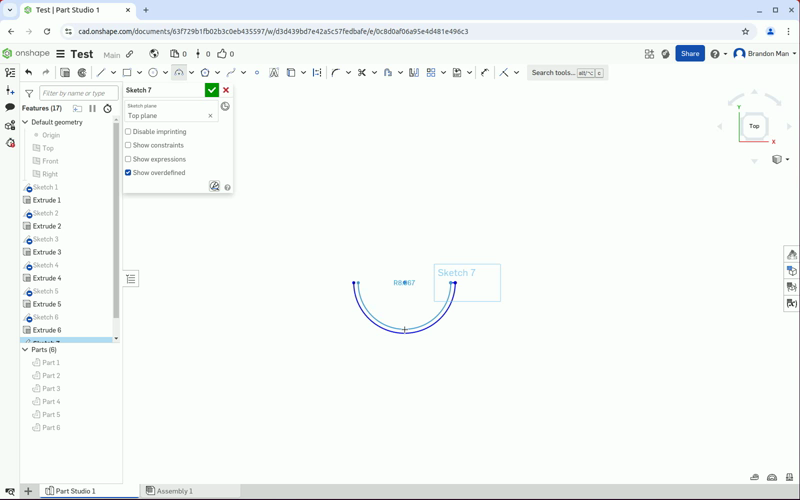
scroll(6)
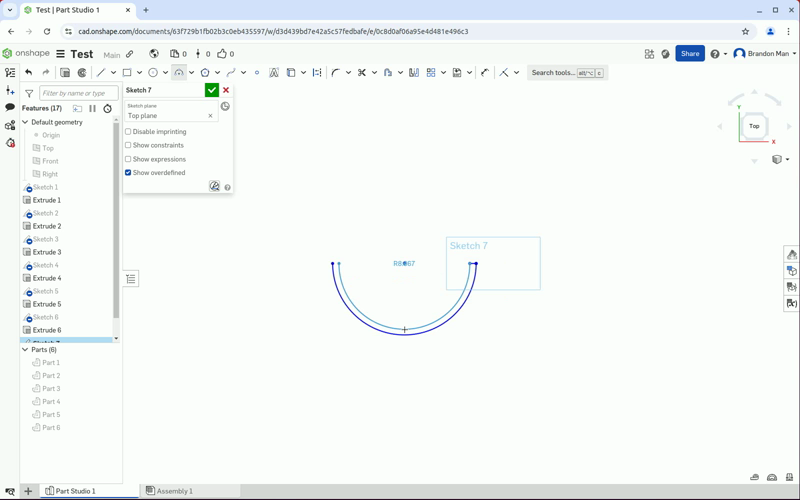
scroll(6)
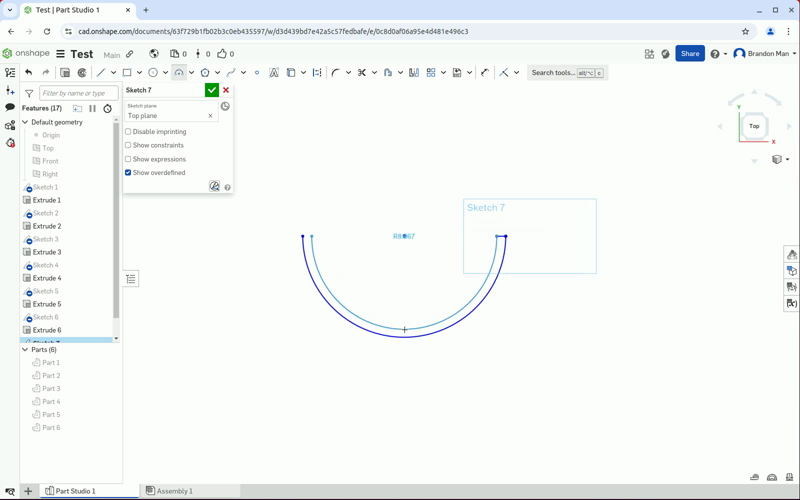
scroll(6)
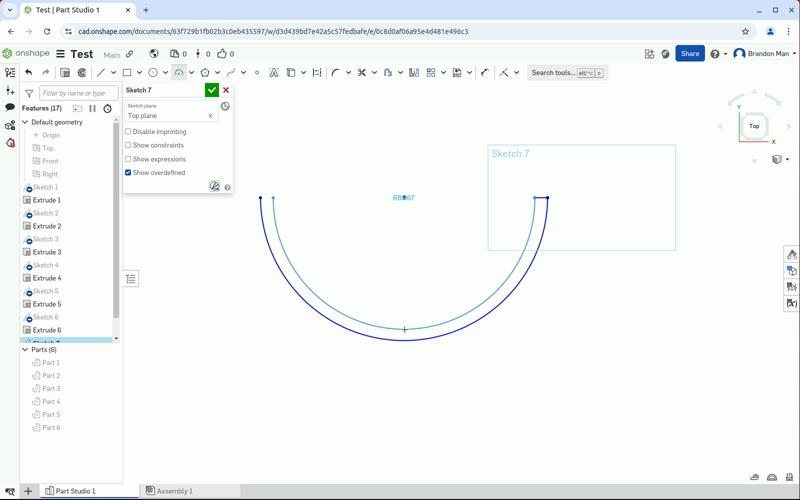
scroll(6)
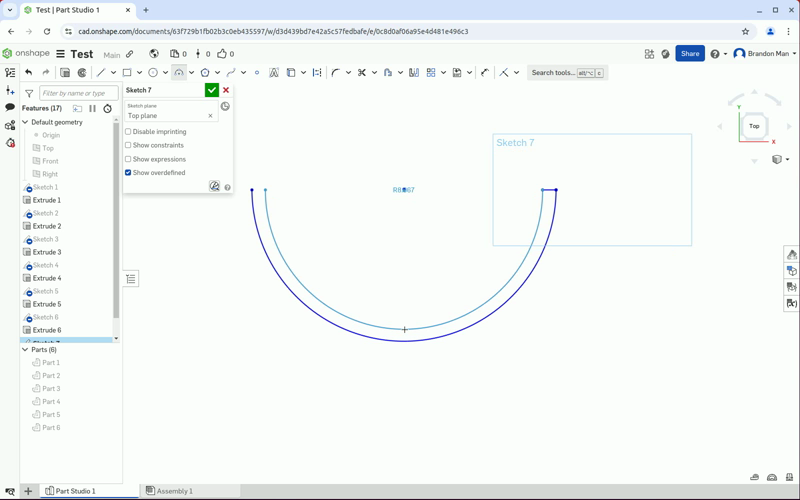
scroll(6)
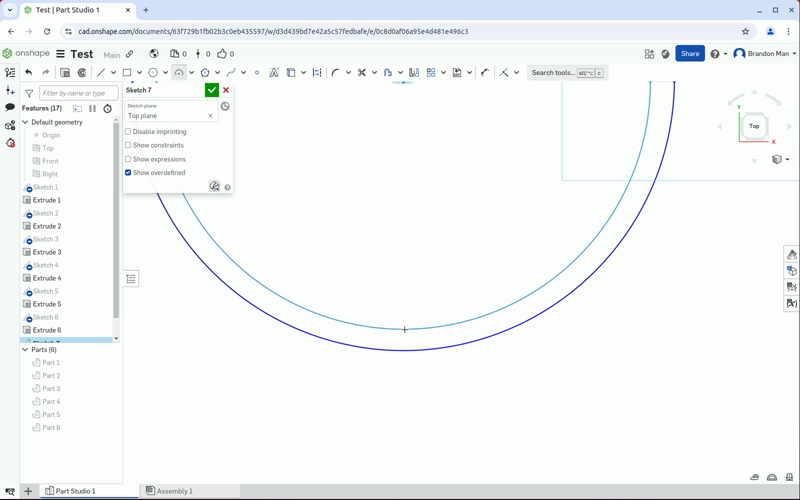
scroll(6)
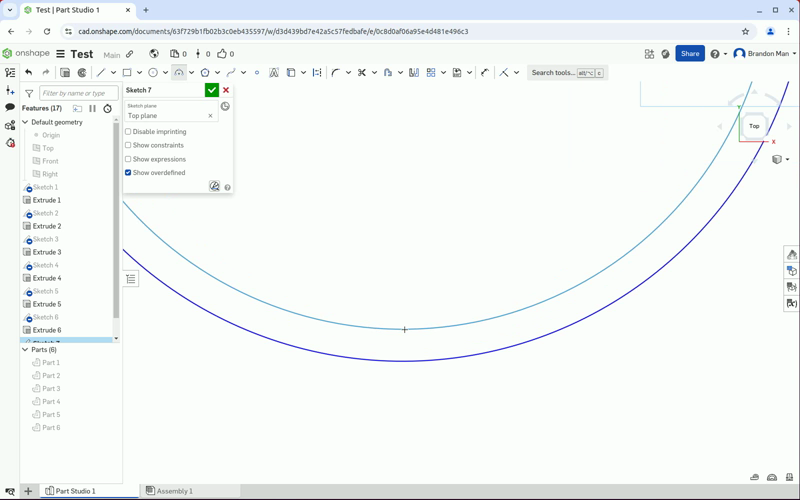
scroll(6)
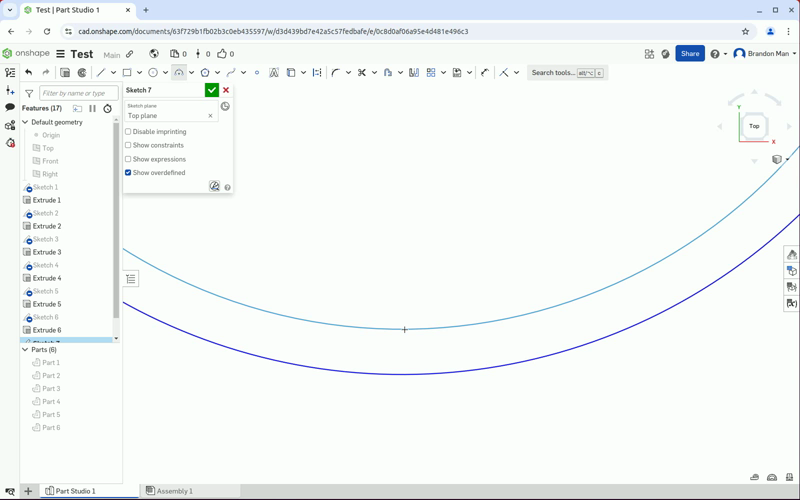
click(404, 329)
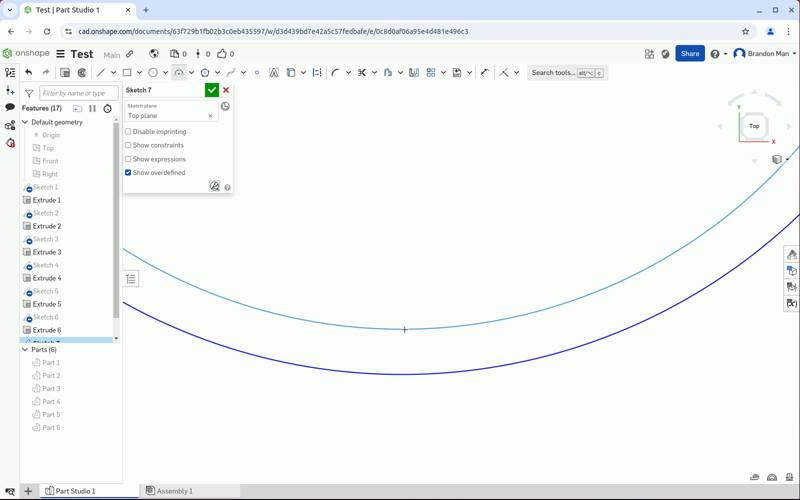
scroll(-6)
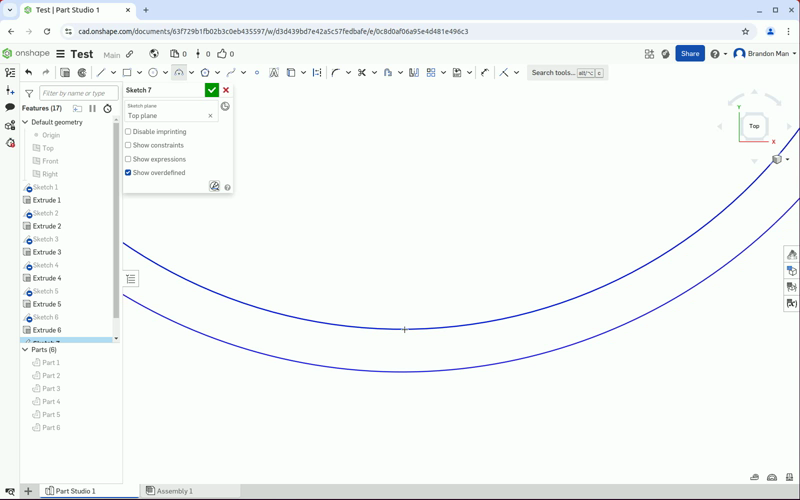
scroll(-6)
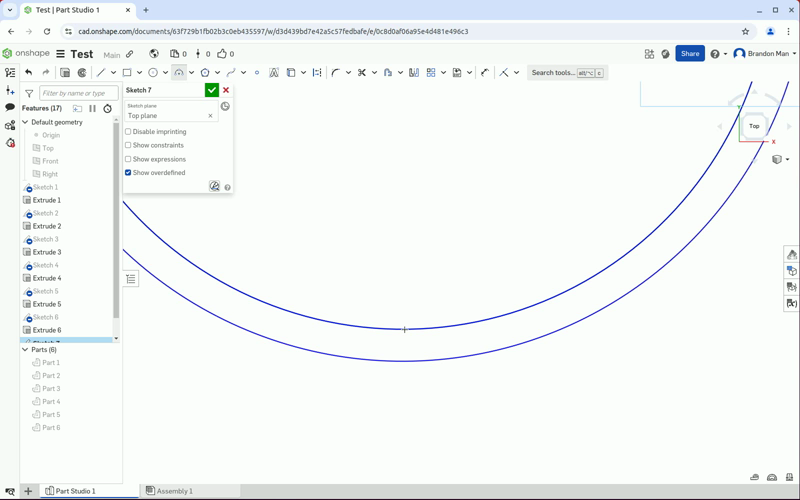
scroll(-6)
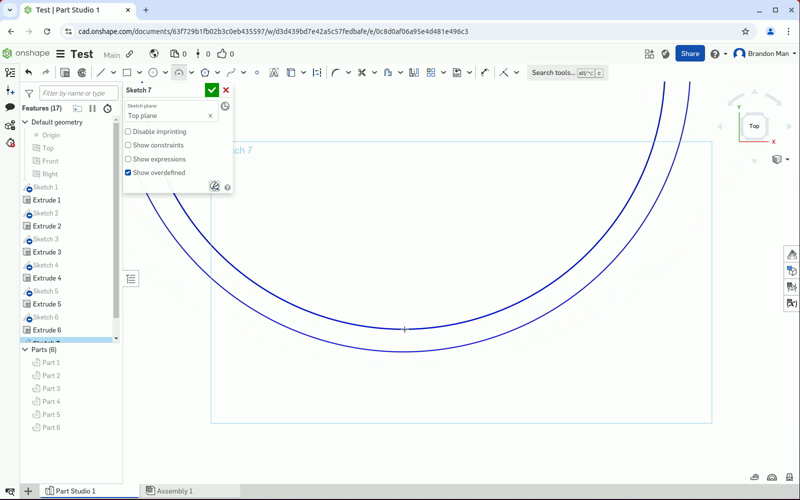
scroll(-6)
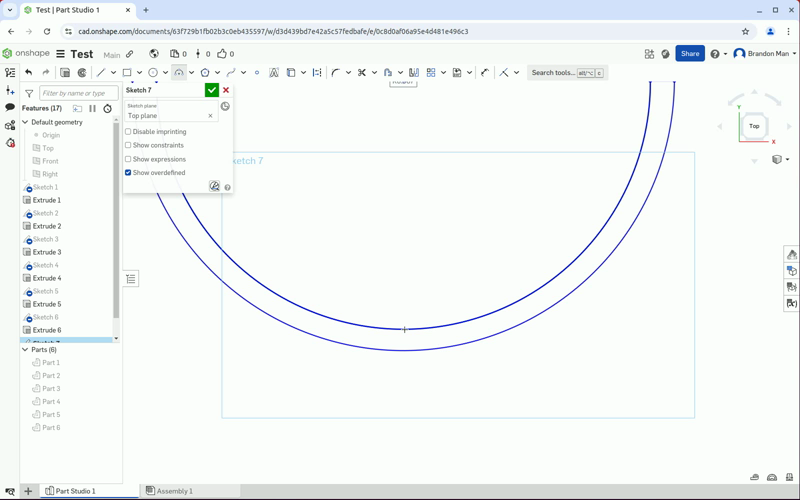
scroll(-6)
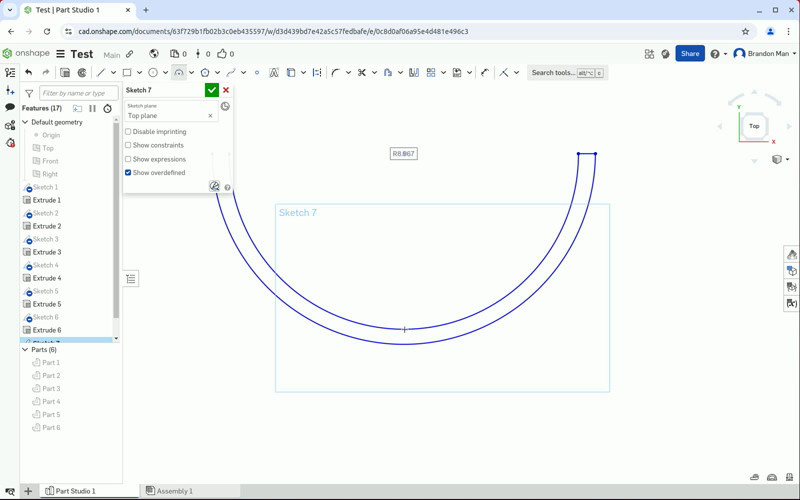
scroll(-6)
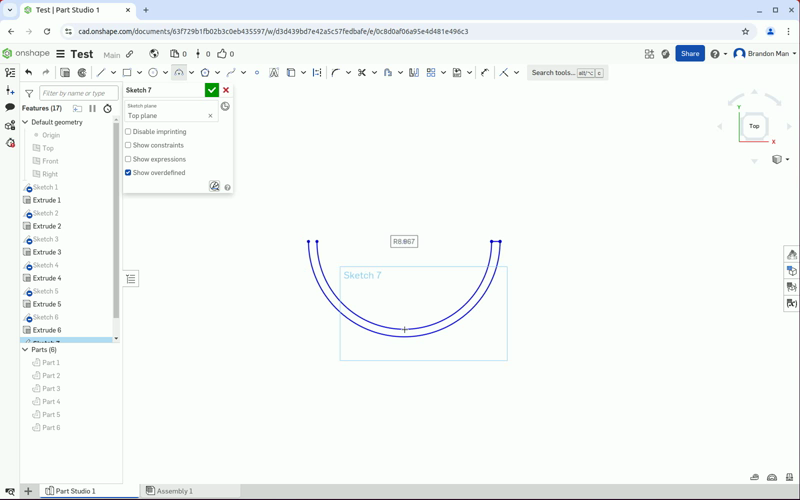
scroll(-6)
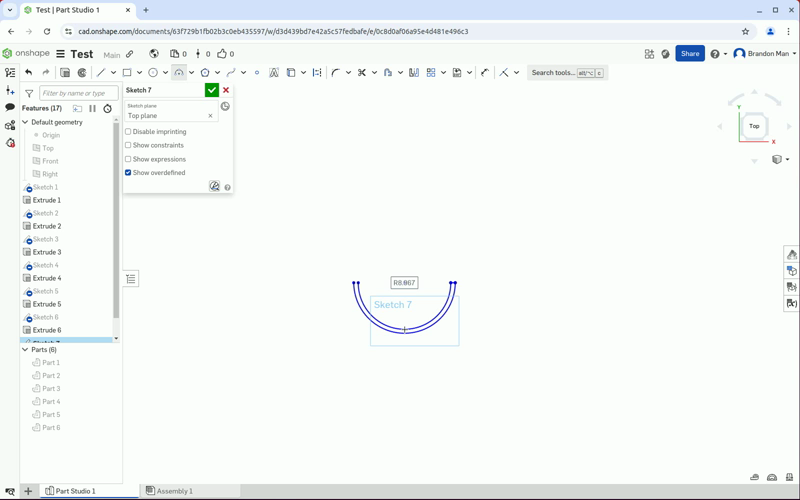
key_up(shift)
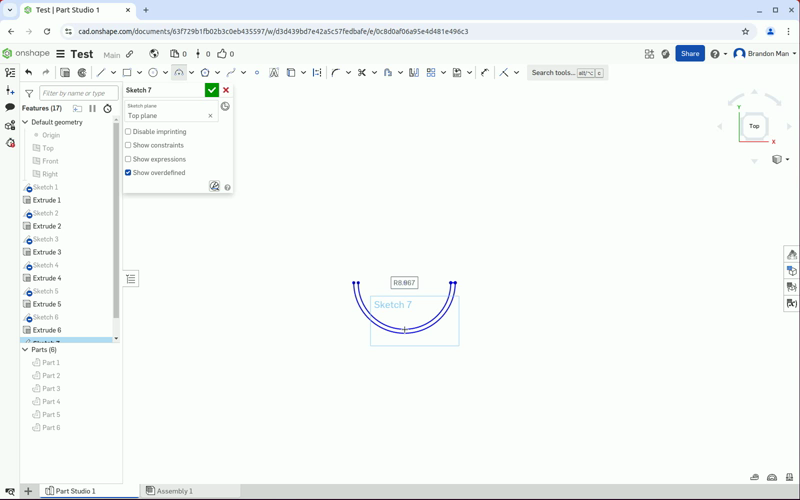
key(esc)
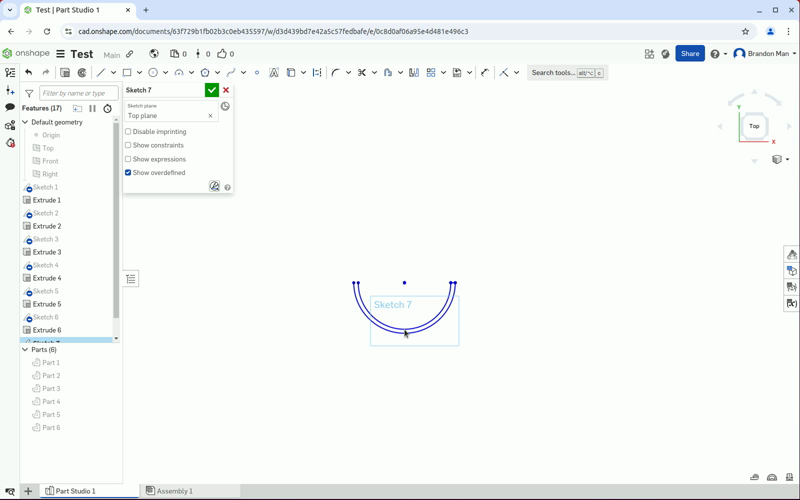
key(l)
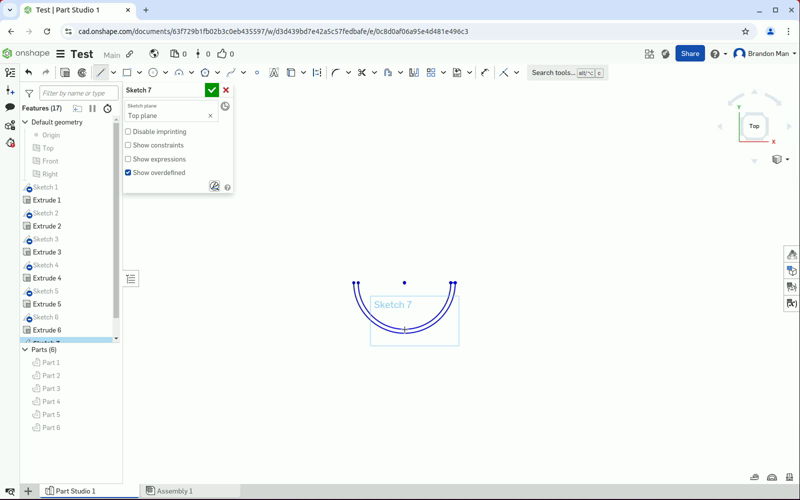
mouse_move(358, 282)
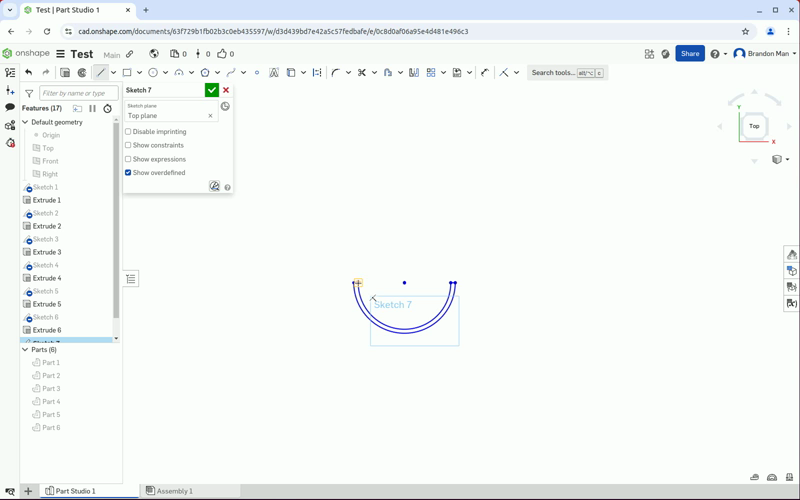
click(358, 282)
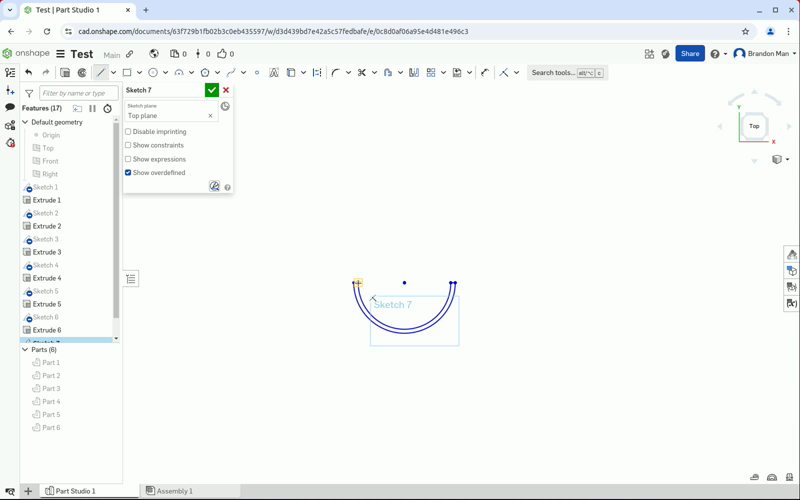
mouse_move(388, 282)
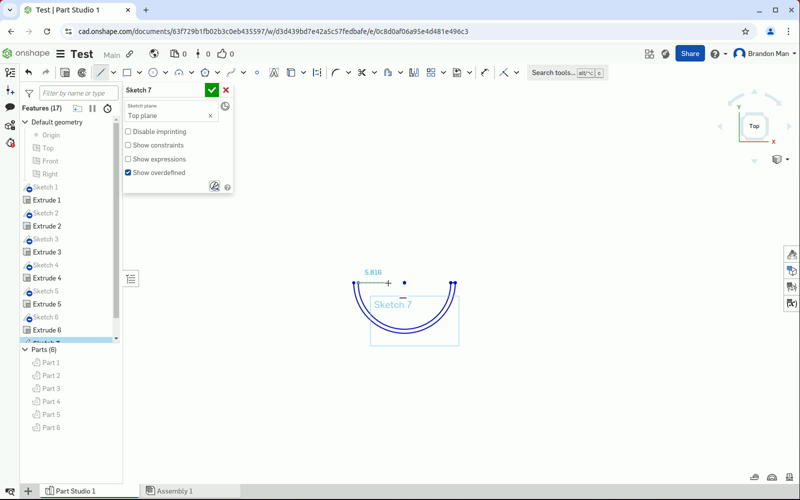
key_down(shift)
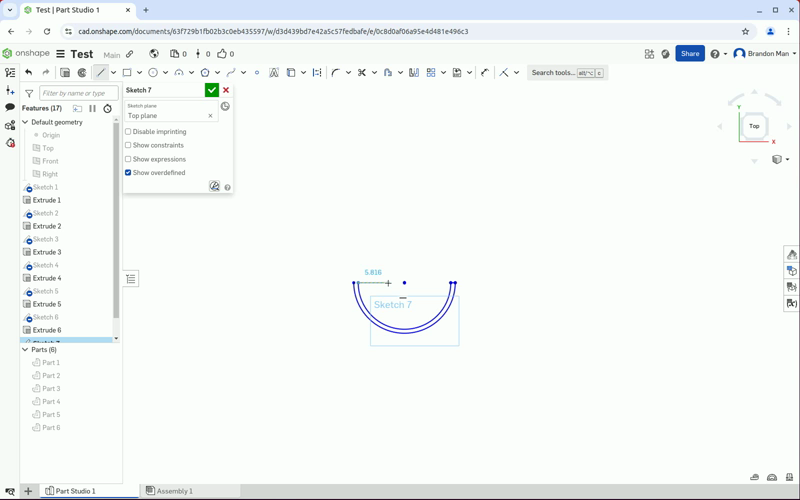
mouse_move(353, 282)
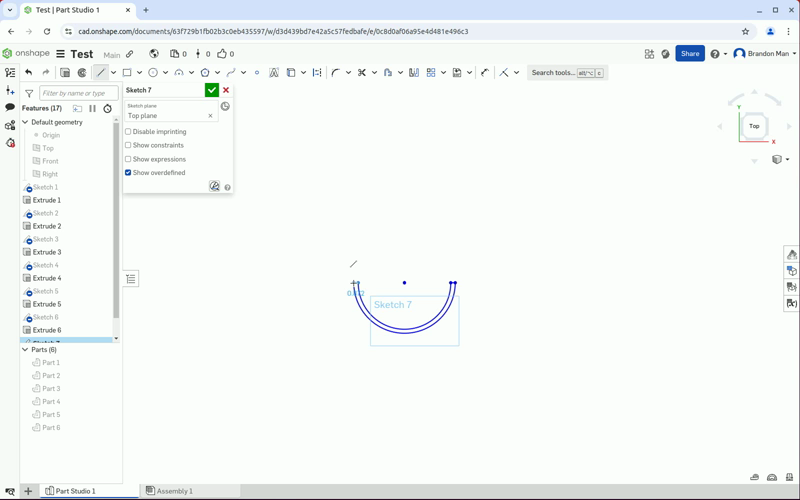
scroll(6)
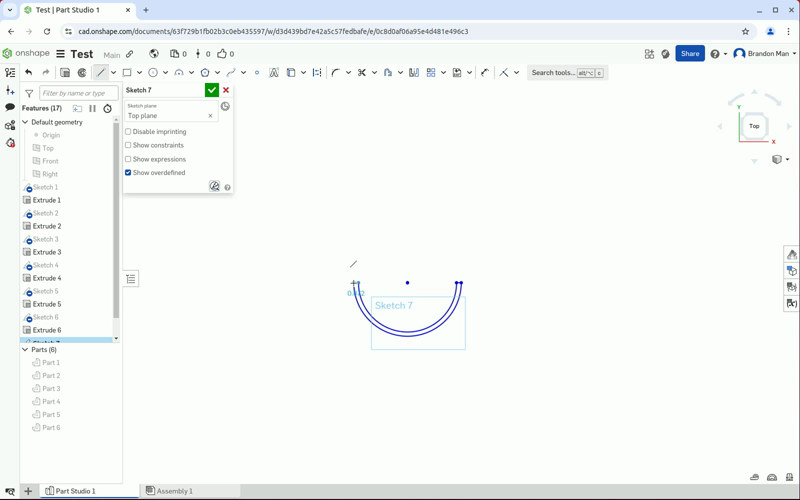
scroll(6)
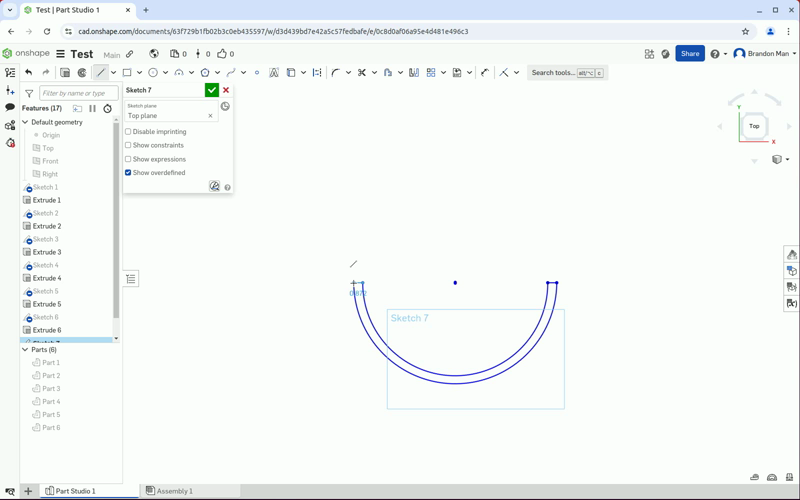
scroll(6)
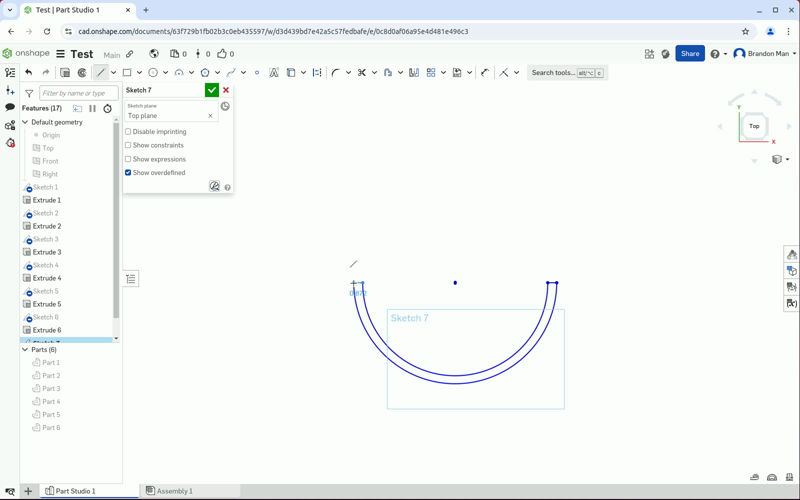
scroll(6)
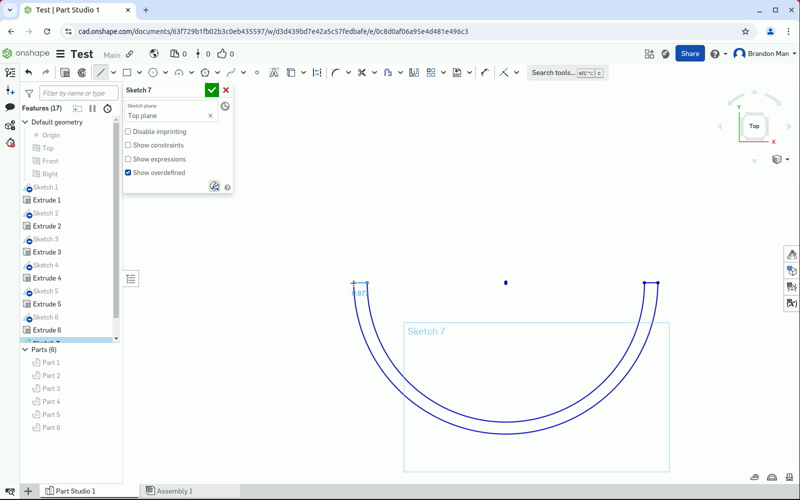
scroll(6)
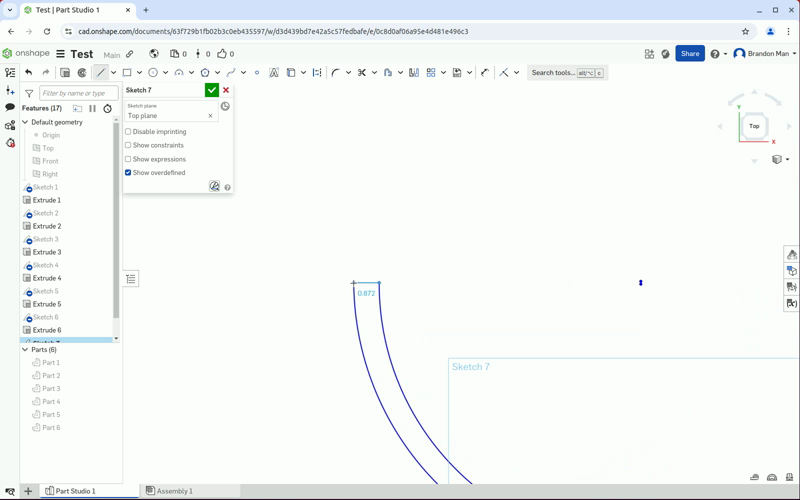
scroll(6)
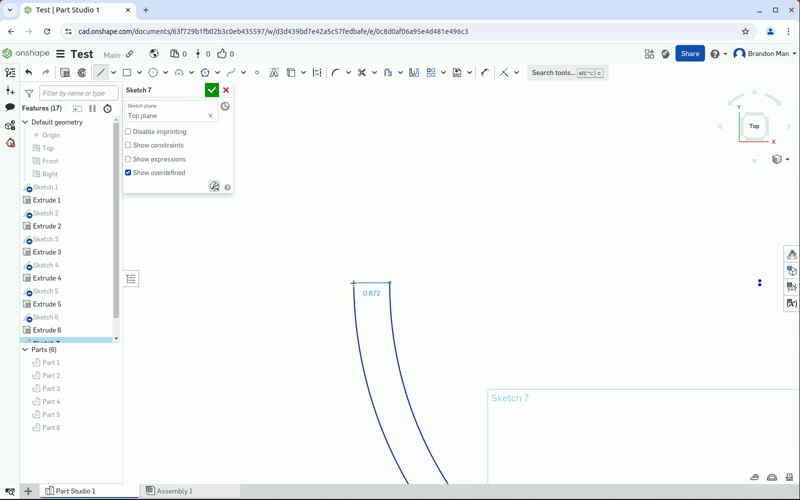
scroll(6)
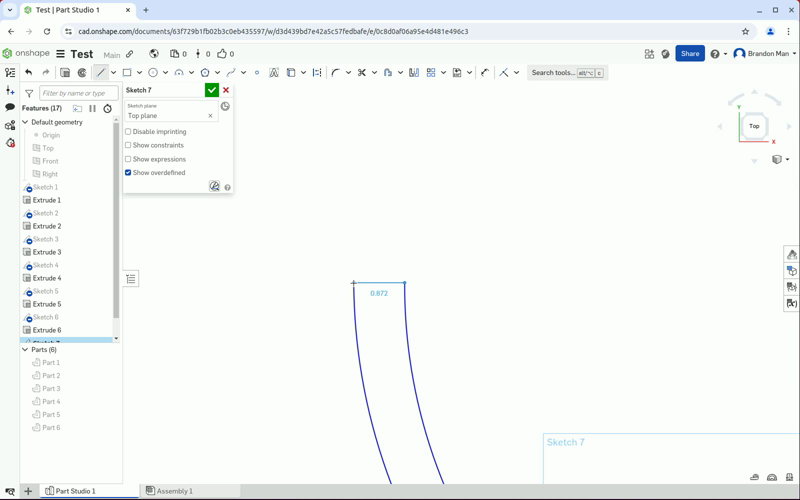
key_up(shift)
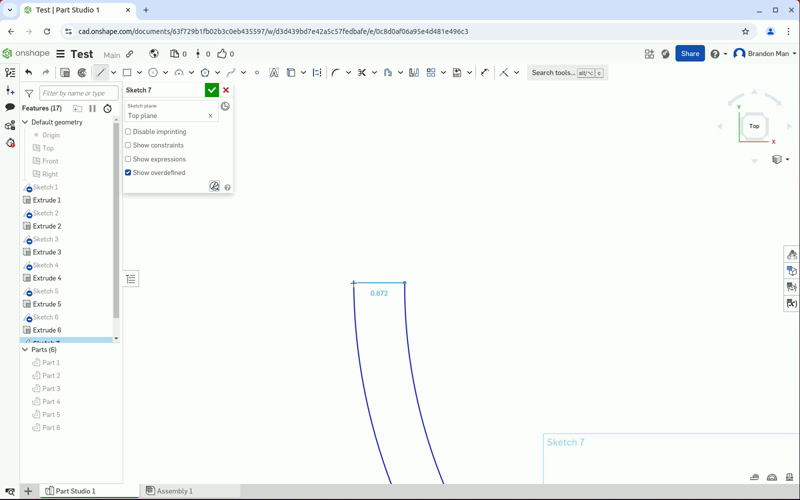
click(353, 282)
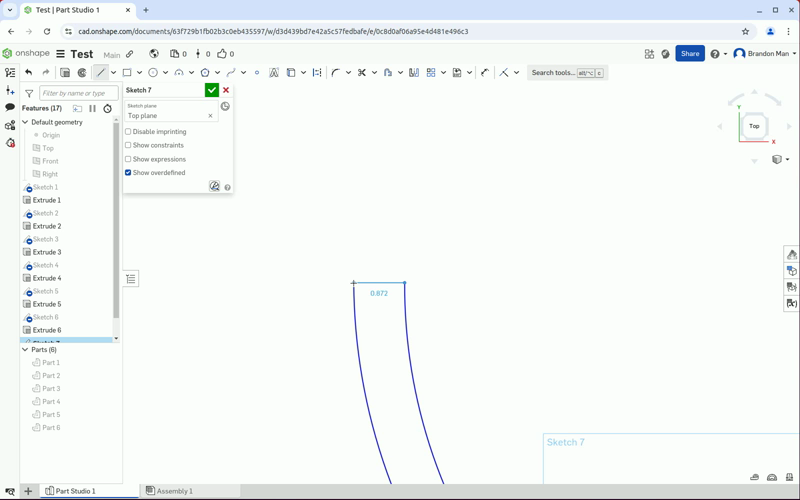
scroll(-6)
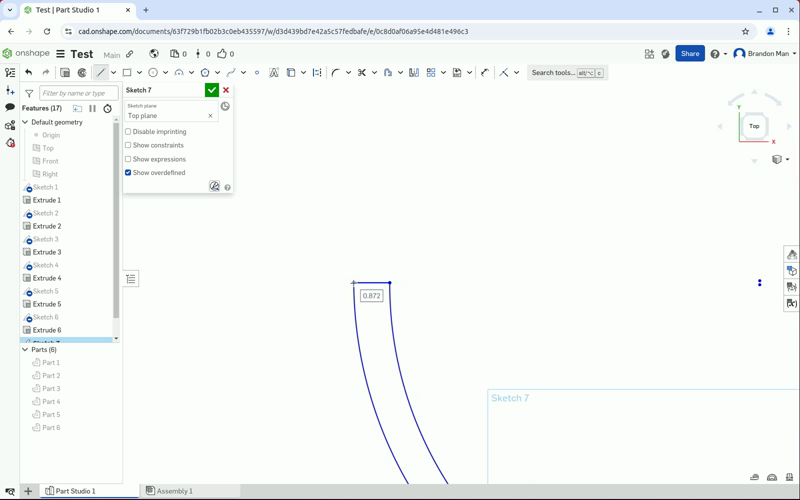
scroll(-6)
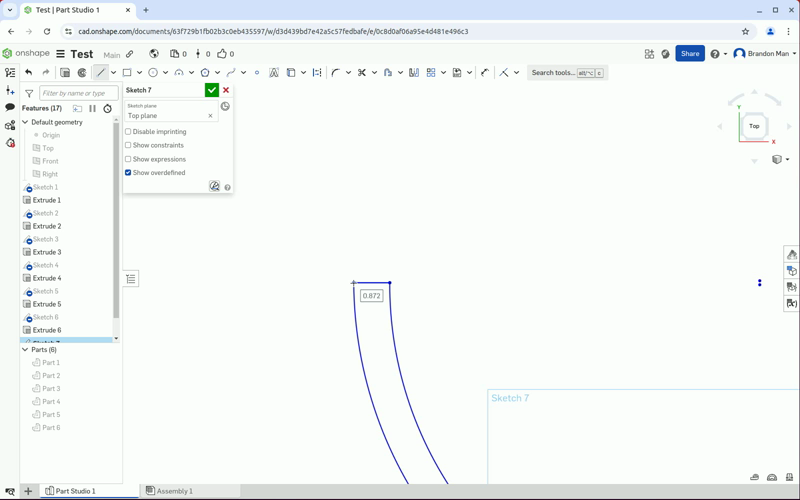
scroll(-6)
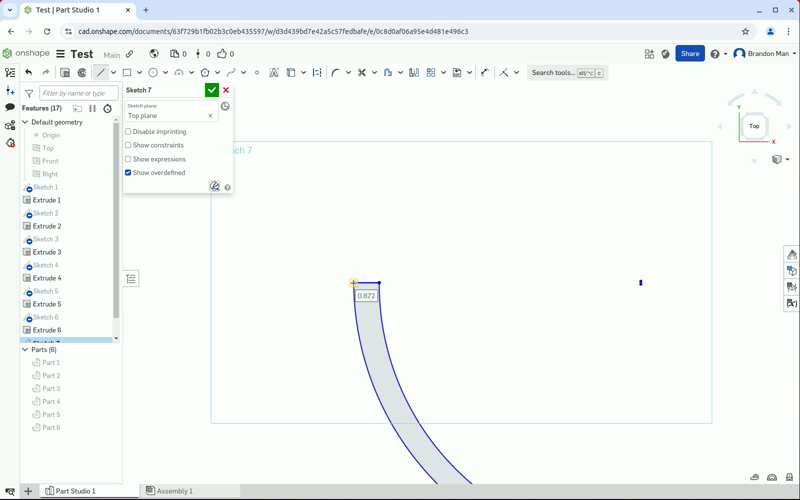
scroll(-6)
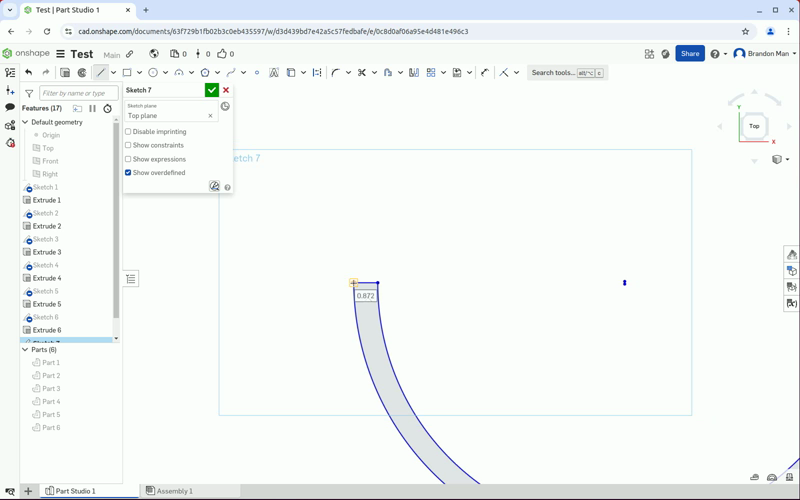
scroll(-6)
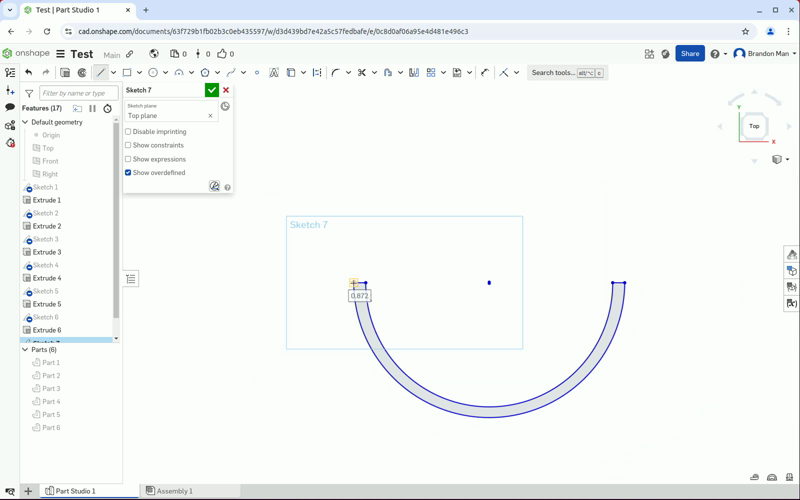
scroll(-6)
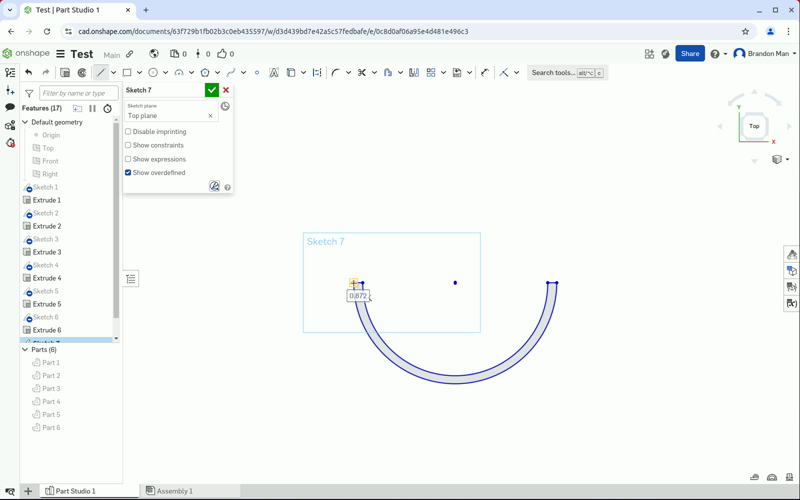
scroll(-6)
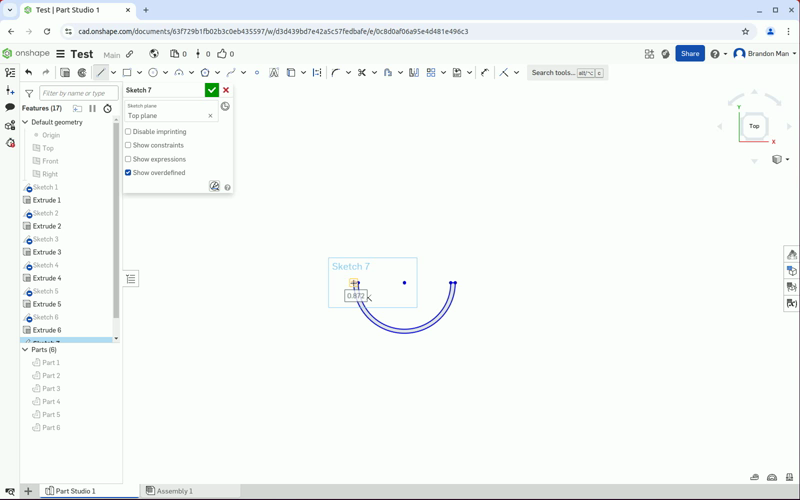
key(esc)
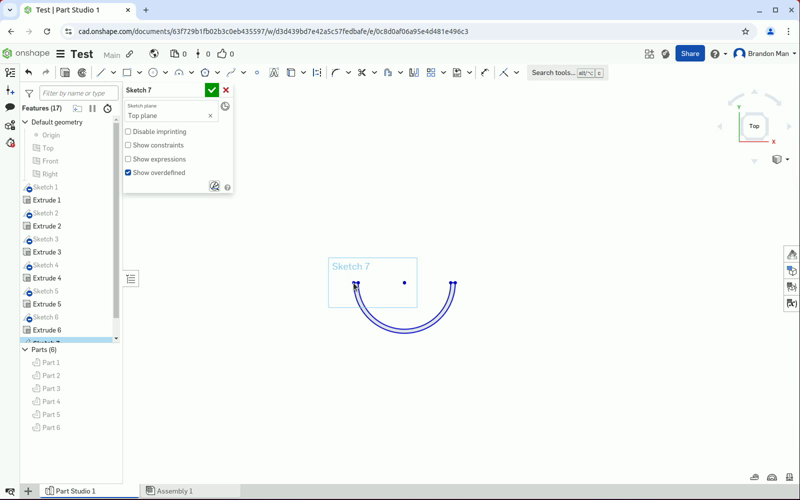
mouse_move(388, 326)
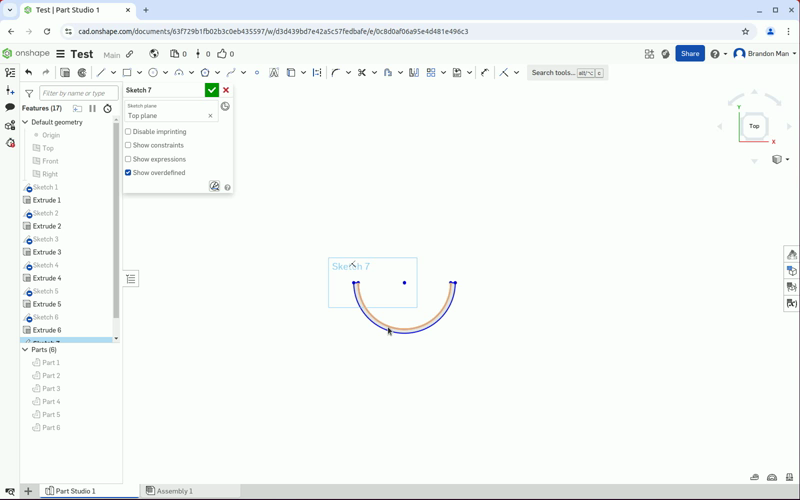
scroll(6)
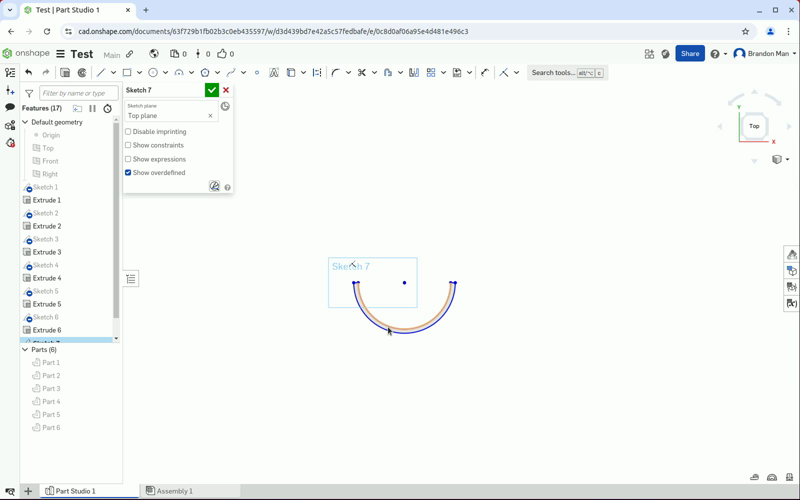
scroll(6)
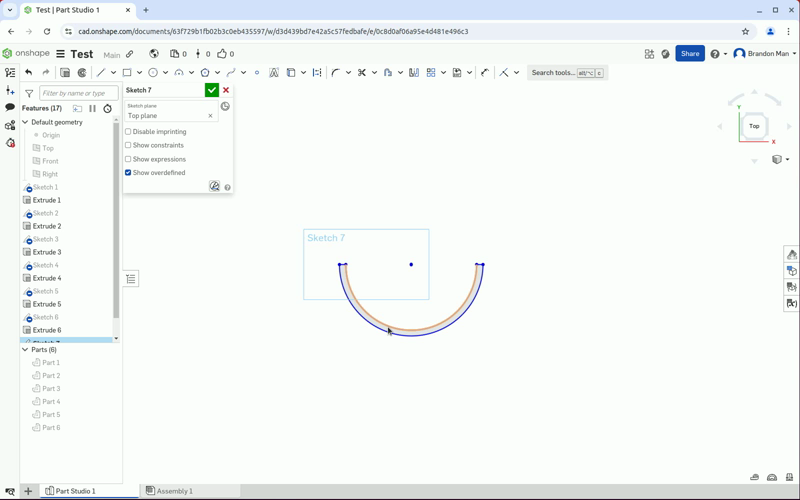
scroll(6)
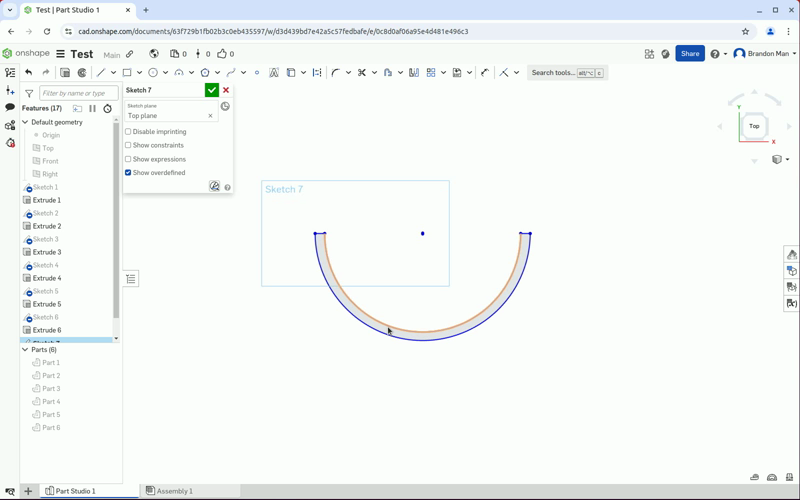
scroll(6)
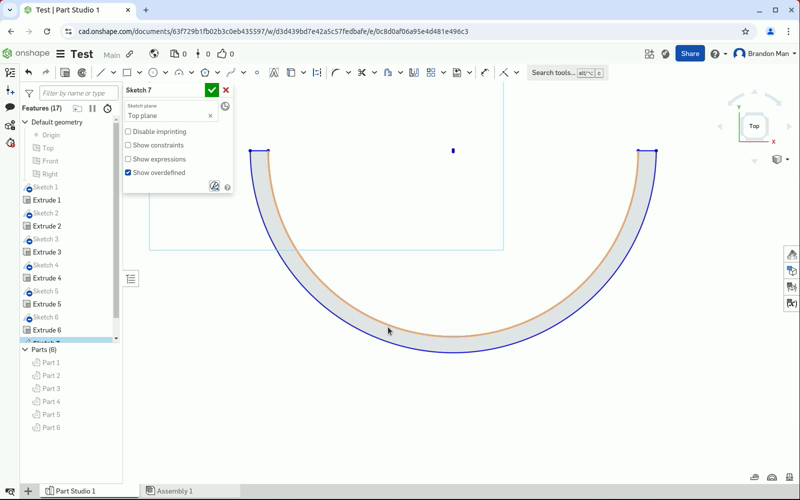
scroll(6)
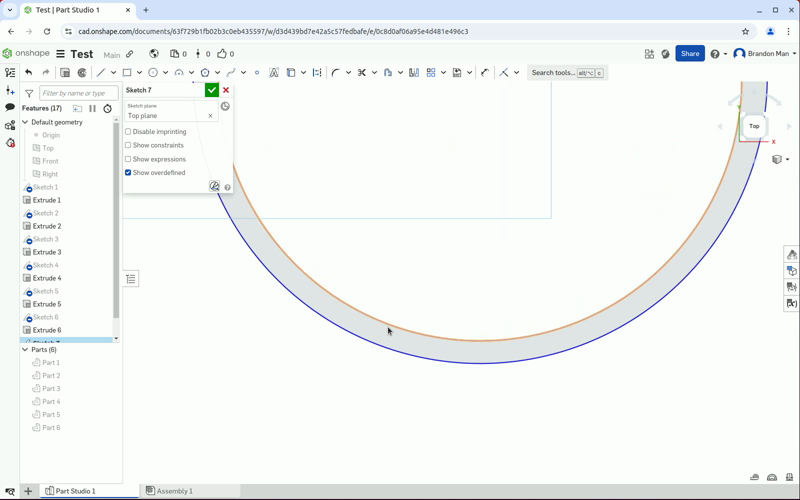
scroll(6)
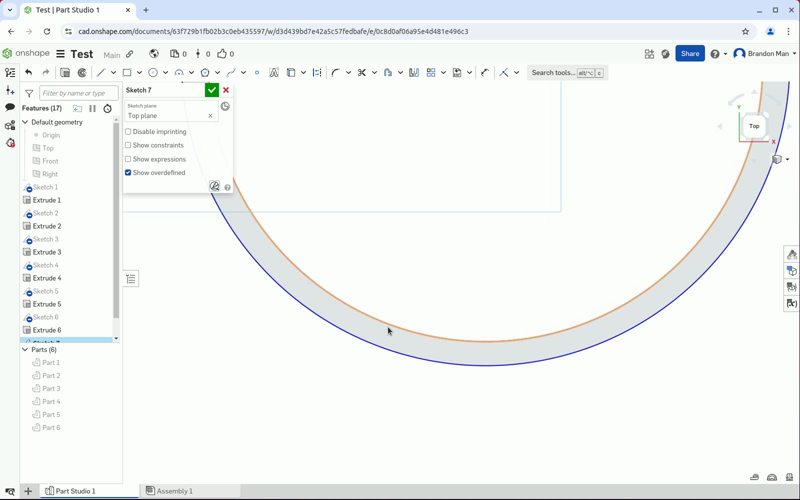
scroll(6)
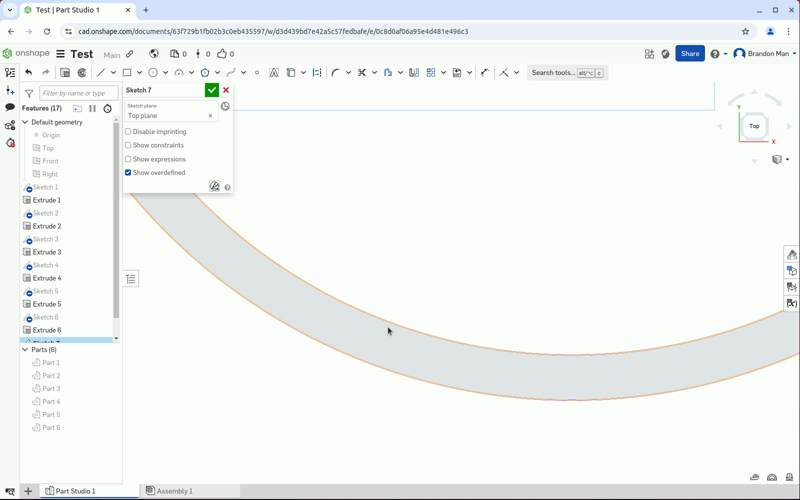
click(388, 326)
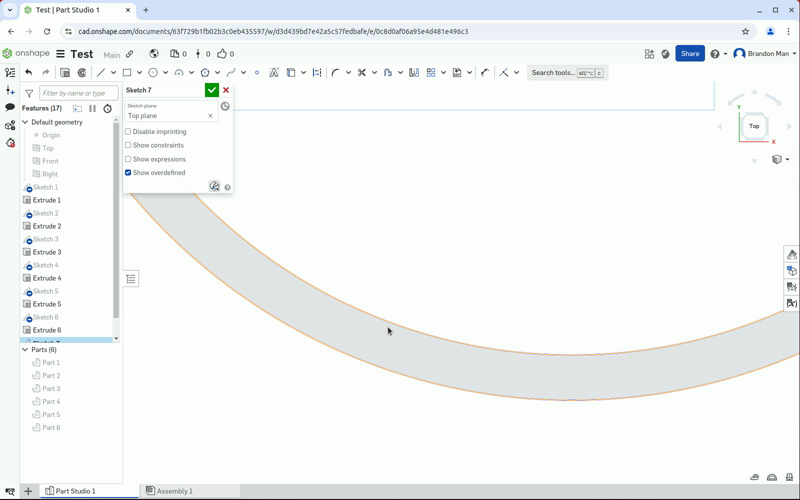
scroll(-6)
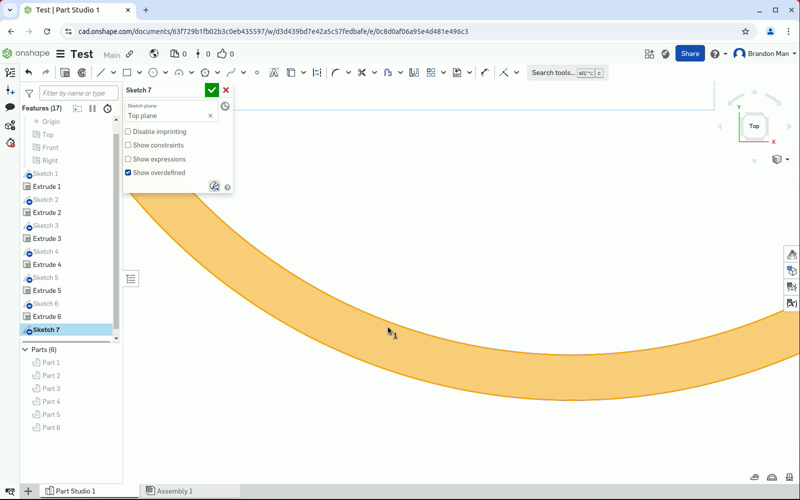
scroll(-6)
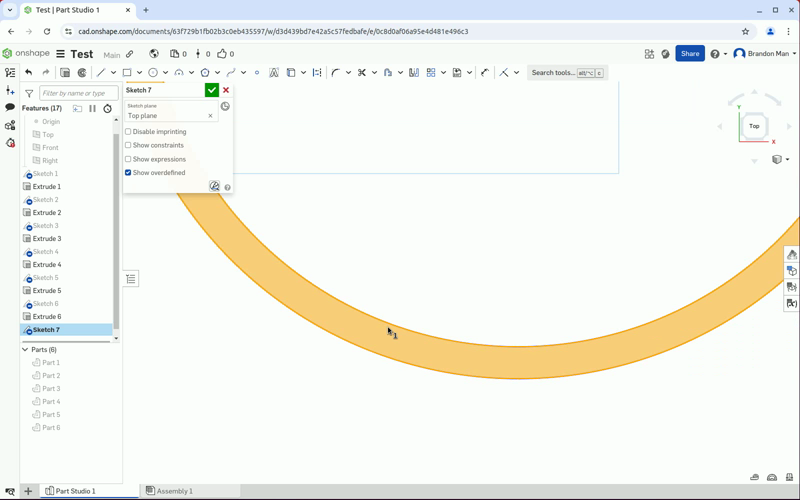
scroll(-6)
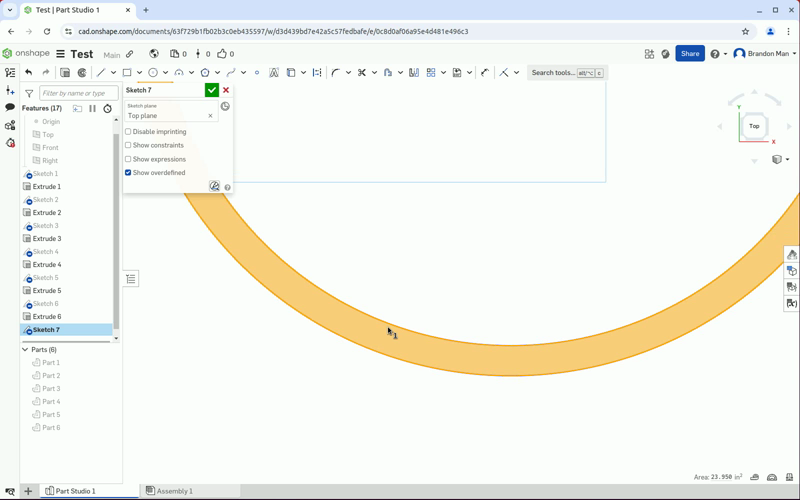
scroll(-6)
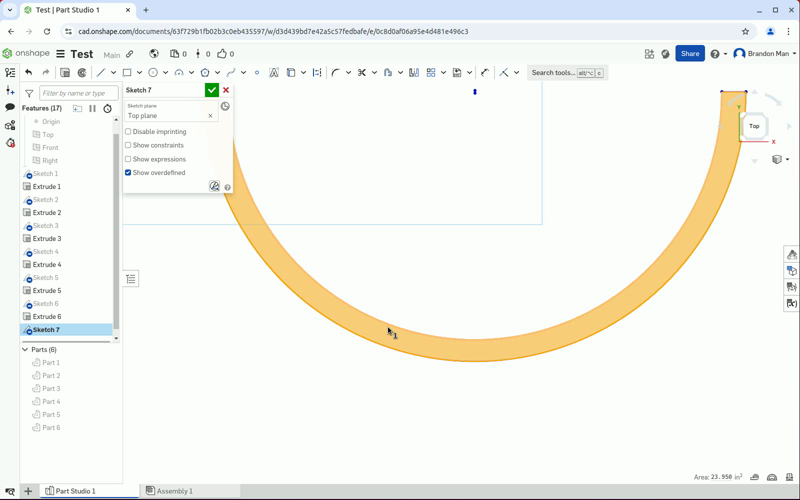
scroll(-6)
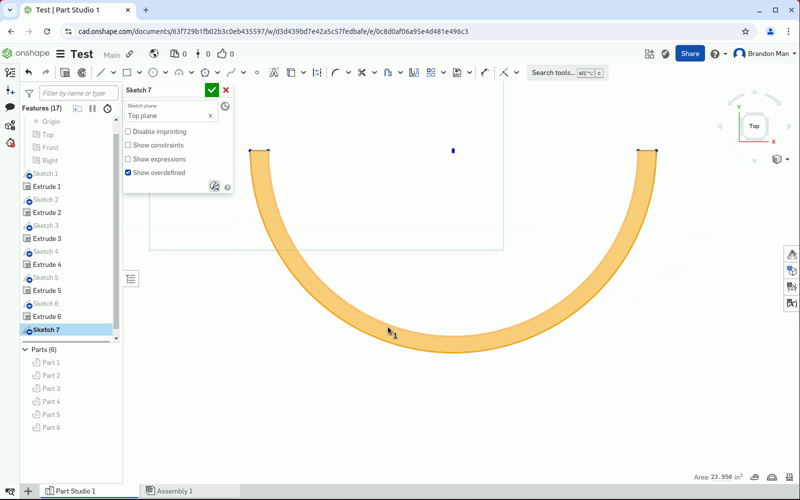
scroll(-6)
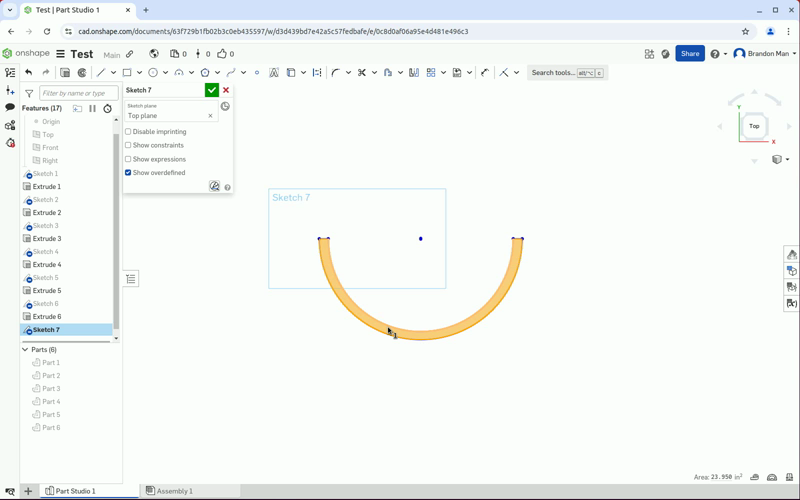
scroll(-6)
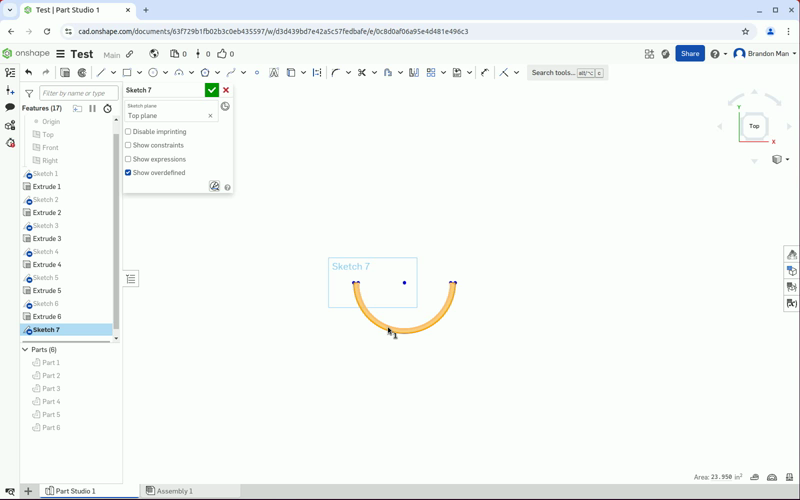
mouse_move(73, 352)
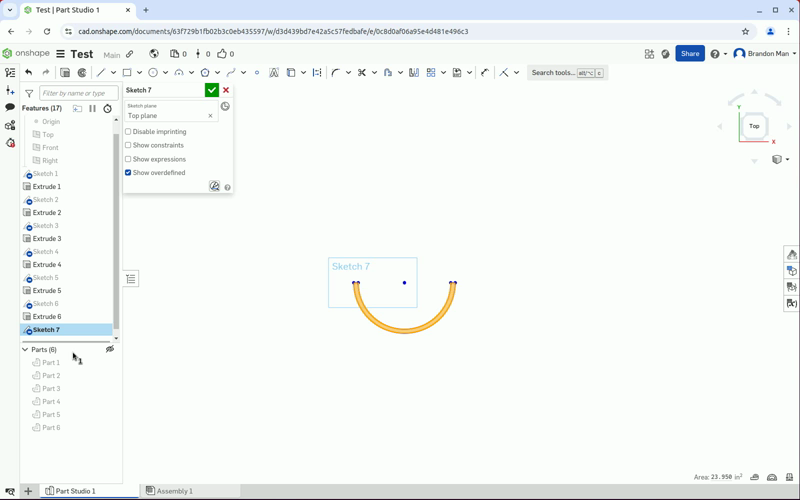
key(shift+y)
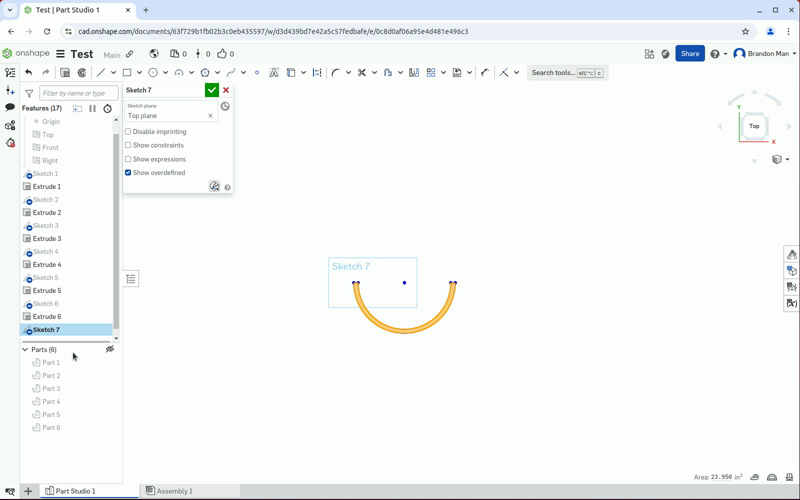
key(shift+e)
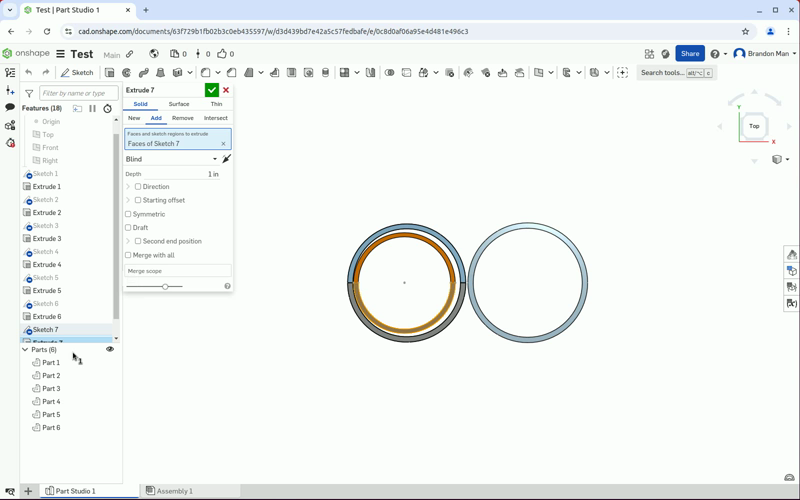
mouse_move(143, 106)
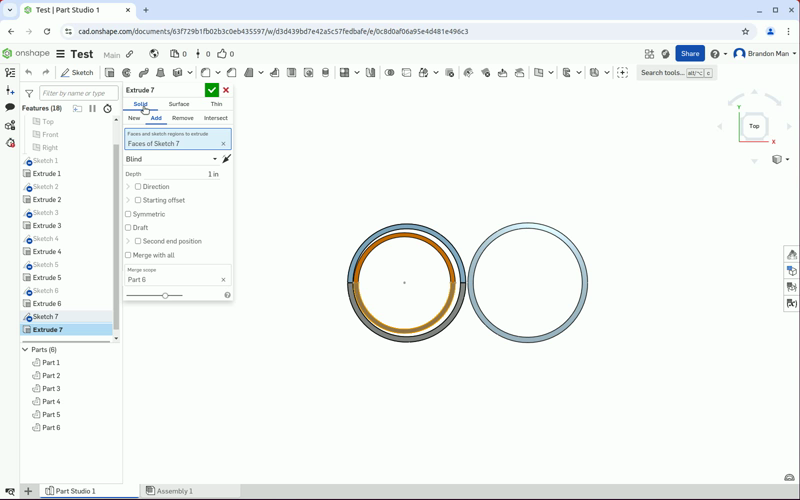
click(143, 106)
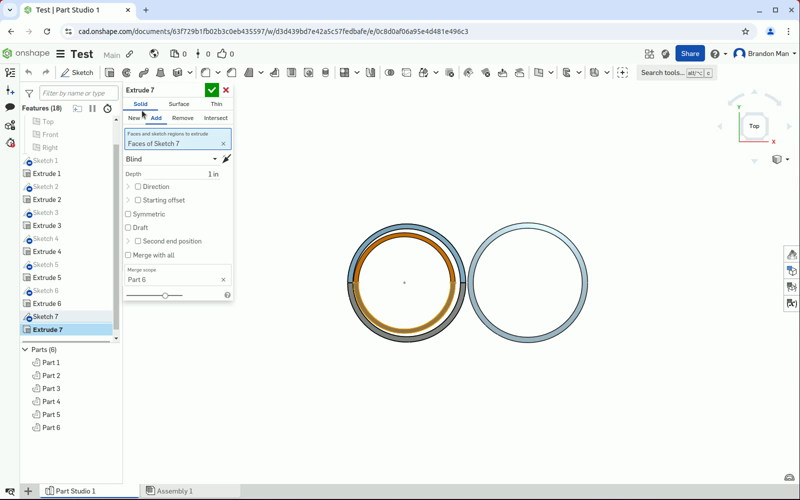
mouse_move(137, 120)
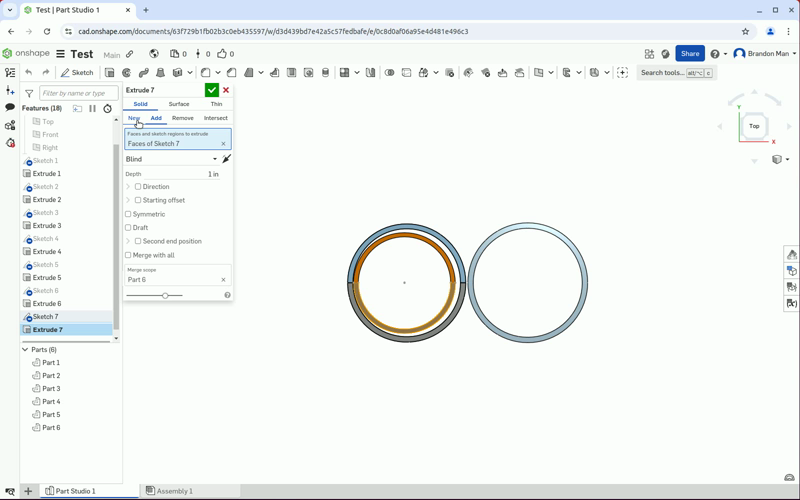
click(137, 120)
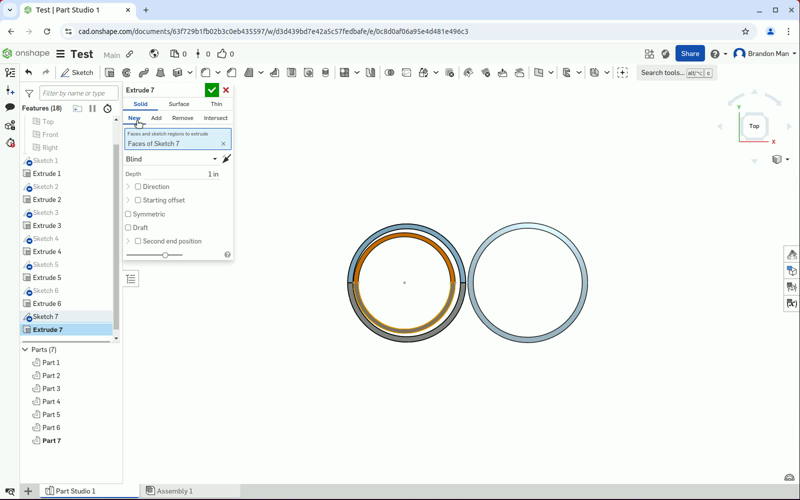
key(tab, 4)
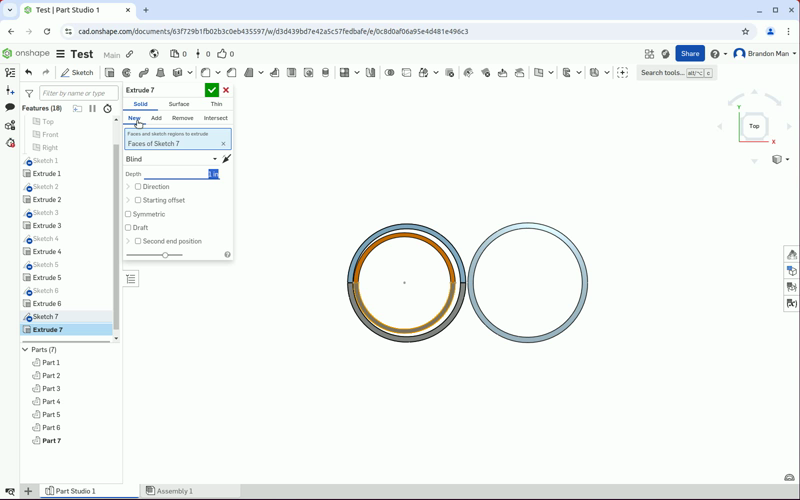
text(0.241)
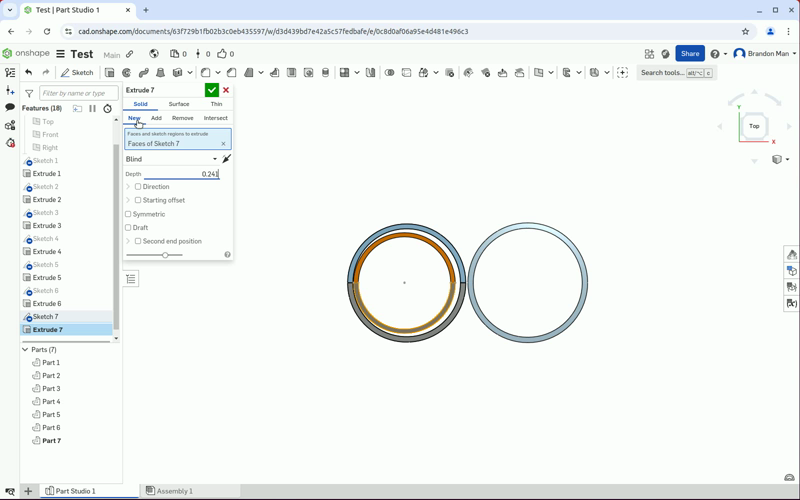
key(enter)
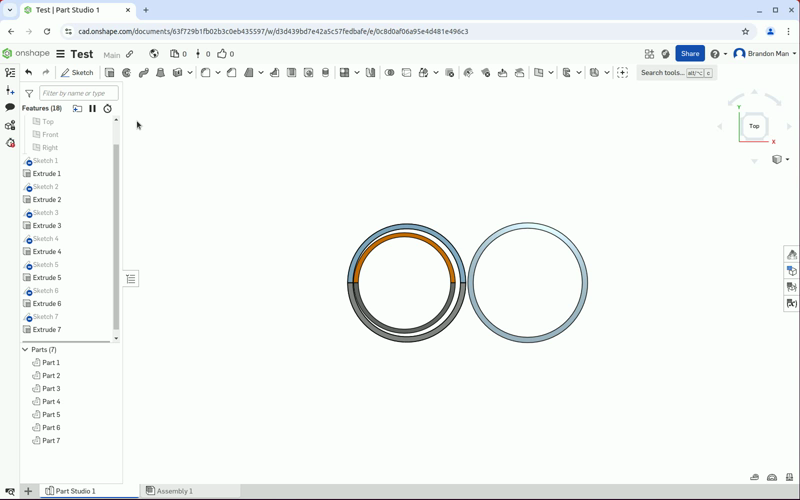
key(shift+h)
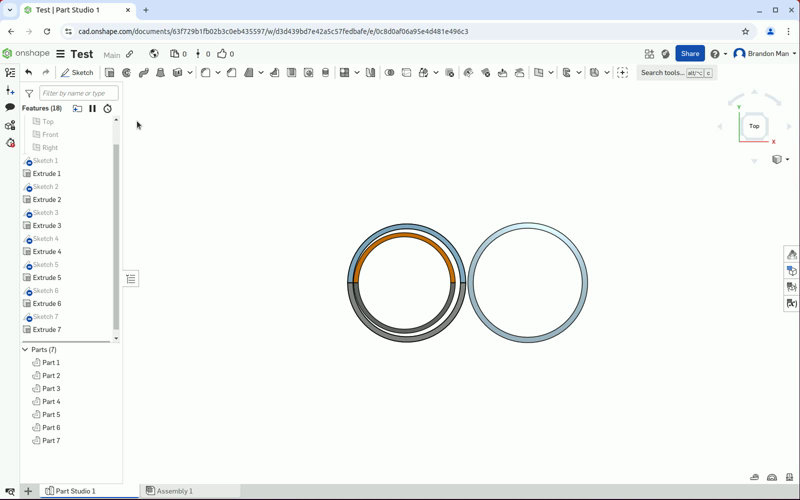
key(shift+h)
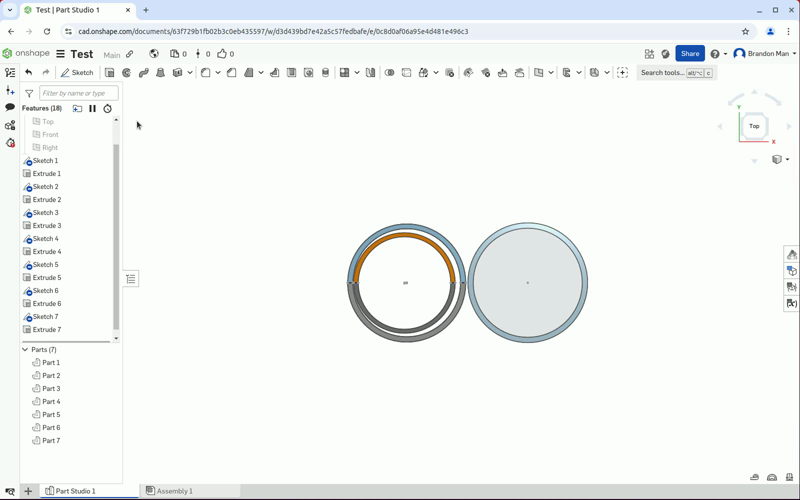
key(shift+7)
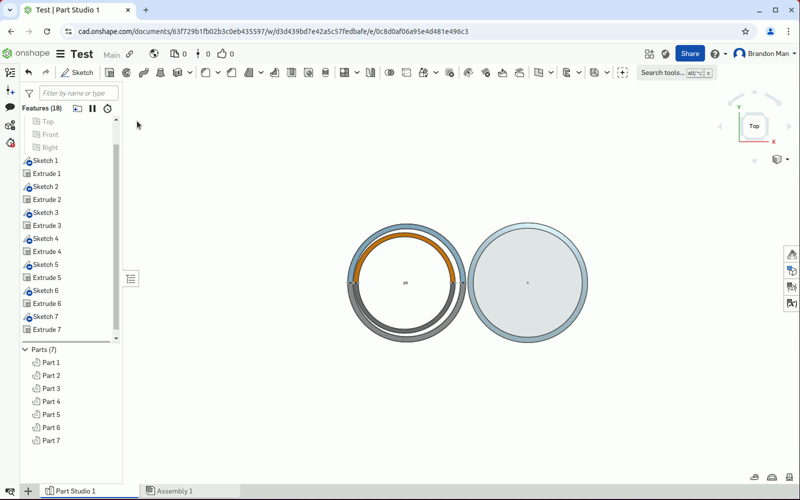
key(up, 3)
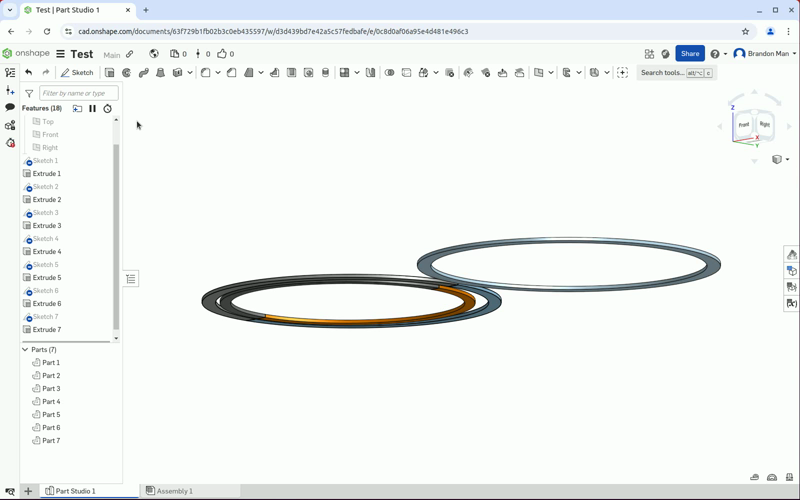
key(left, 3)
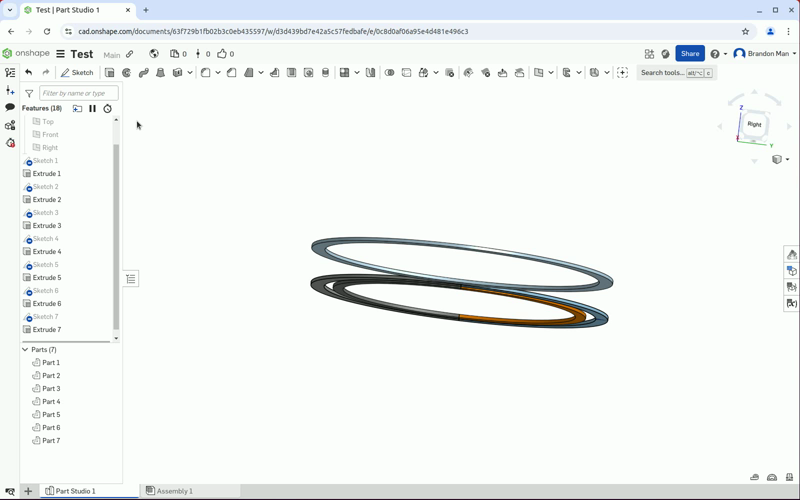
key(right, 3)
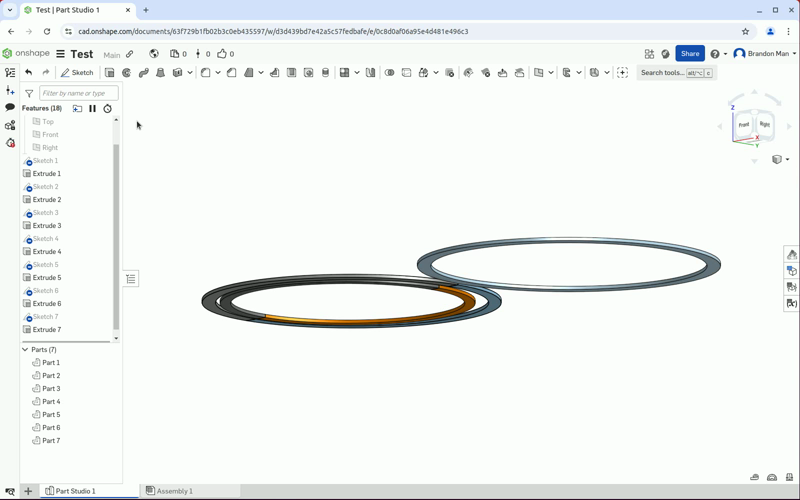
key(down, 3)
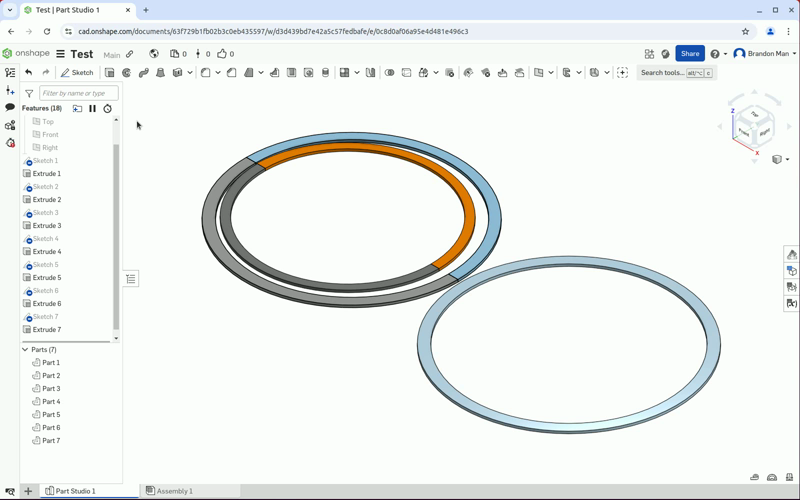
mouse_move(69, 163)
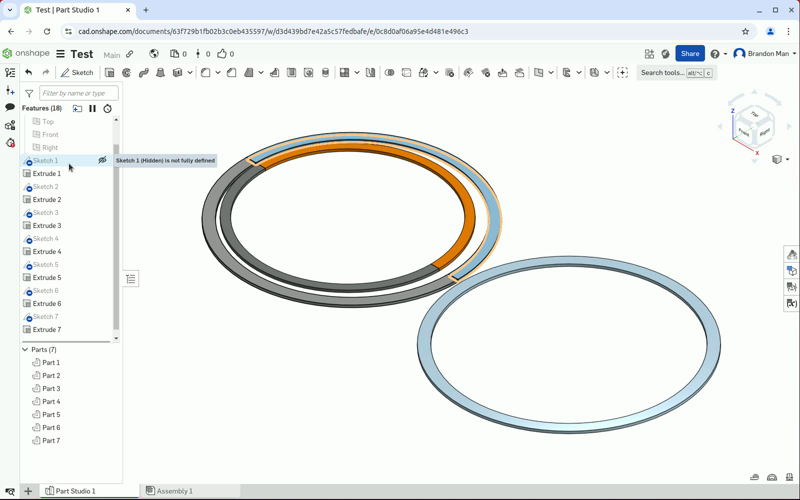
click(69, 163)